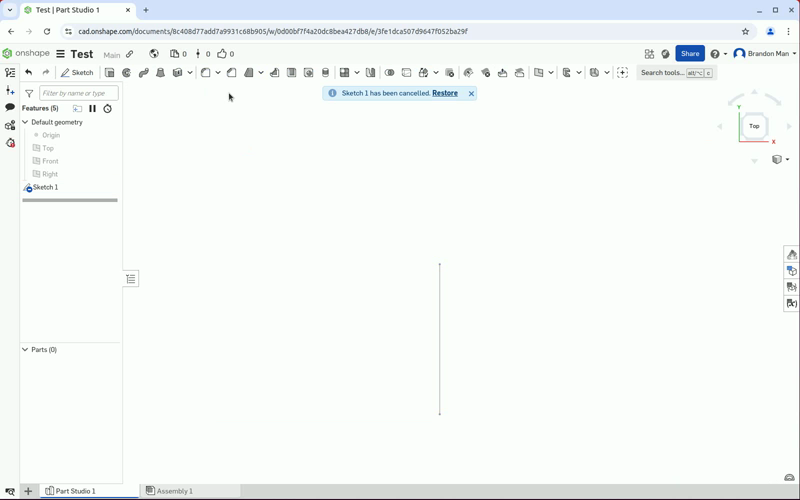
key(shift+h)
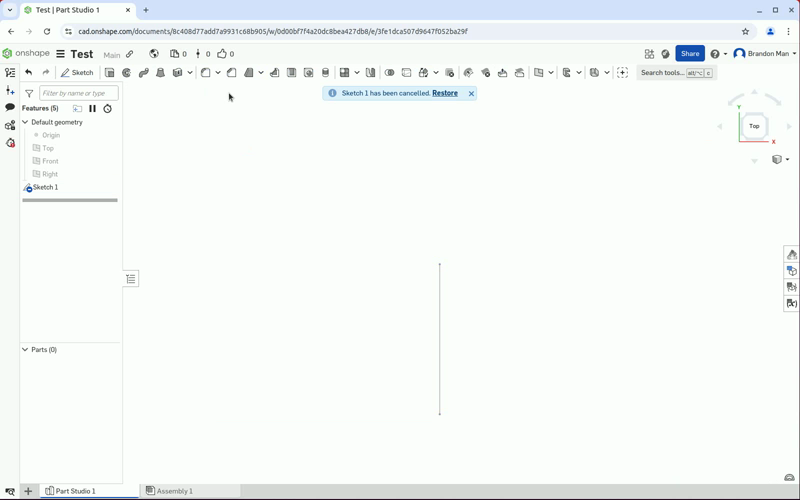
key(shift+s)
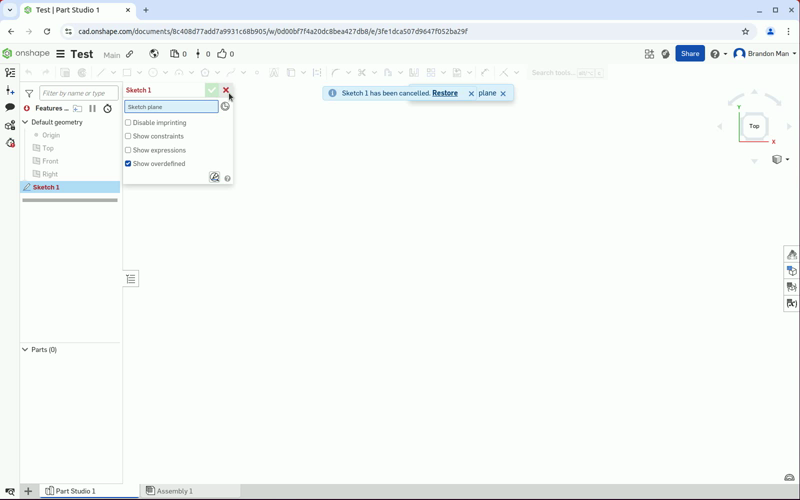
mouse_move(73, 150)
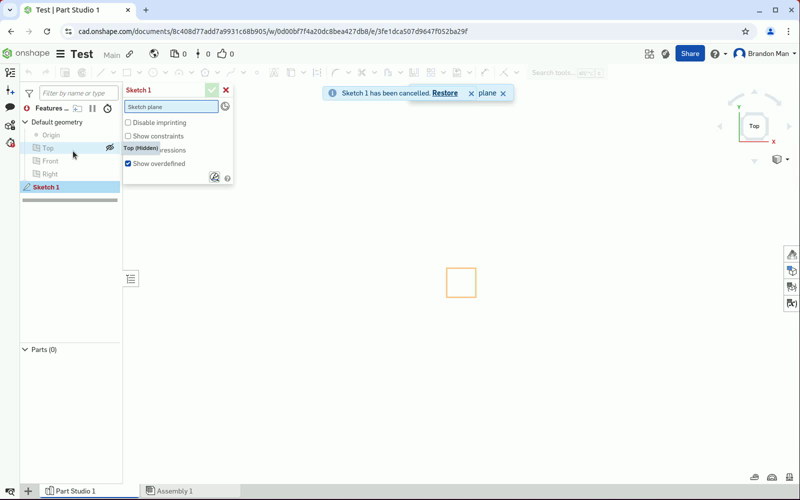
click(73, 150)
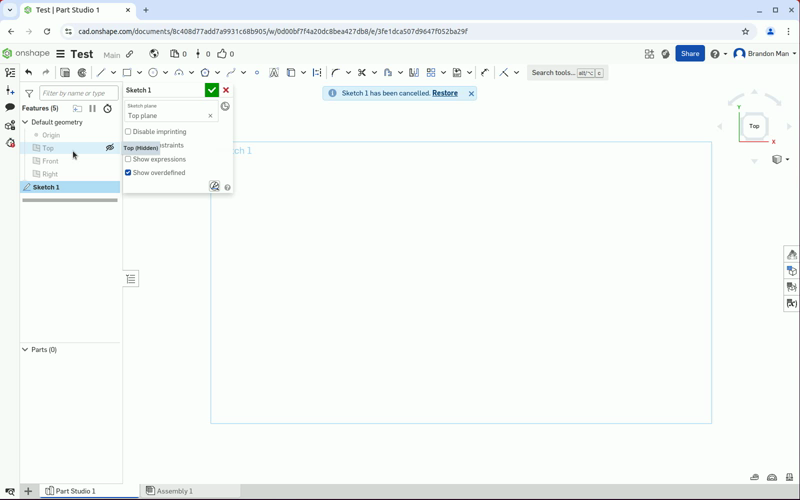
mouse_move(73, 352)
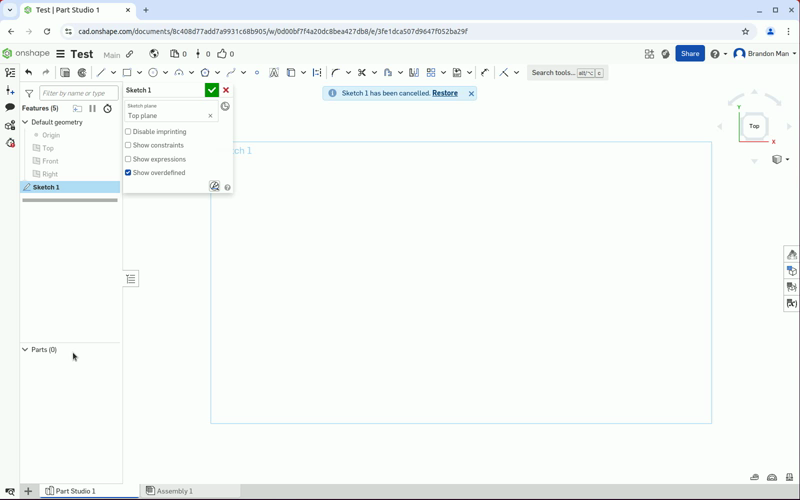
key(y)
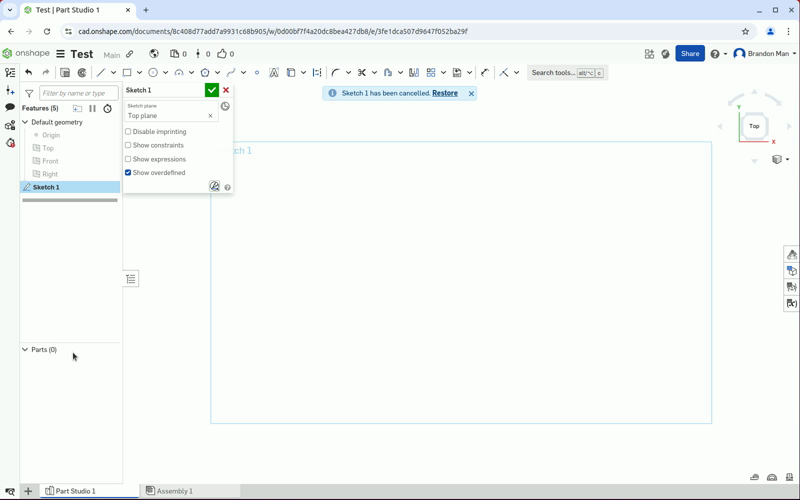
key(a)
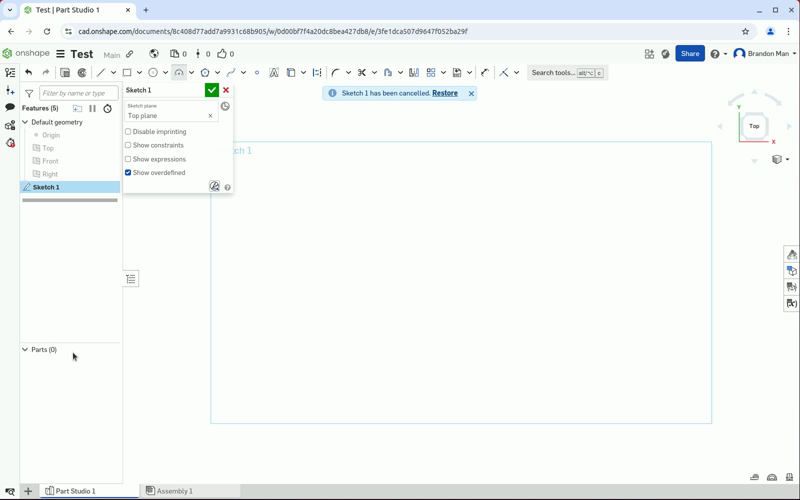
key_down(shift)
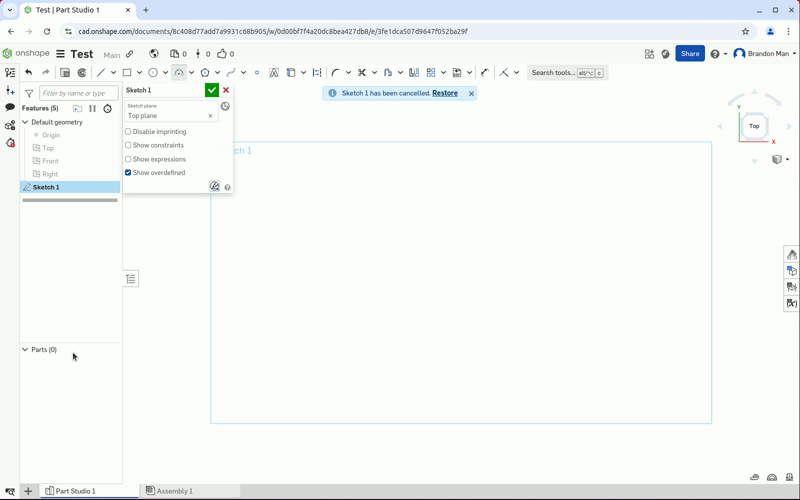
mouse_move(512, 253)
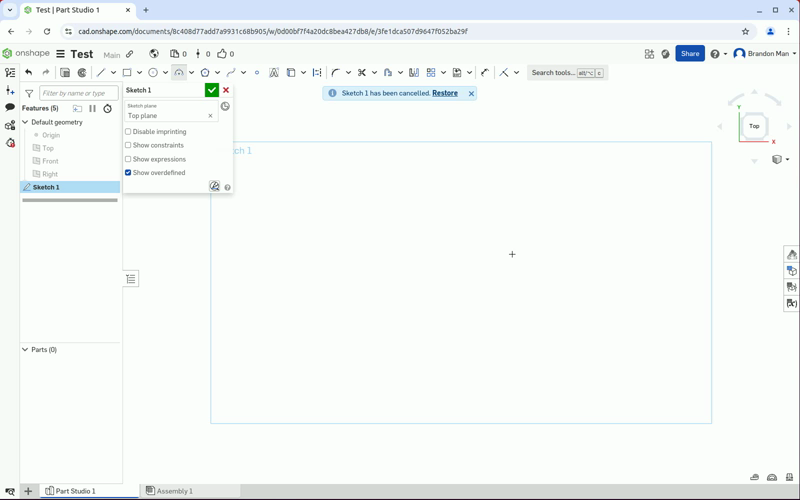
click(512, 253)
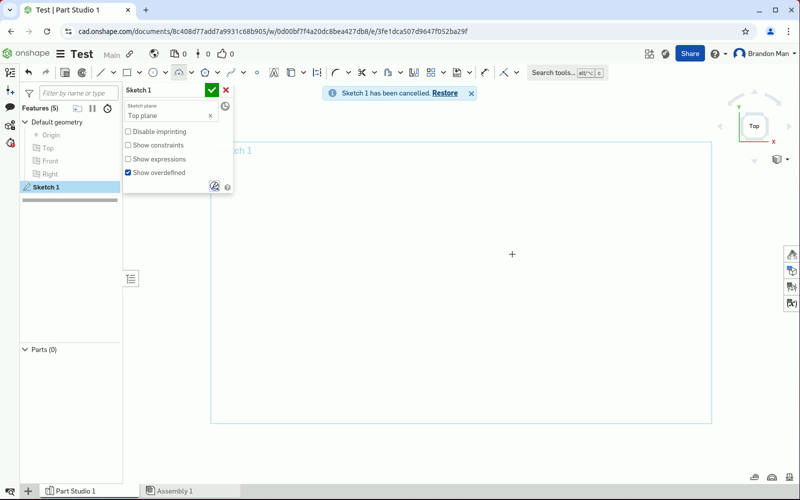
key_up(shift)
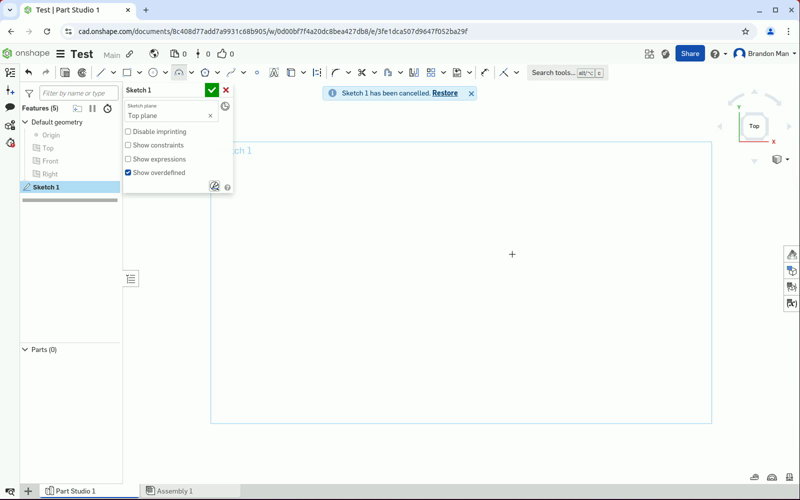
key_down(shift)
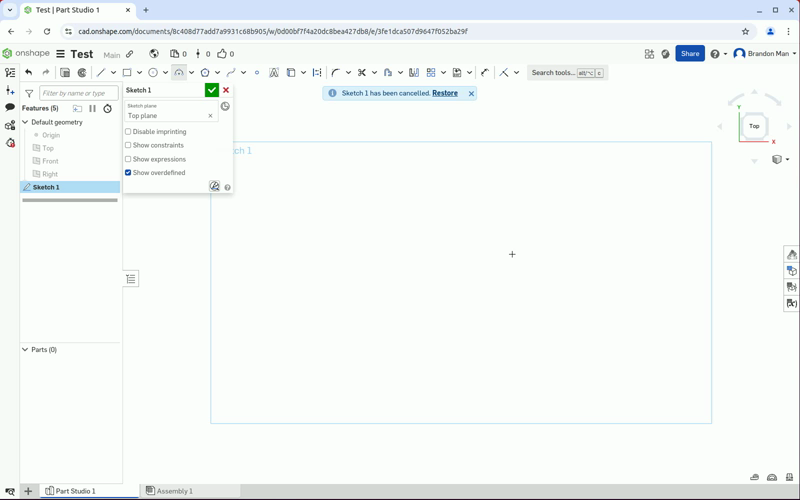
mouse_move(513, 312)
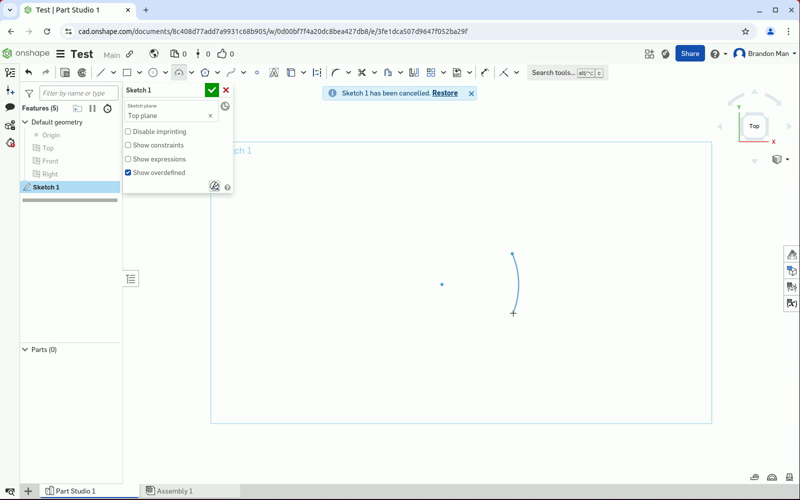
click(513, 312)
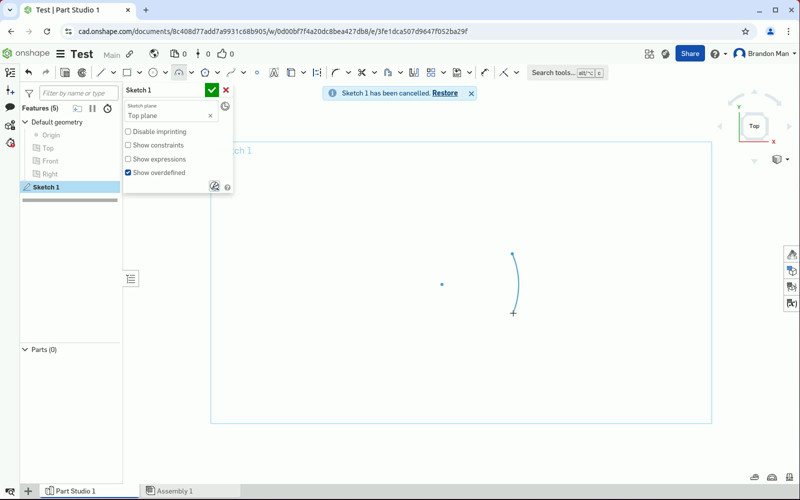
mouse_move(520, 283)
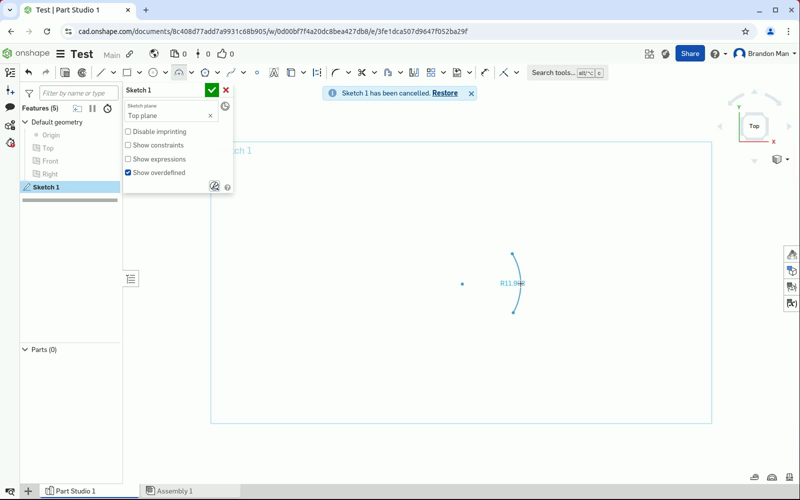
click(520, 283)
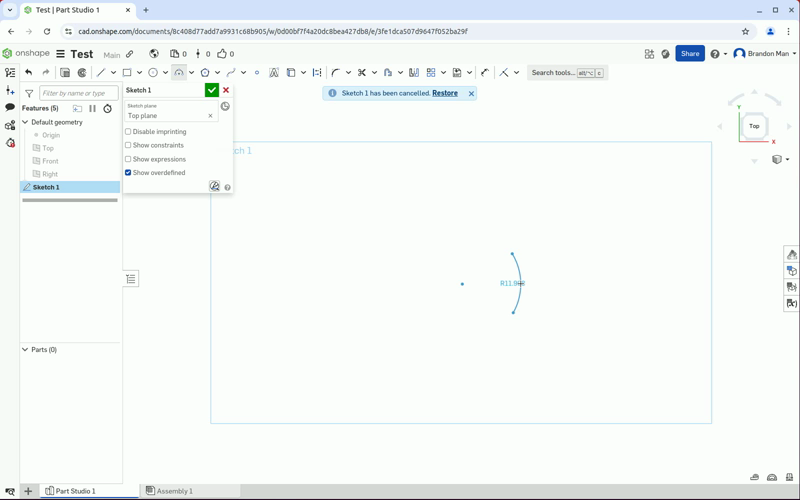
key_up(shift)
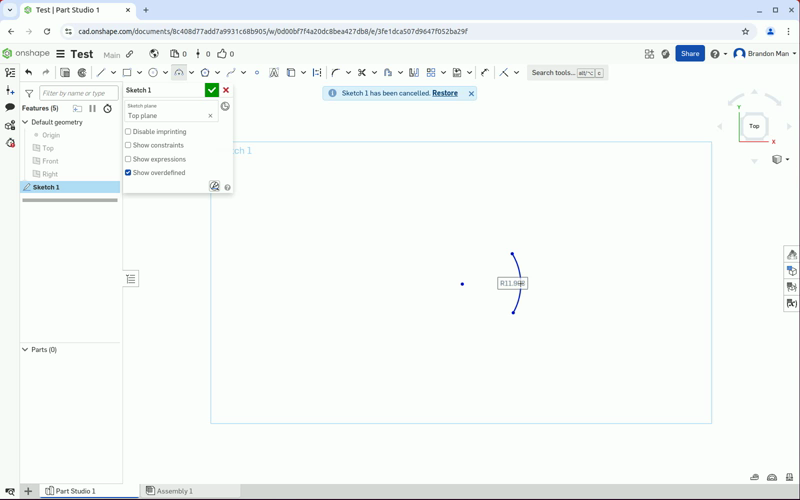
key(esc)
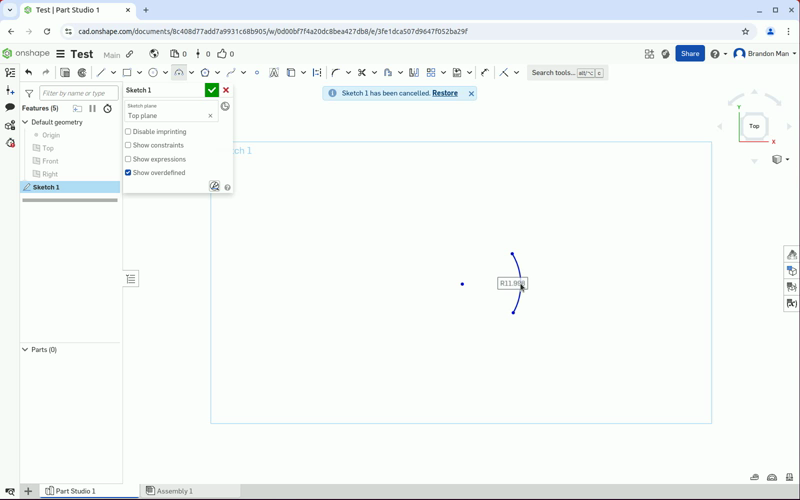
key(l)
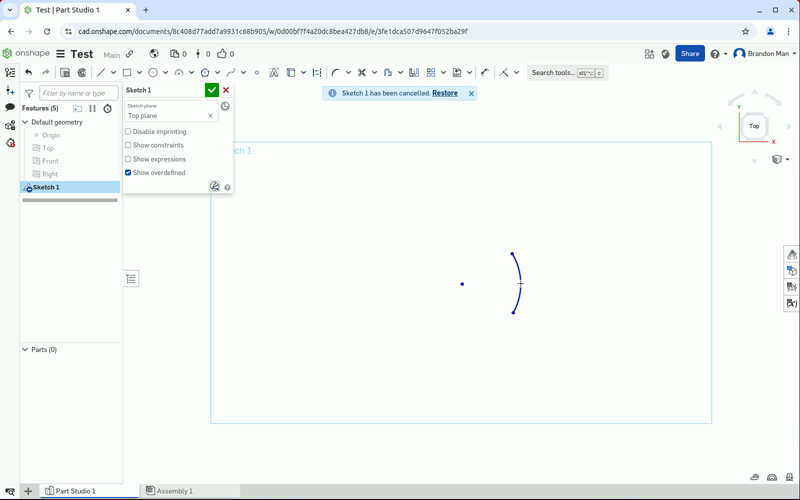
mouse_move(513, 312)
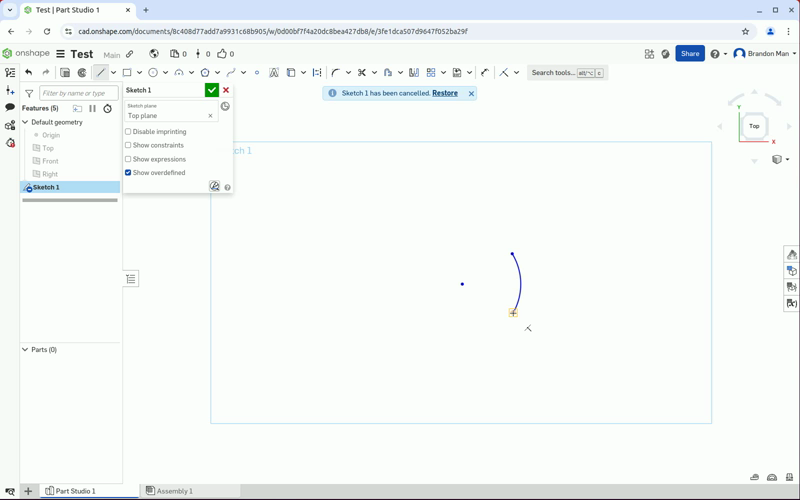
click(513, 312)
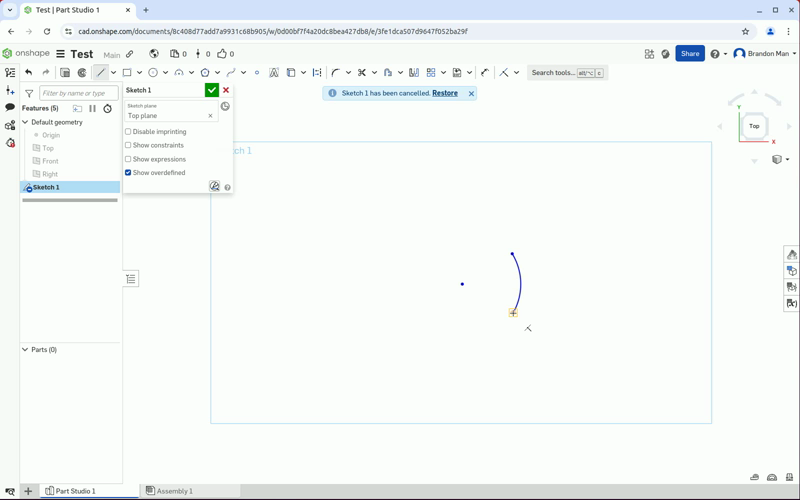
key_down(shift)
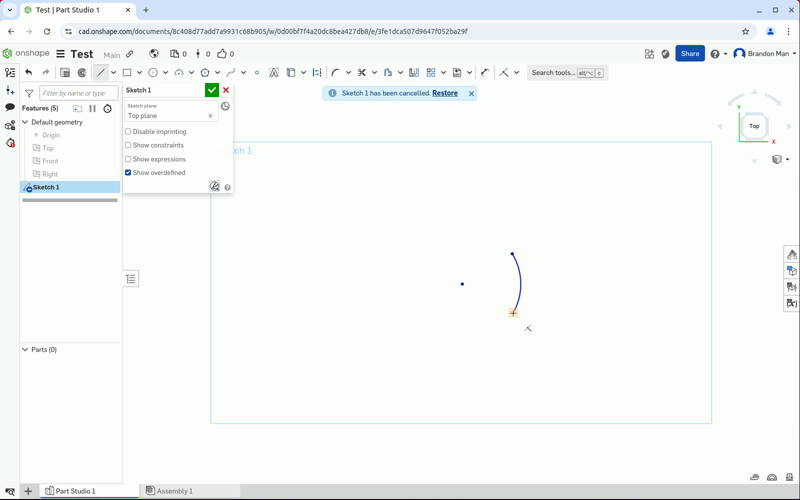
mouse_move(543, 312)
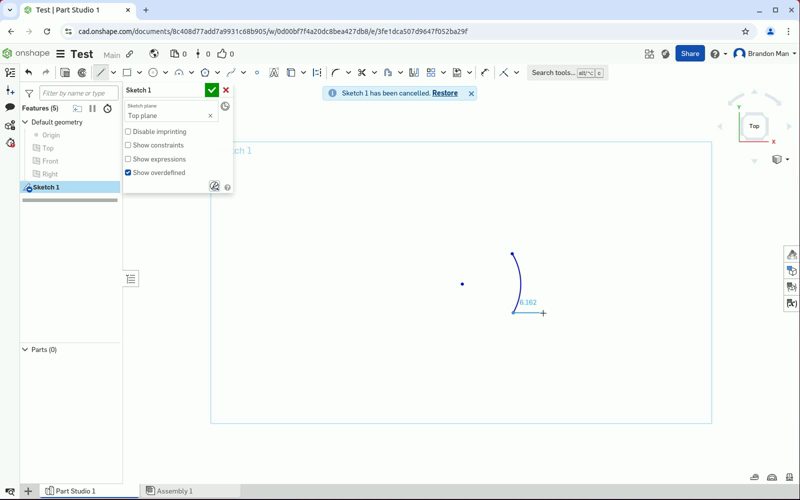
mouse_move(514, 314)
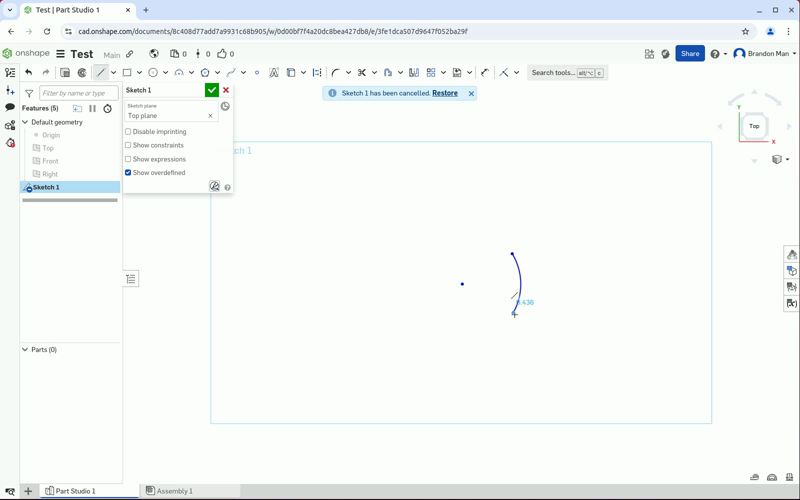
scroll(6)
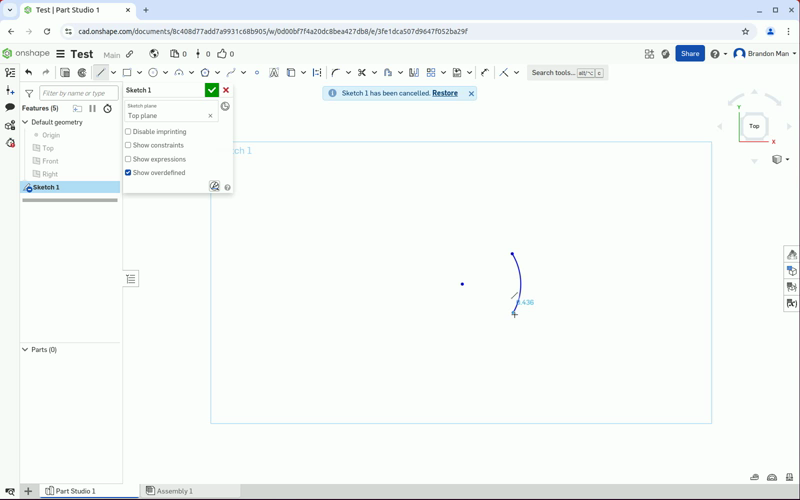
scroll(6)
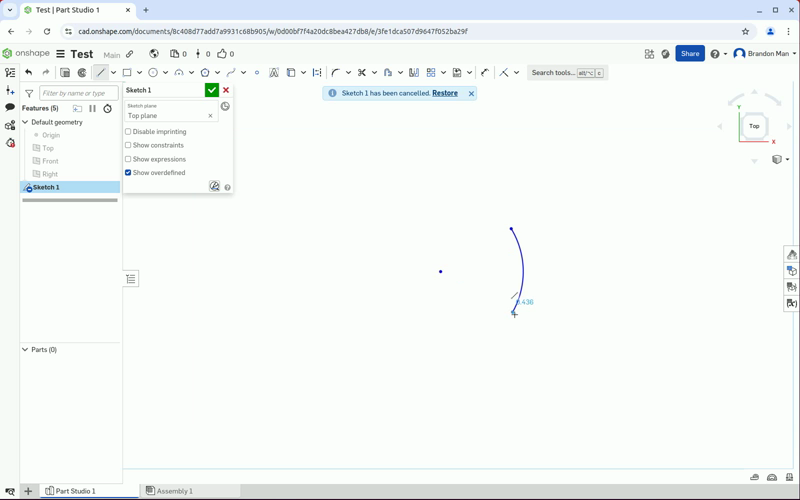
scroll(6)
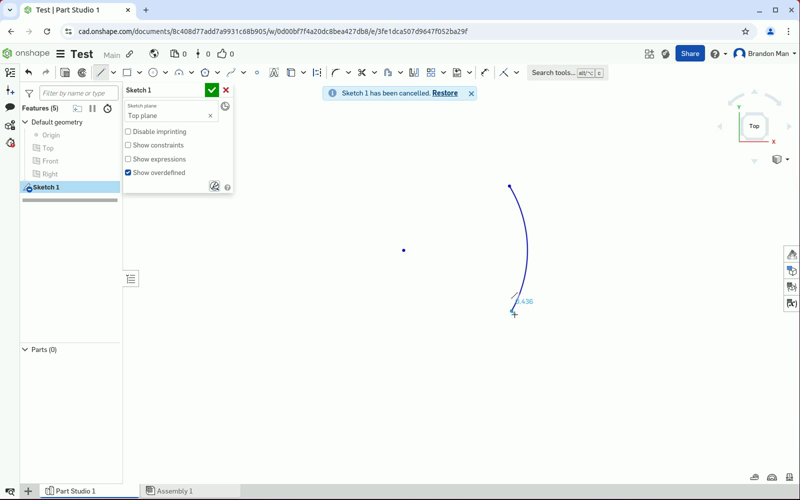
scroll(6)
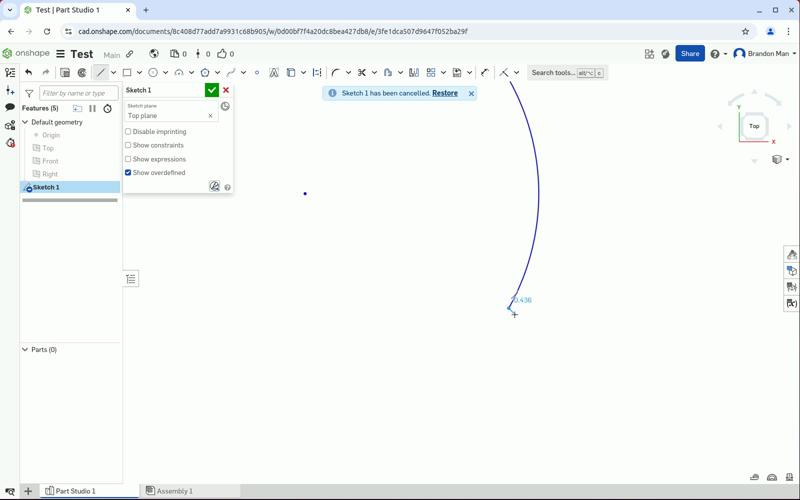
scroll(6)
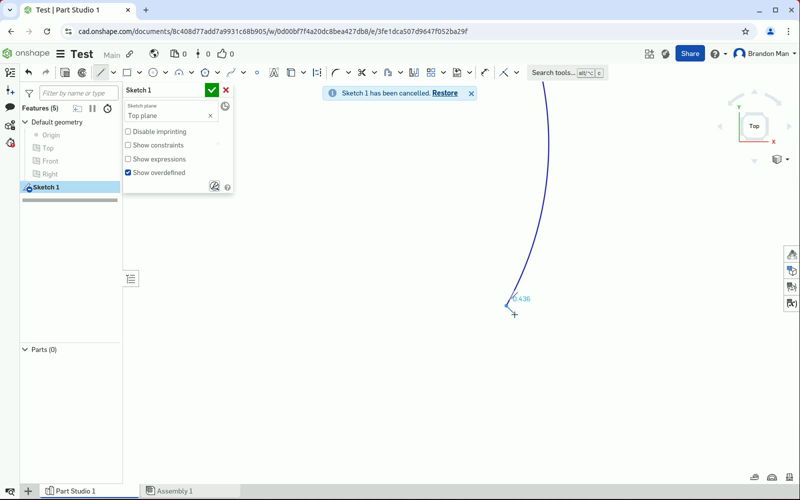
scroll(6)
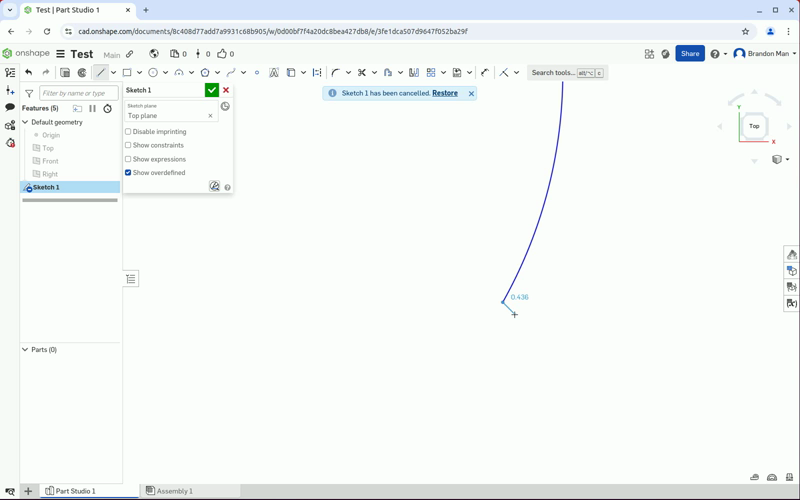
scroll(6)
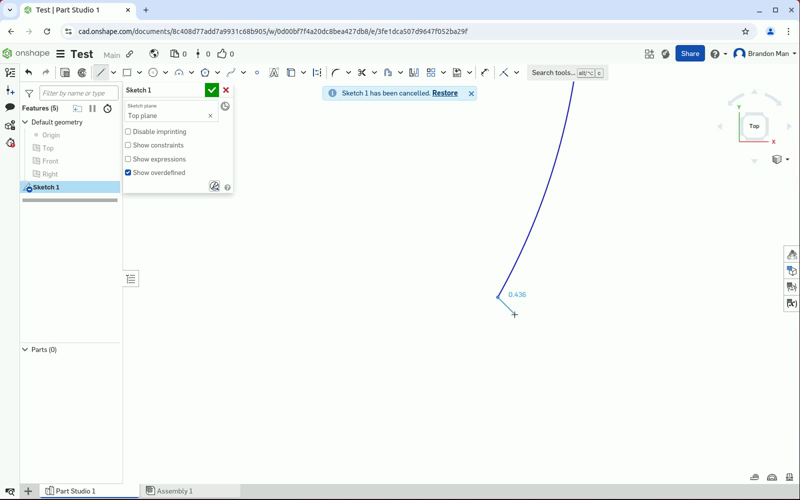
click(514, 314)
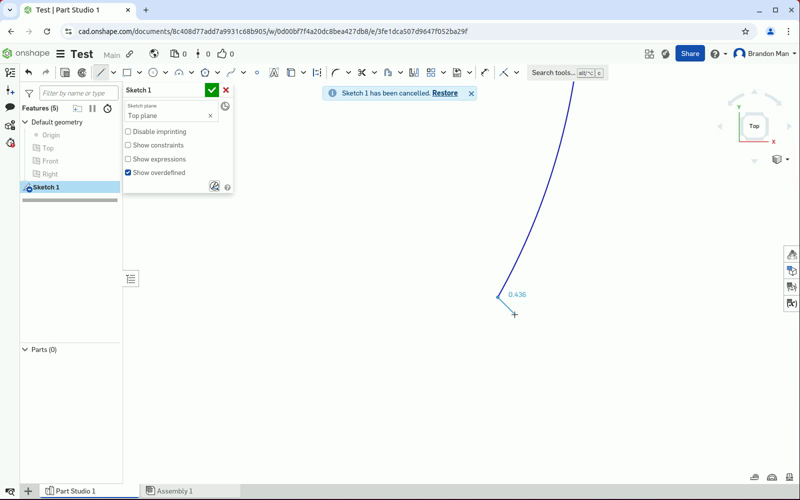
scroll(-6)
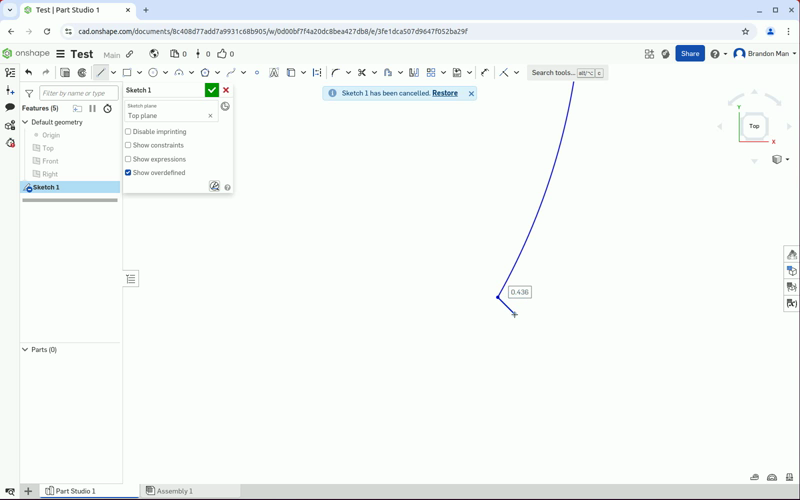
scroll(-6)
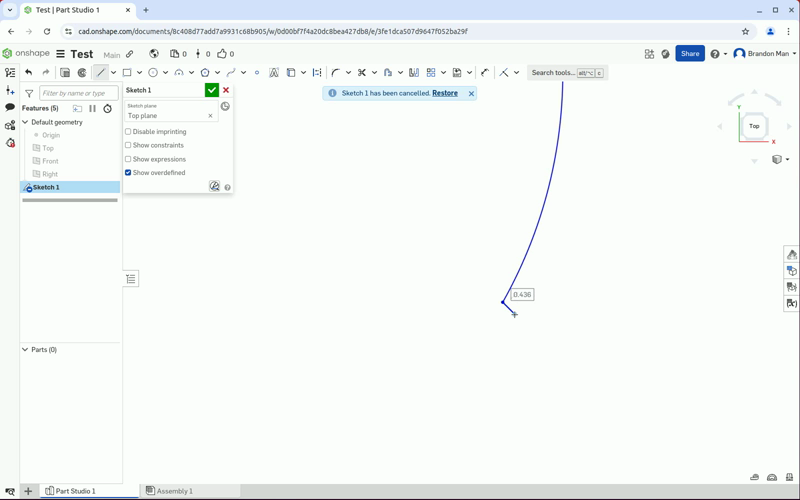
scroll(-6)
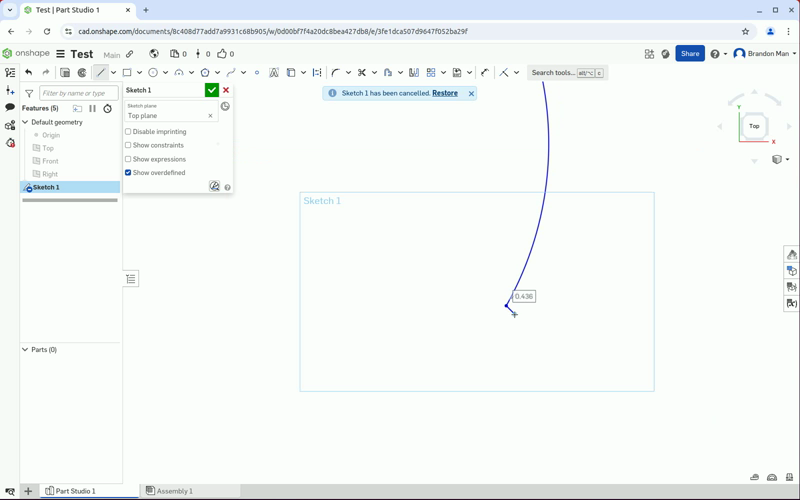
scroll(-6)
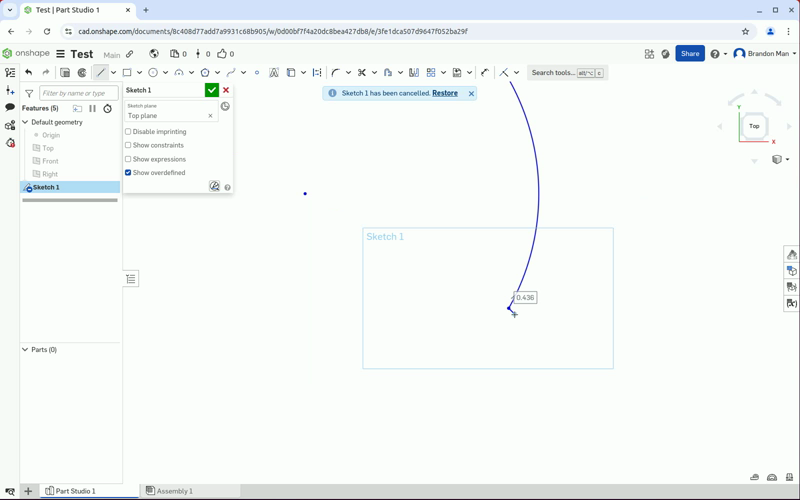
scroll(-6)
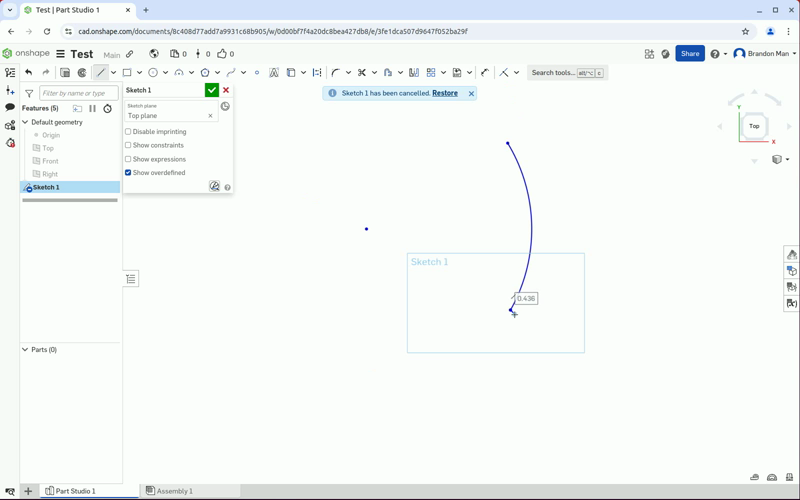
scroll(-6)
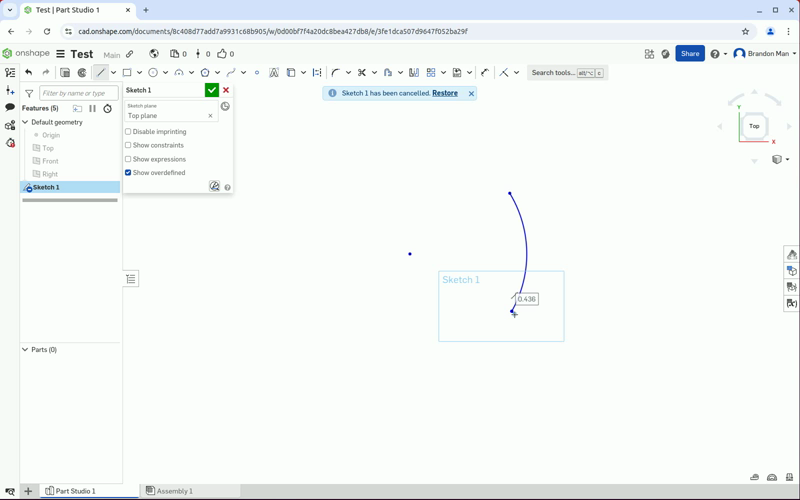
scroll(-6)
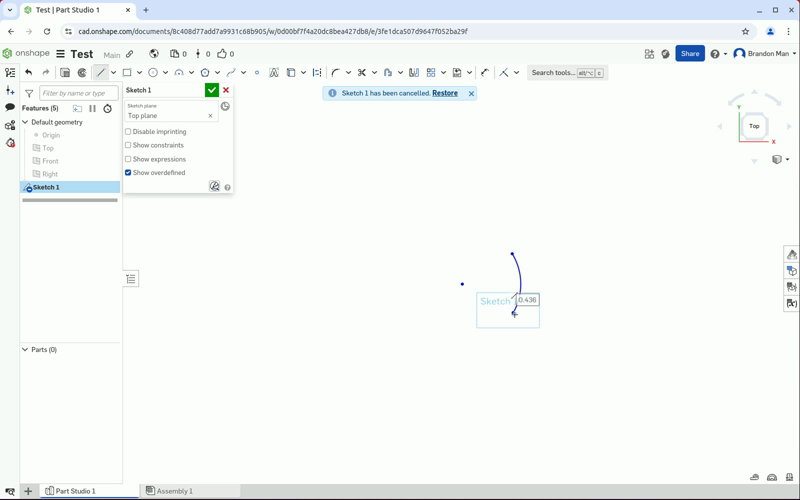
key_up(shift)
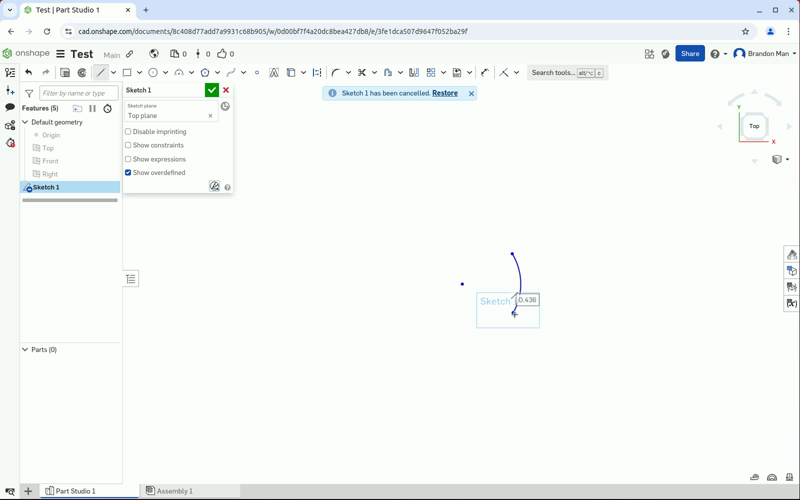
key(esc)
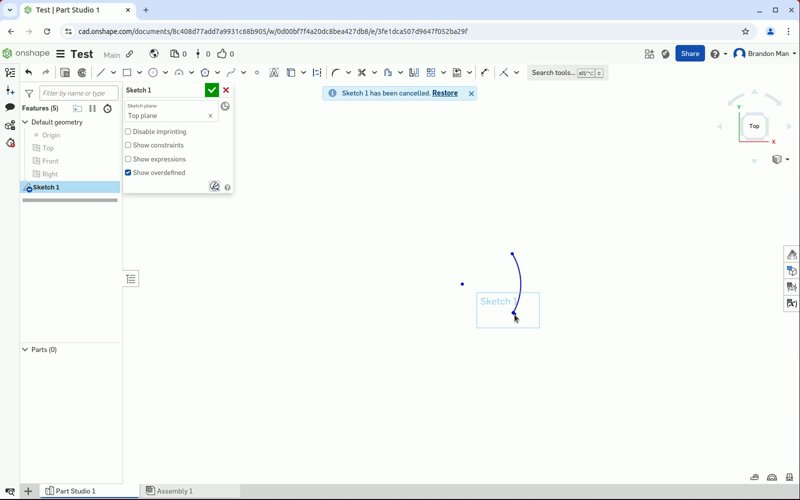
key(a)
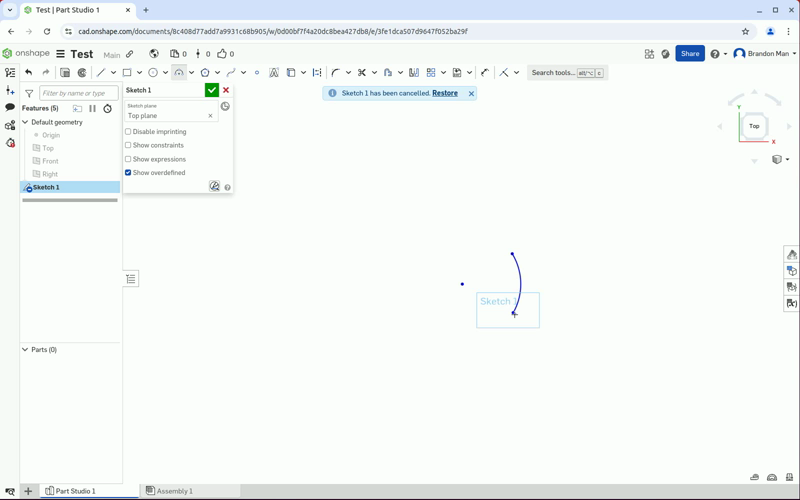
mouse_move(514, 314)
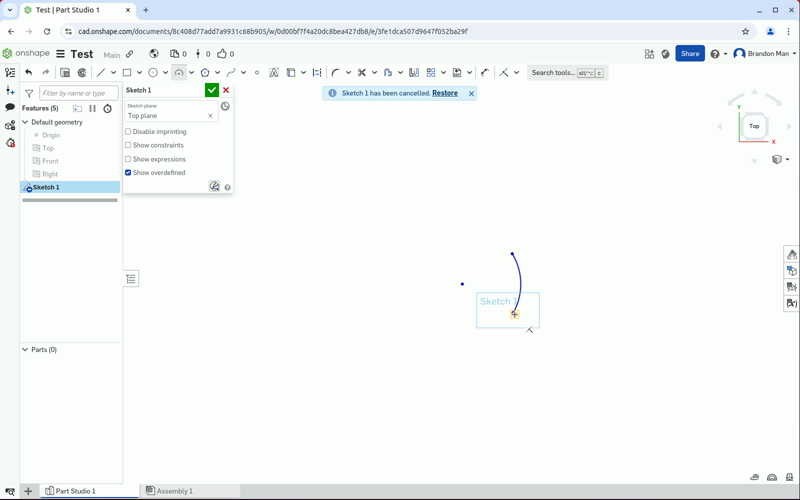
scroll(6)
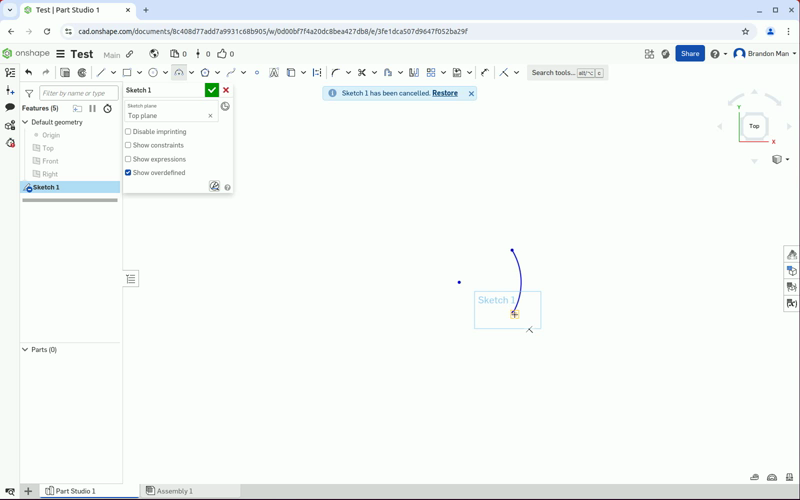
scroll(6)
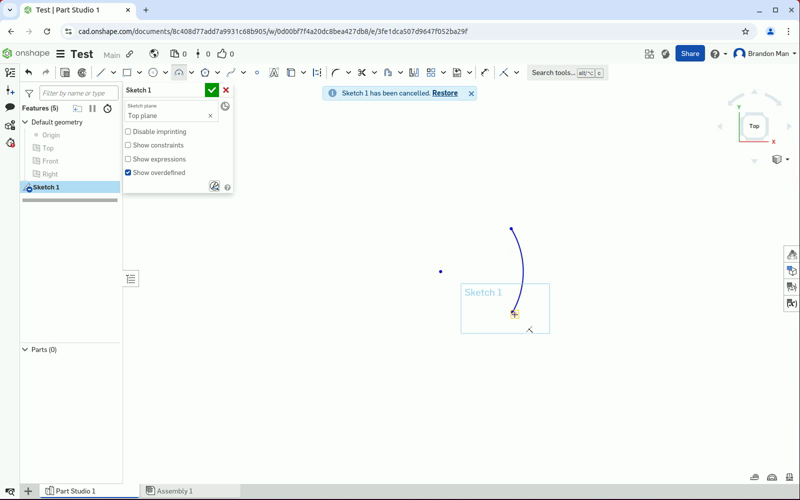
scroll(6)
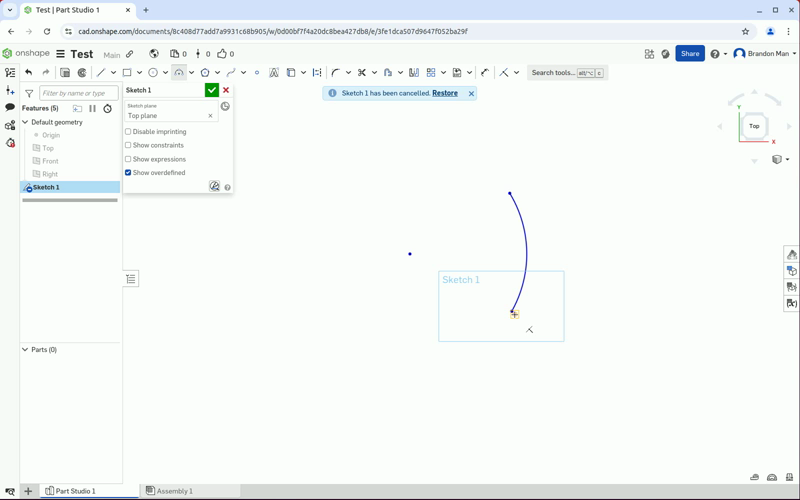
scroll(6)
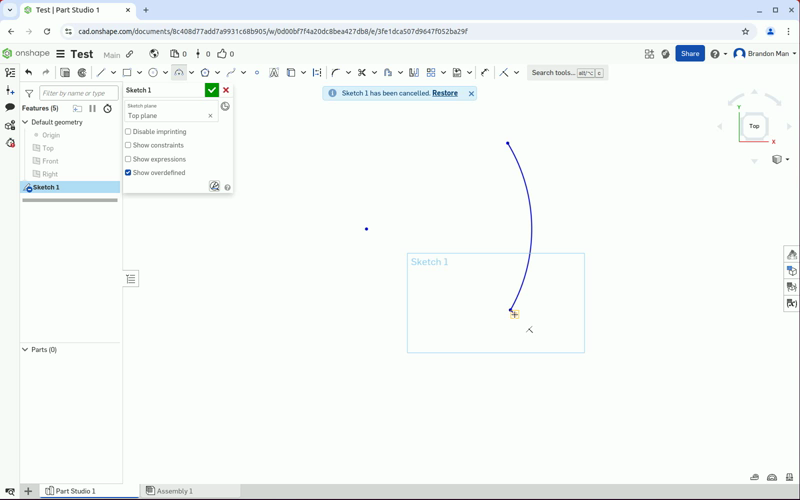
scroll(6)
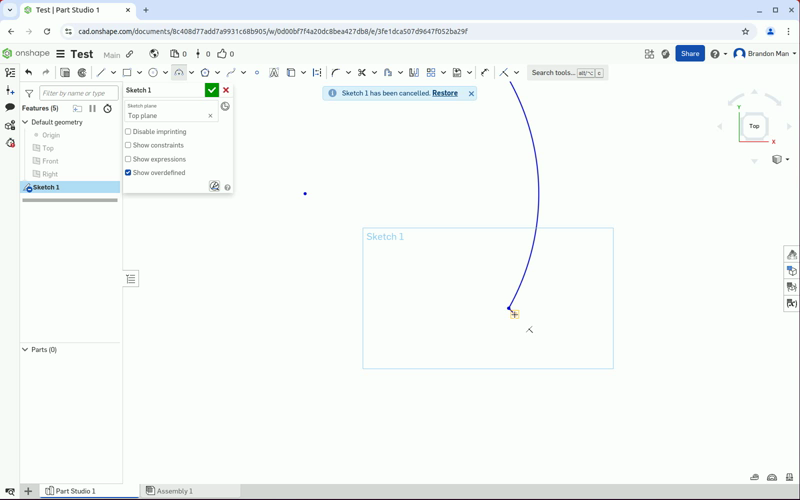
scroll(6)
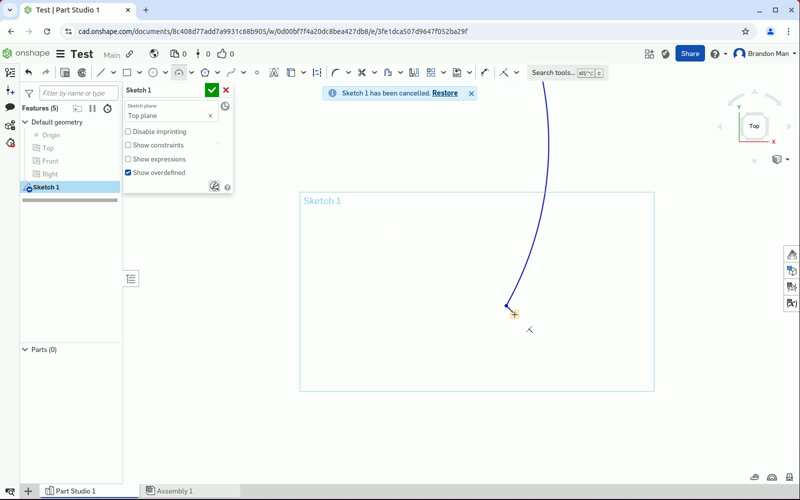
scroll(6)
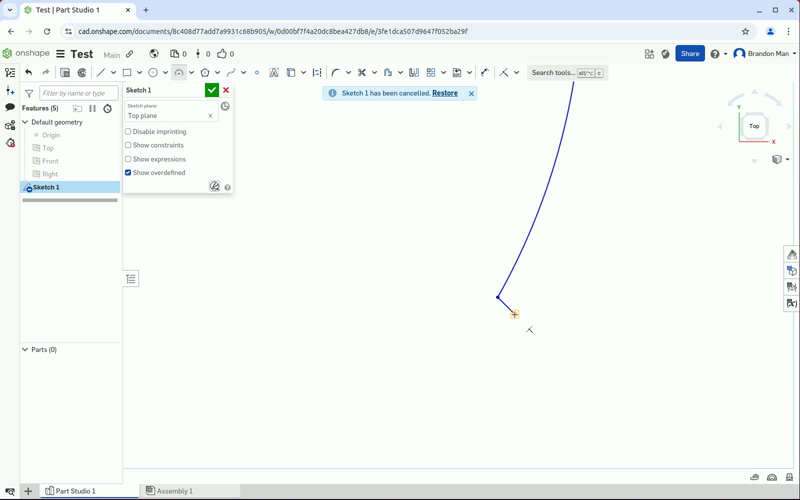
click(514, 314)
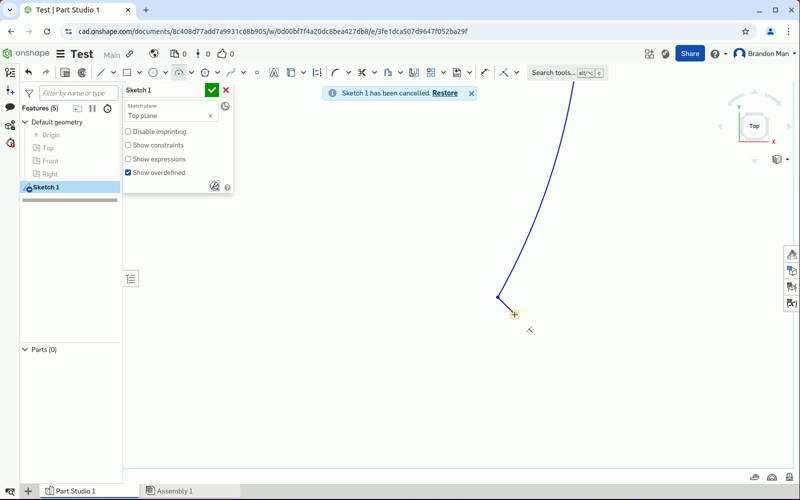
scroll(-6)
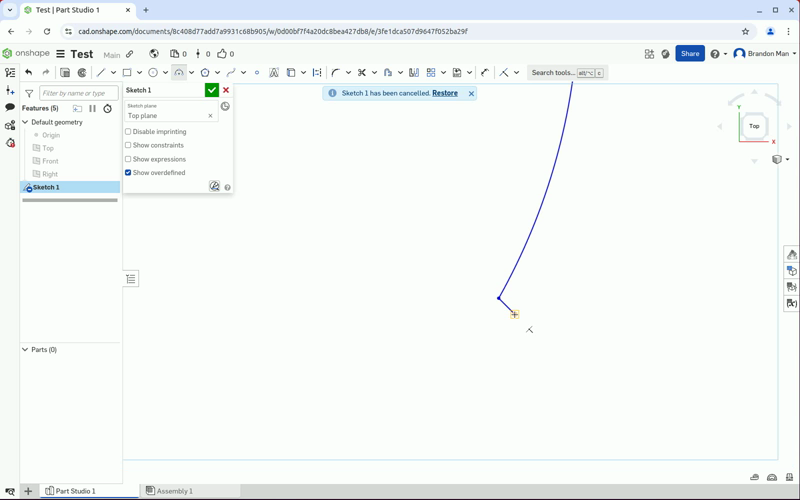
scroll(-6)
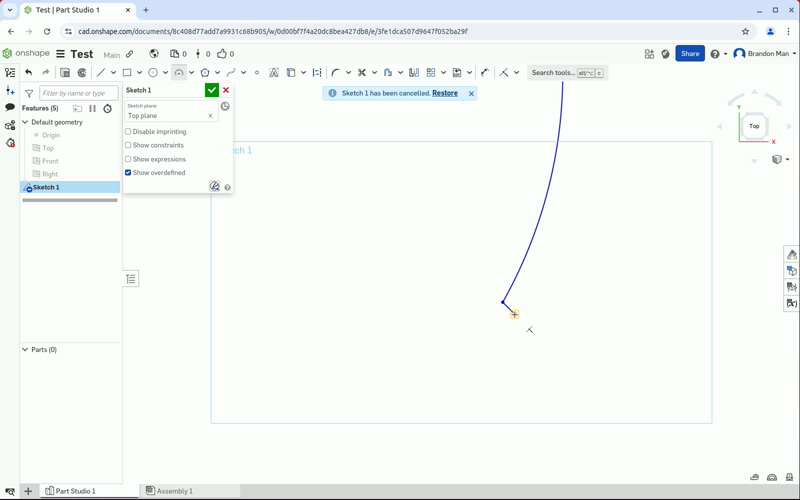
scroll(-6)
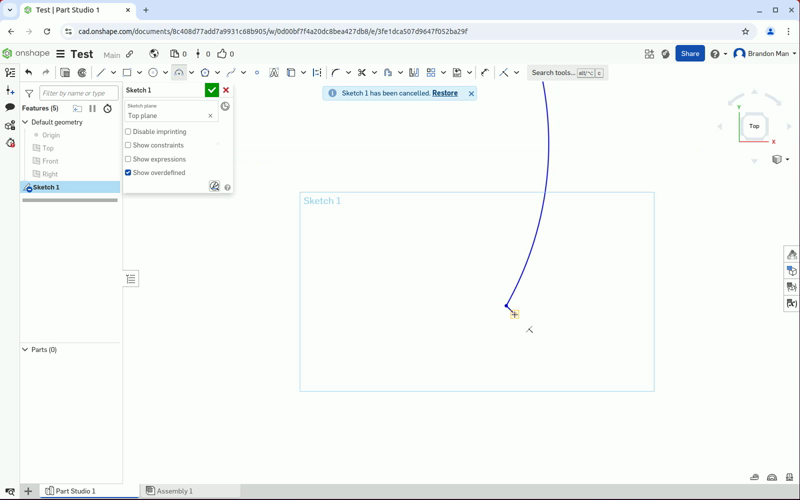
scroll(-6)
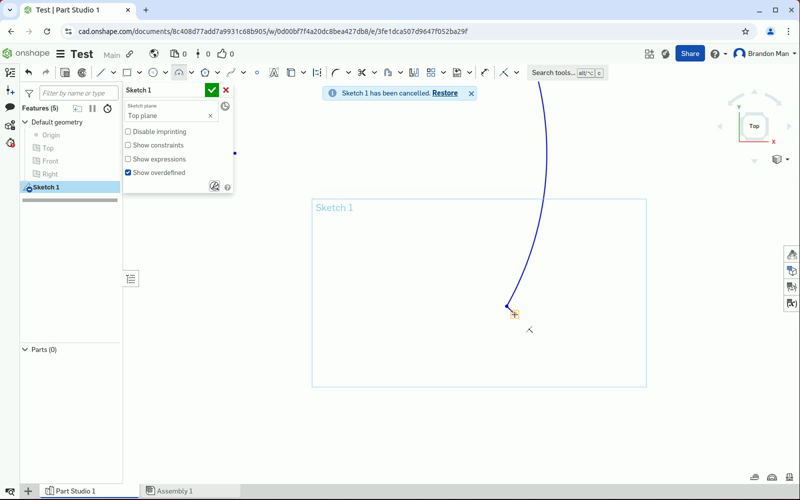
scroll(-6)
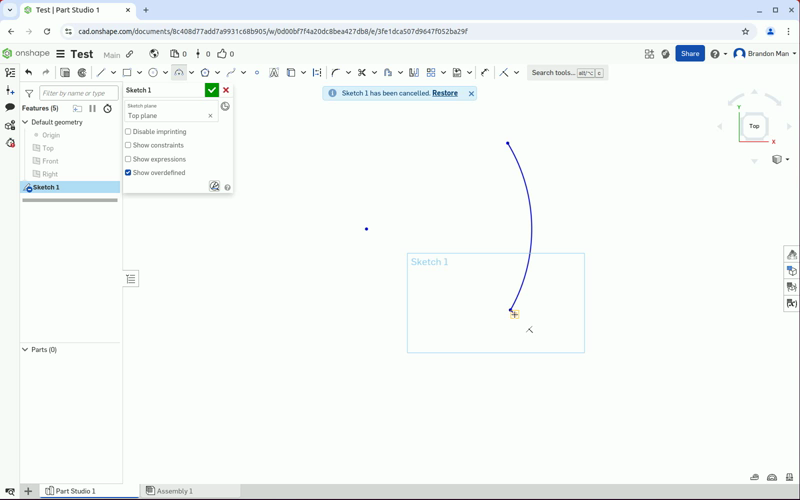
scroll(-6)
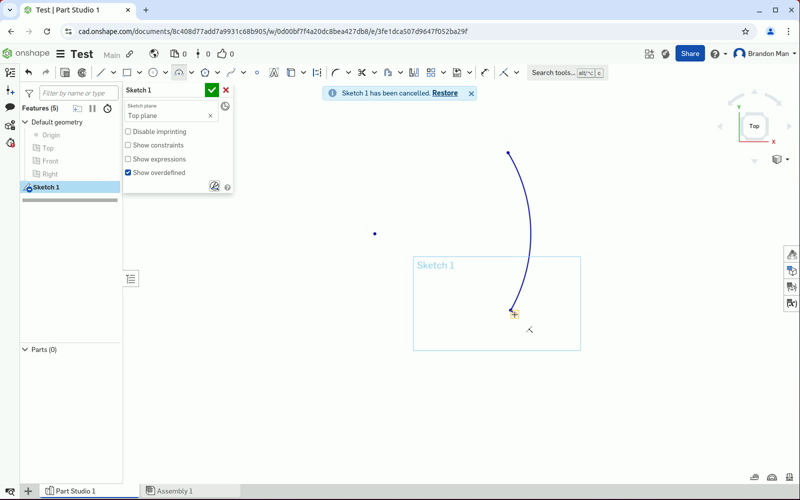
scroll(-6)
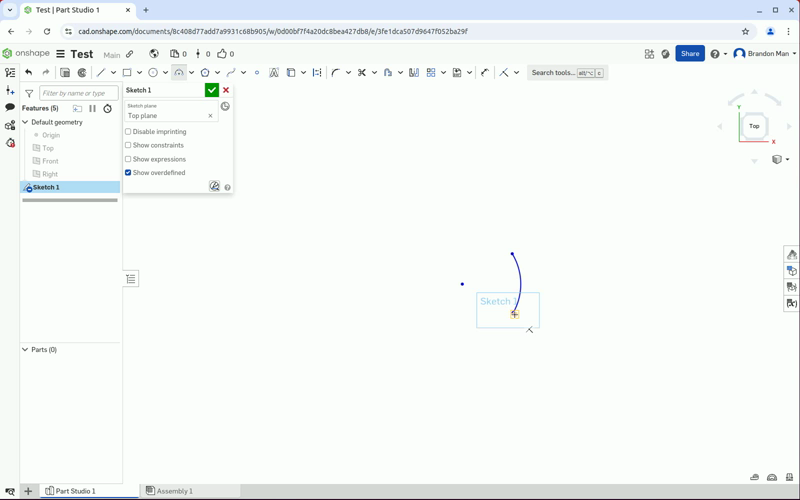
key_down(shift)
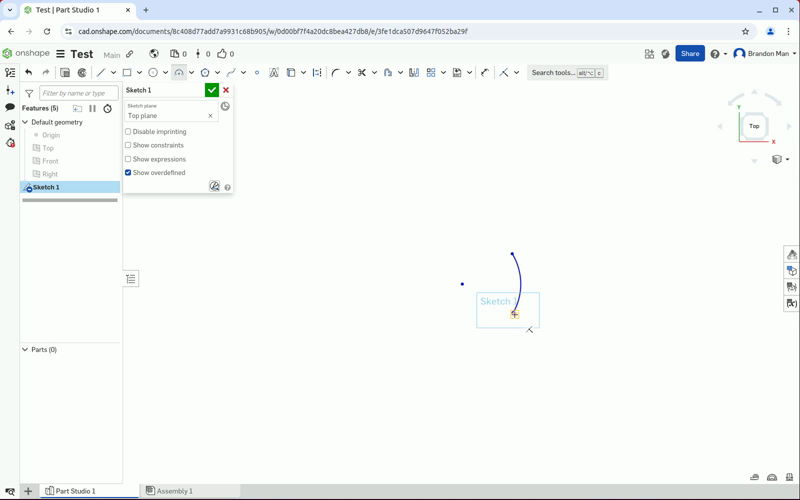
mouse_move(515, 254)
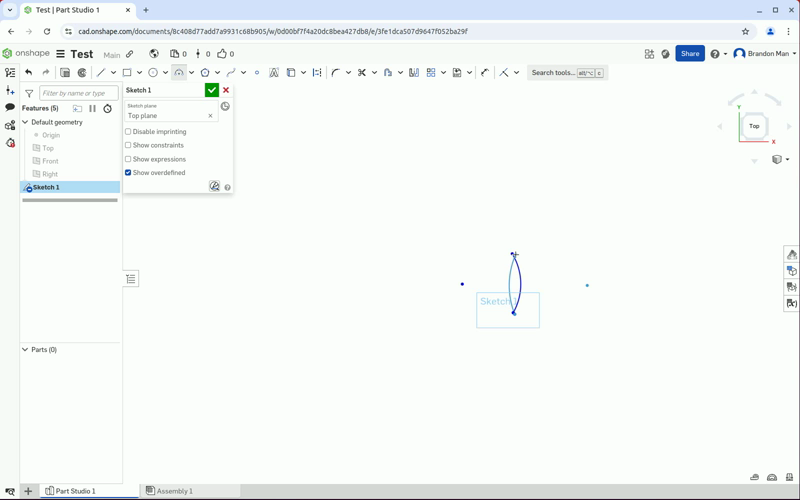
scroll(6)
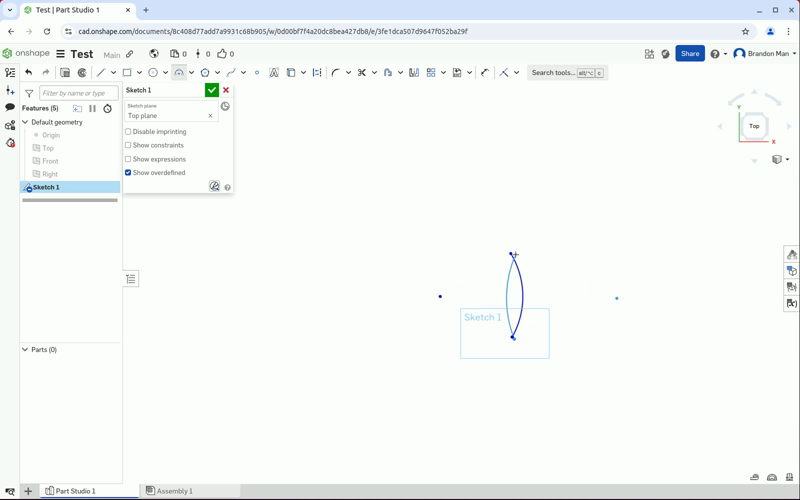
scroll(6)
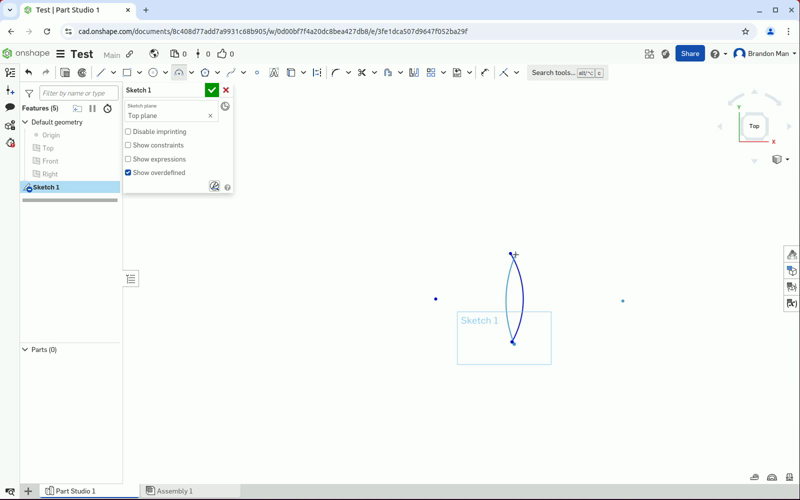
scroll(6)
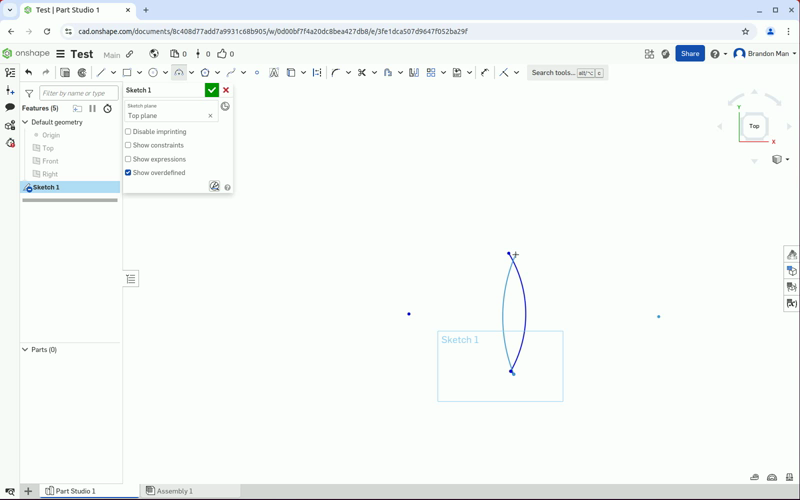
scroll(6)
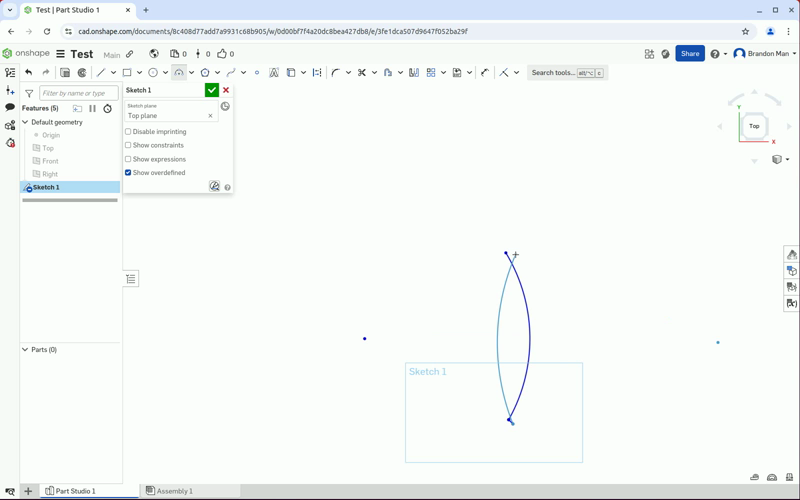
scroll(6)
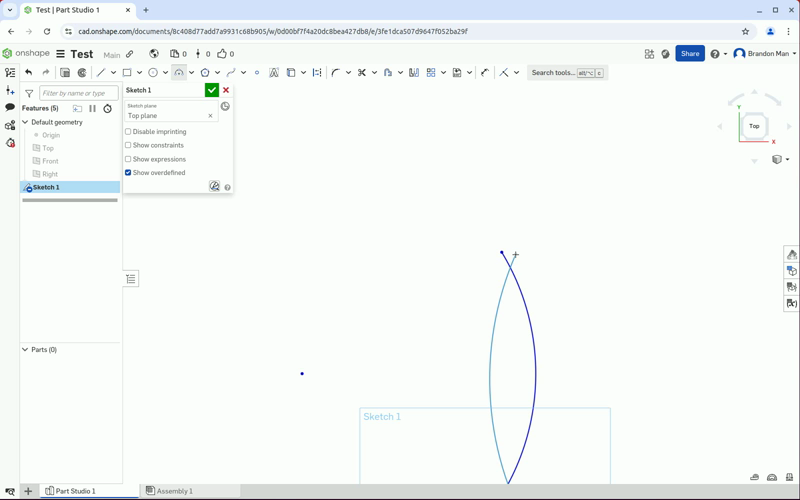
scroll(6)
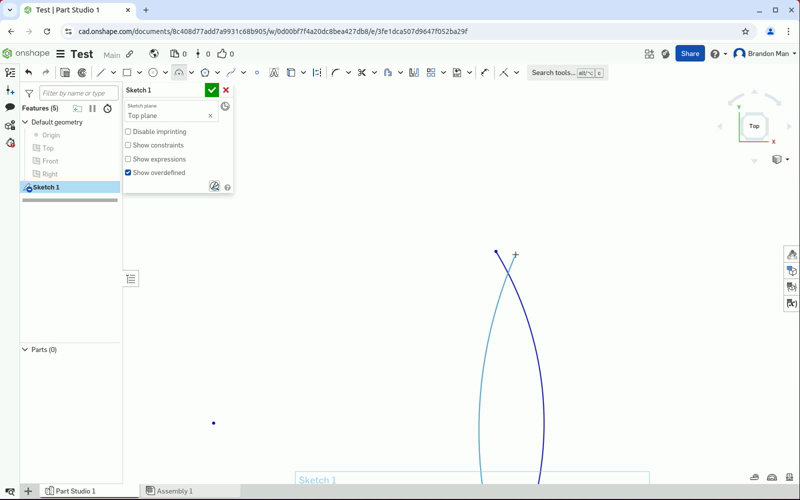
scroll(6)
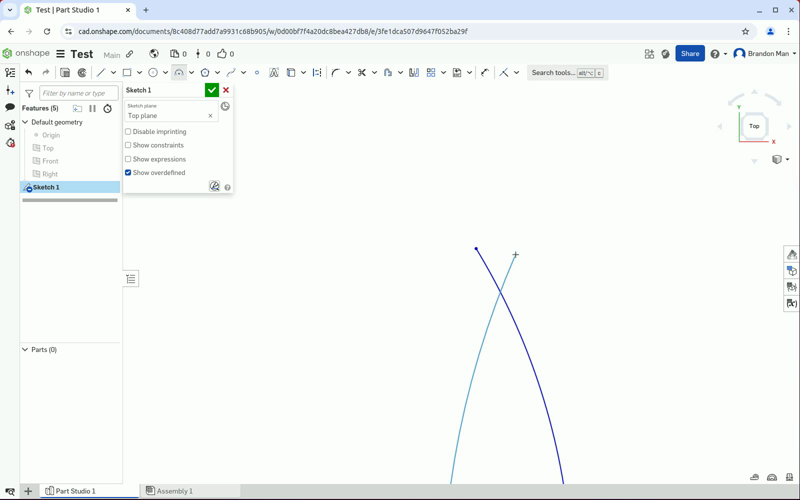
click(515, 254)
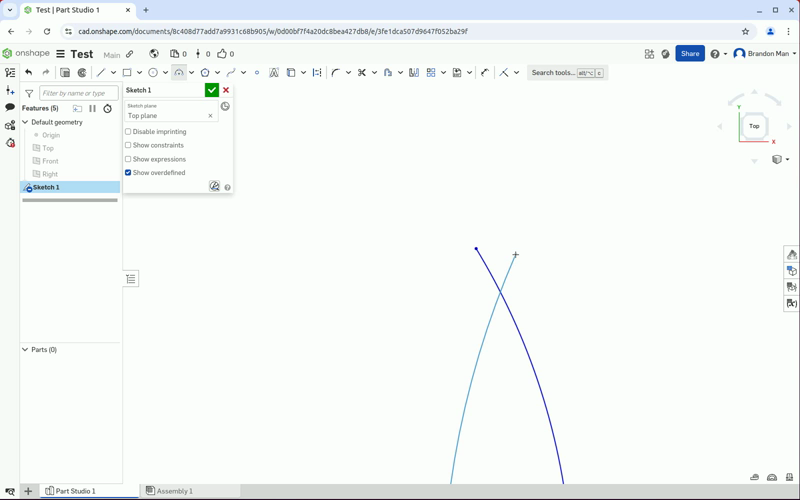
scroll(-6)
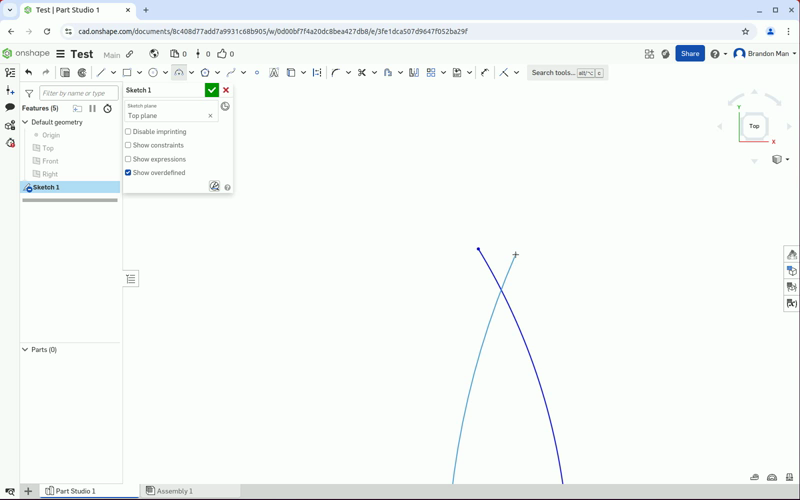
scroll(-6)
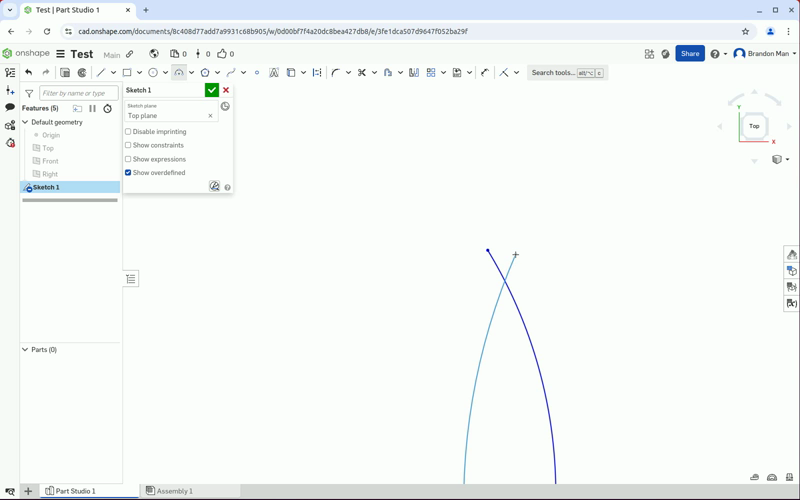
scroll(-6)
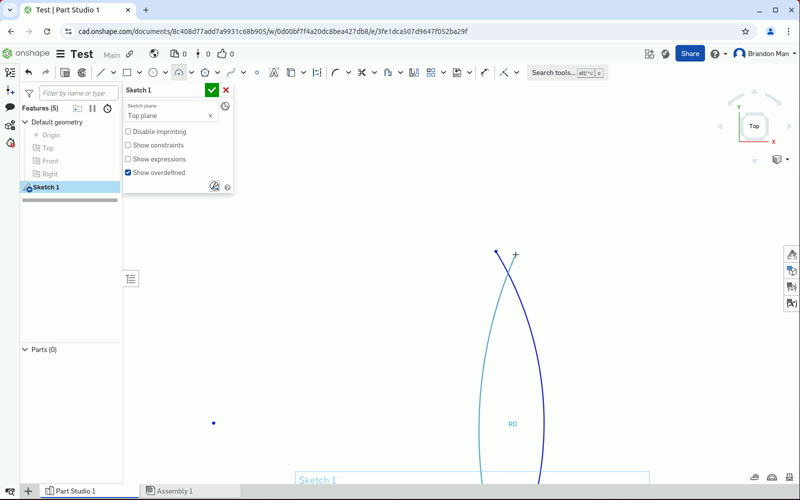
scroll(-6)
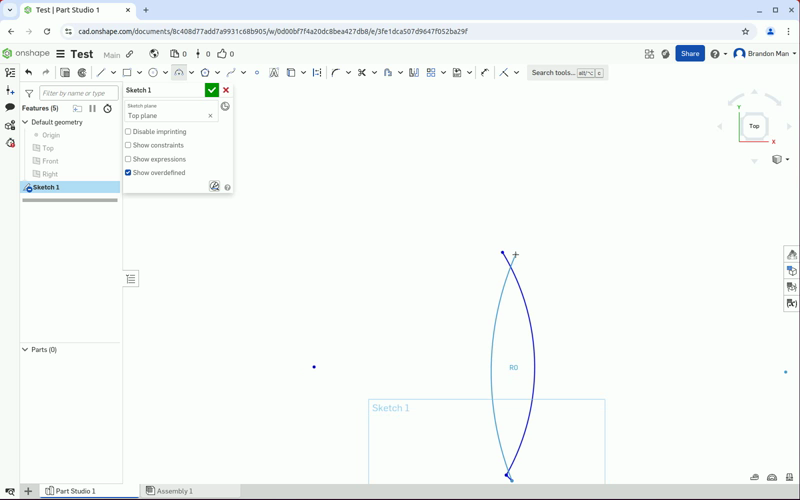
scroll(-6)
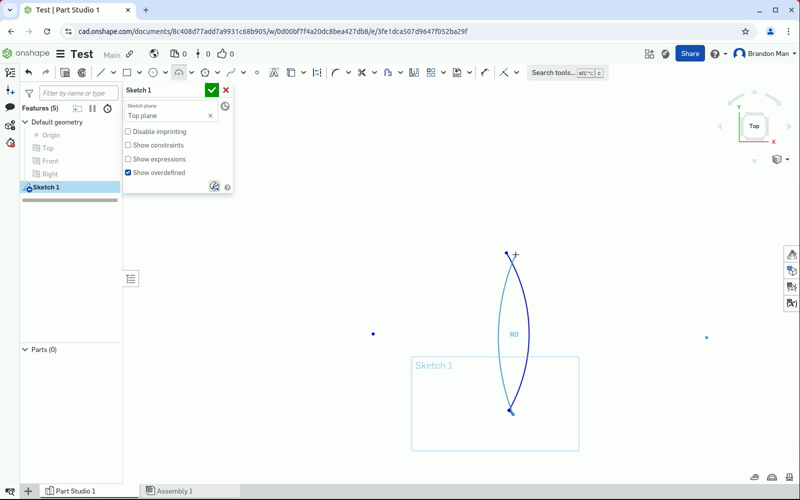
scroll(-6)
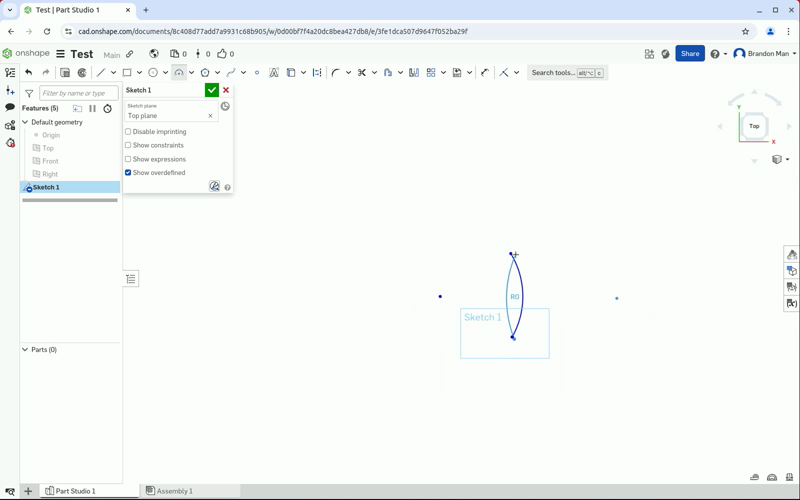
scroll(-6)
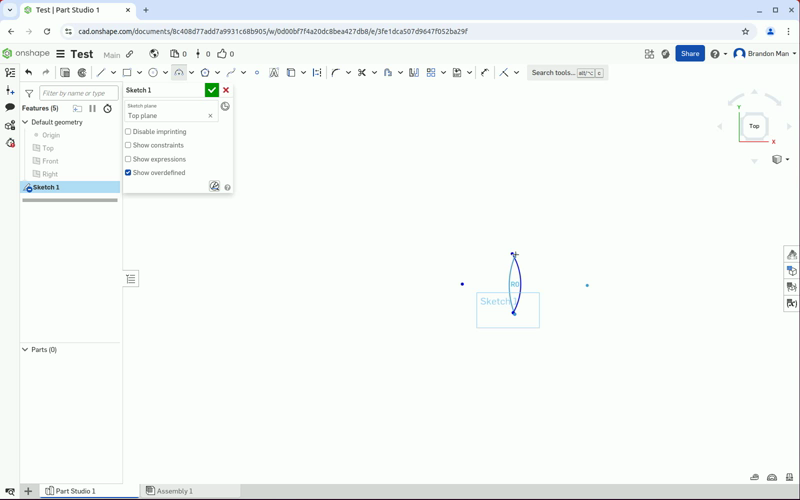
mouse_move(522, 284)
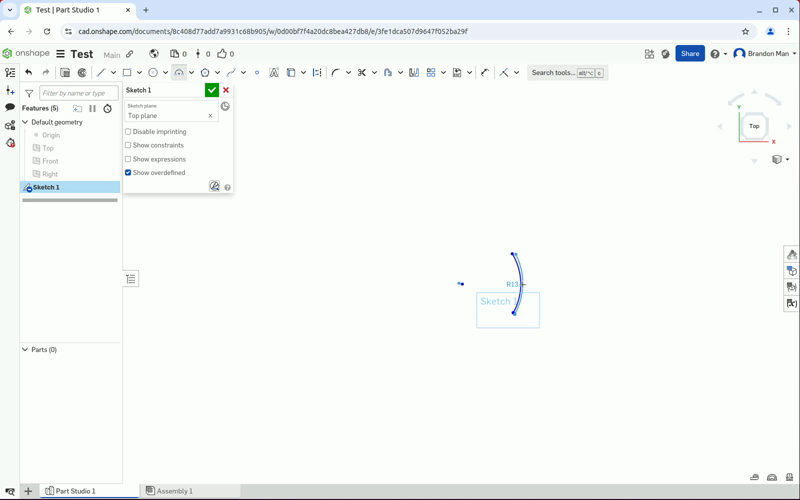
scroll(6)
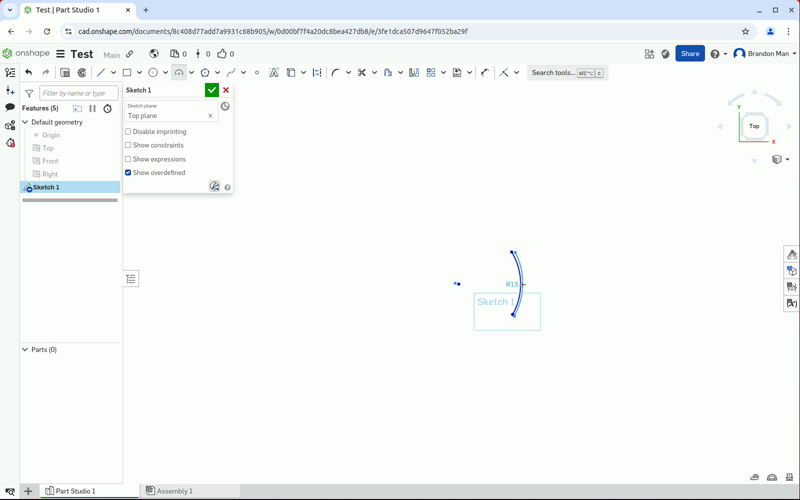
scroll(6)
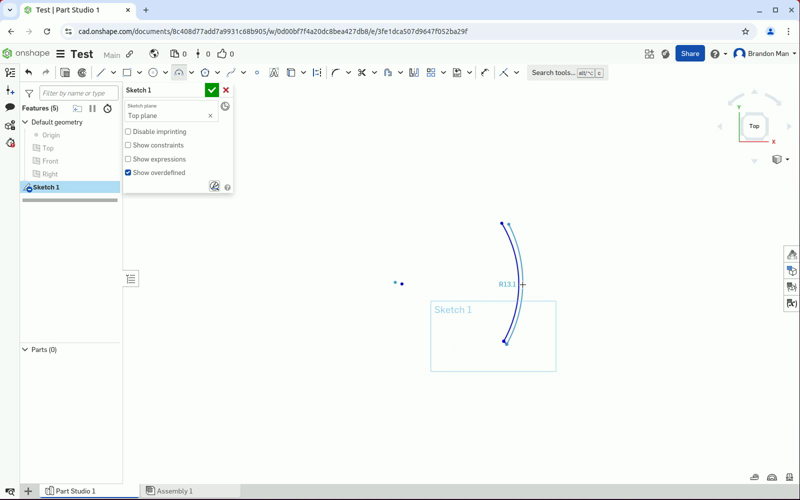
scroll(6)
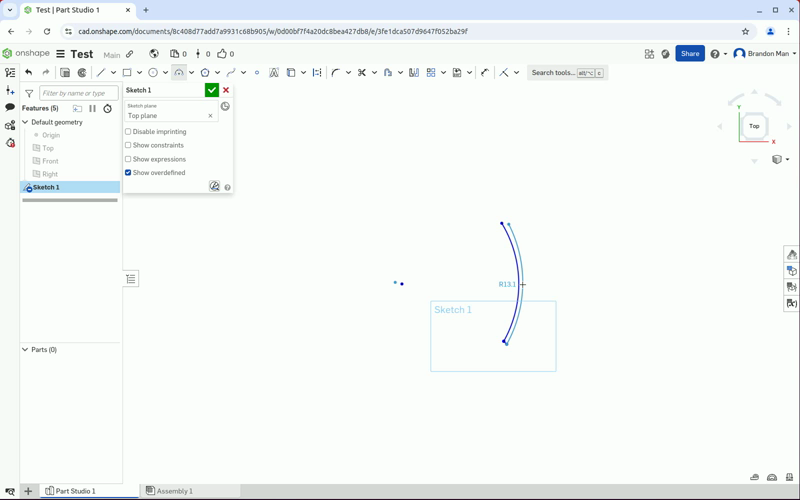
scroll(6)
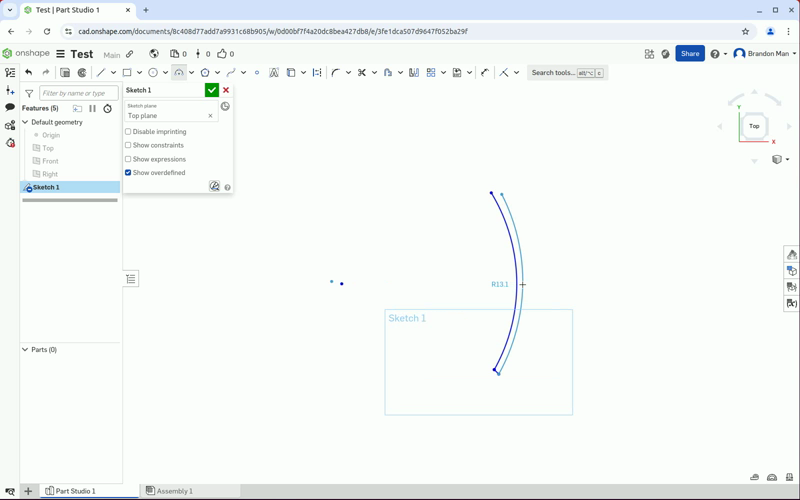
scroll(6)
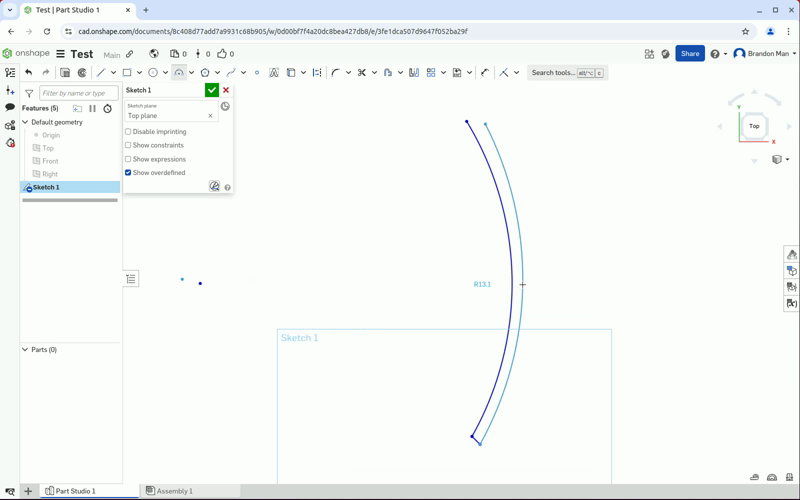
scroll(6)
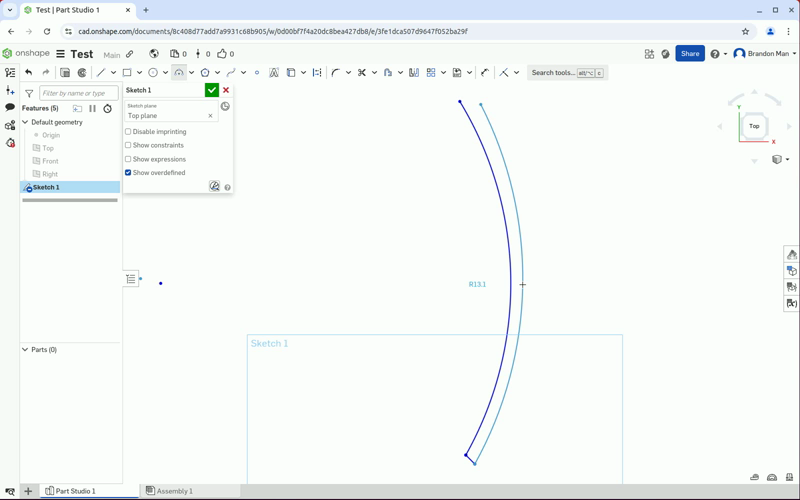
scroll(6)
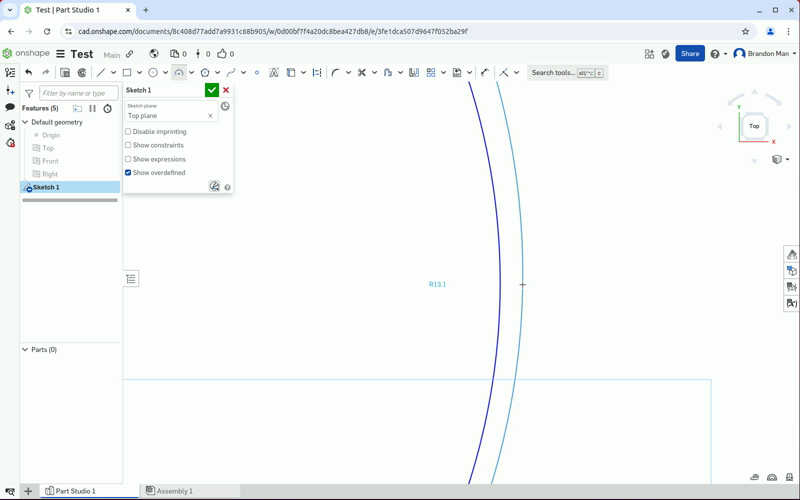
click(522, 284)
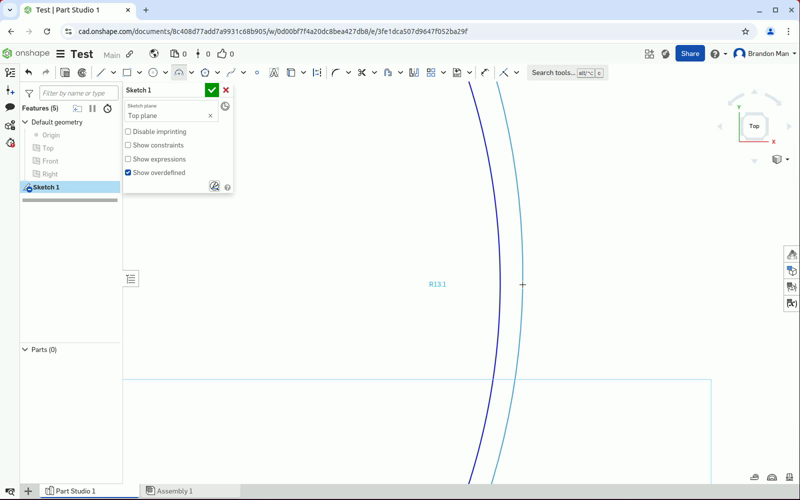
scroll(-6)
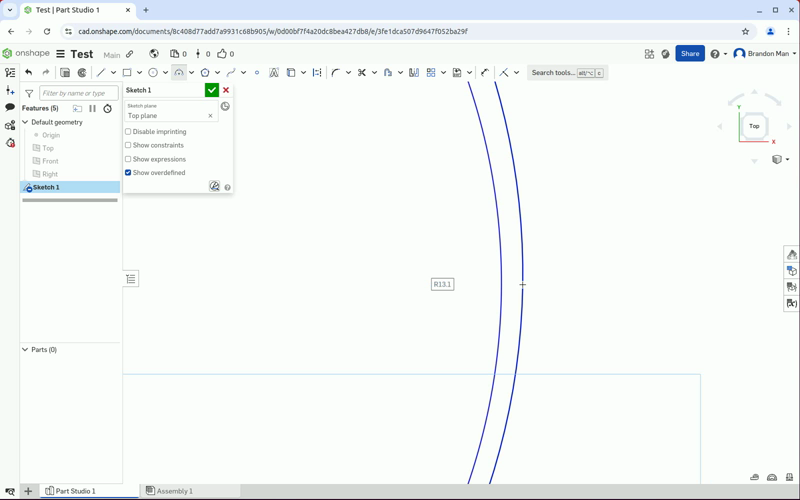
scroll(-6)
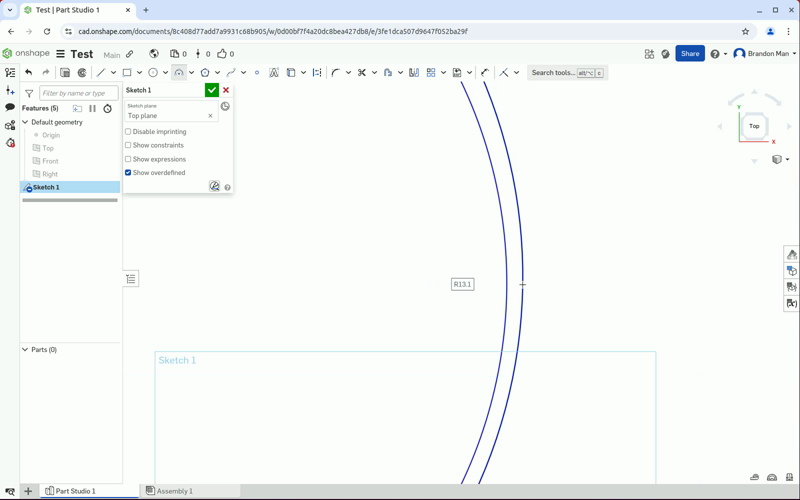
scroll(-6)
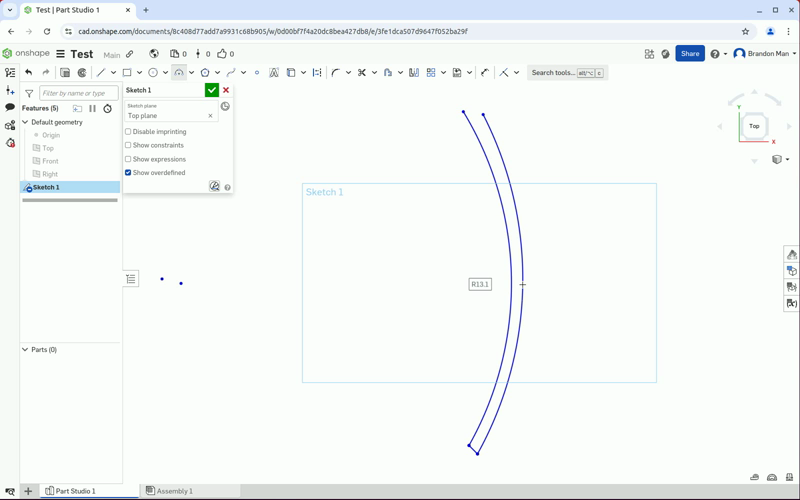
scroll(-6)
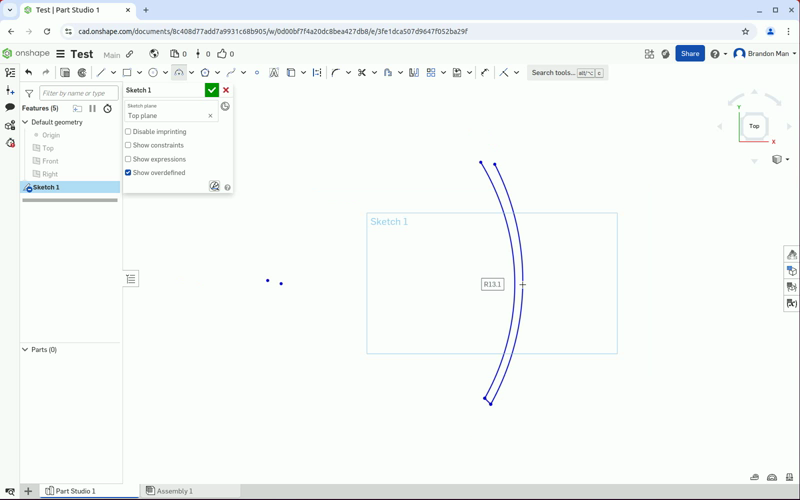
scroll(-6)
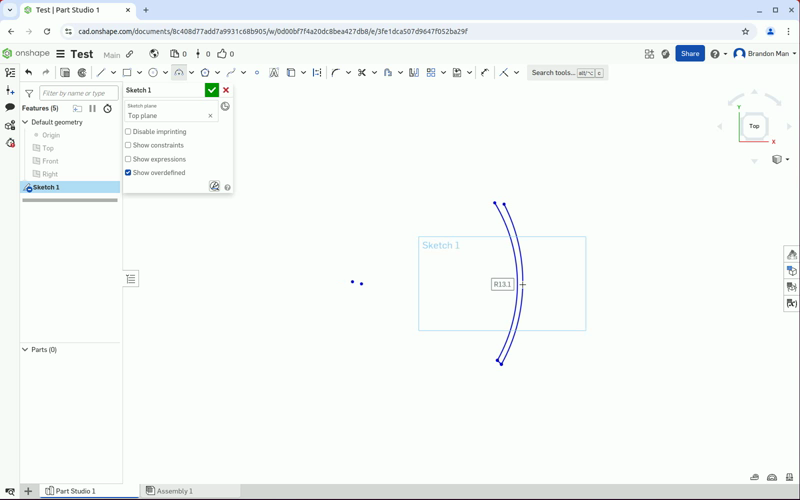
scroll(-6)
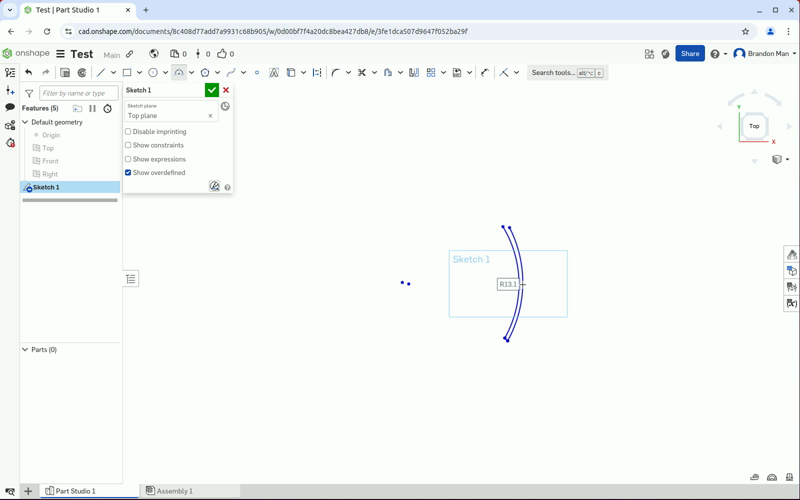
scroll(-6)
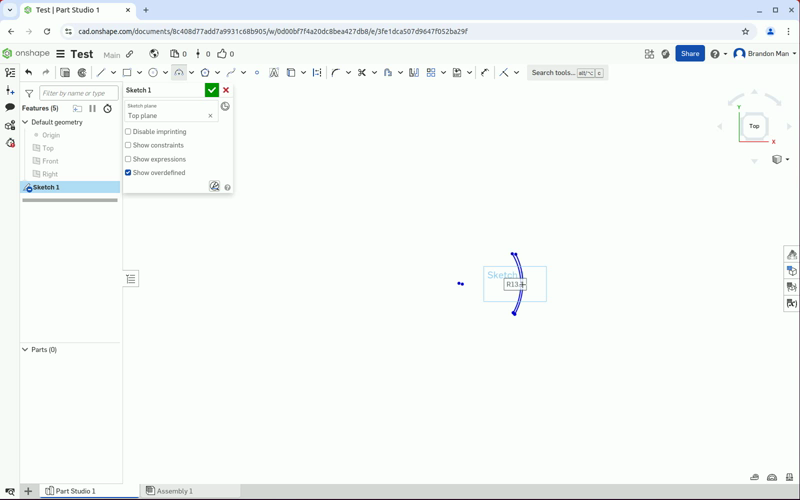
key_up(shift)
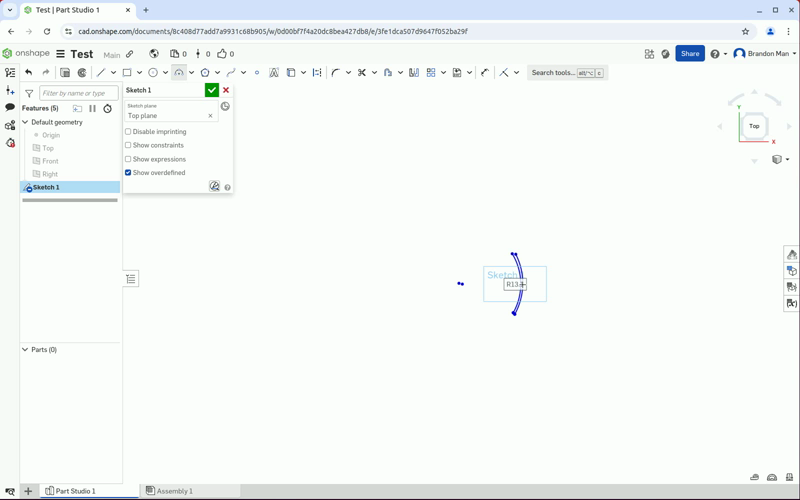
key(esc)
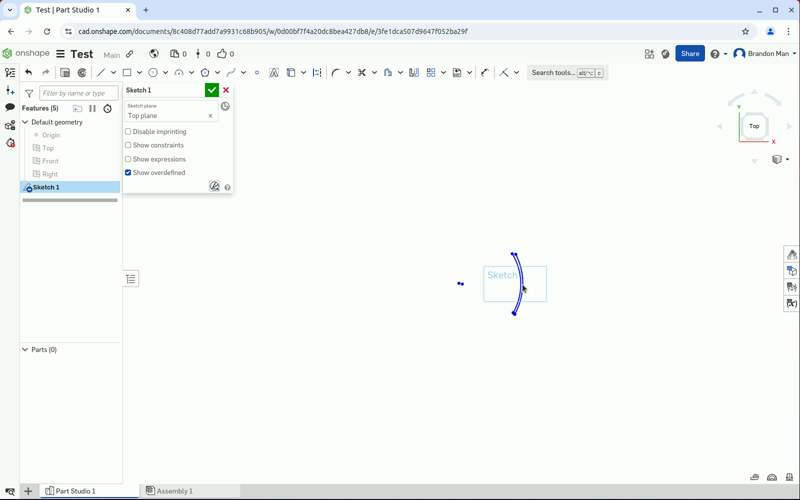
key(l)
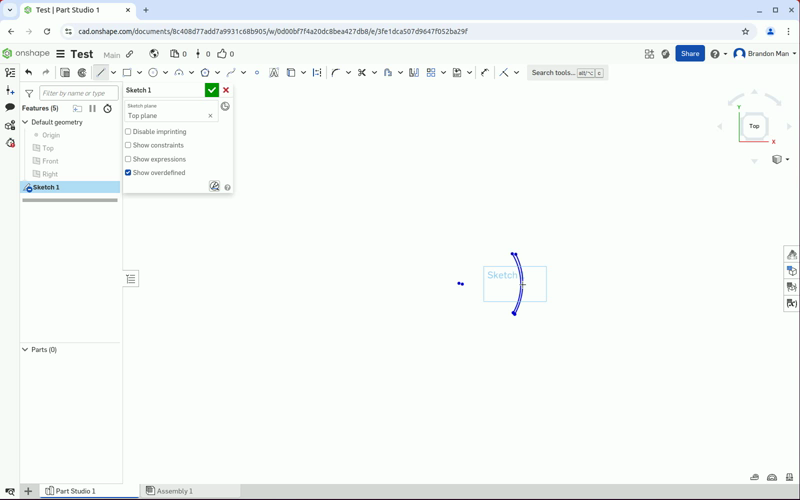
mouse_move(515, 254)
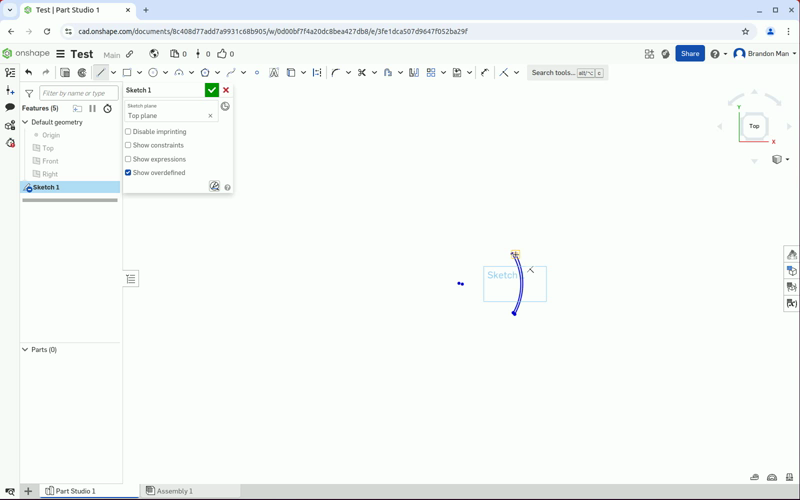
scroll(6)
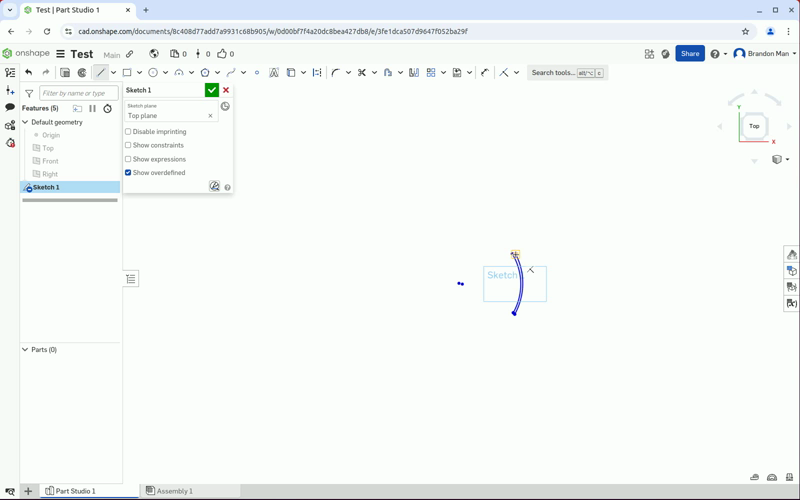
scroll(6)
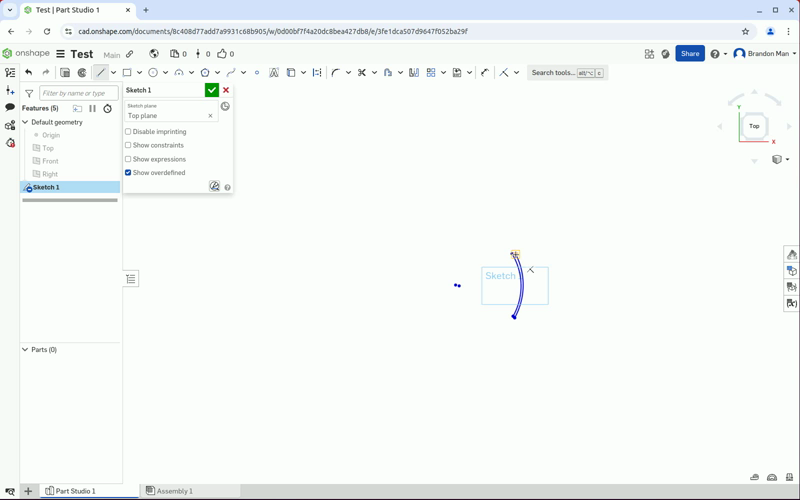
scroll(6)
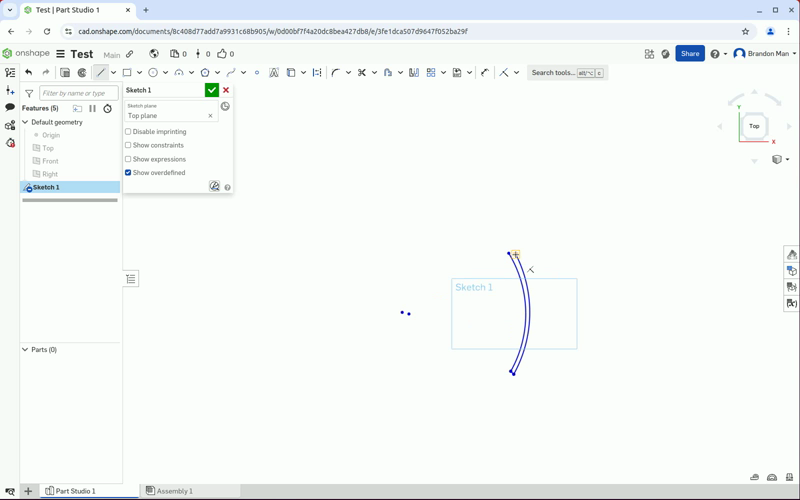
scroll(6)
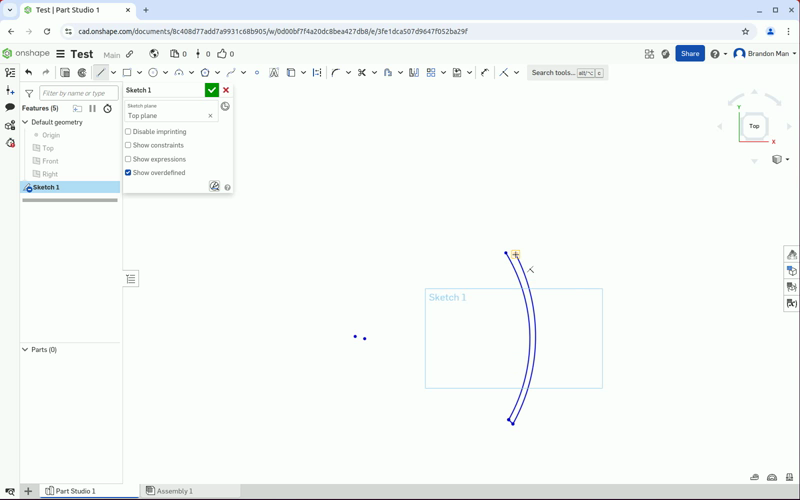
scroll(6)
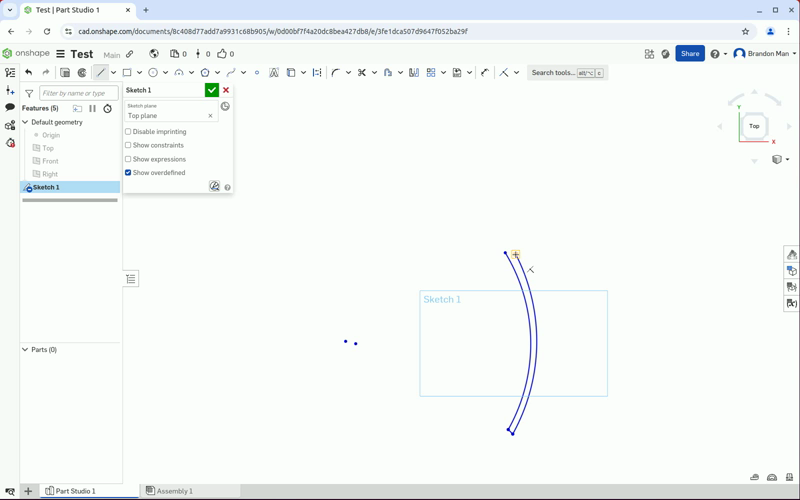
scroll(6)
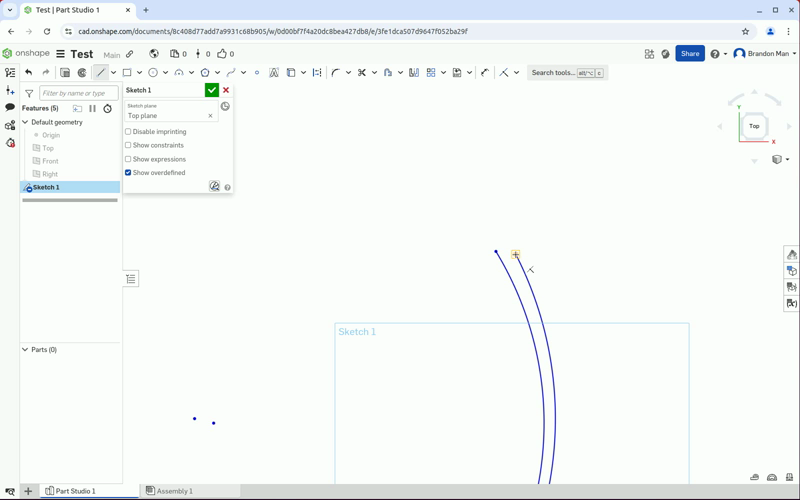
scroll(6)
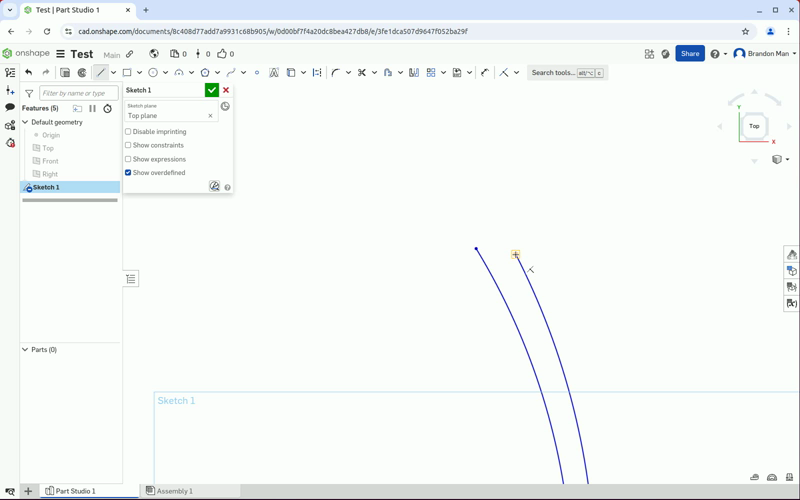
click(515, 254)
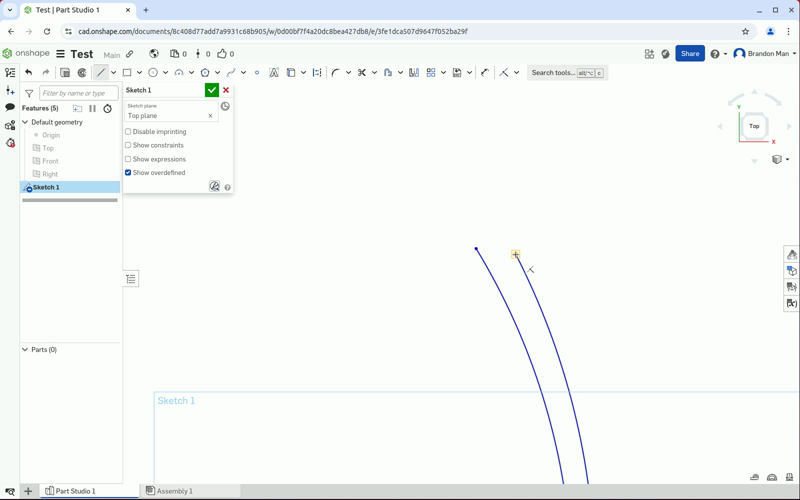
scroll(-6)
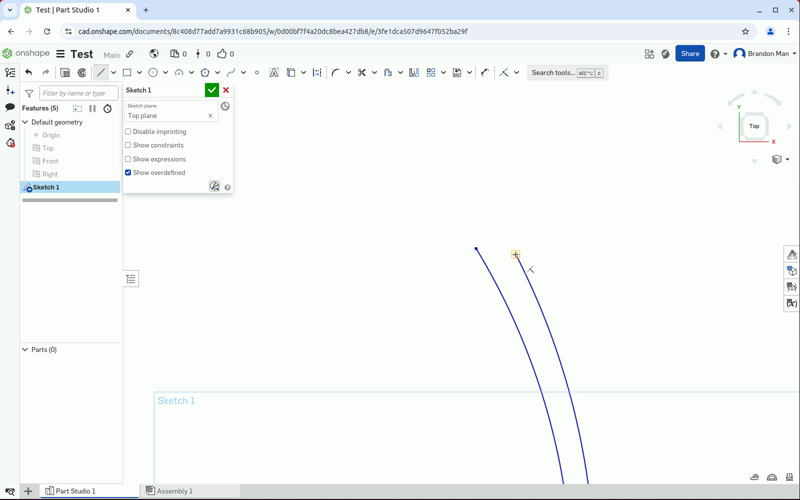
scroll(-6)
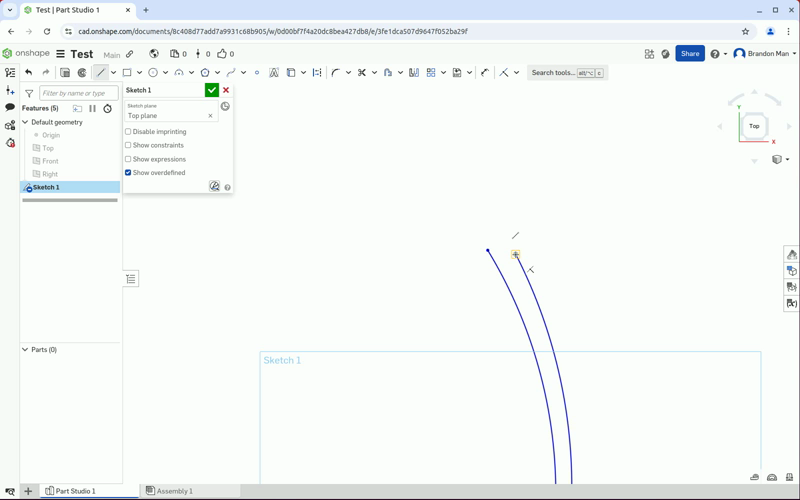
scroll(-6)
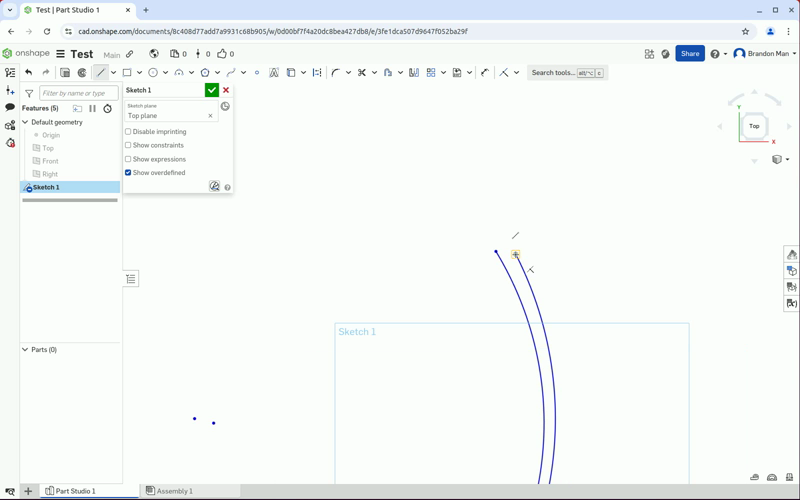
scroll(-6)
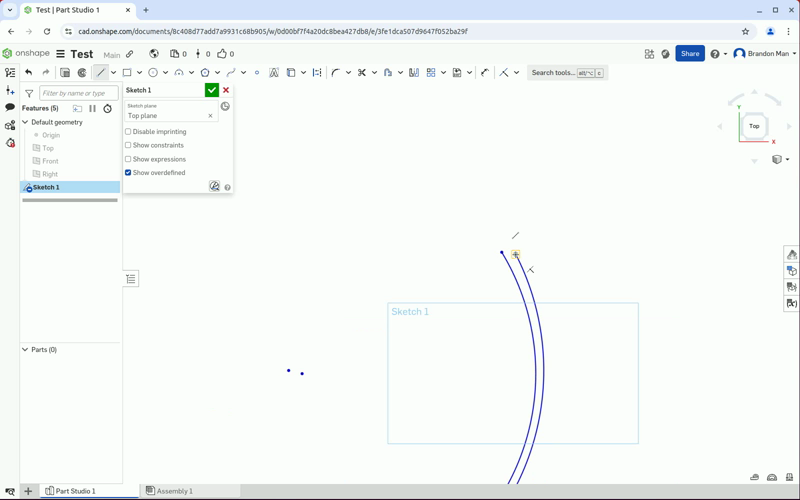
scroll(-6)
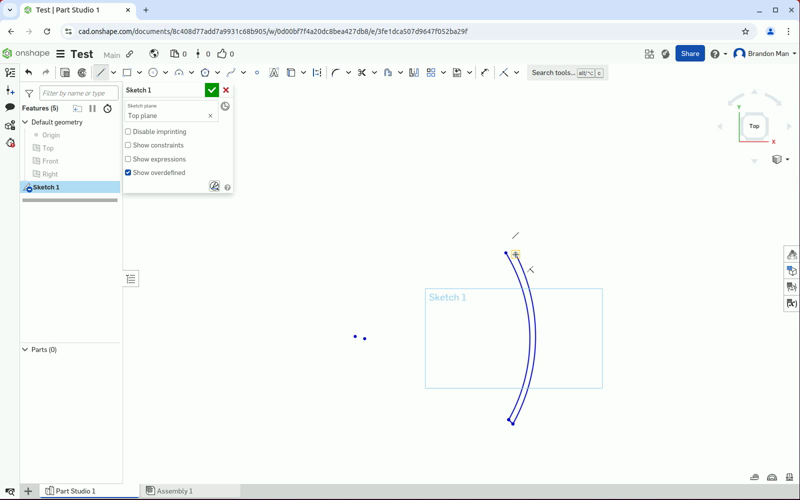
scroll(-6)
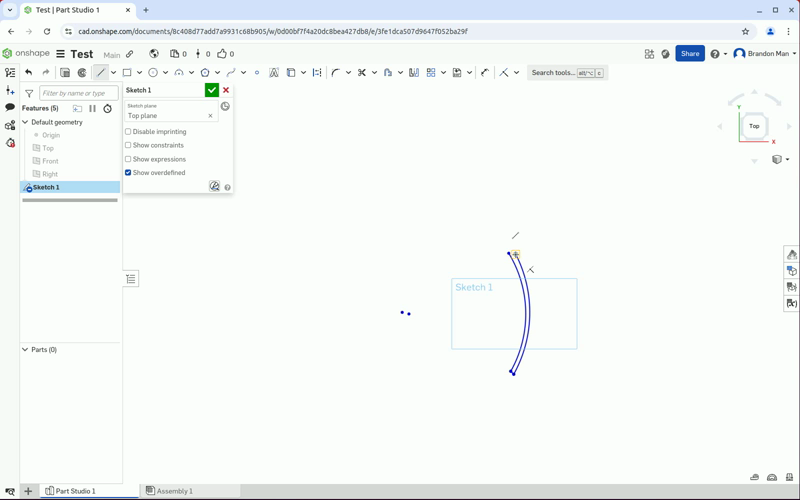
scroll(-6)
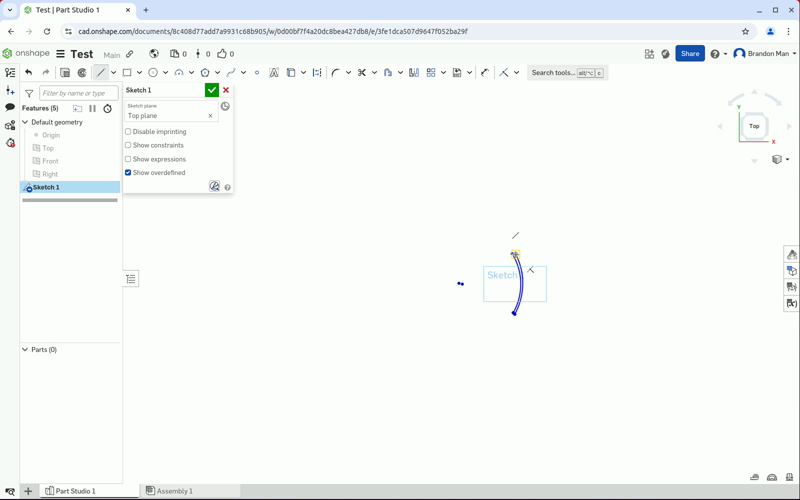
key_down(shift)
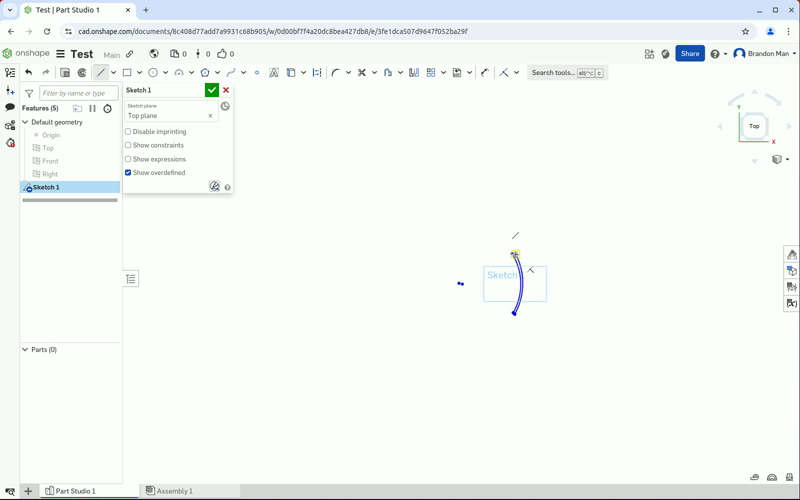
mouse_move(545, 254)
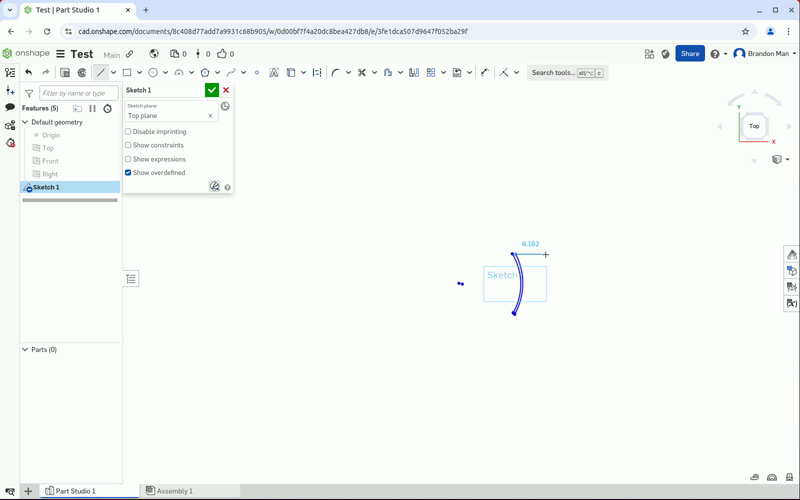
mouse_move(534, 244)
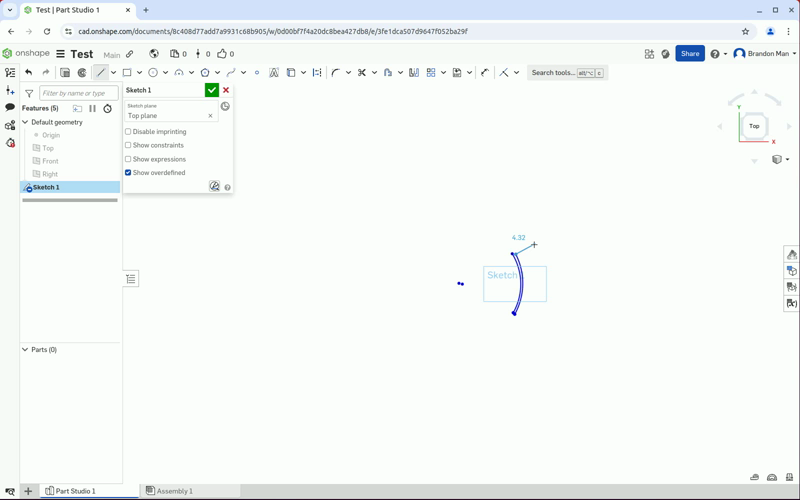
click(534, 244)
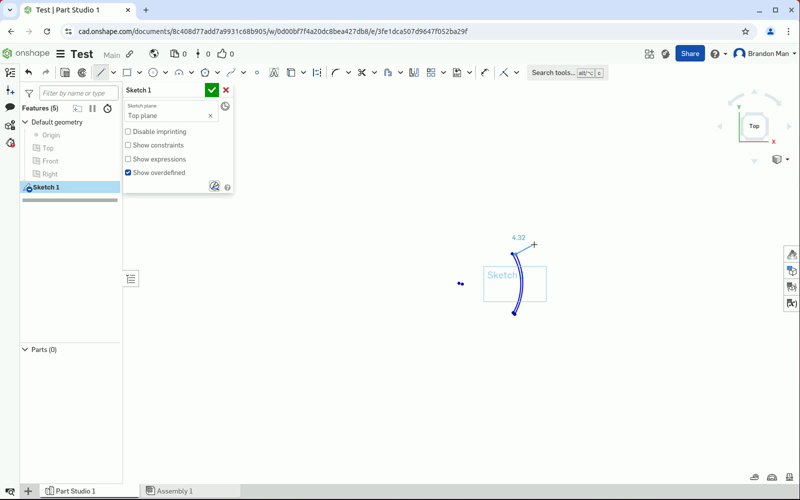
key_up(shift)
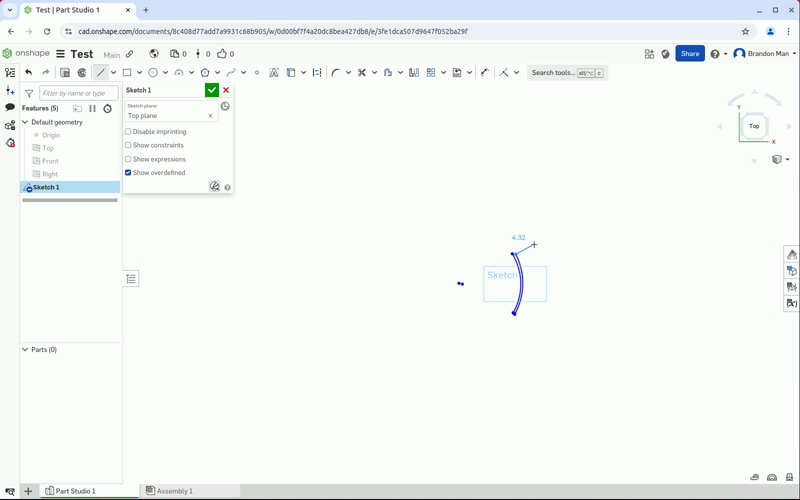
key_down(shift)
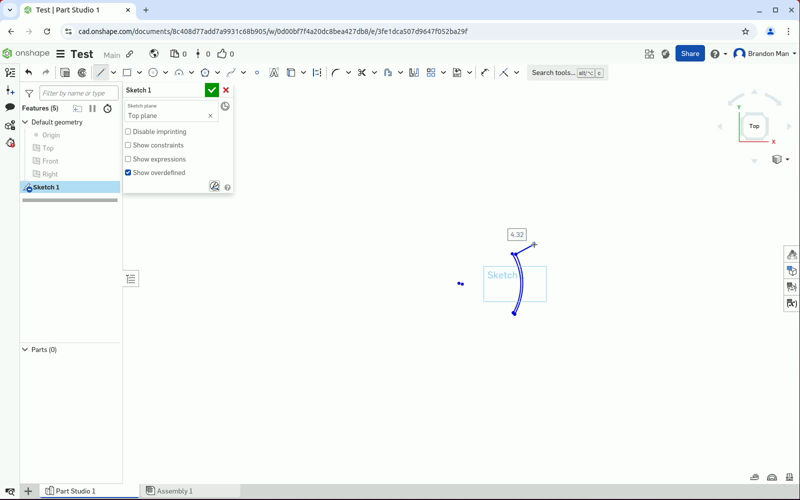
mouse_move(564, 244)
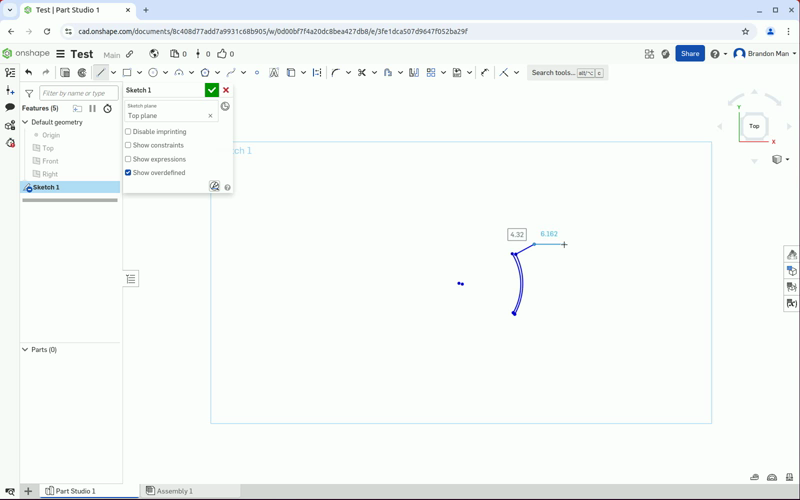
mouse_move(532, 241)
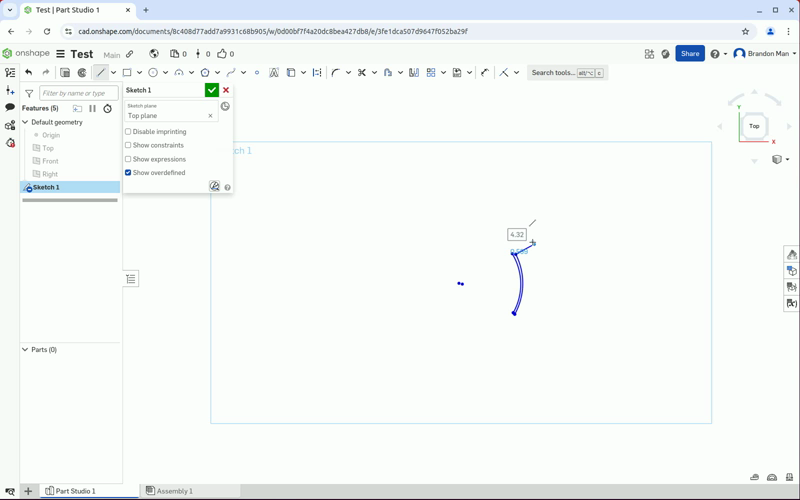
scroll(6)
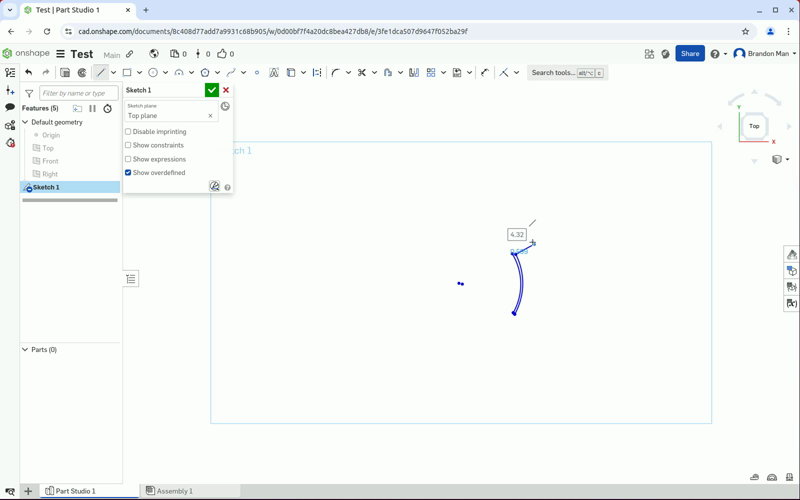
scroll(6)
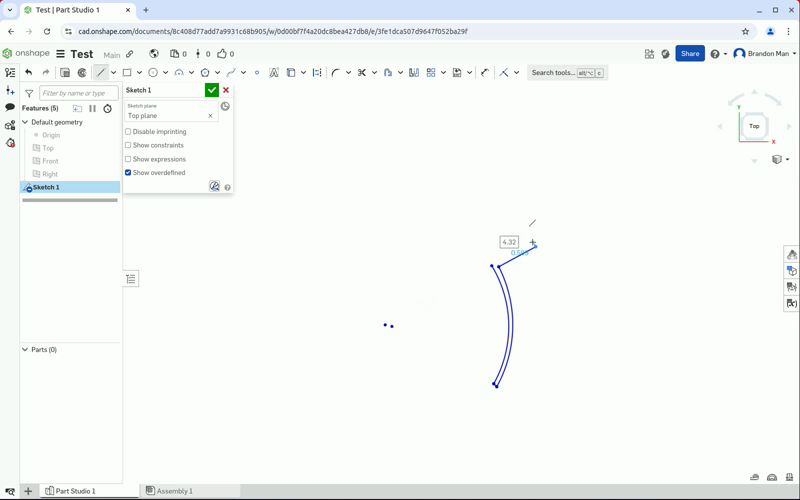
scroll(6)
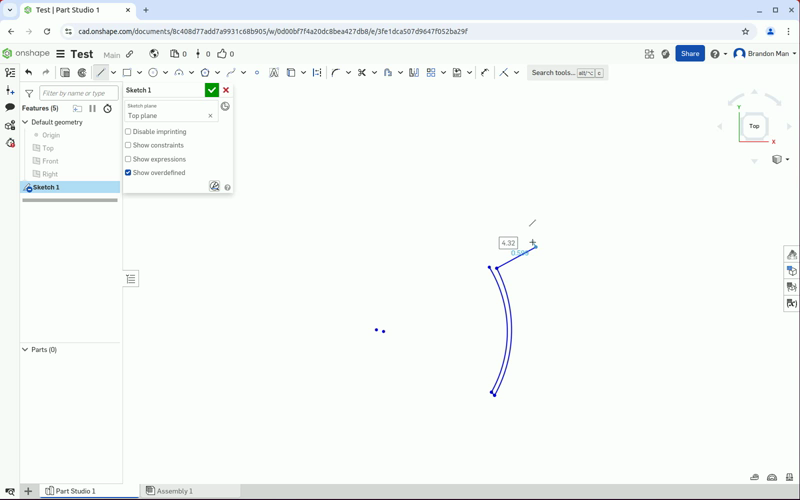
scroll(6)
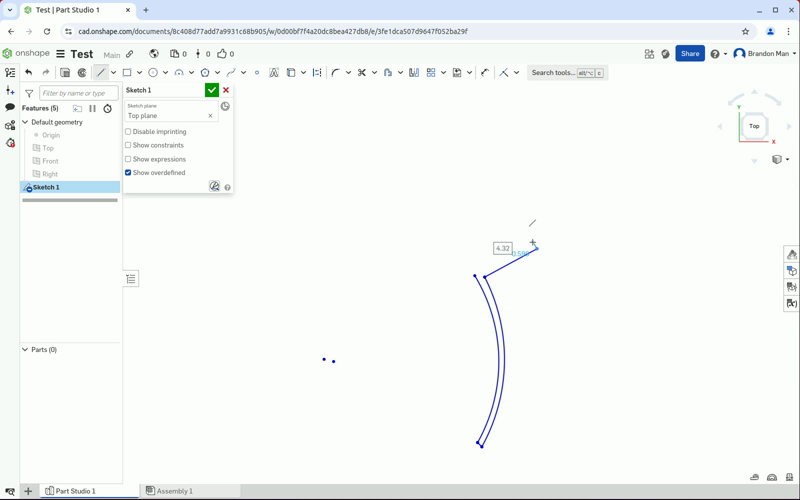
scroll(6)
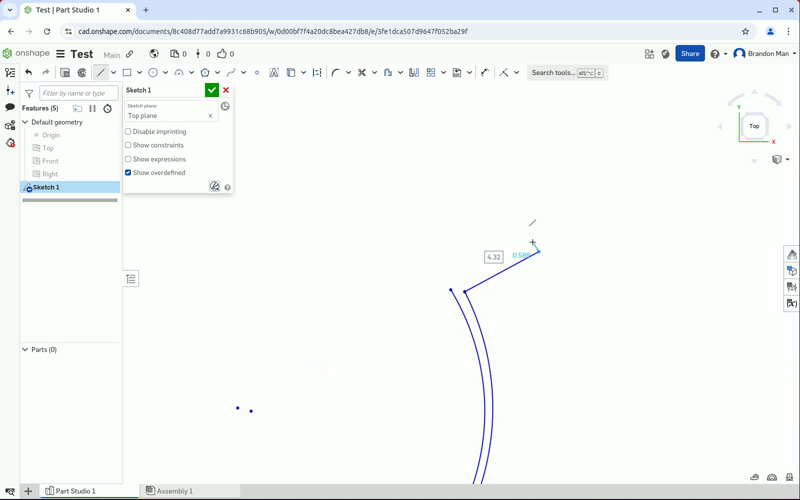
scroll(6)
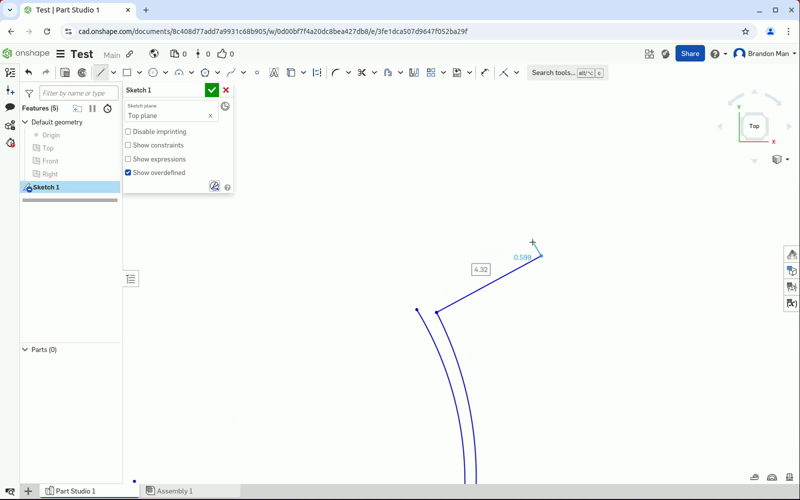
scroll(6)
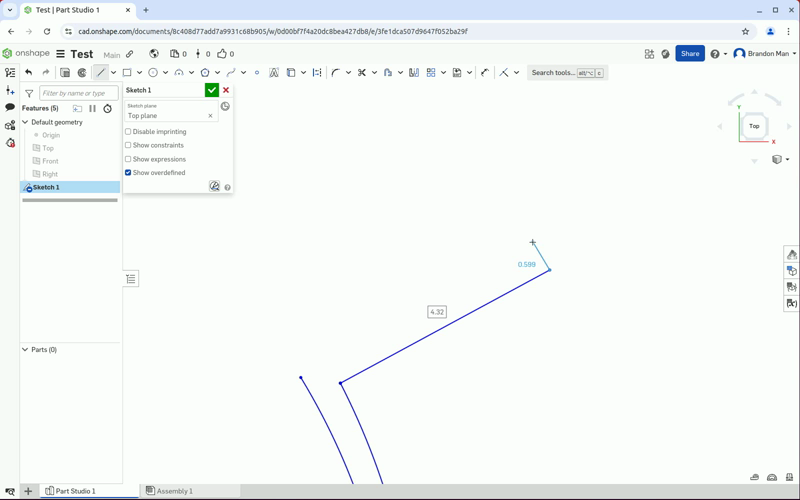
click(532, 241)
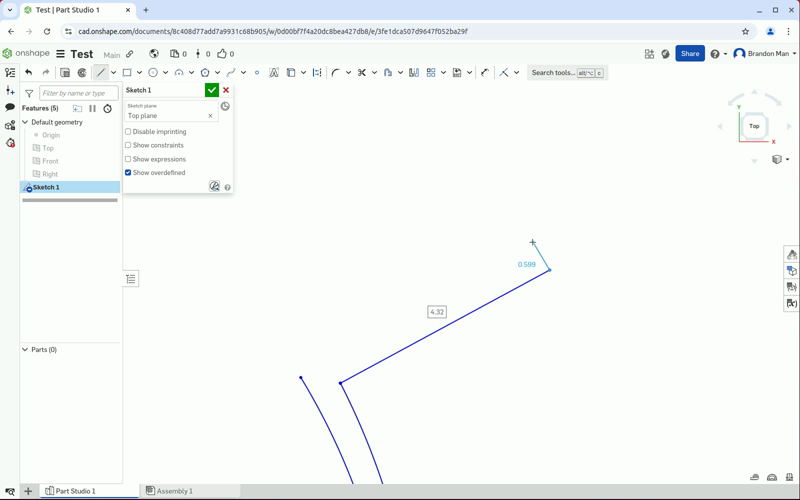
scroll(-6)
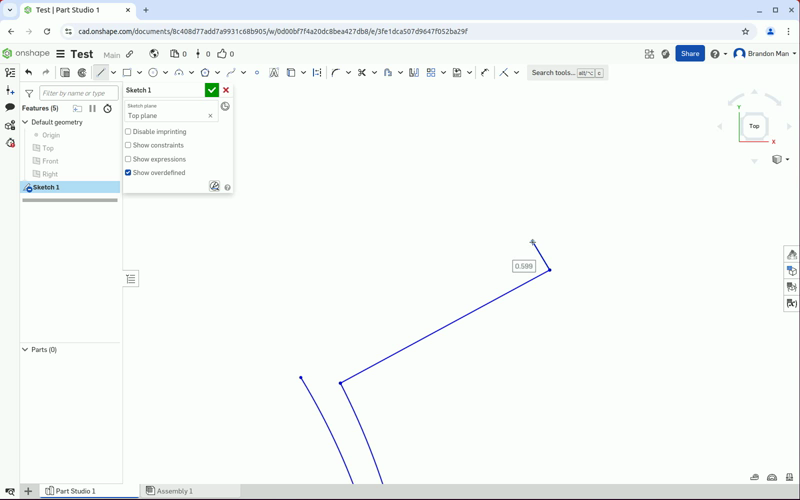
scroll(-6)
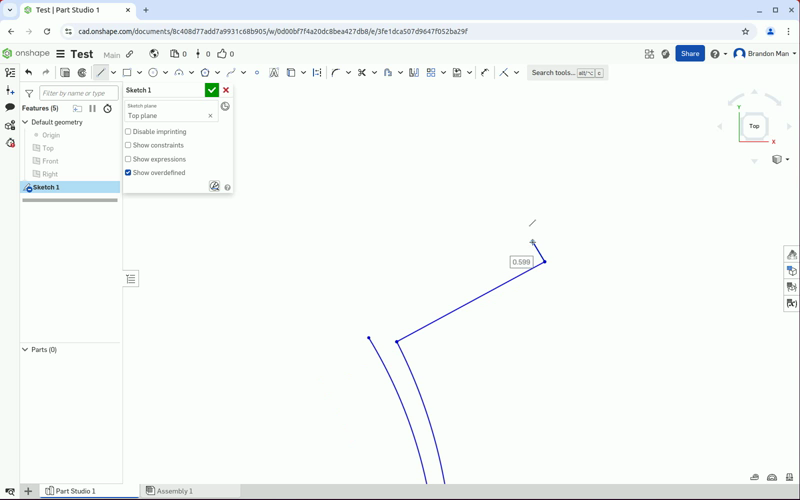
scroll(-6)
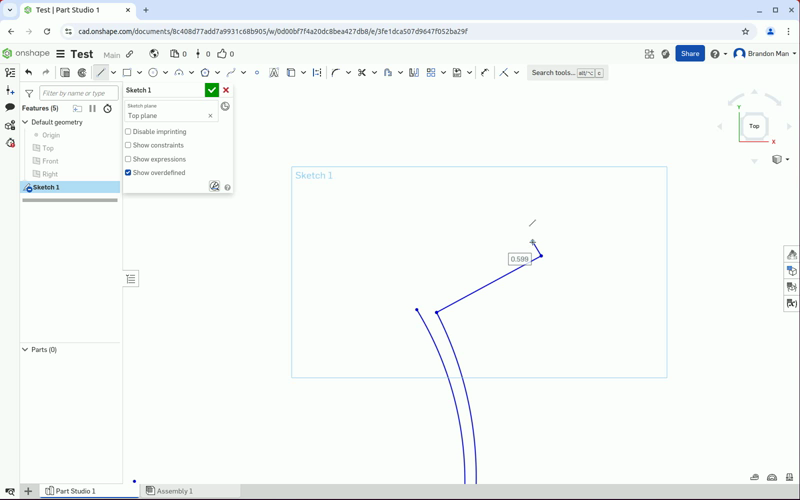
scroll(-6)
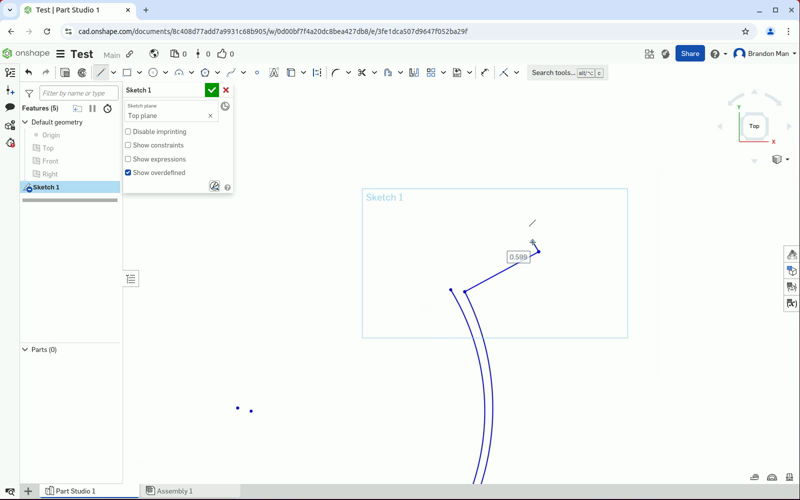
scroll(-6)
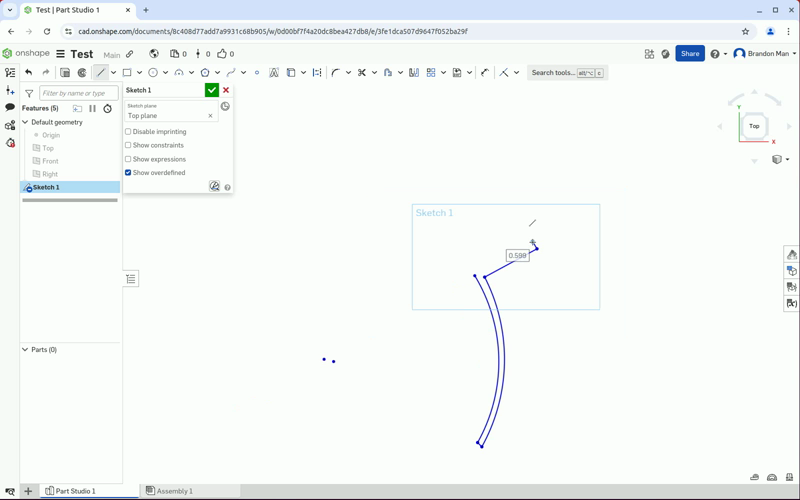
scroll(-6)
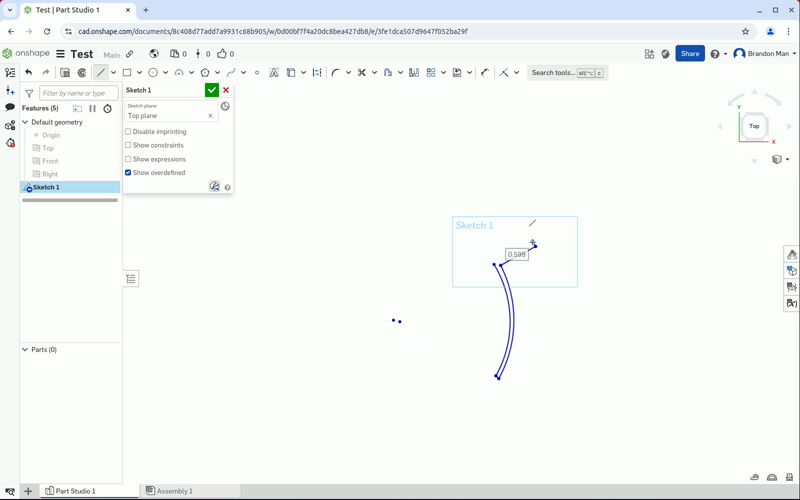
scroll(-6)
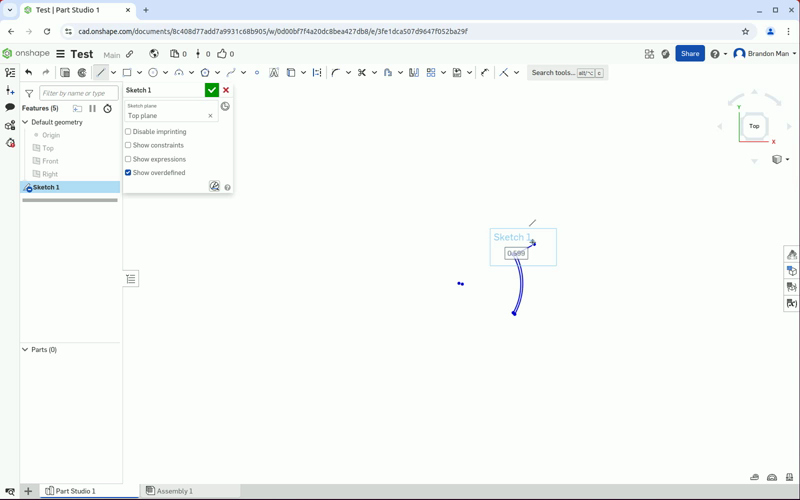
key_up(shift)
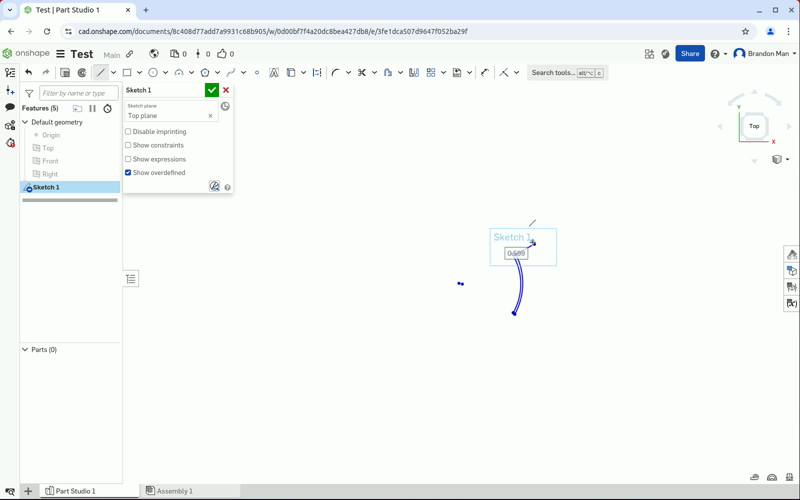
mouse_move(562, 241)
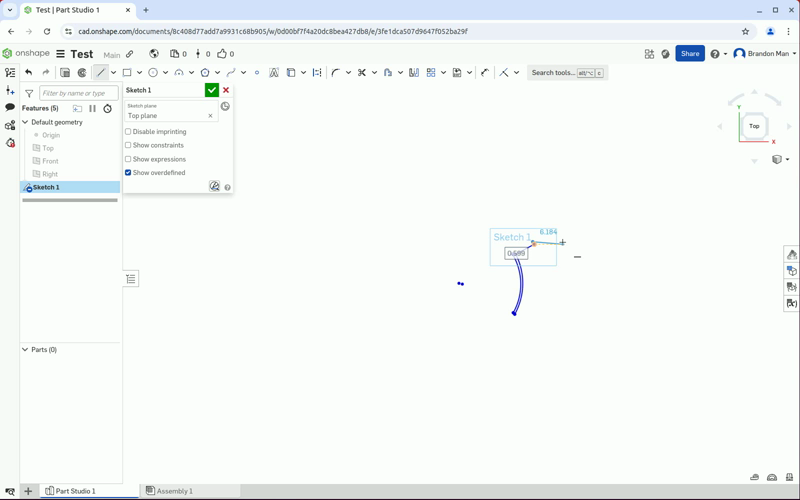
key_down(shift)
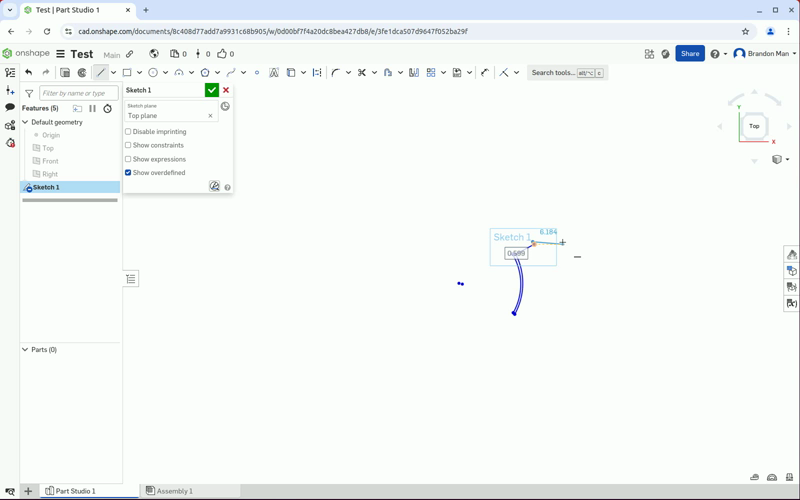
mouse_move(512, 253)
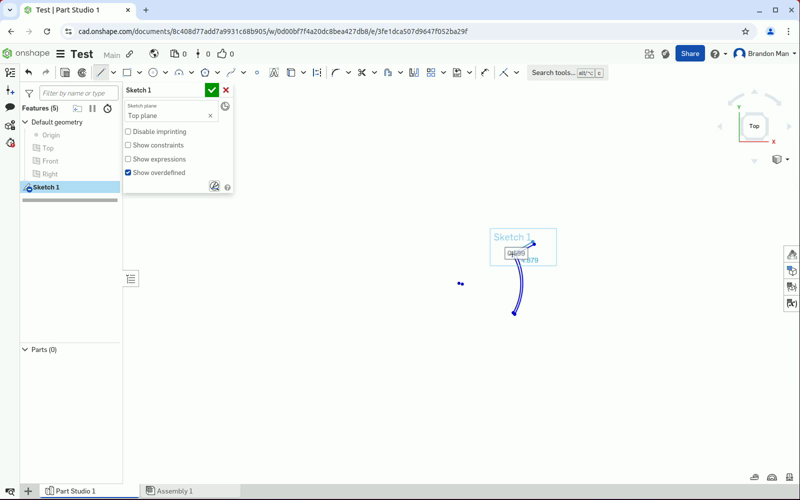
scroll(6)
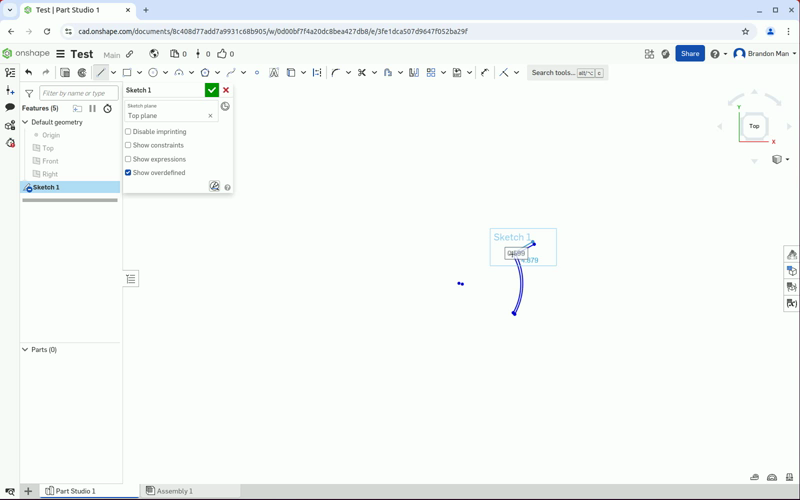
scroll(6)
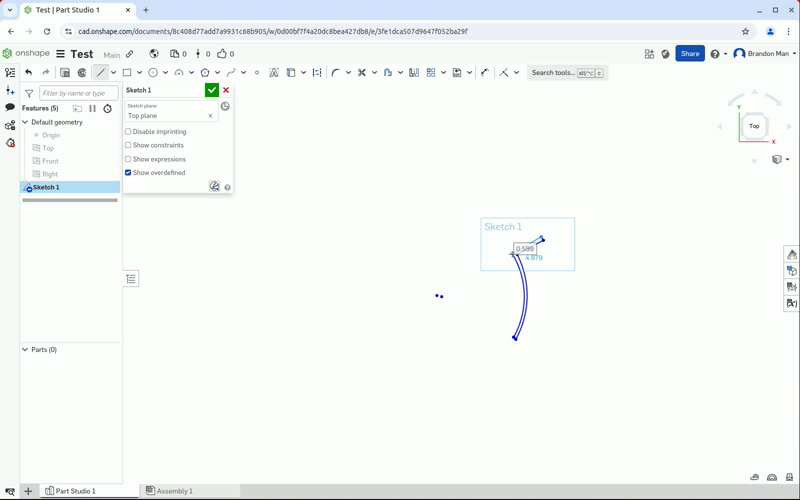
scroll(6)
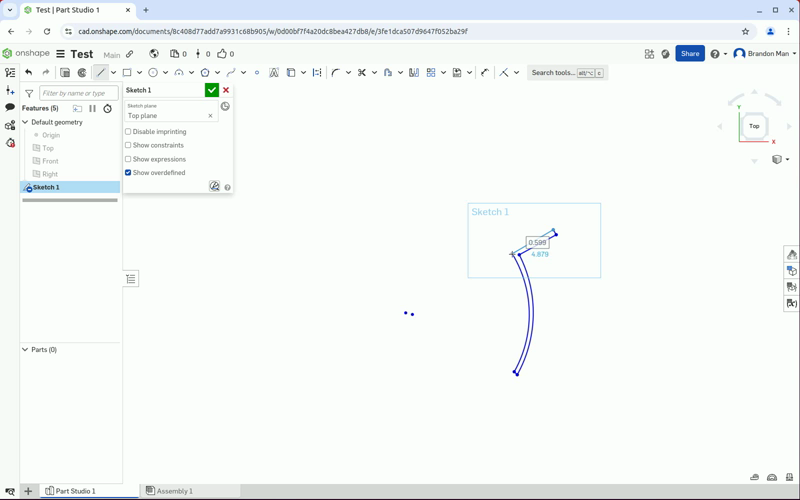
scroll(6)
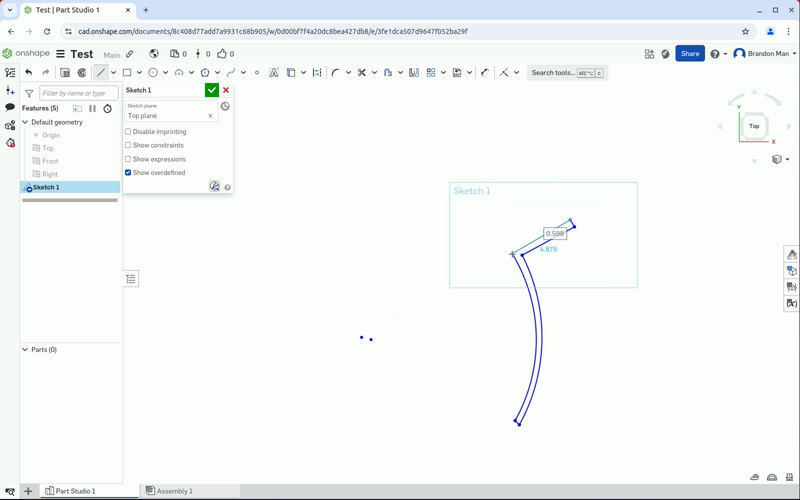
scroll(6)
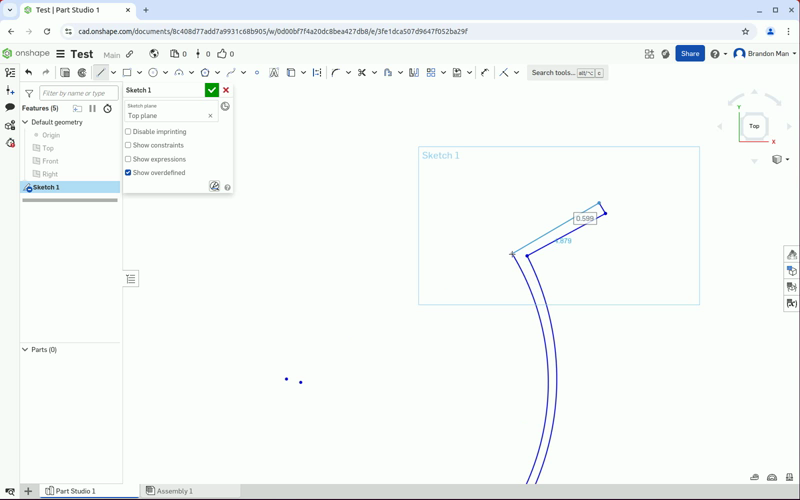
scroll(6)
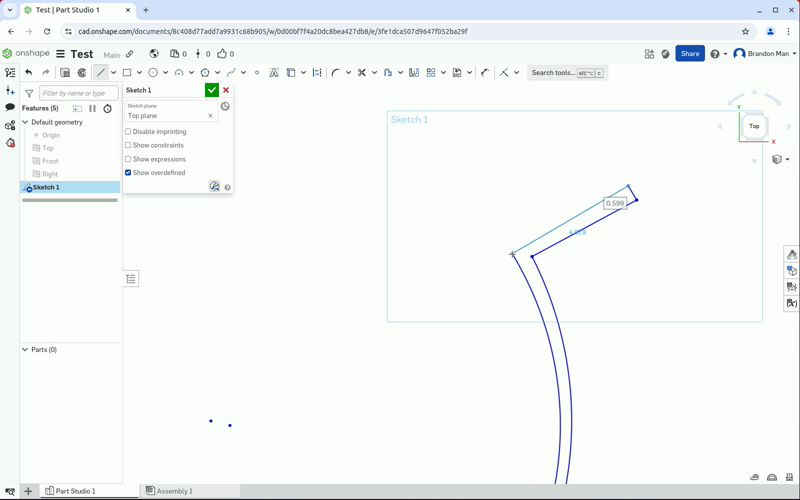
scroll(6)
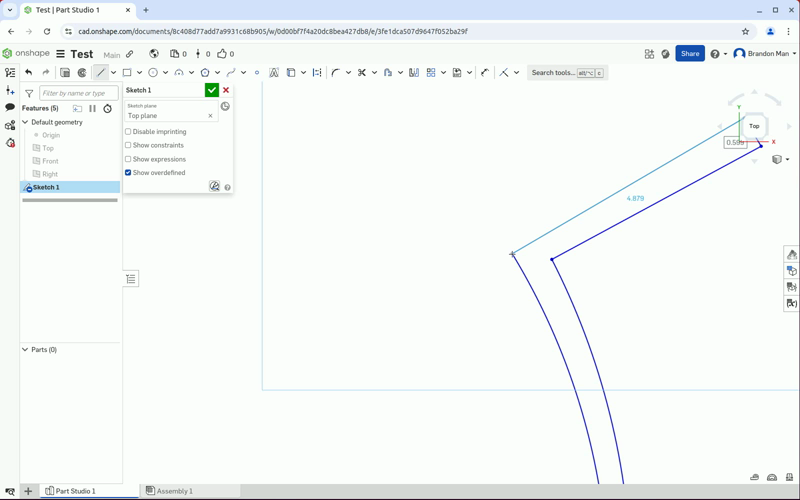
key_up(shift)
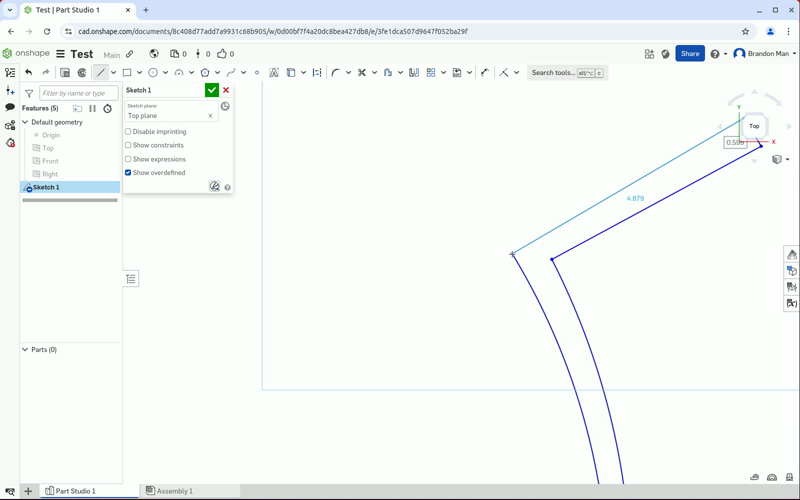
click(512, 253)
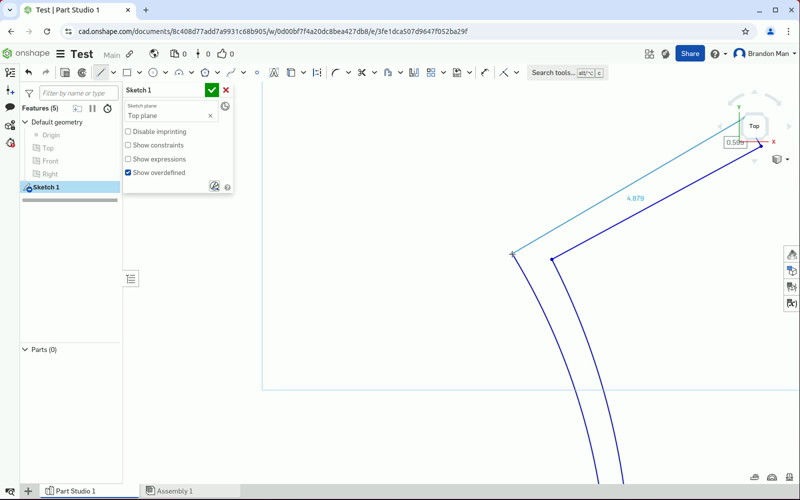
scroll(-6)
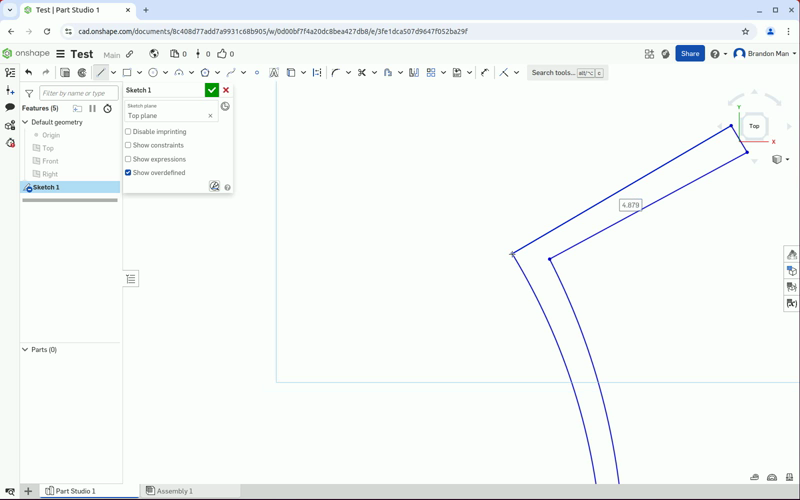
scroll(-6)
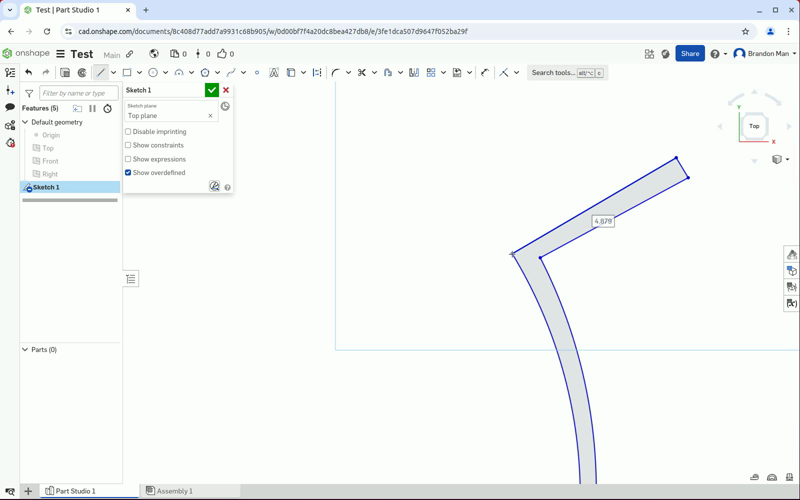
scroll(-6)
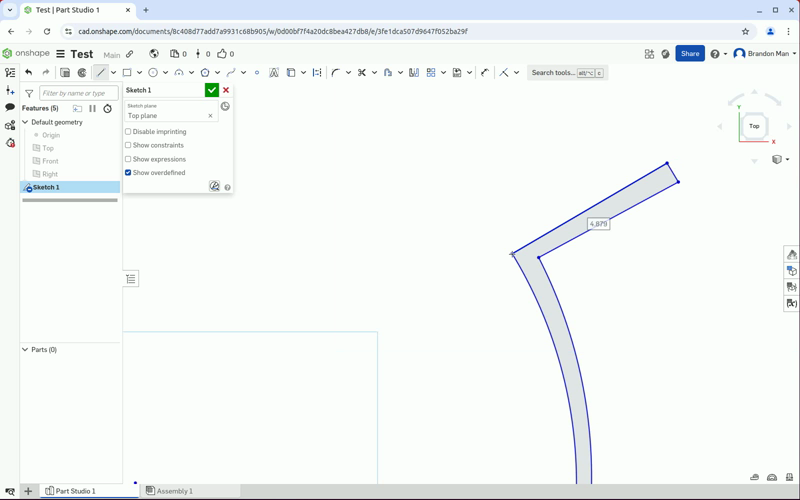
scroll(-6)
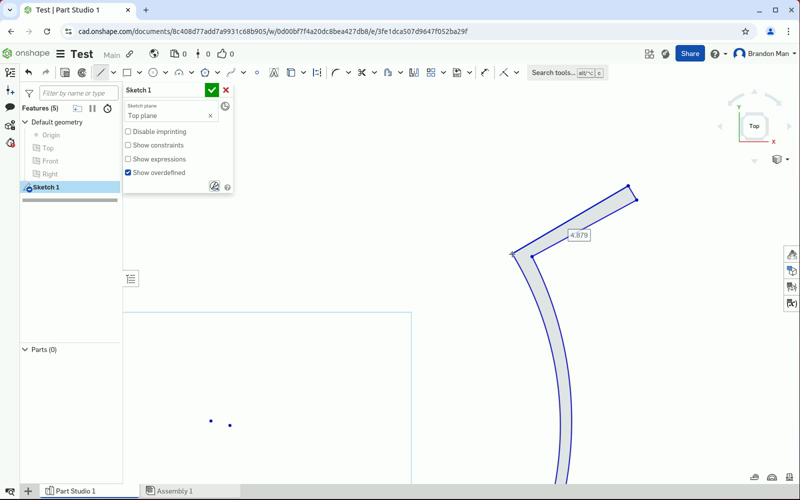
scroll(-6)
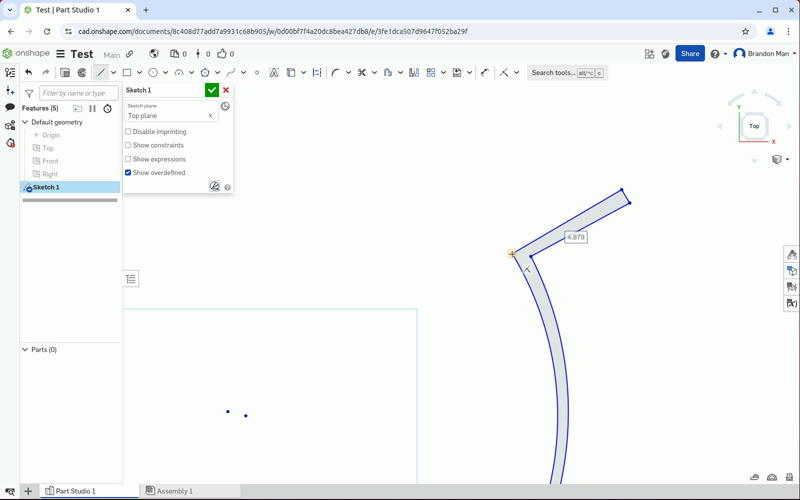
scroll(-6)
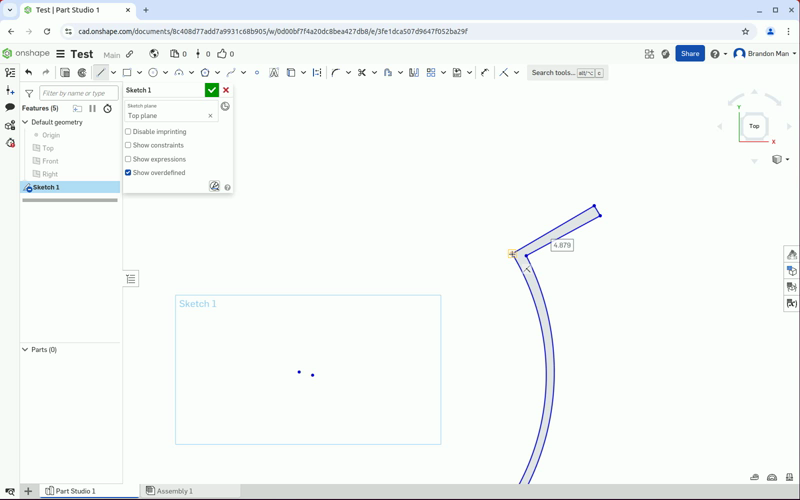
scroll(-6)
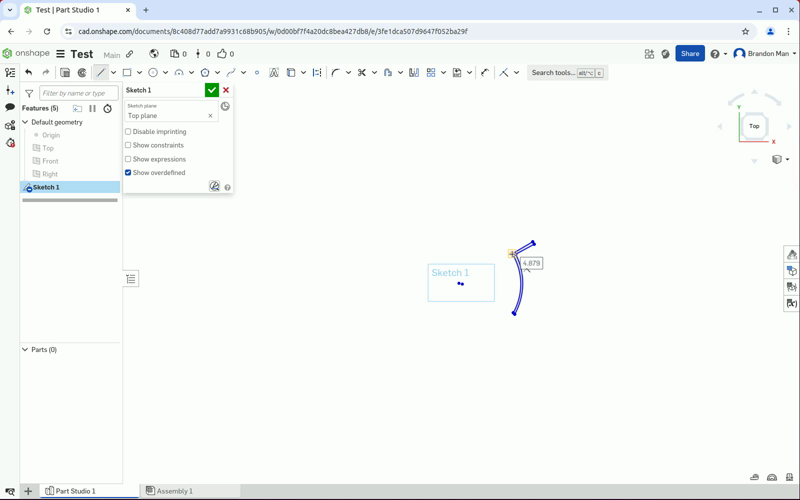
key(esc)
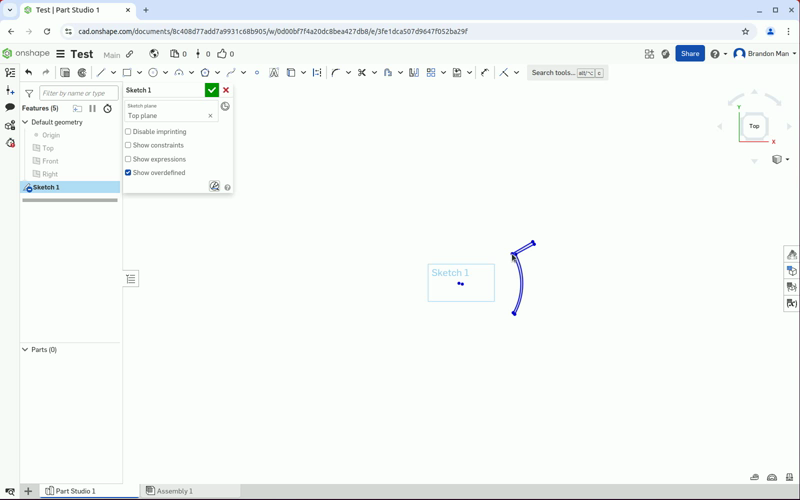
mouse_move(521, 291)
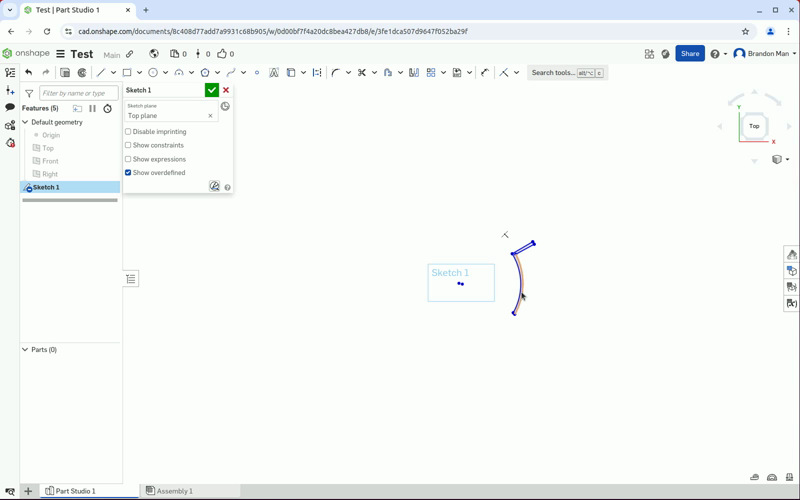
scroll(6)
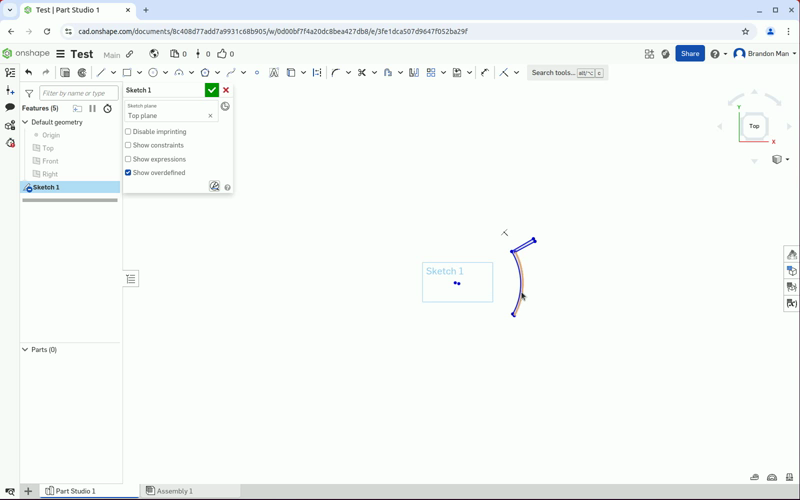
scroll(6)
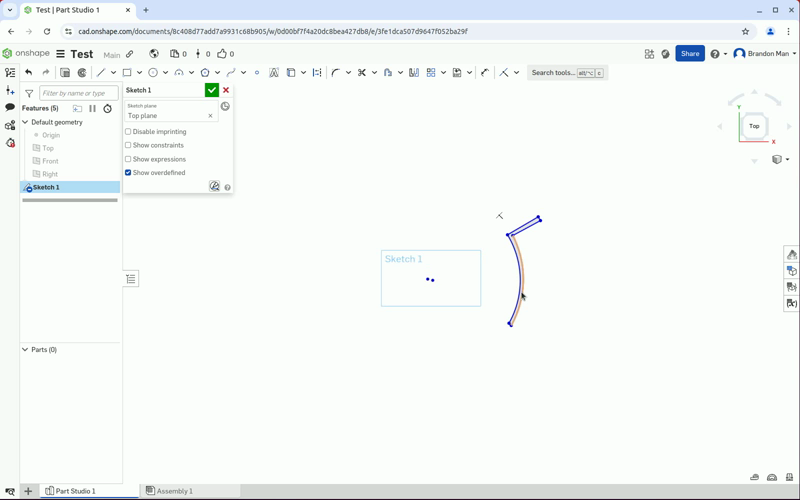
scroll(6)
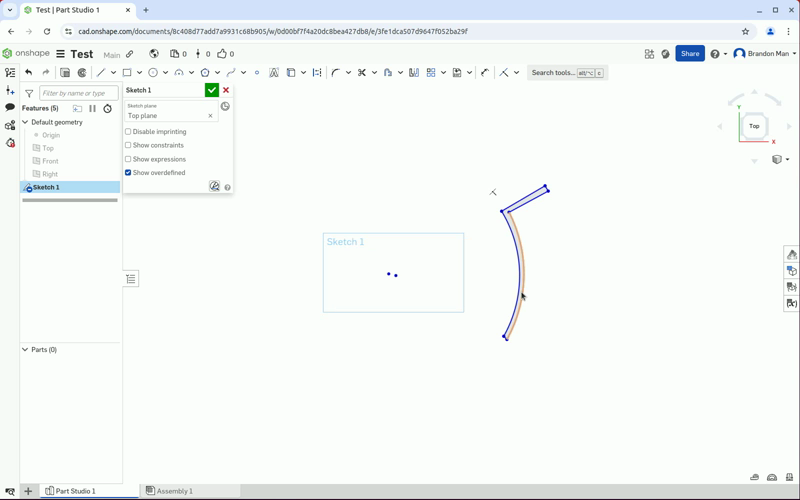
scroll(6)
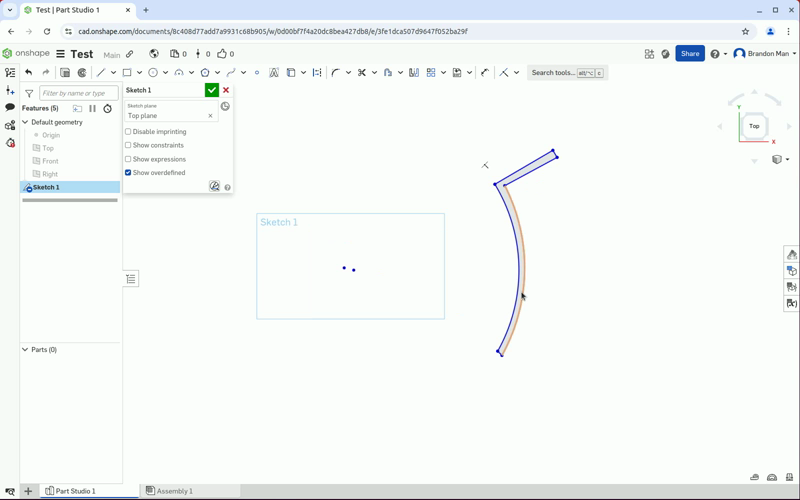
scroll(6)
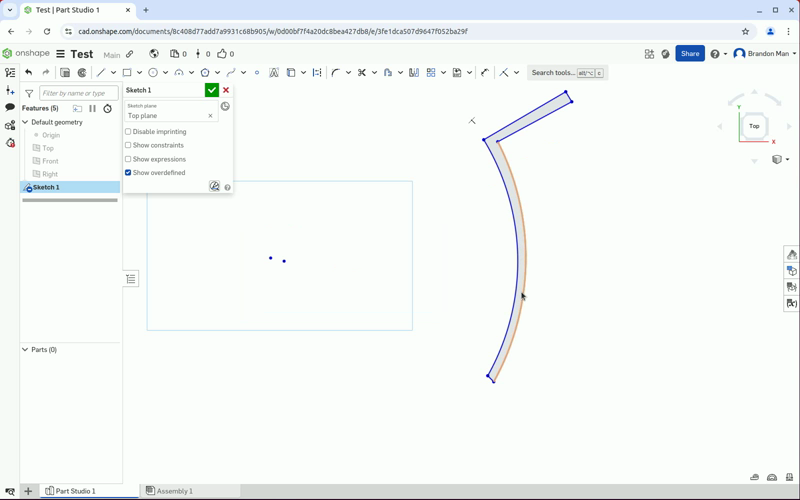
scroll(6)
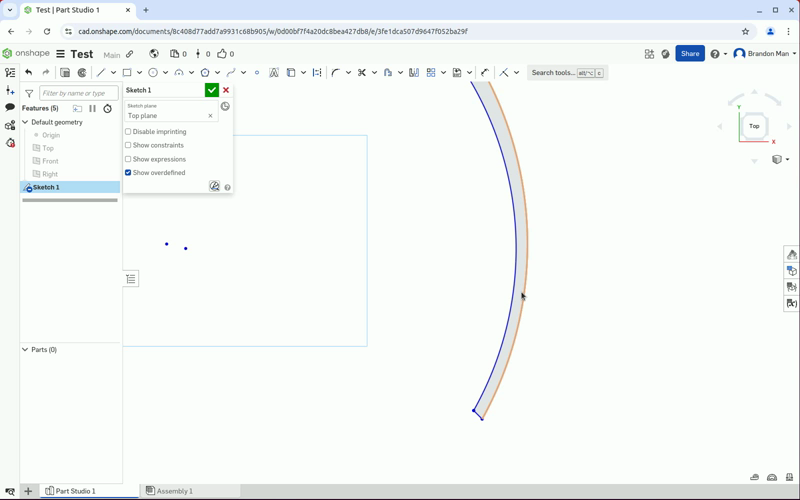
scroll(6)
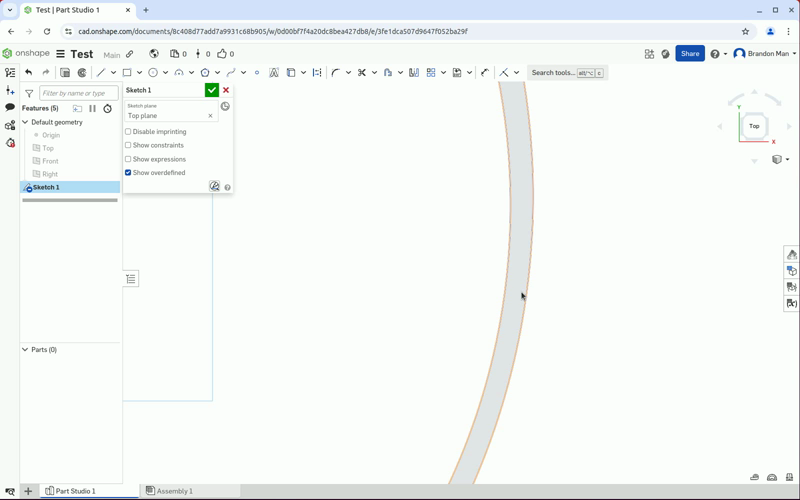
click(521, 291)
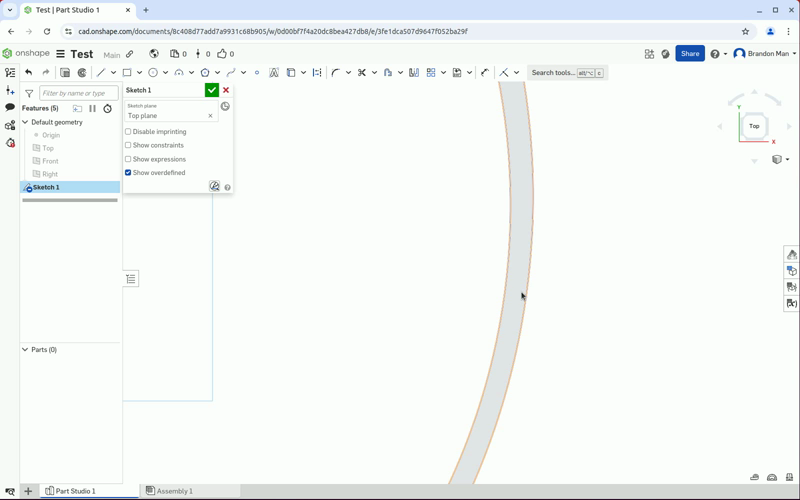
scroll(-6)
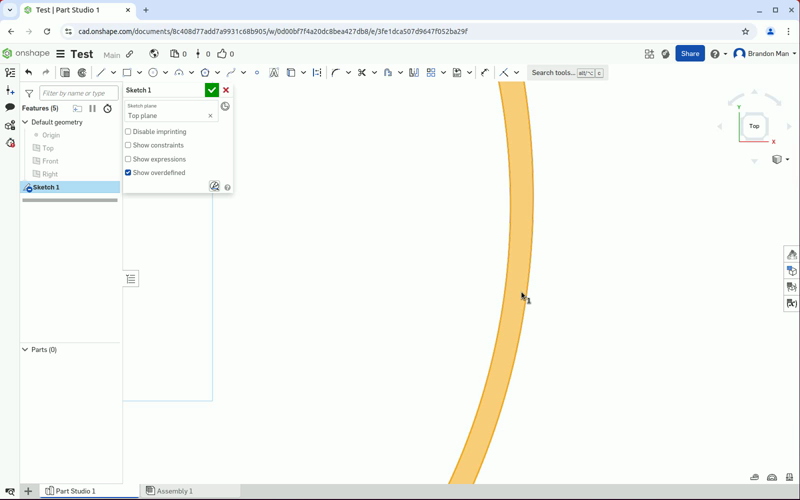
scroll(-6)
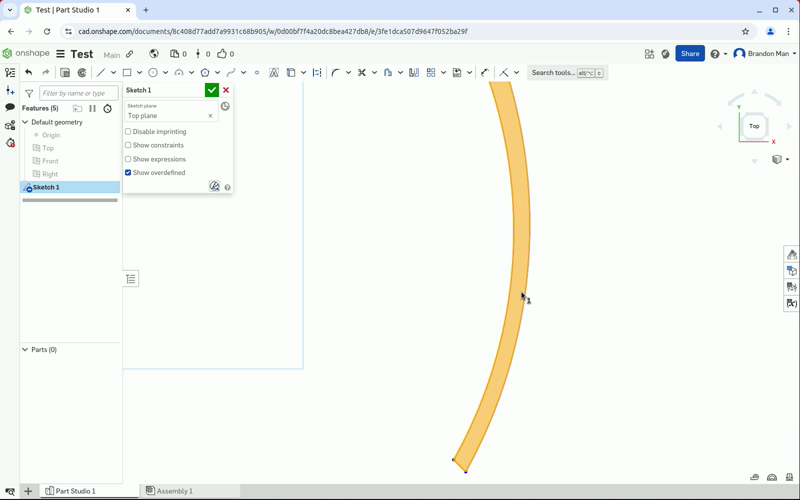
scroll(-6)
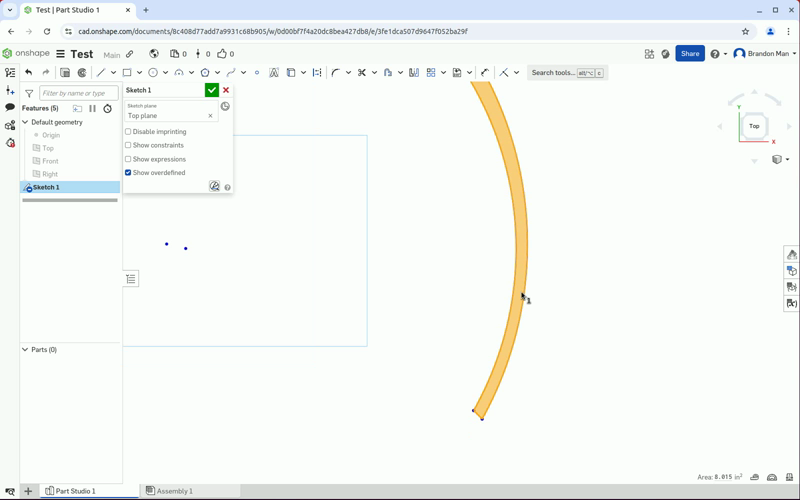
scroll(-6)
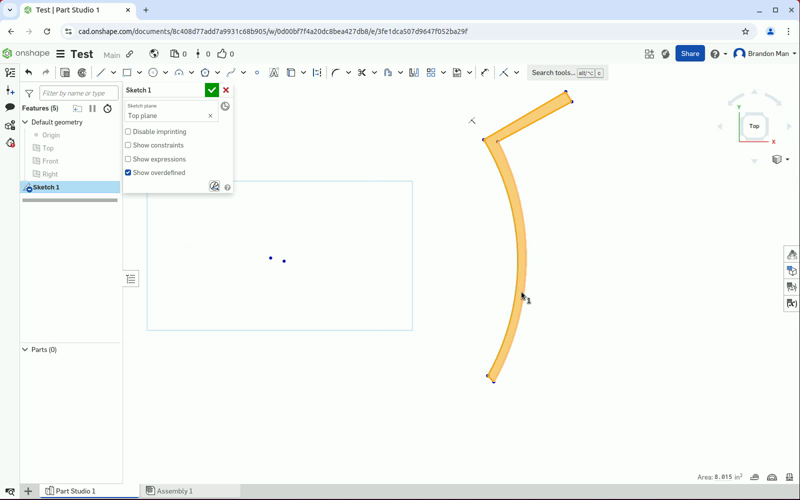
scroll(-6)
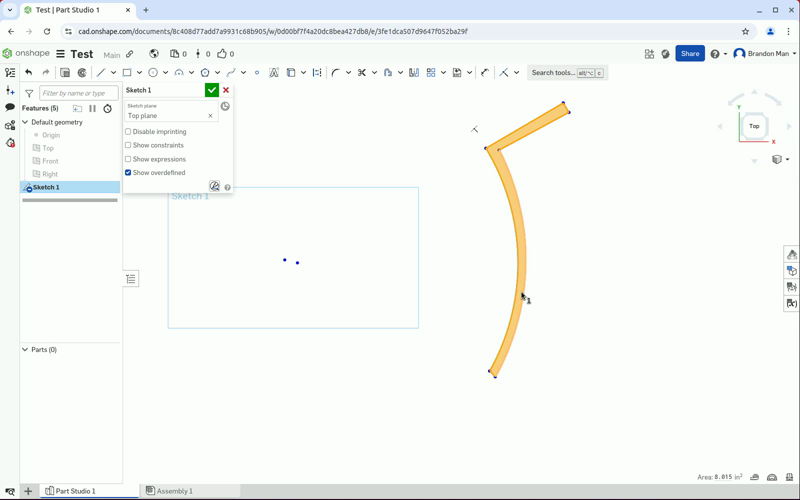
scroll(-6)
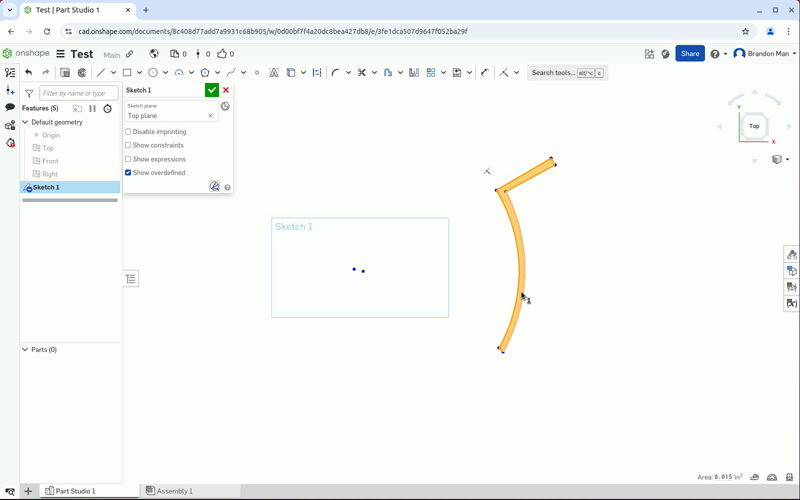
scroll(-6)
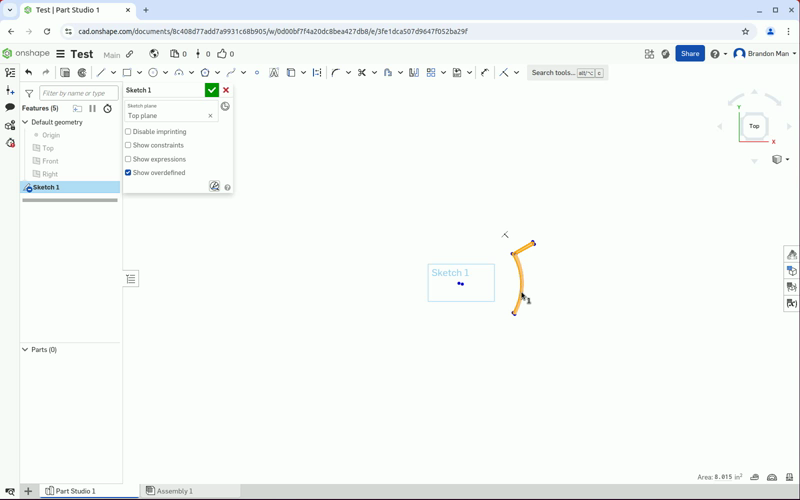
mouse_move(73, 352)
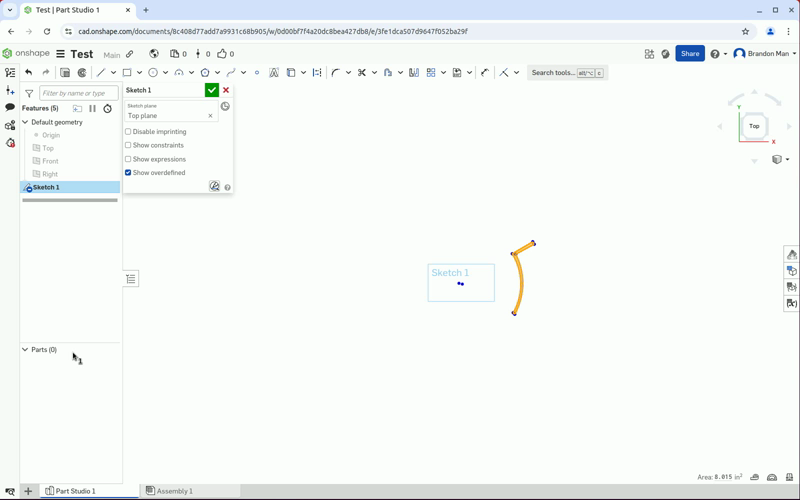
key(shift+y)
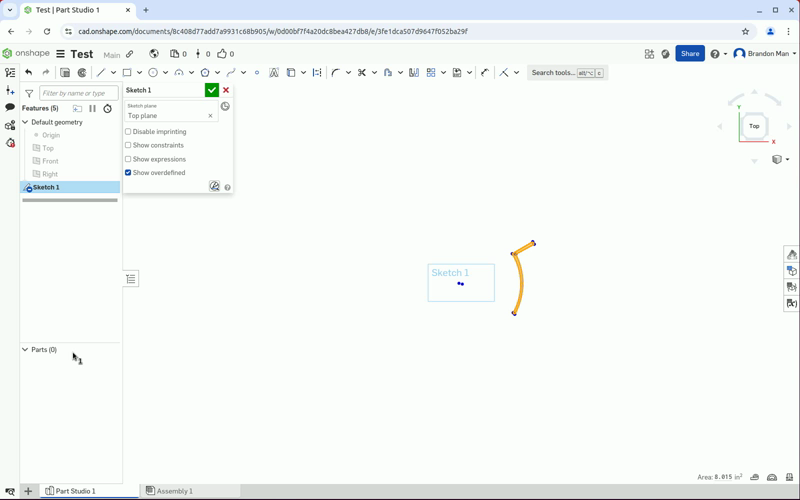
key(shift+e)
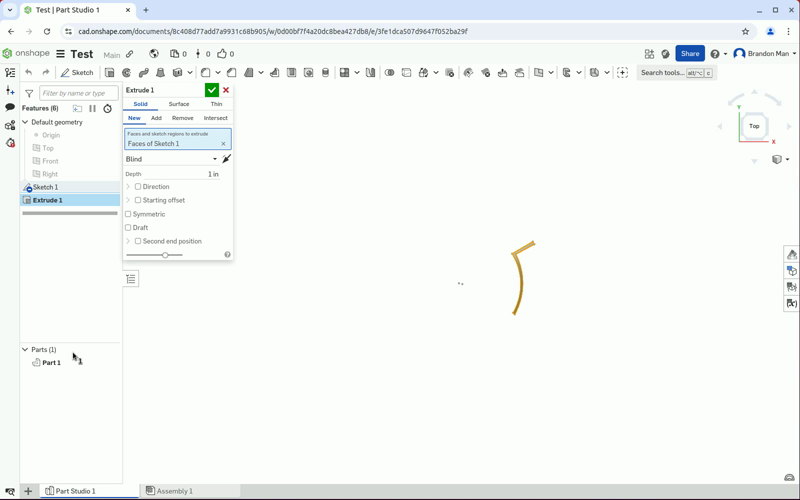
mouse_move(143, 106)
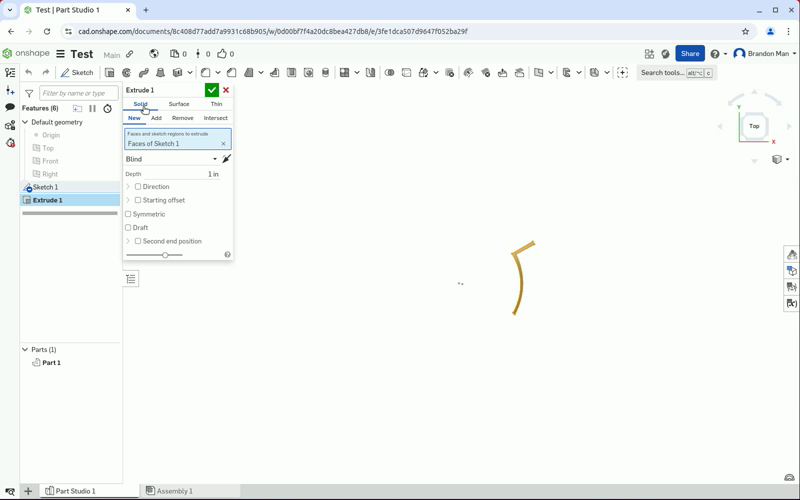
click(143, 106)
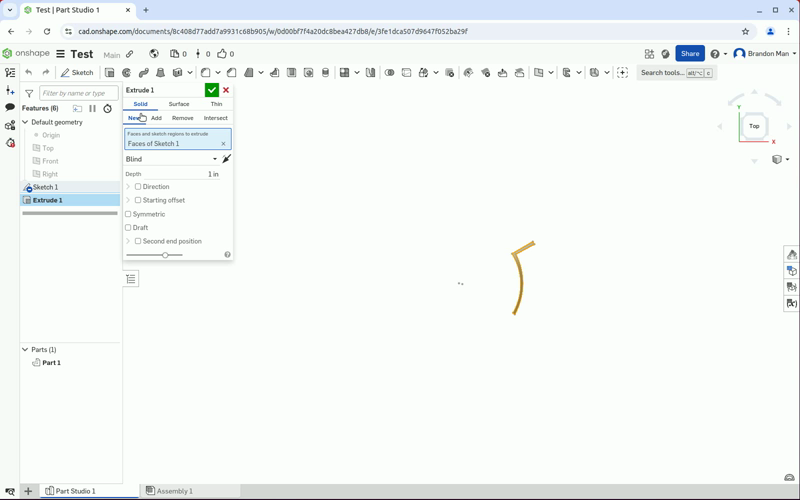
mouse_move(137, 120)
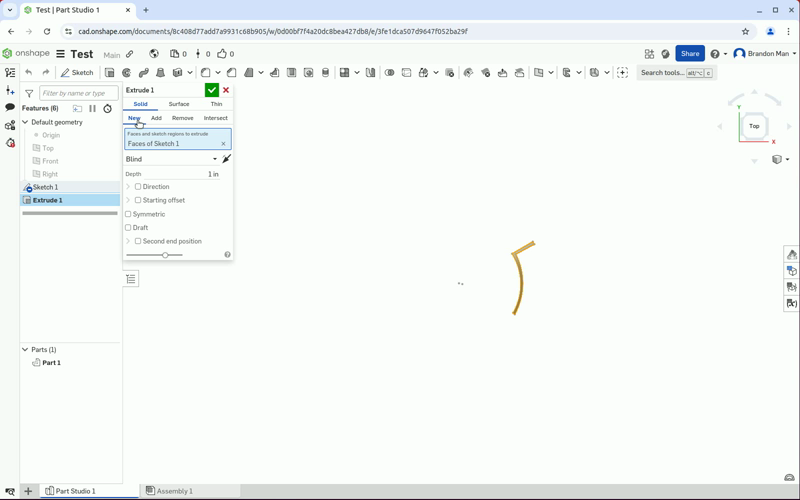
click(137, 120)
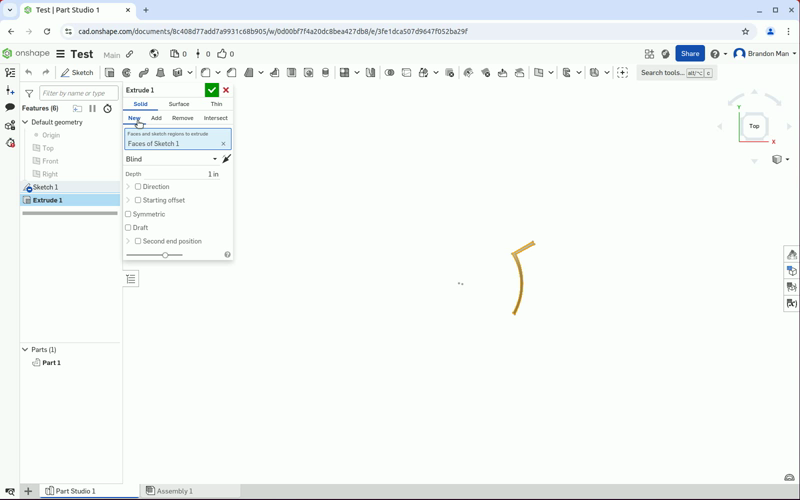
key(tab, 4)
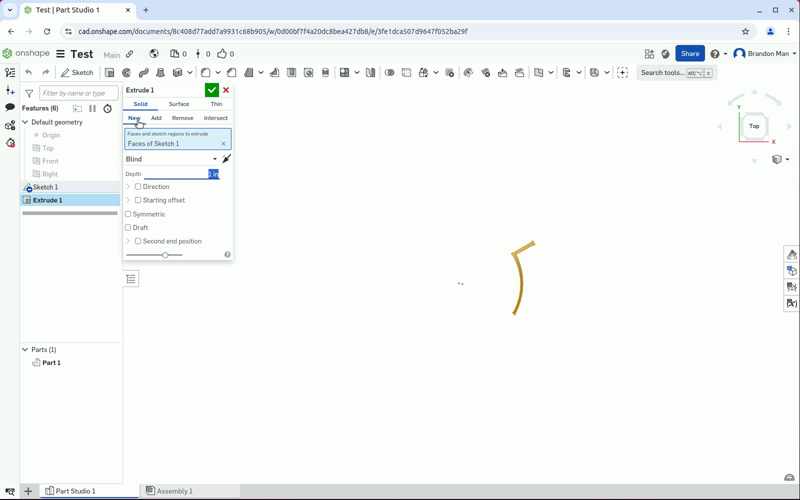
text(6.018)
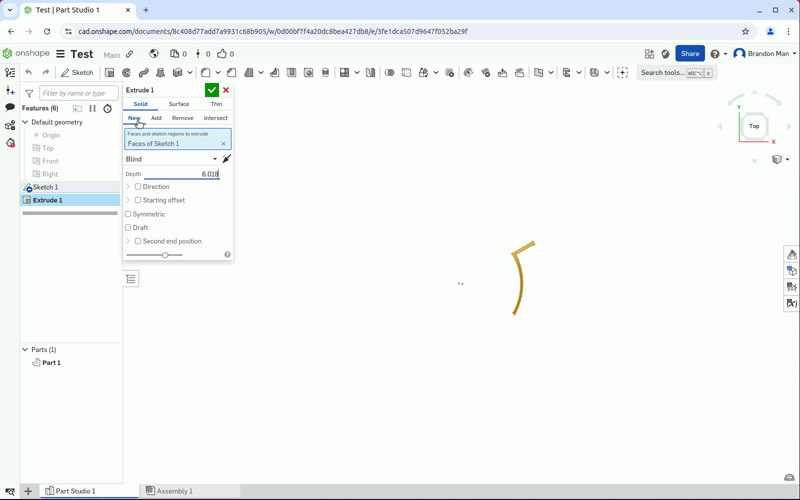
key(enter)
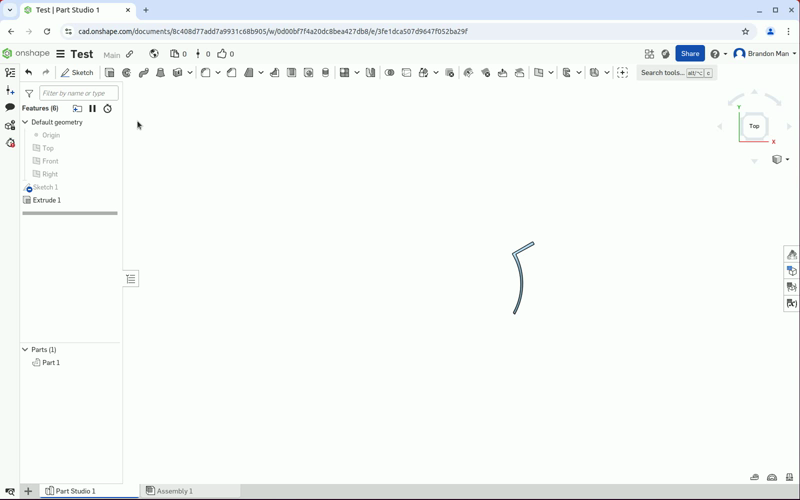
key(shift+h)
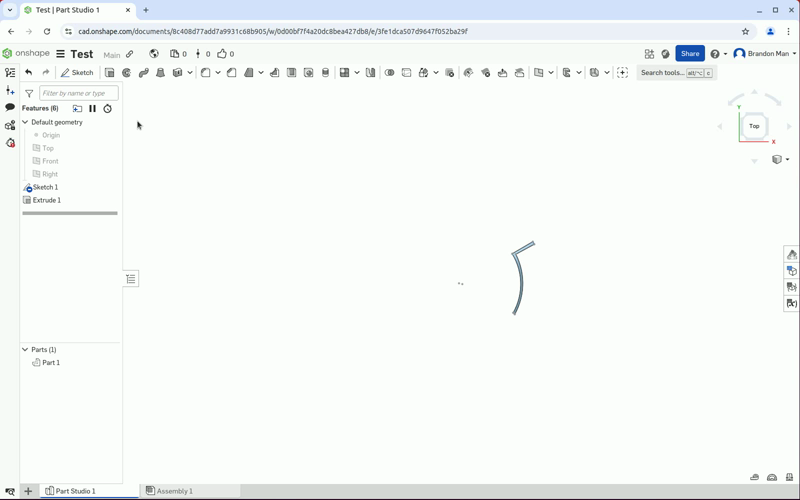
key(shift+h)
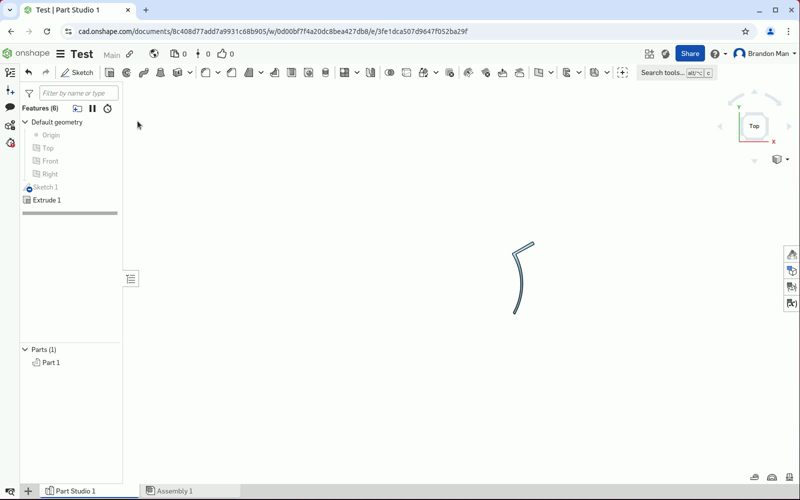
mouse_move(73, 189)
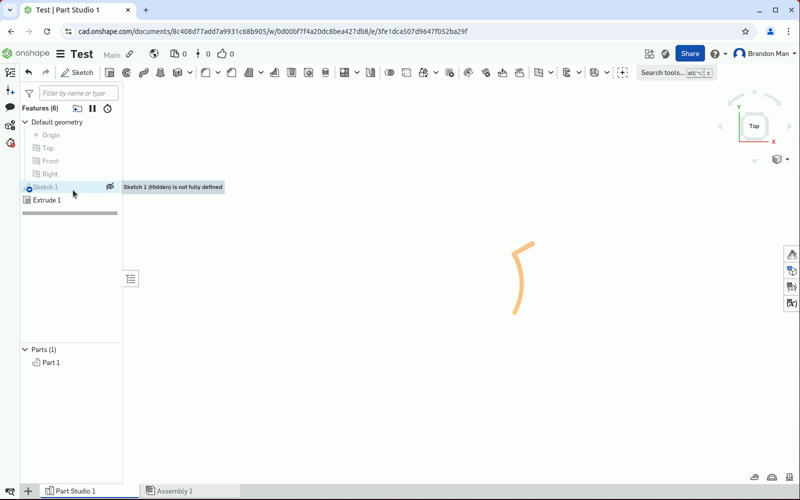
click(73, 189)
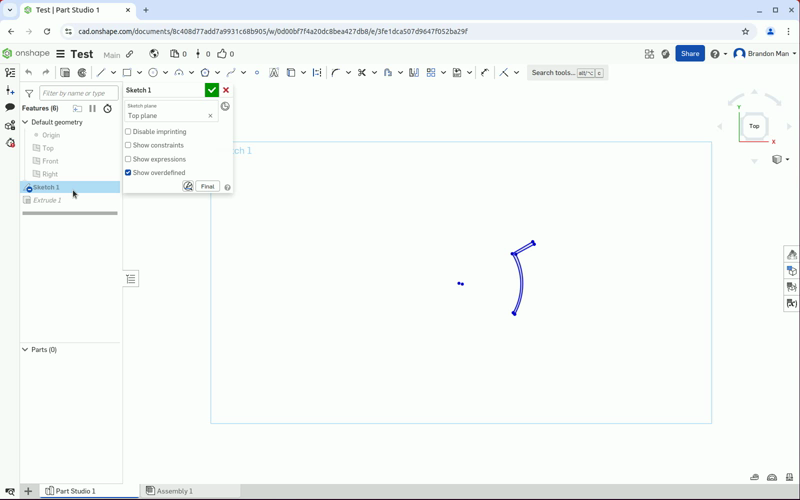
mouse_move(229, 92)
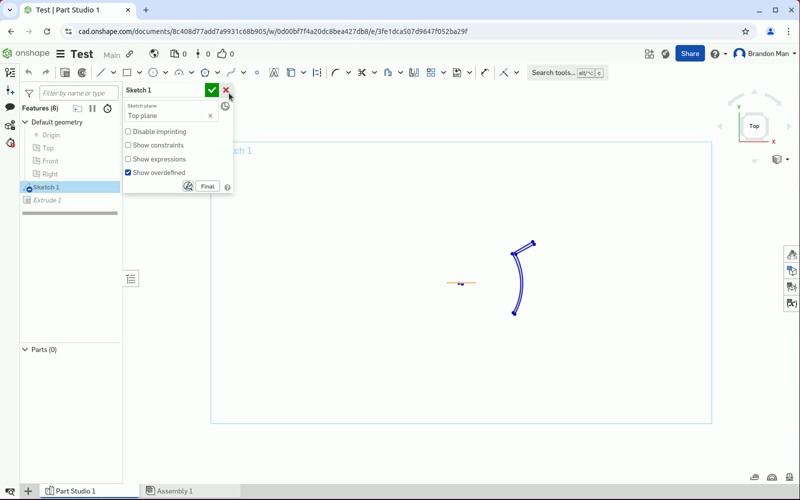
click(229, 92)
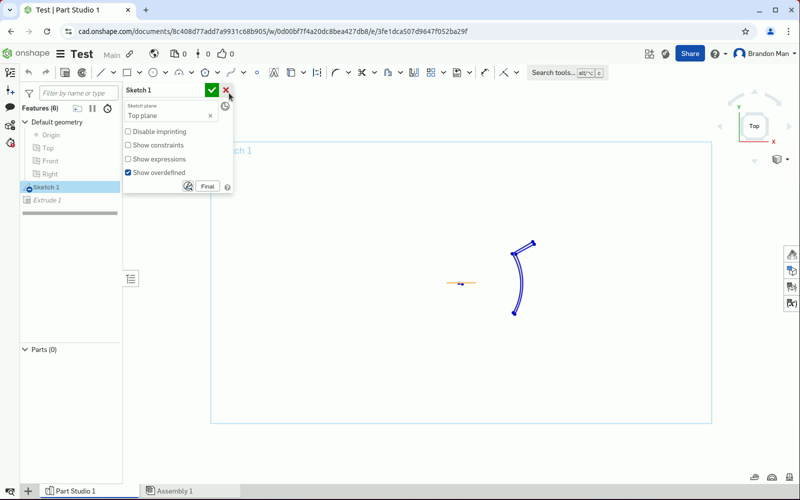
key(shift+s)
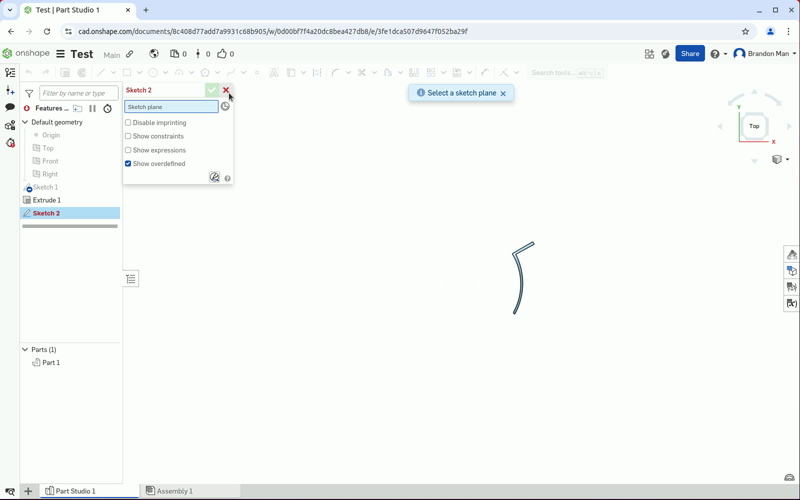
mouse_move(73, 150)
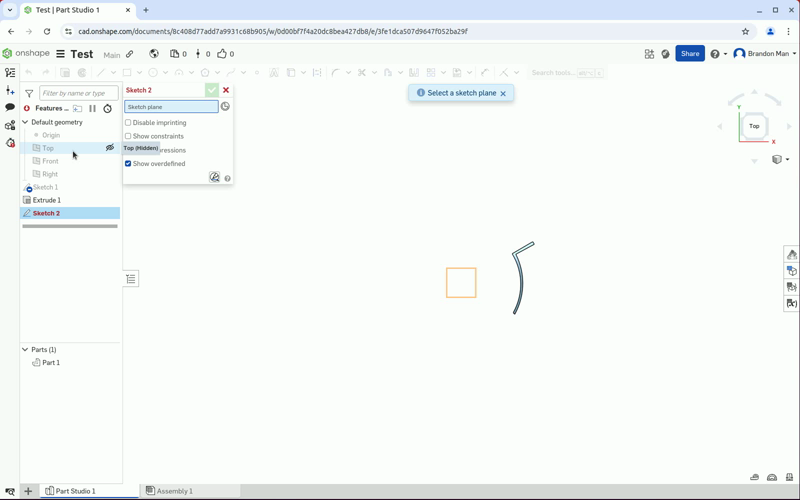
click(73, 150)
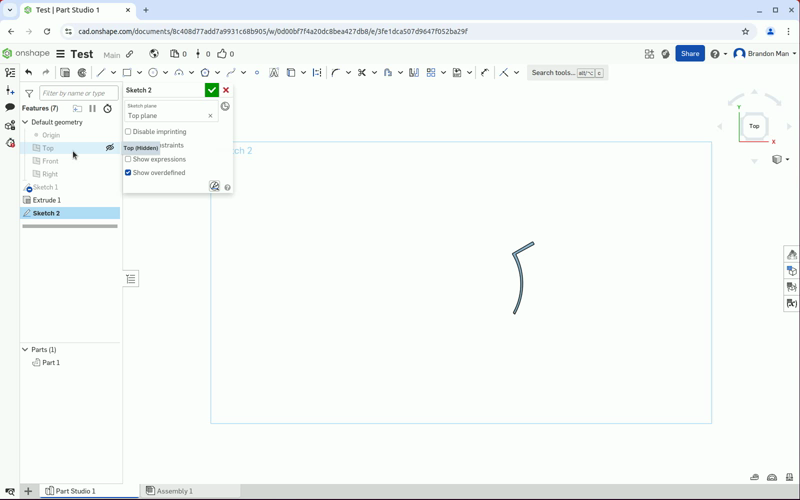
mouse_move(73, 352)
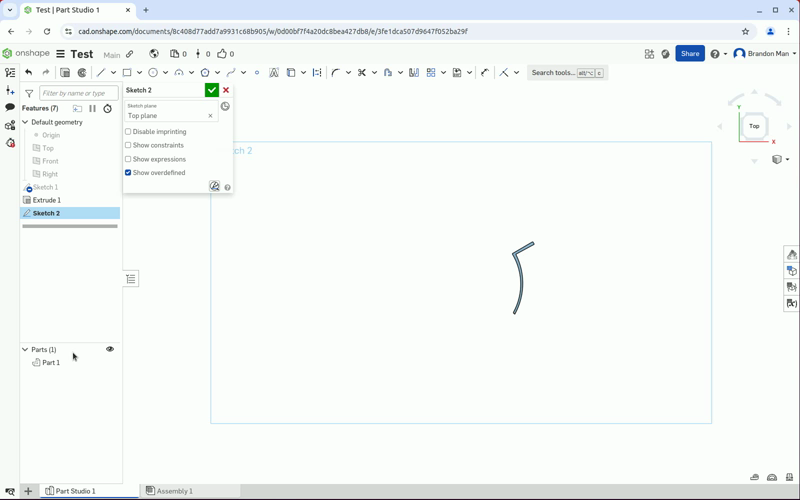
key(y)
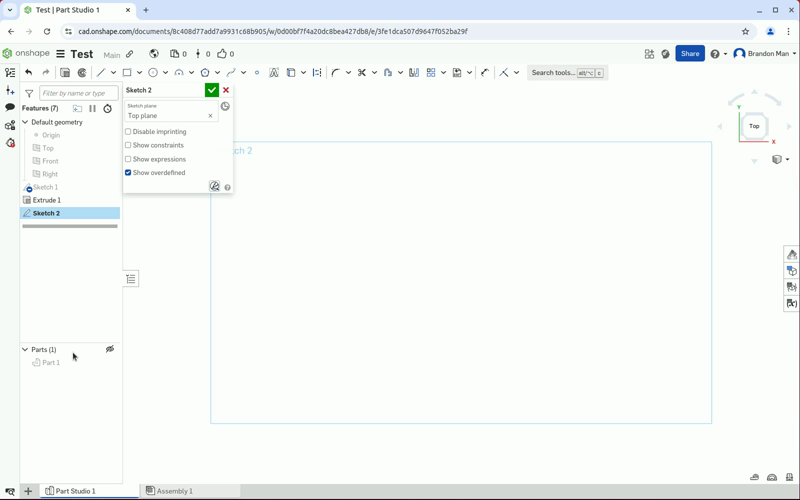
key(l)
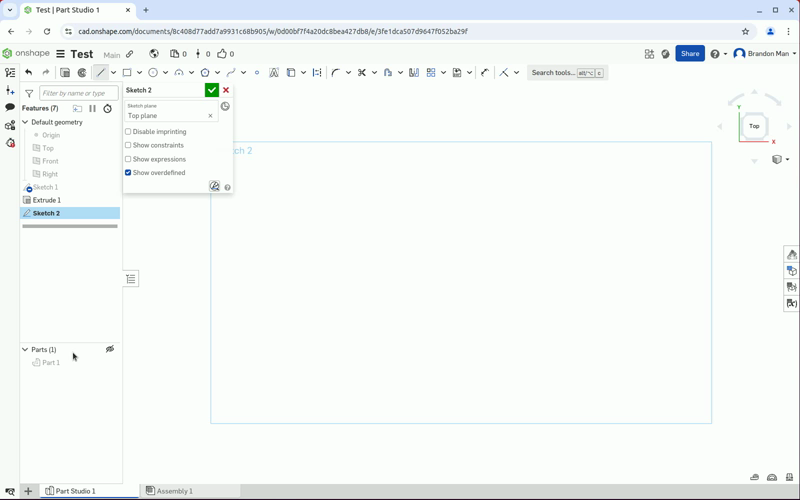
key_down(shift)
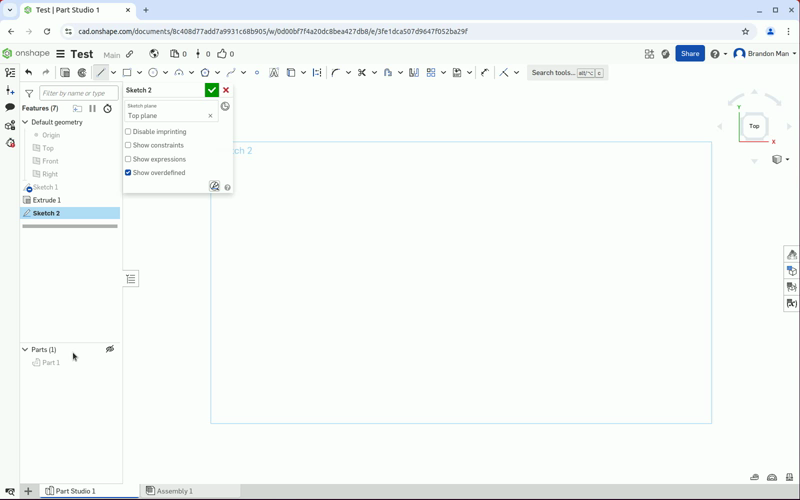
mouse_move(460, 365)
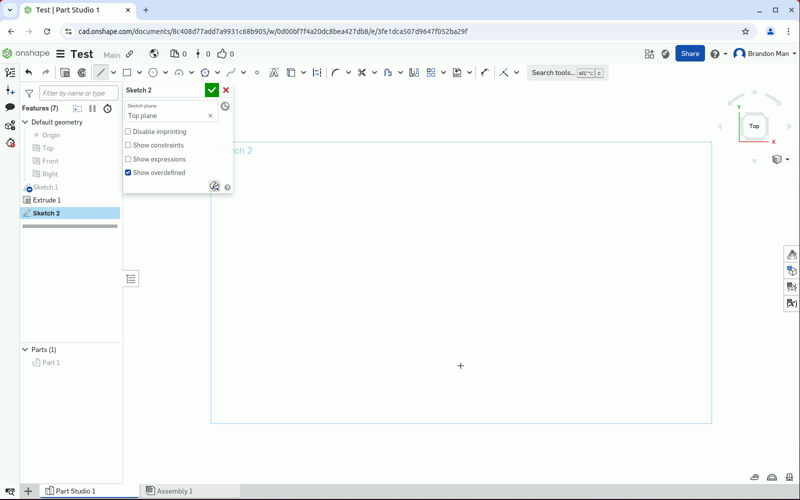
click(460, 365)
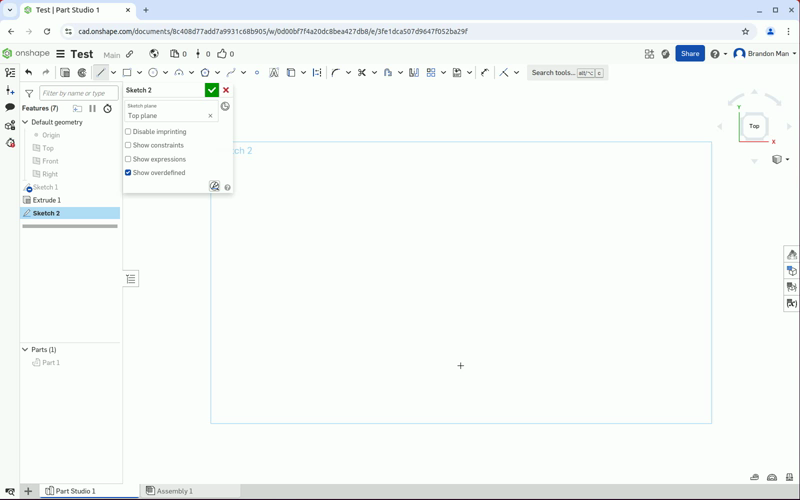
key_up(shift)
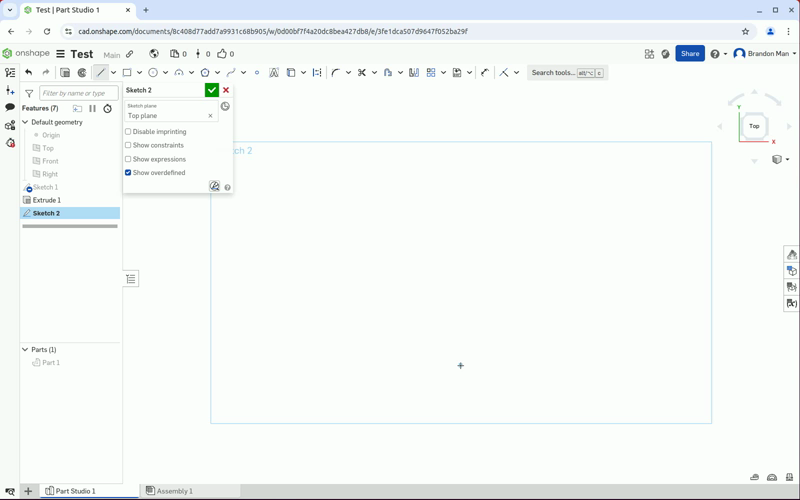
key_down(shift)
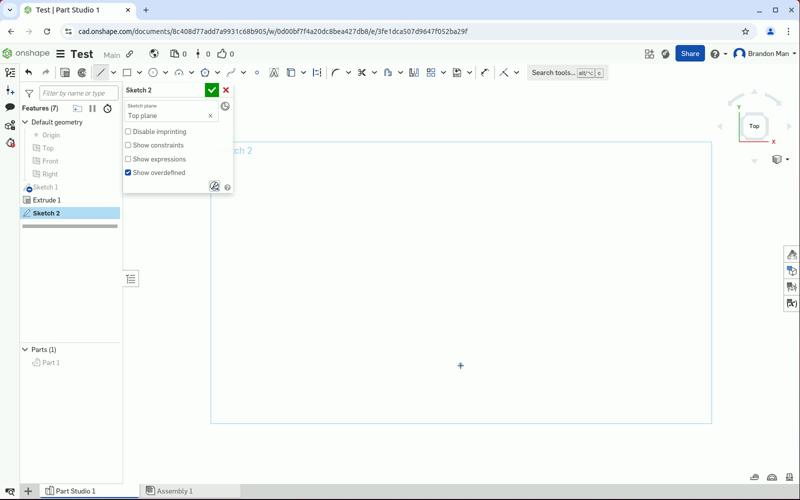
mouse_move(490, 365)
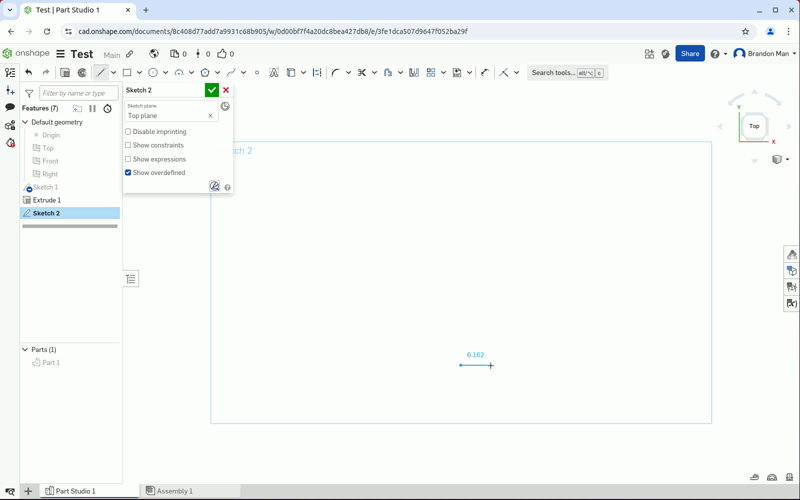
mouse_move(462, 365)
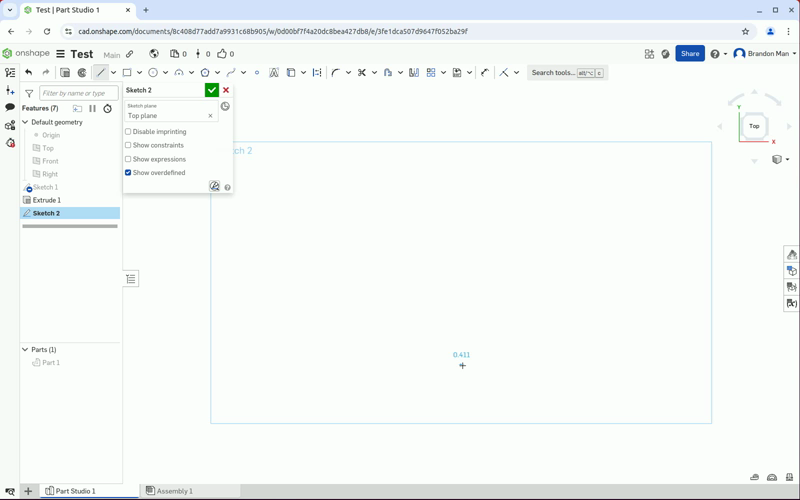
scroll(6)
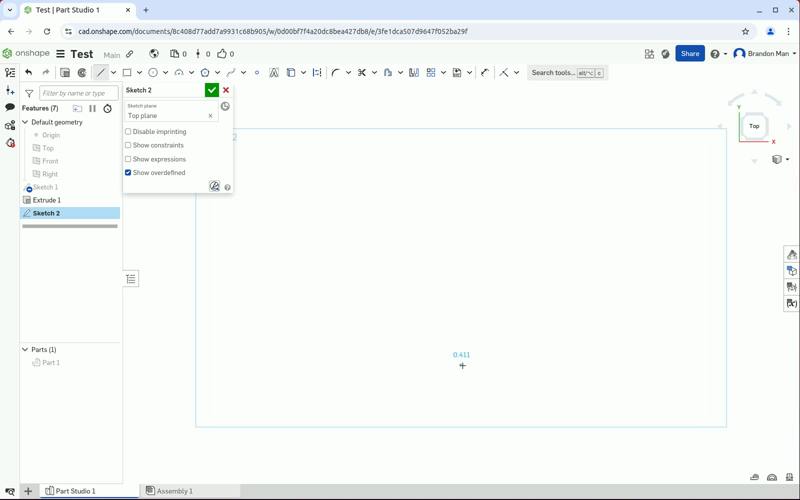
scroll(6)
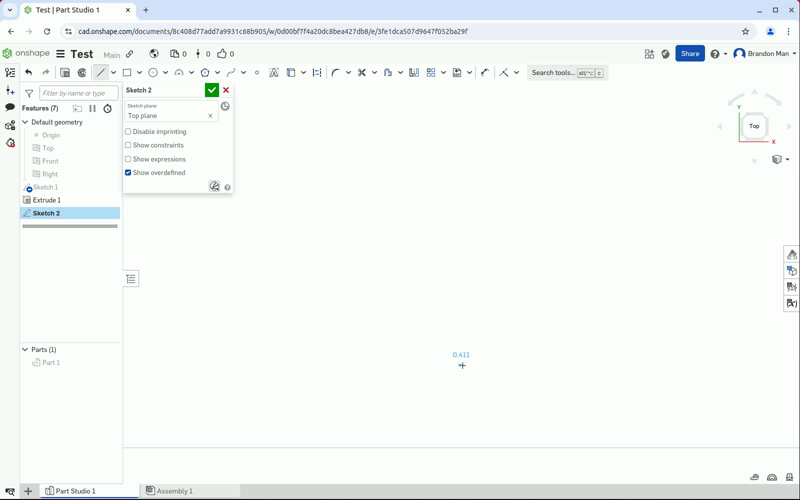
scroll(6)
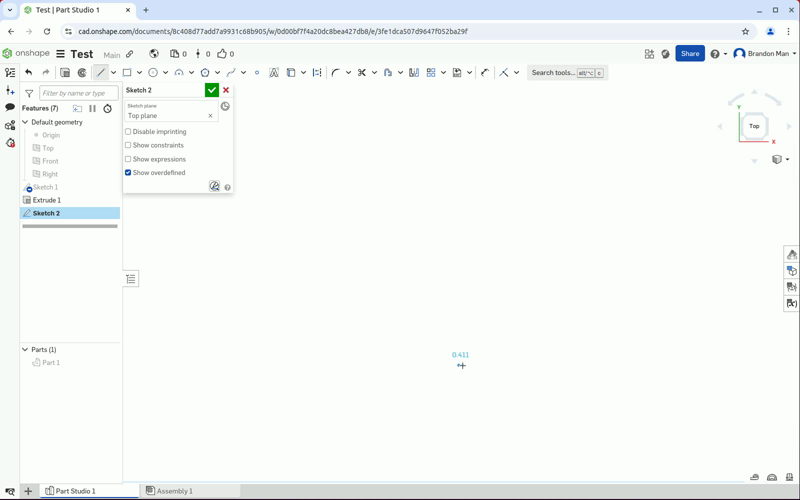
scroll(6)
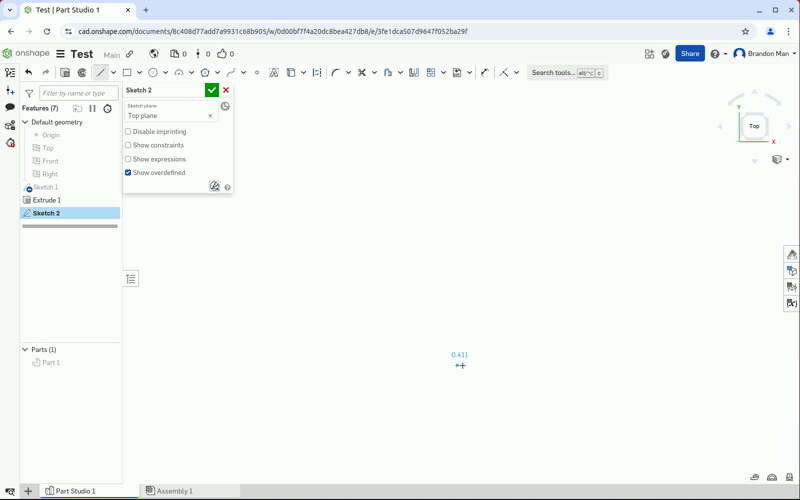
scroll(6)
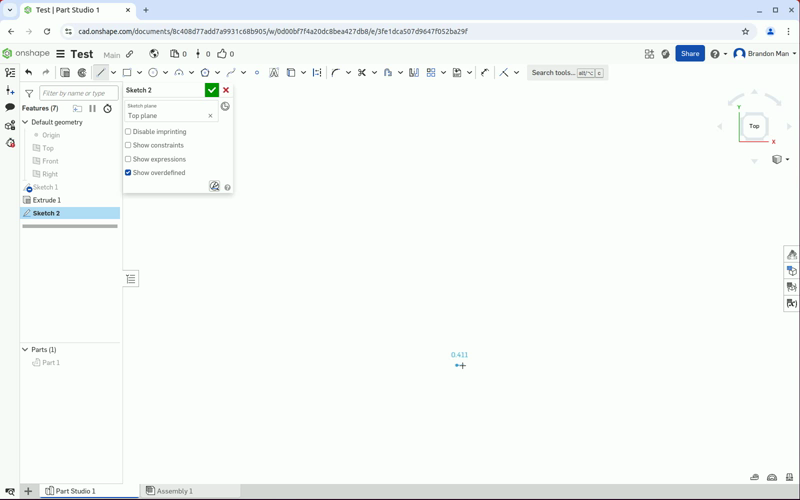
scroll(6)
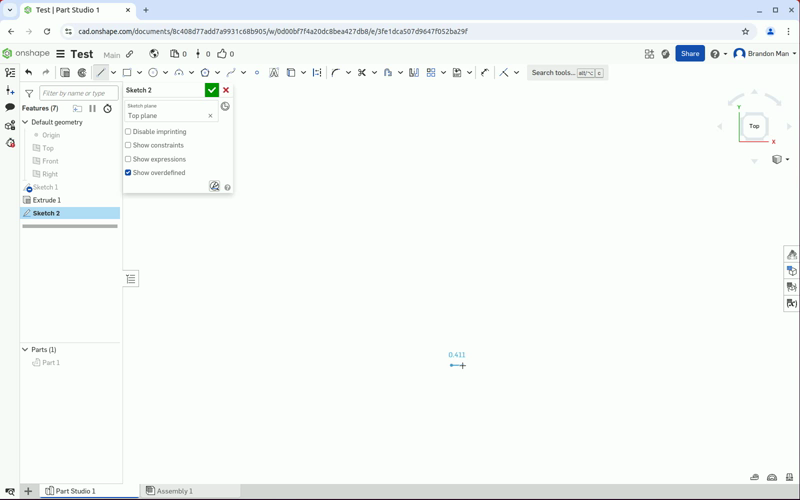
scroll(6)
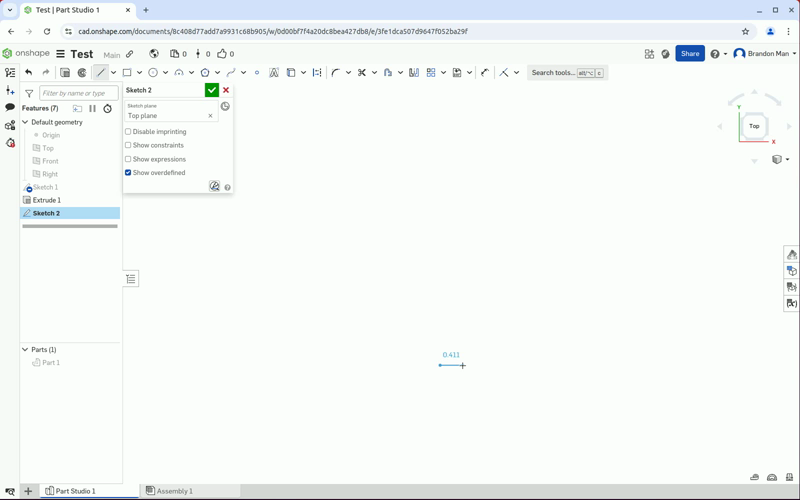
click(462, 365)
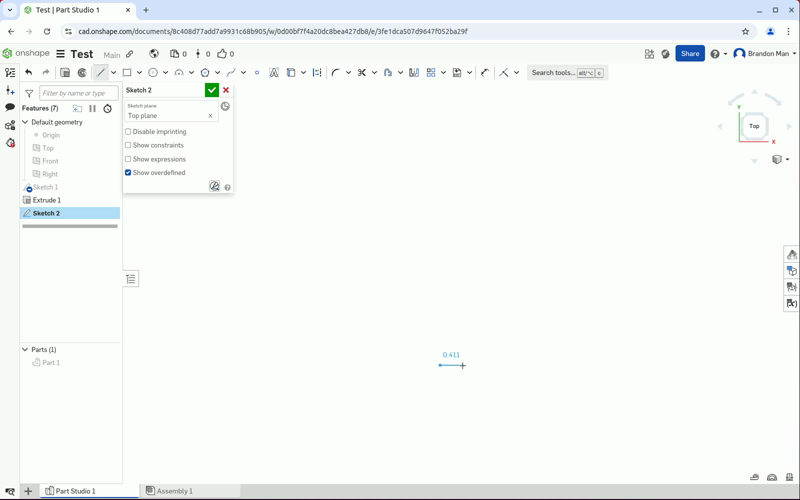
scroll(-6)
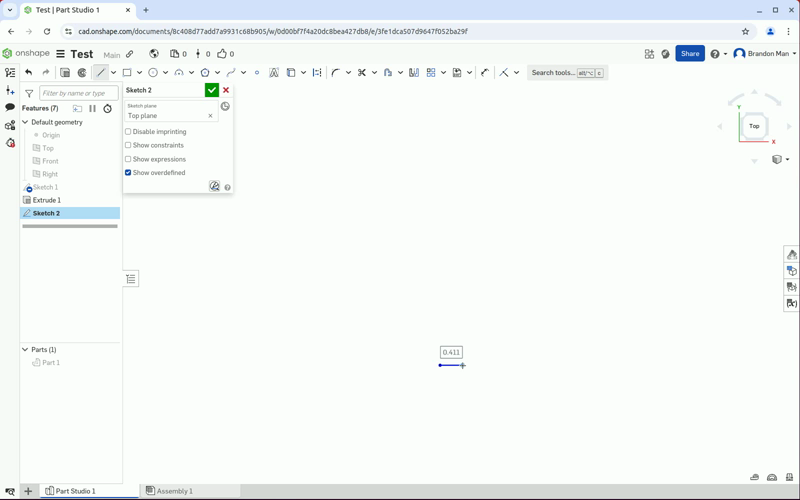
scroll(-6)
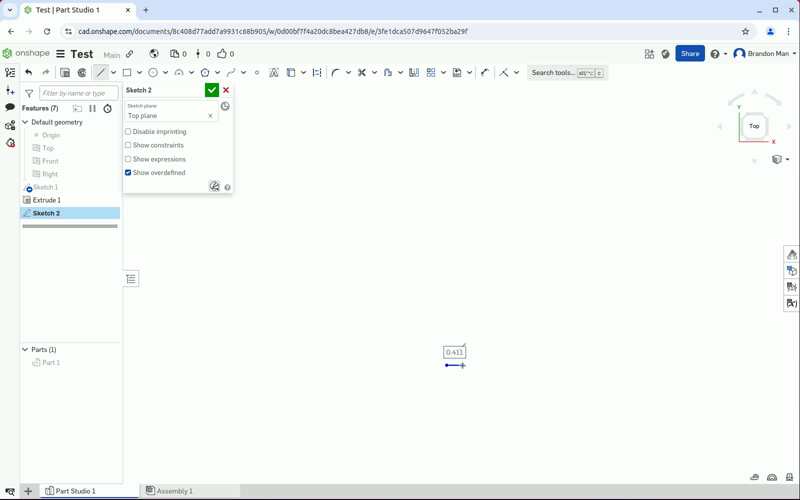
scroll(-6)
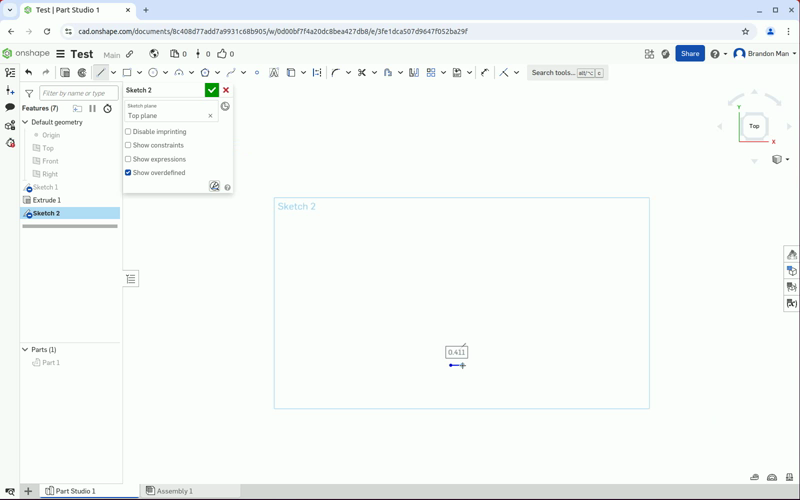
scroll(-6)
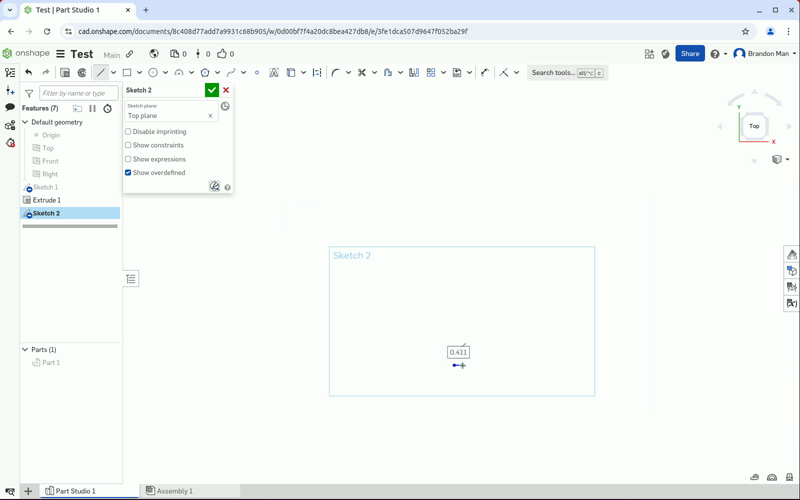
scroll(-6)
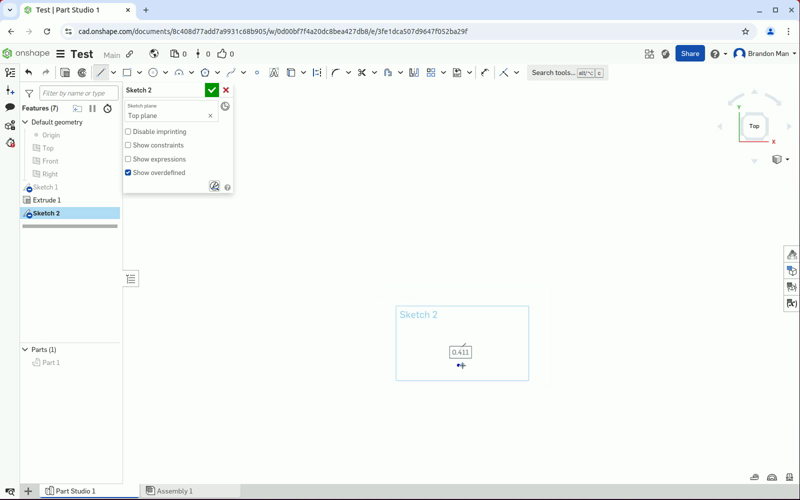
scroll(-6)
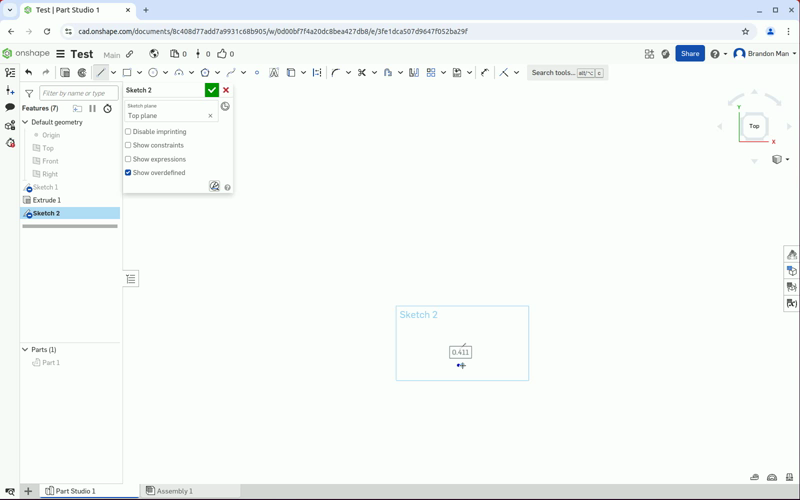
scroll(-6)
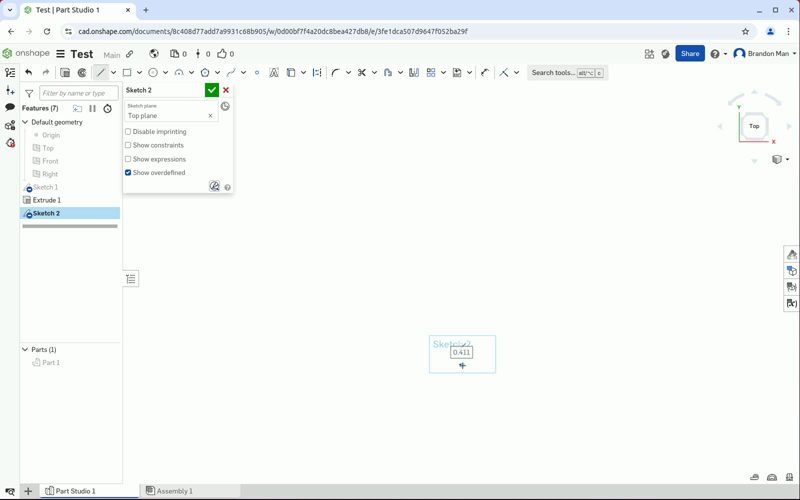
key_up(shift)
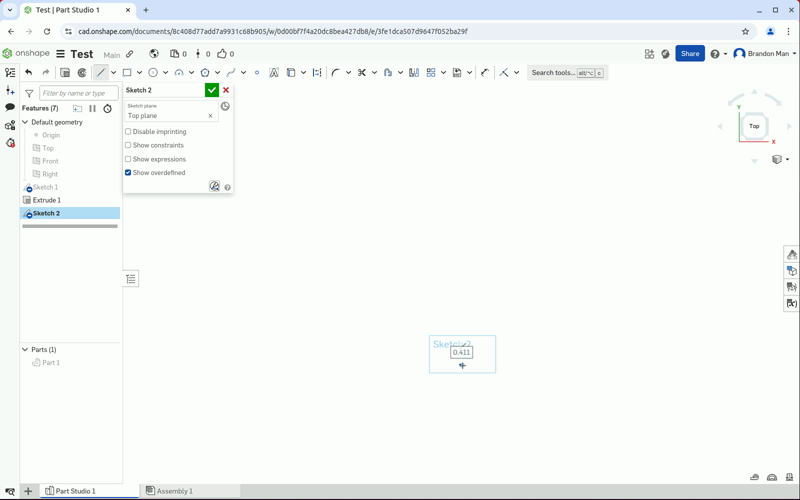
key_down(shift)
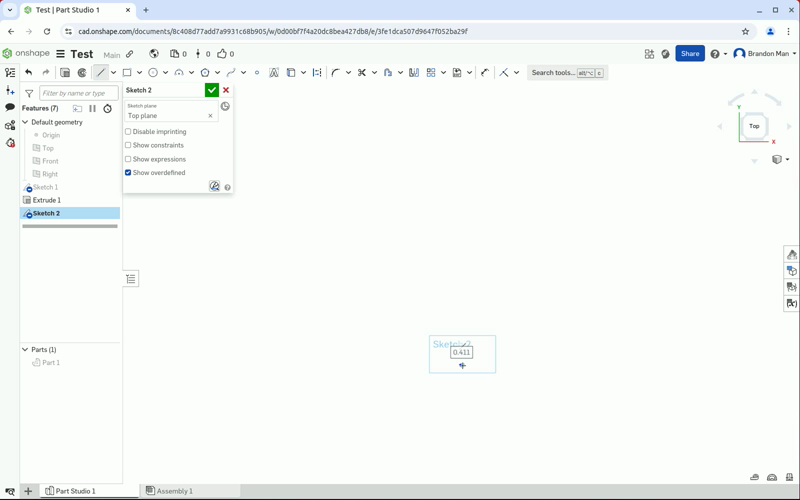
mouse_move(492, 365)
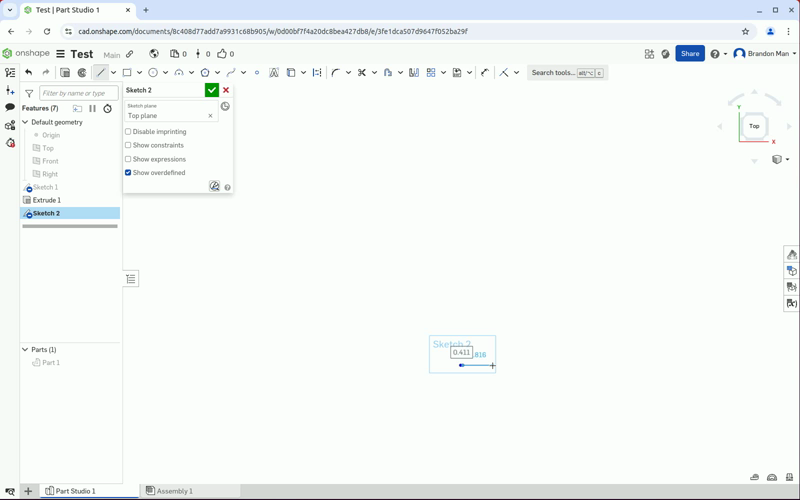
mouse_move(462, 343)
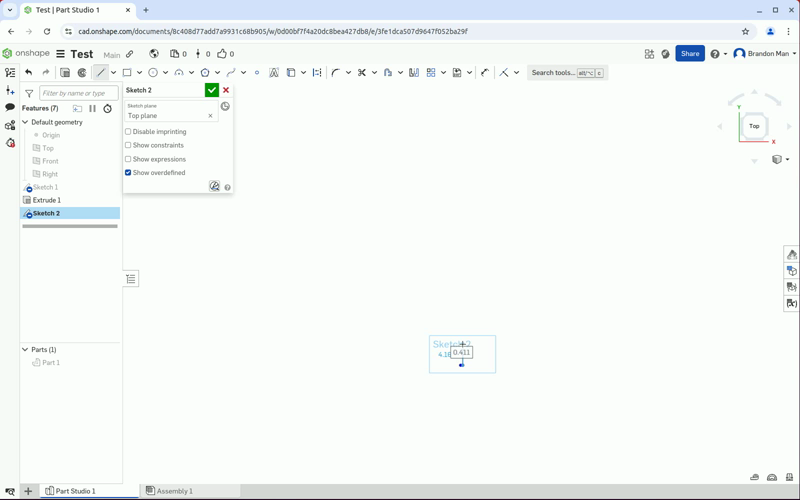
click(462, 343)
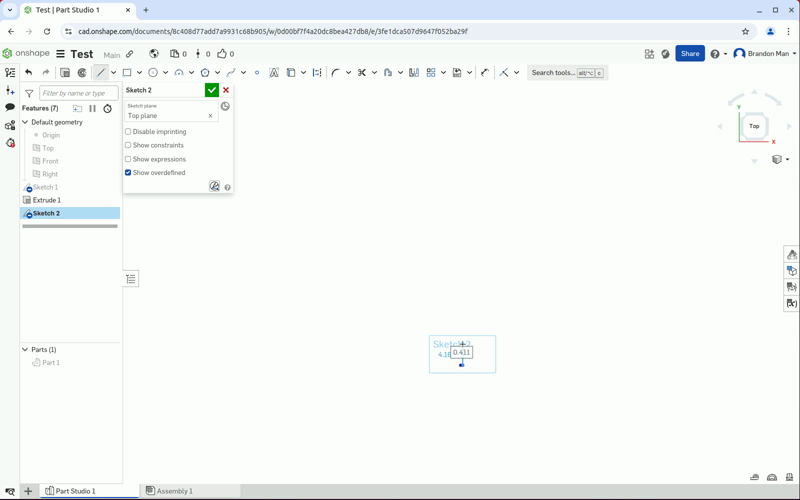
key_up(shift)
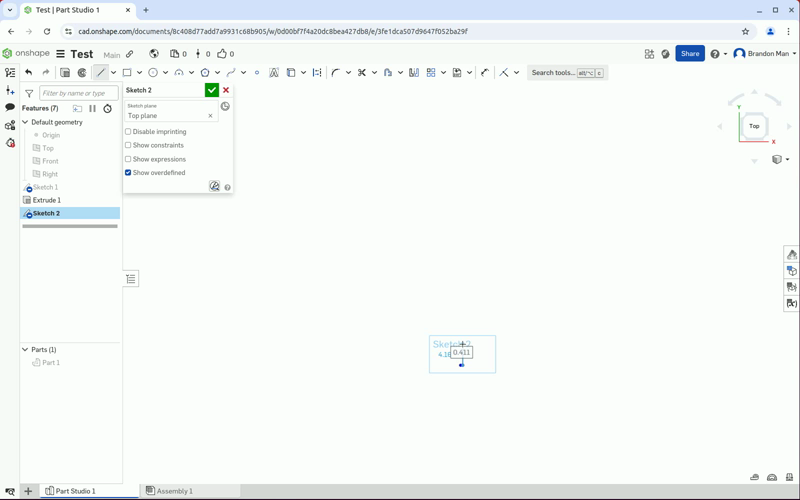
key(esc)
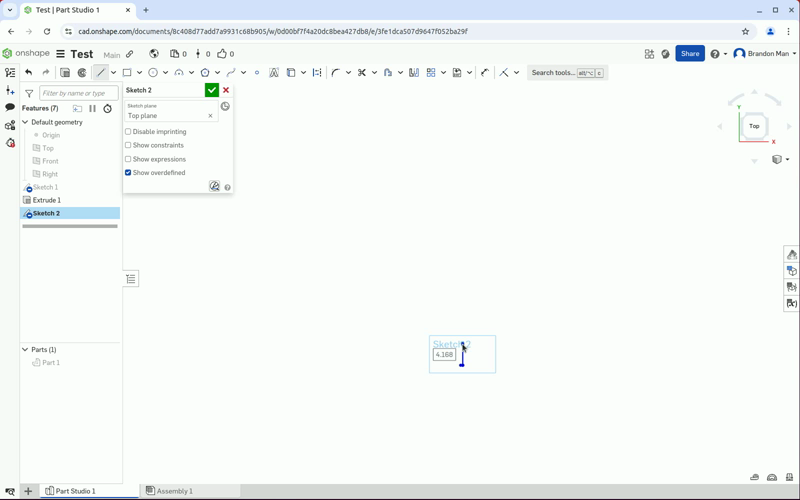
key(a)
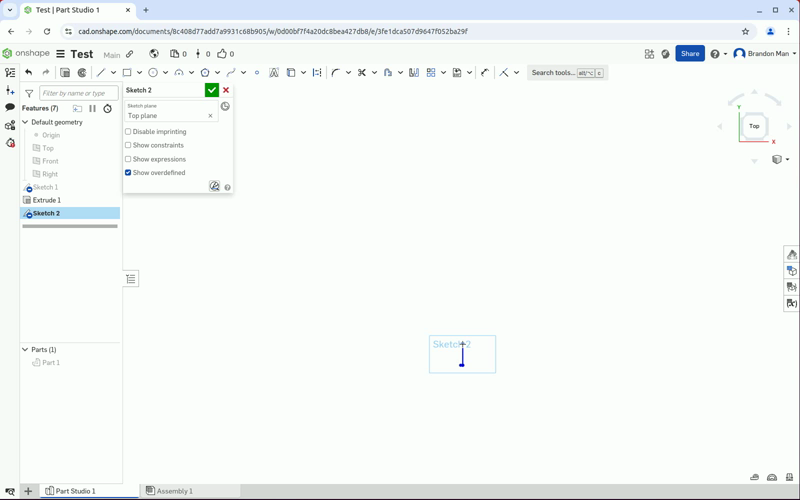
mouse_move(462, 343)
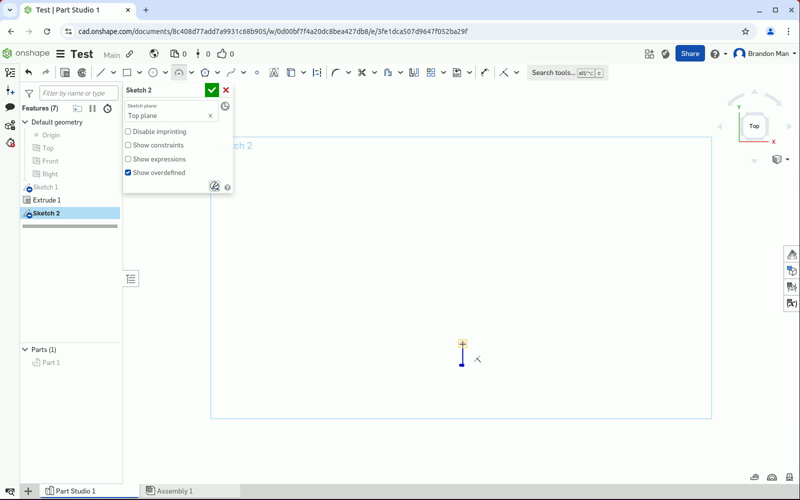
click(462, 343)
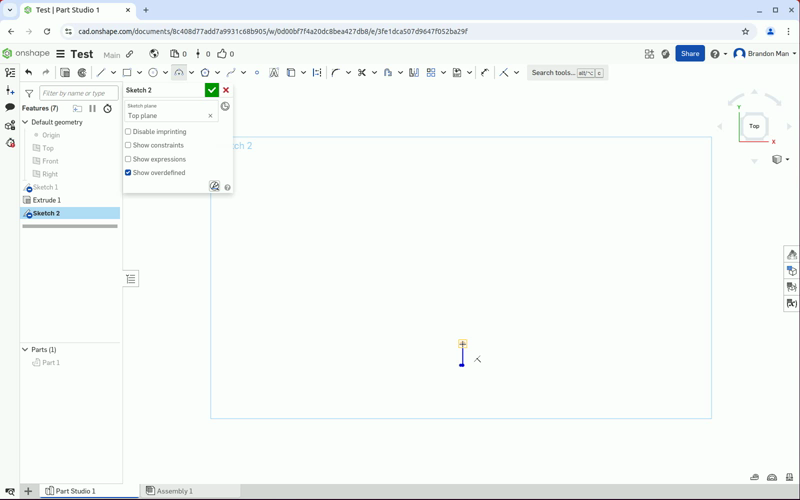
key_down(shift)
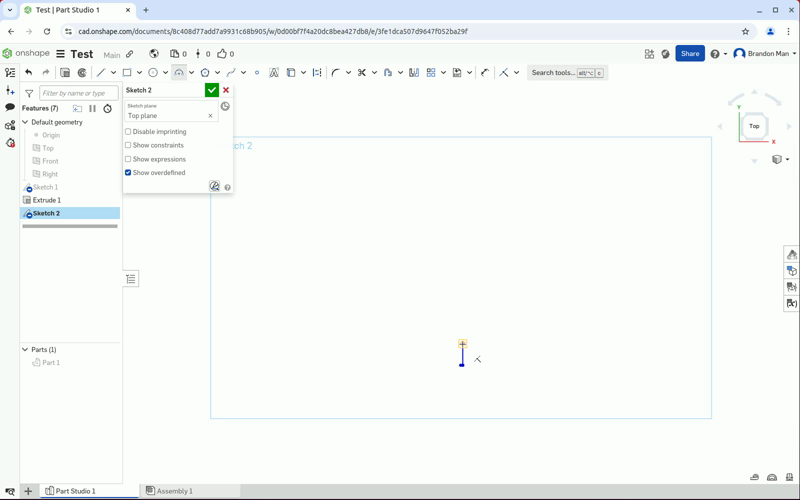
mouse_move(514, 313)
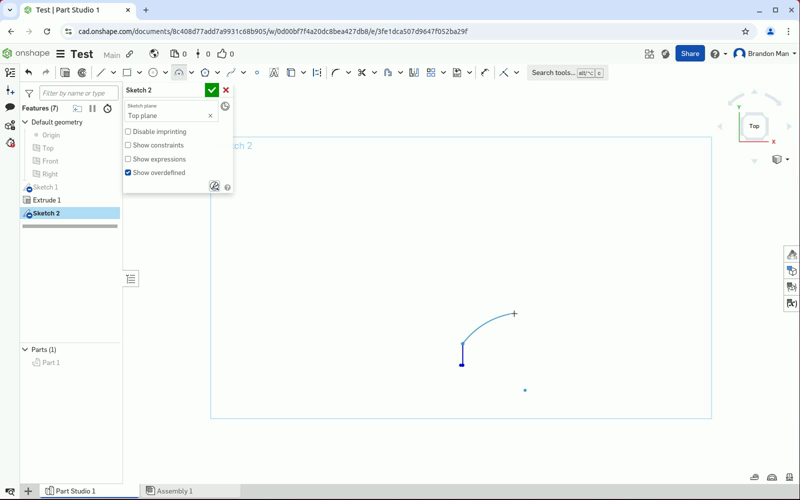
click(514, 313)
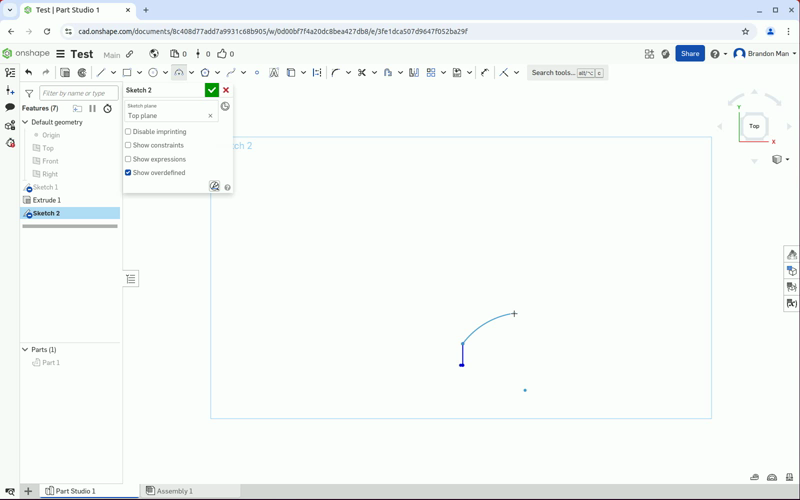
mouse_move(492, 334)
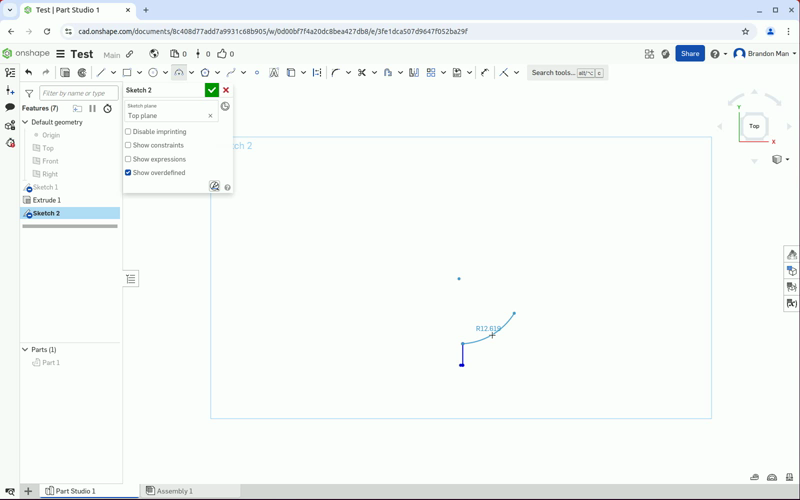
click(492, 334)
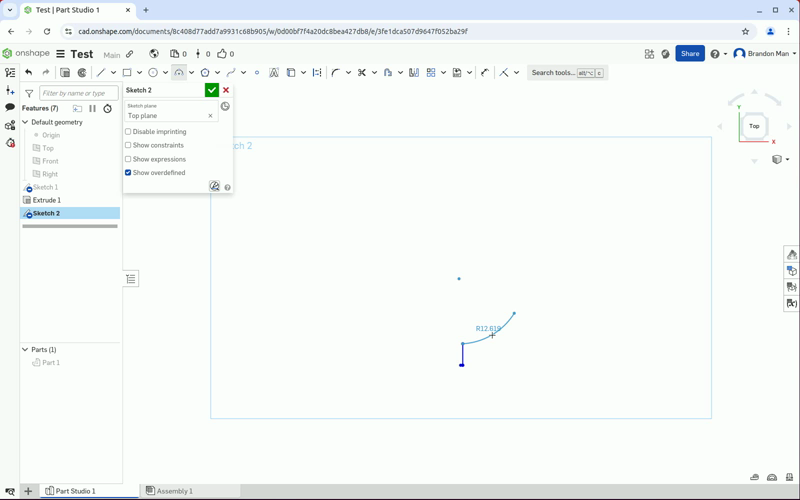
key_up(shift)
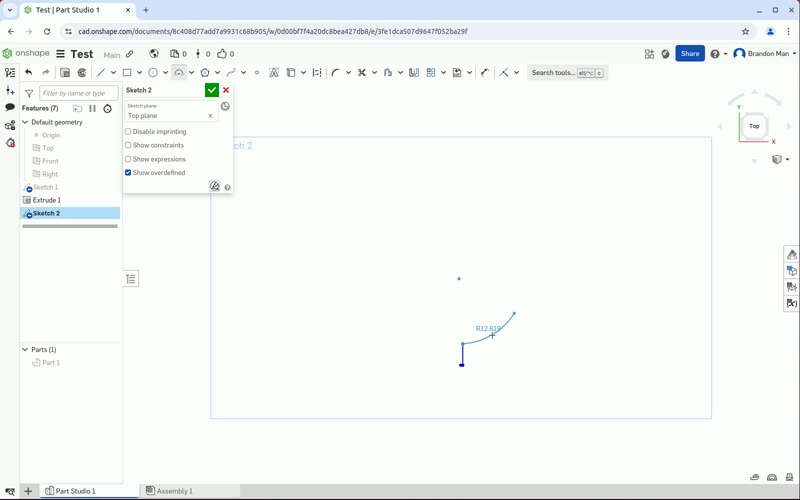
key(esc)
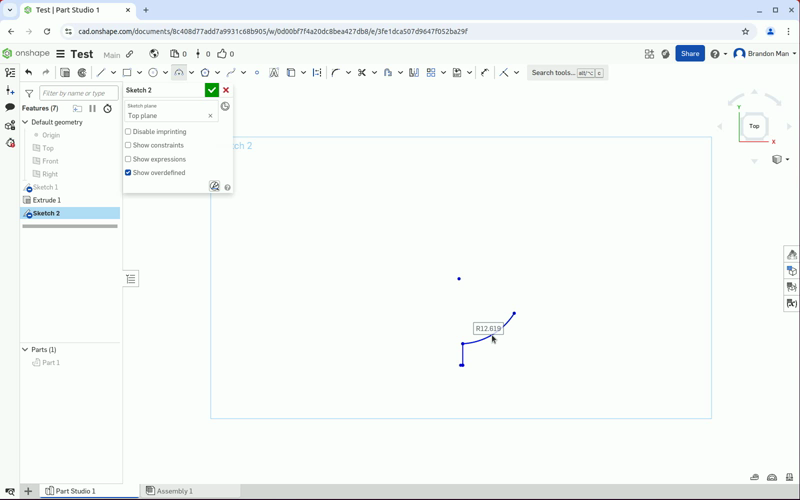
key(l)
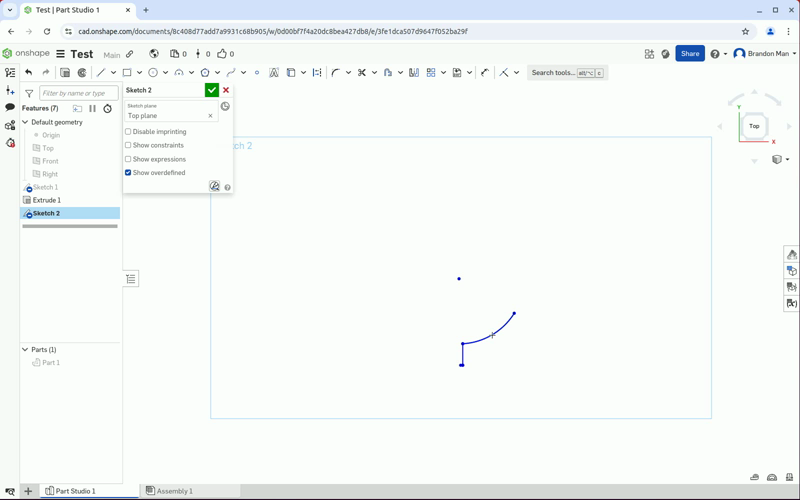
mouse_move(514, 313)
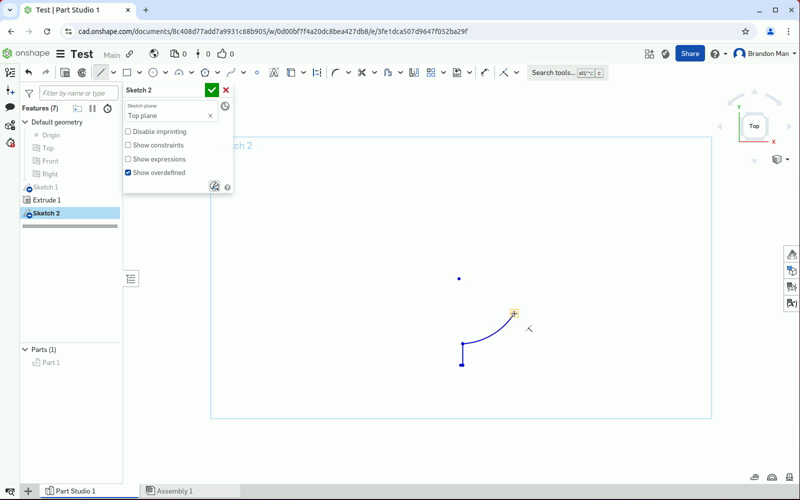
click(514, 313)
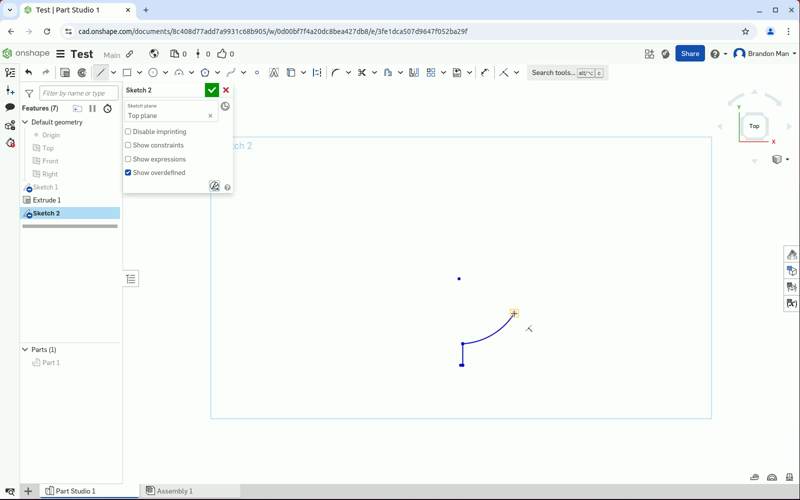
key_down(shift)
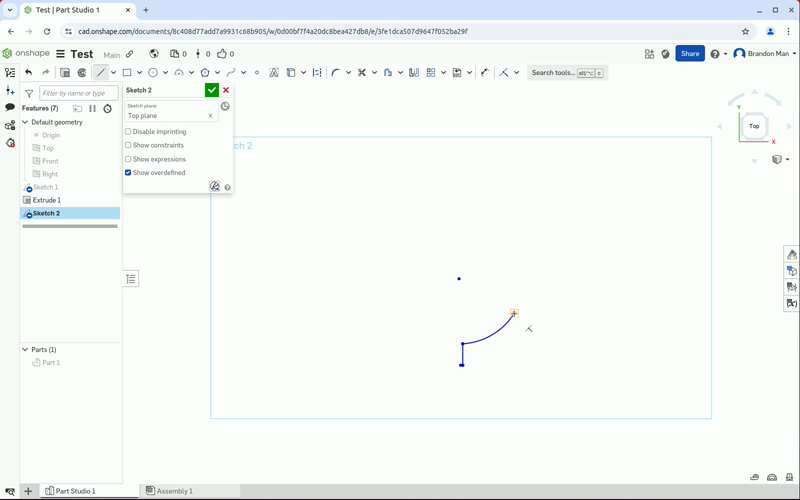
mouse_move(544, 313)
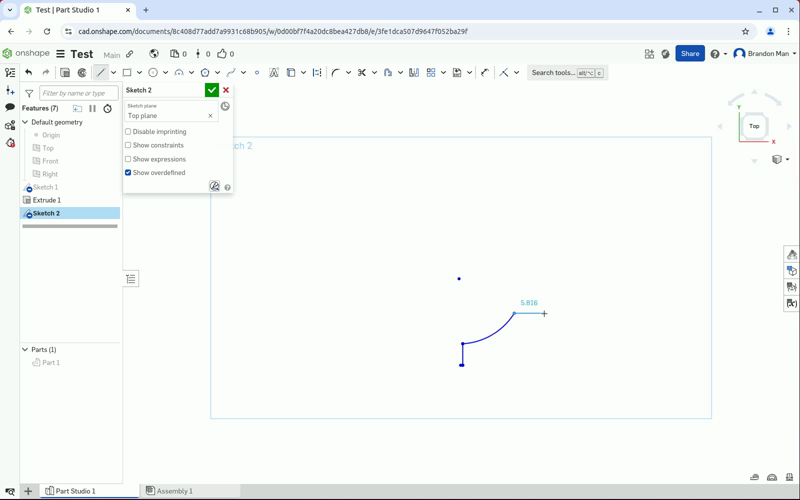
mouse_move(511, 312)
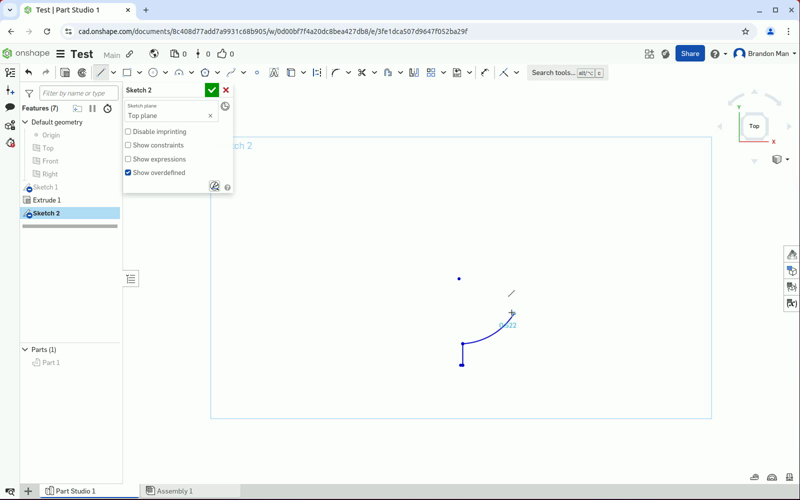
scroll(6)
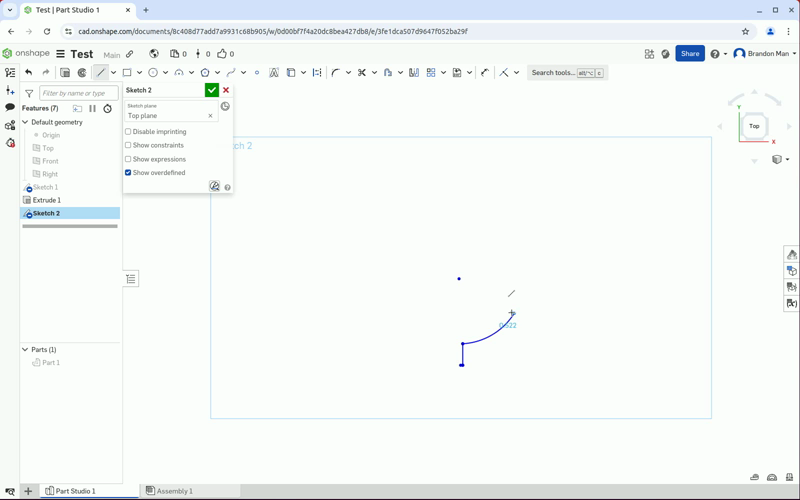
scroll(6)
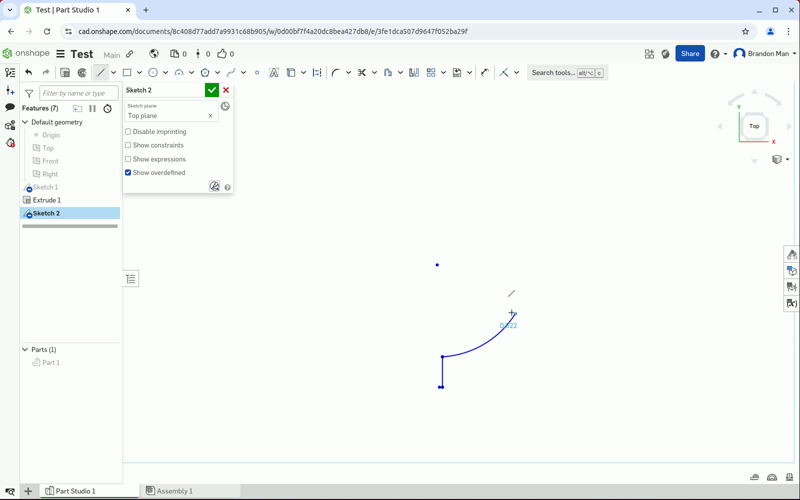
scroll(6)
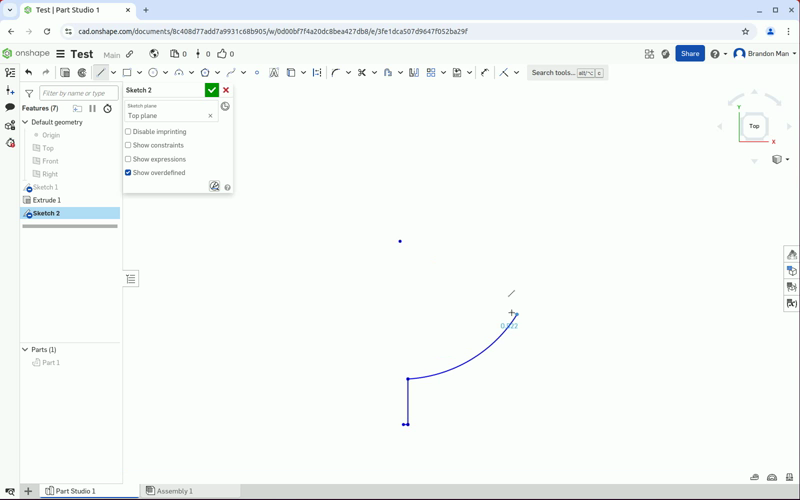
scroll(6)
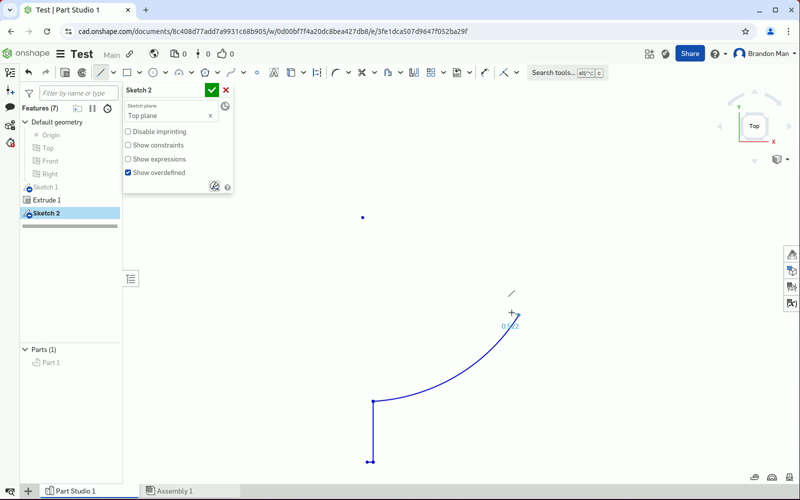
scroll(6)
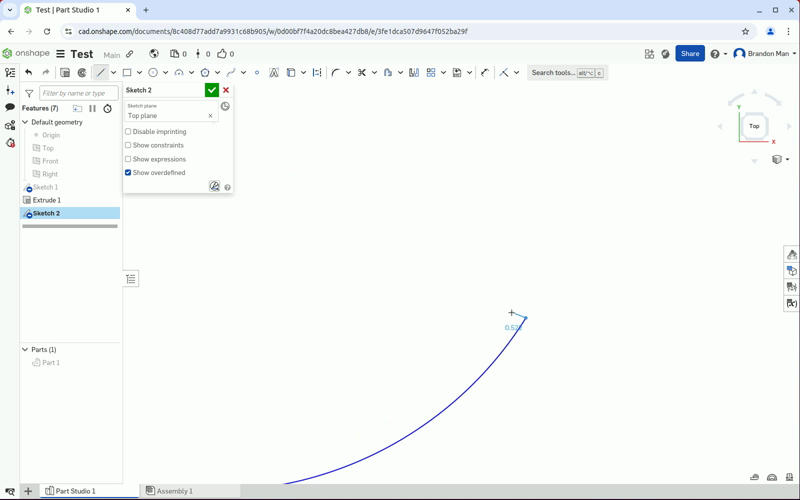
scroll(6)
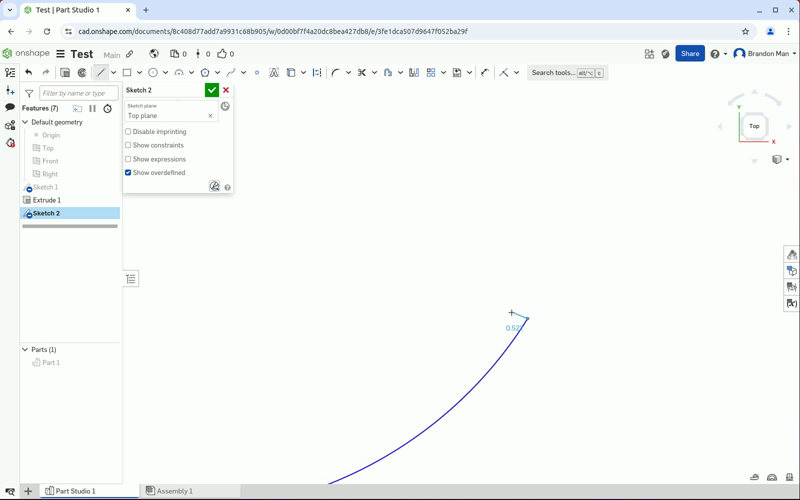
scroll(6)
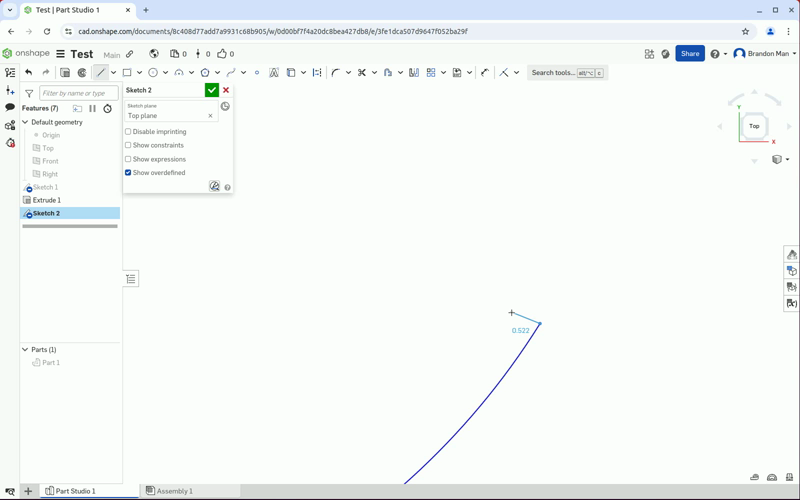
click(511, 312)
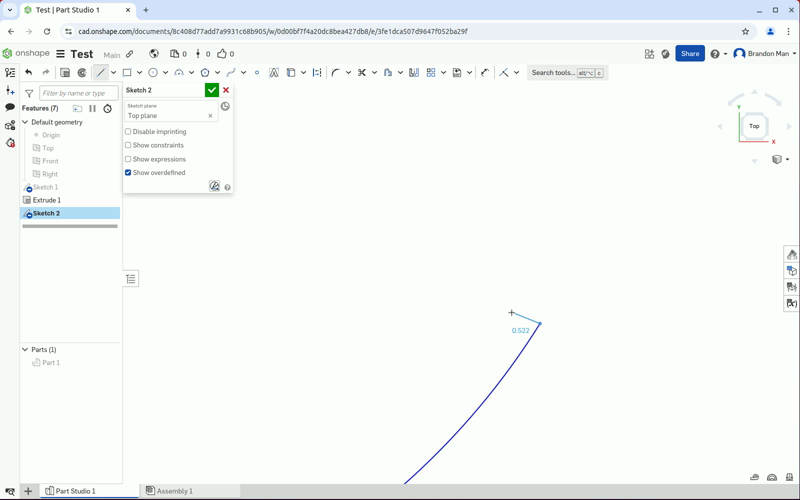
scroll(-6)
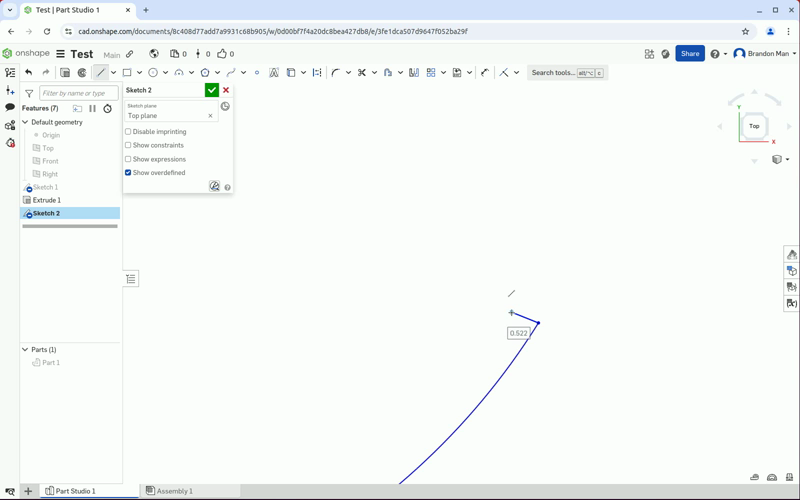
scroll(-6)
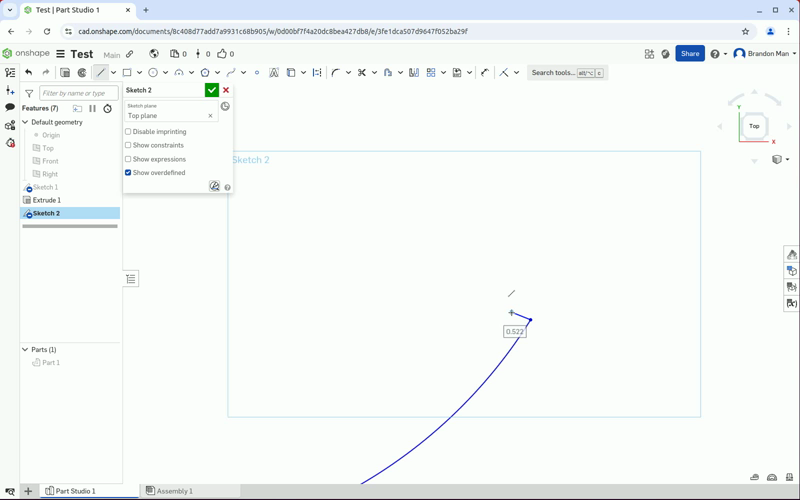
scroll(-6)
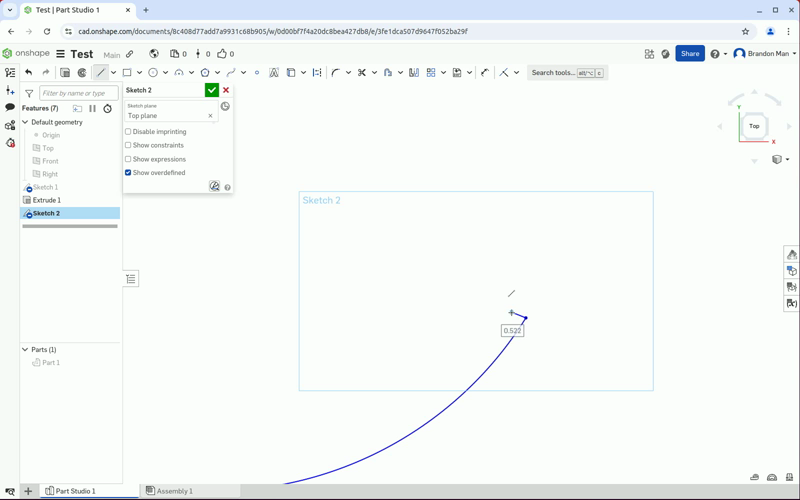
scroll(-6)
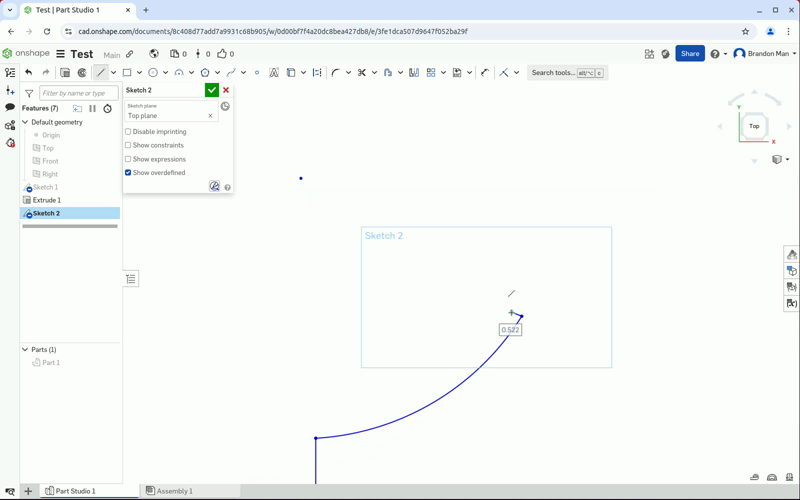
scroll(-6)
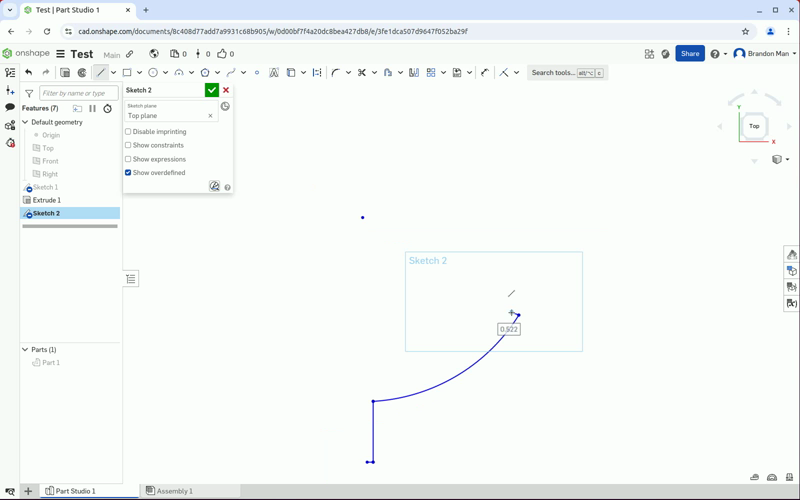
scroll(-6)
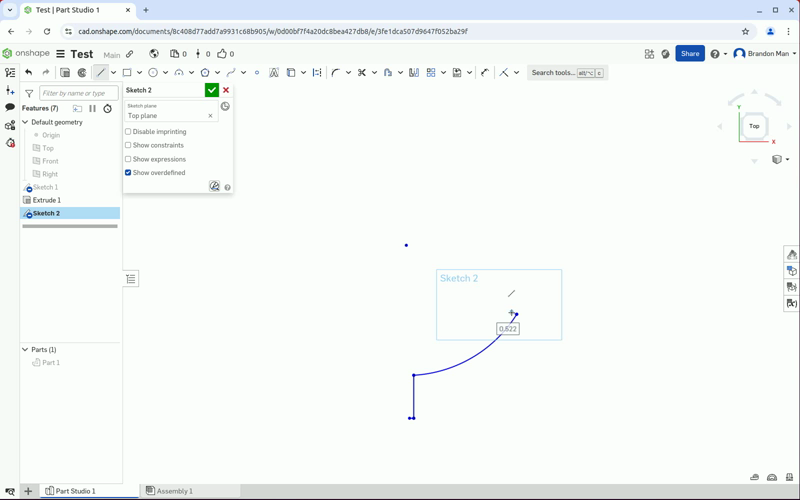
scroll(-6)
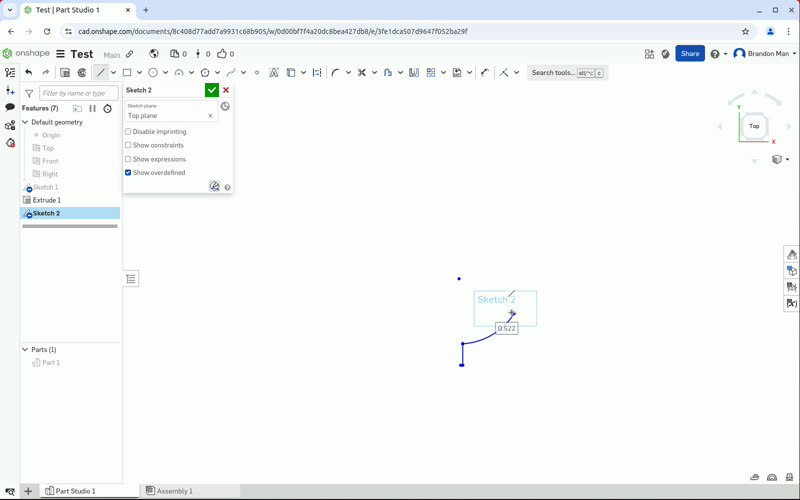
key_up(shift)
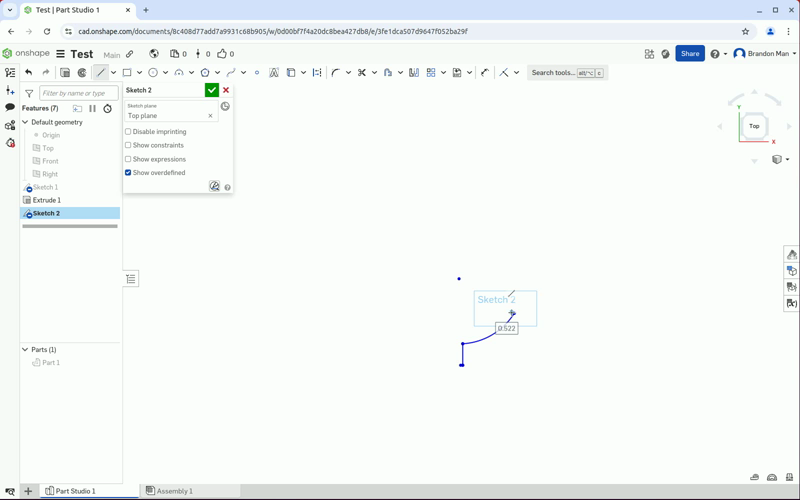
key(esc)
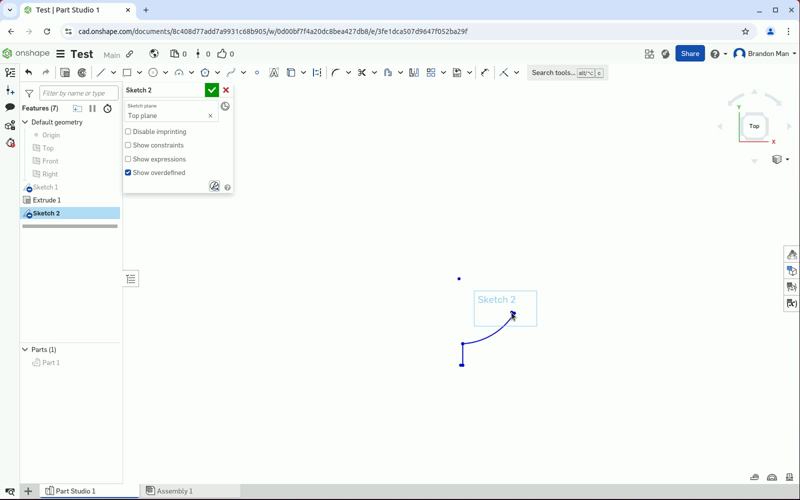
key(a)
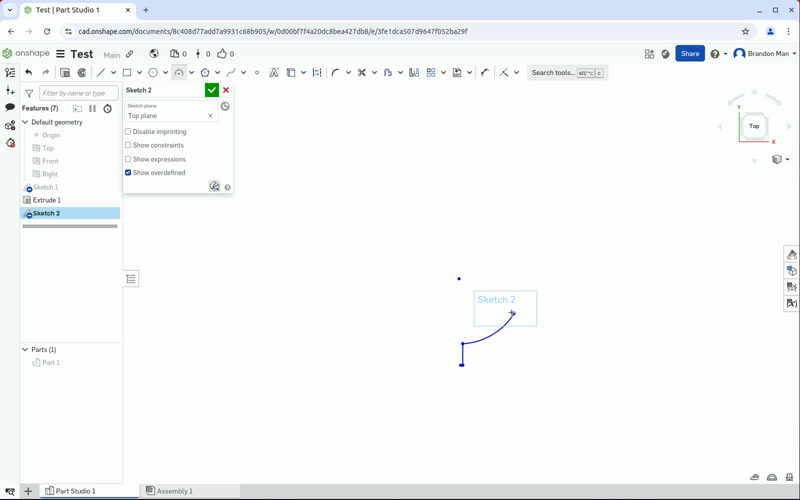
mouse_move(511, 312)
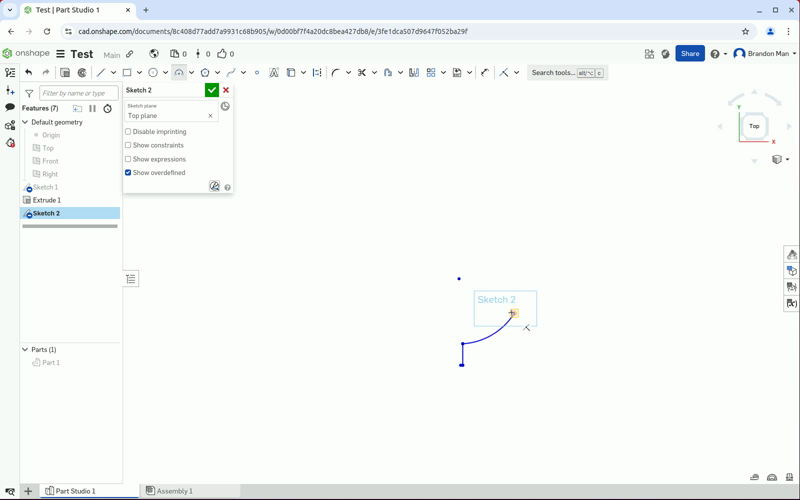
scroll(6)
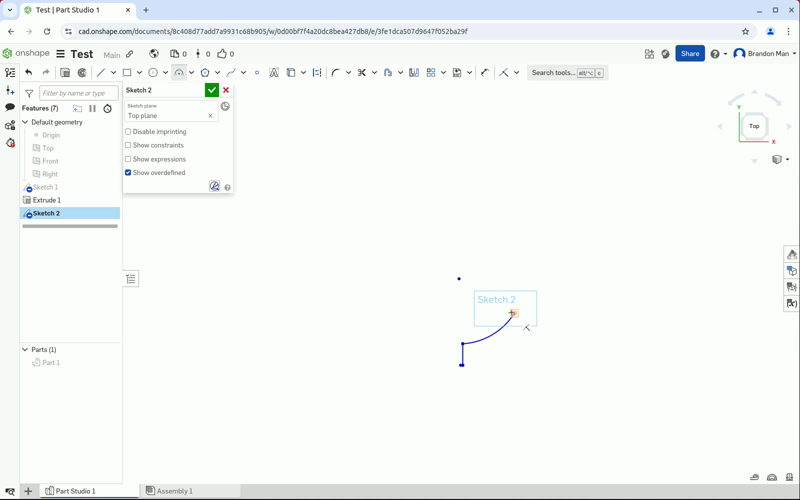
scroll(6)
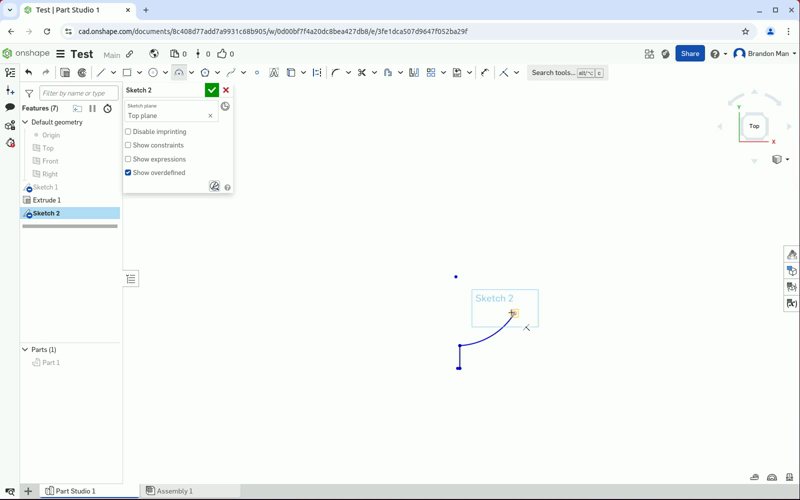
scroll(6)
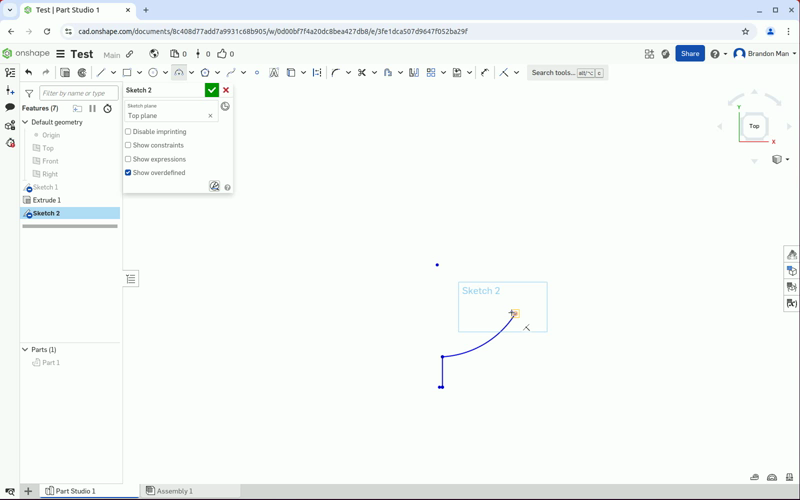
scroll(6)
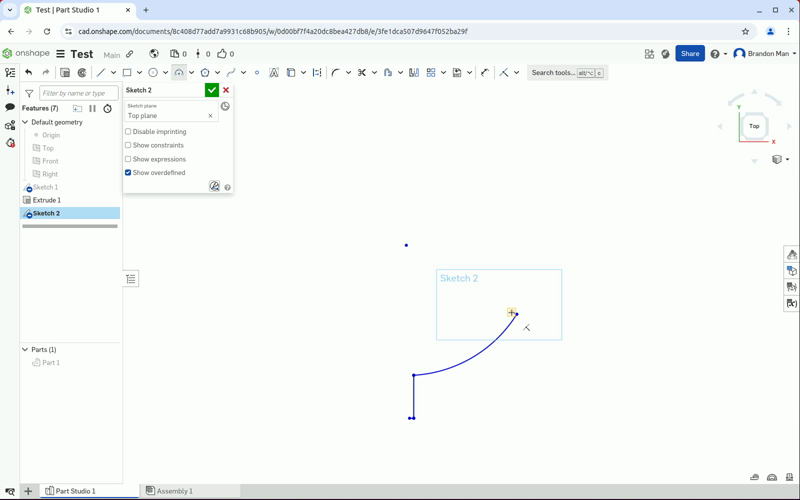
scroll(6)
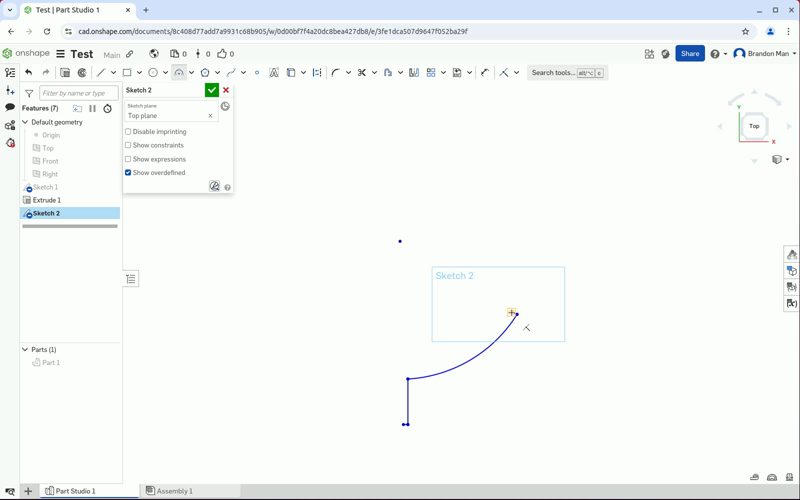
scroll(6)
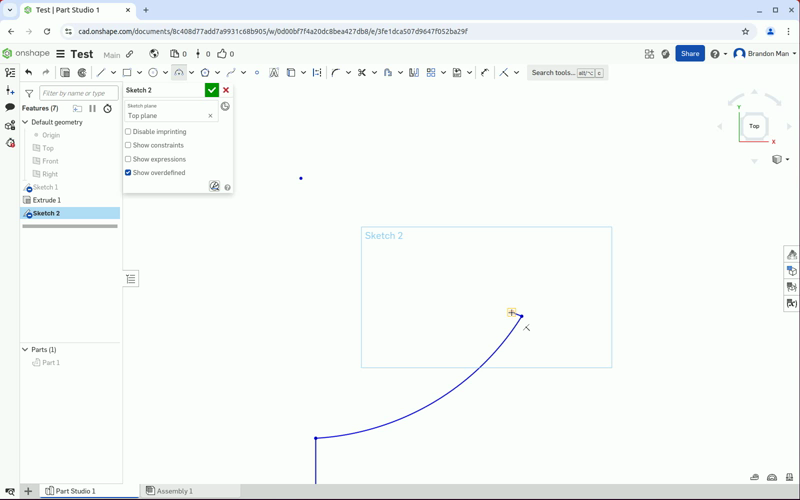
scroll(6)
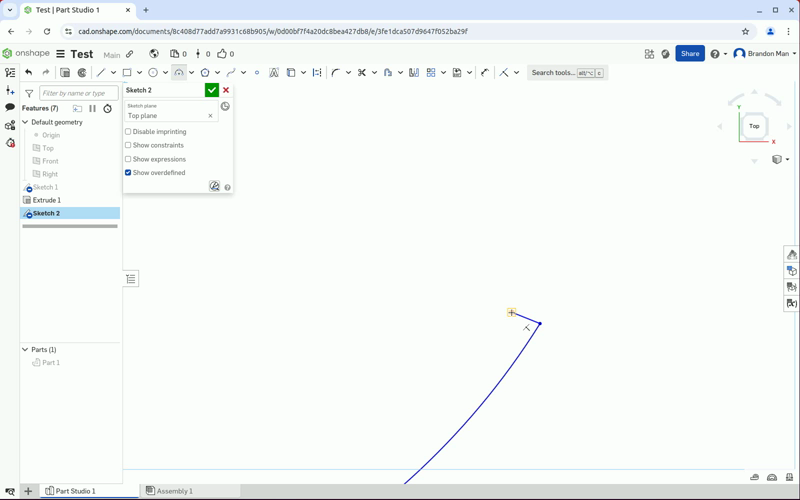
click(511, 312)
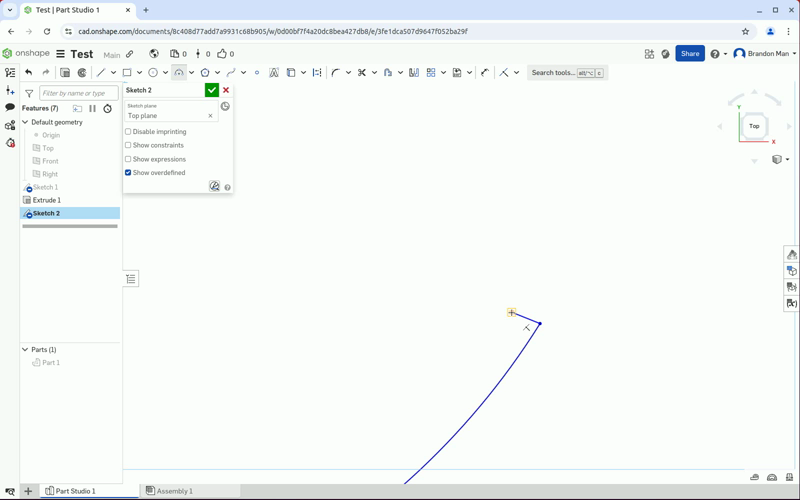
scroll(-6)
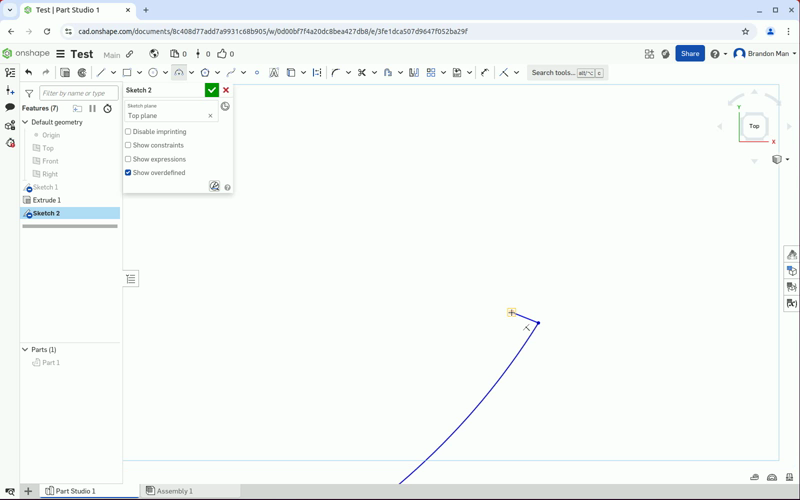
scroll(-6)
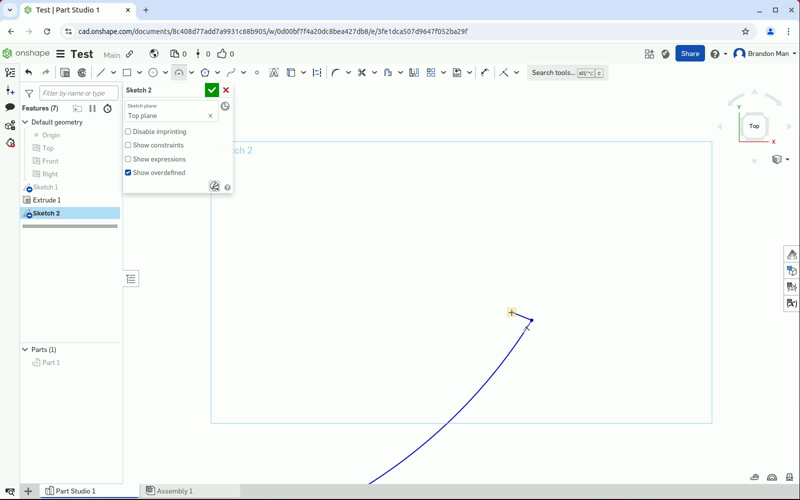
scroll(-6)
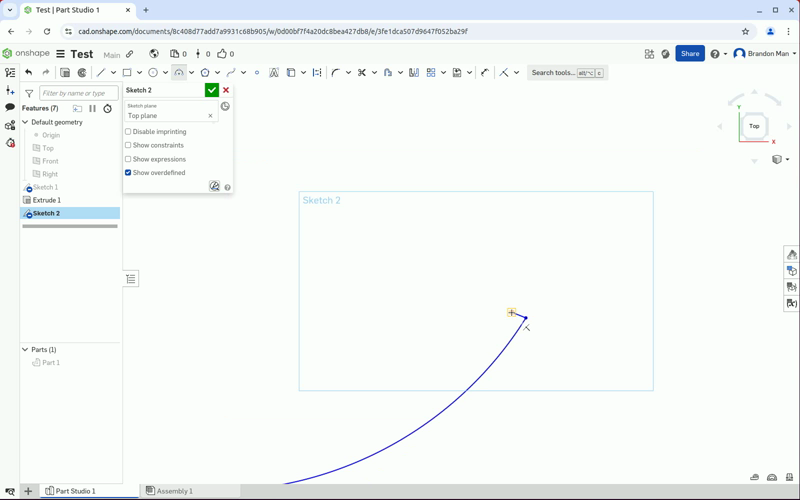
scroll(-6)
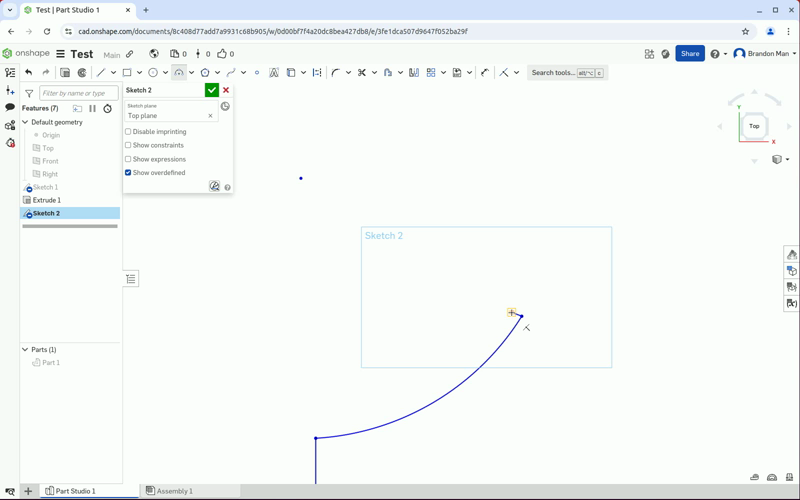
scroll(-6)
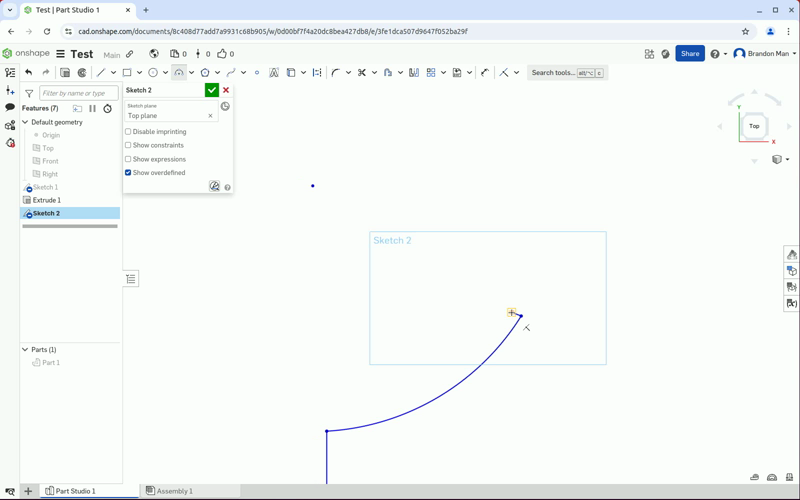
scroll(-6)
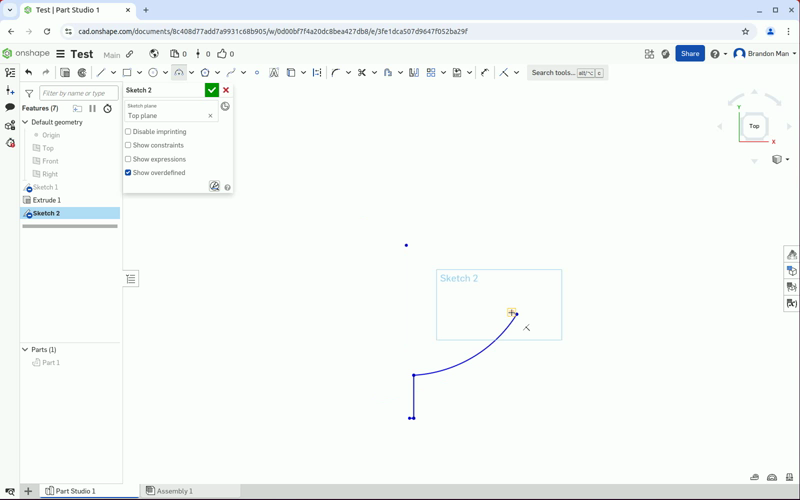
scroll(-6)
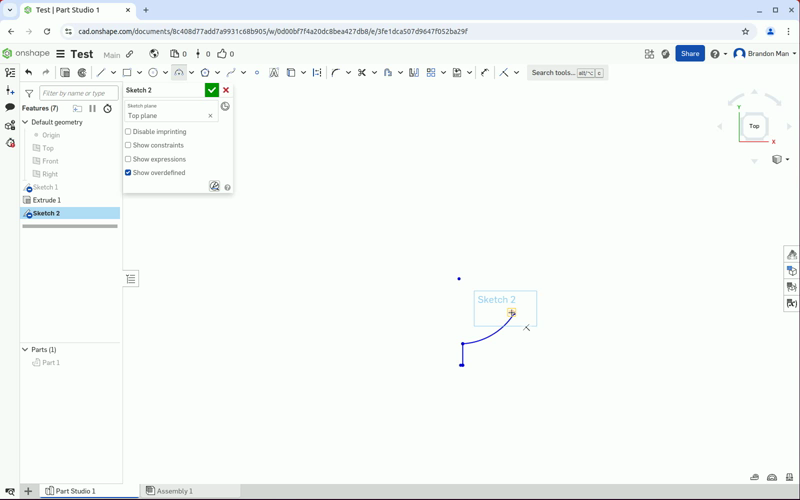
key_down(shift)
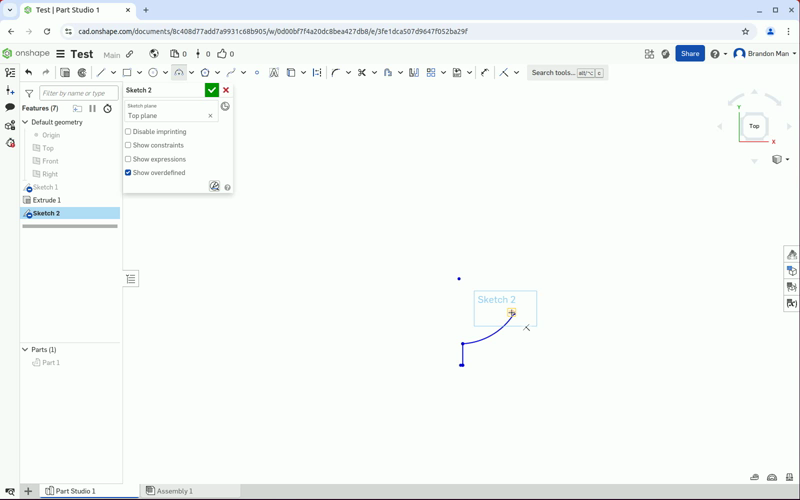
mouse_move(460, 341)
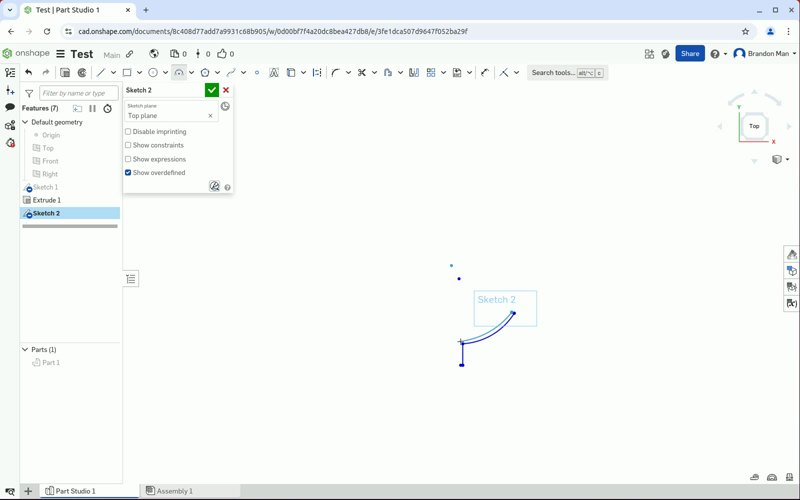
scroll(6)
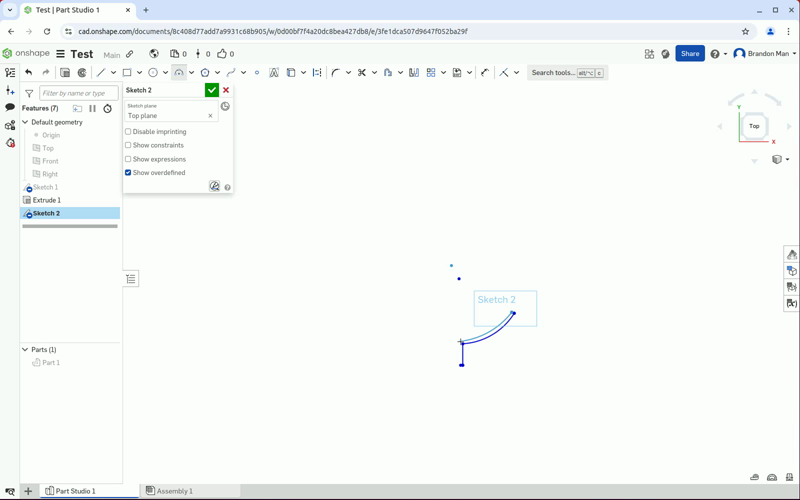
scroll(6)
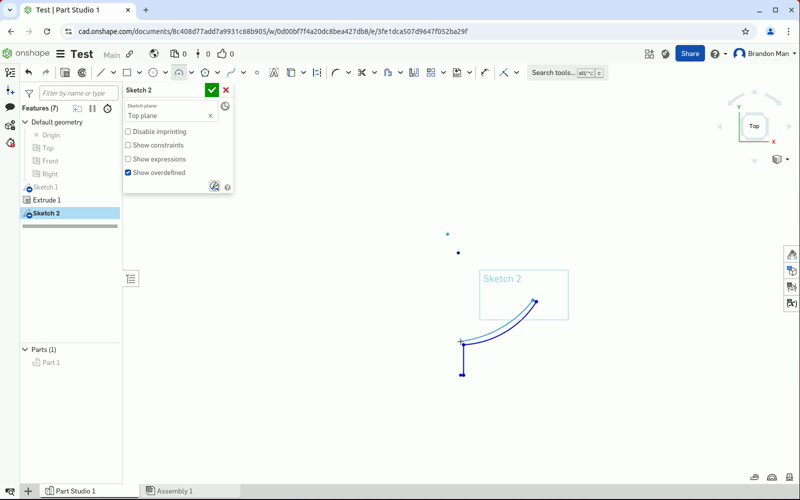
scroll(6)
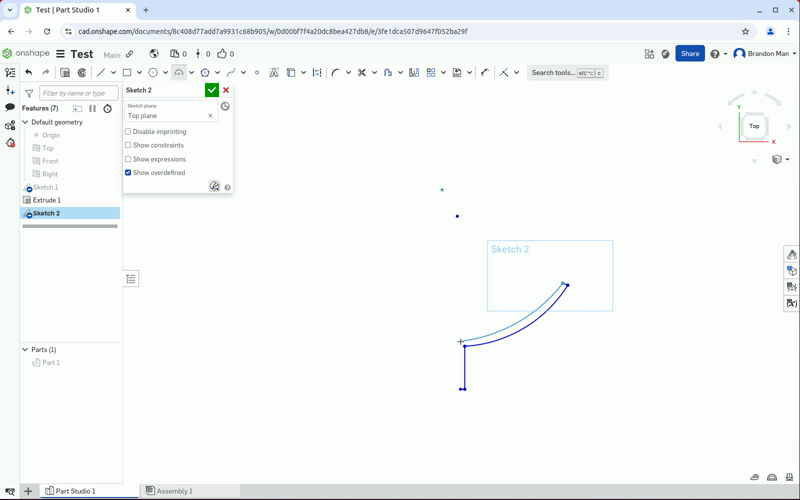
scroll(6)
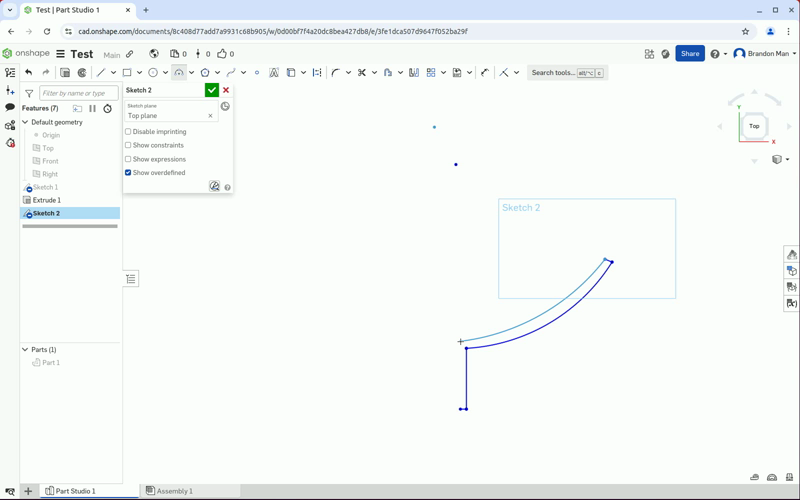
scroll(6)
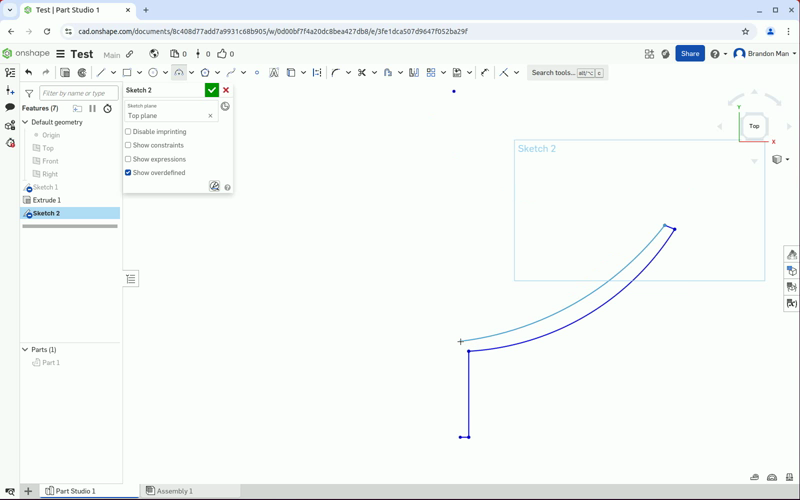
scroll(6)
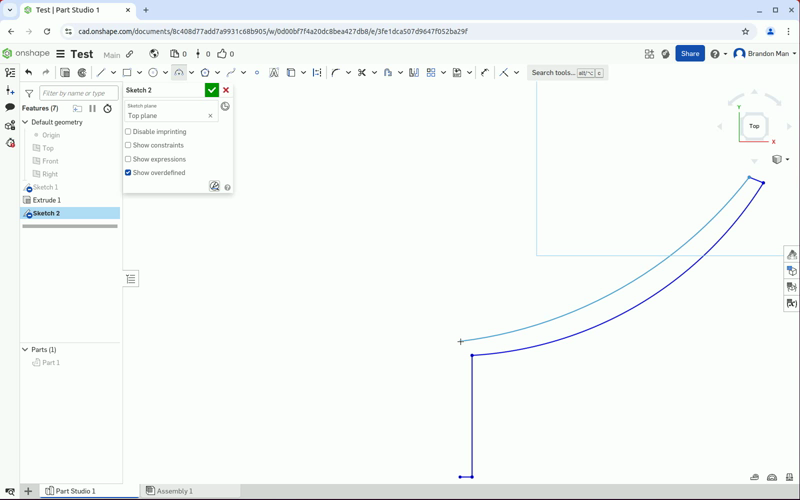
scroll(6)
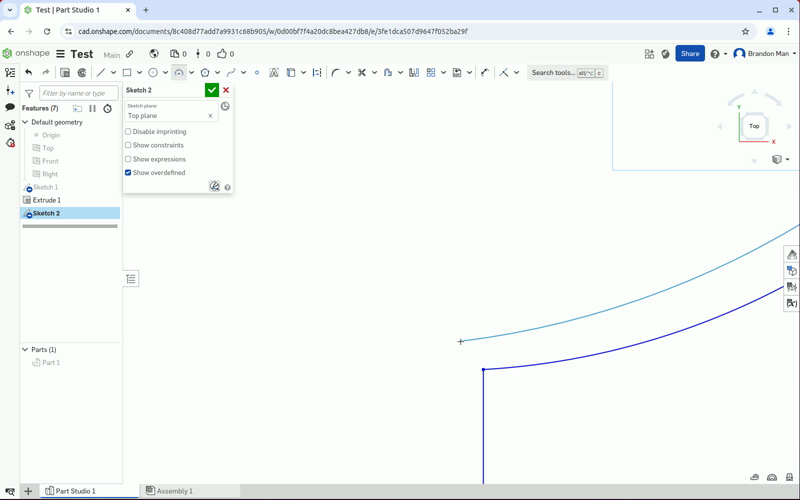
click(460, 341)
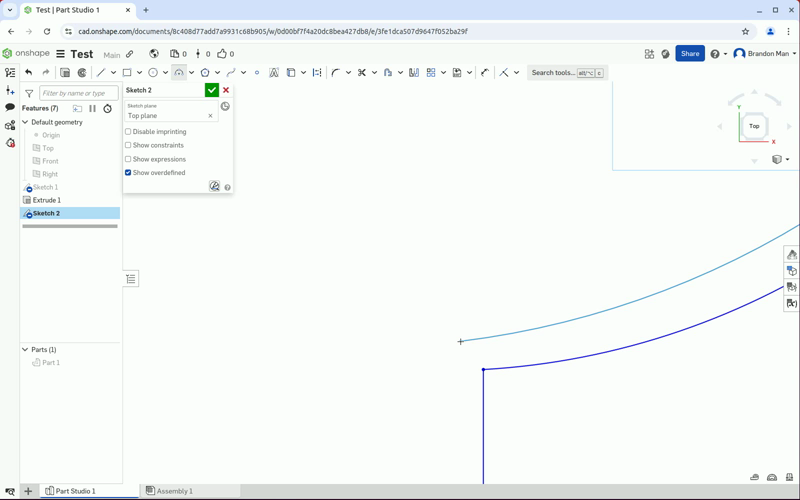
scroll(-6)
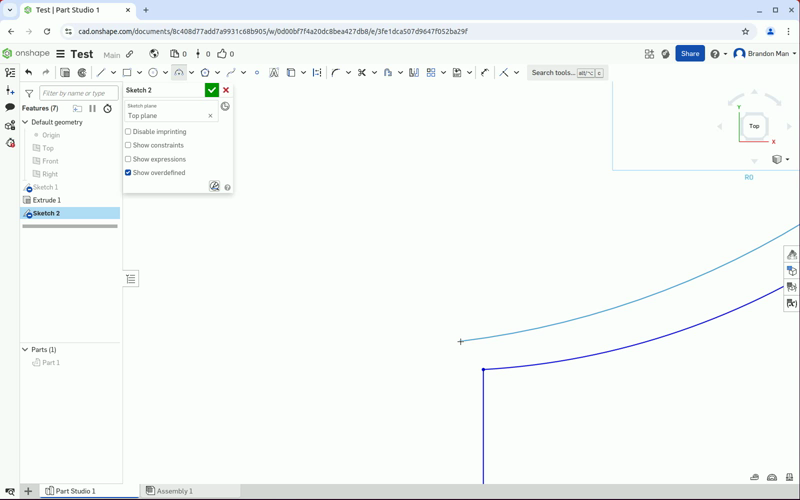
scroll(-6)
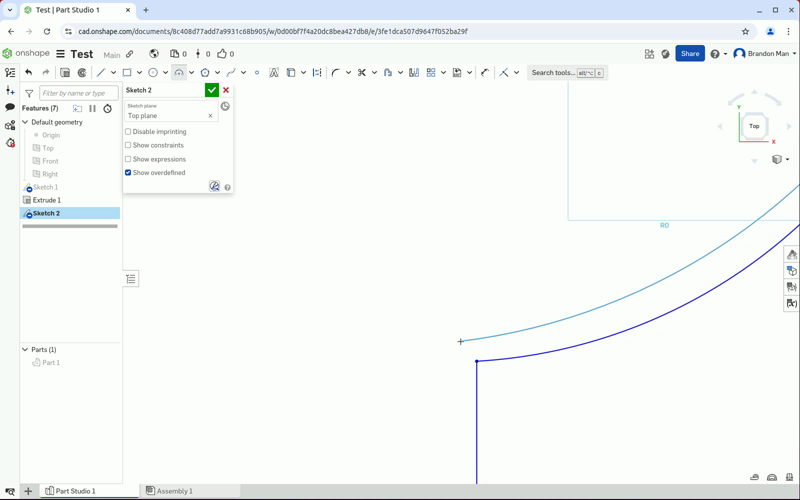
scroll(-6)
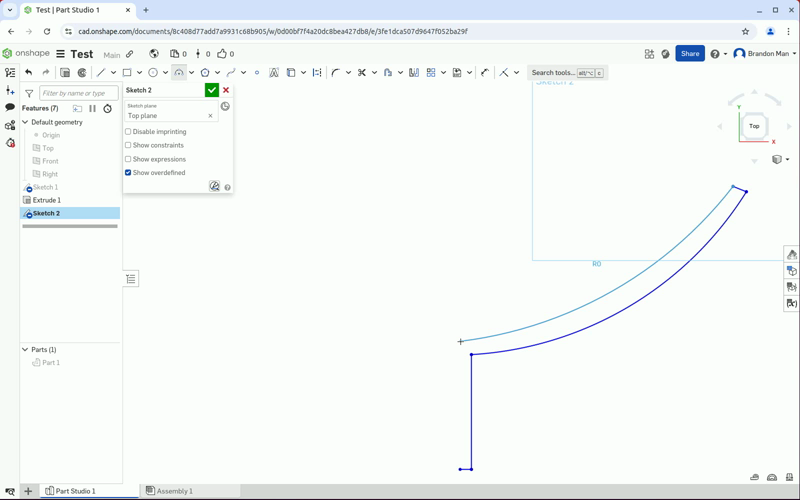
scroll(-6)
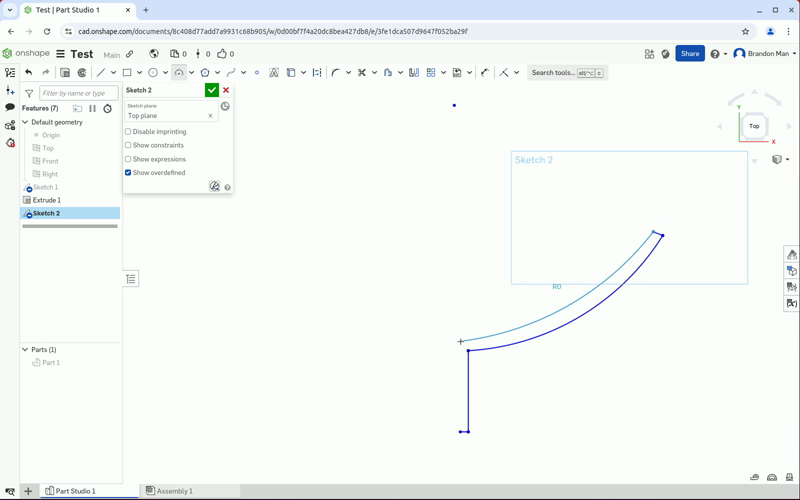
scroll(-6)
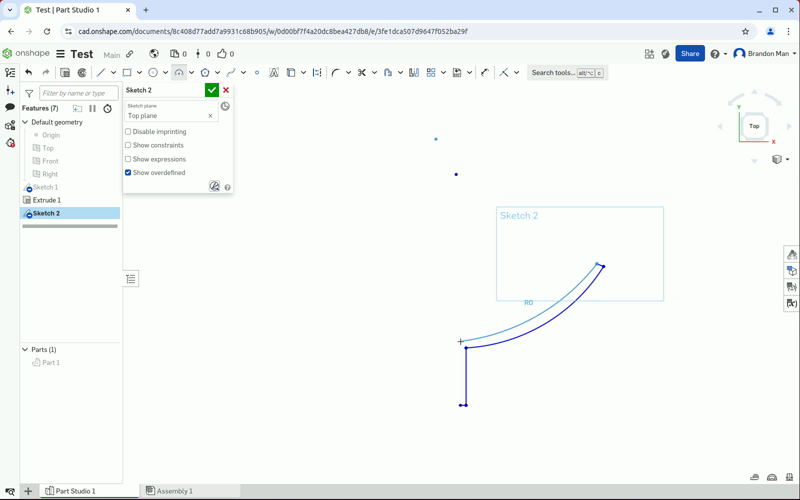
scroll(-6)
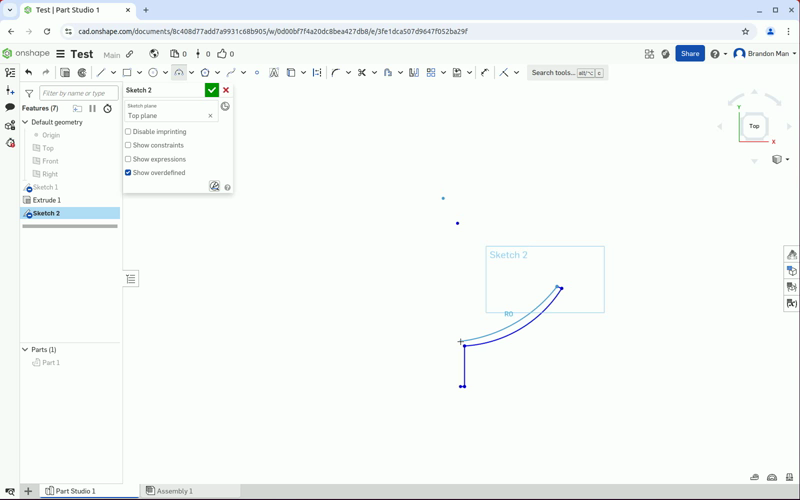
scroll(-6)
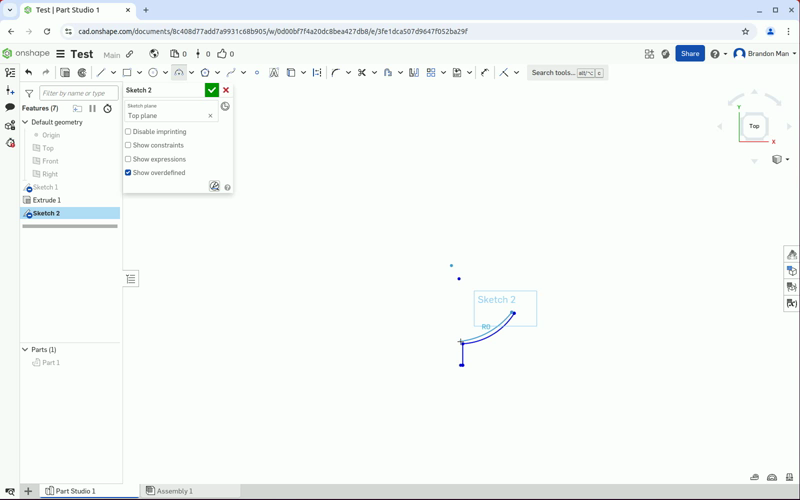
mouse_move(490, 333)
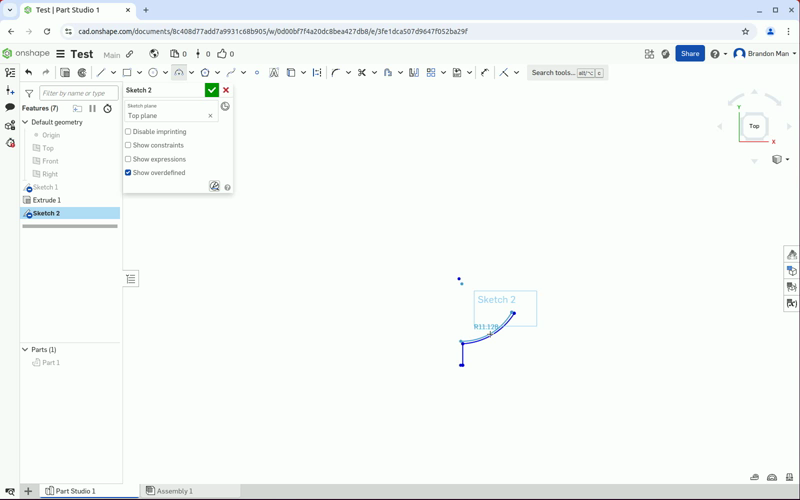
scroll(6)
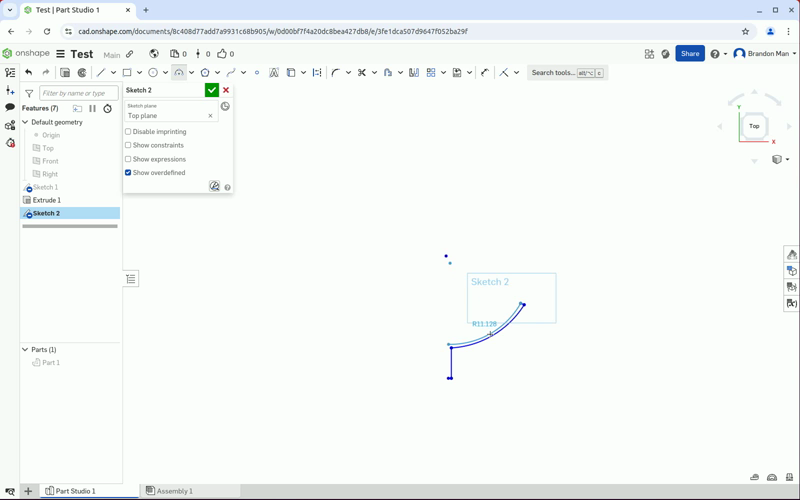
scroll(6)
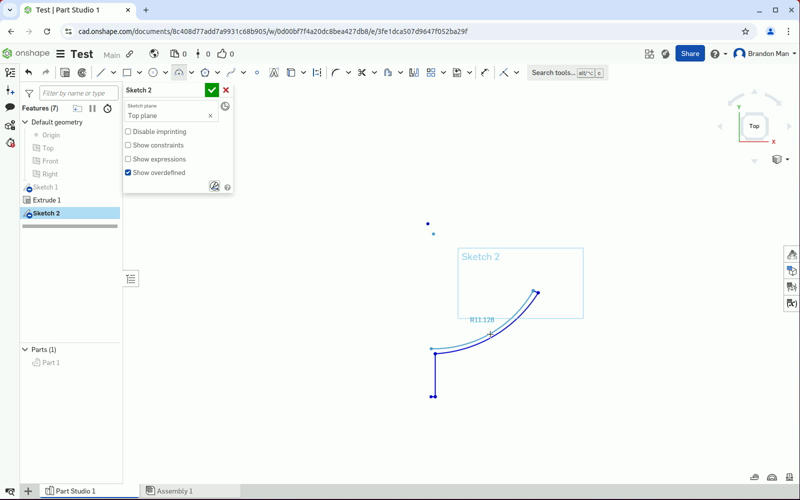
scroll(6)
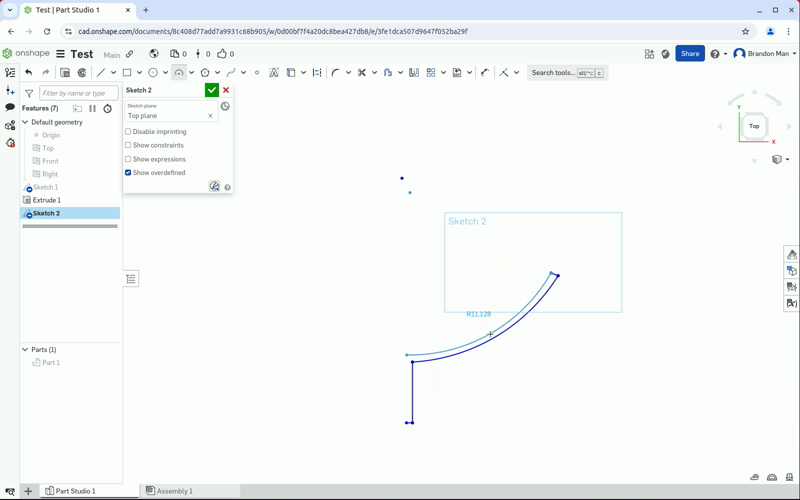
scroll(6)
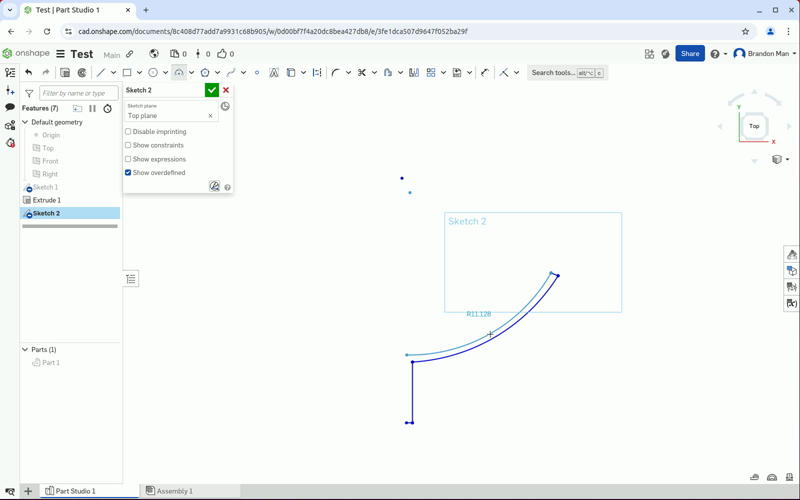
scroll(6)
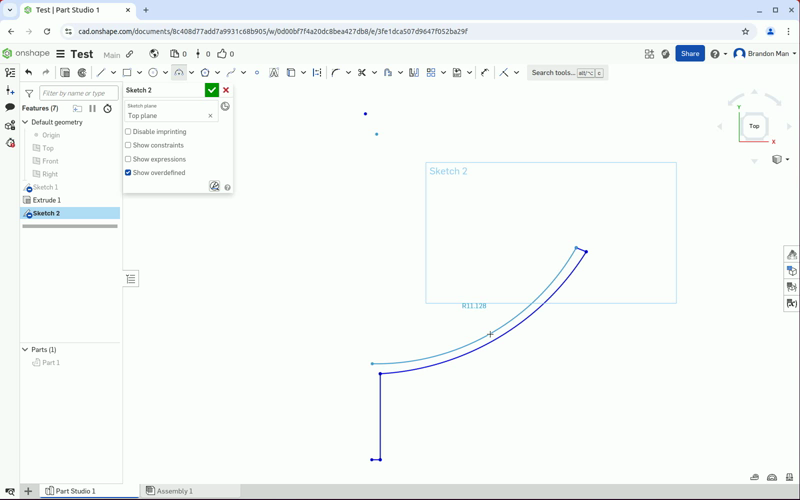
scroll(6)
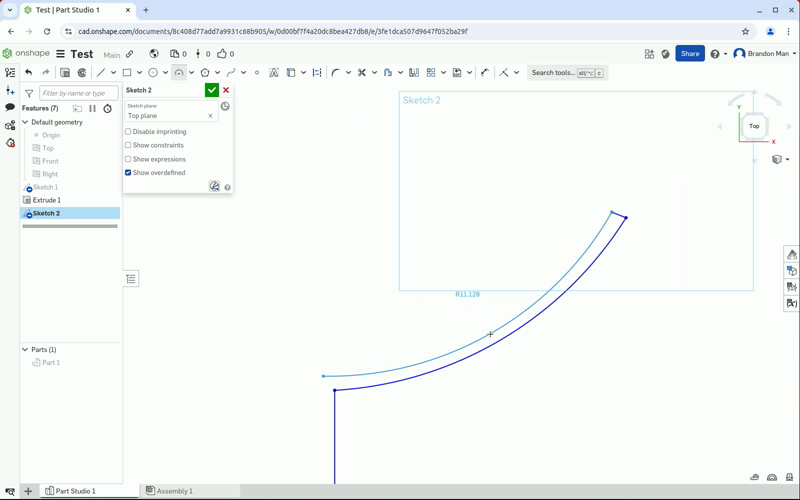
scroll(6)
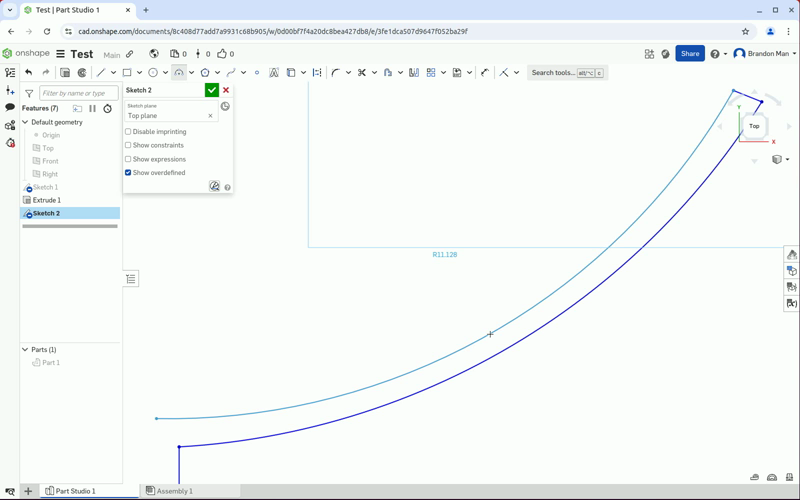
click(490, 333)
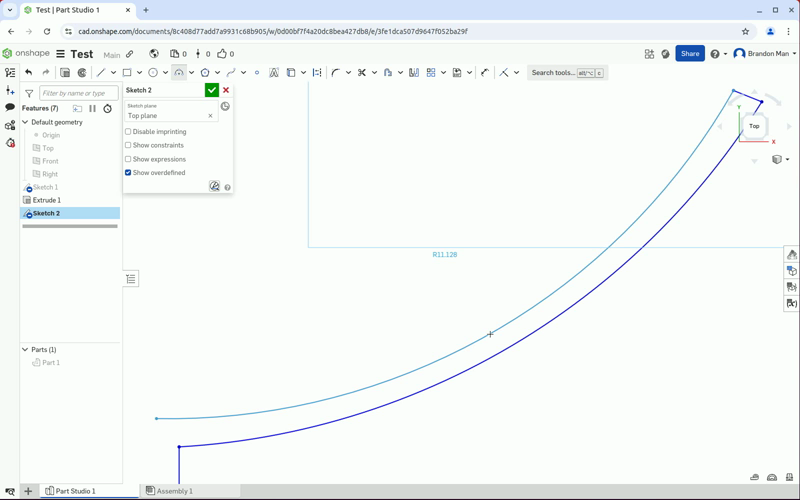
scroll(-6)
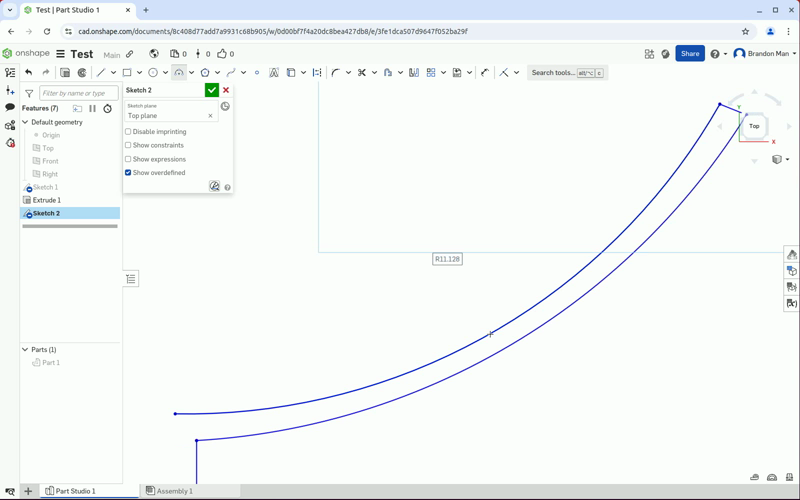
scroll(-6)
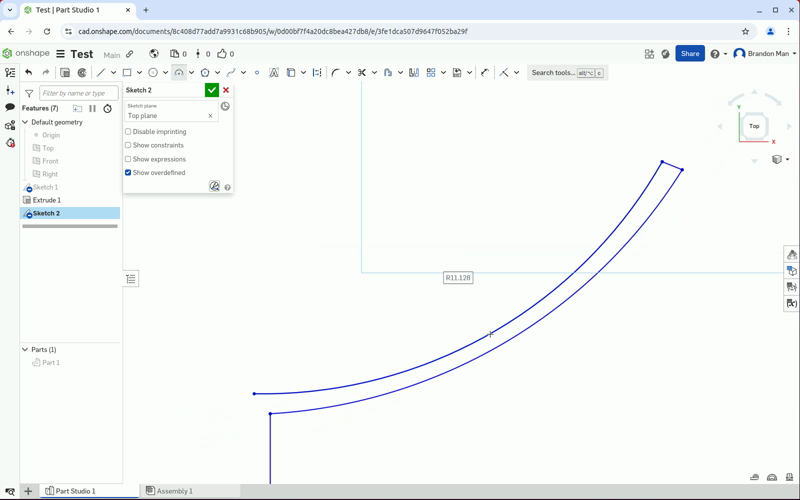
scroll(-6)
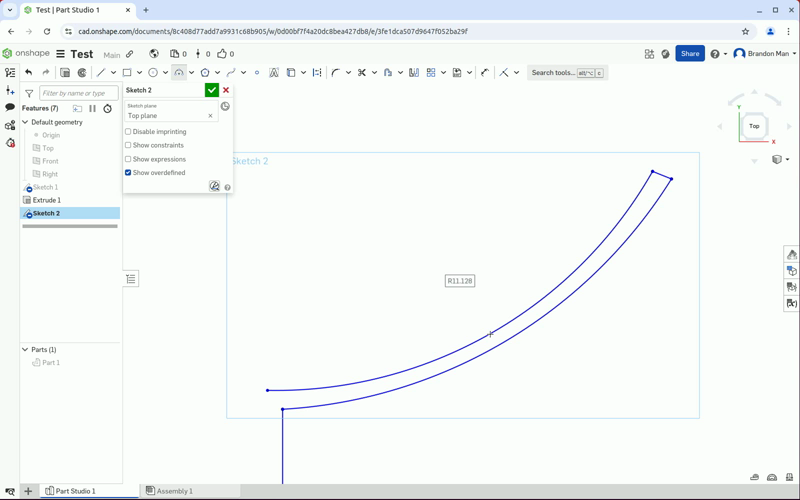
scroll(-6)
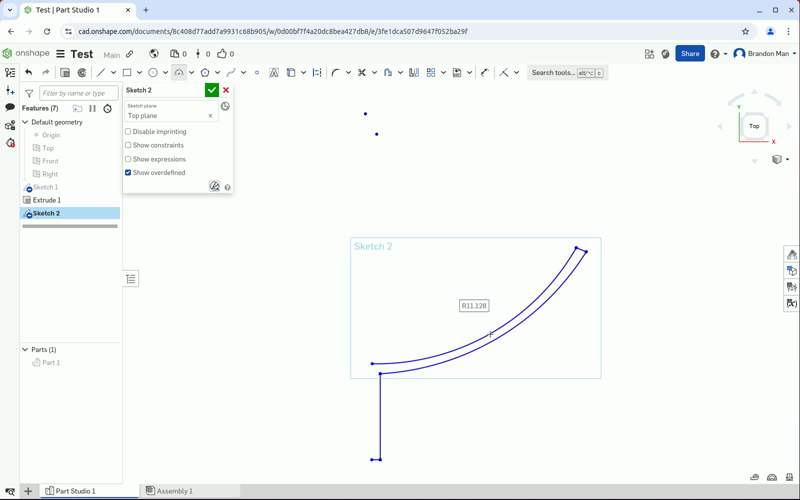
scroll(-6)
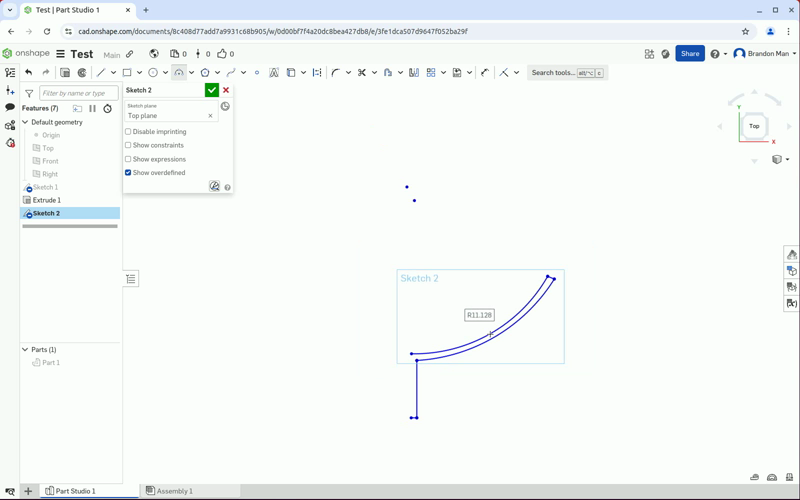
scroll(-6)
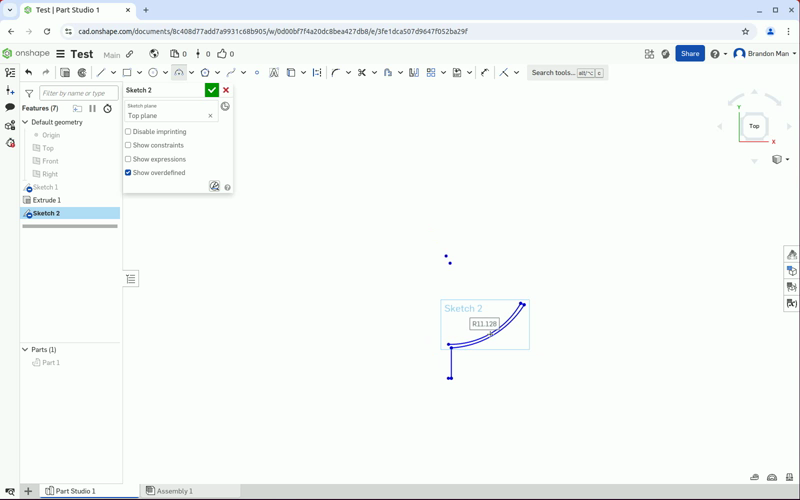
scroll(-6)
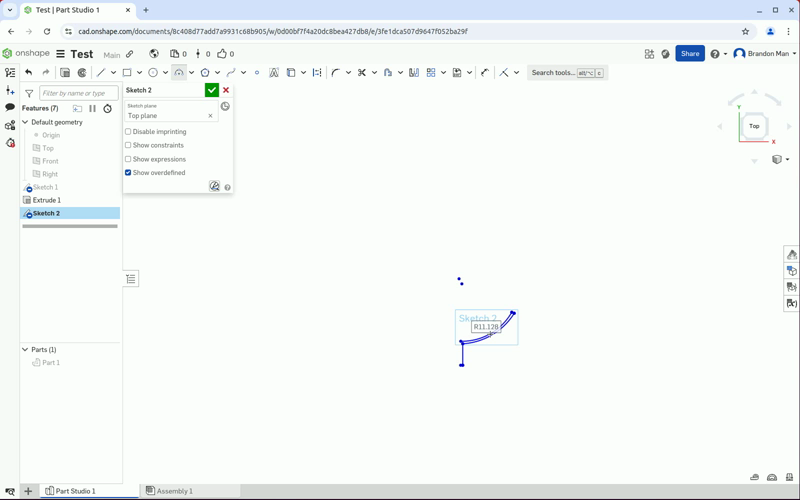
key_up(shift)
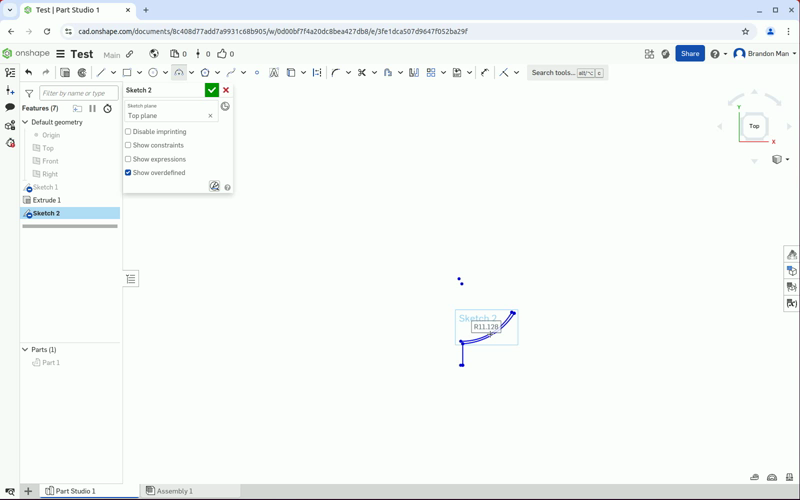
key(esc)
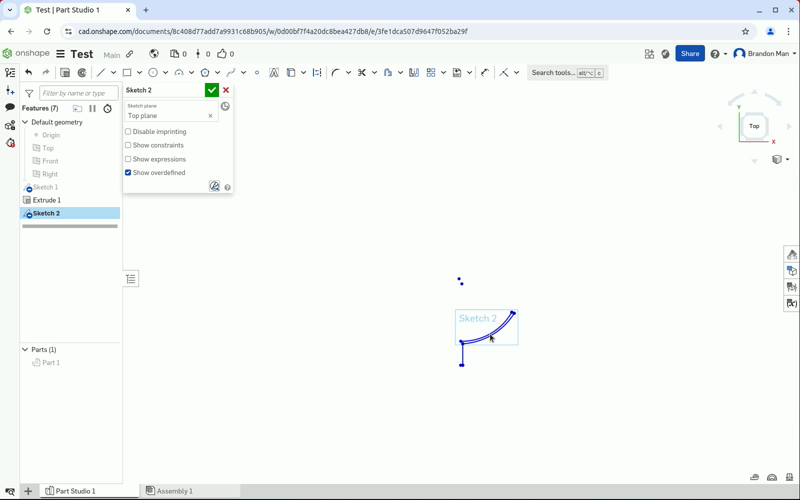
key(l)
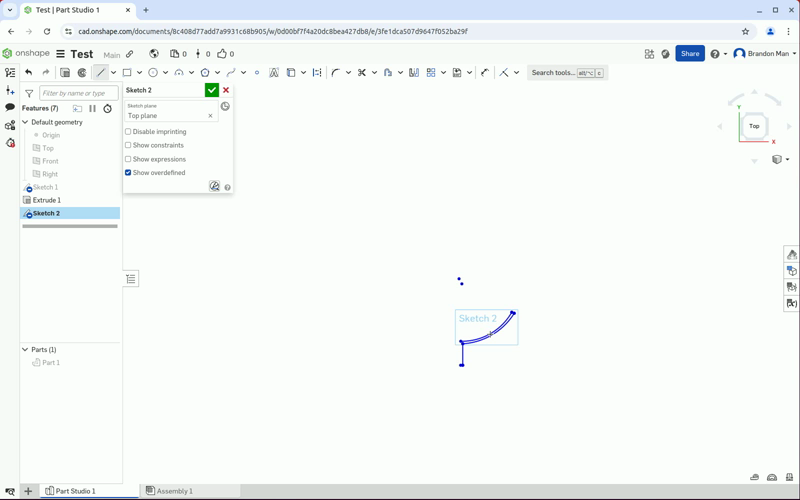
mouse_move(460, 341)
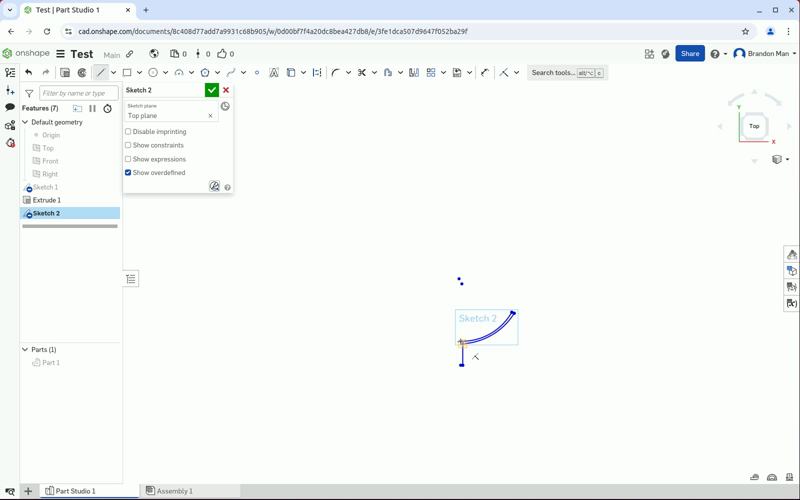
scroll(6)
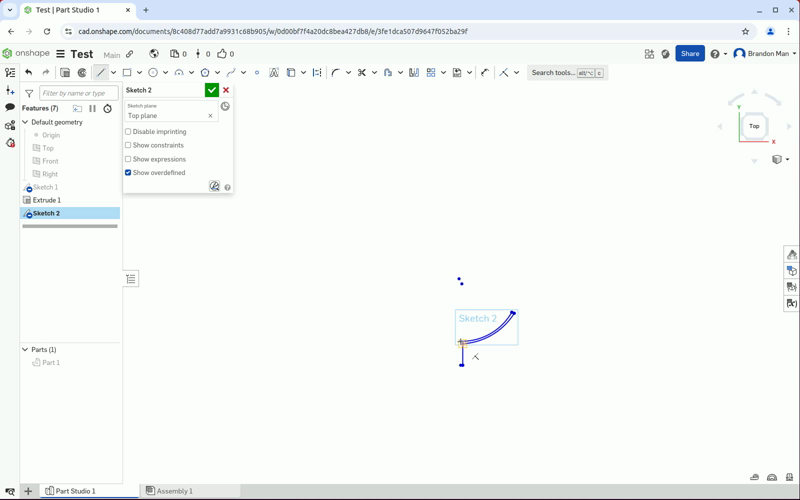
scroll(6)
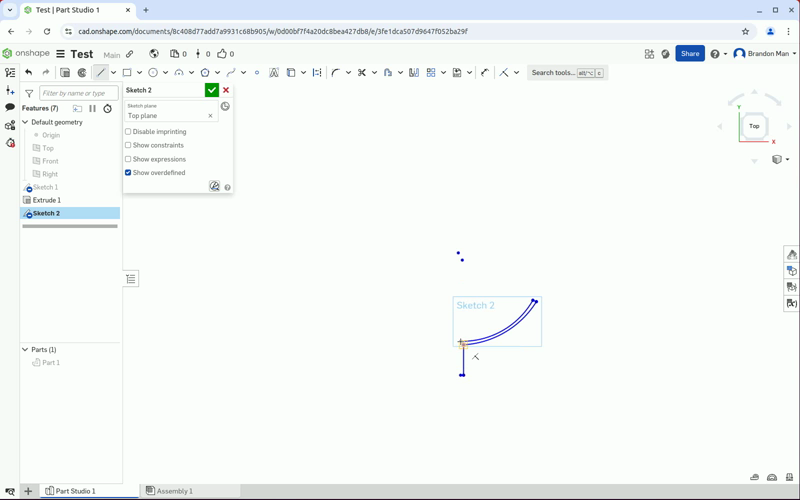
scroll(6)
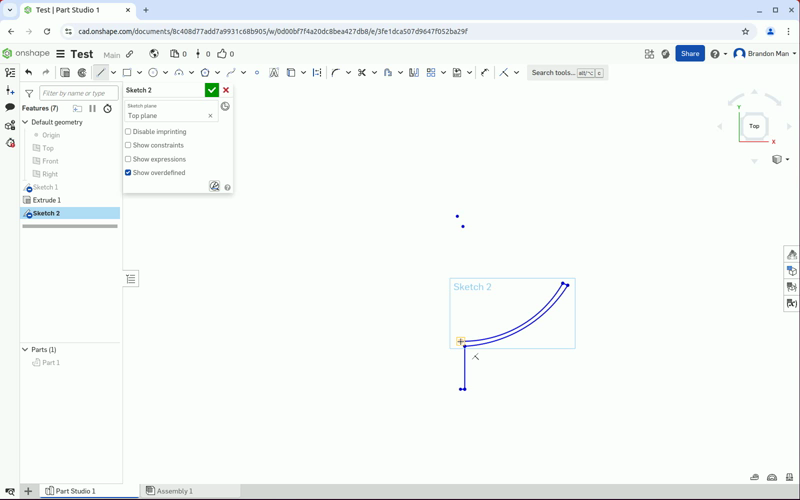
scroll(6)
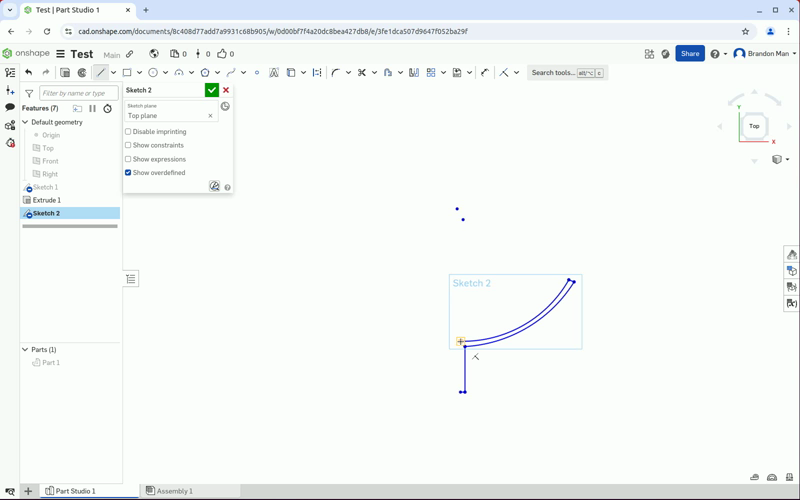
scroll(6)
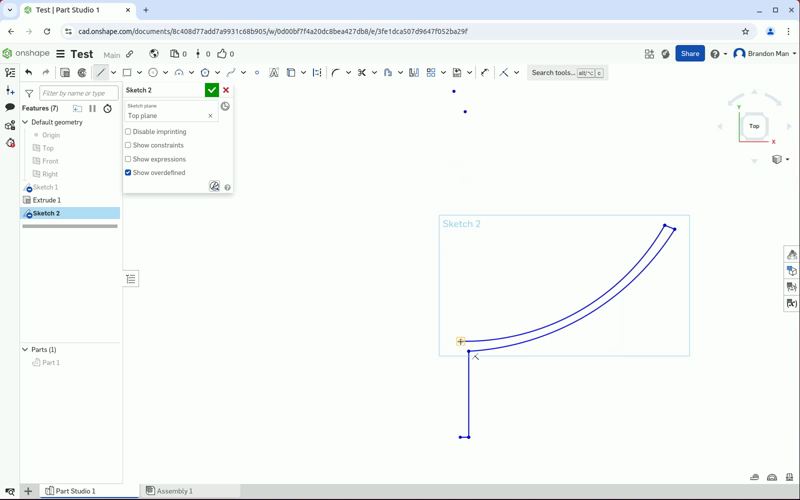
scroll(6)
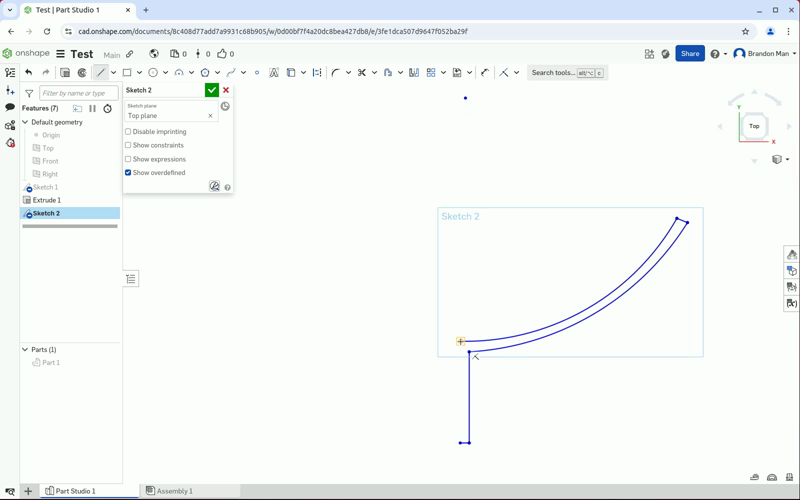
scroll(6)
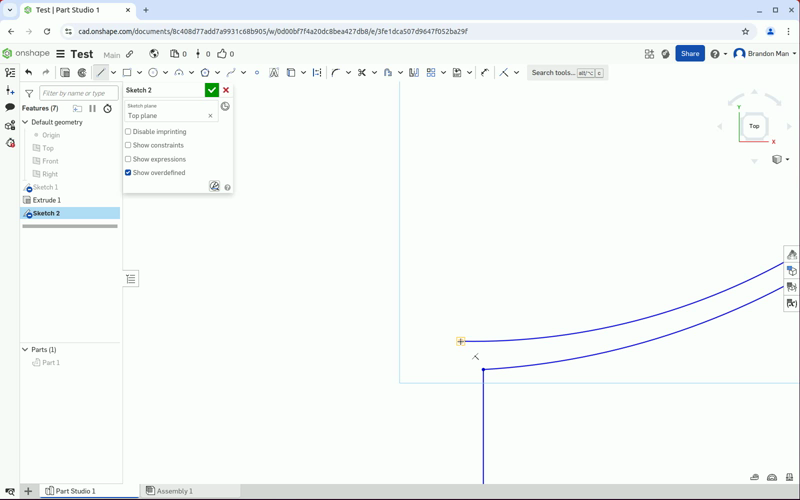
click(460, 341)
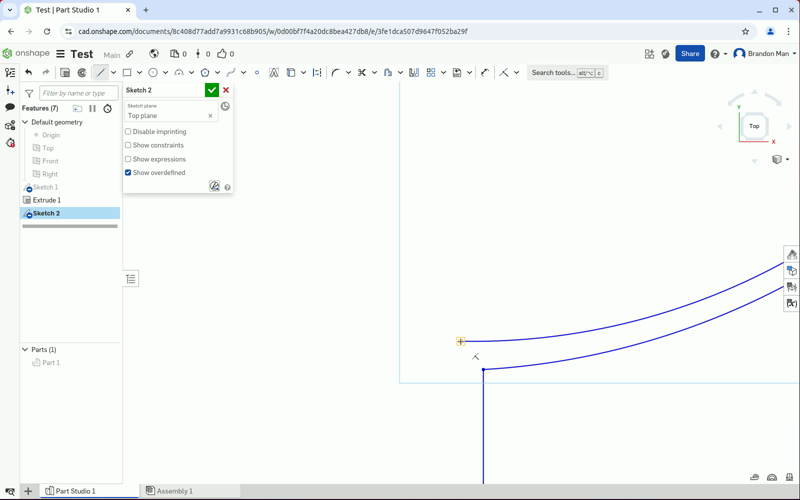
scroll(-6)
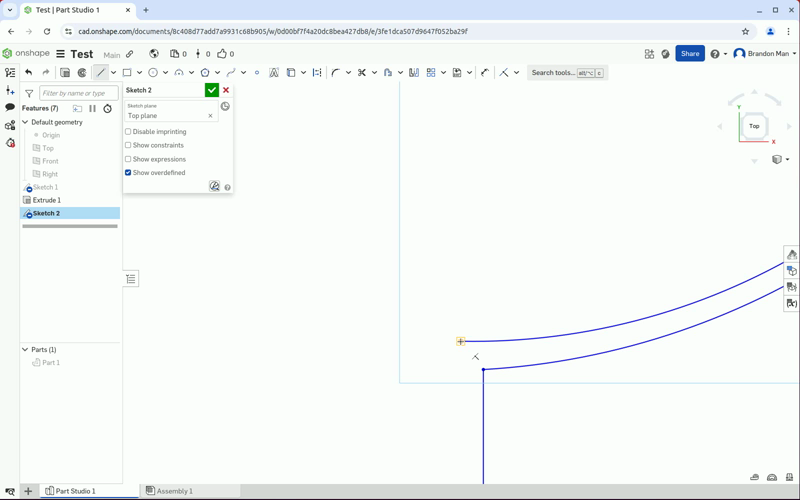
scroll(-6)
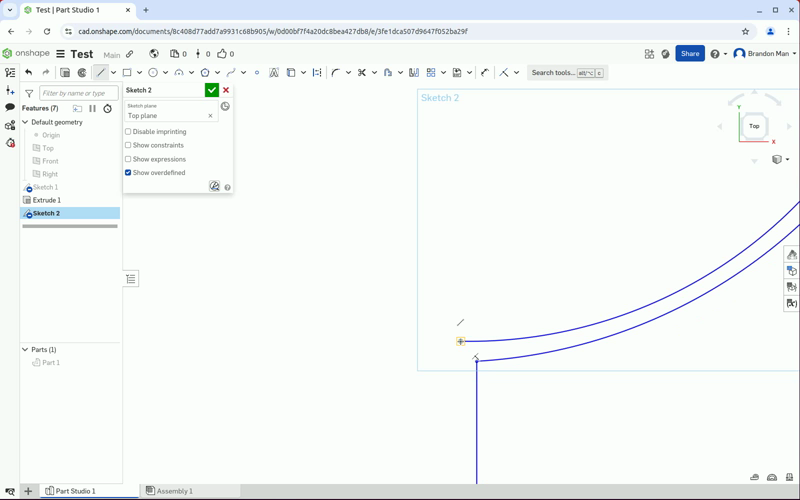
scroll(-6)
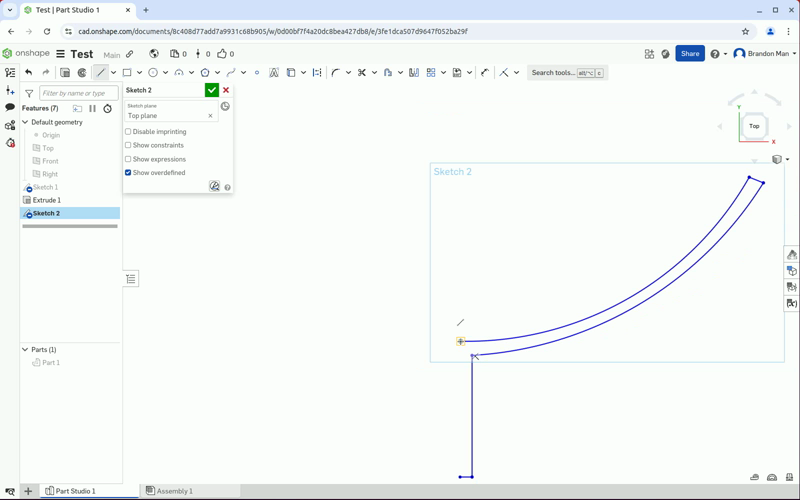
scroll(-6)
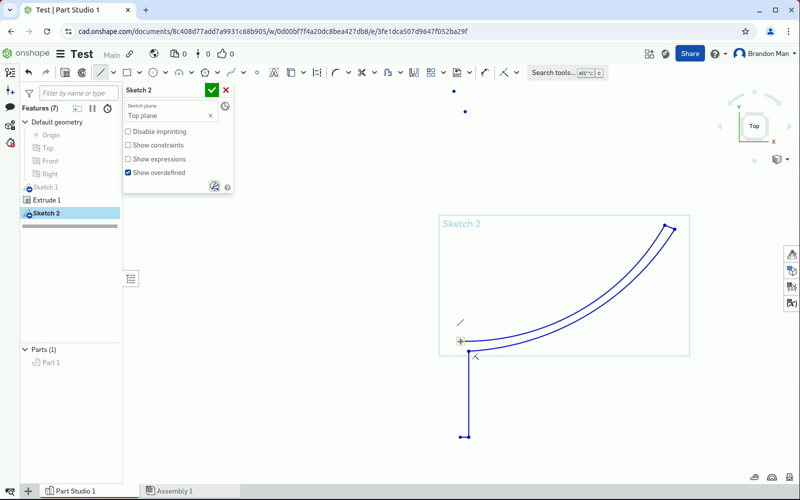
scroll(-6)
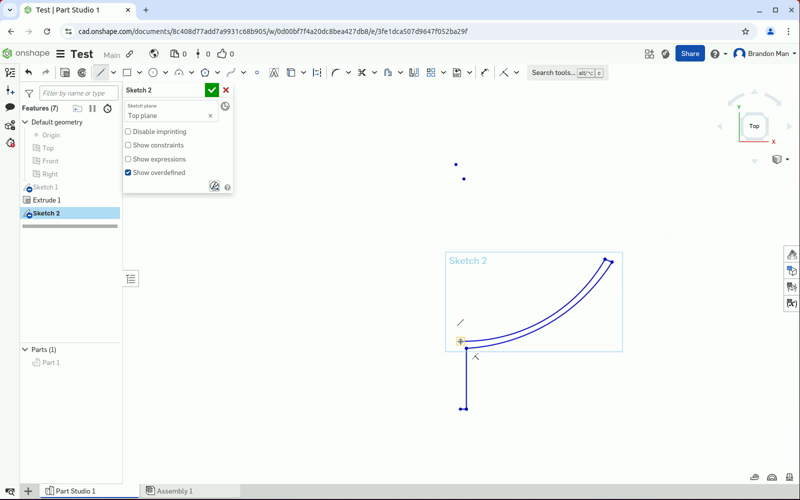
scroll(-6)
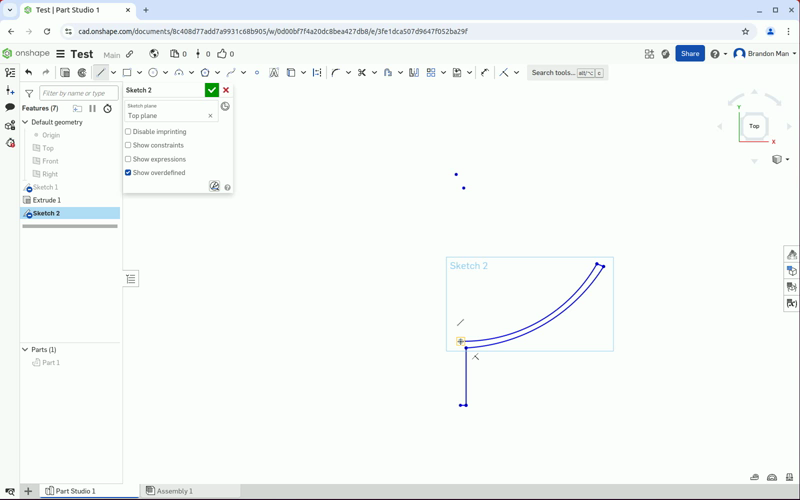
scroll(-6)
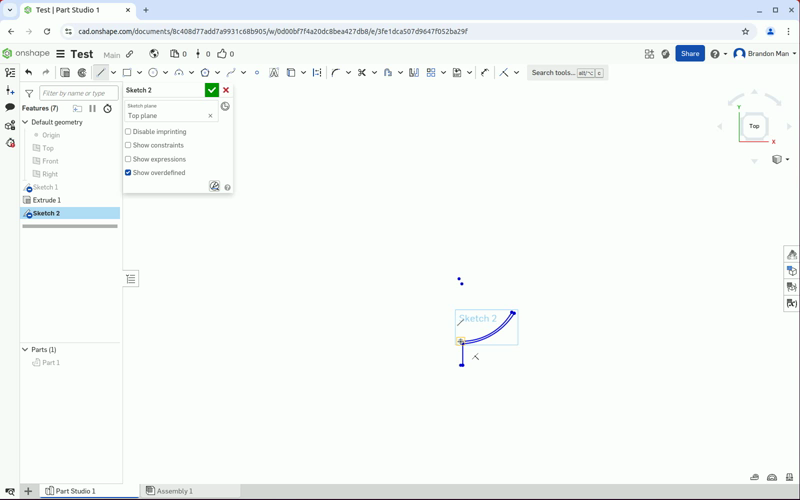
mouse_move(490, 341)
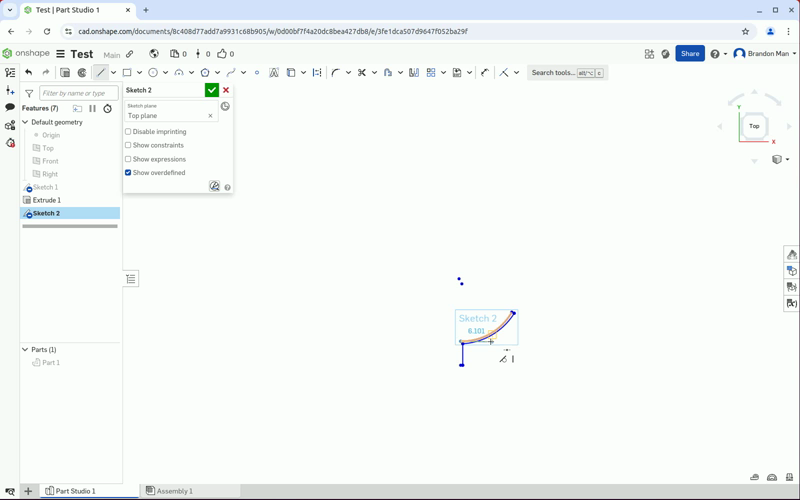
key_down(shift)
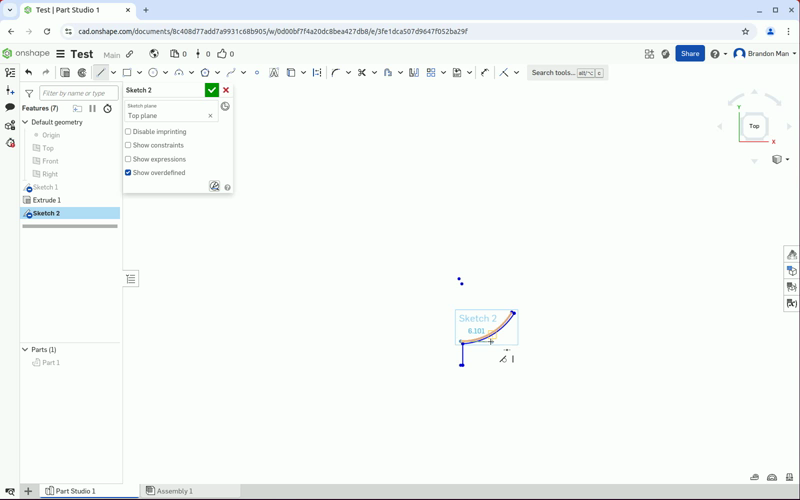
mouse_move(460, 365)
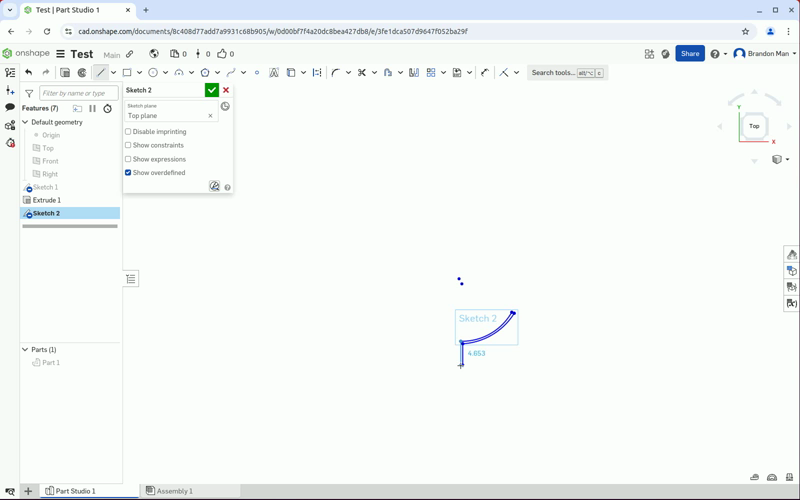
scroll(6)
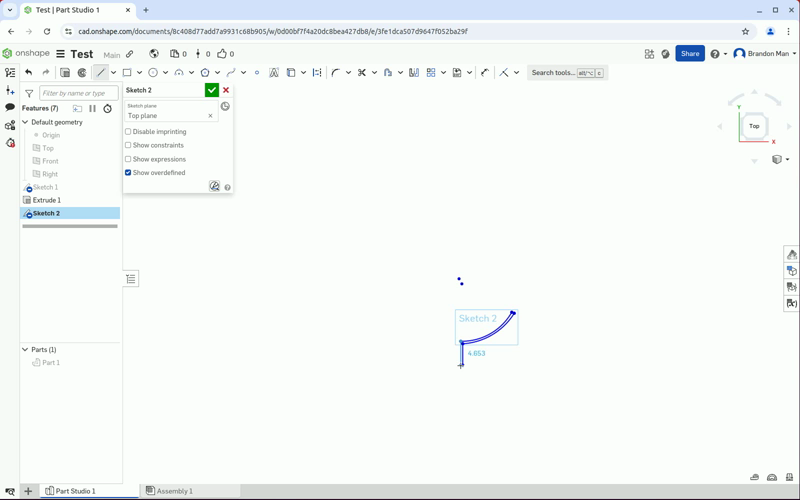
scroll(6)
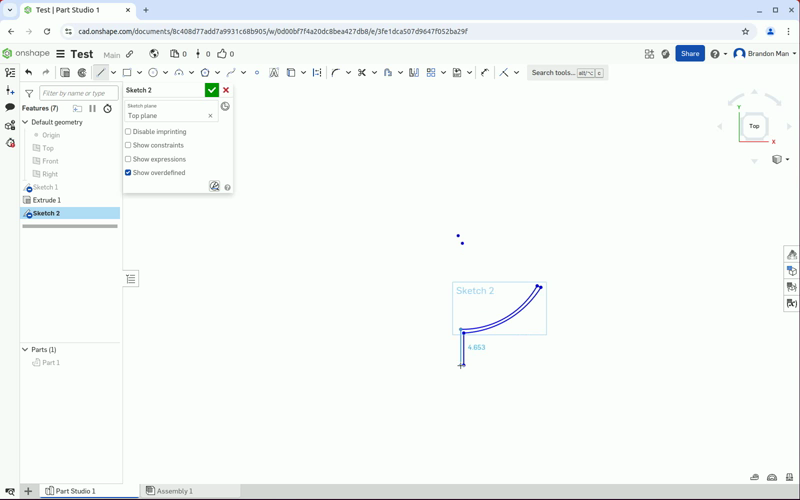
scroll(6)
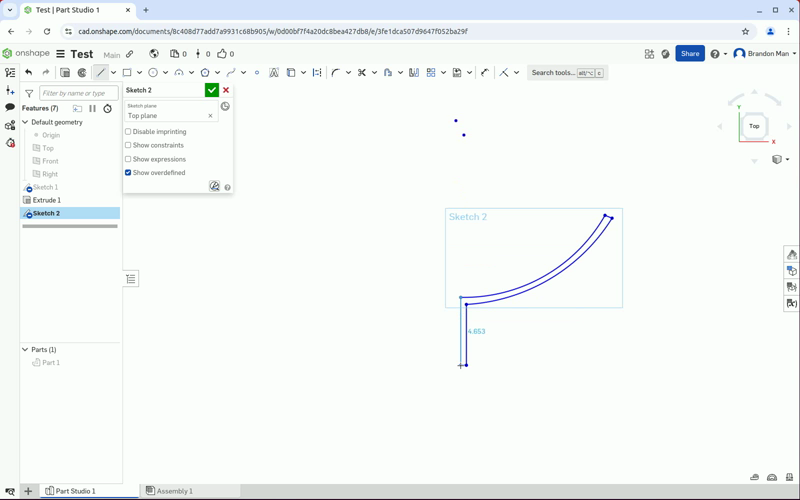
scroll(6)
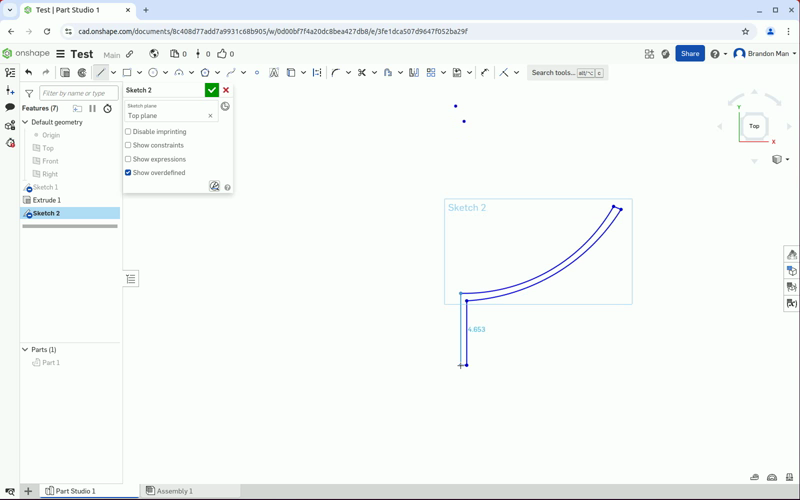
scroll(6)
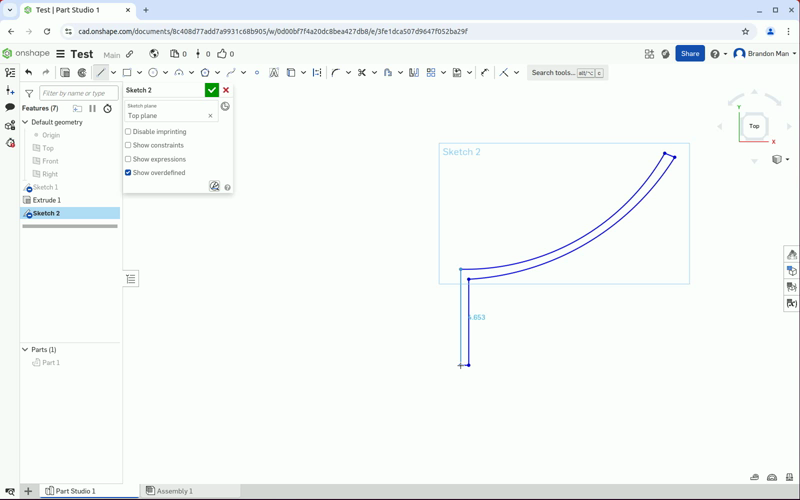
scroll(6)
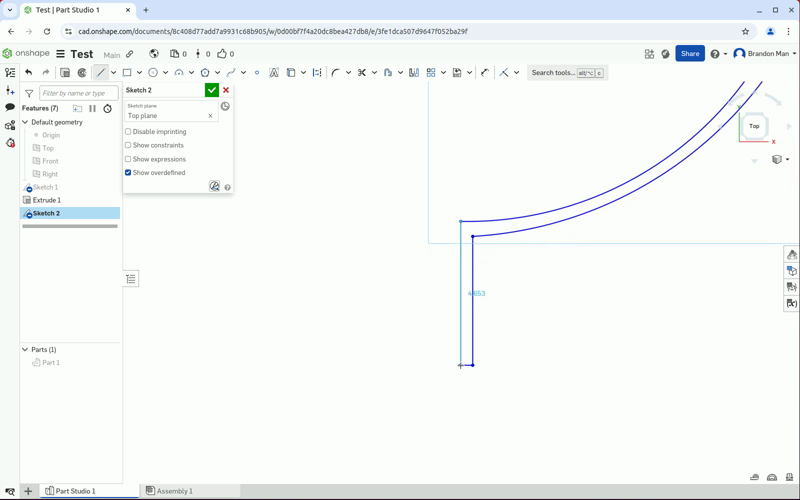
scroll(6)
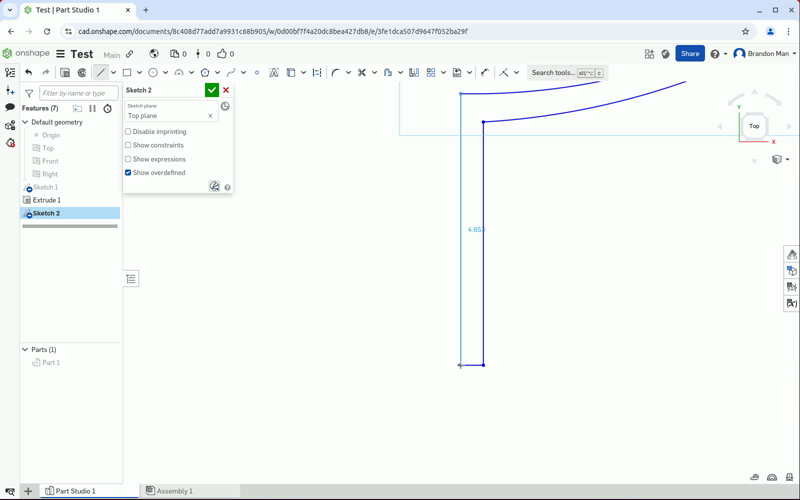
key_up(shift)
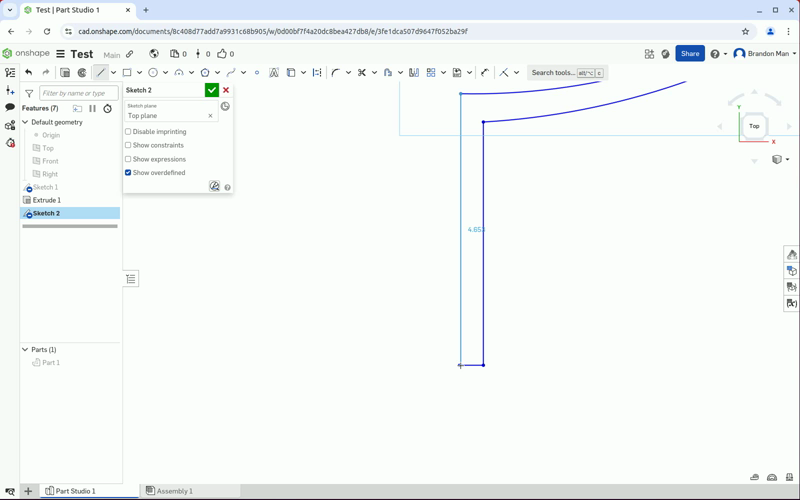
click(460, 365)
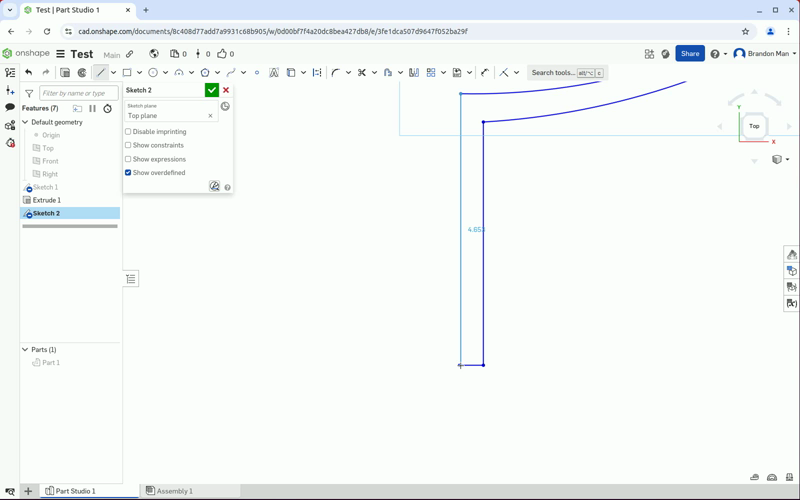
scroll(-6)
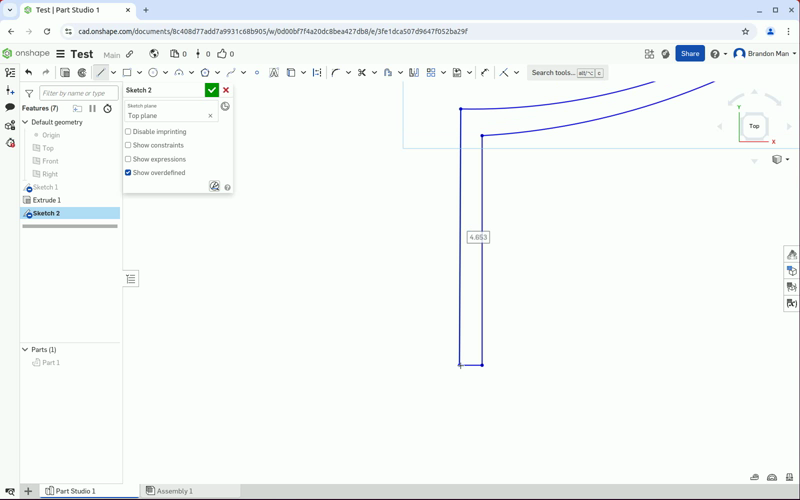
scroll(-6)
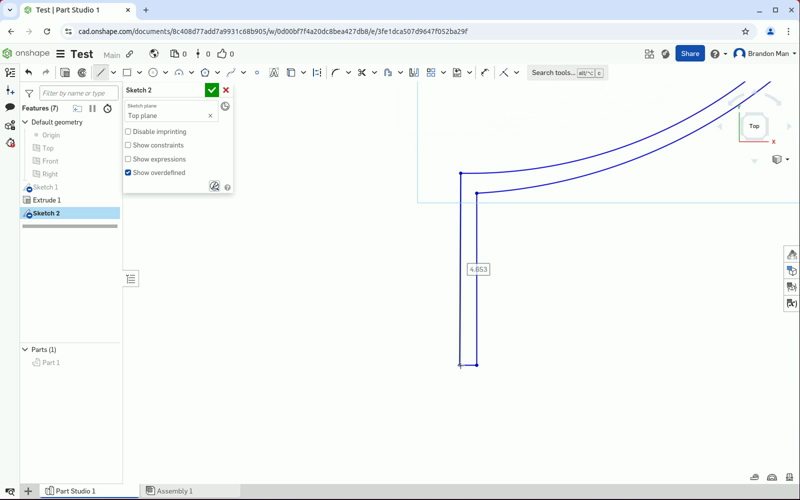
scroll(-6)
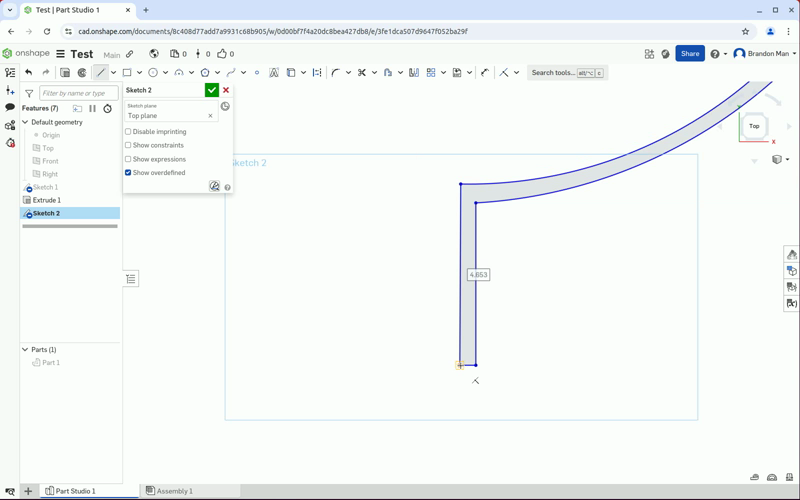
scroll(-6)
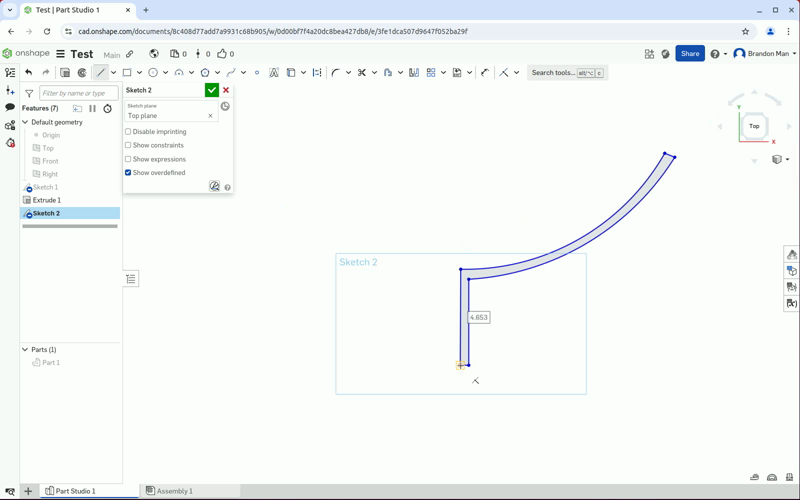
scroll(-6)
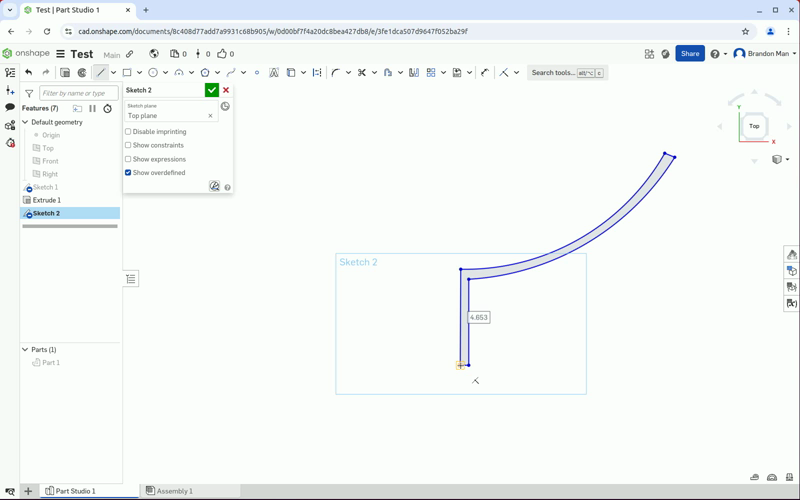
scroll(-6)
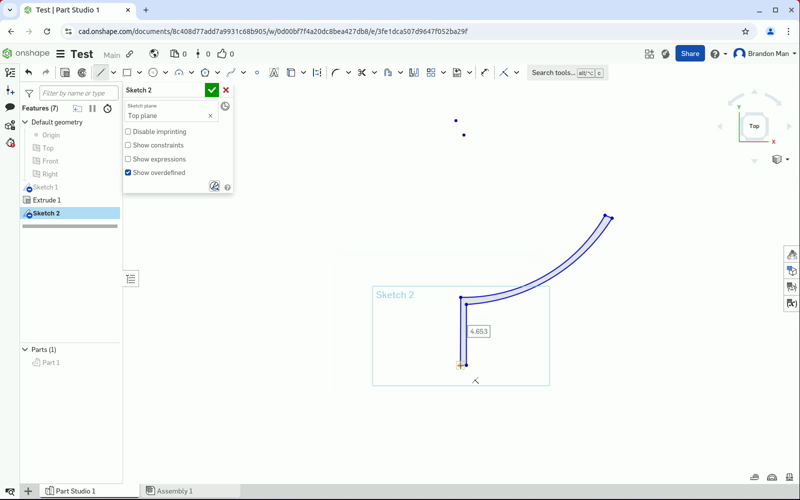
scroll(-6)
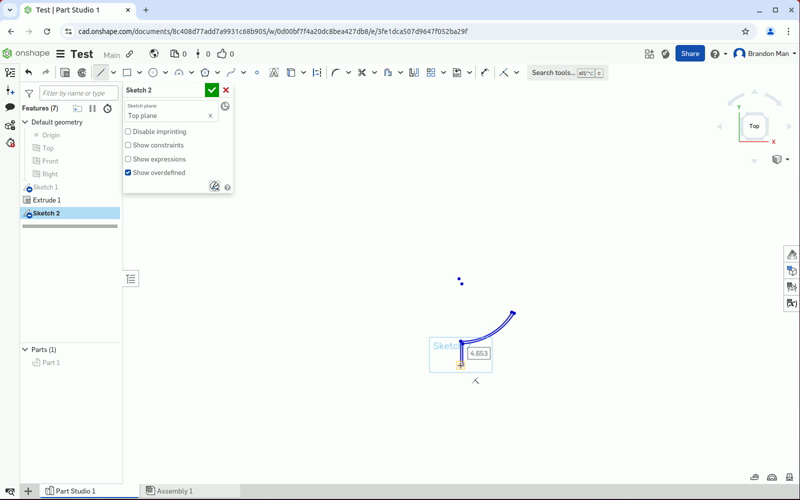
key(esc)
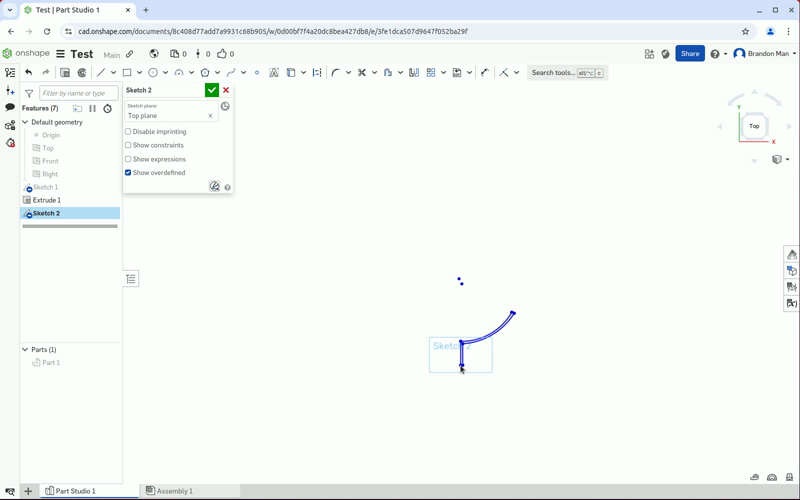
mouse_move(508, 319)
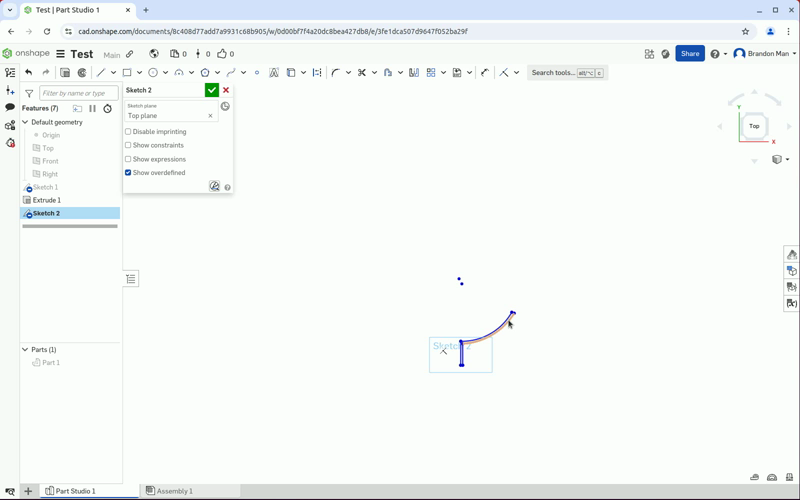
scroll(6)
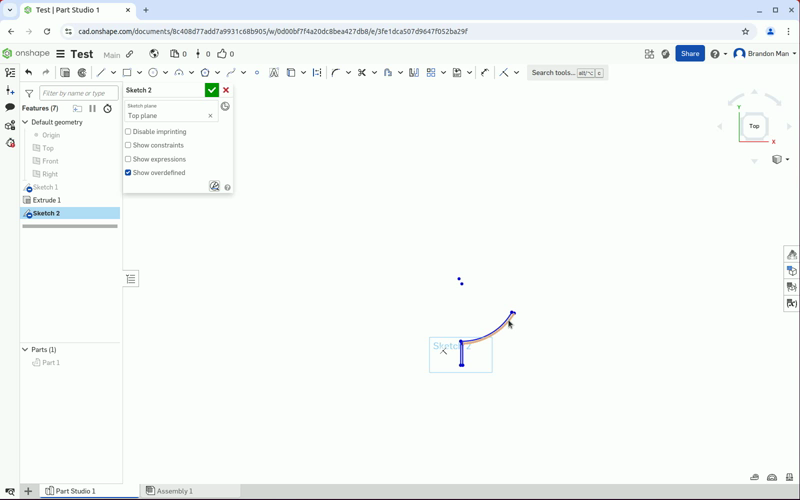
scroll(6)
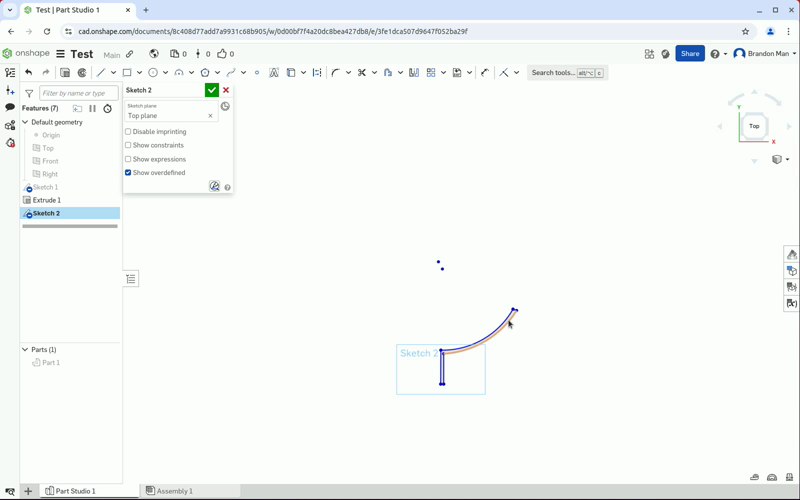
scroll(6)
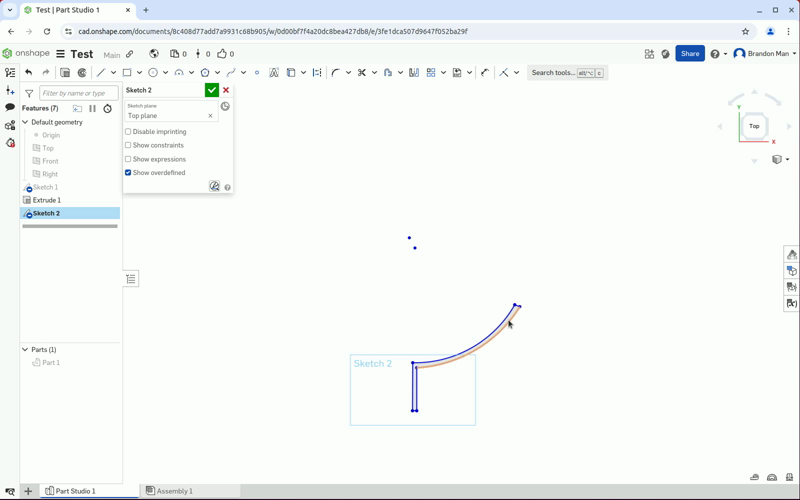
scroll(6)
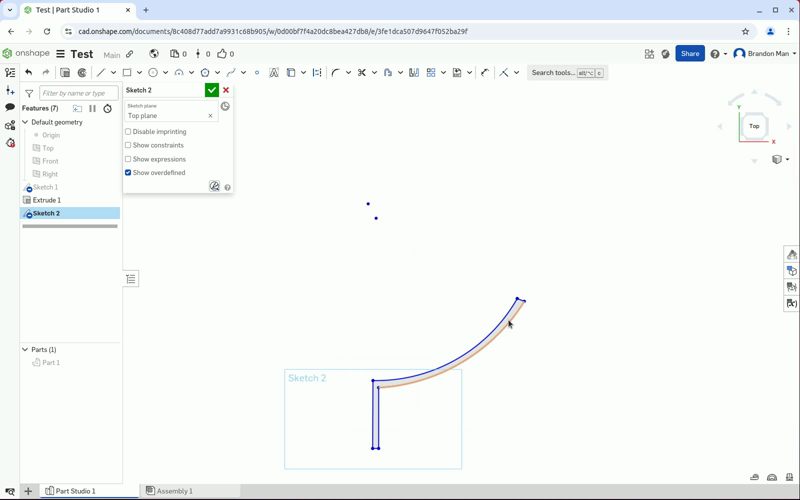
scroll(6)
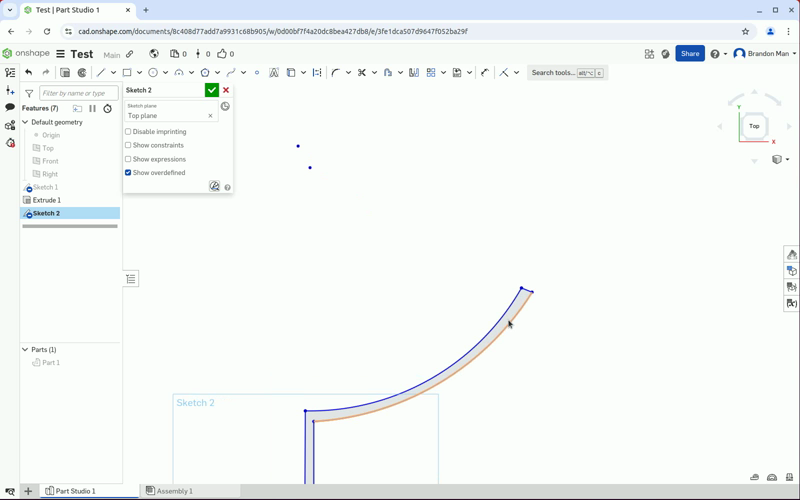
scroll(6)
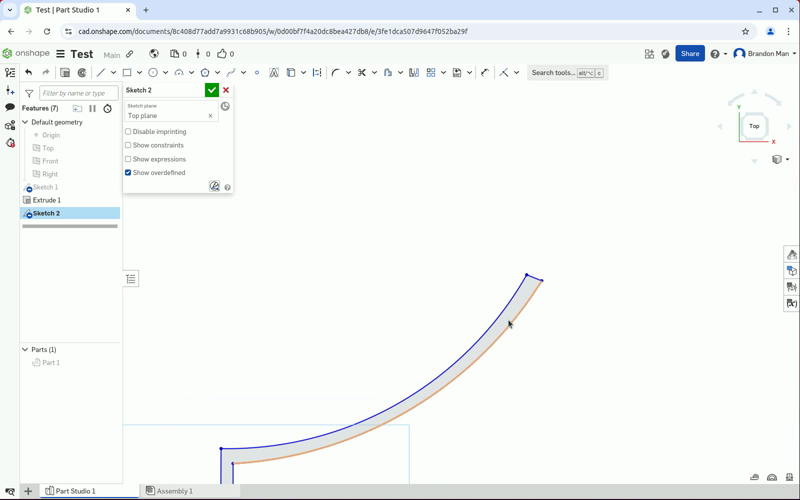
scroll(6)
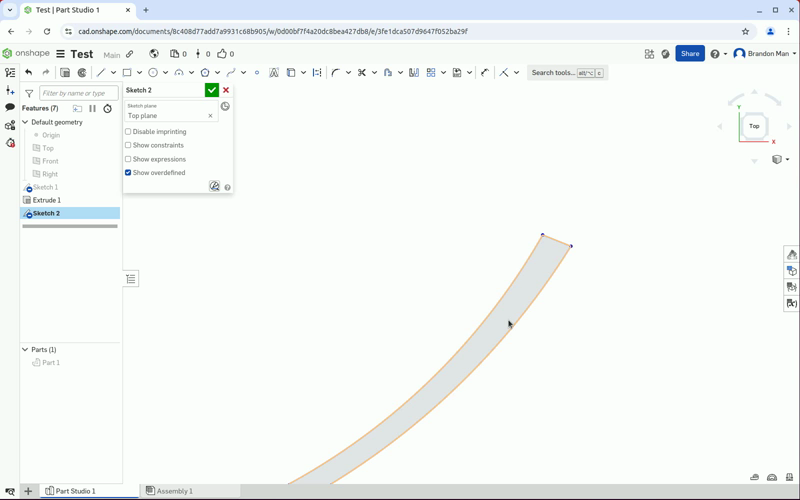
click(508, 319)
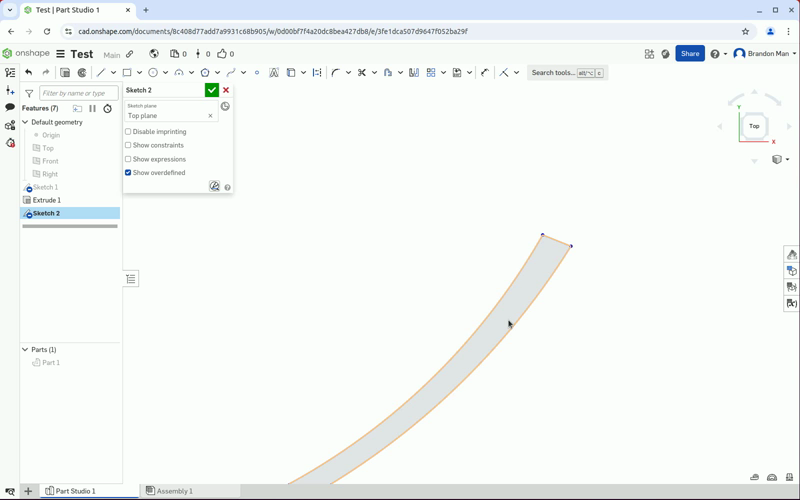
scroll(-6)
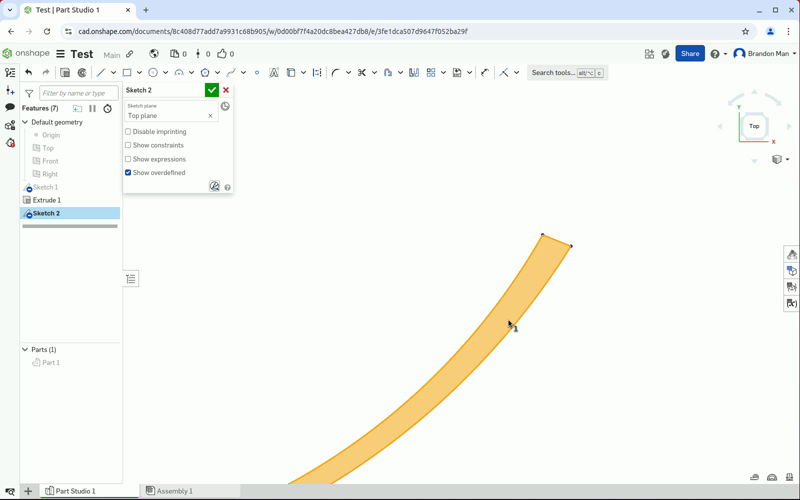
scroll(-6)
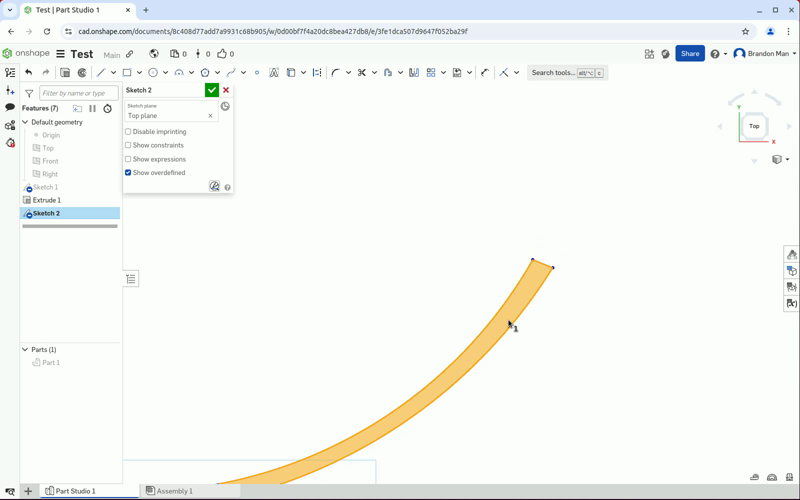
scroll(-6)
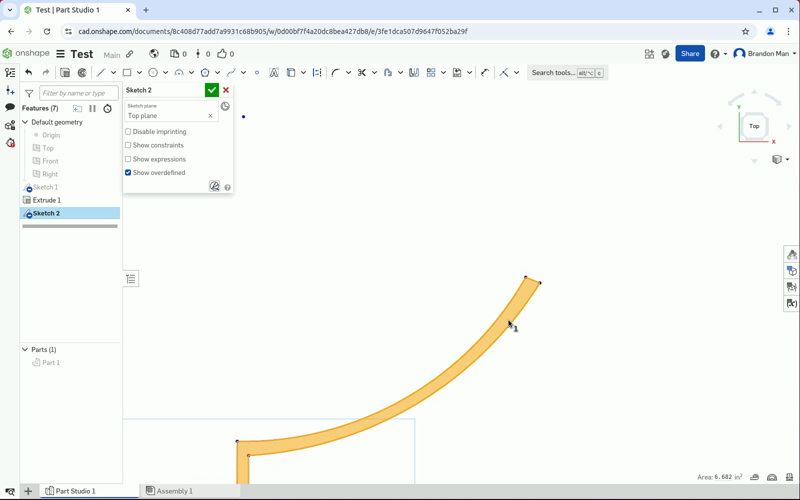
scroll(-6)
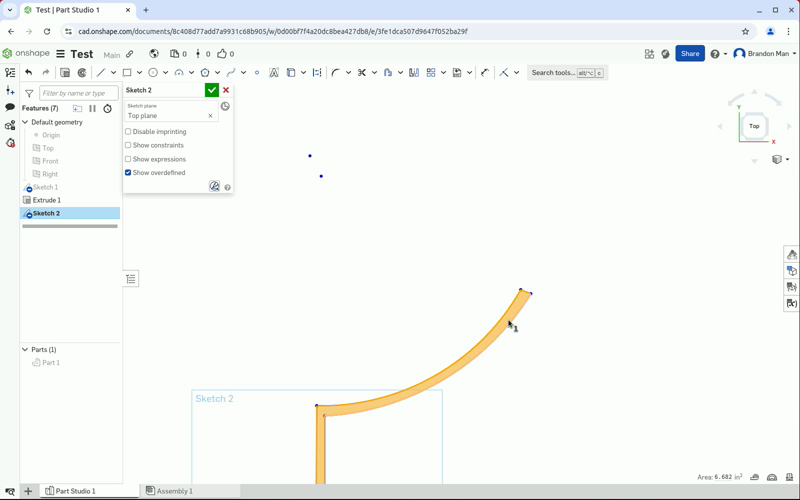
scroll(-6)
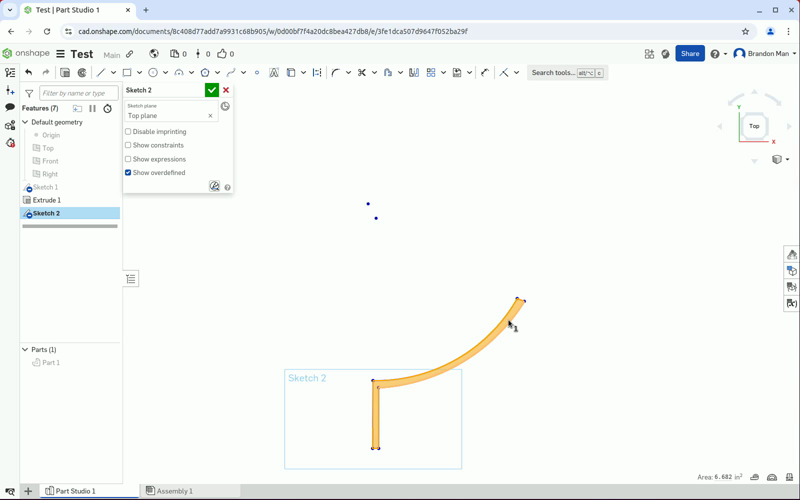
scroll(-6)
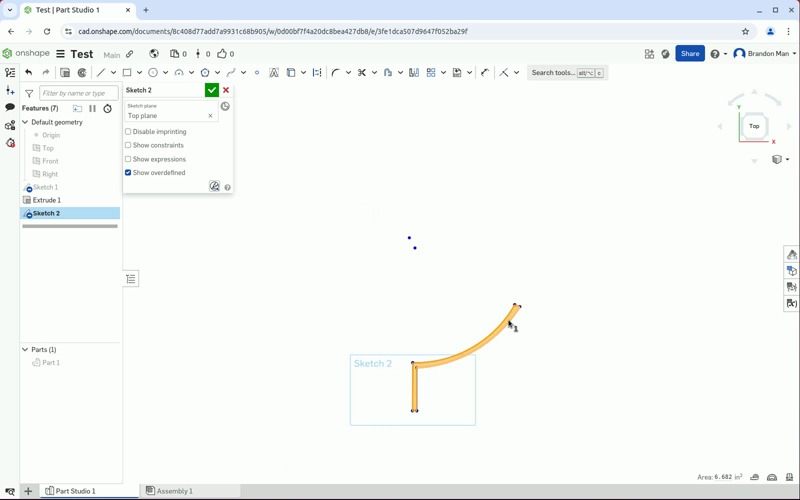
scroll(-6)
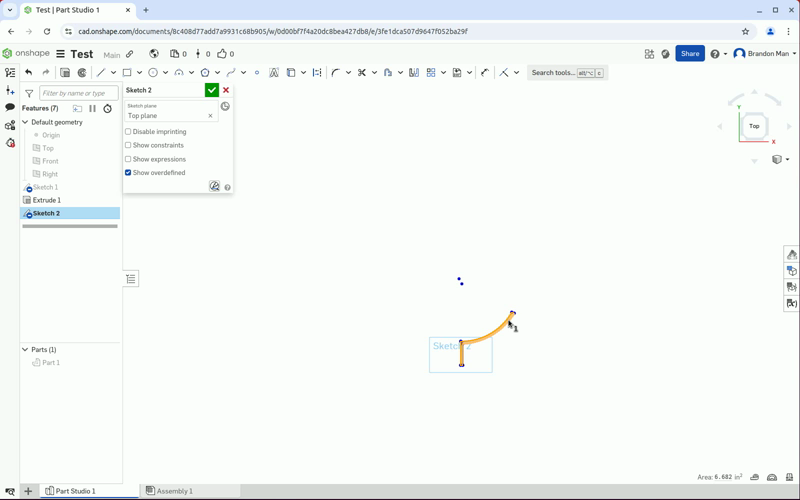
mouse_move(73, 352)
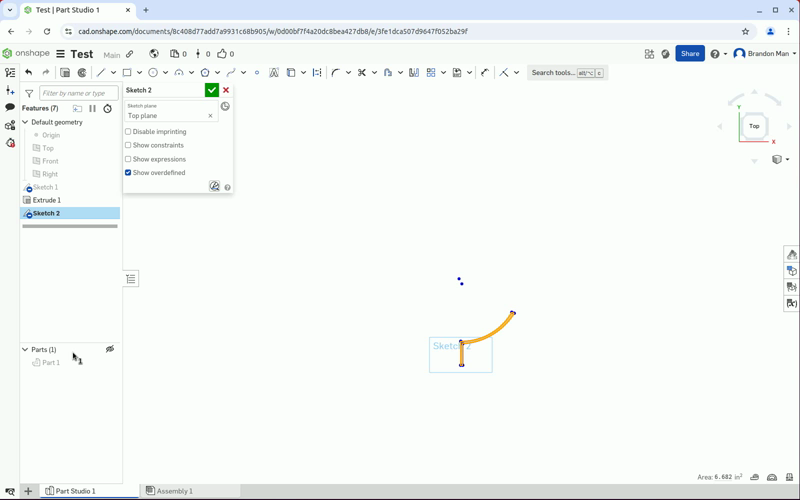
key(shift+y)
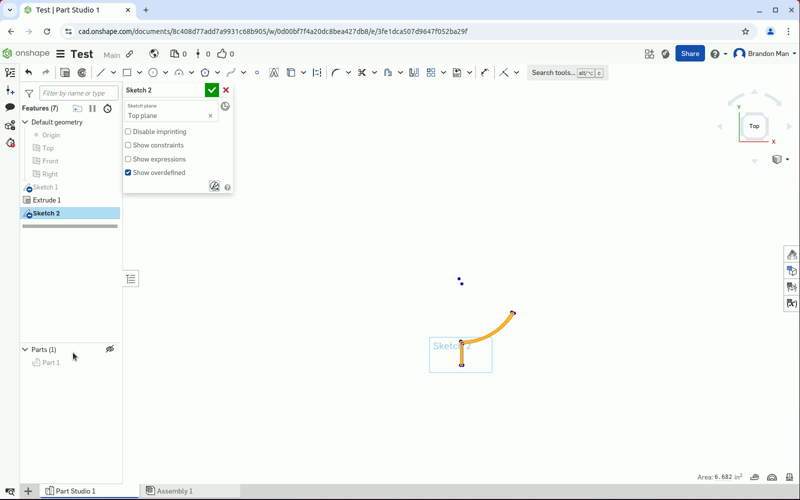
key(shift+e)
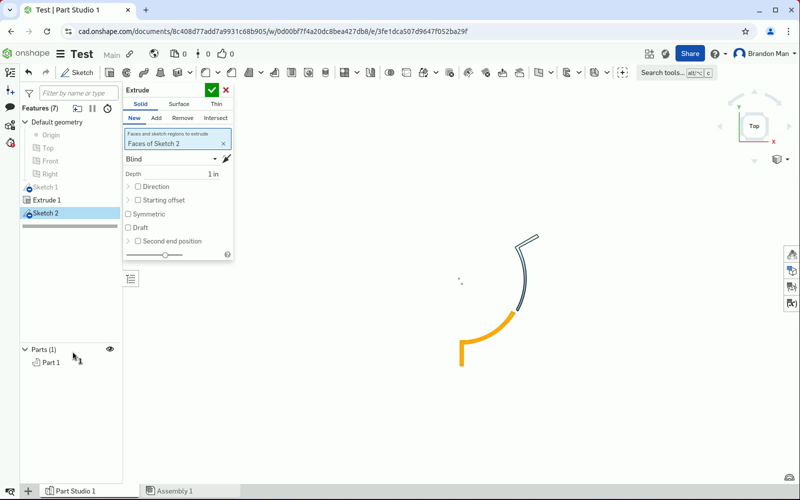
mouse_move(143, 106)
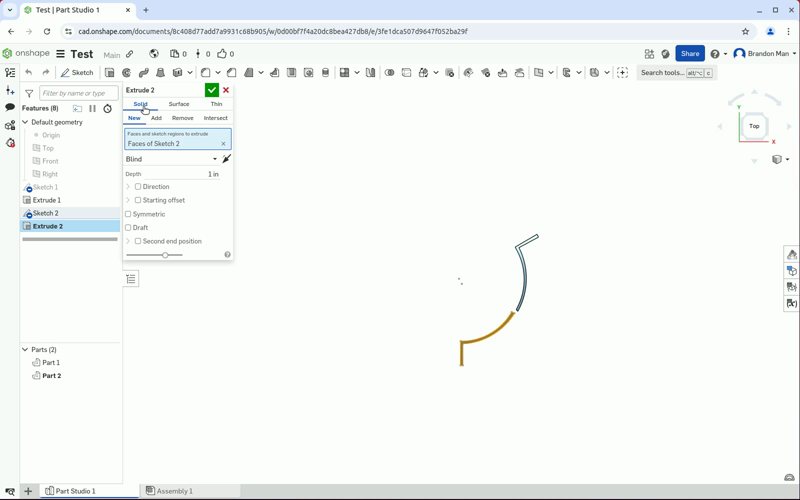
click(143, 106)
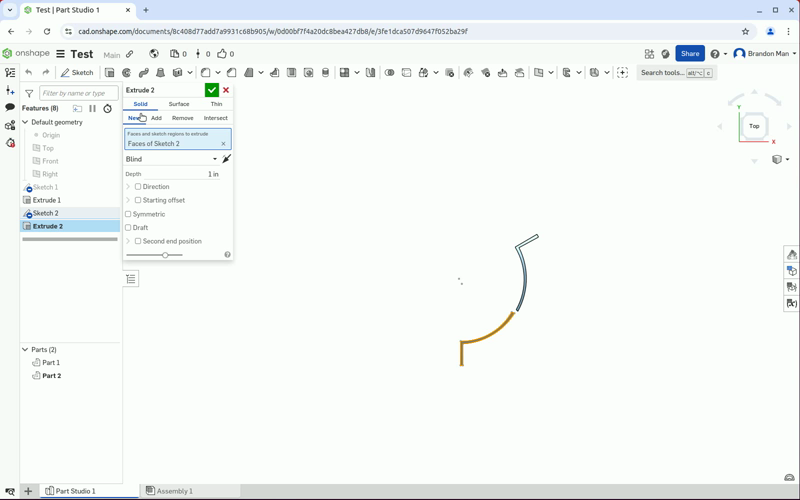
mouse_move(137, 120)
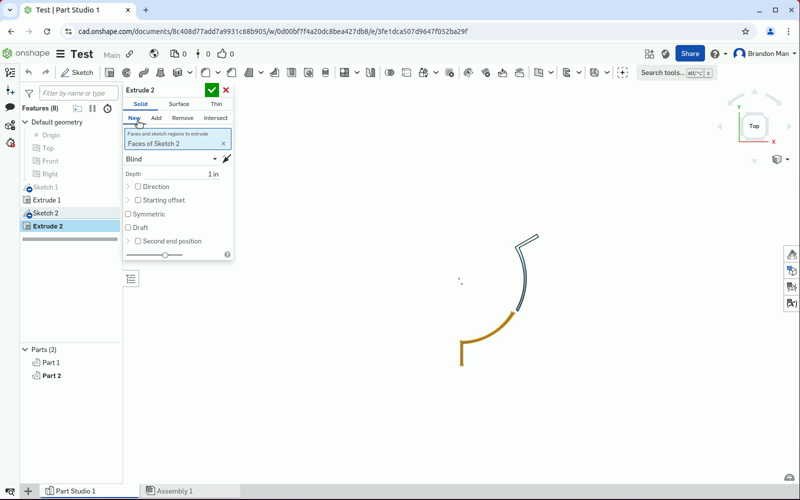
click(137, 120)
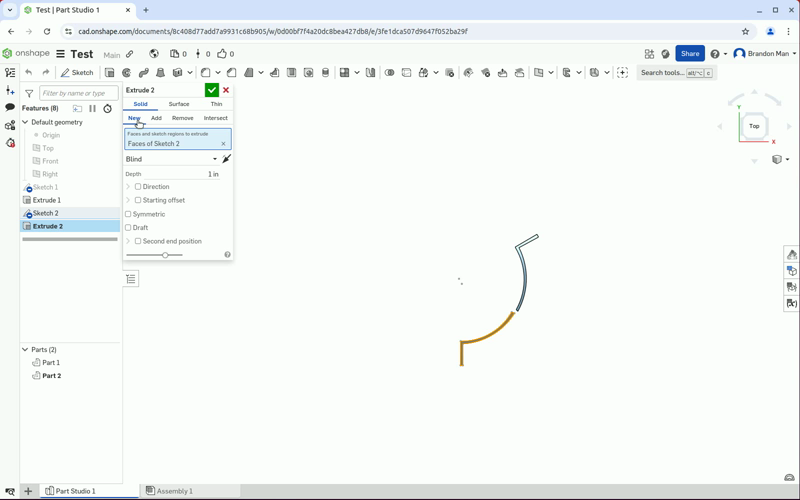
key(tab, 4)
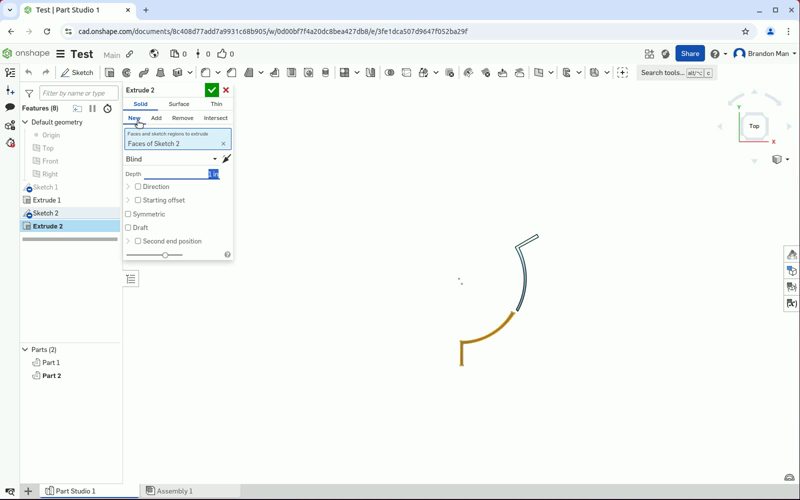
text(6.018)
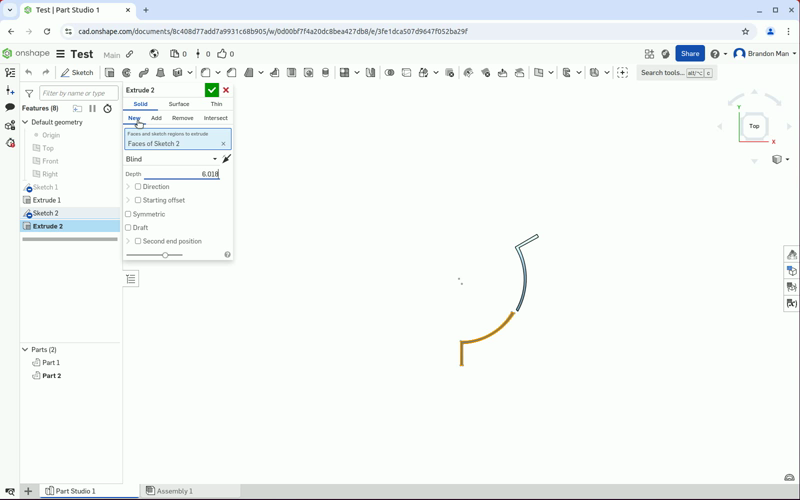
key(enter)
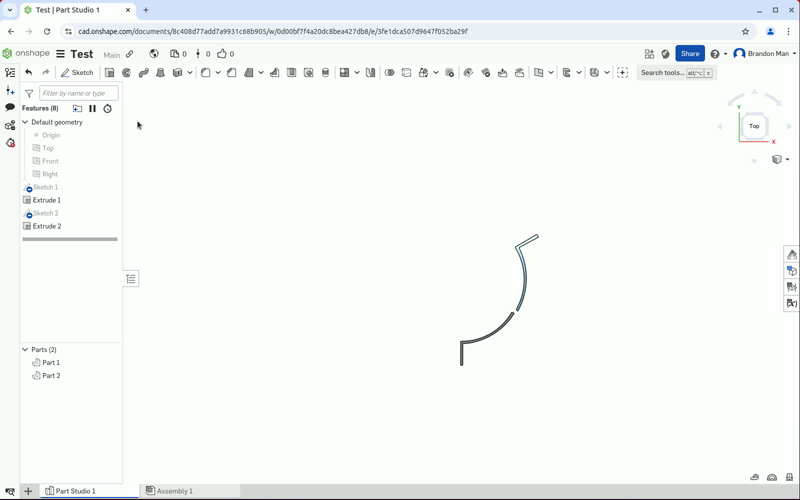
key(shift+h)
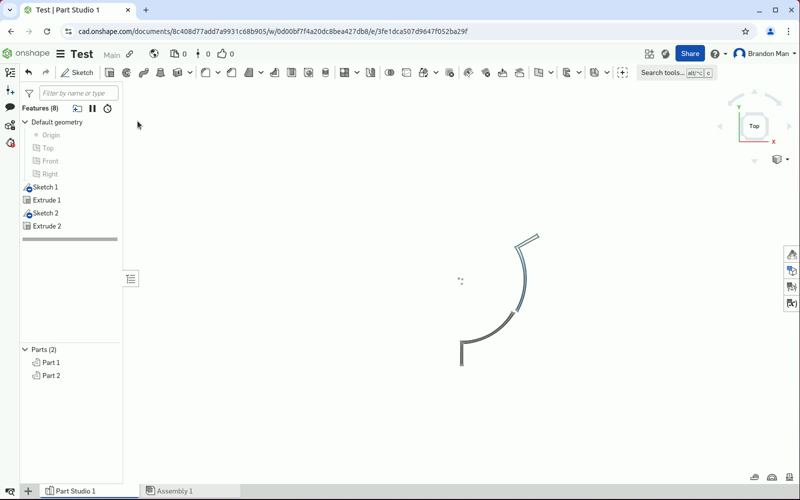
key(shift+h)
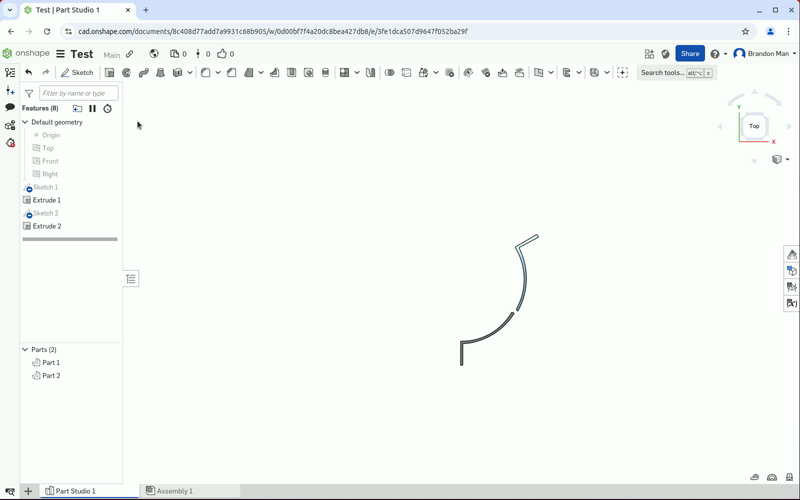
mouse_move(73, 189)
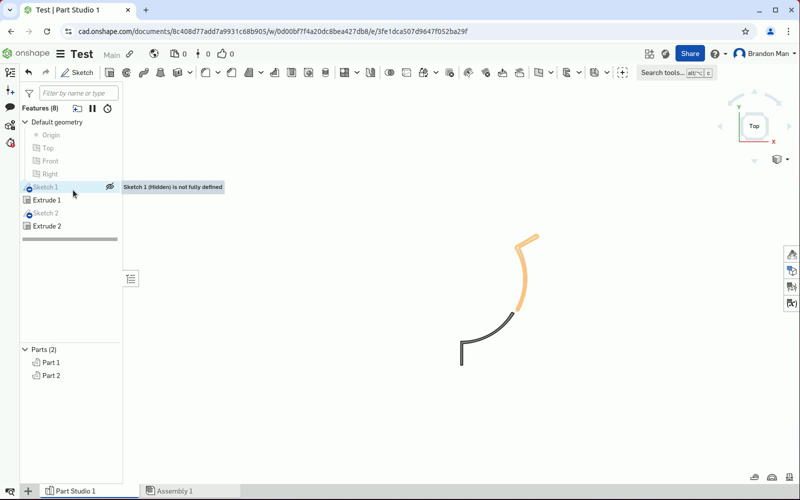
click(73, 189)
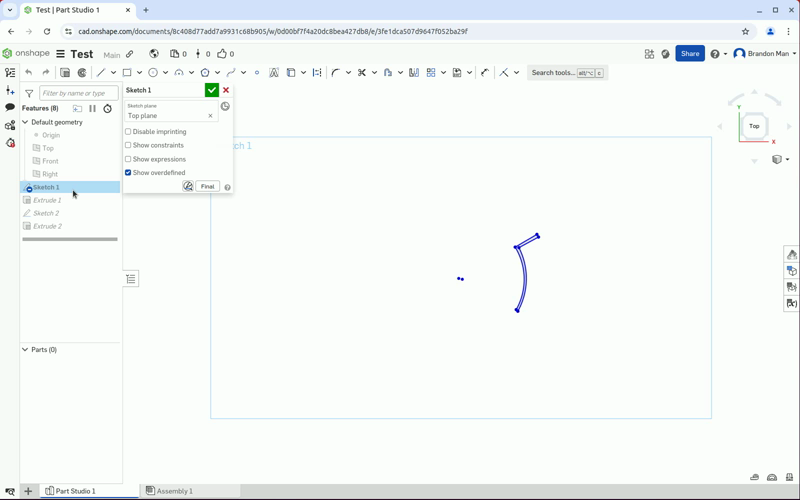
mouse_move(229, 92)
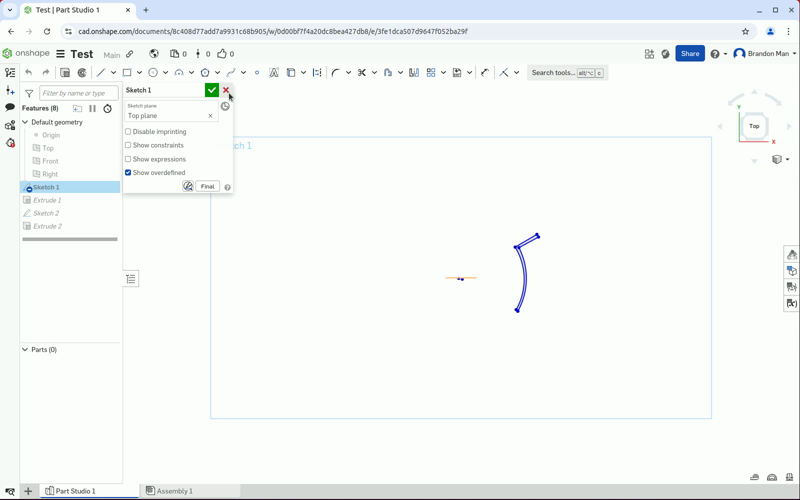
click(229, 92)
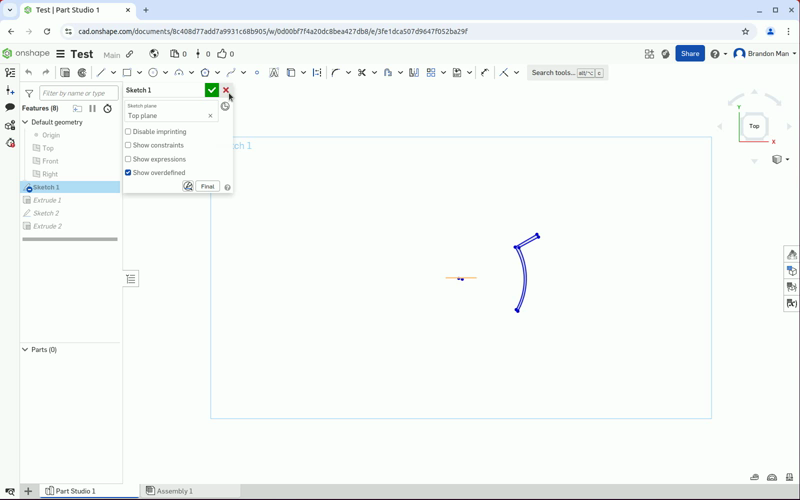
key(shift+s)
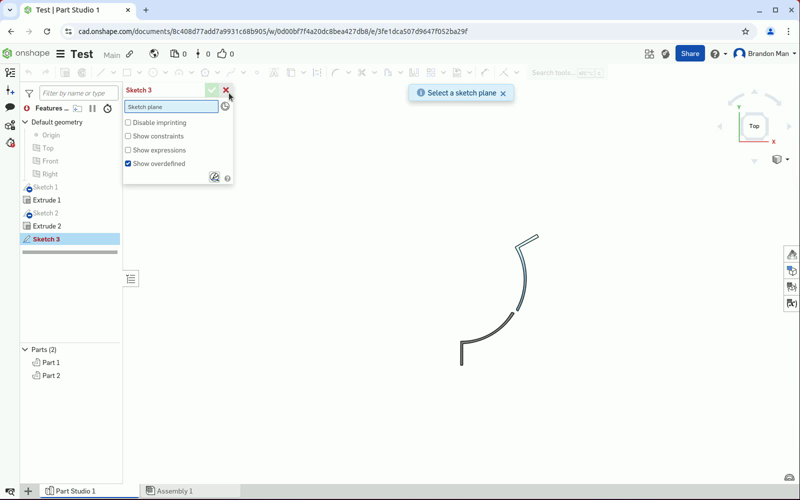
mouse_move(73, 150)
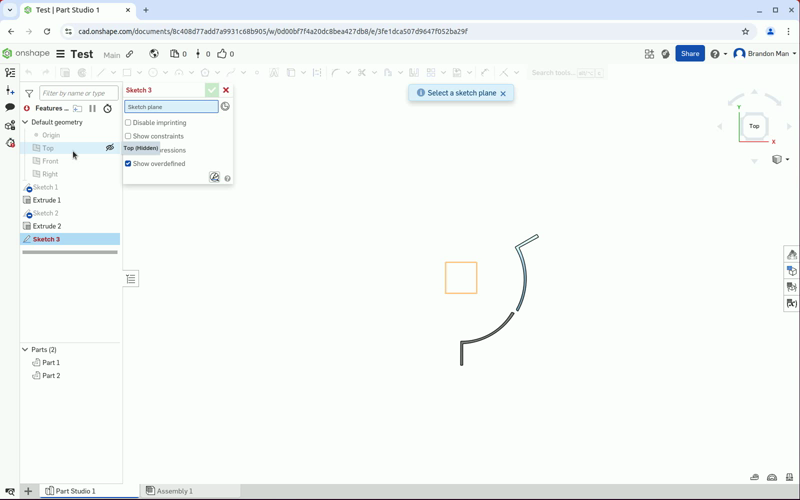
click(73, 150)
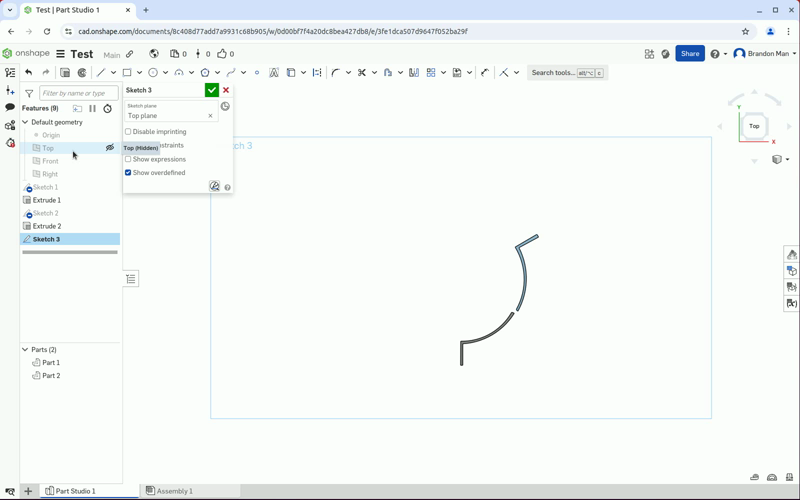
mouse_move(73, 352)
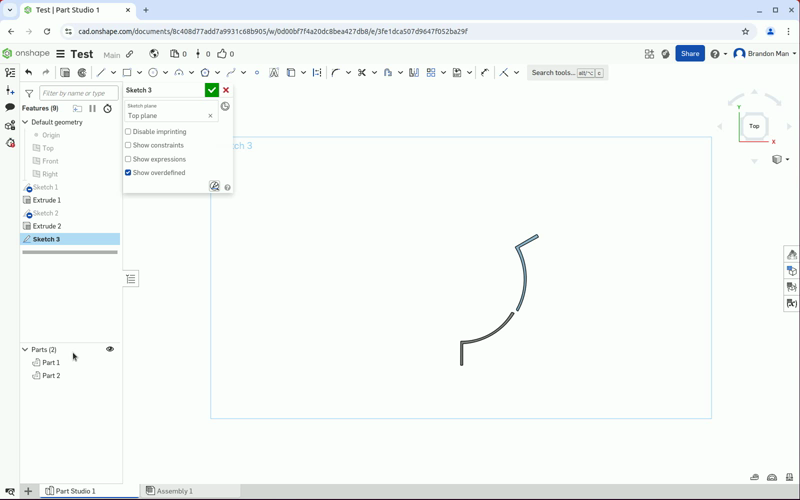
key(y)
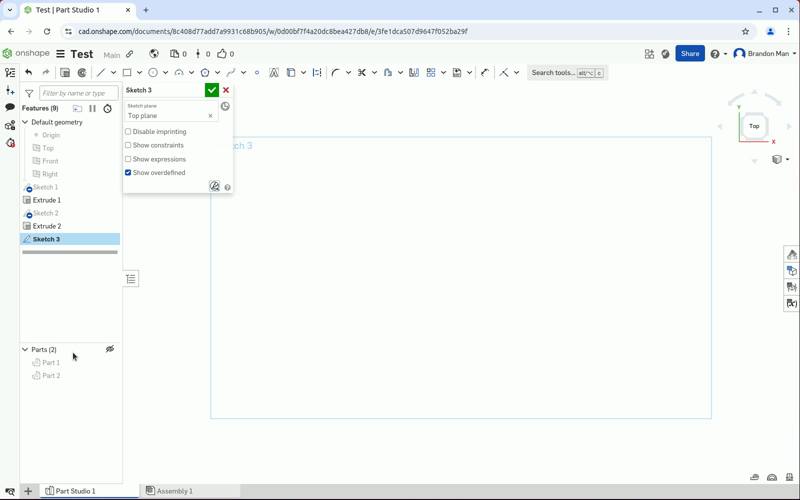
key(l)
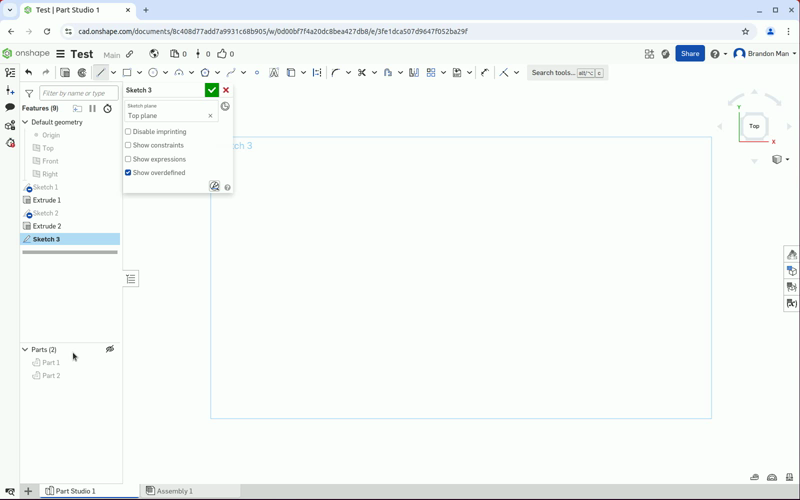
key_down(shift)
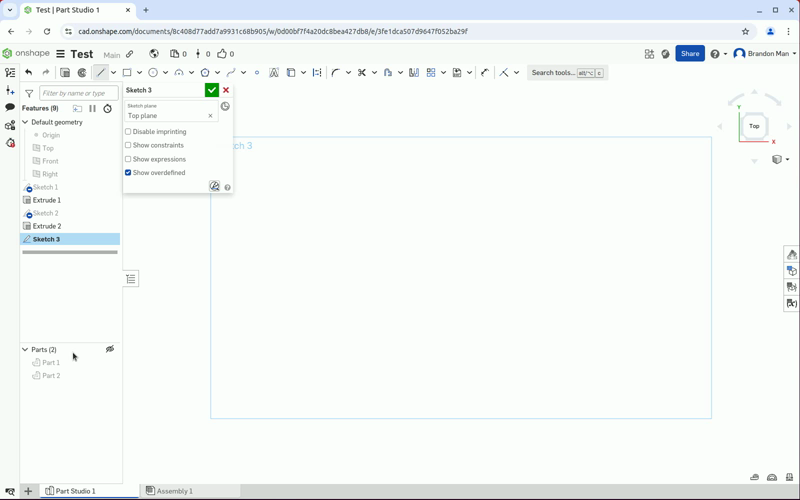
mouse_move(513, 314)
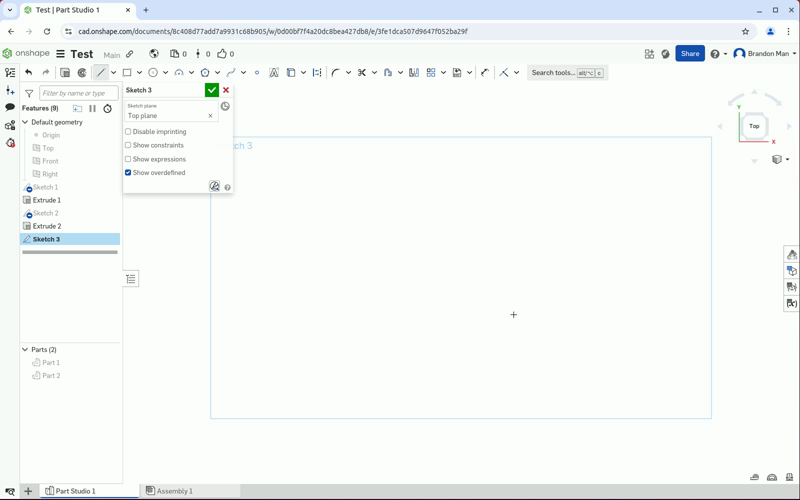
click(513, 314)
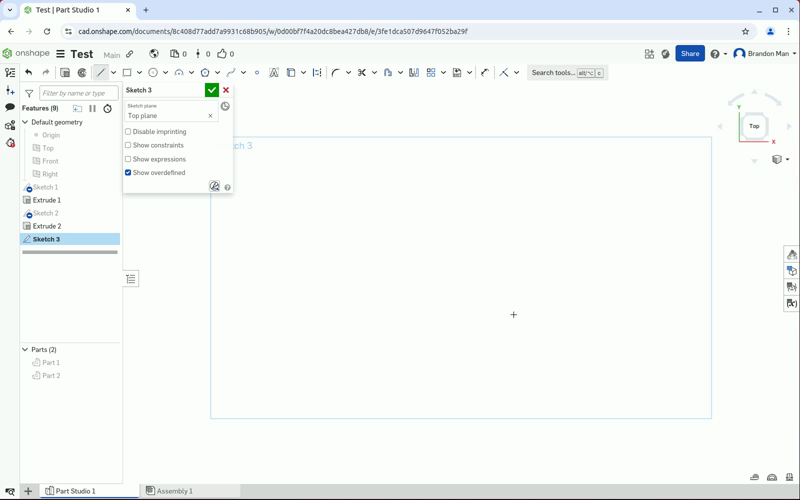
key_up(shift)
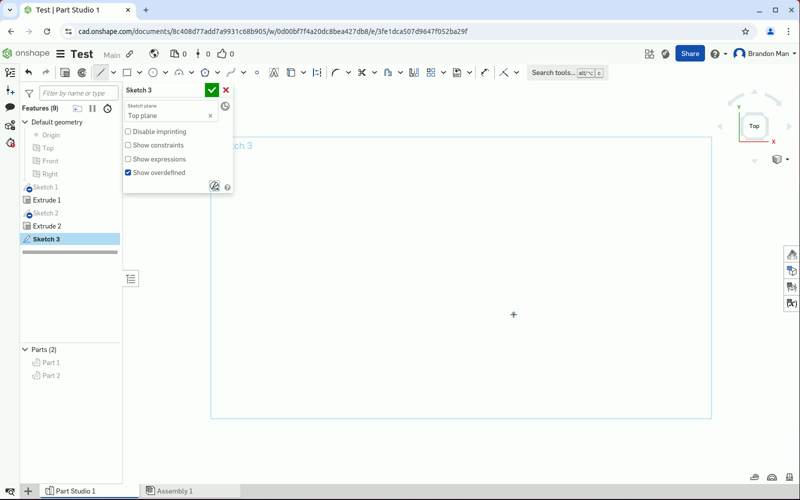
key_down(shift)
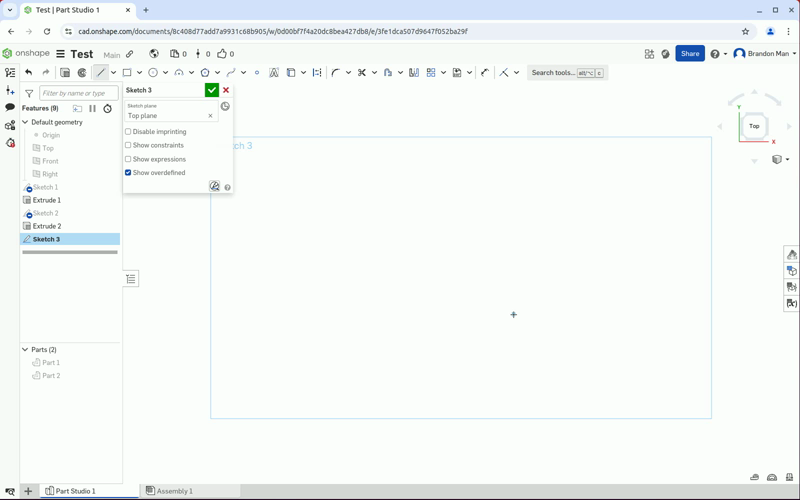
mouse_move(572, 348)
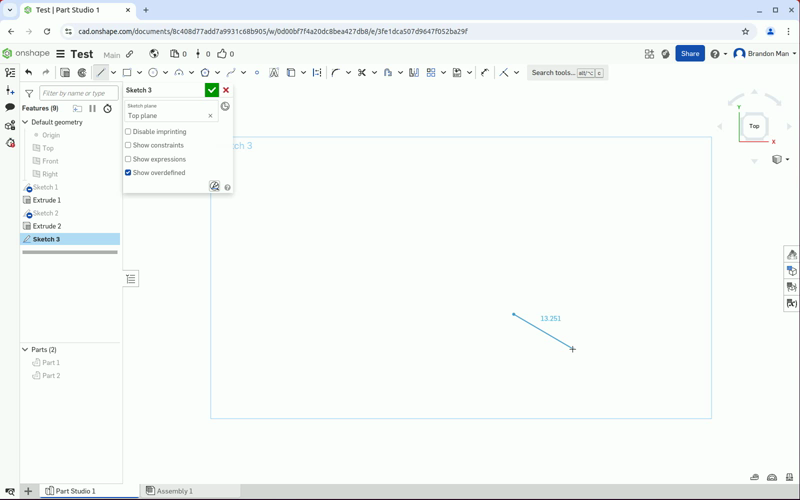
click(572, 348)
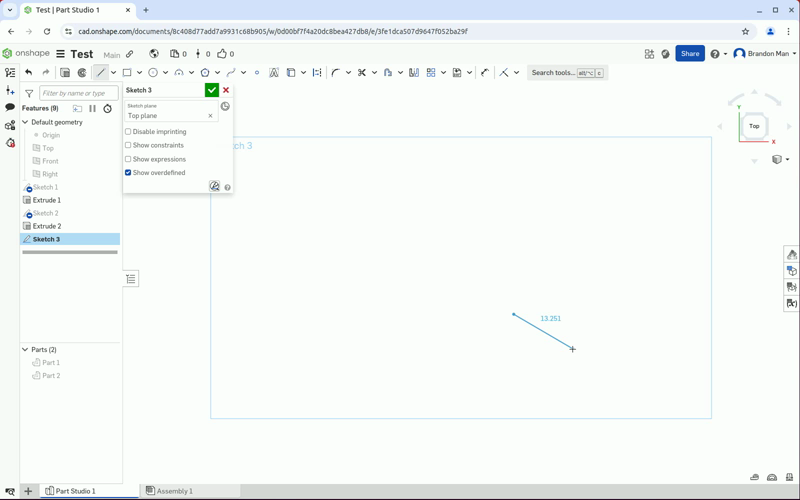
key_up(shift)
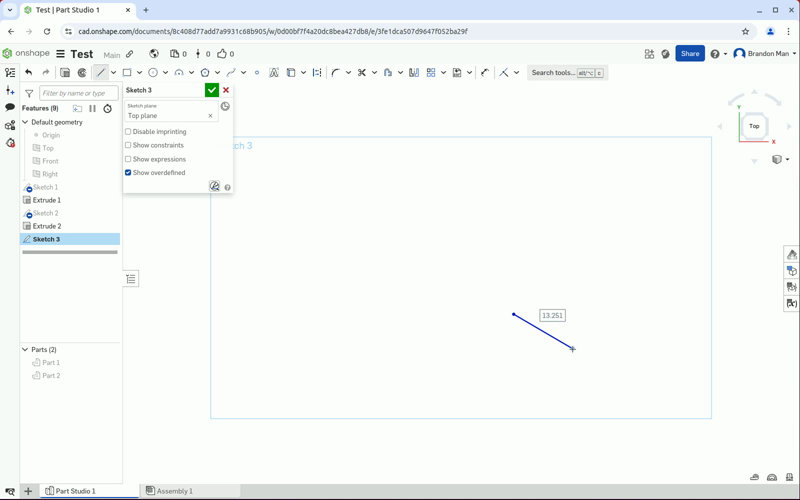
key_down(shift)
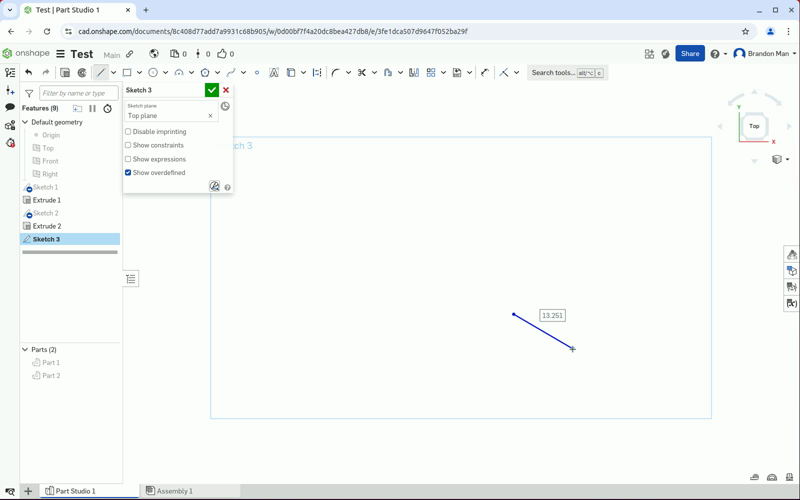
mouse_move(589, 348)
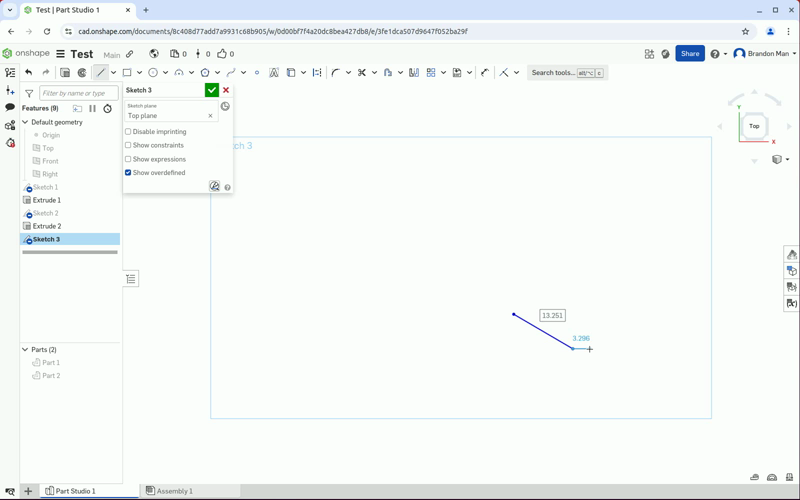
mouse_move(573, 347)
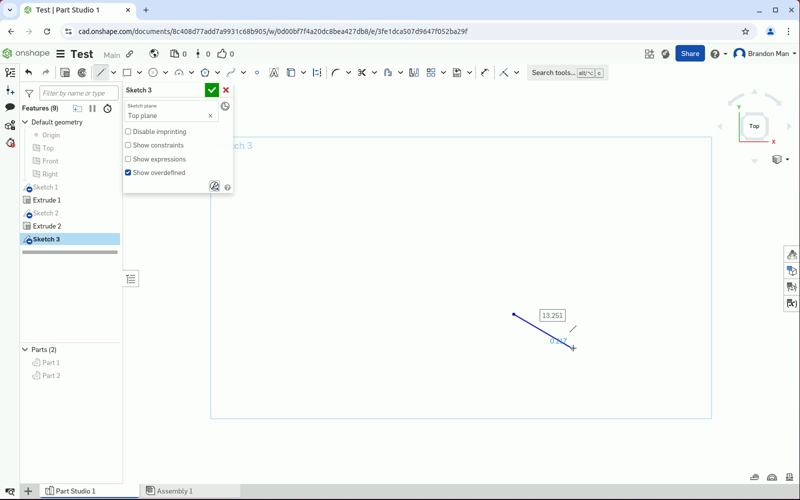
scroll(6)
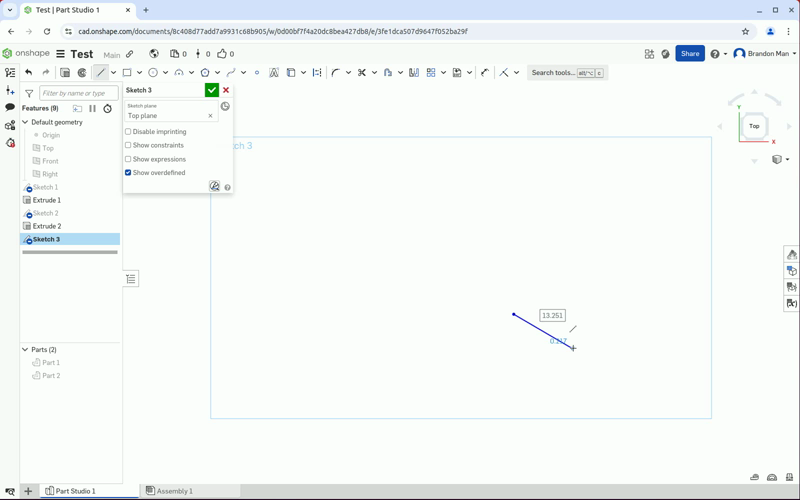
scroll(6)
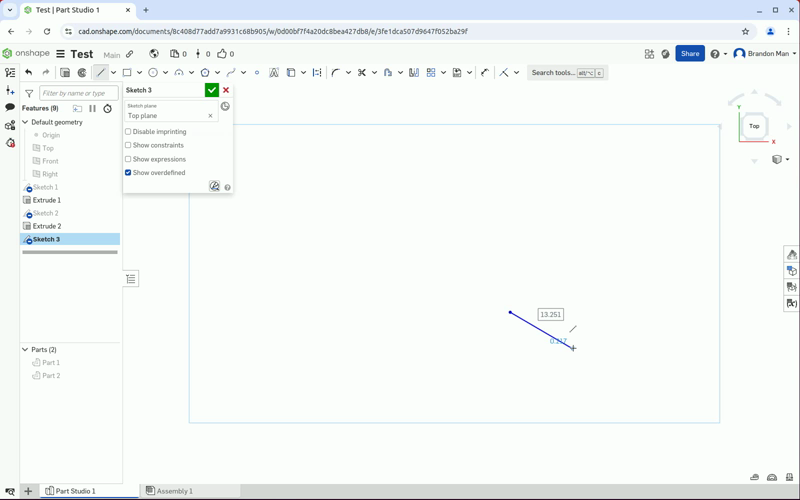
scroll(6)
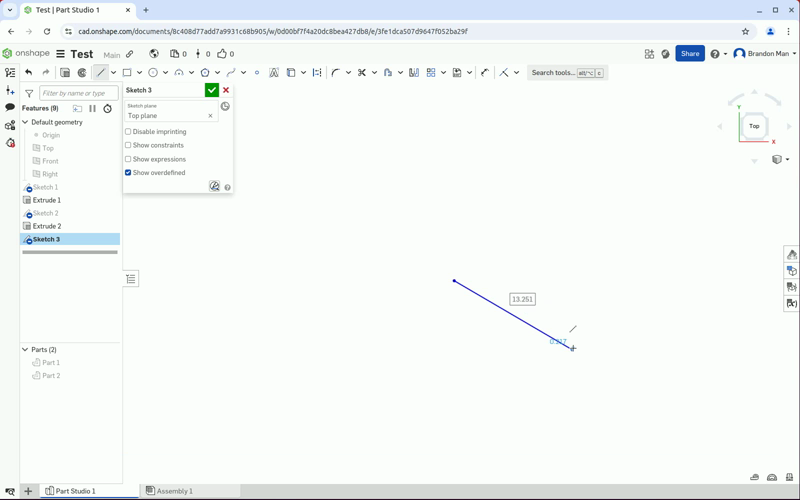
scroll(6)
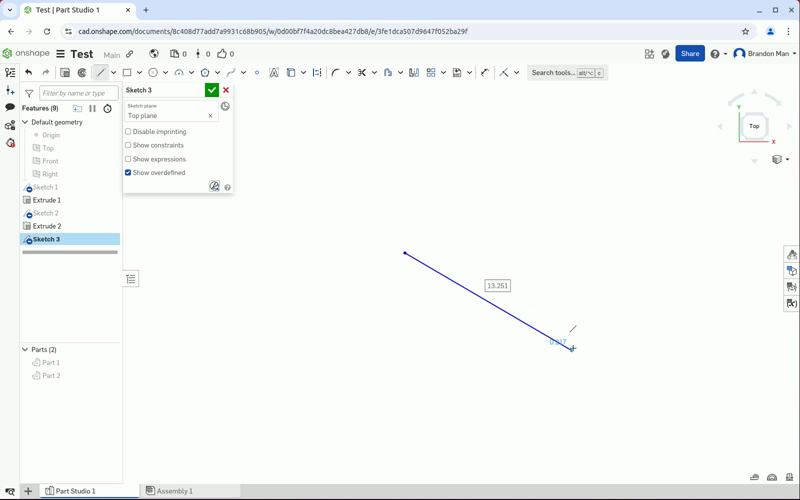
scroll(6)
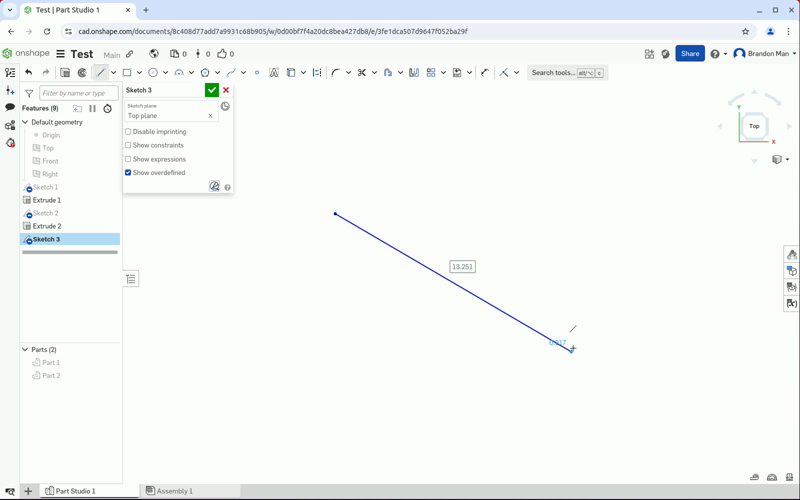
scroll(6)
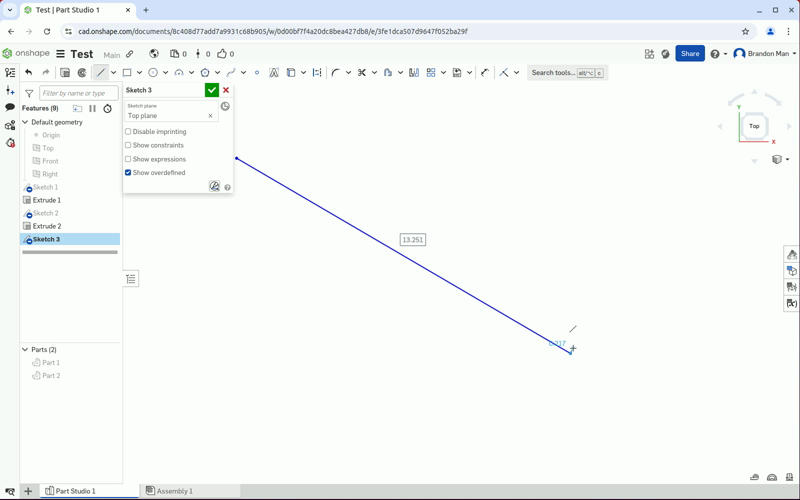
scroll(6)
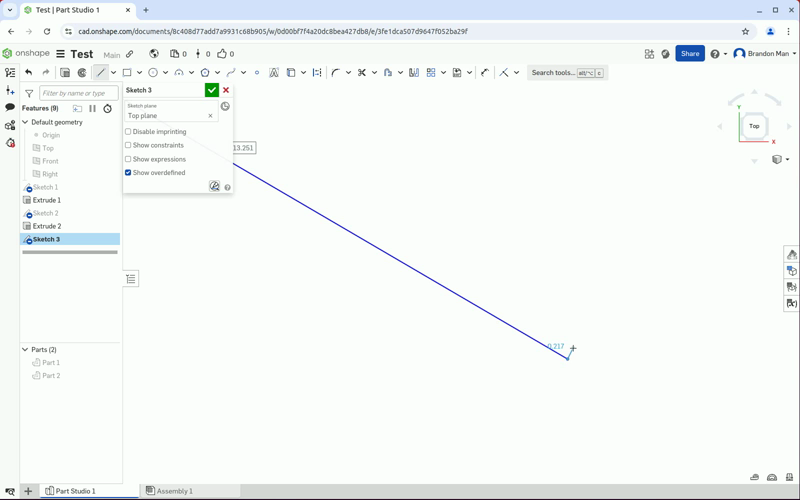
click(573, 347)
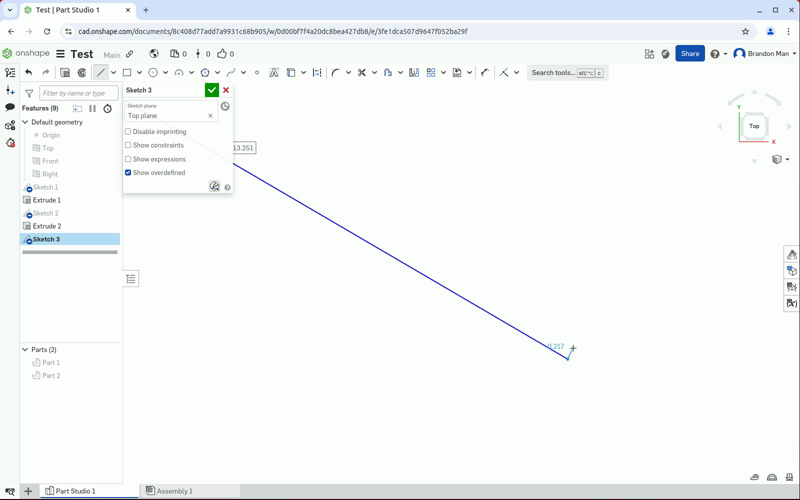
scroll(-6)
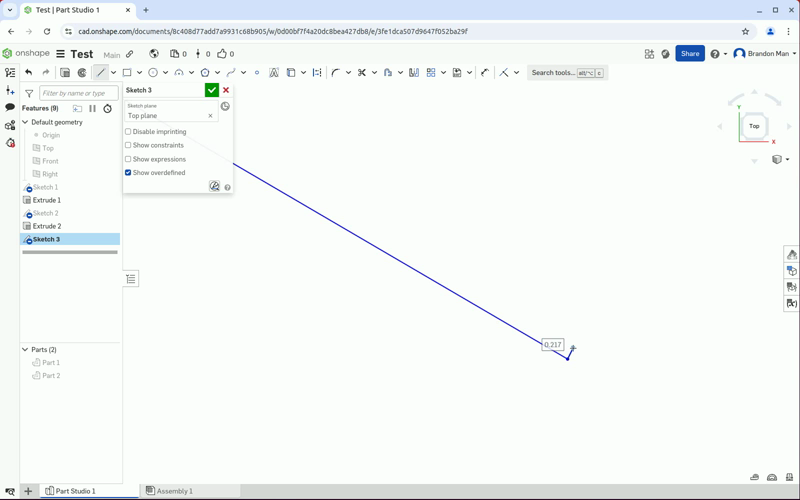
scroll(-6)
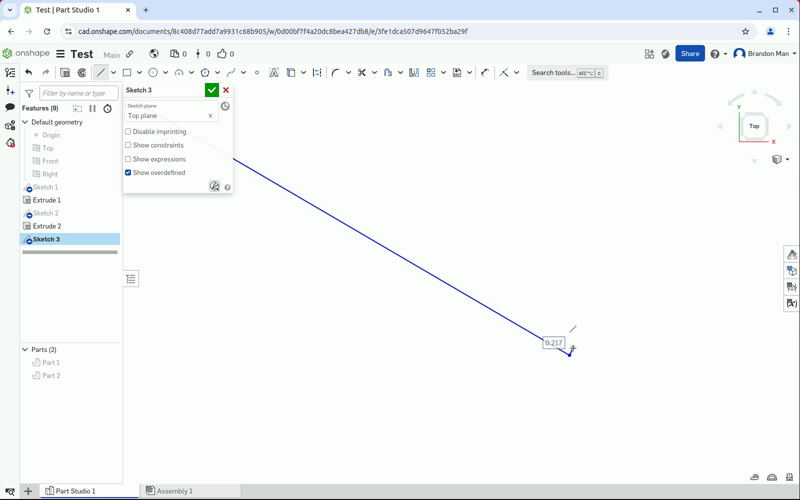
scroll(-6)
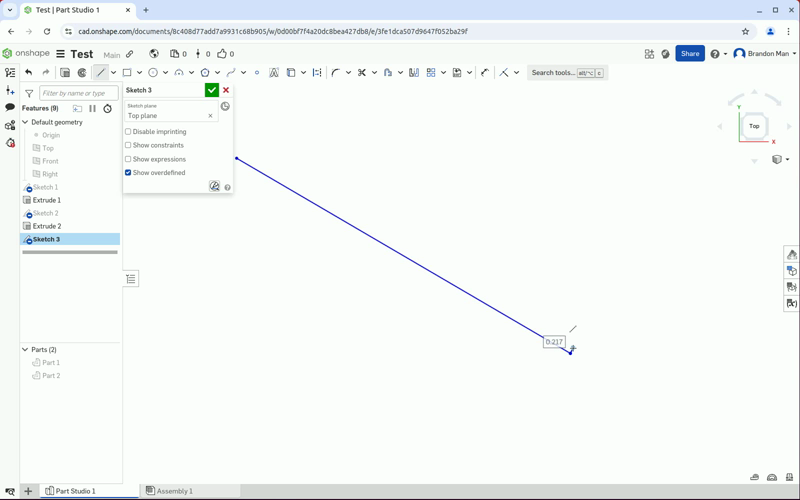
scroll(-6)
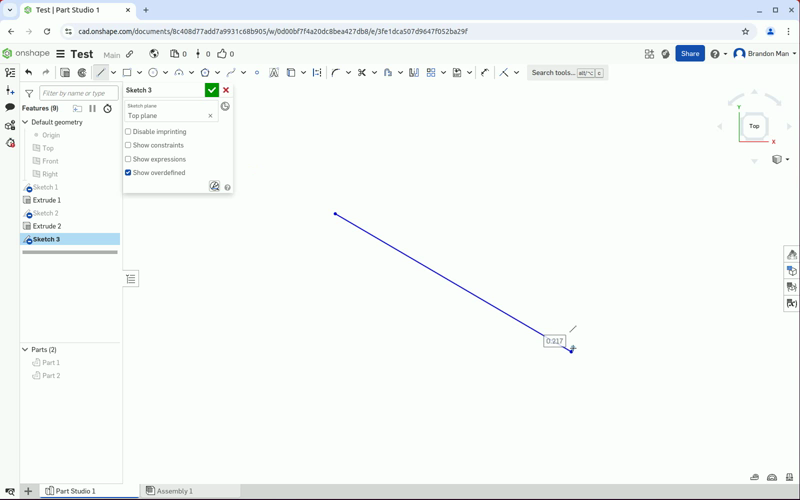
scroll(-6)
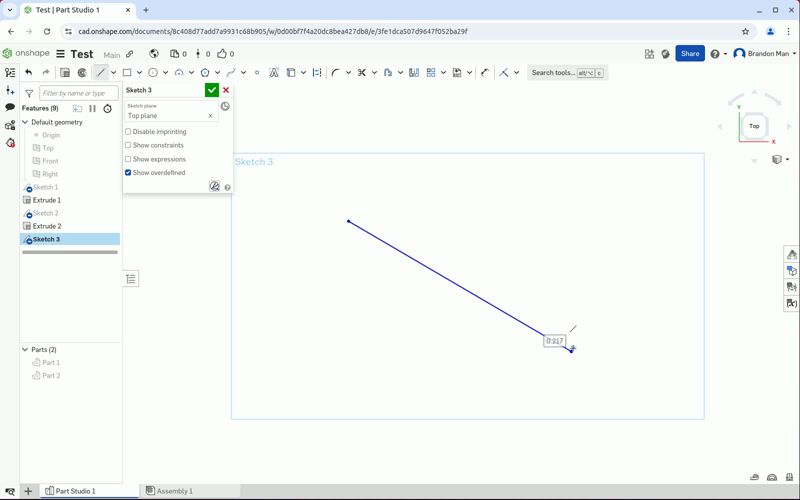
scroll(-6)
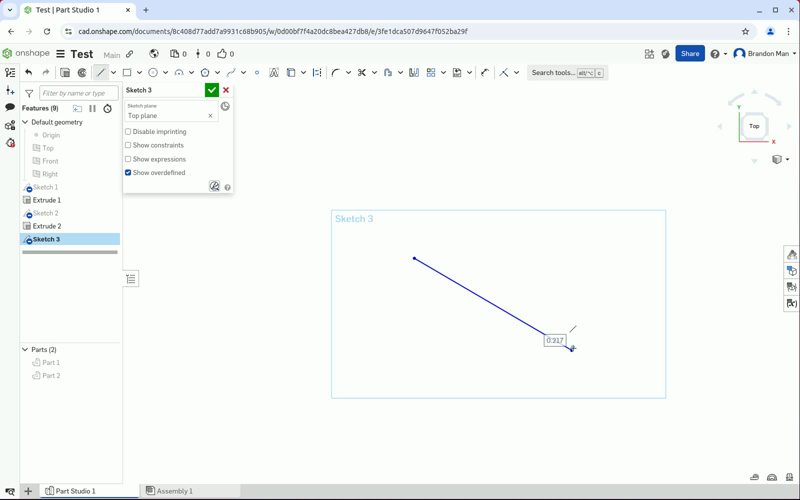
scroll(-6)
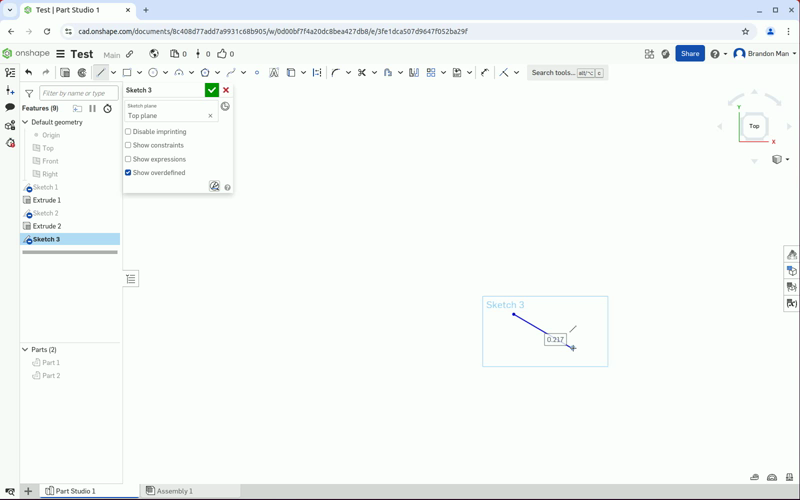
key_up(shift)
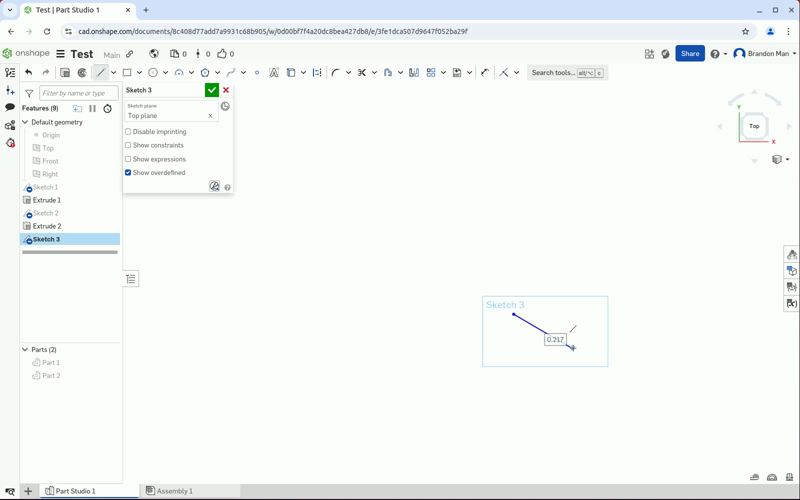
key_down(shift)
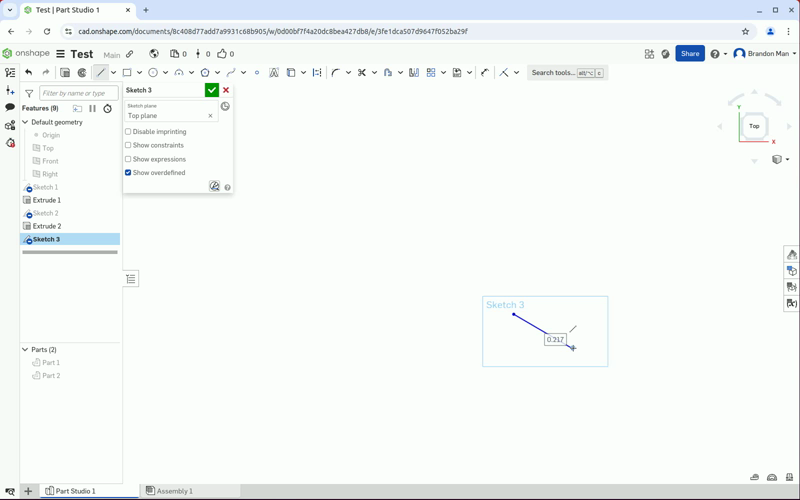
mouse_move(589, 347)
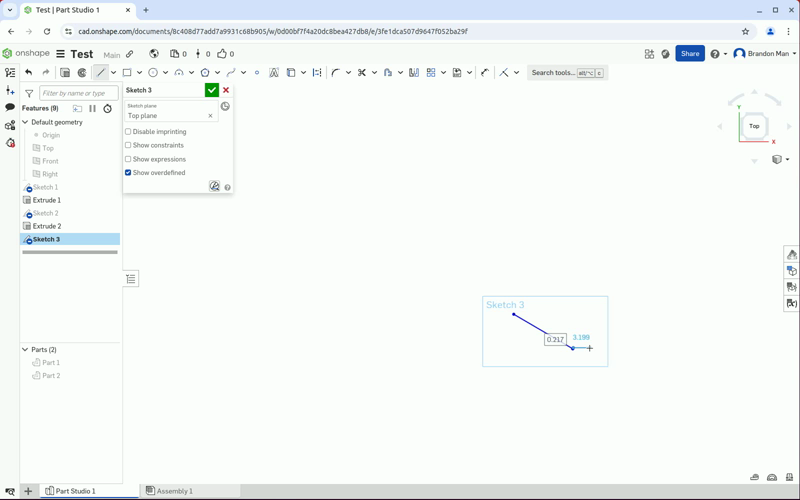
mouse_move(573, 346)
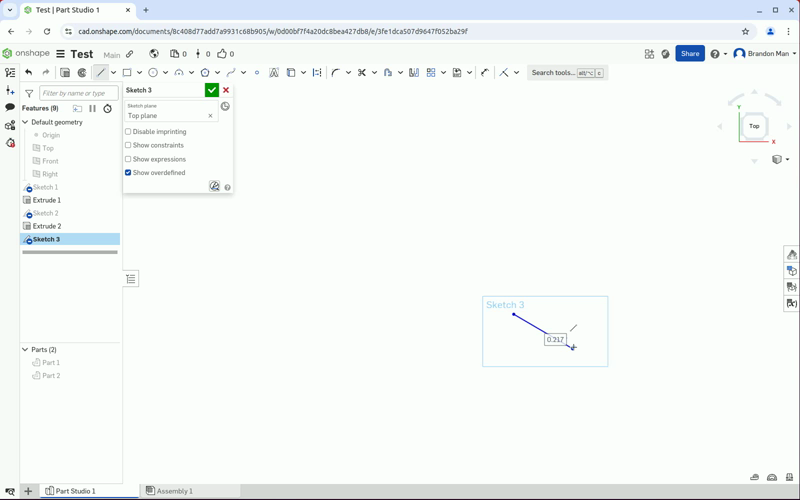
scroll(6)
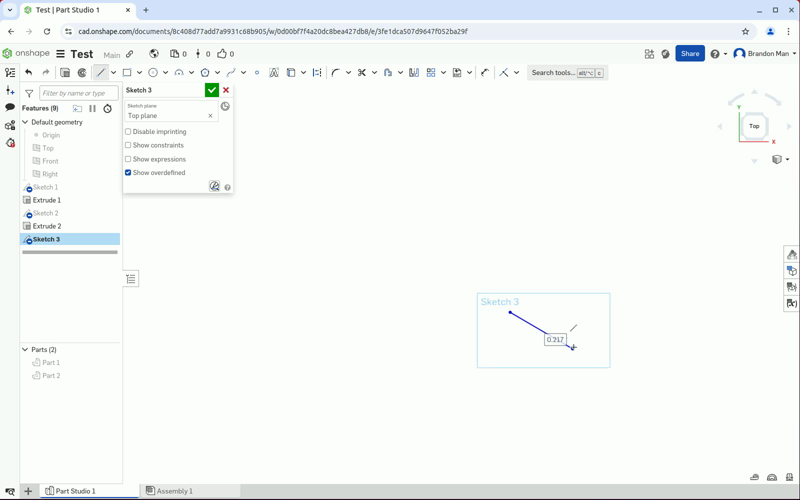
scroll(6)
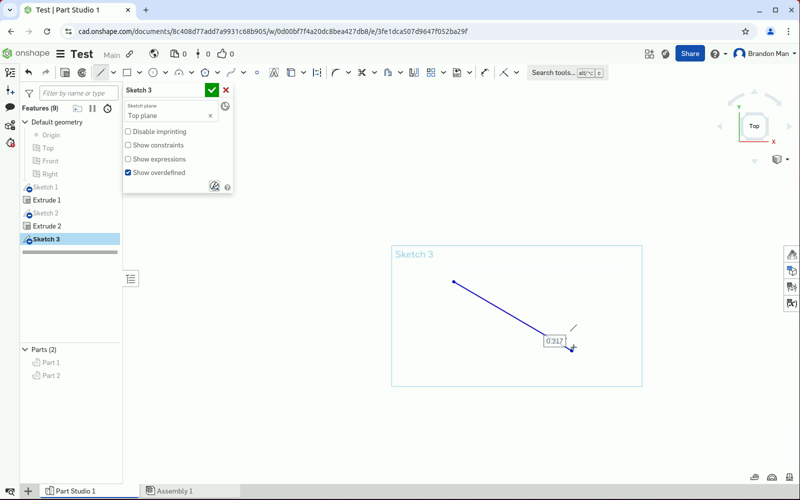
scroll(6)
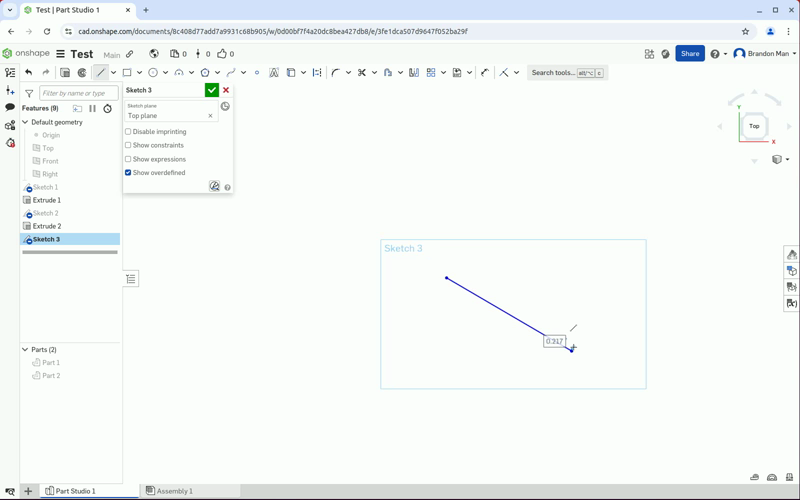
scroll(6)
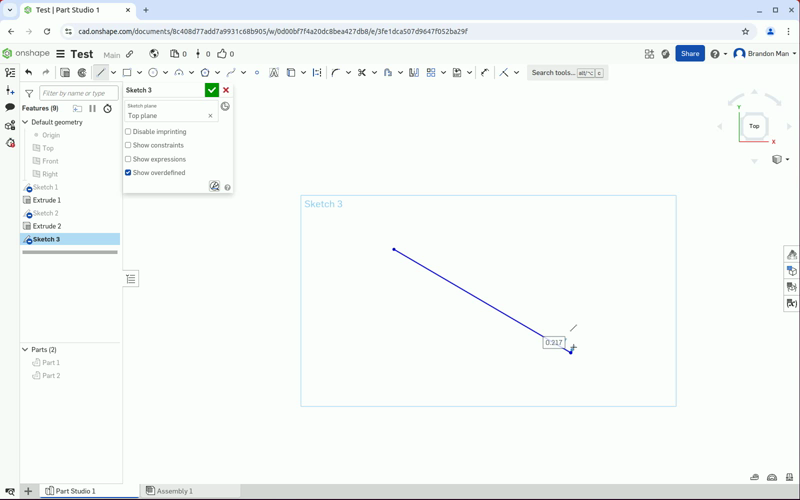
scroll(6)
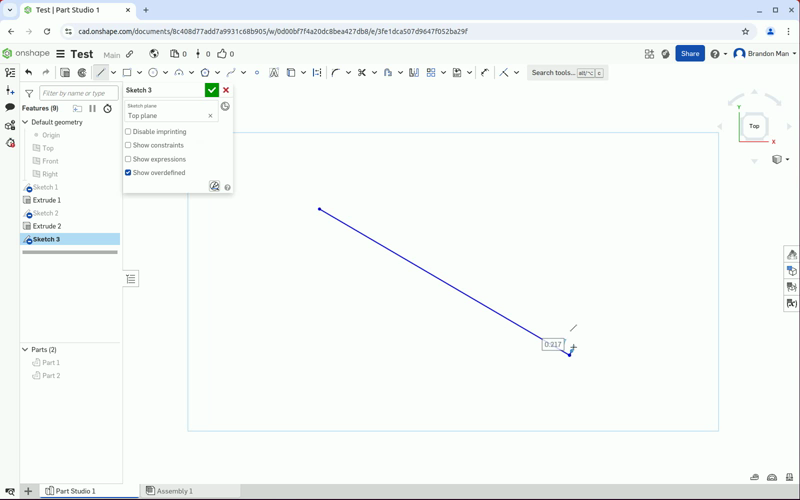
scroll(6)
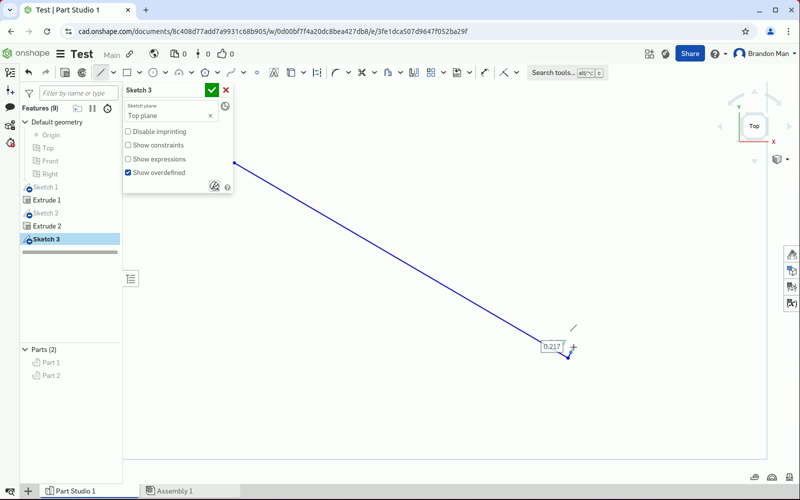
scroll(6)
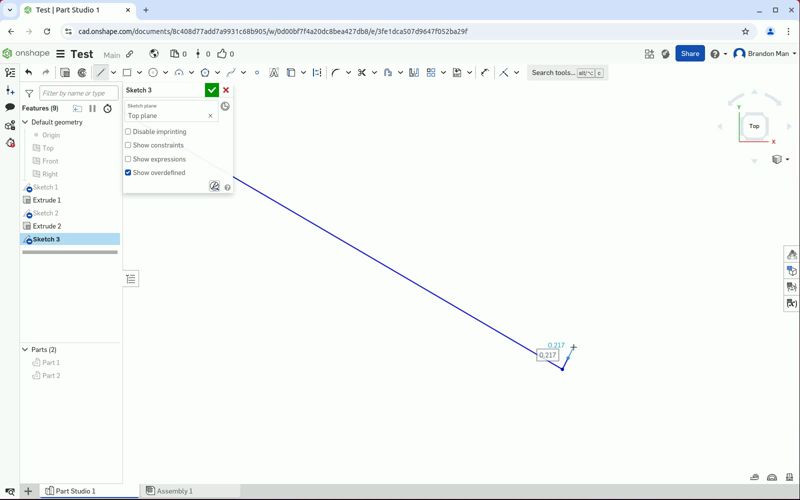
click(573, 346)
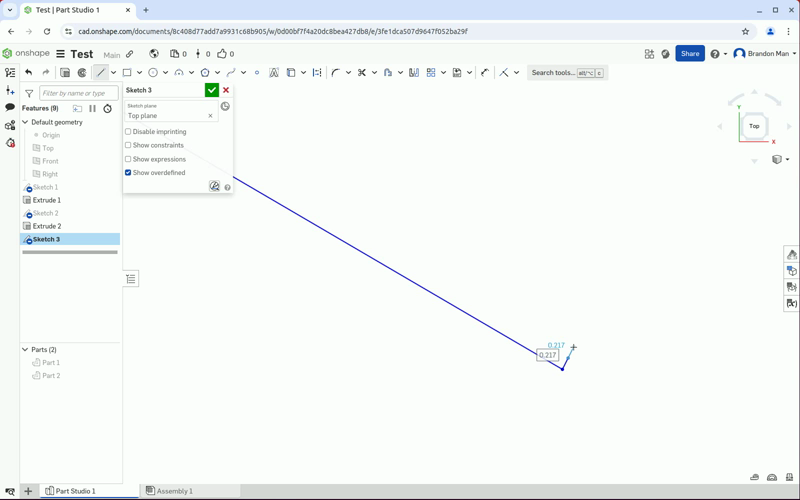
scroll(-6)
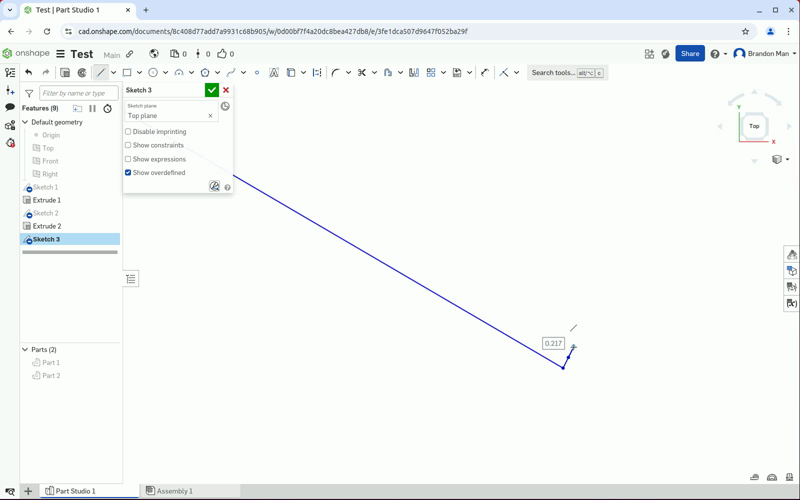
scroll(-6)
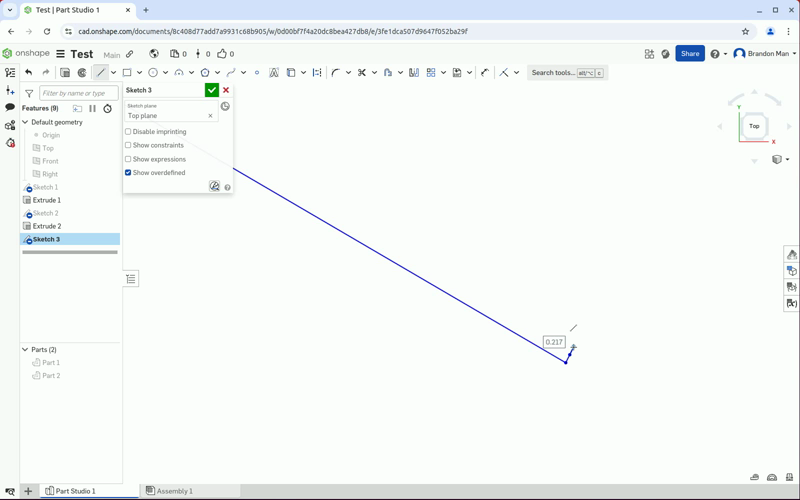
scroll(-6)
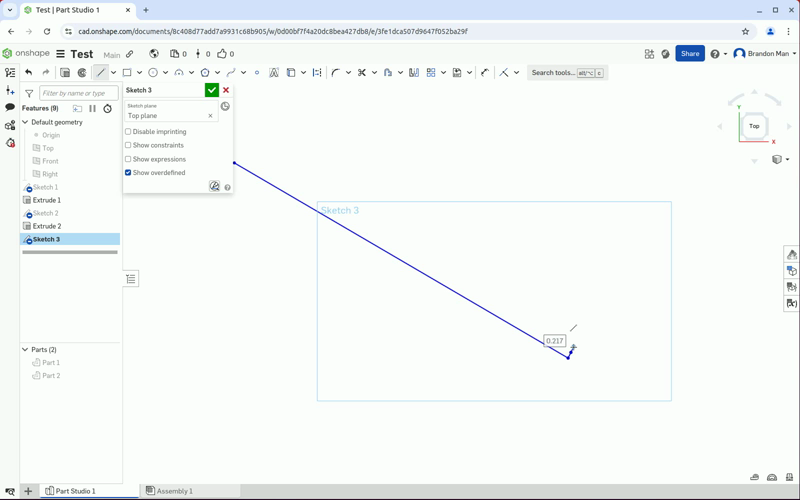
scroll(-6)
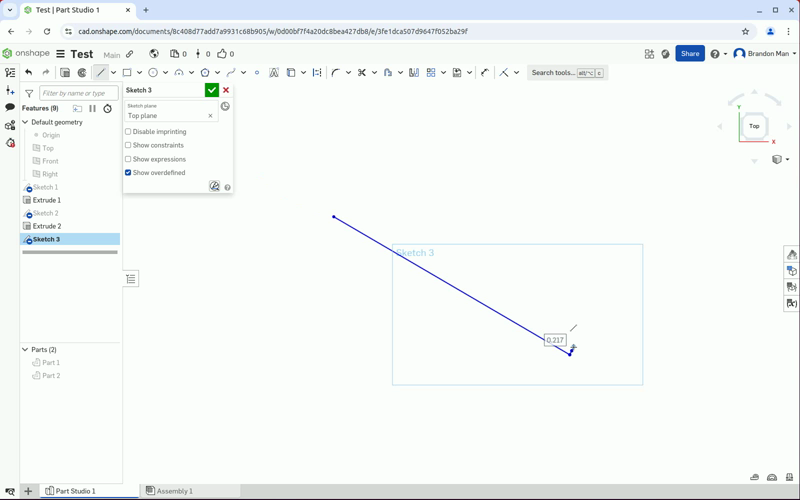
scroll(-6)
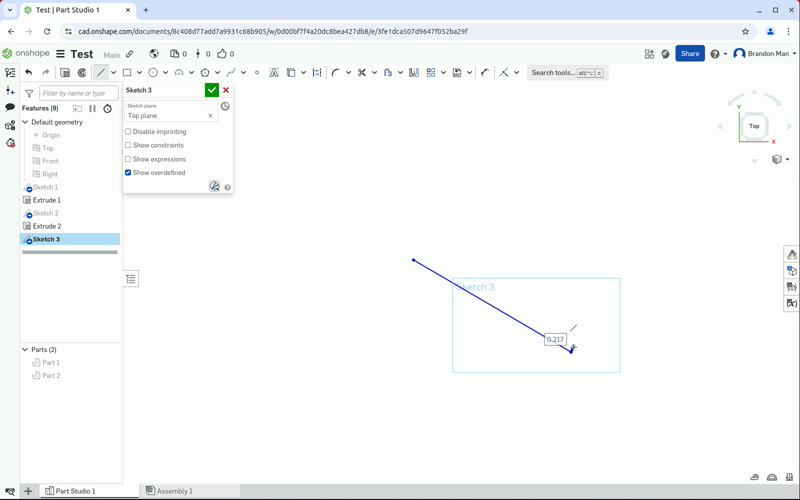
scroll(-6)
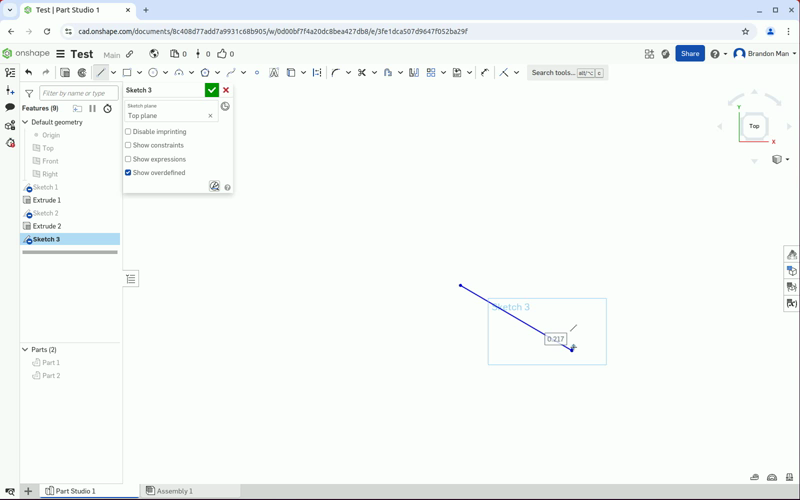
scroll(-6)
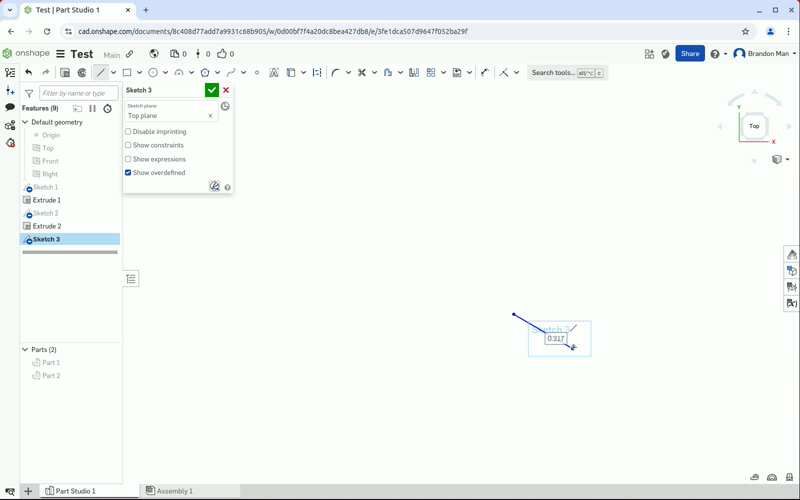
key_up(shift)
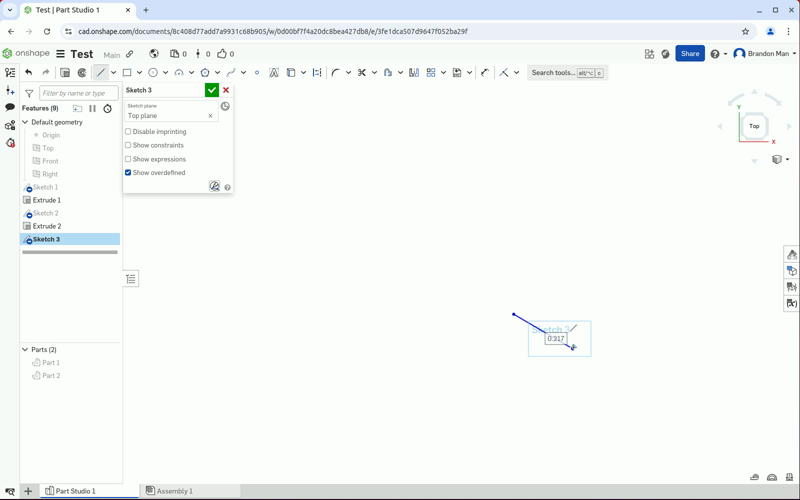
key_down(shift)
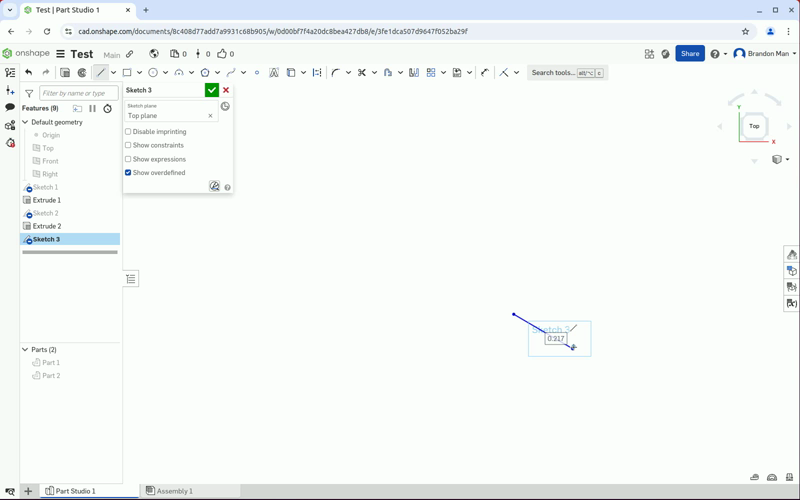
mouse_move(514, 312)
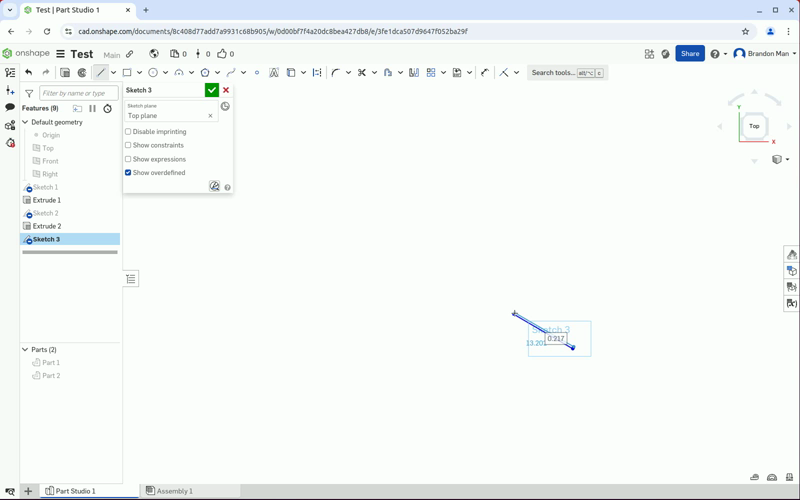
scroll(6)
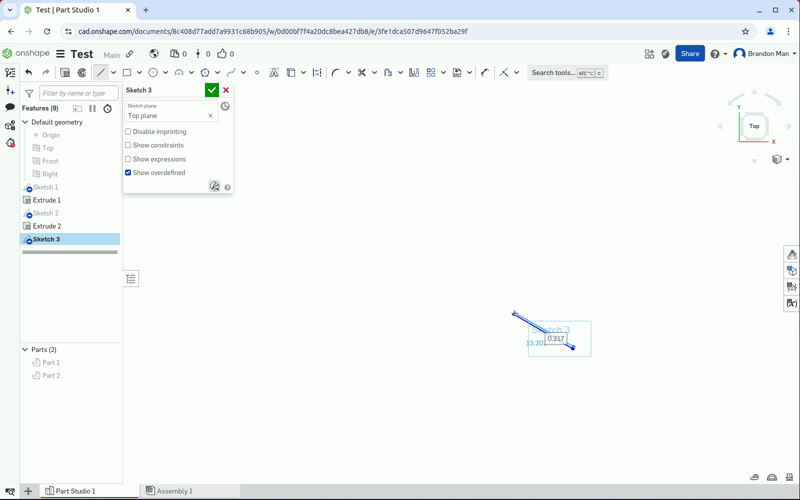
scroll(6)
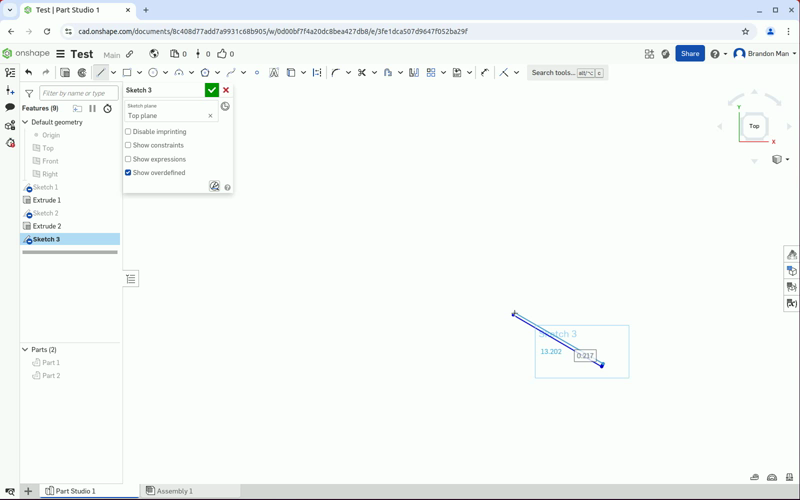
scroll(6)
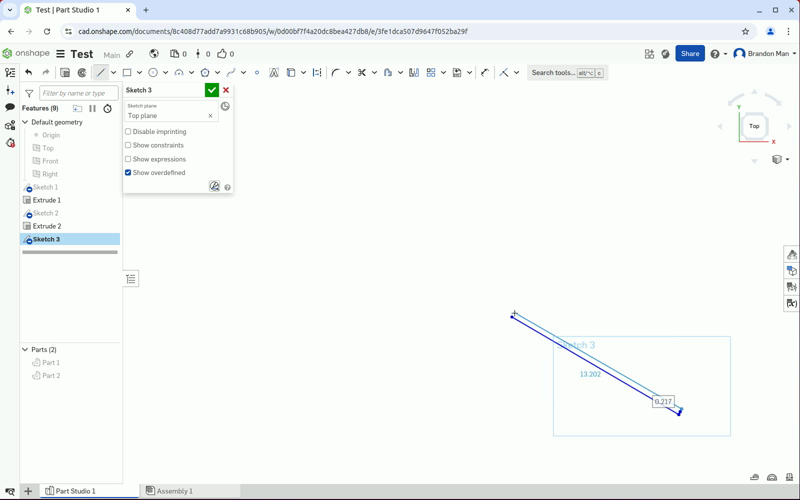
scroll(6)
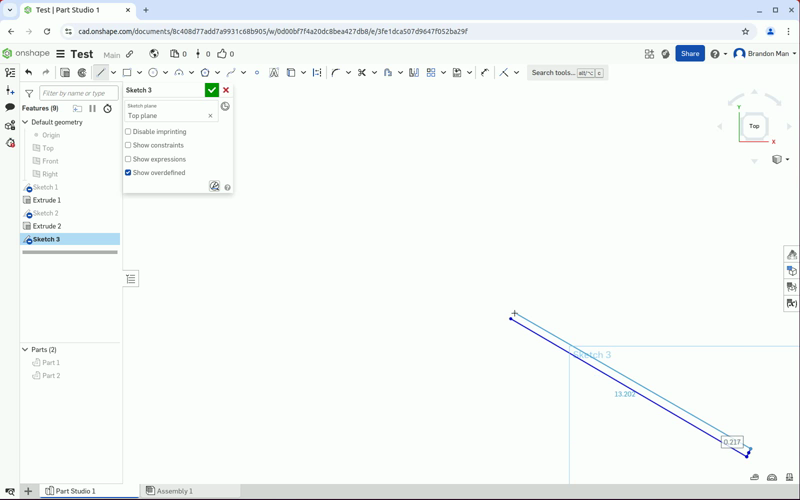
scroll(6)
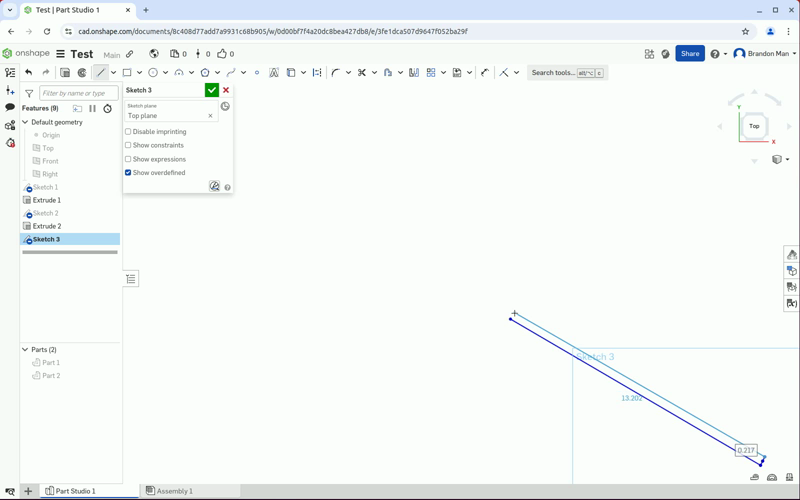
scroll(6)
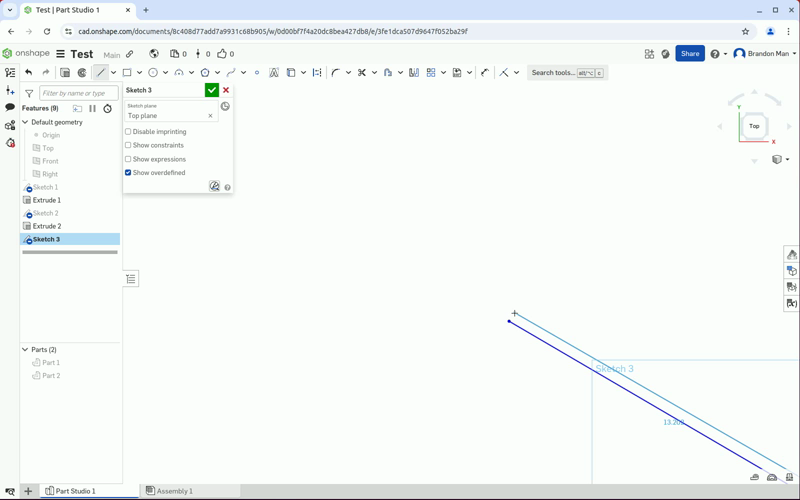
scroll(6)
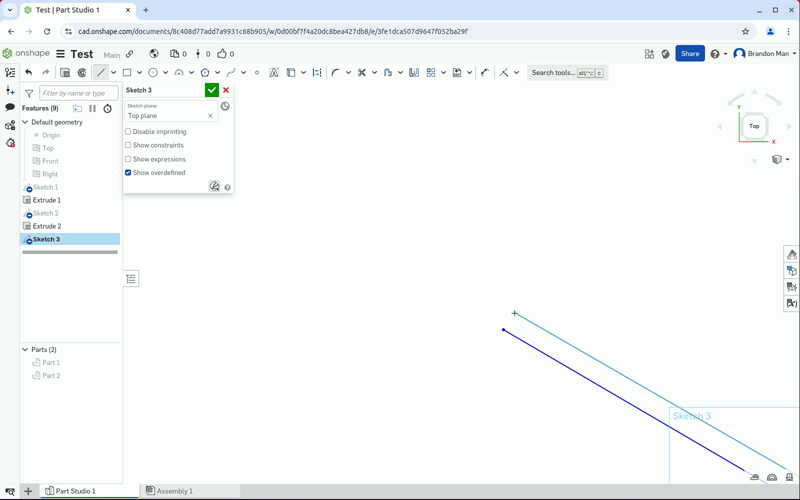
click(514, 312)
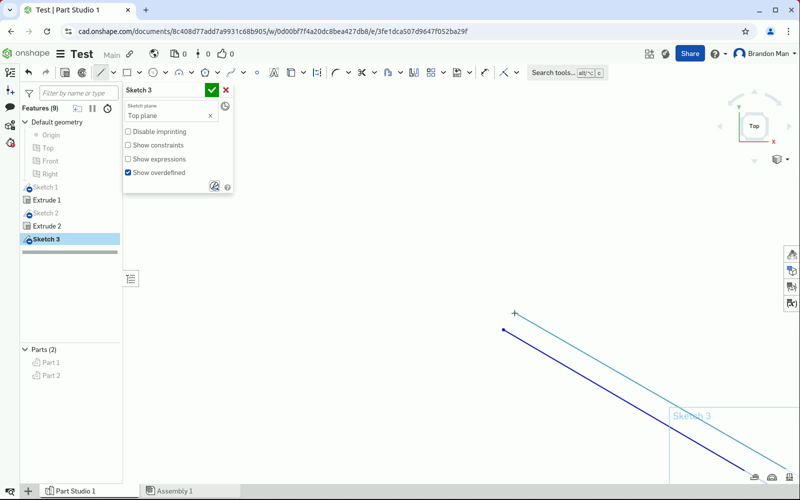
scroll(-6)
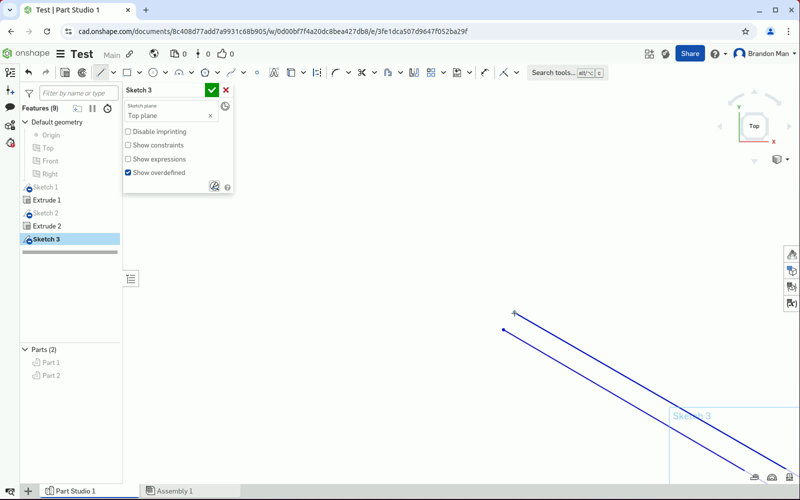
scroll(-6)
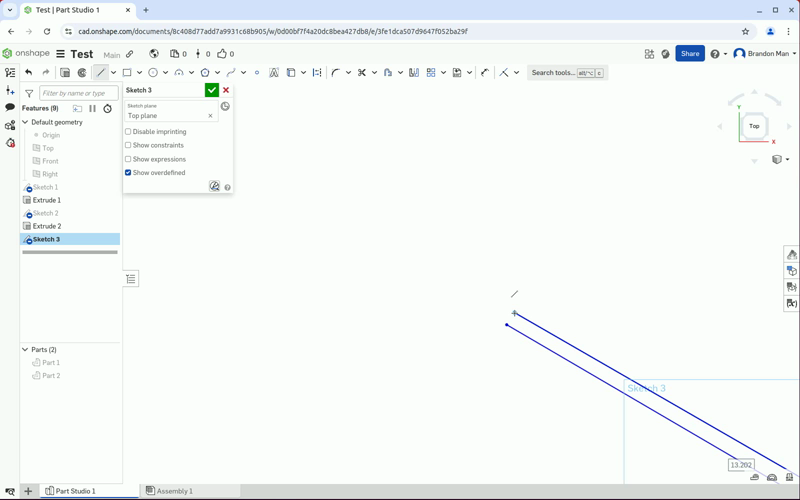
scroll(-6)
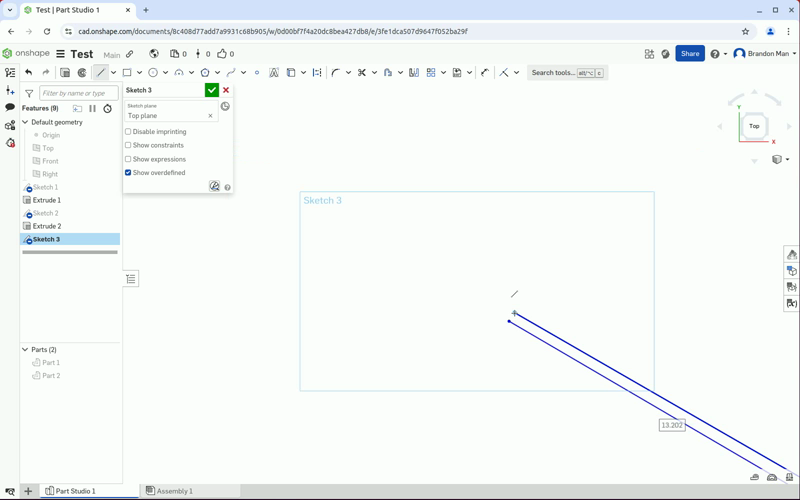
scroll(-6)
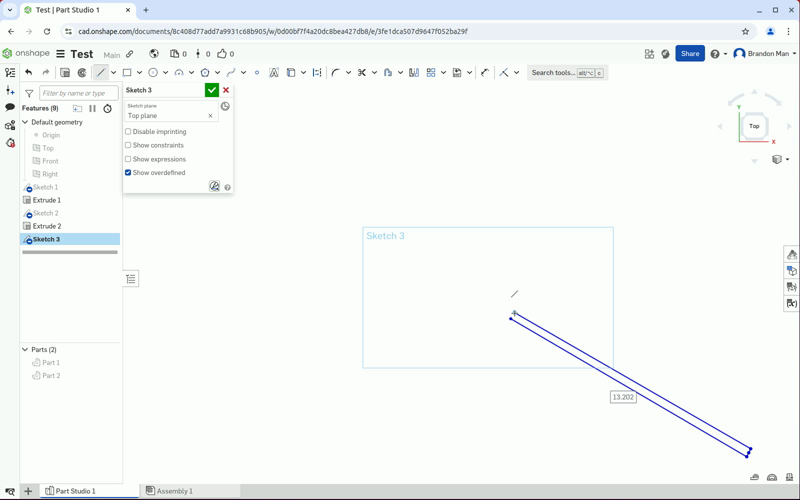
scroll(-6)
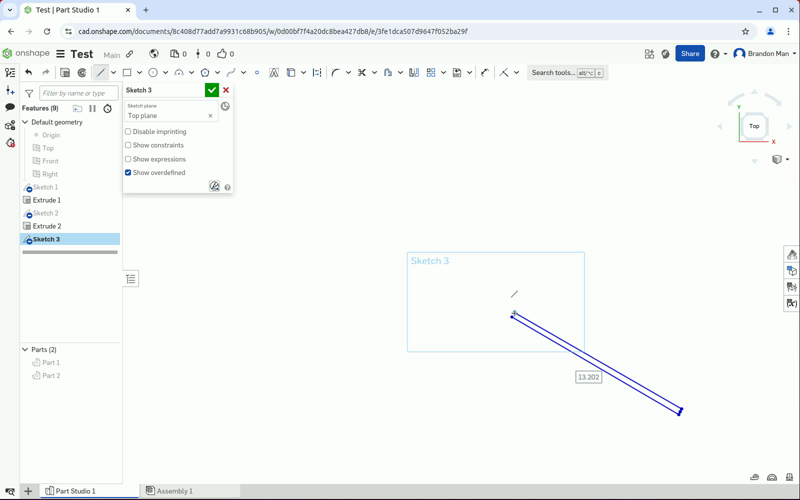
scroll(-6)
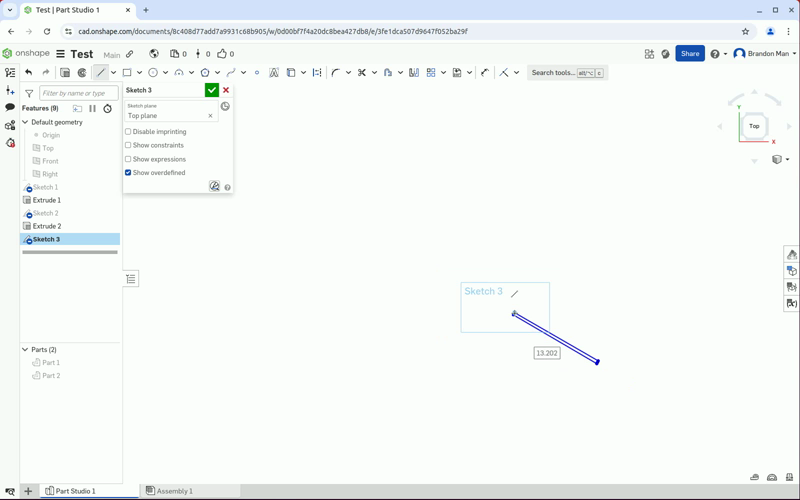
scroll(-6)
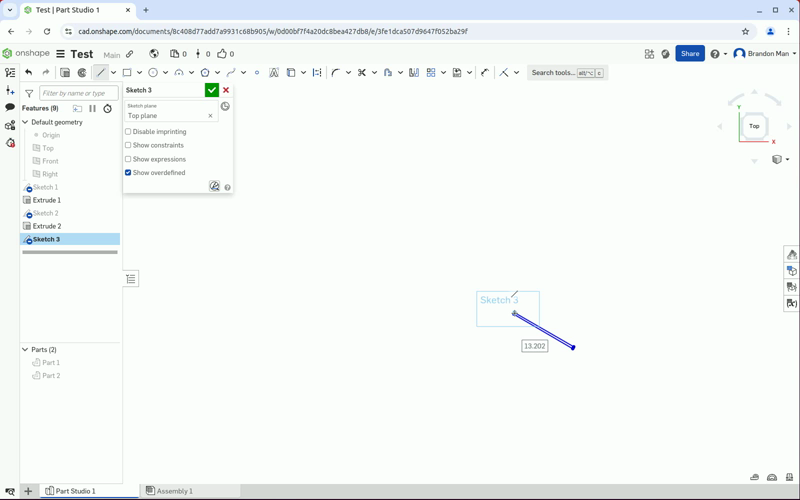
key_up(shift)
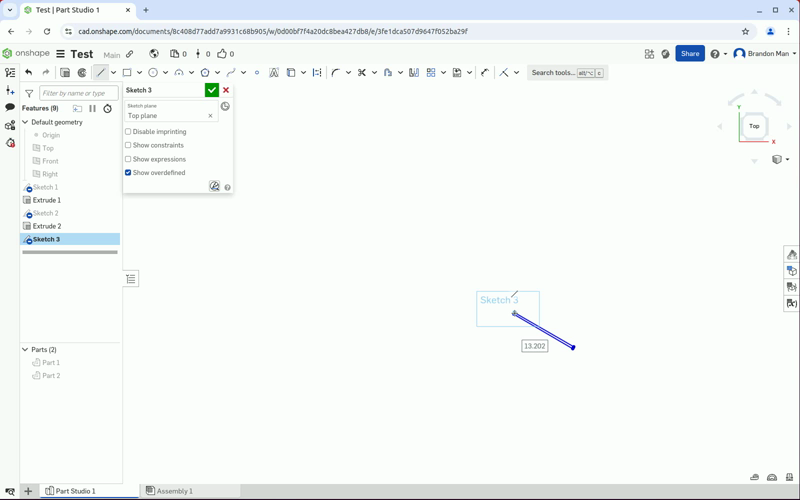
key(esc)
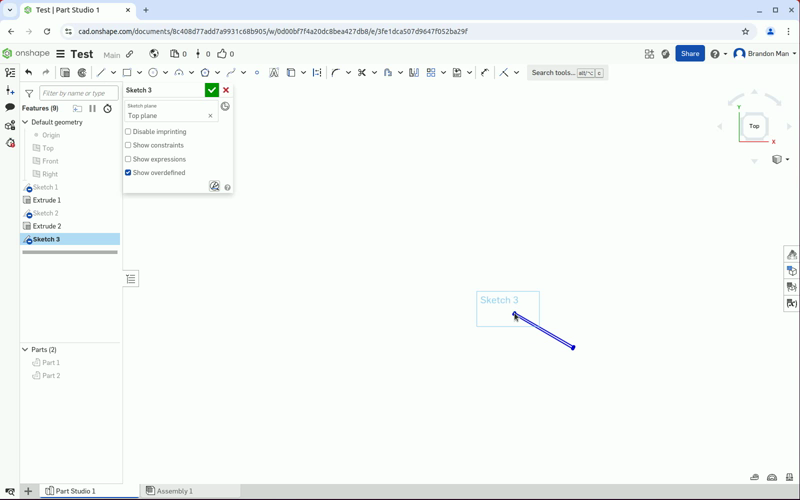
key(a)
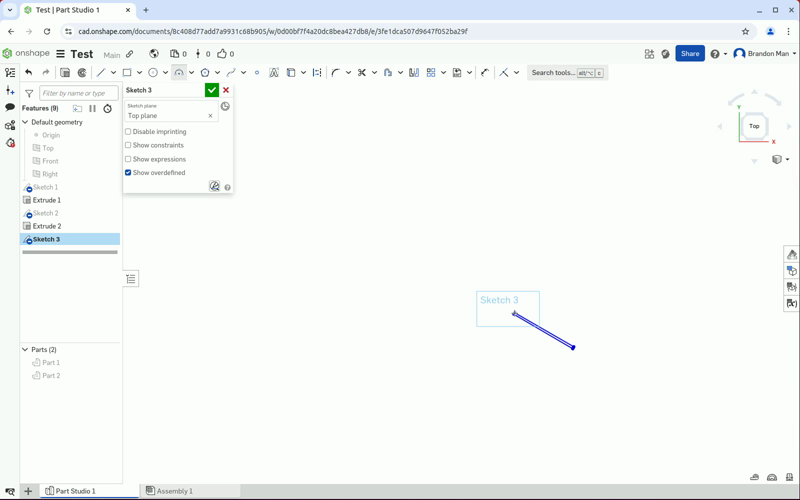
mouse_move(514, 312)
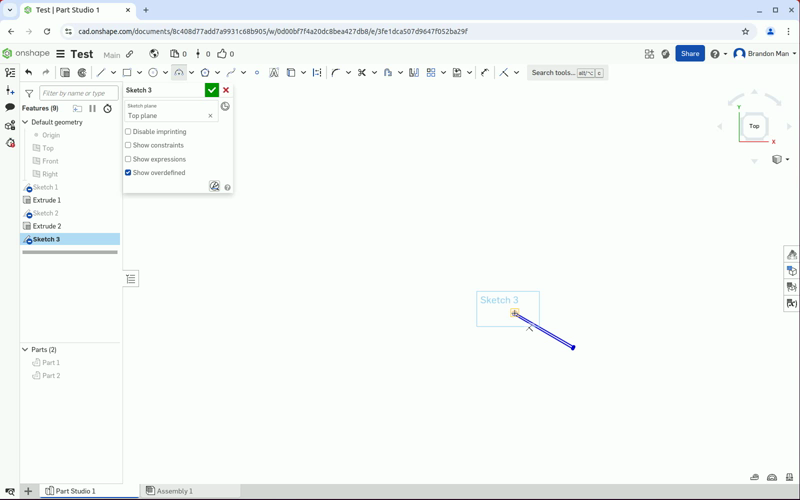
scroll(6)
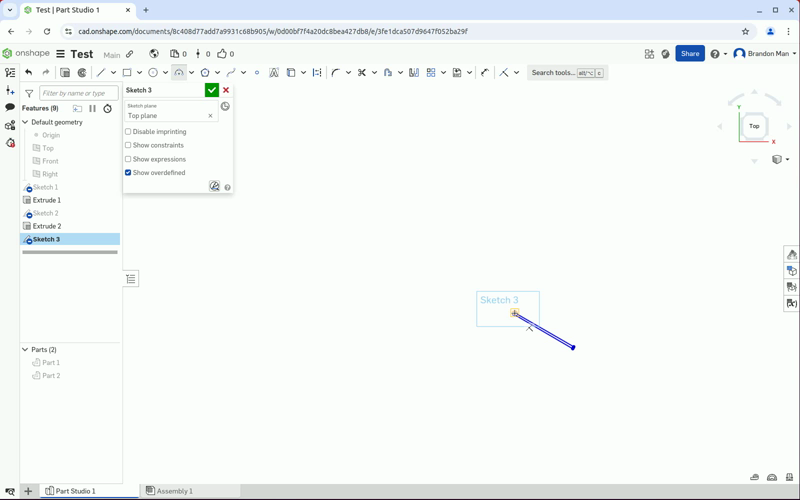
scroll(6)
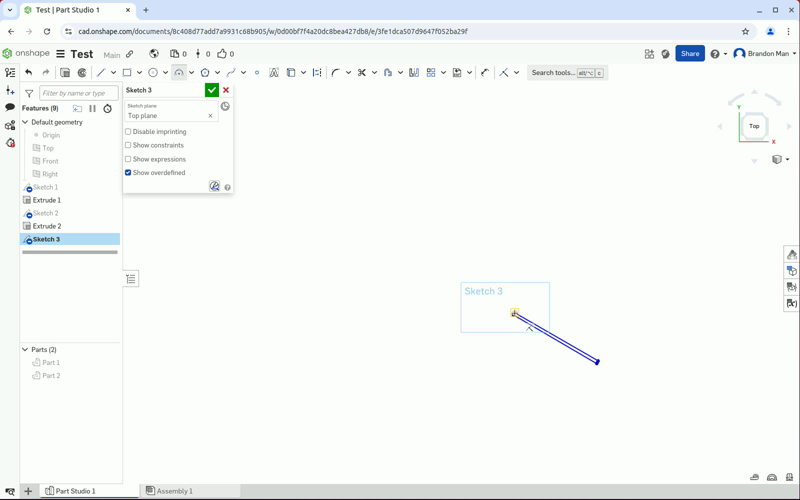
scroll(6)
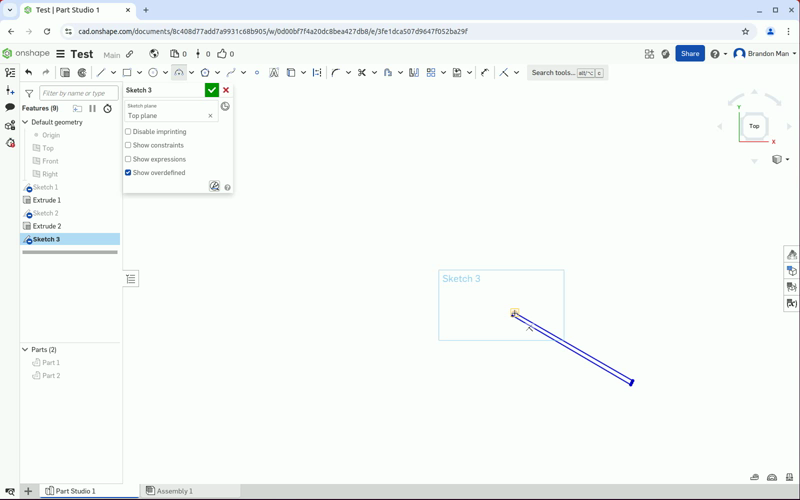
scroll(6)
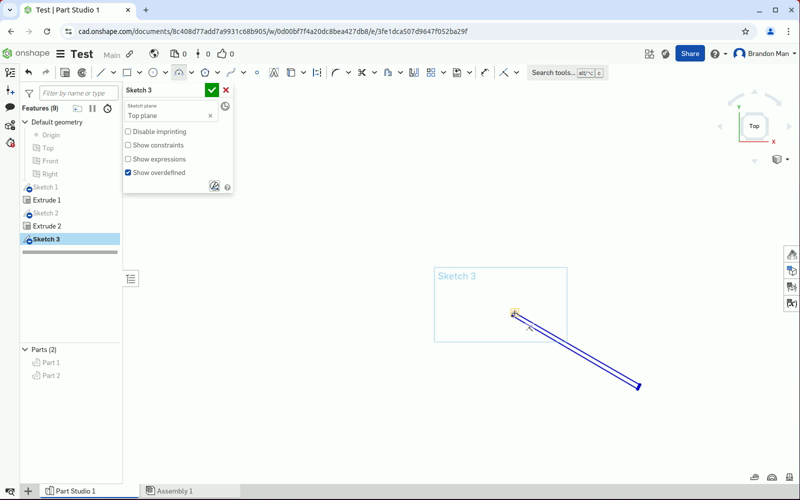
scroll(6)
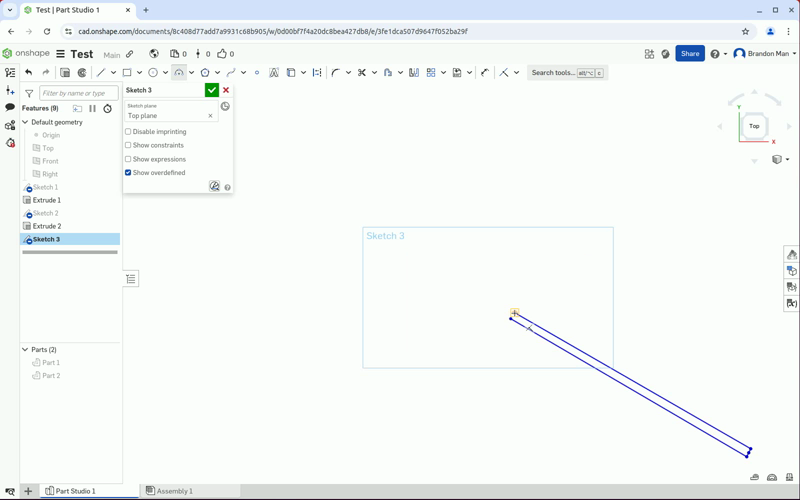
scroll(6)
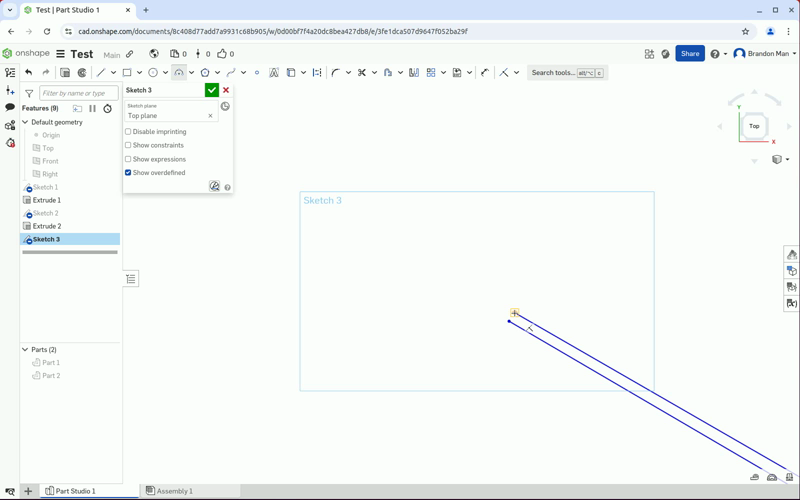
scroll(6)
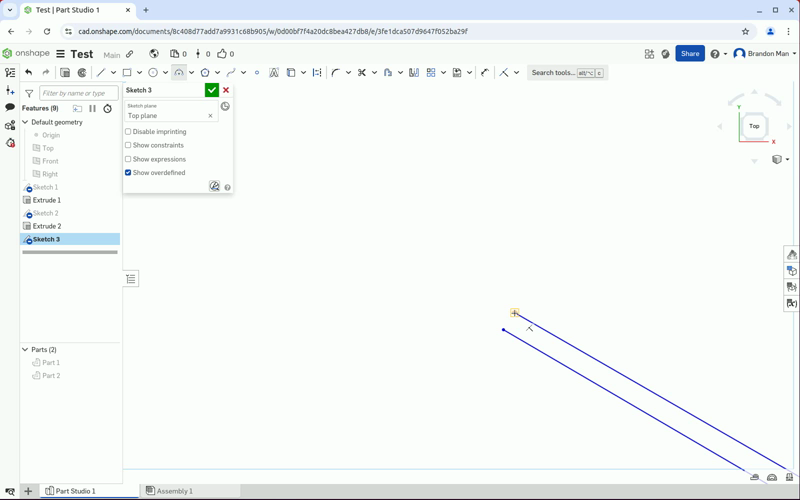
click(514, 312)
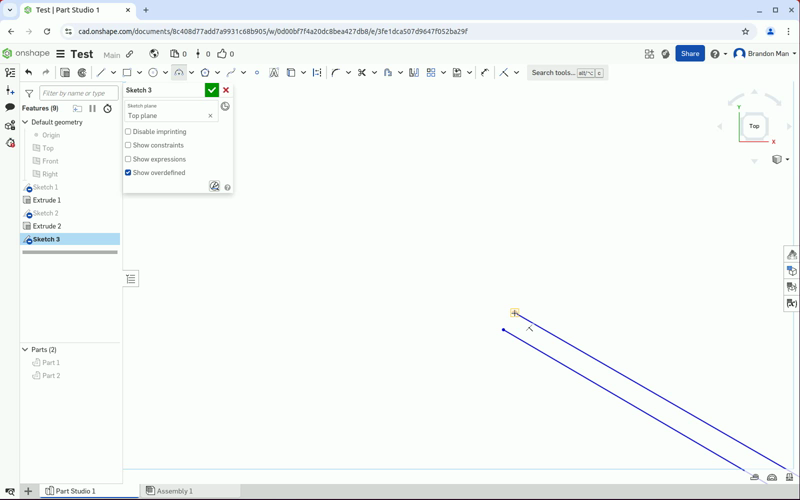
scroll(-6)
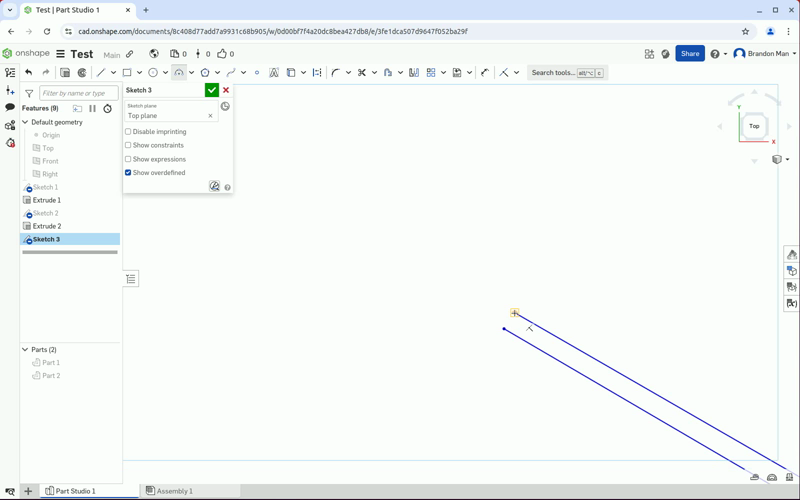
scroll(-6)
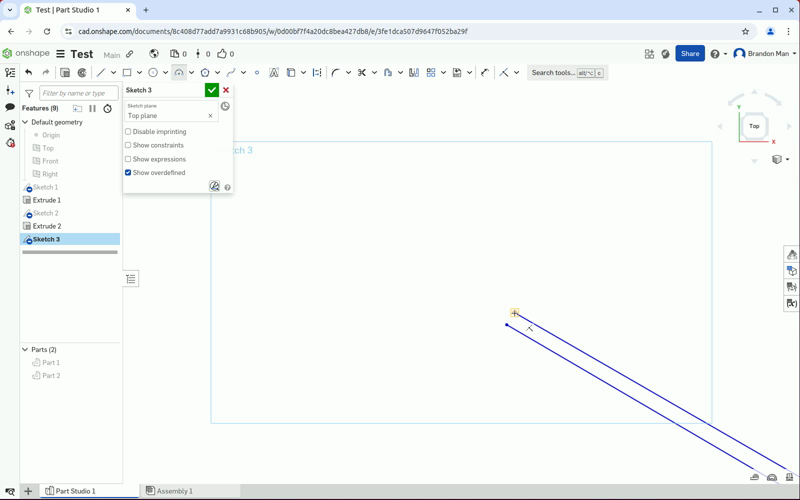
scroll(-6)
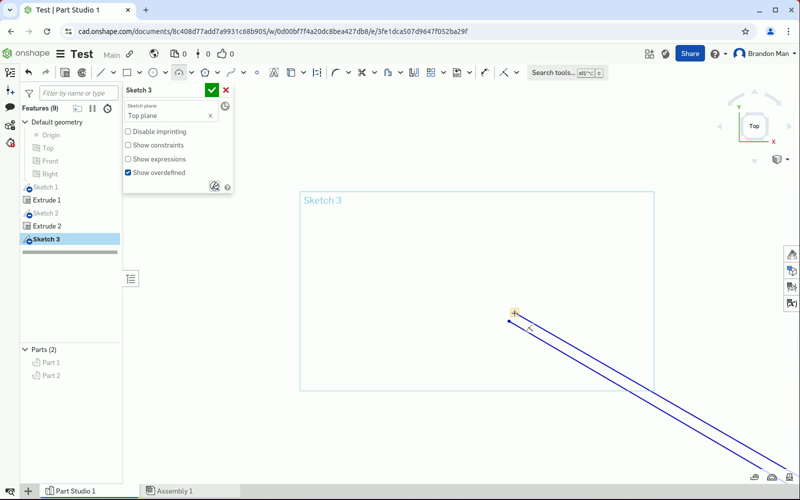
scroll(-6)
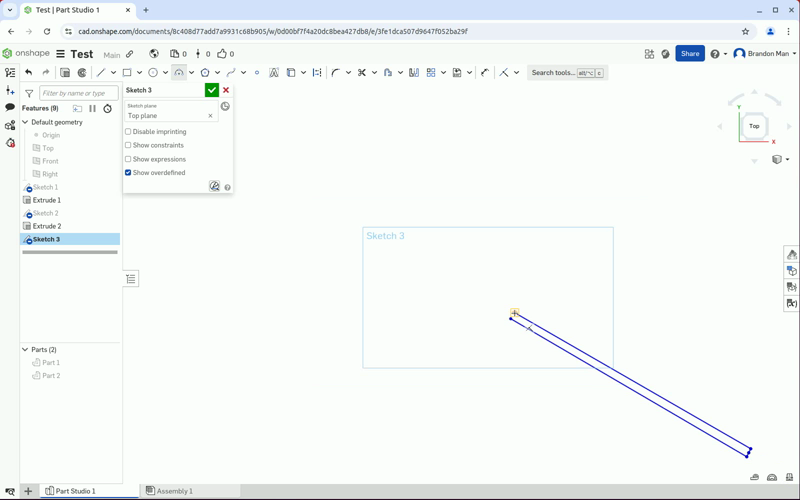
scroll(-6)
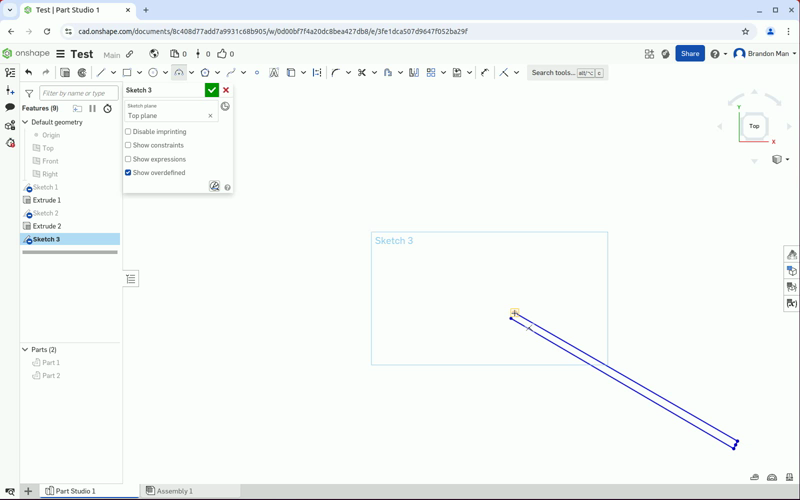
scroll(-6)
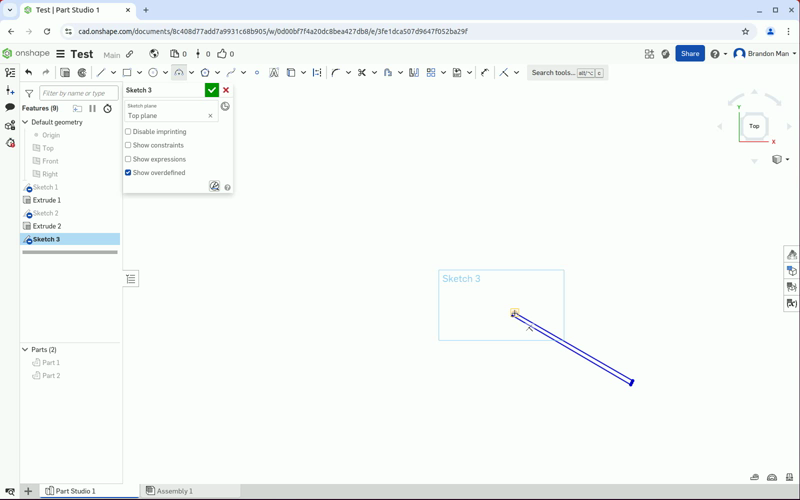
scroll(-6)
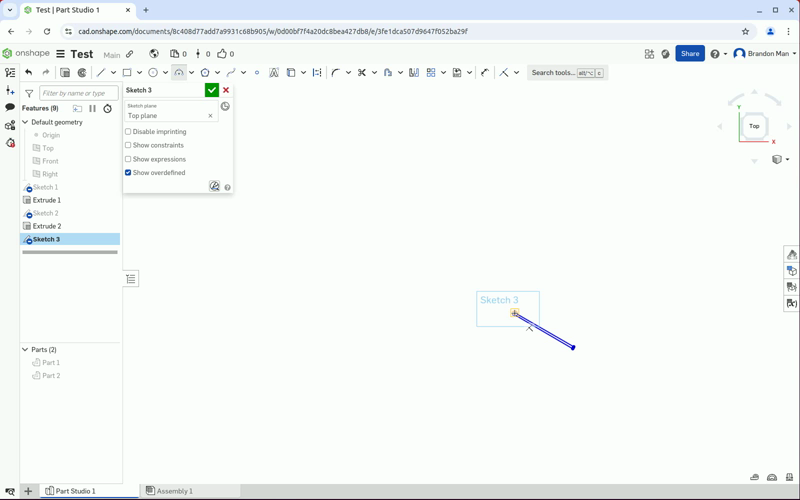
mouse_move(513, 314)
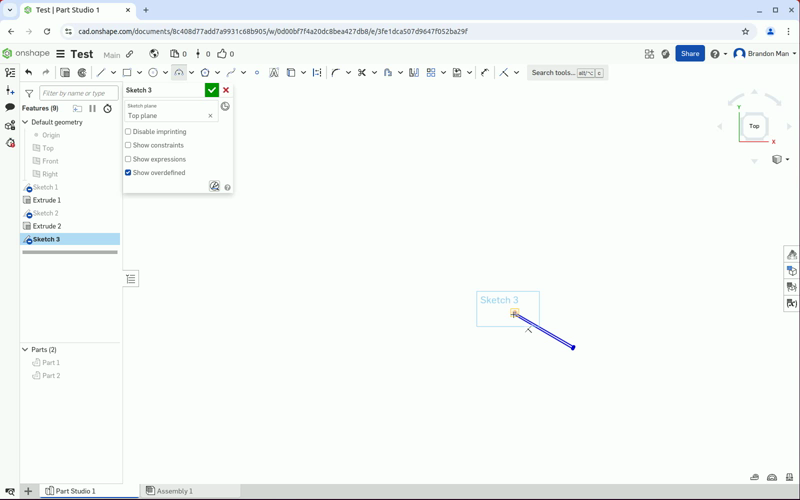
scroll(6)
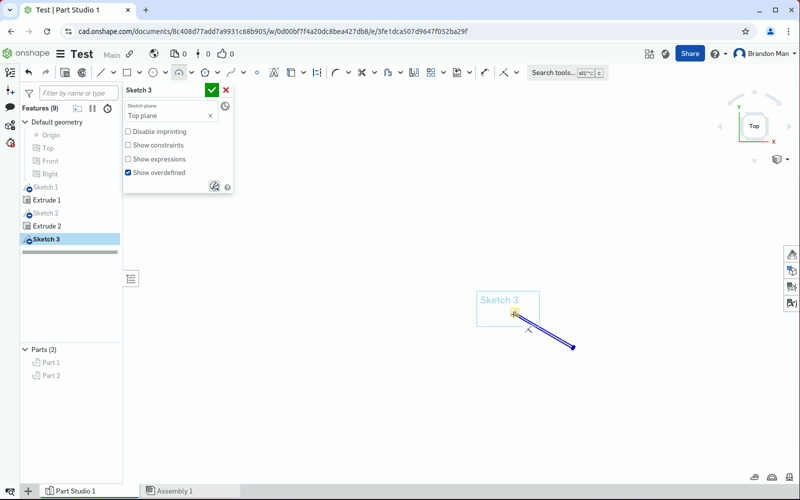
scroll(6)
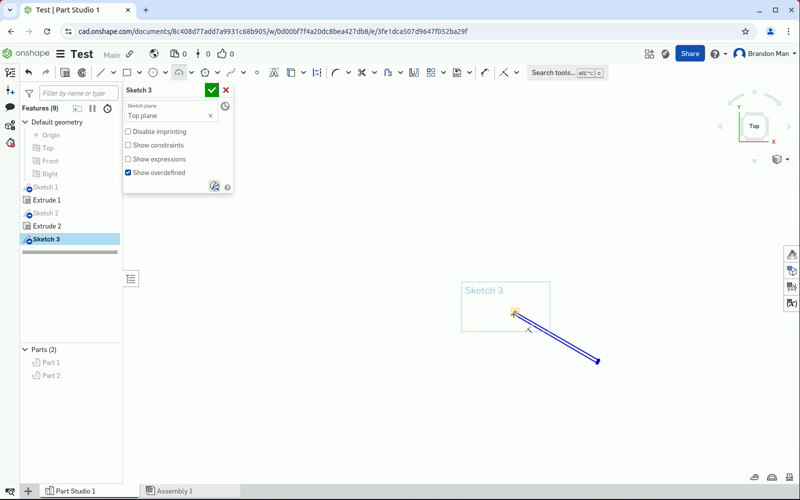
scroll(6)
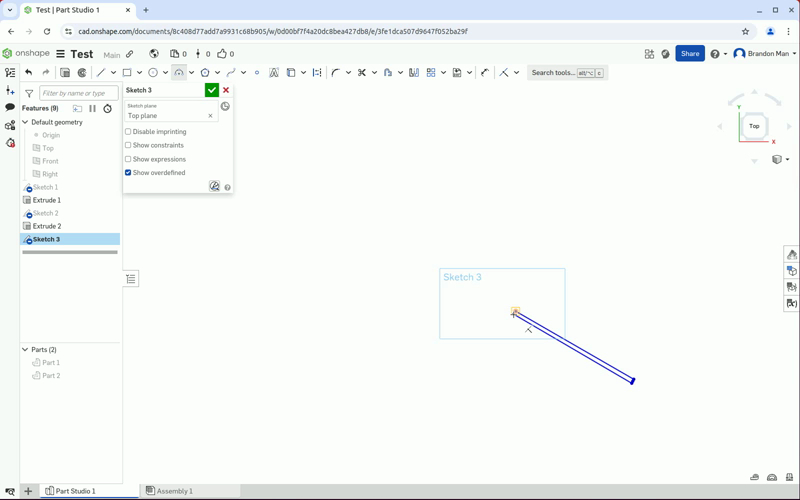
scroll(6)
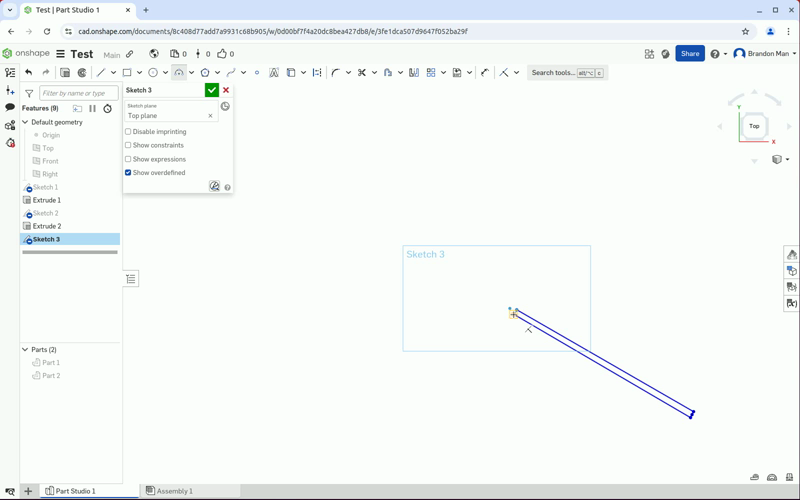
scroll(6)
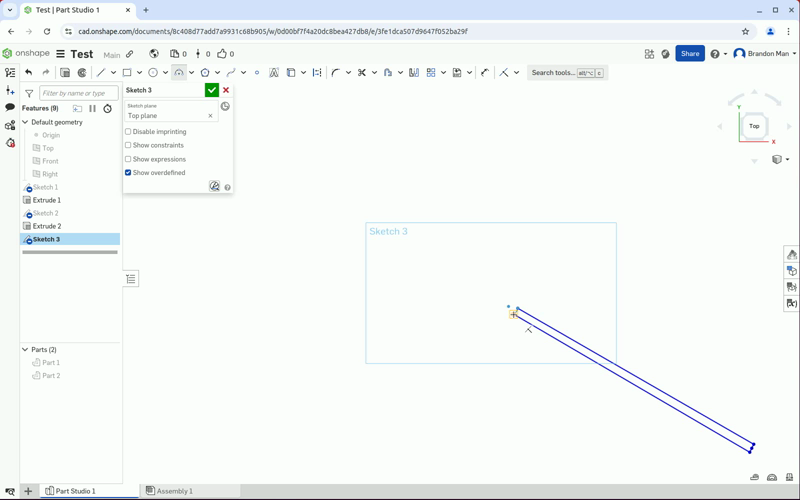
scroll(6)
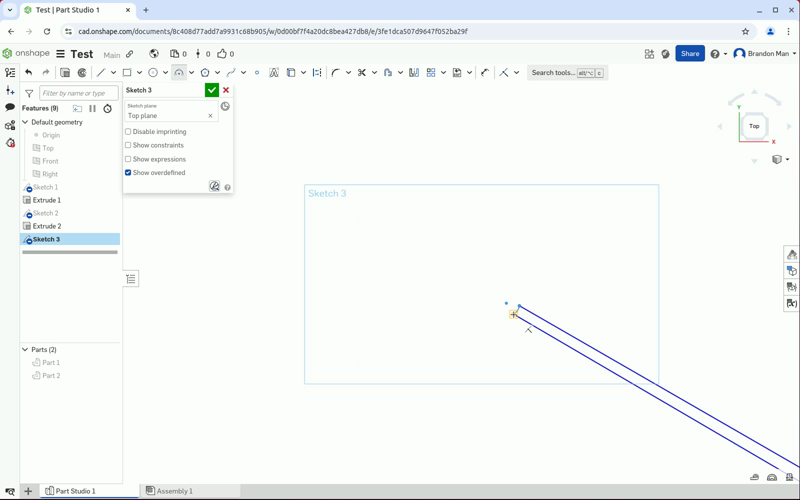
scroll(6)
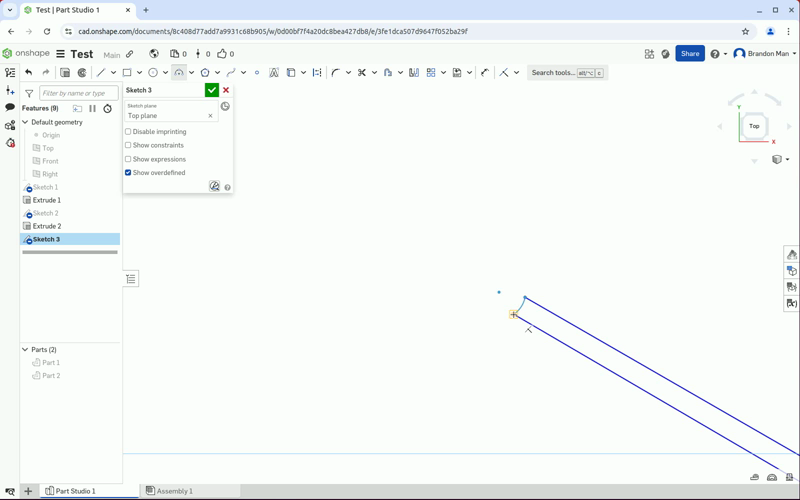
click(513, 314)
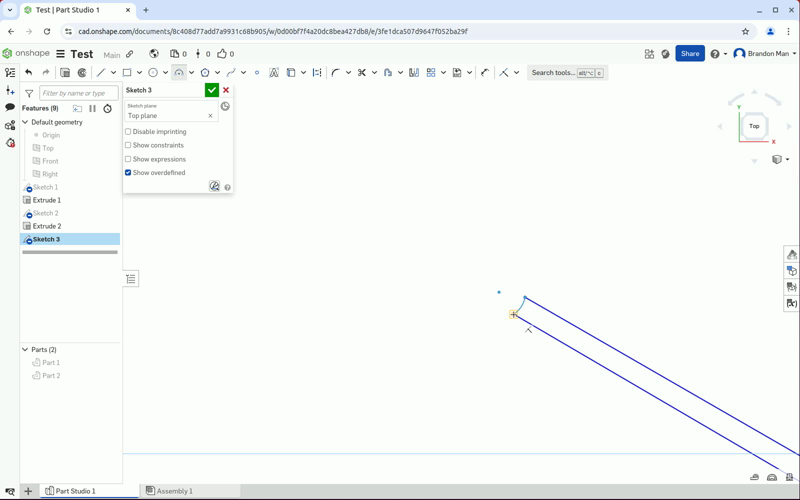
scroll(-6)
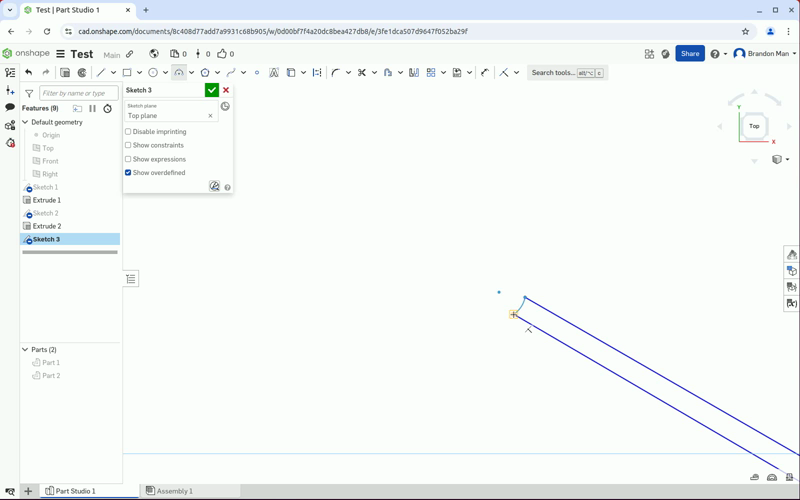
scroll(-6)
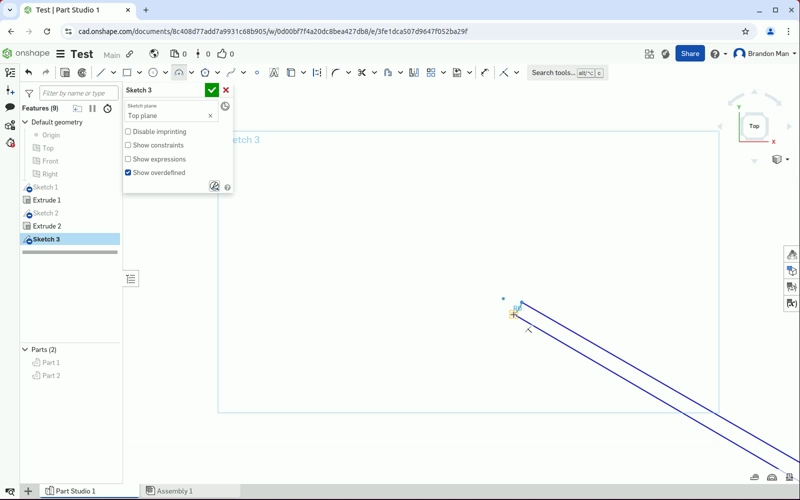
scroll(-6)
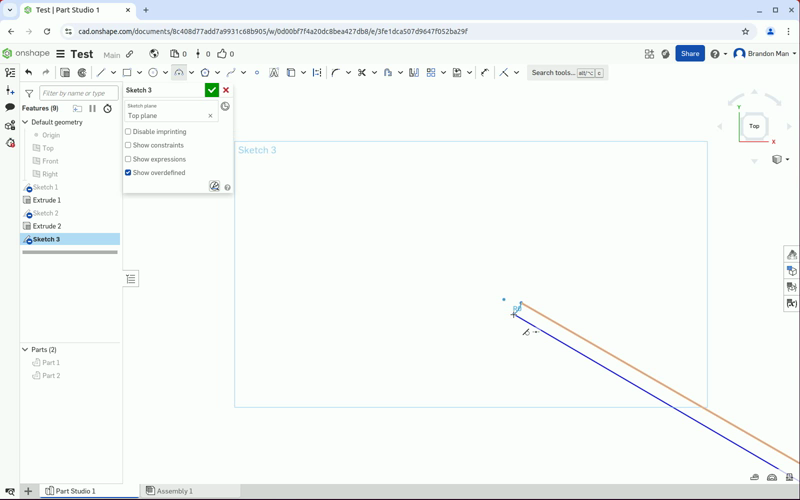
scroll(-6)
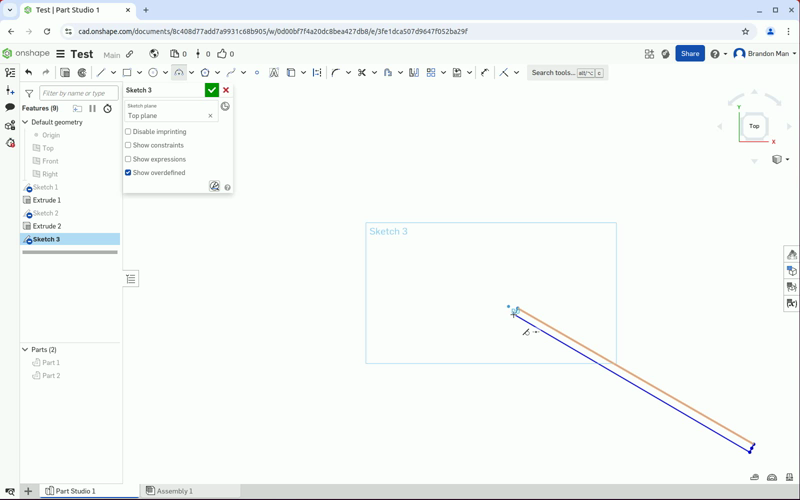
scroll(-6)
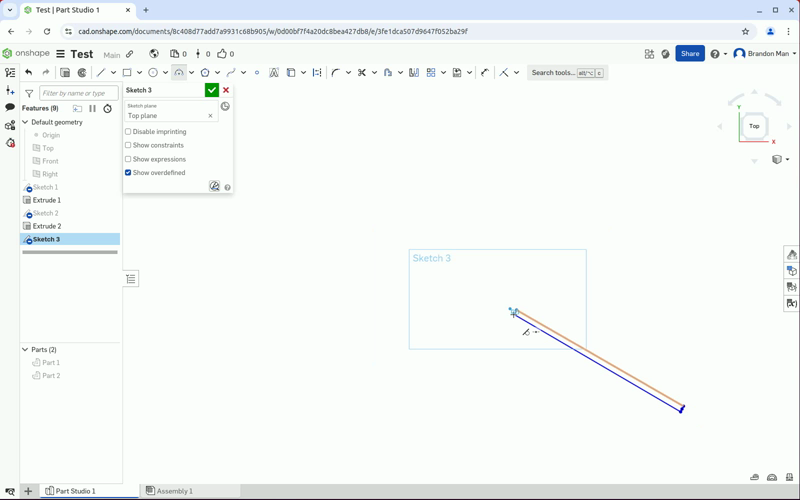
scroll(-6)
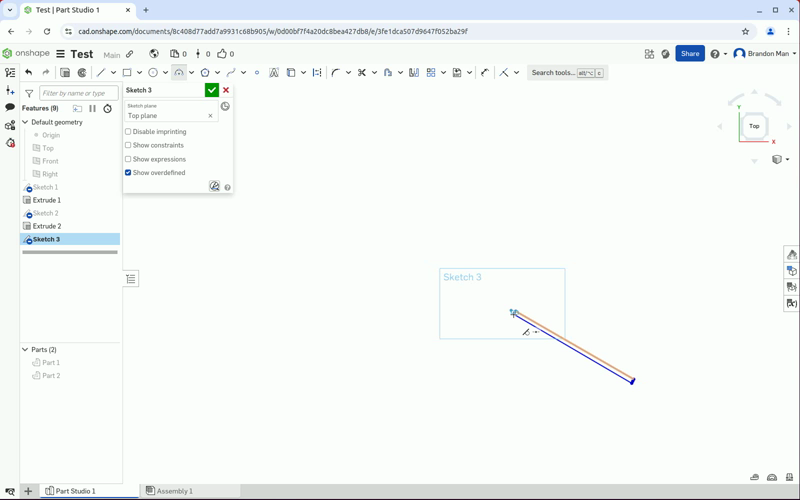
scroll(-6)
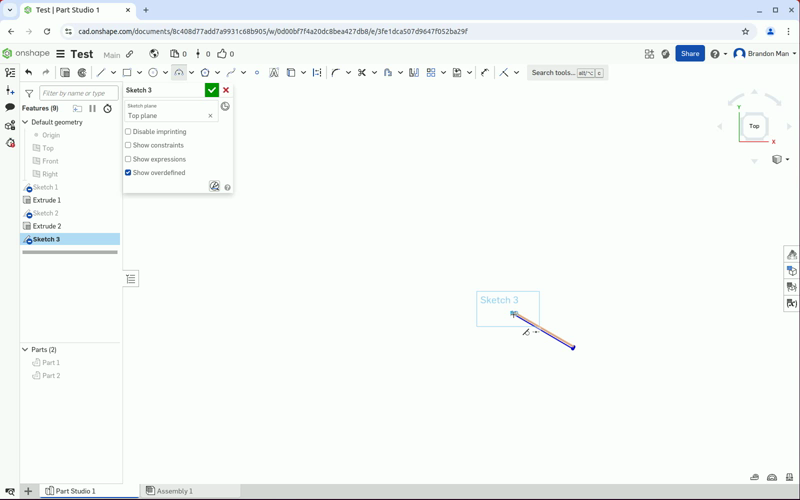
key_down(shift)
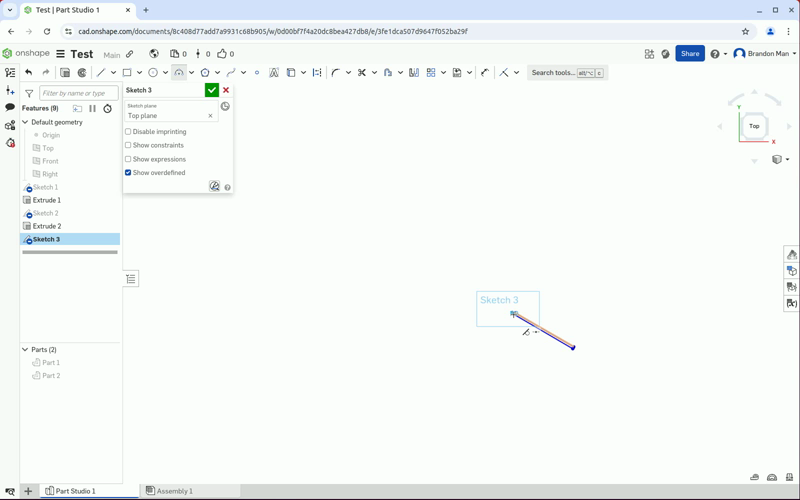
mouse_move(514, 313)
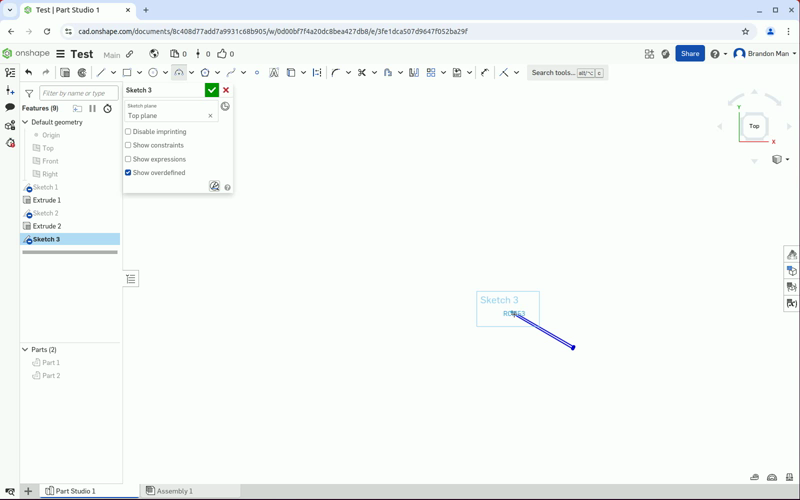
scroll(6)
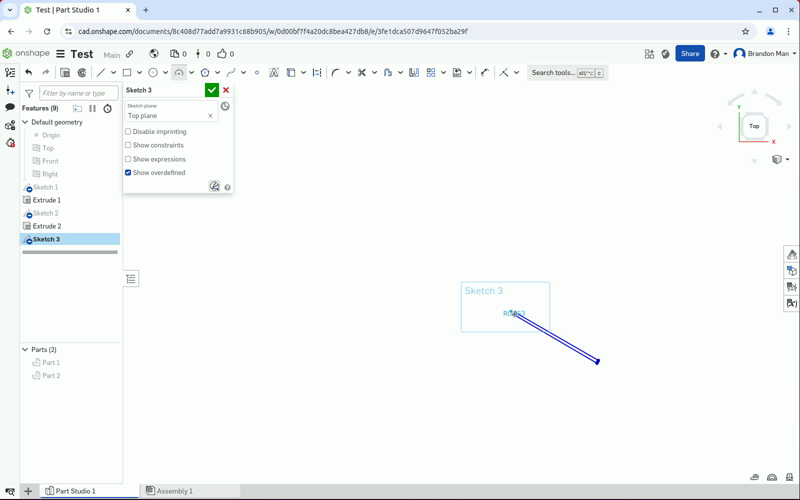
scroll(6)
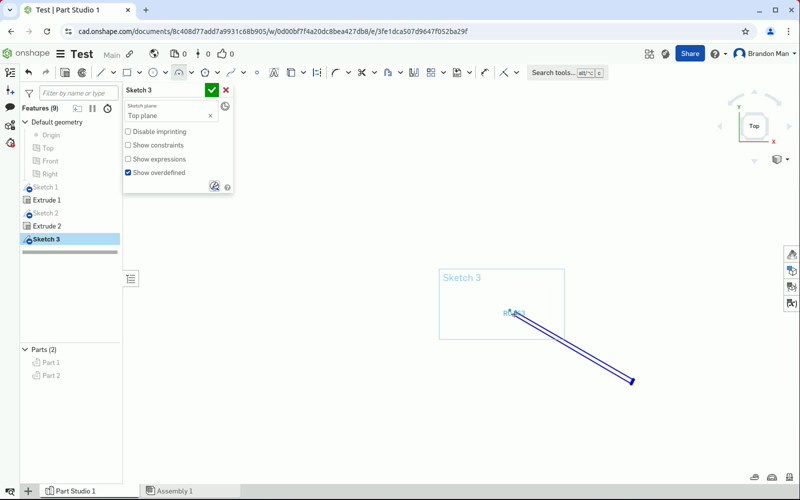
scroll(6)
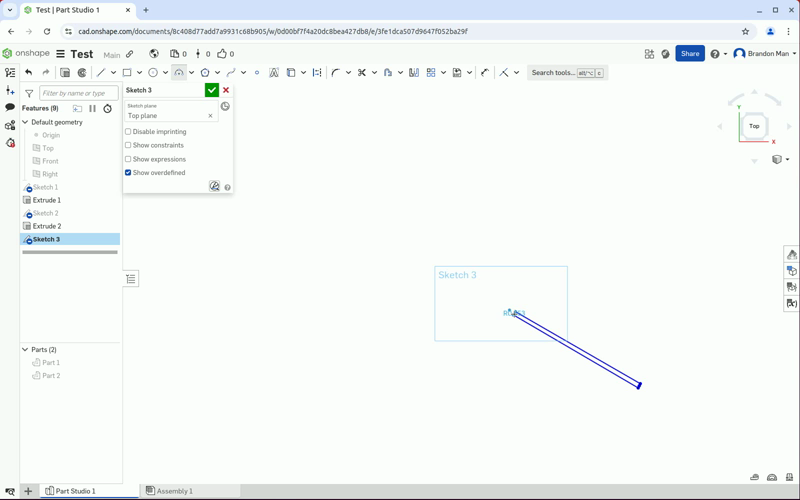
scroll(6)
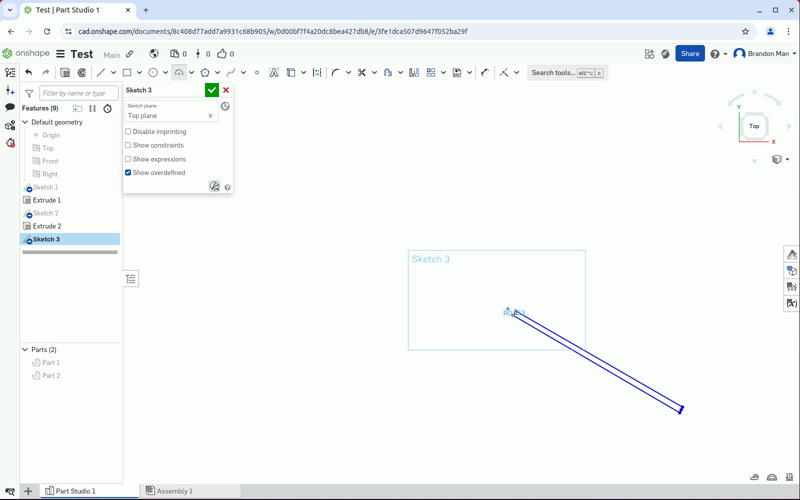
scroll(6)
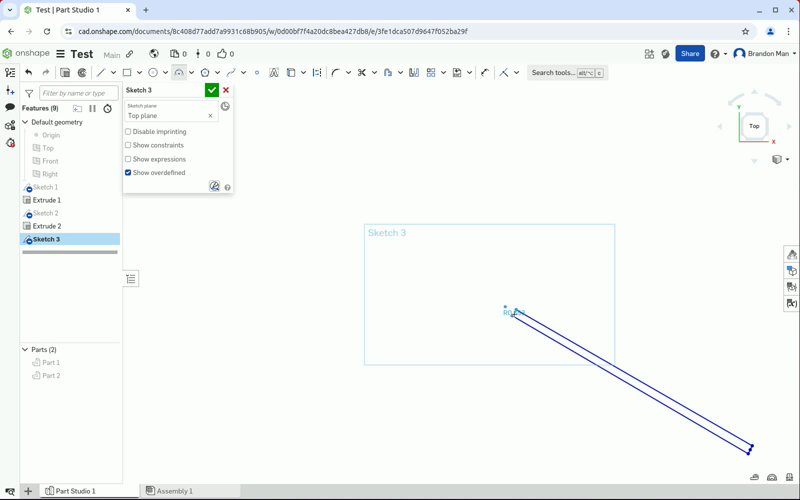
scroll(6)
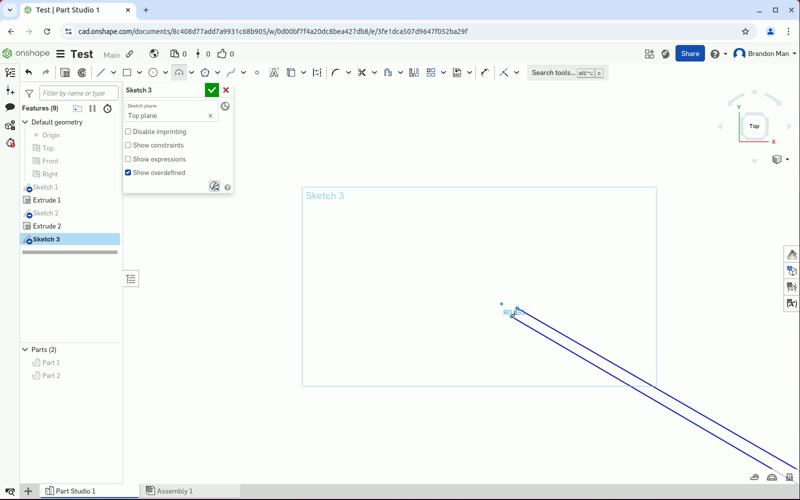
scroll(6)
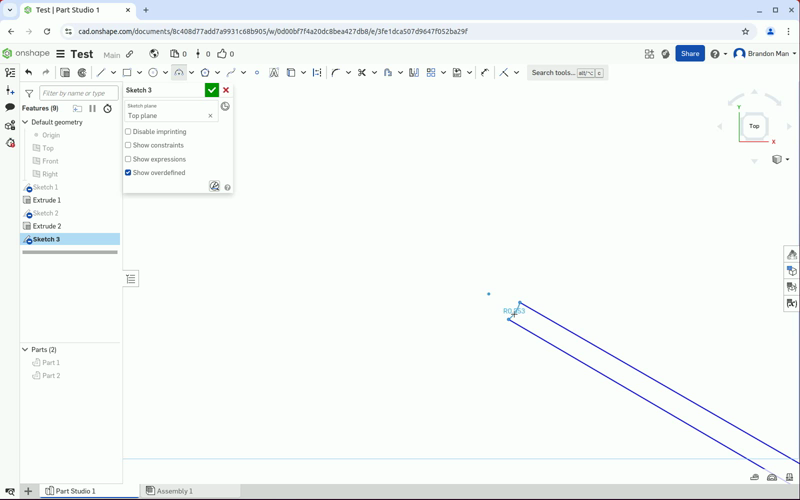
click(514, 313)
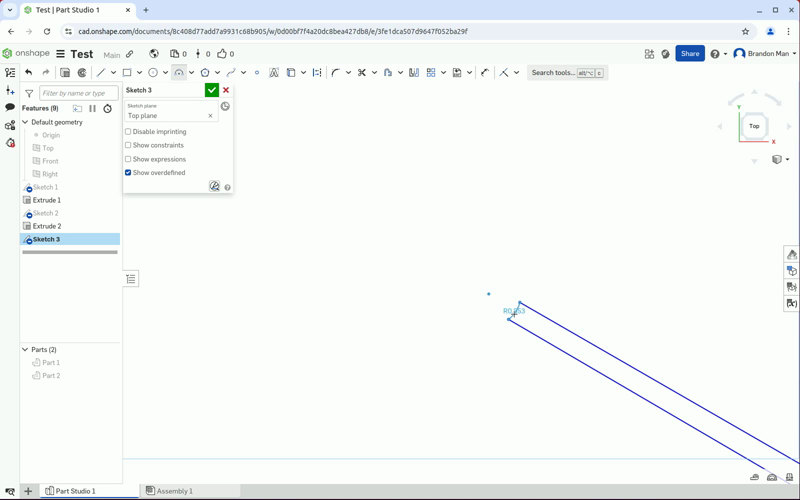
scroll(-6)
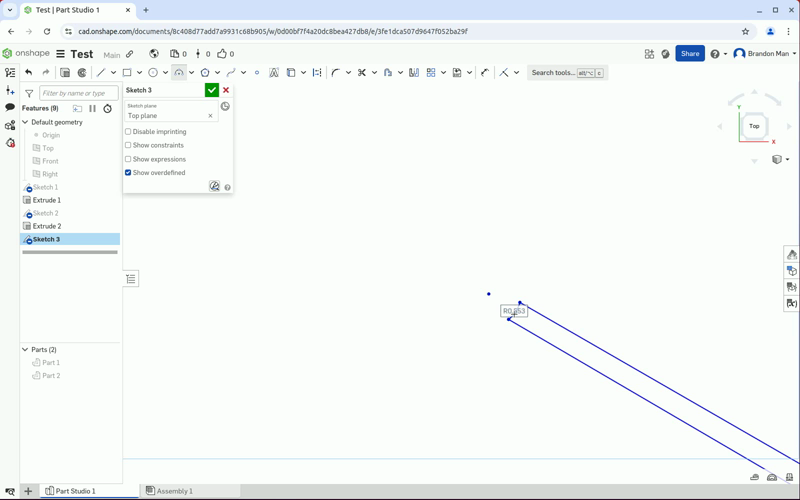
scroll(-6)
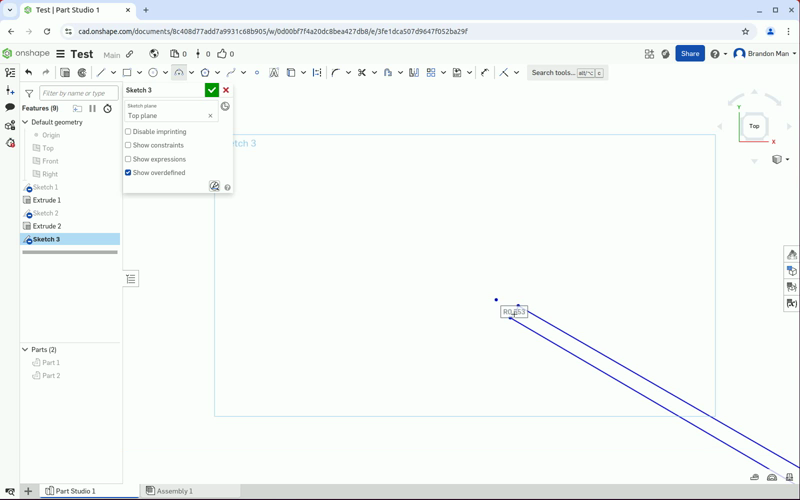
scroll(-6)
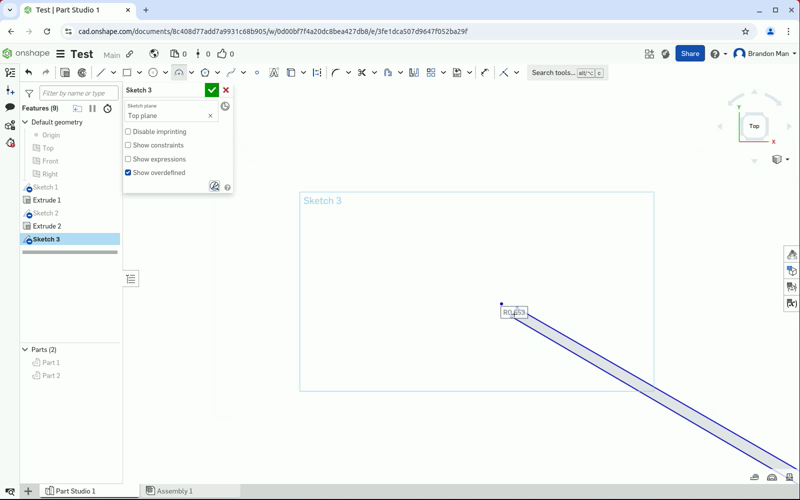
scroll(-6)
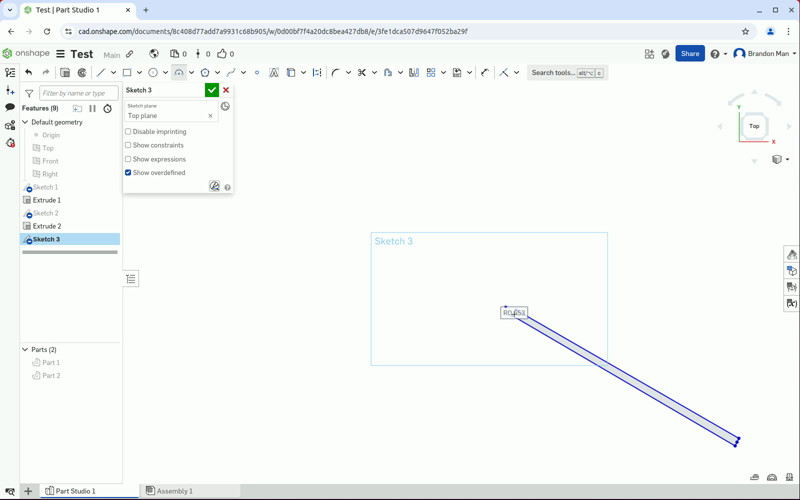
scroll(-6)
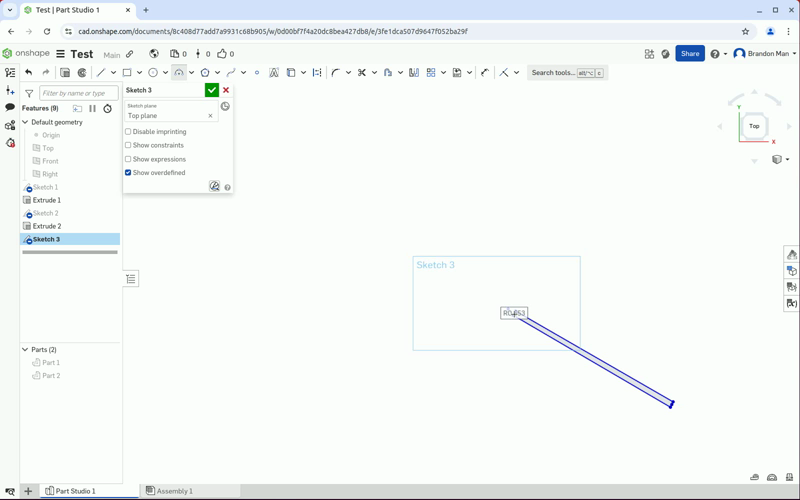
scroll(-6)
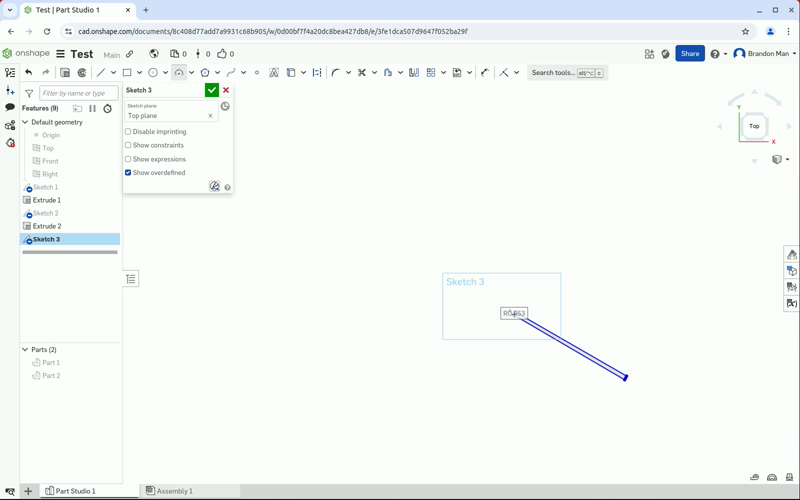
scroll(-6)
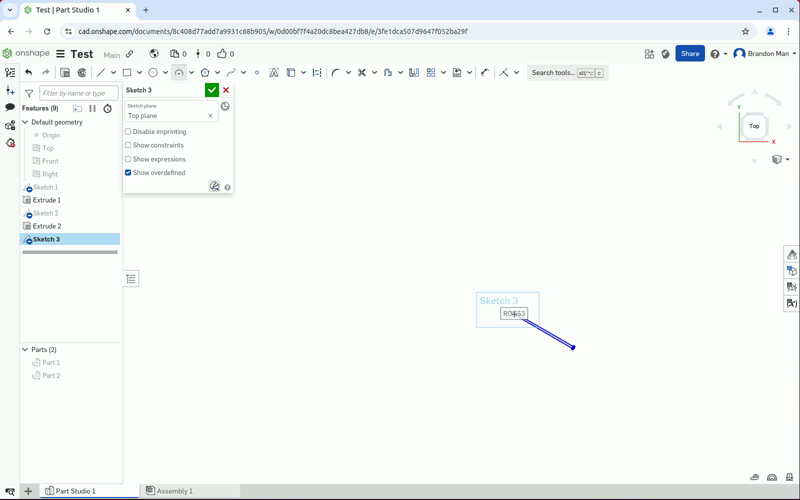
key_up(shift)
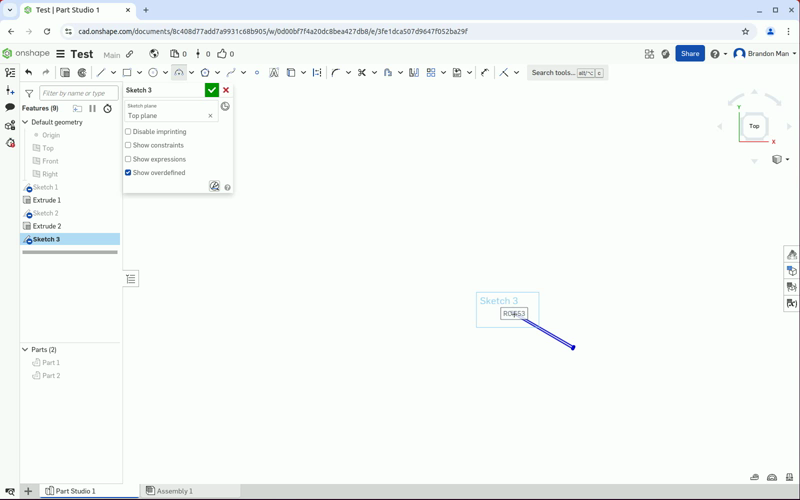
key(esc)
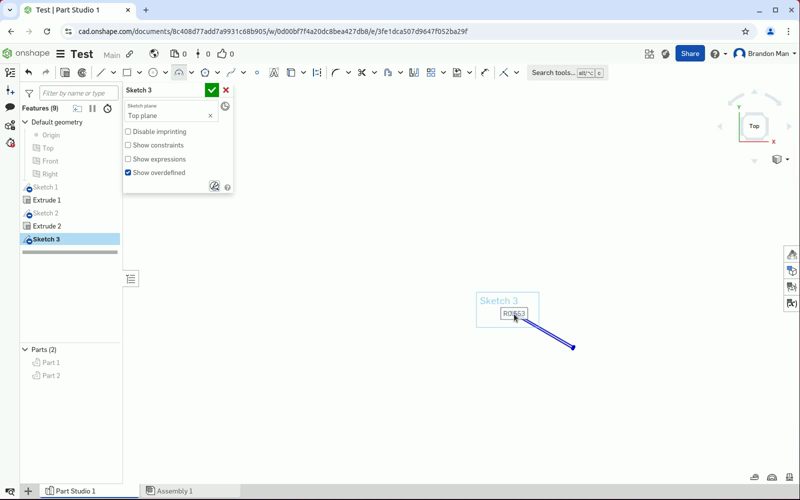
mouse_move(545, 330)
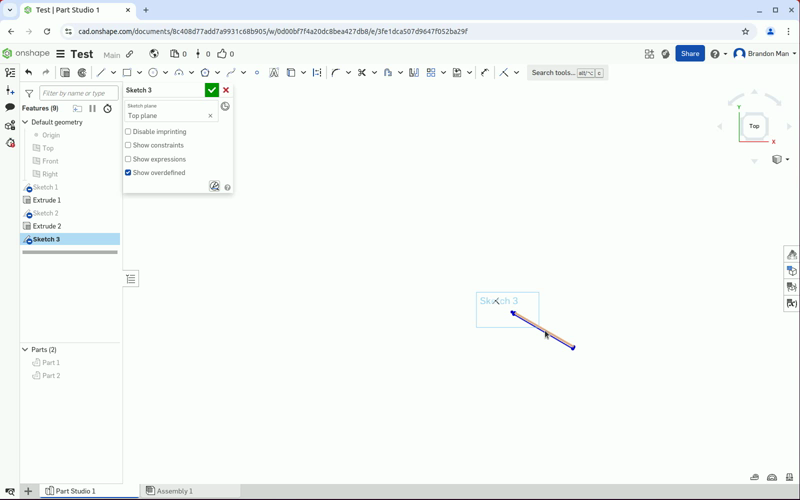
scroll(6)
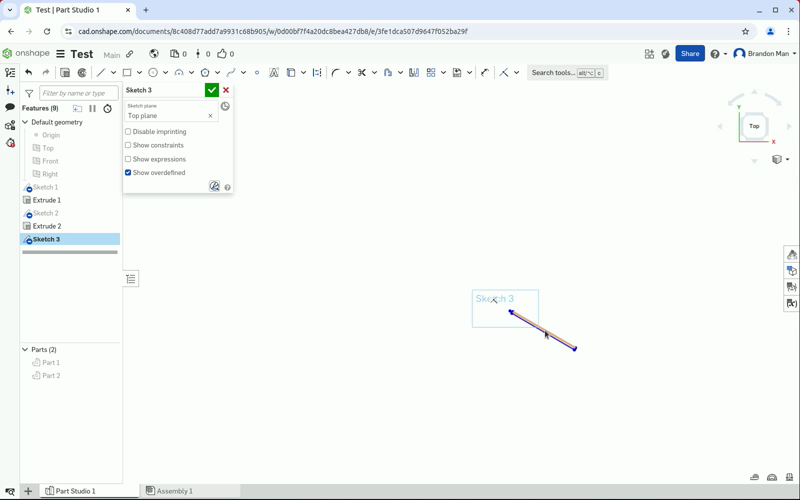
scroll(6)
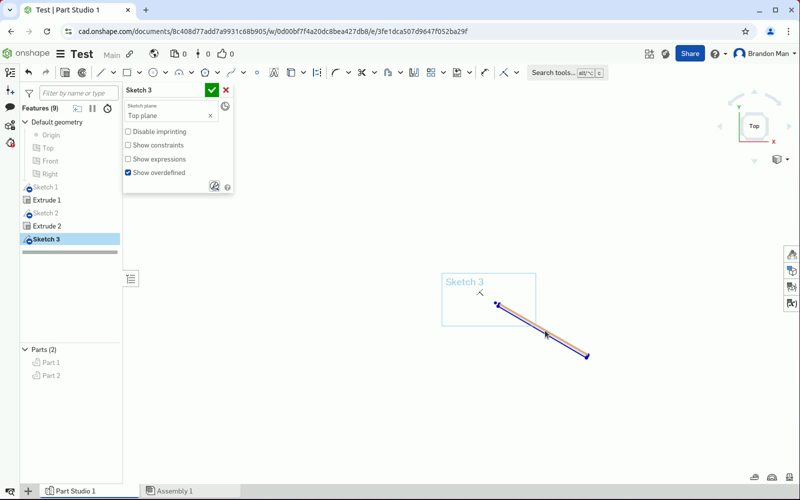
scroll(6)
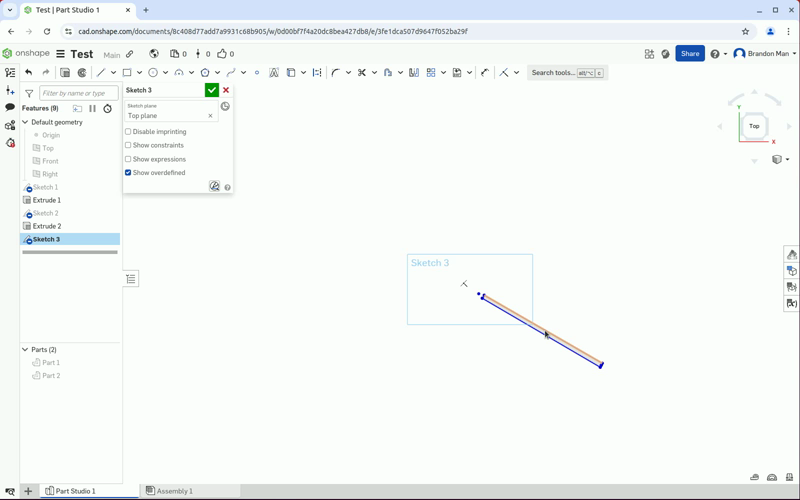
scroll(6)
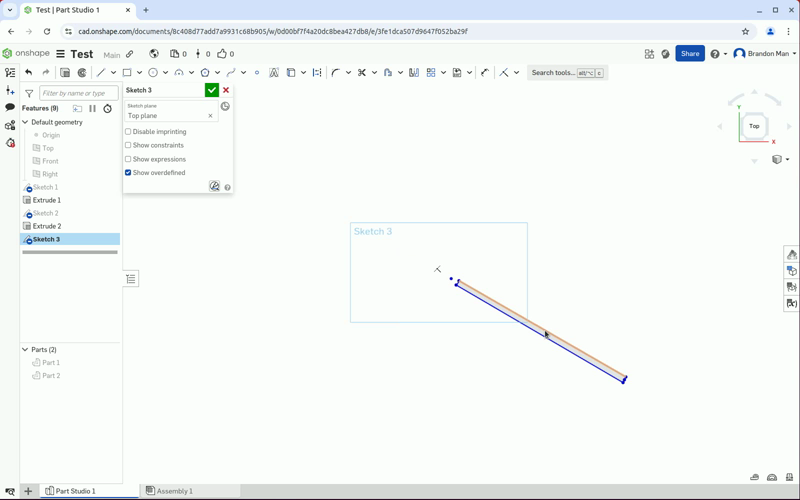
scroll(6)
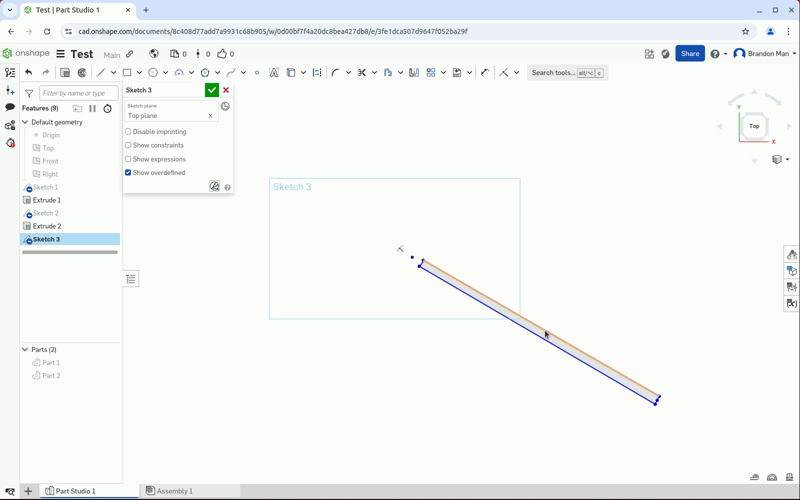
scroll(6)
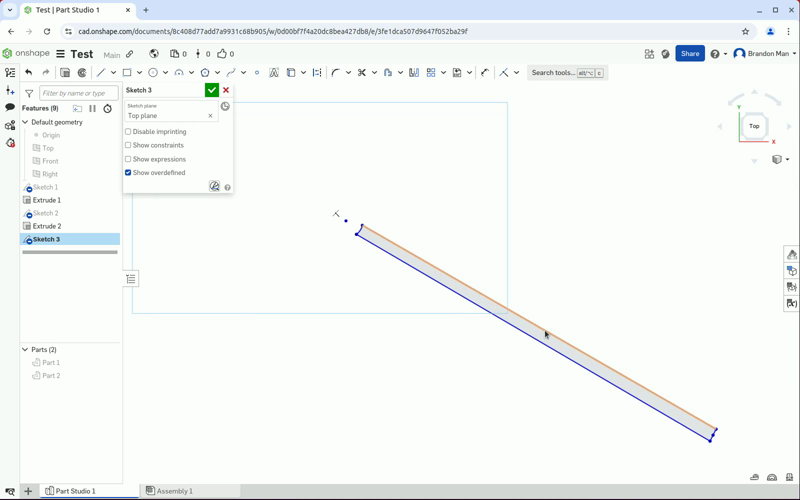
scroll(6)
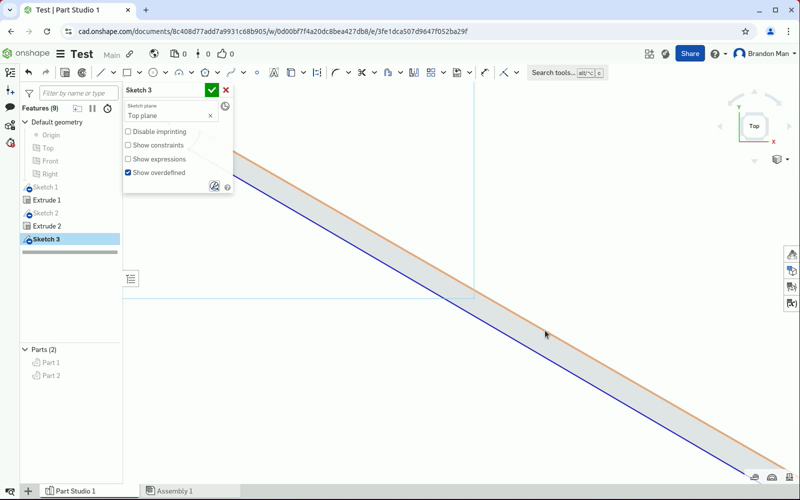
click(545, 330)
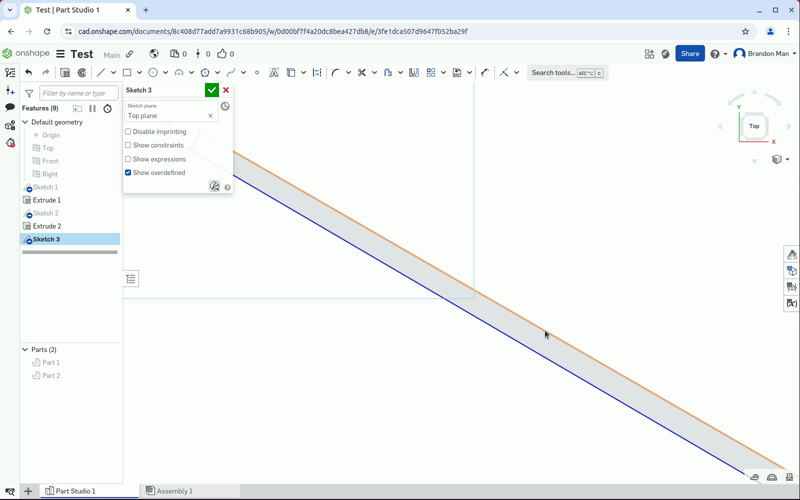
scroll(-6)
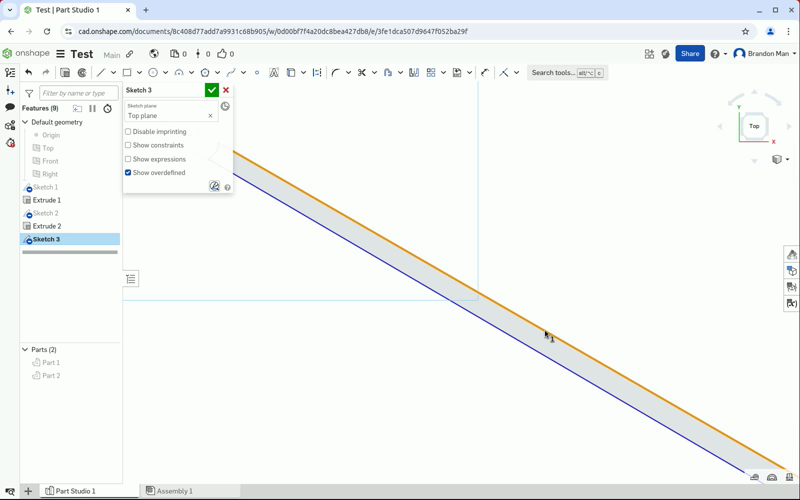
scroll(-6)
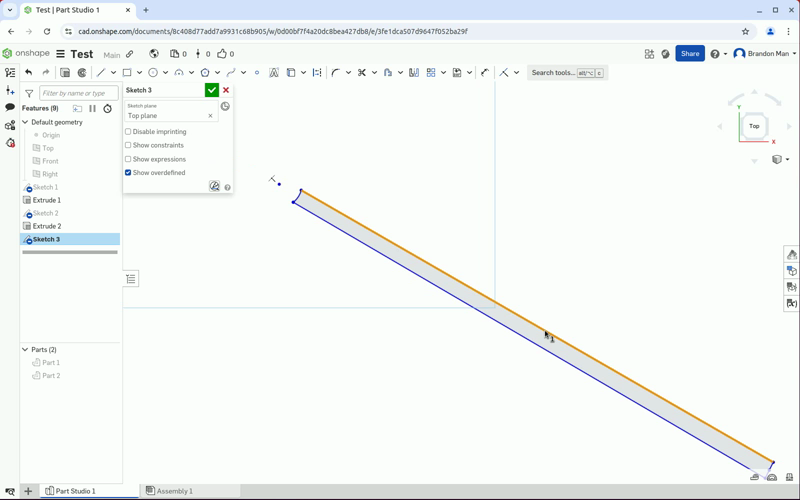
scroll(-6)
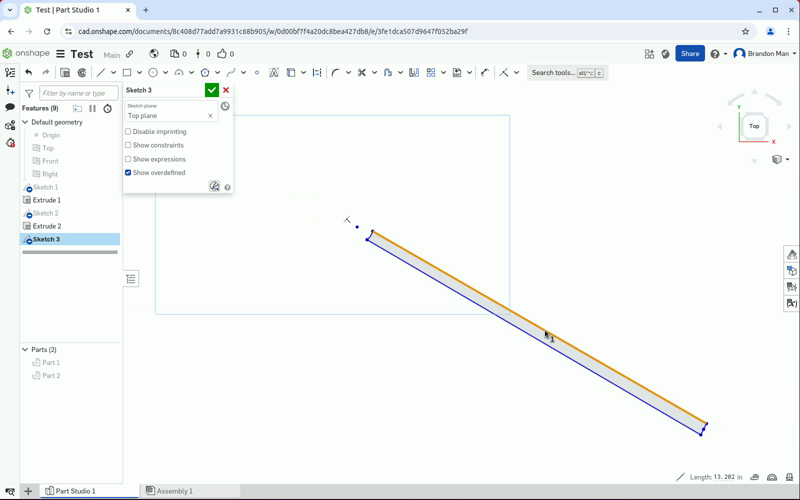
scroll(-6)
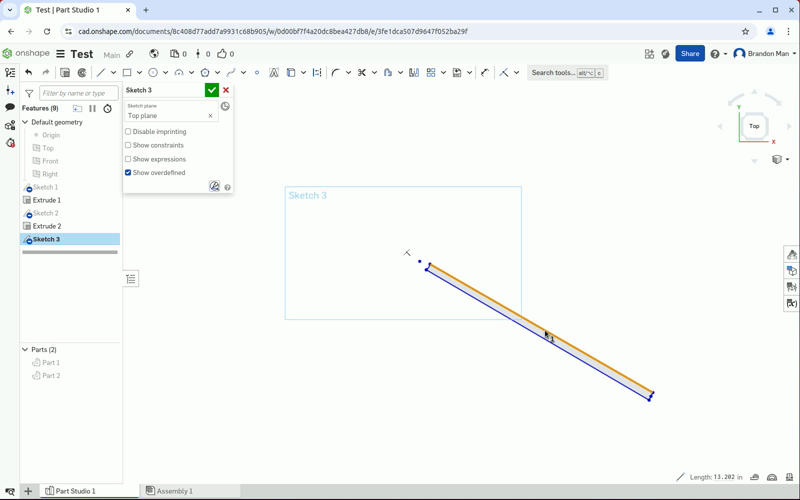
scroll(-6)
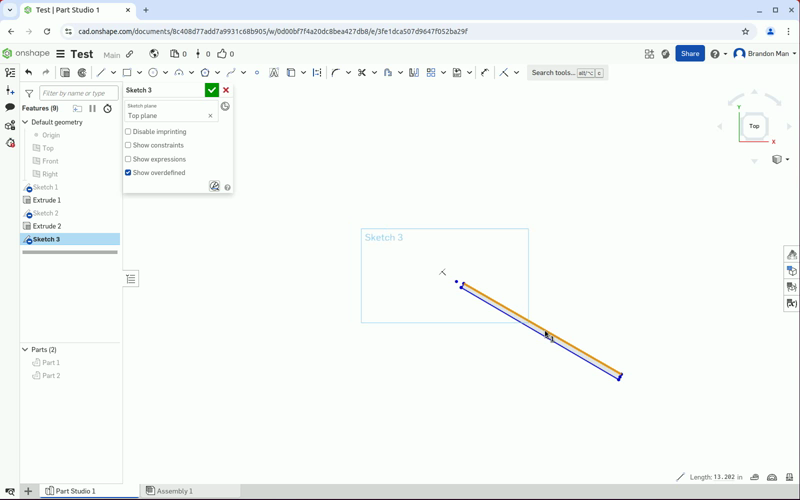
scroll(-6)
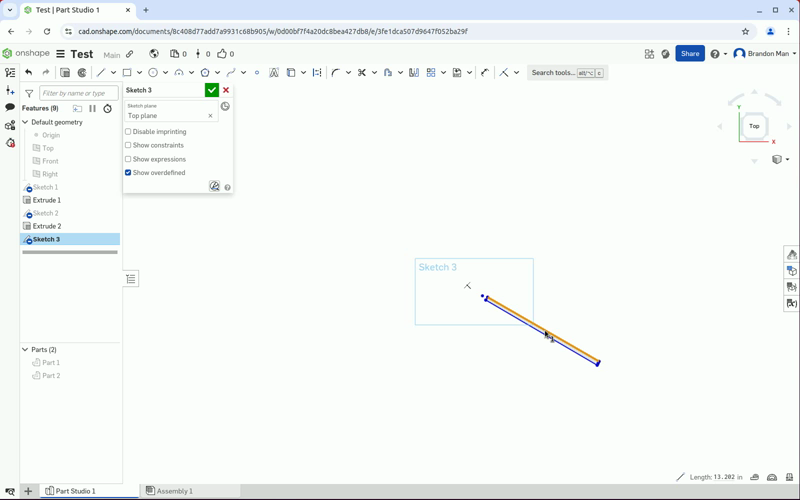
scroll(-6)
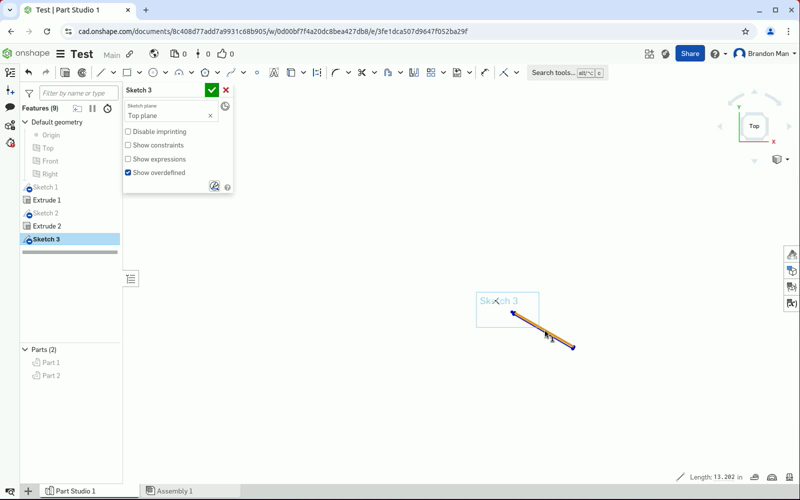
mouse_move(73, 352)
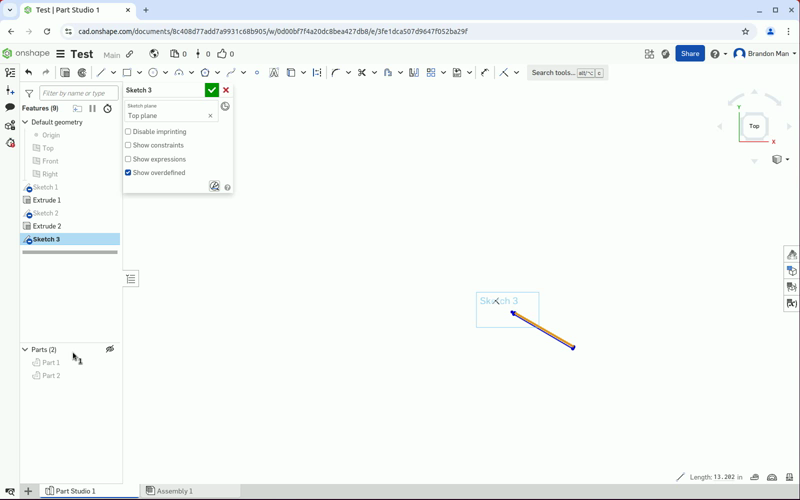
key(shift+y)
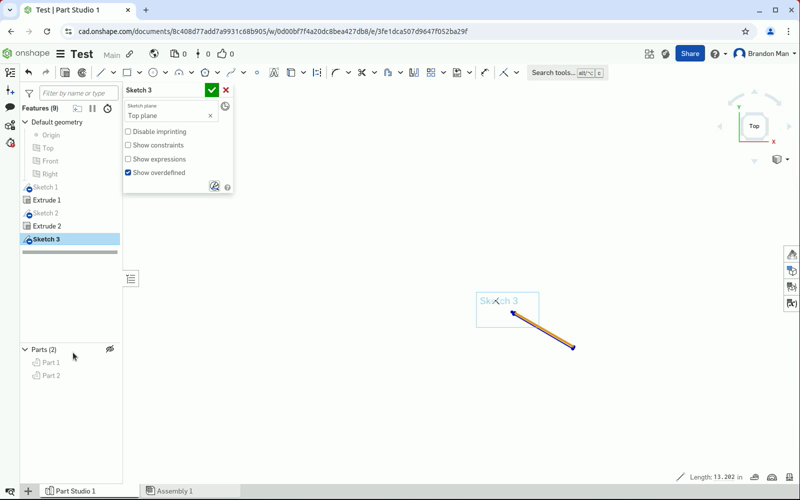
key(shift+e)
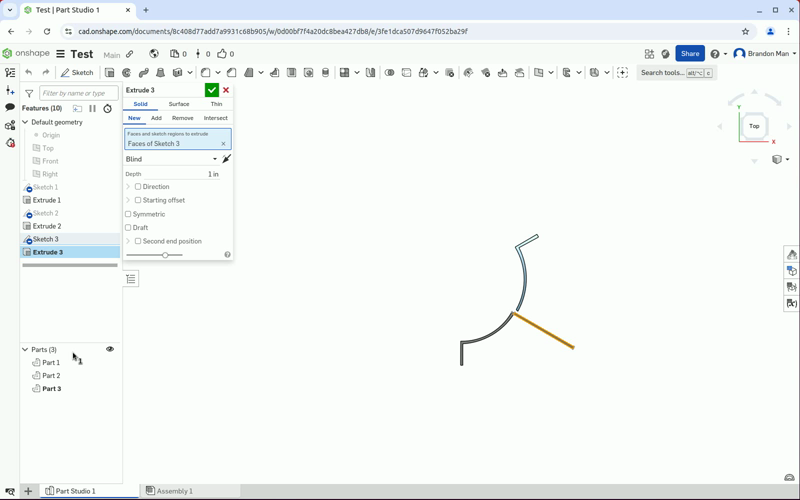
mouse_move(143, 106)
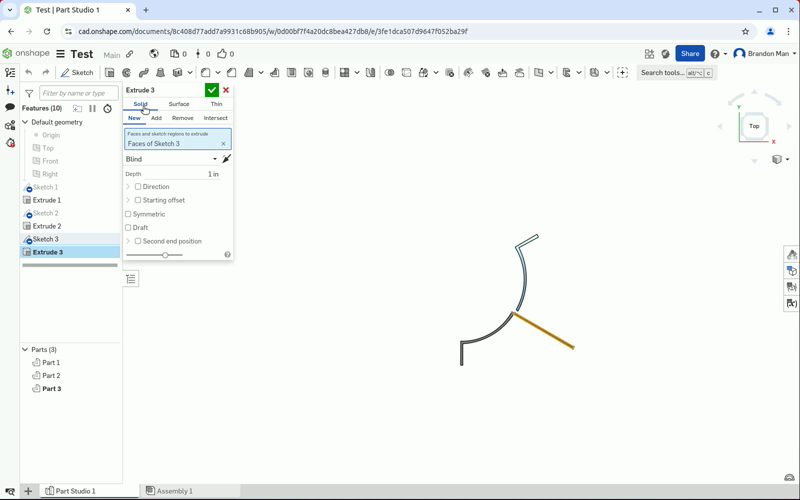
click(143, 106)
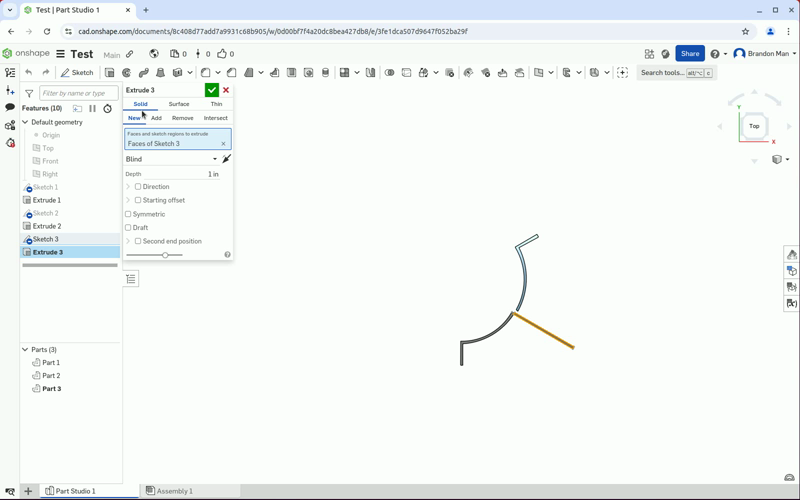
mouse_move(137, 120)
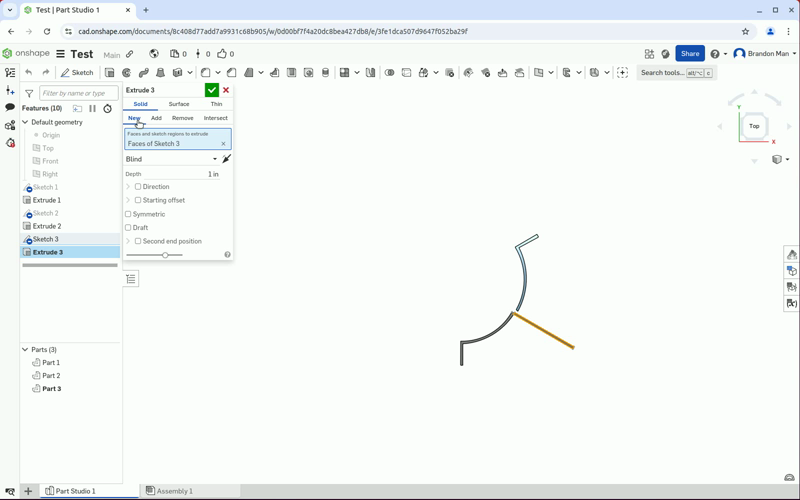
click(137, 120)
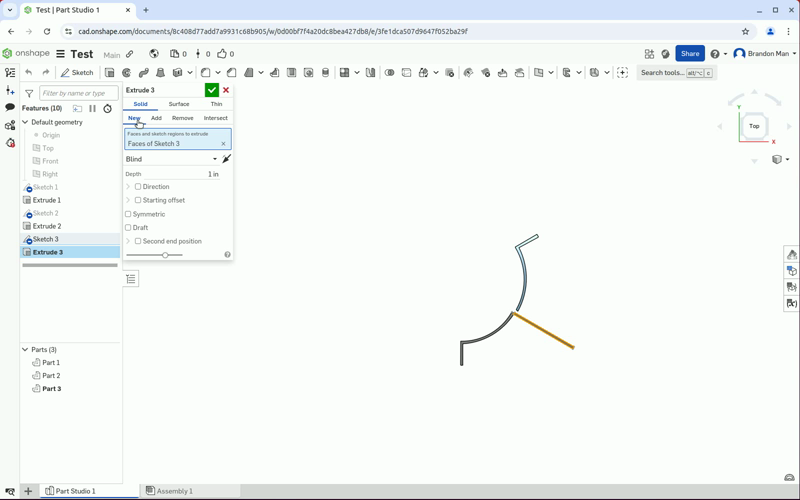
key(tab, 4)
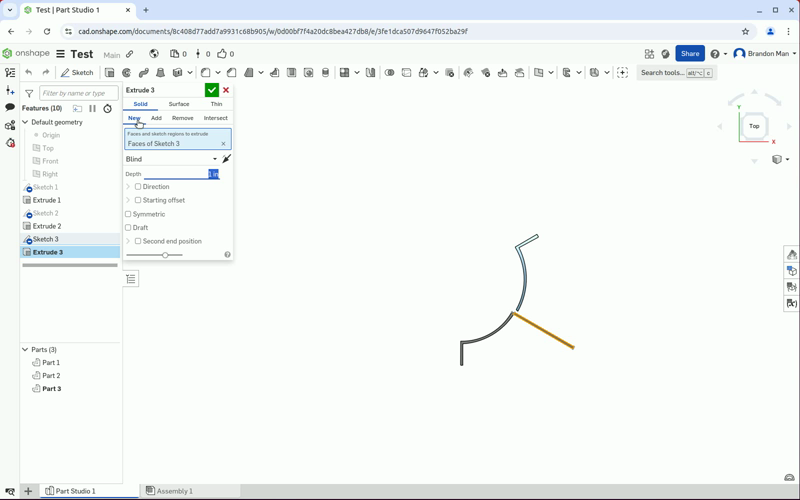
text(6.018)
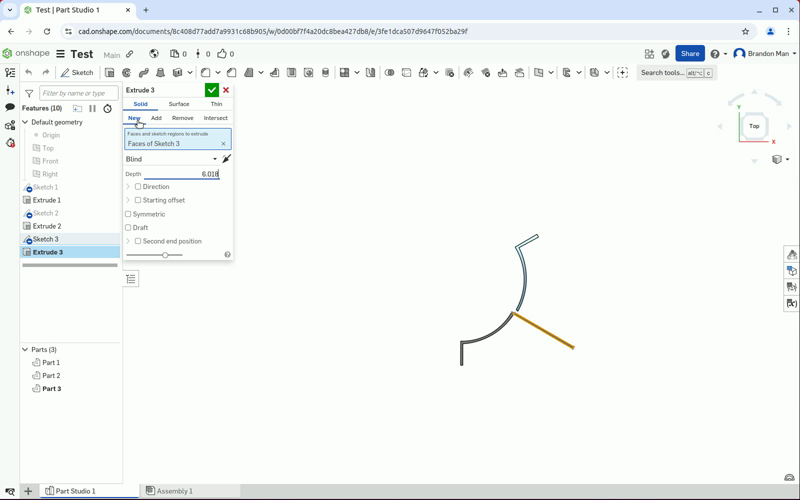
key(enter)
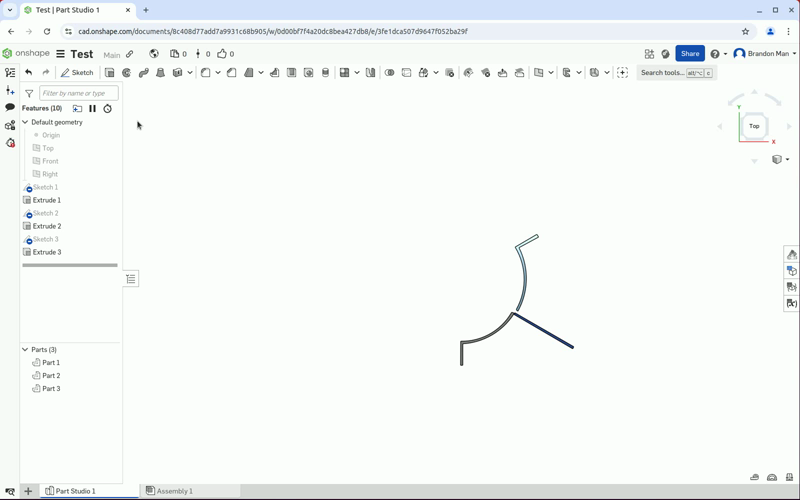
key(shift+h)
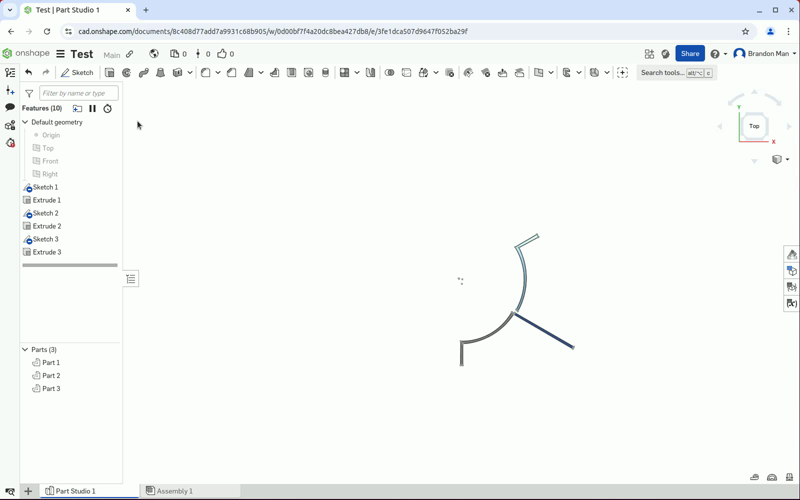
key(shift+h)
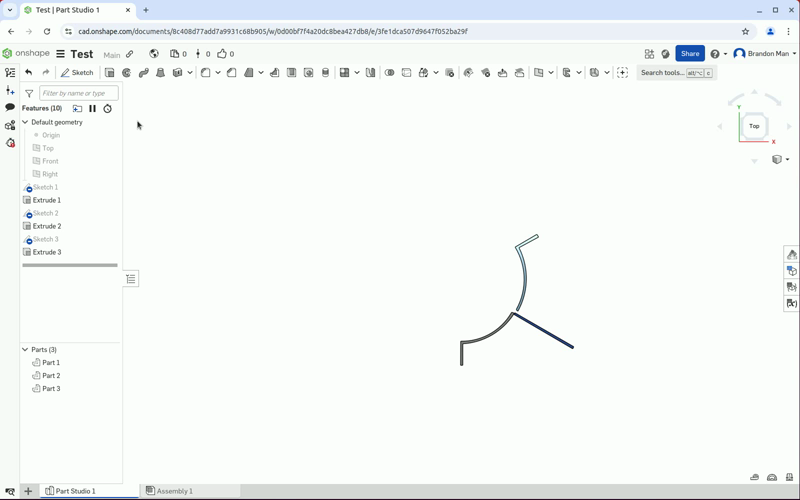
mouse_move(73, 189)
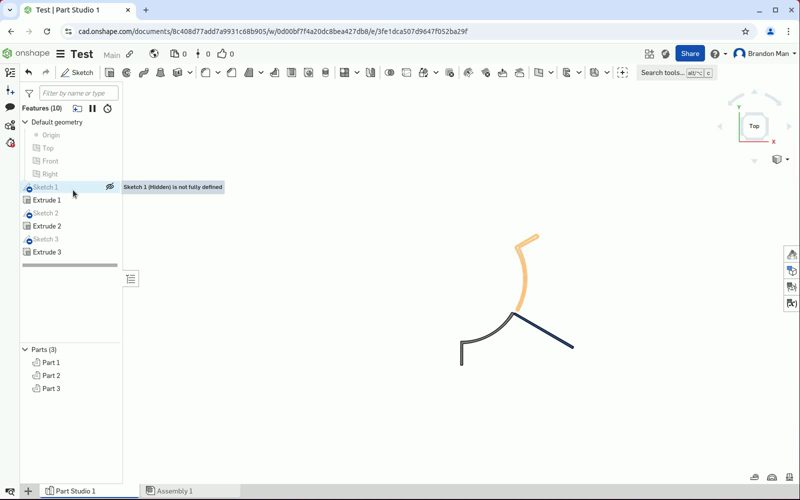
click(73, 189)
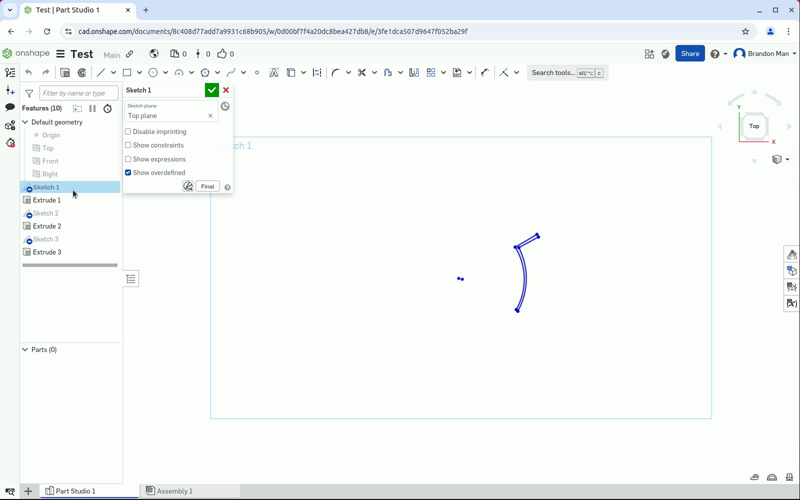
mouse_move(229, 92)
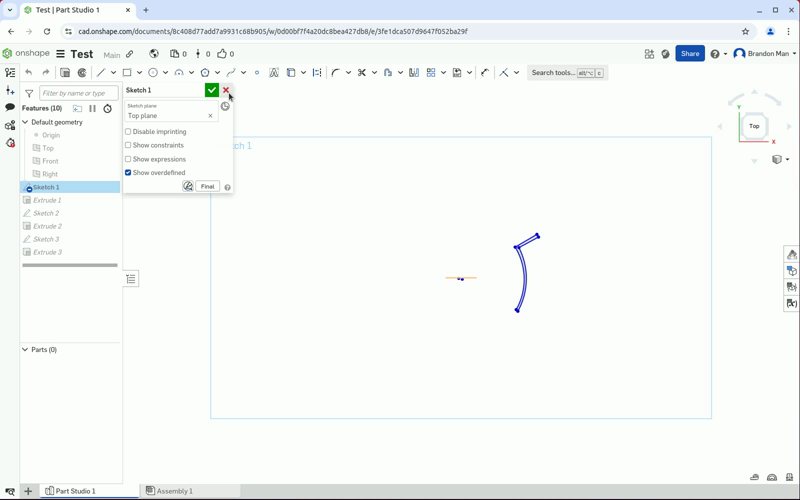
click(229, 92)
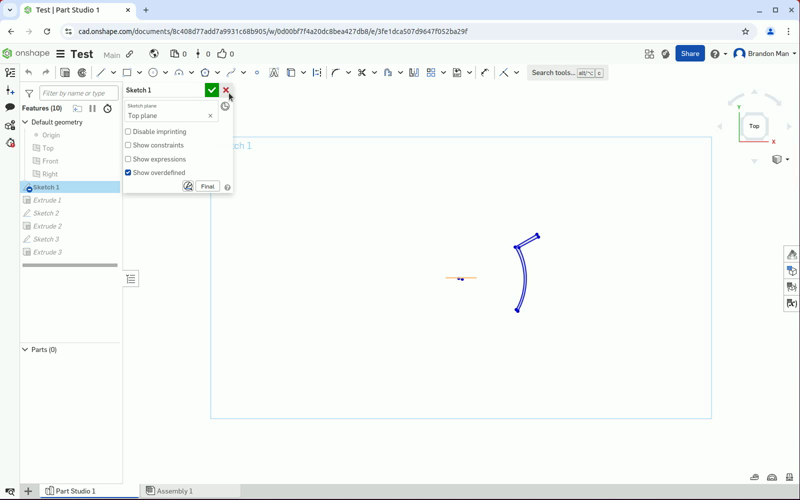
key(shift+s)
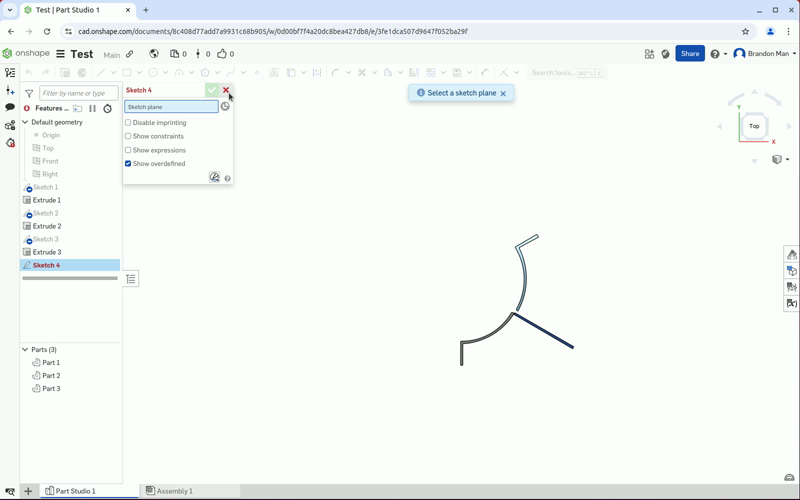
mouse_move(73, 150)
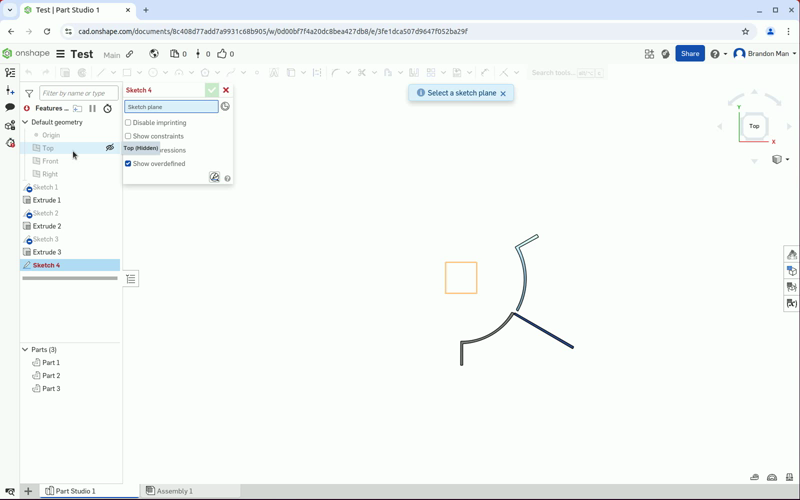
click(73, 150)
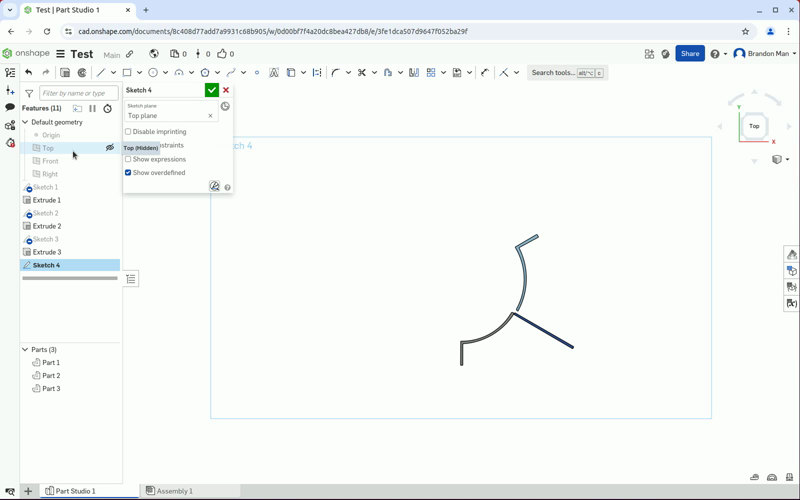
mouse_move(73, 352)
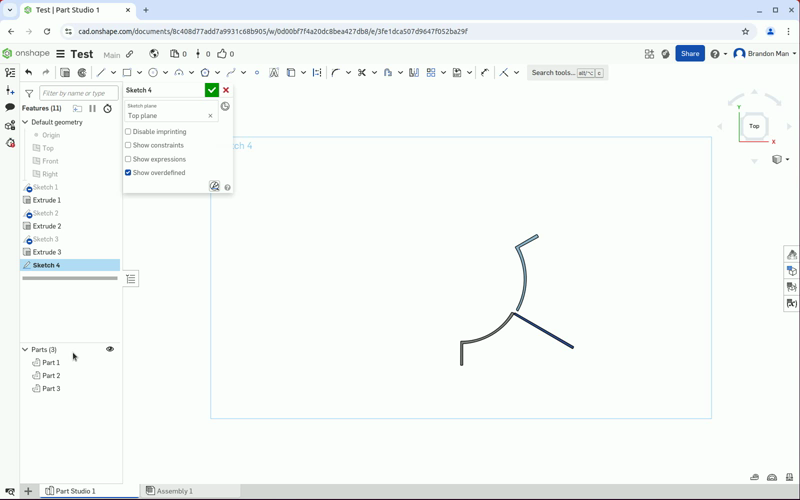
key(y)
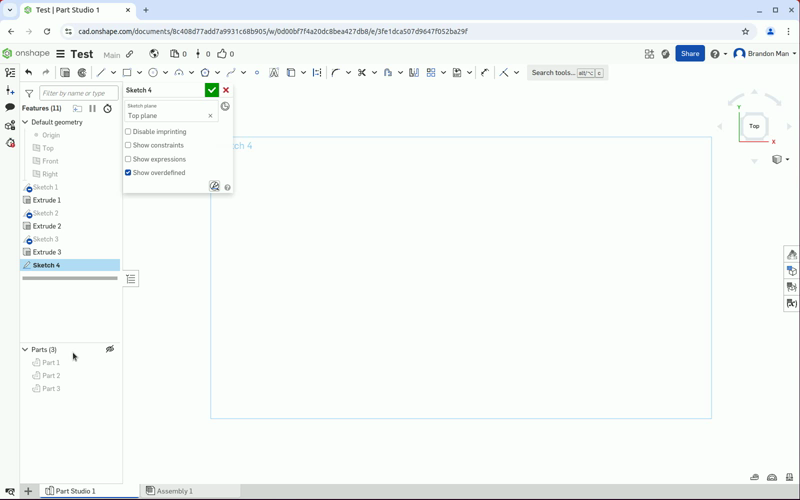
key(l)
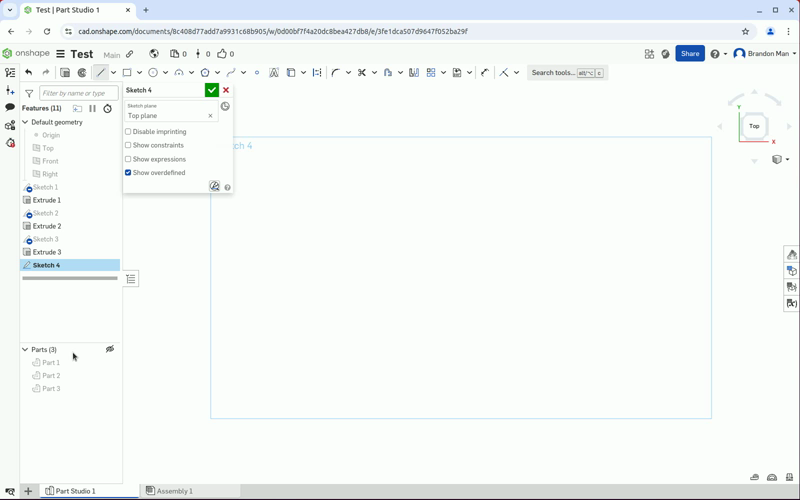
key_down(shift)
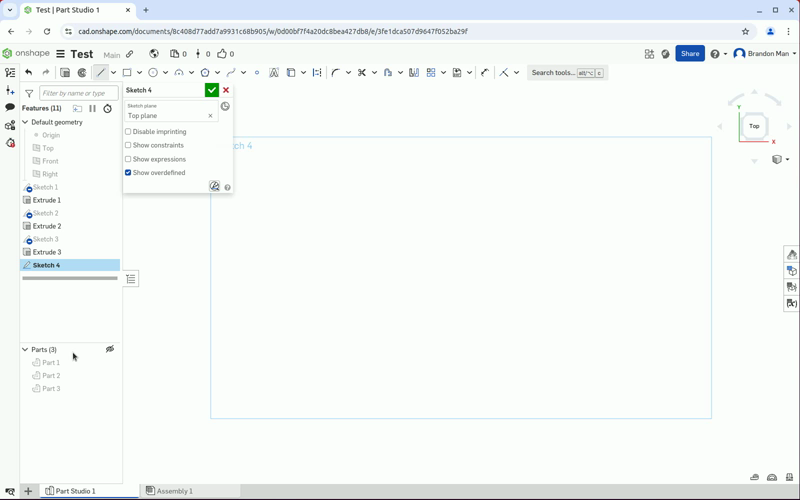
mouse_move(511, 313)
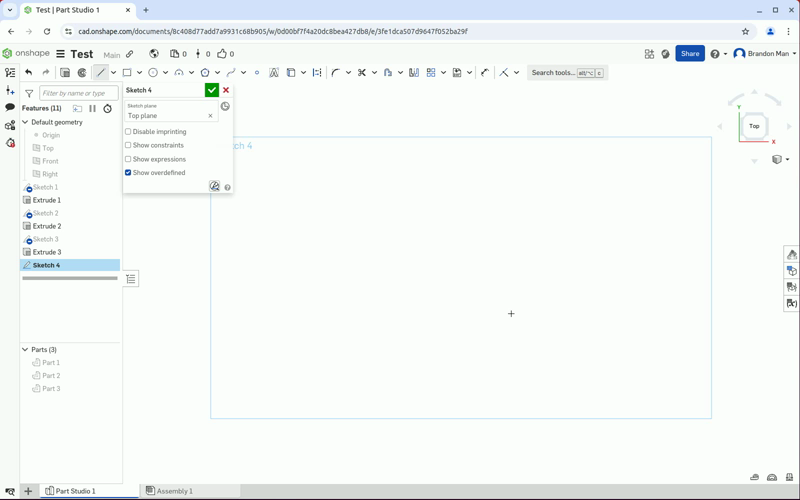
click(511, 313)
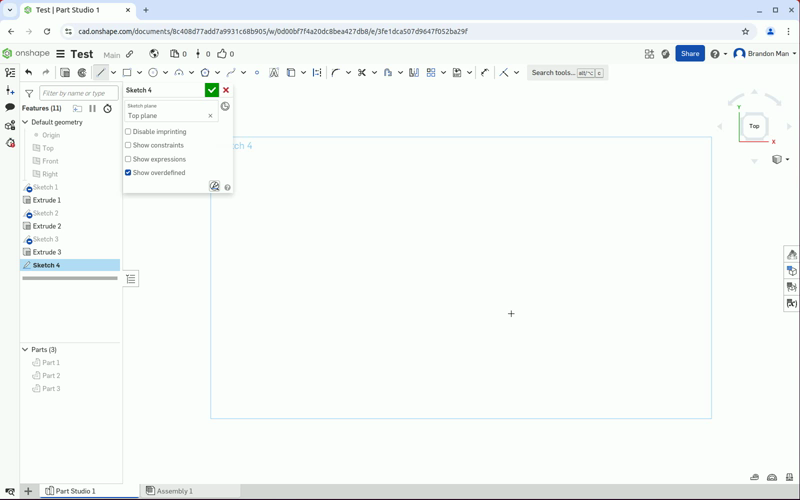
key_up(shift)
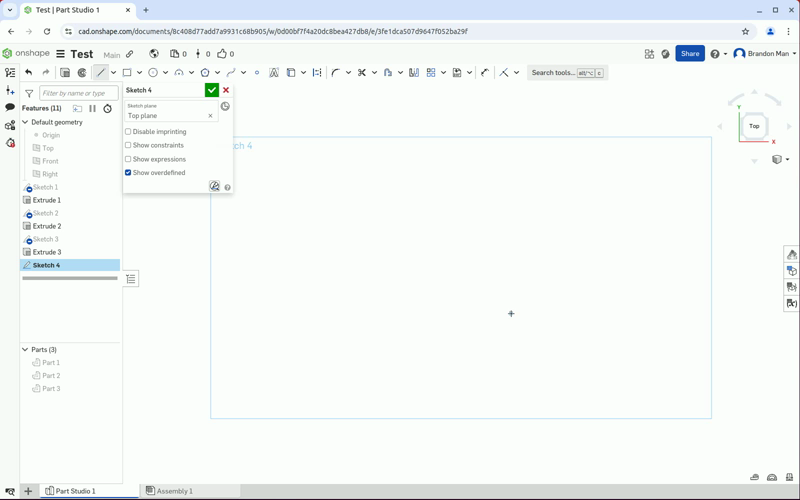
key_down(shift)
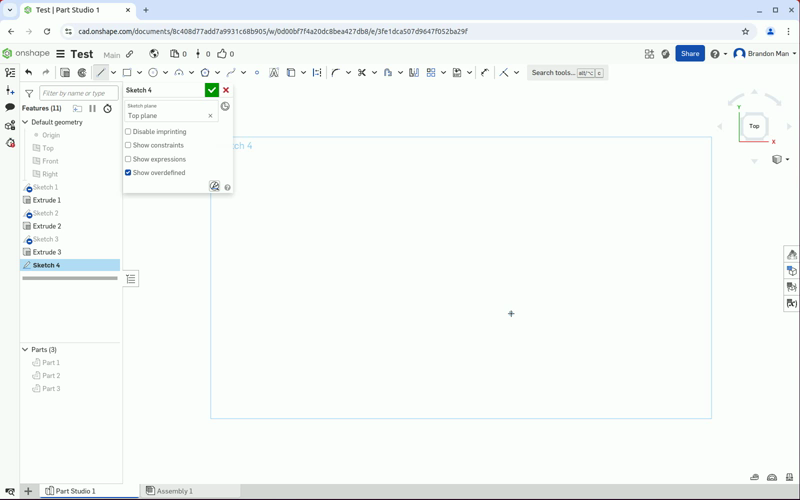
mouse_move(541, 313)
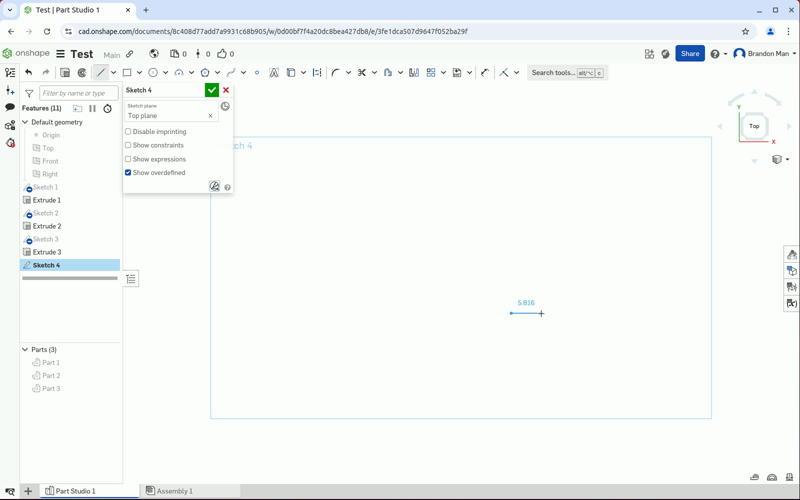
mouse_move(514, 315)
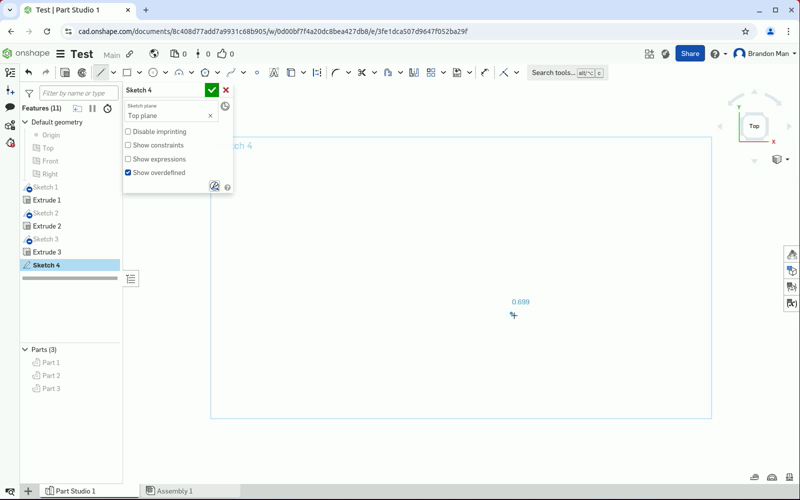
scroll(6)
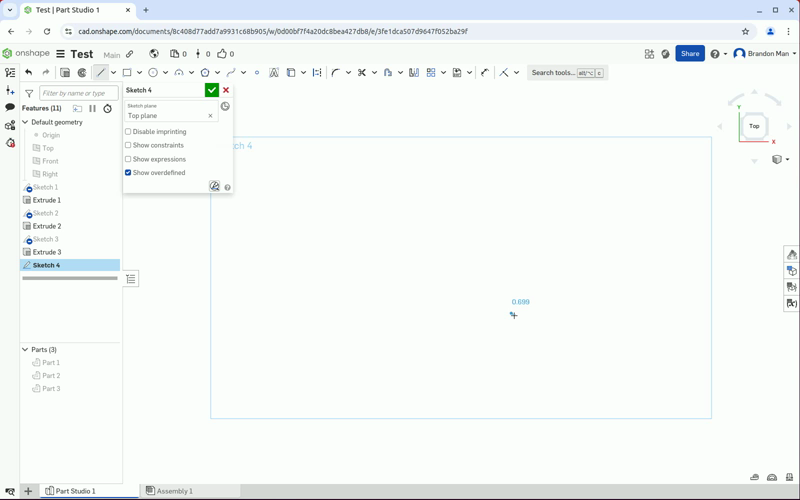
scroll(6)
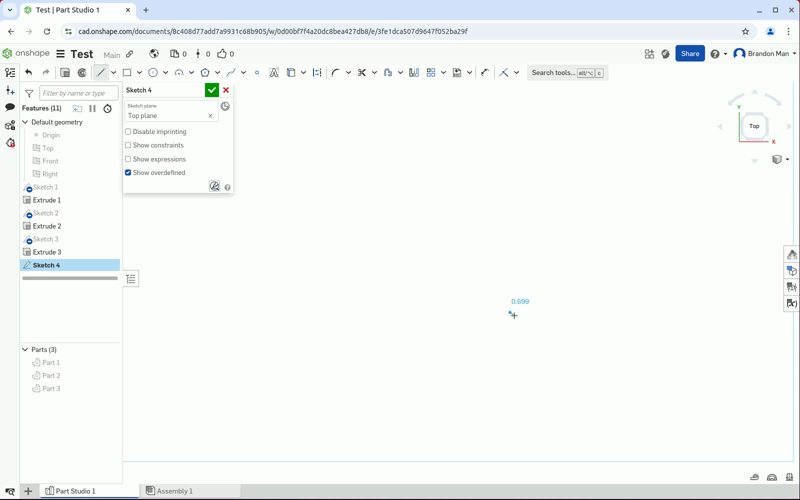
scroll(6)
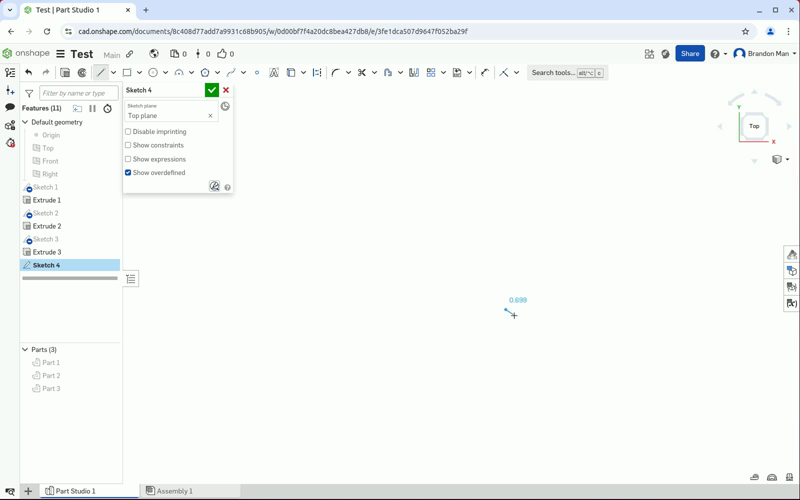
scroll(6)
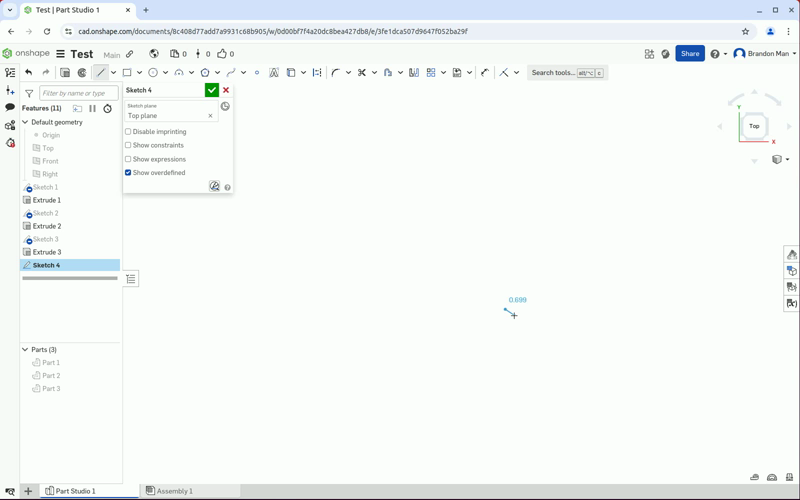
scroll(6)
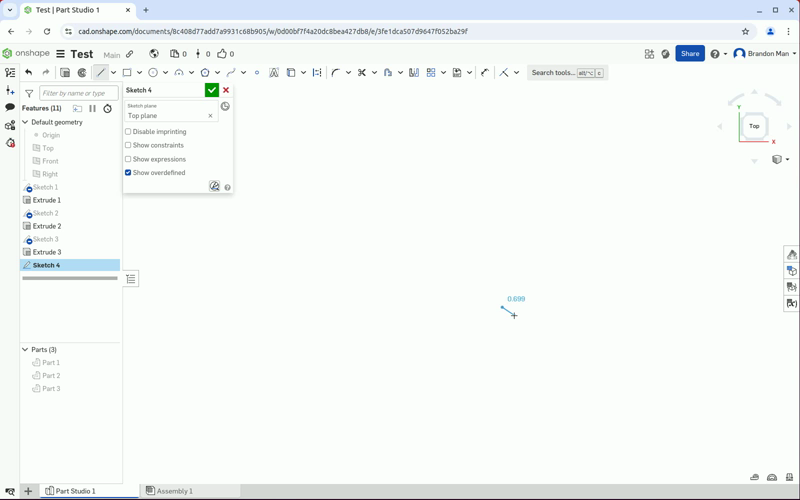
scroll(6)
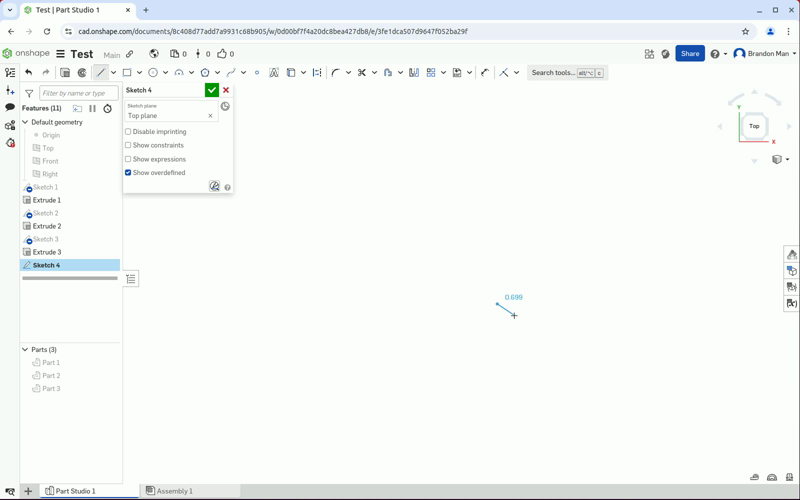
scroll(6)
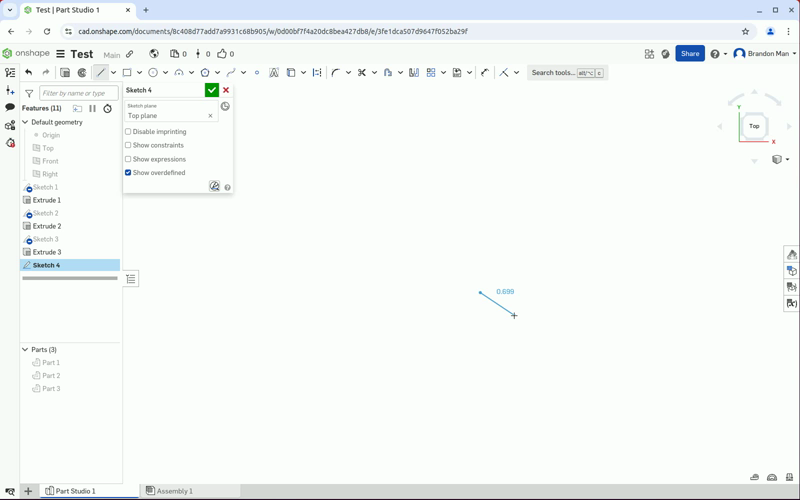
click(514, 315)
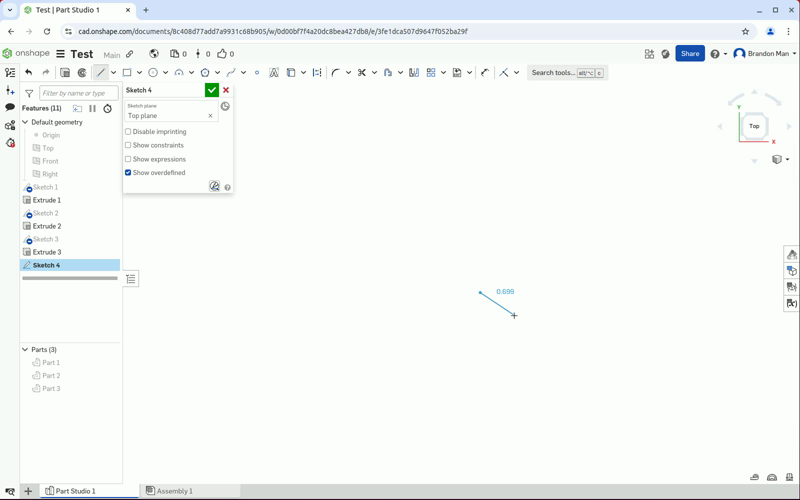
scroll(-6)
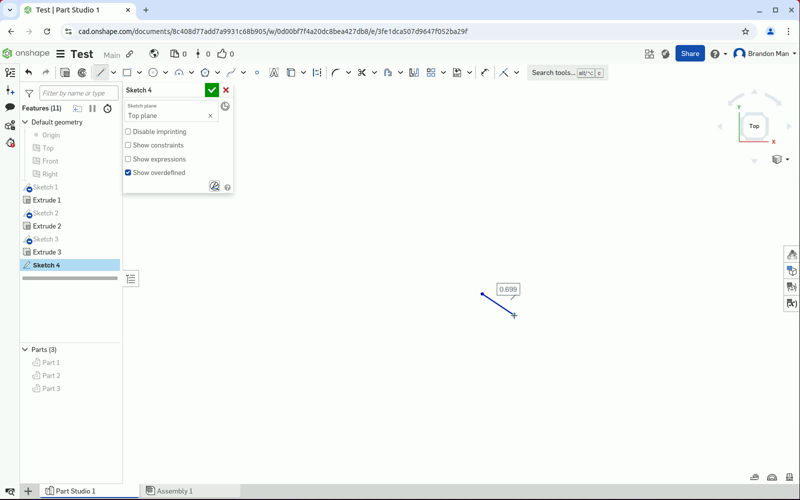
scroll(-6)
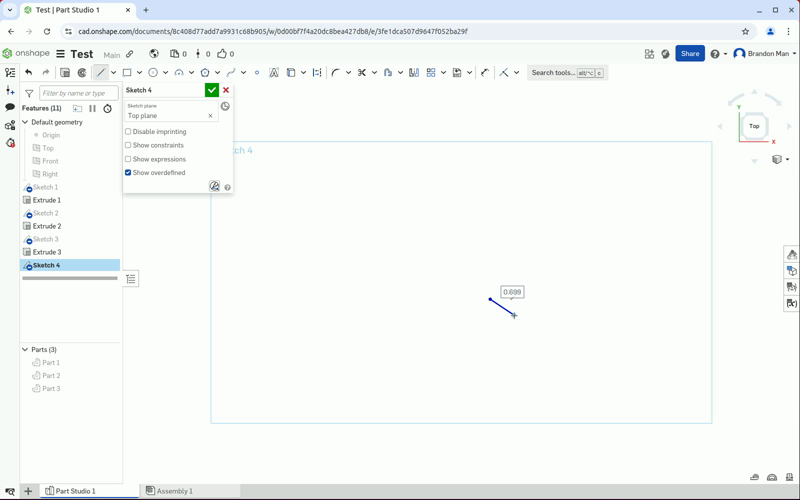
scroll(-6)
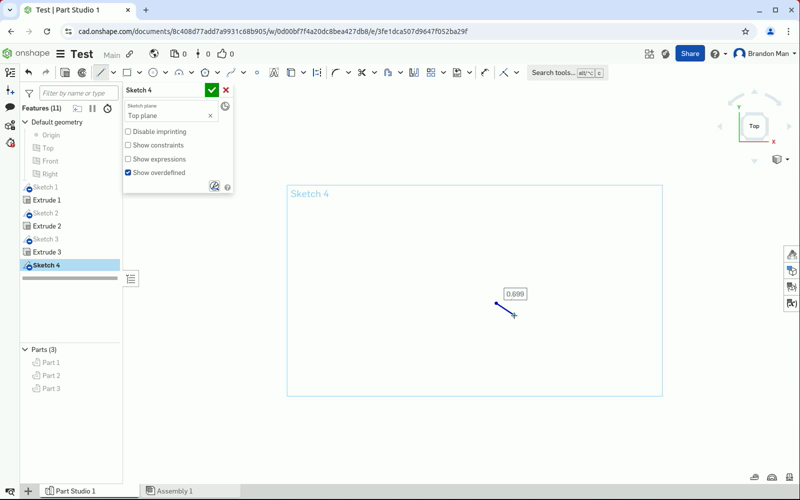
scroll(-6)
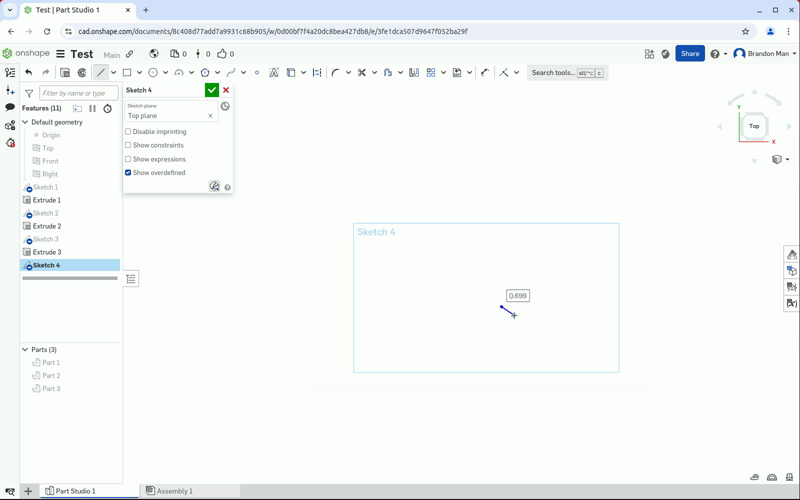
scroll(-6)
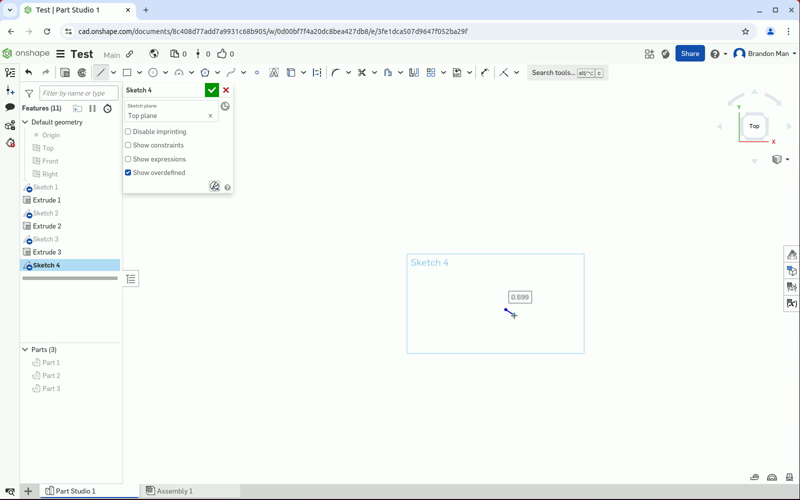
scroll(-6)
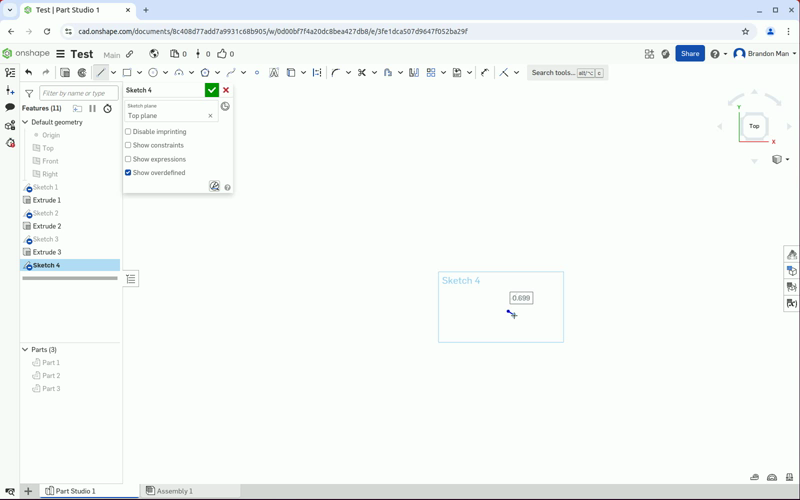
scroll(-6)
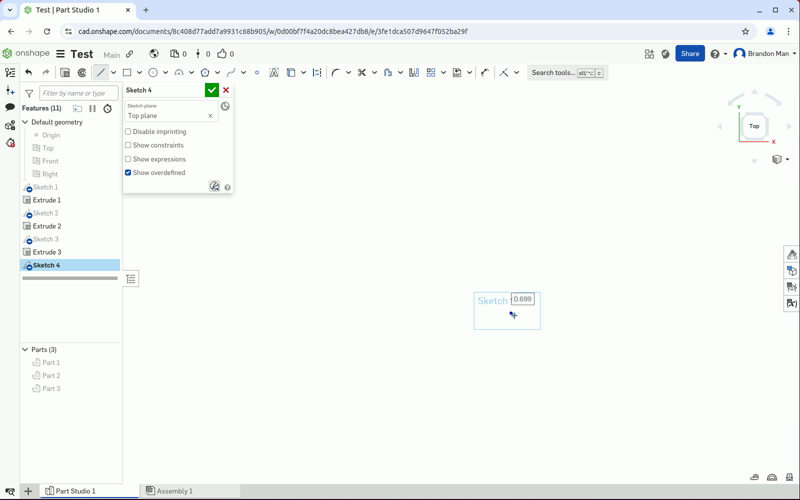
key_up(shift)
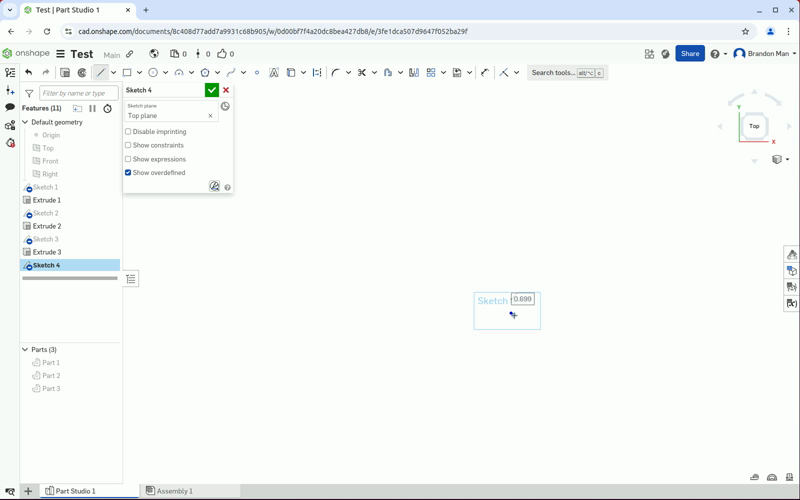
key(esc)
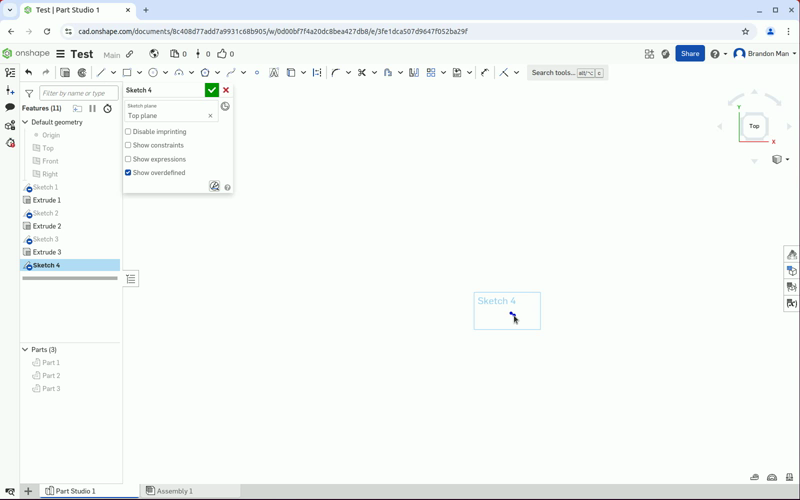
key(a)
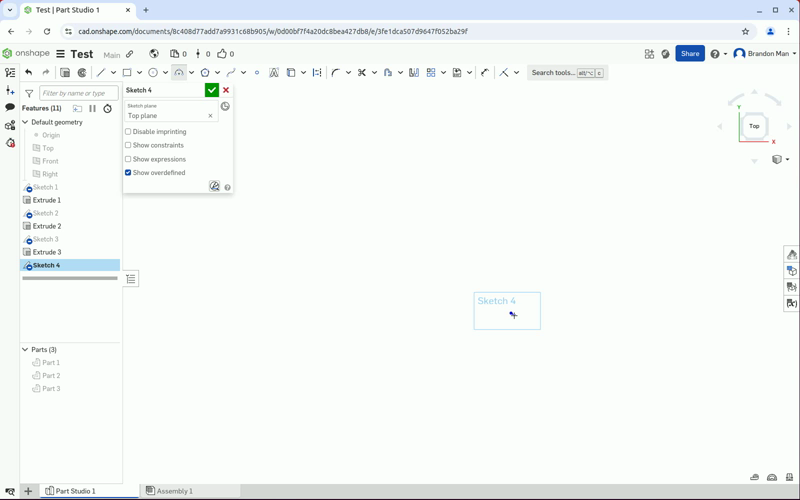
mouse_move(514, 315)
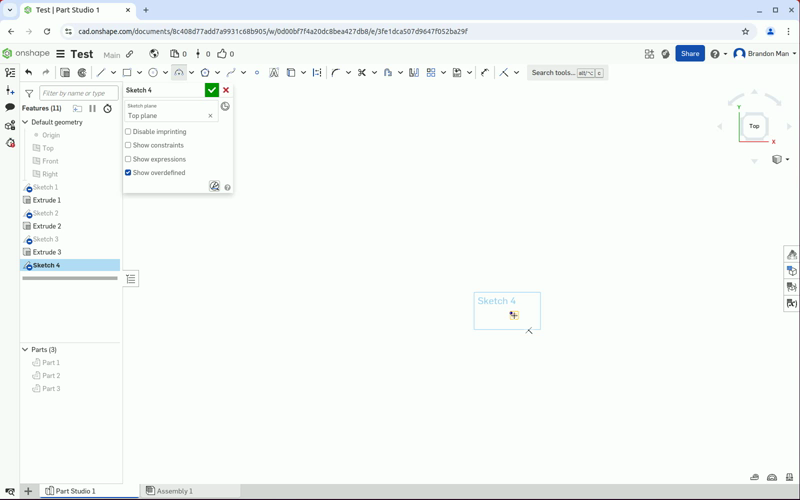
scroll(6)
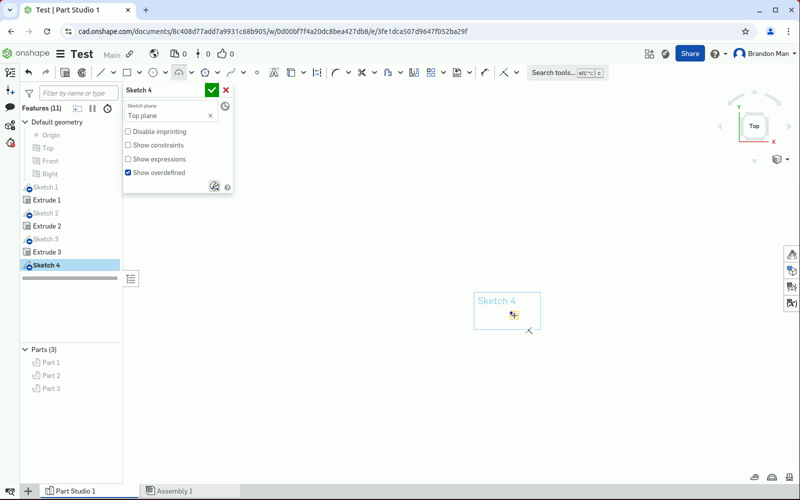
scroll(6)
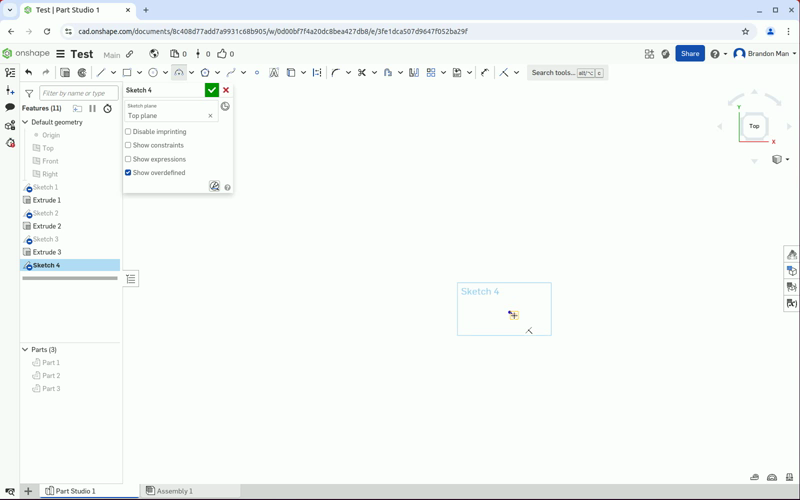
scroll(6)
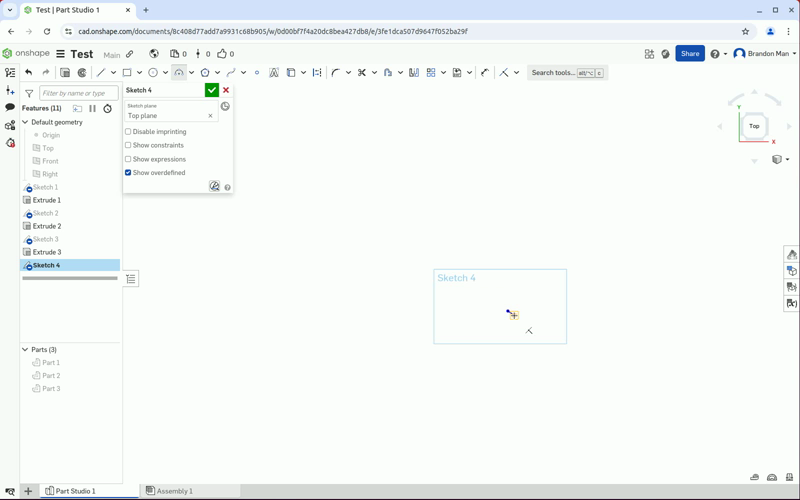
scroll(6)
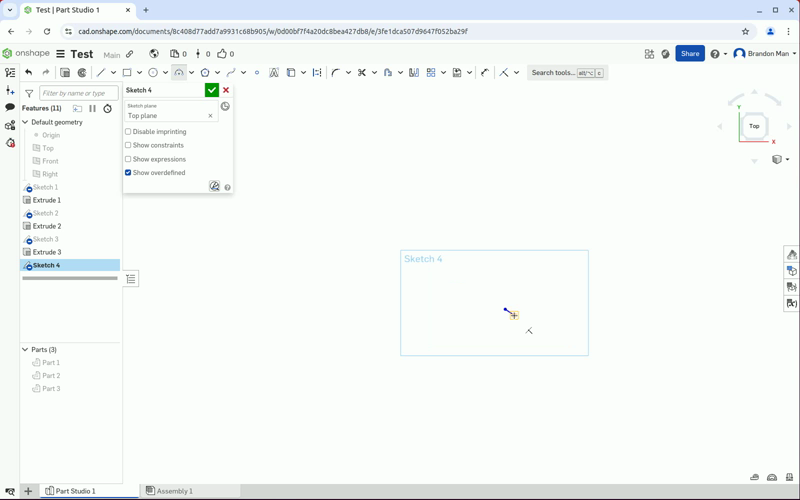
scroll(6)
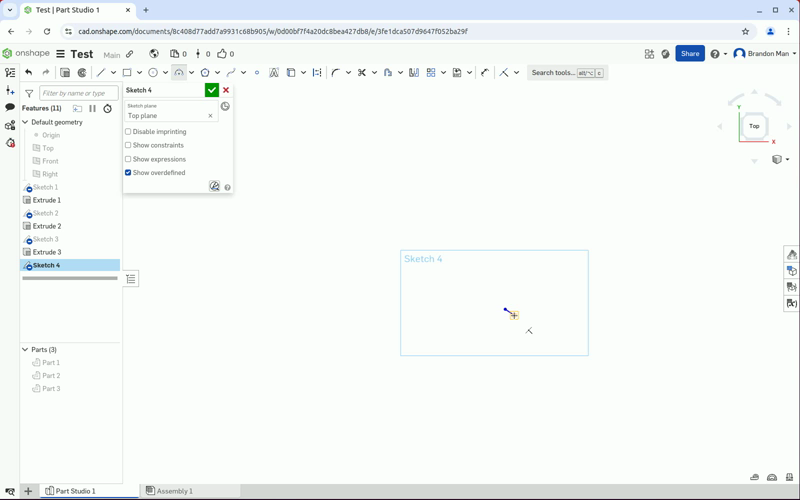
scroll(6)
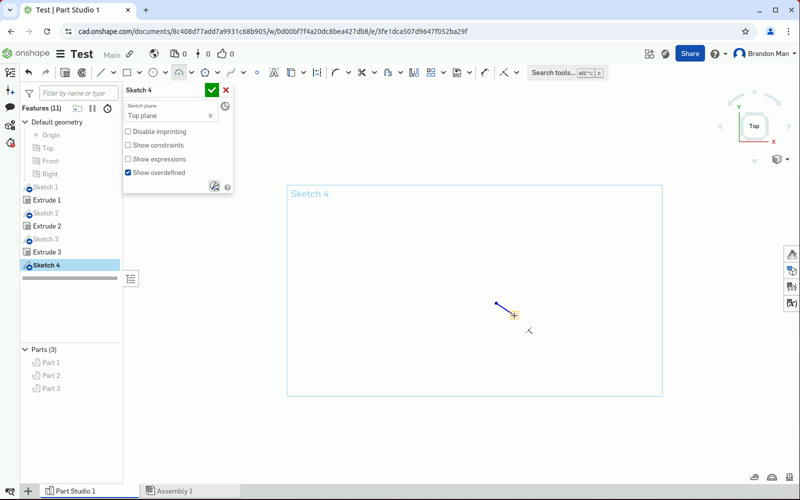
scroll(6)
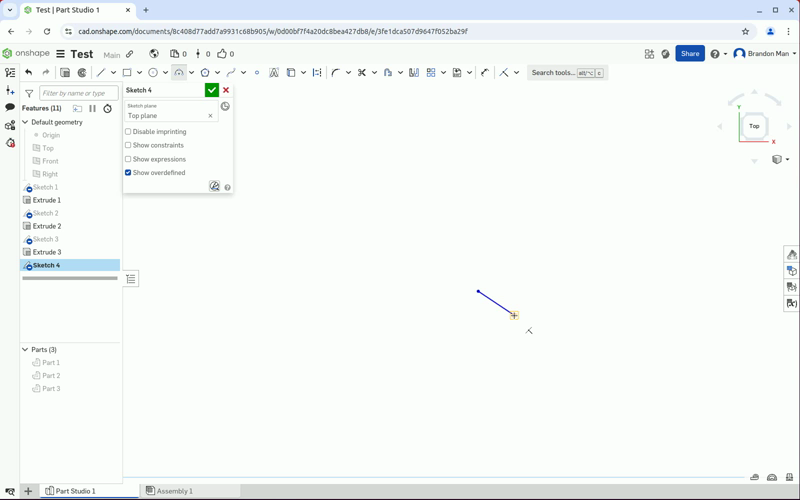
click(514, 315)
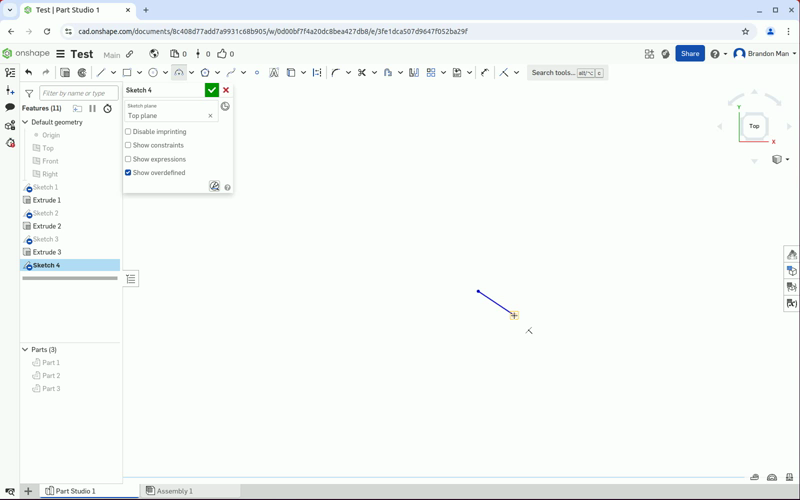
scroll(-6)
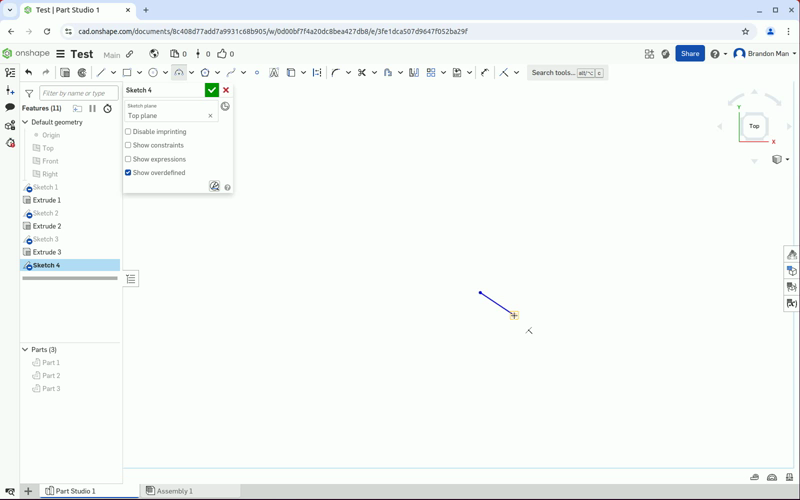
scroll(-6)
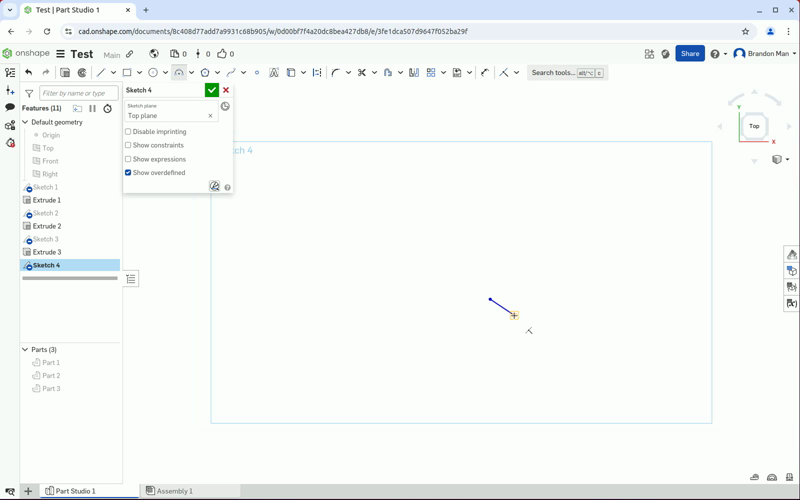
scroll(-6)
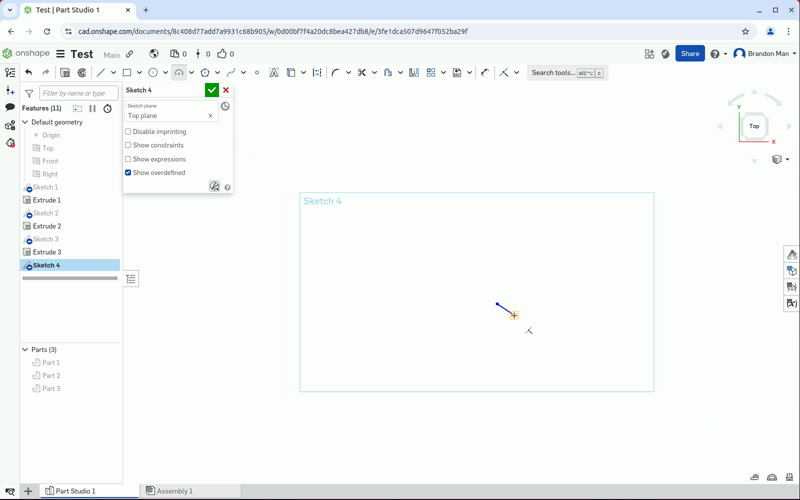
scroll(-6)
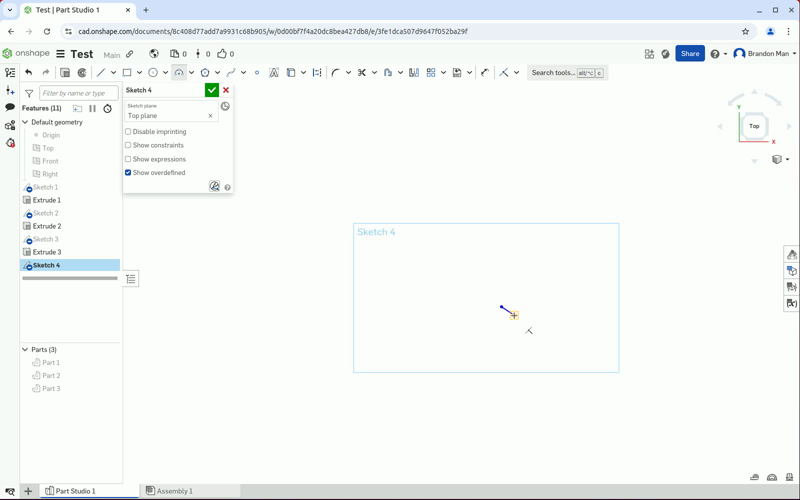
scroll(-6)
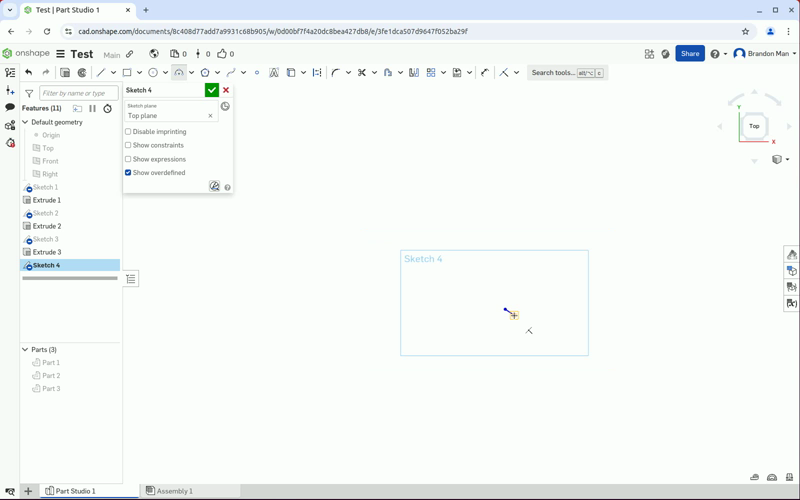
scroll(-6)
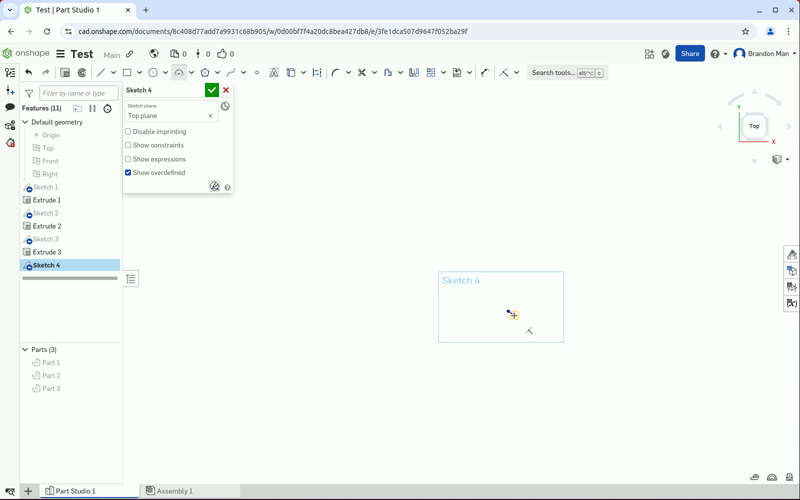
scroll(-6)
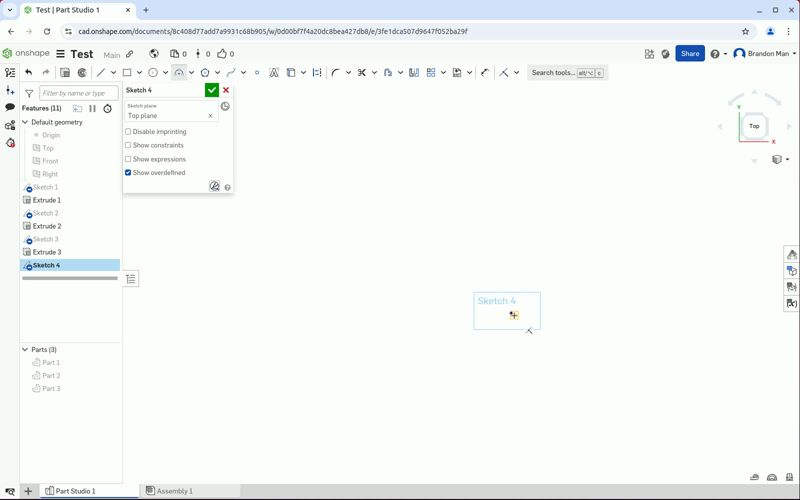
key_down(shift)
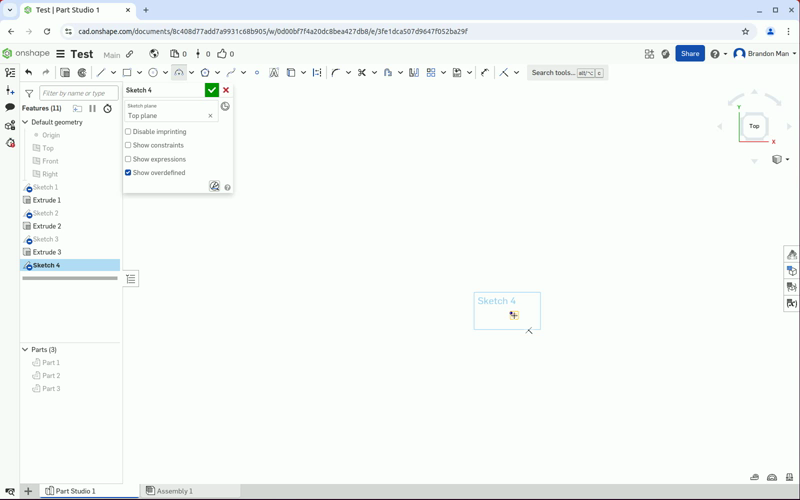
mouse_move(515, 312)
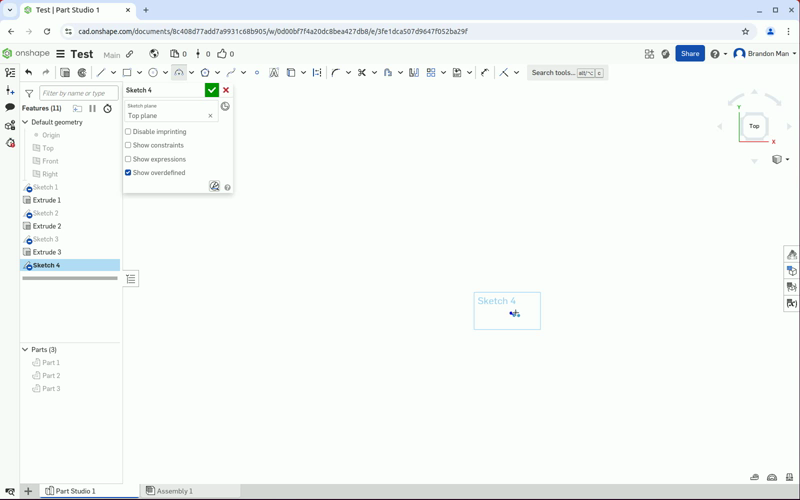
scroll(6)
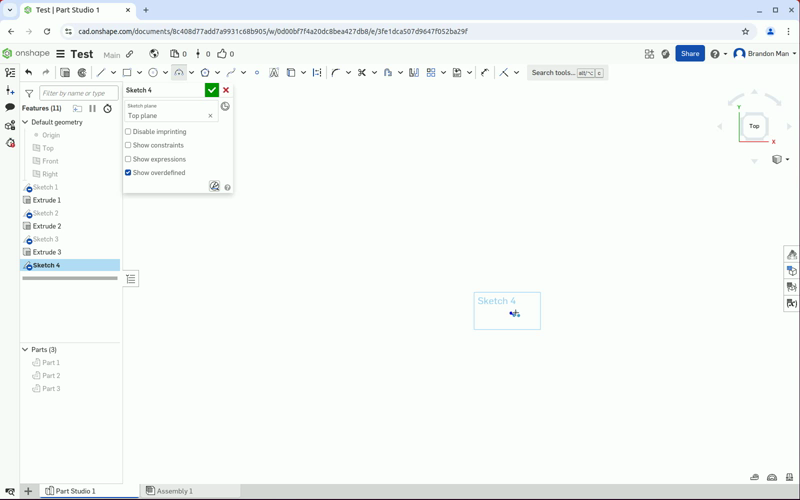
scroll(6)
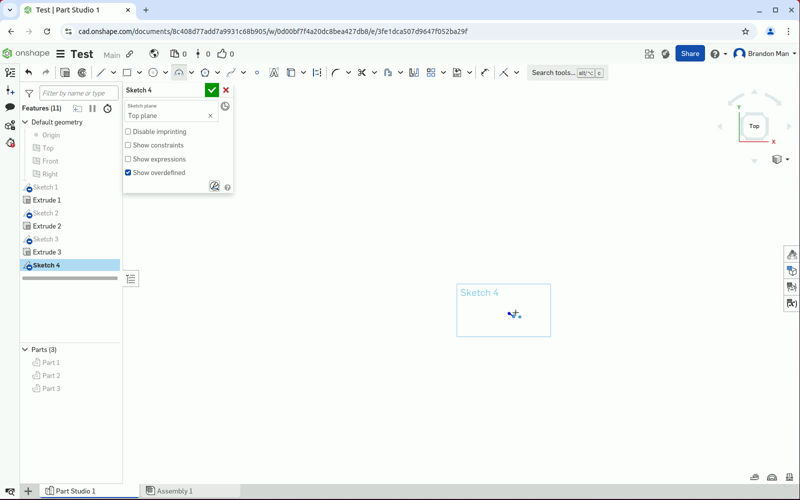
scroll(6)
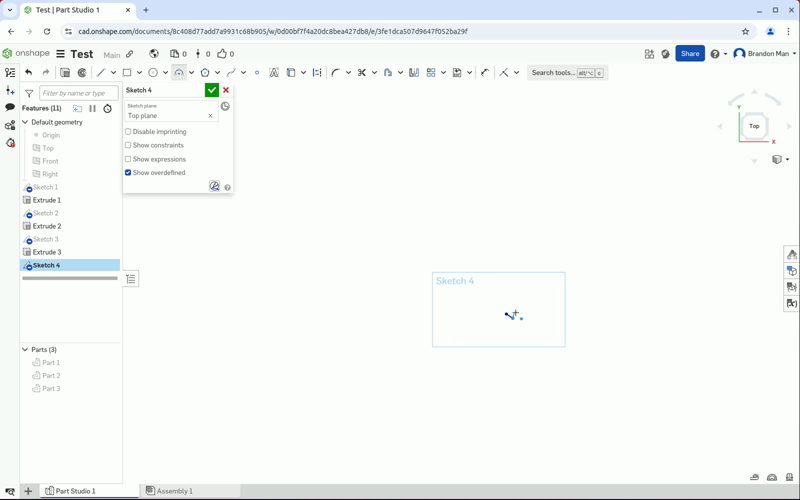
scroll(6)
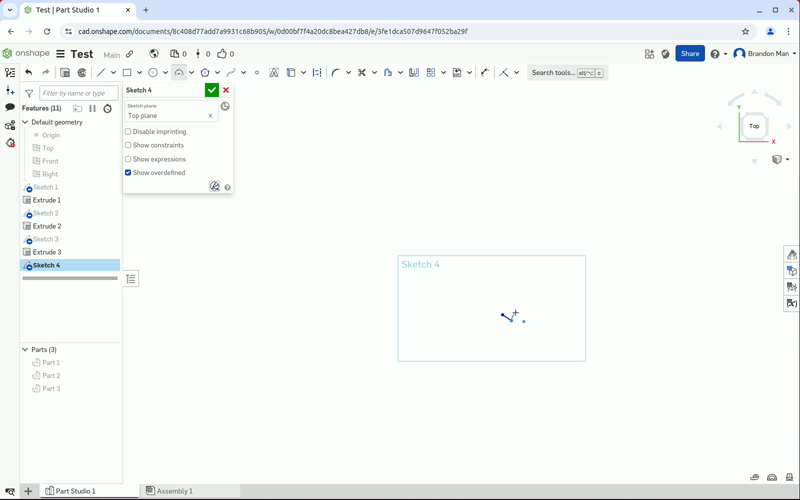
scroll(6)
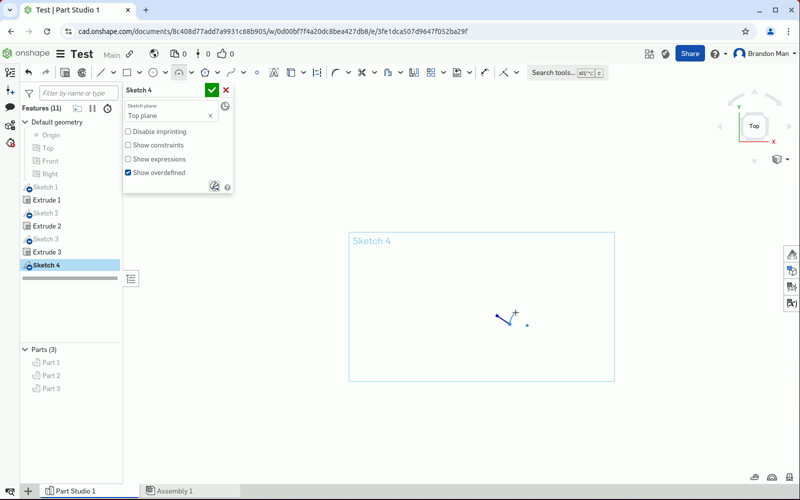
scroll(6)
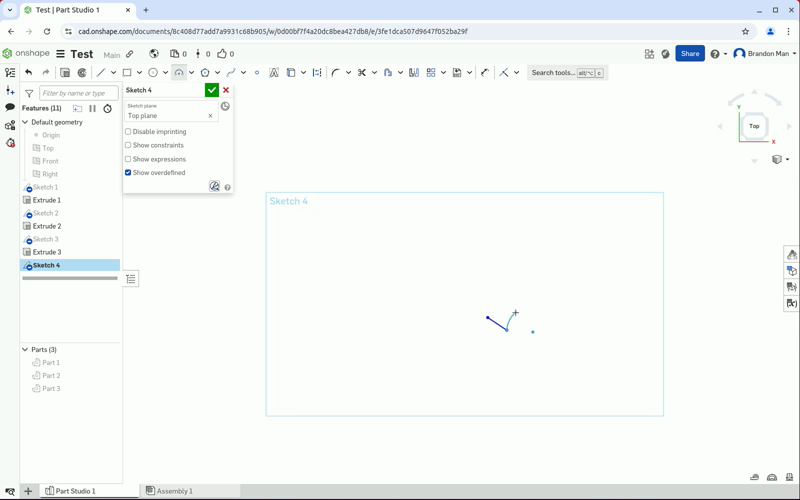
scroll(6)
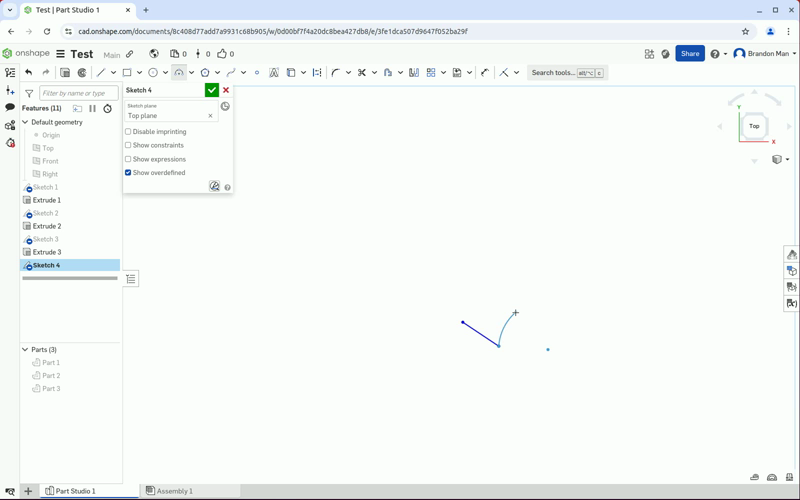
click(515, 312)
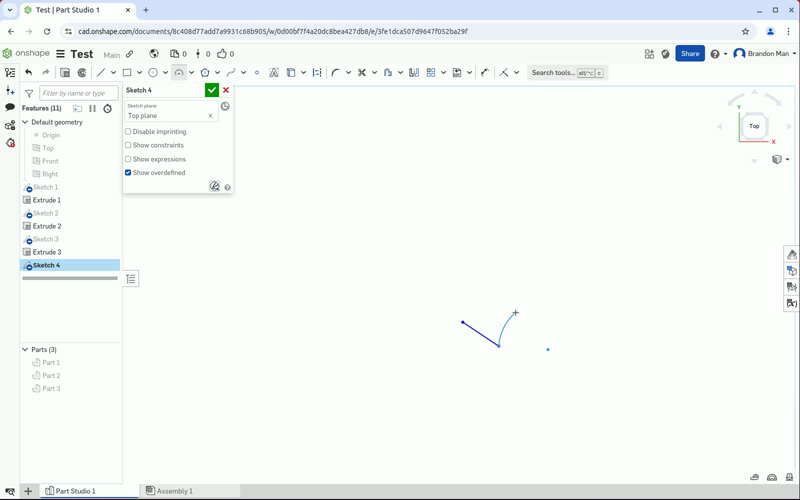
scroll(-6)
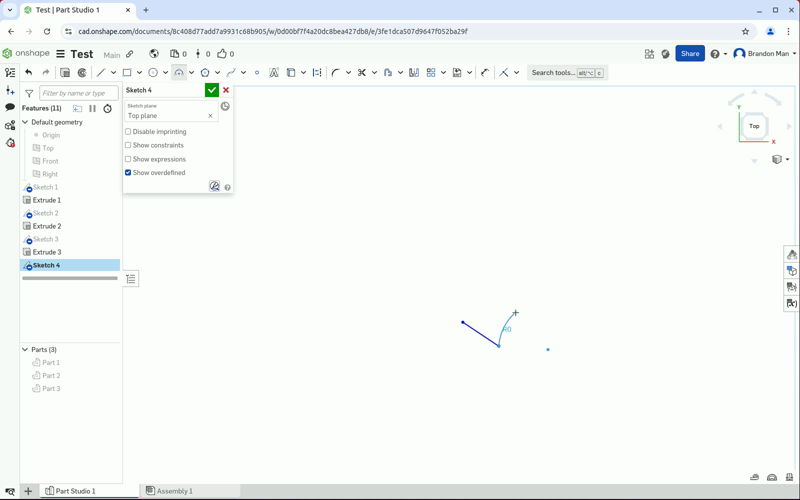
scroll(-6)
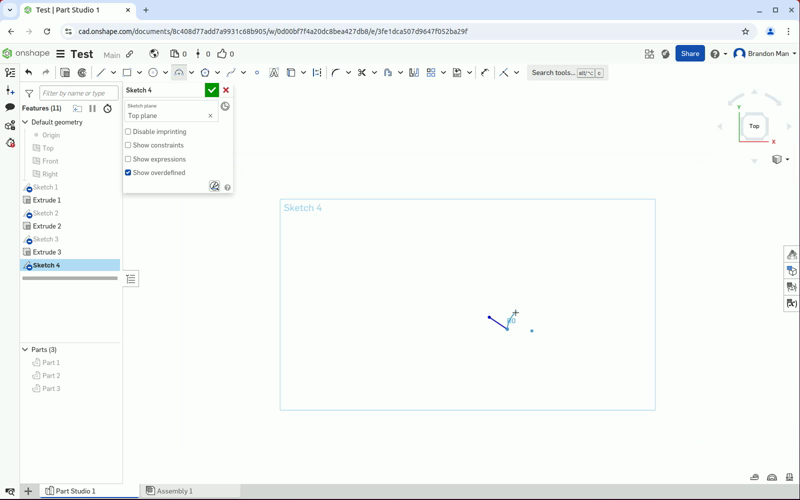
scroll(-6)
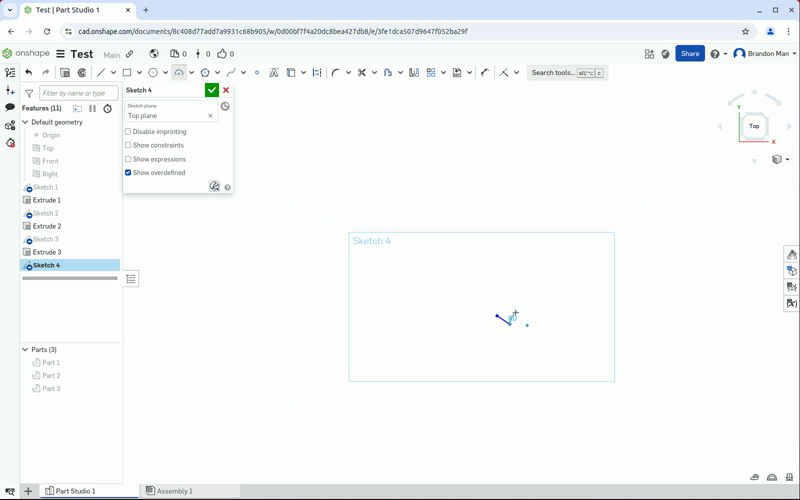
scroll(-6)
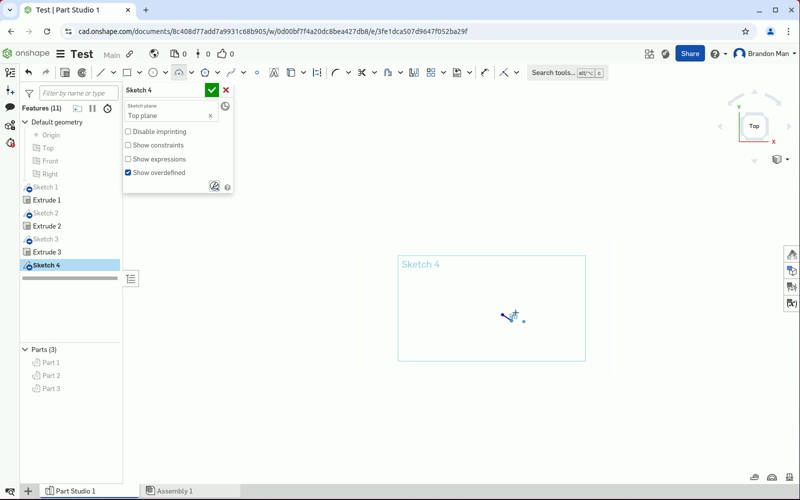
scroll(-6)
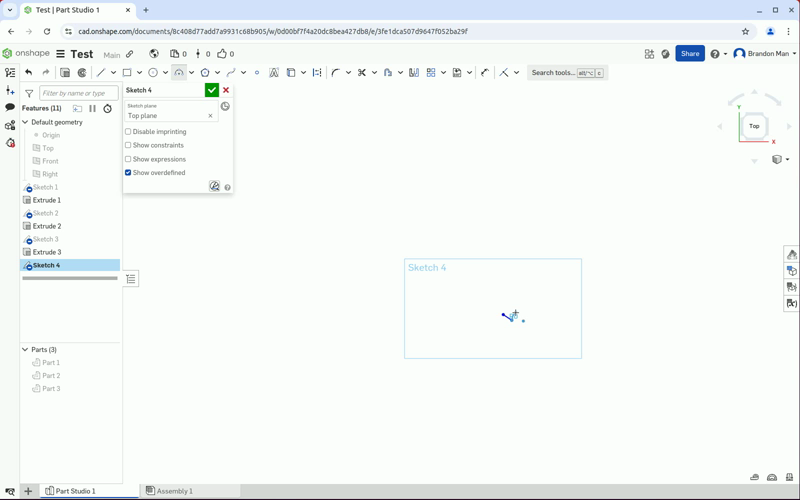
scroll(-6)
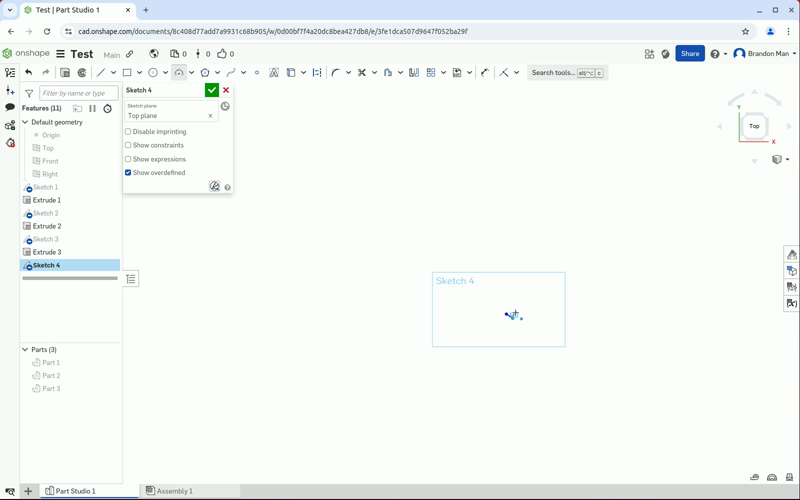
scroll(-6)
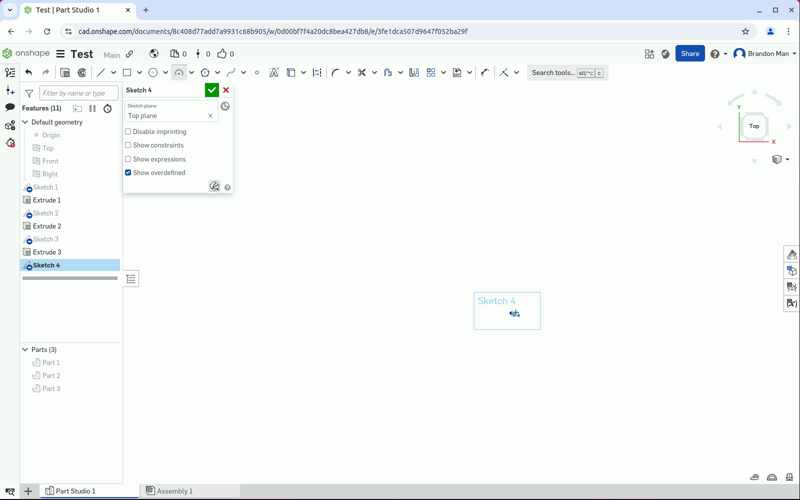
mouse_move(515, 313)
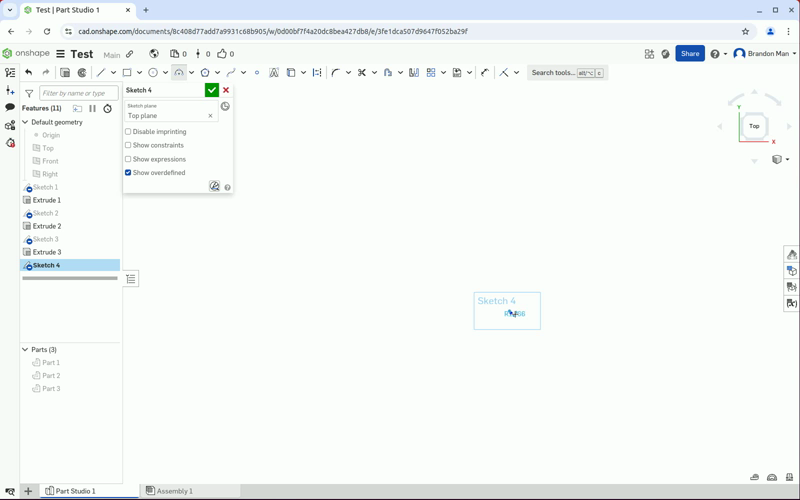
scroll(6)
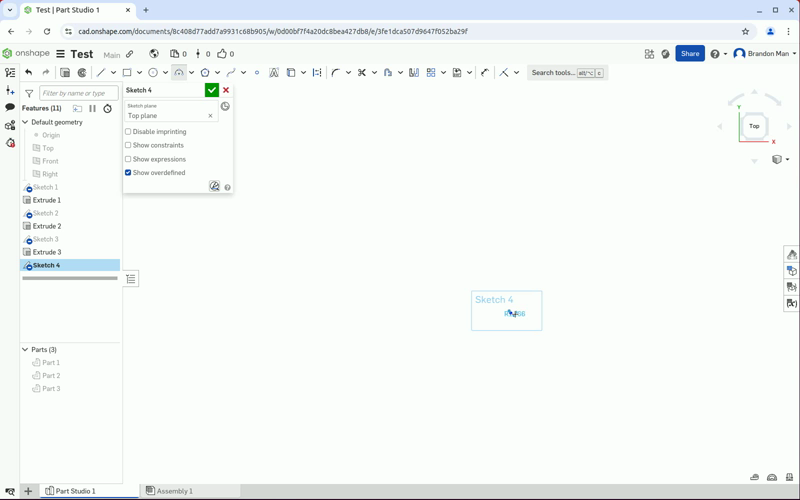
scroll(6)
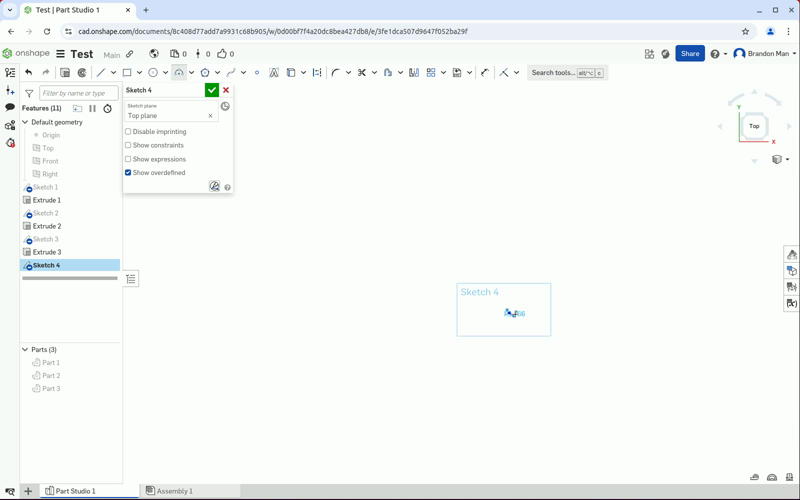
scroll(6)
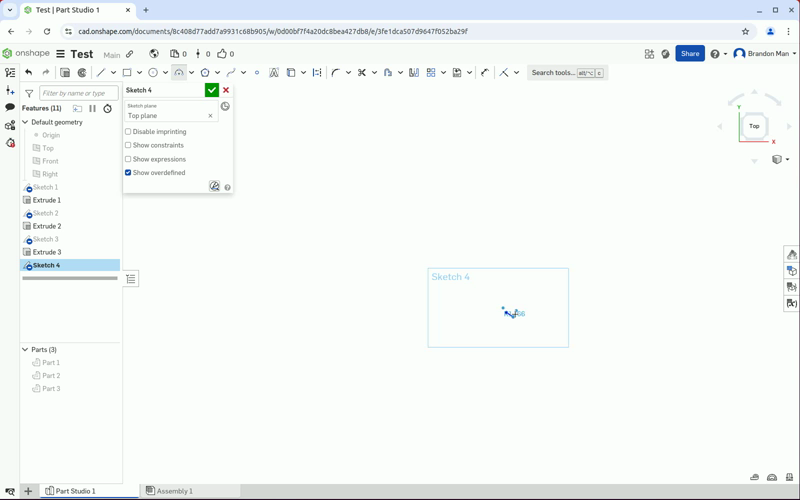
scroll(6)
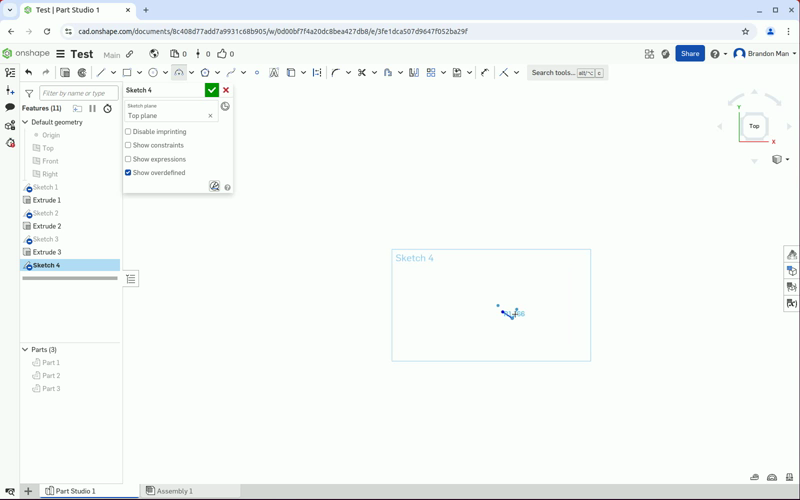
scroll(6)
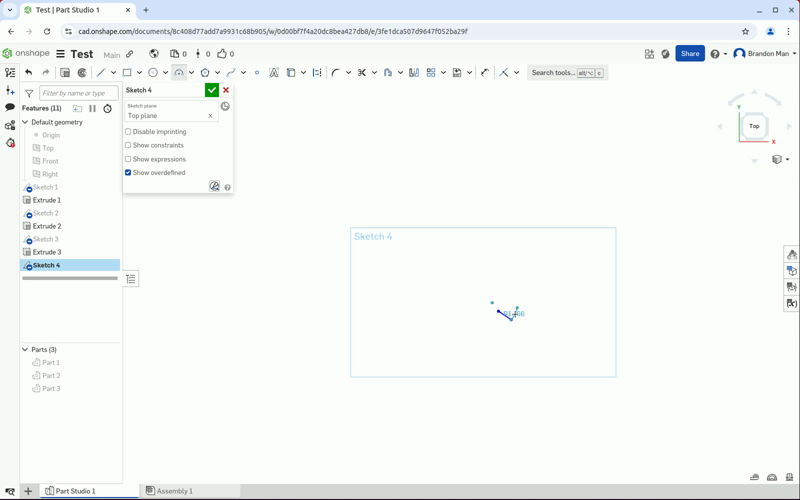
scroll(6)
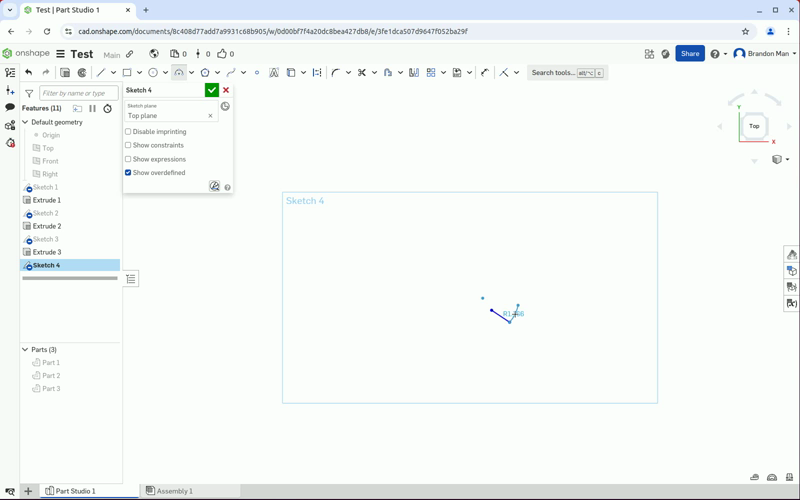
scroll(6)
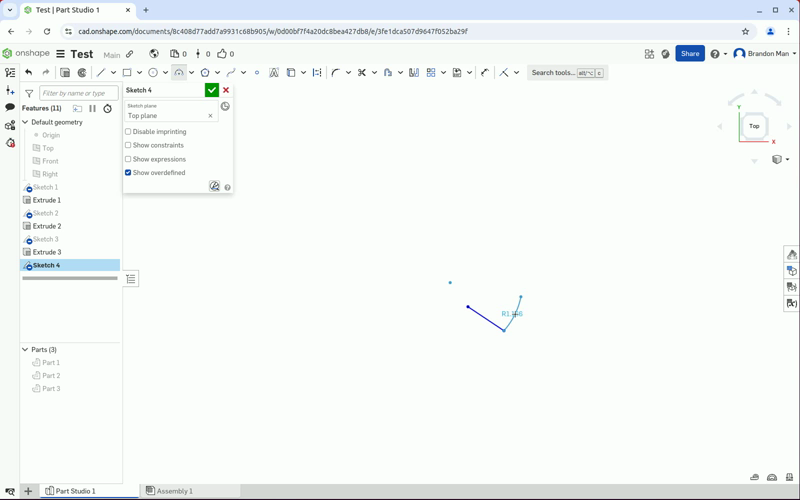
click(515, 313)
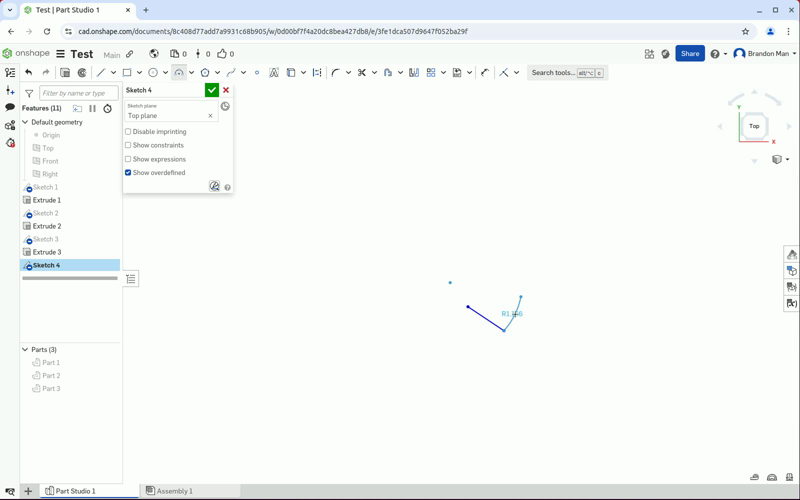
scroll(-6)
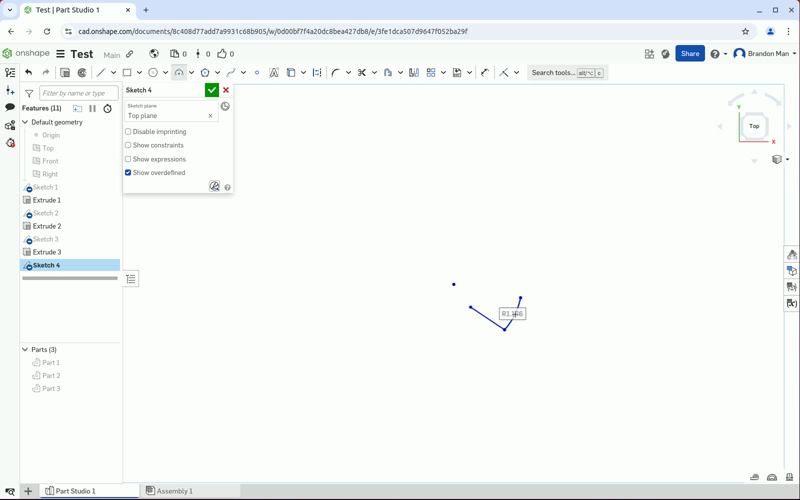
scroll(-6)
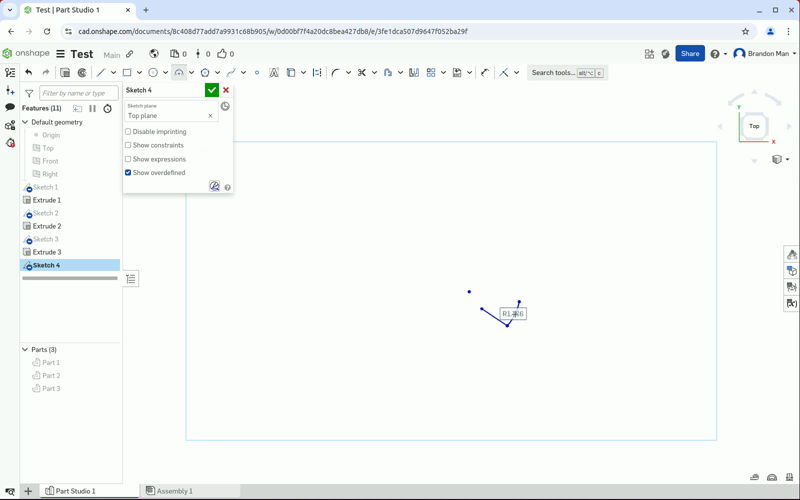
scroll(-6)
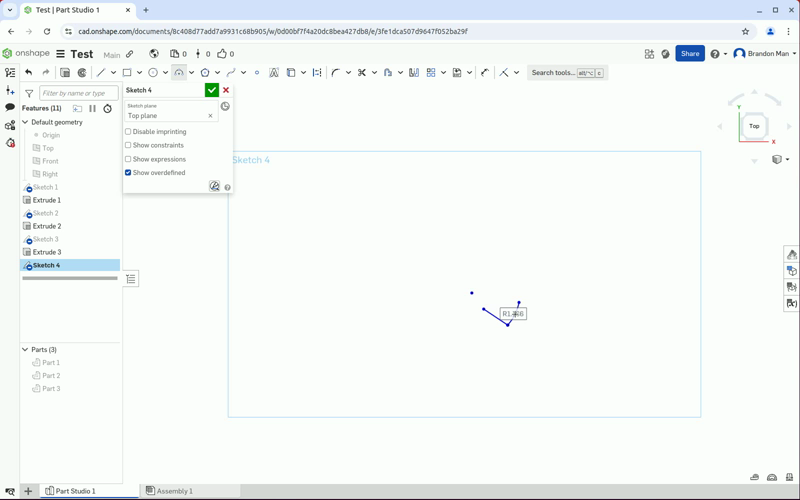
scroll(-6)
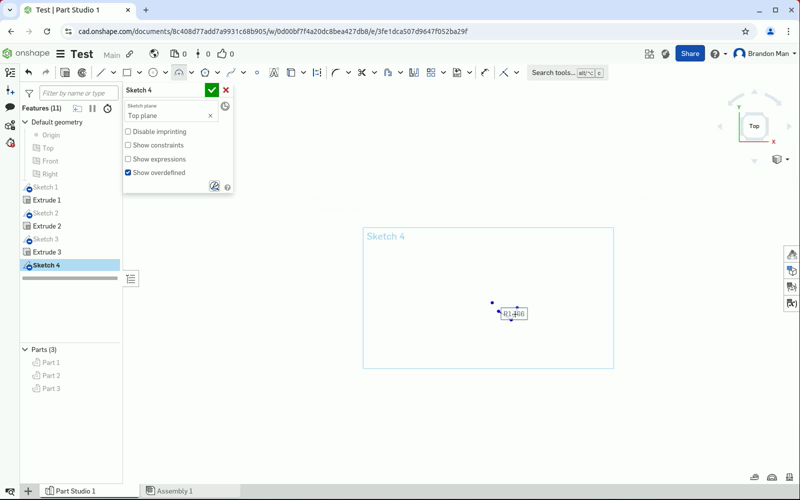
scroll(-6)
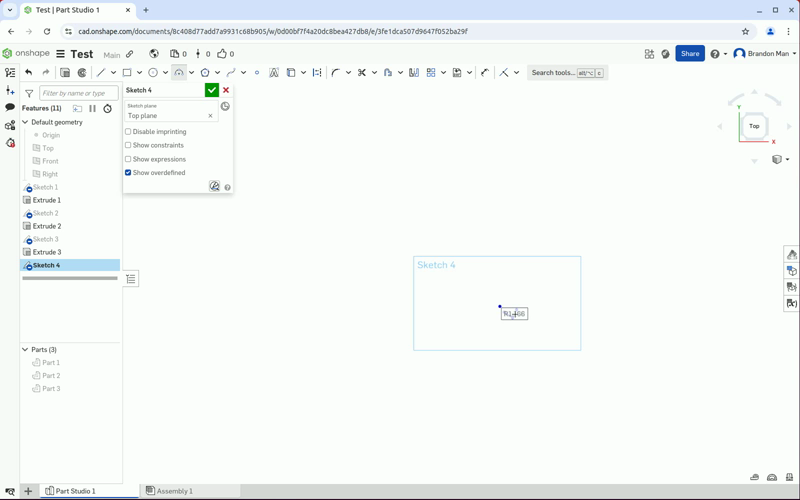
scroll(-6)
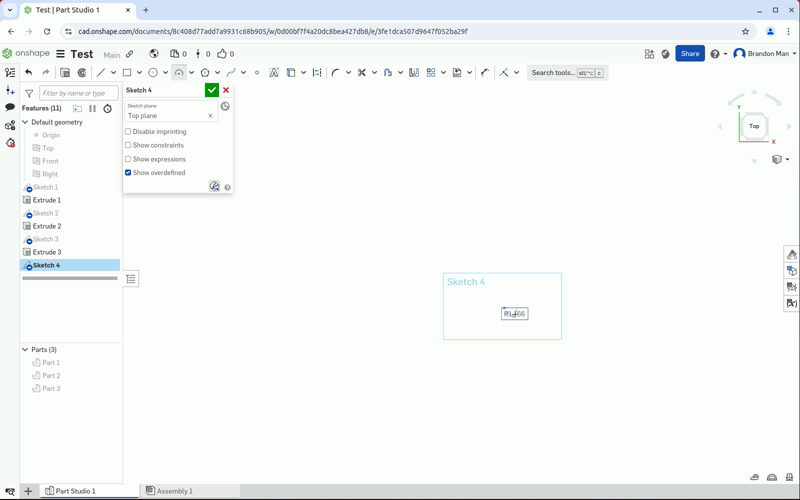
scroll(-6)
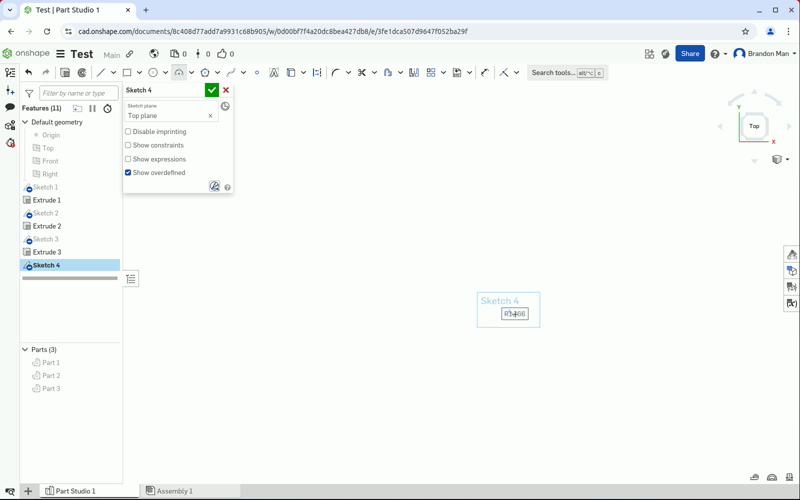
key_up(shift)
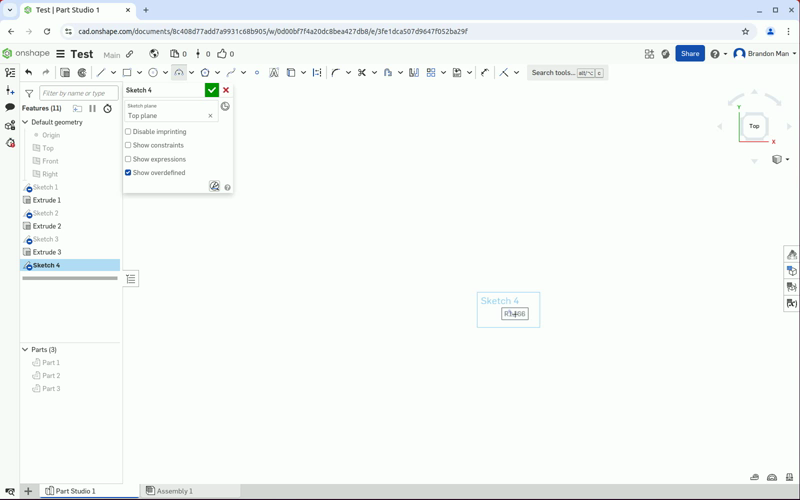
key(esc)
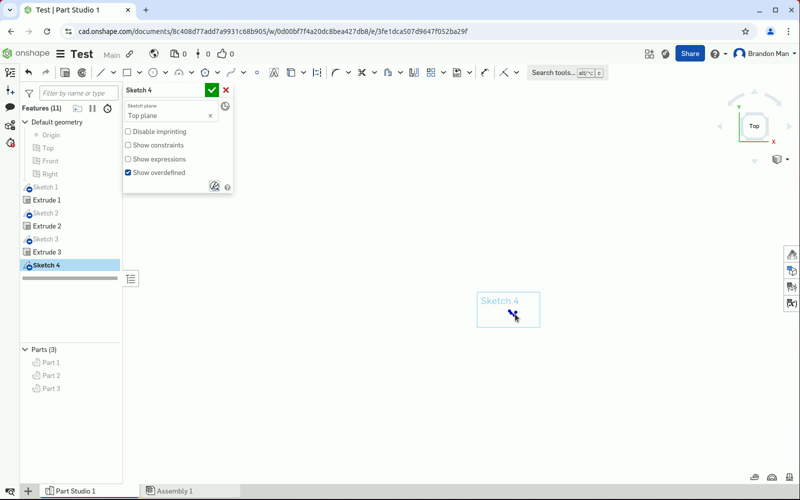
key(l)
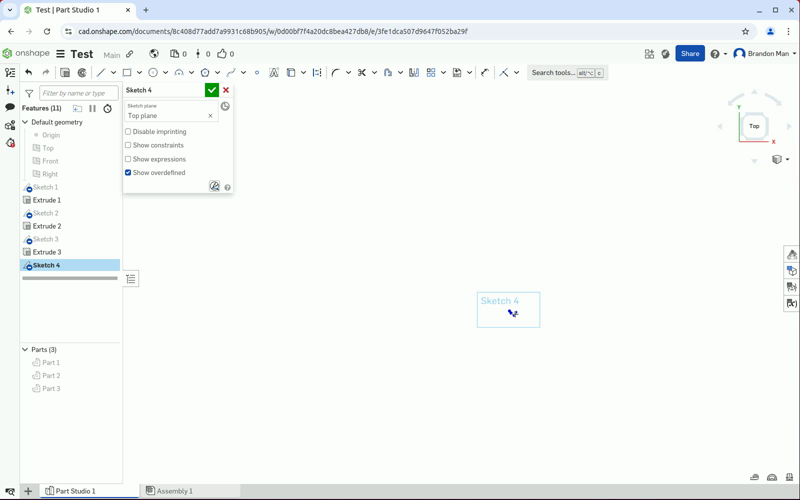
mouse_move(515, 312)
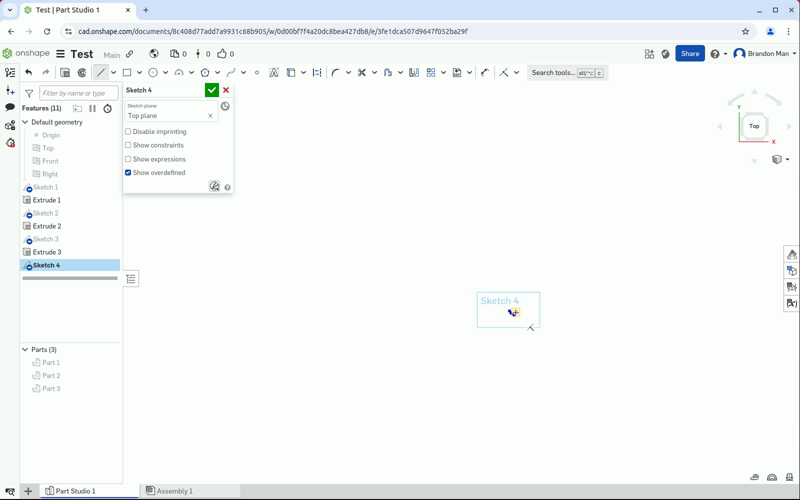
scroll(6)
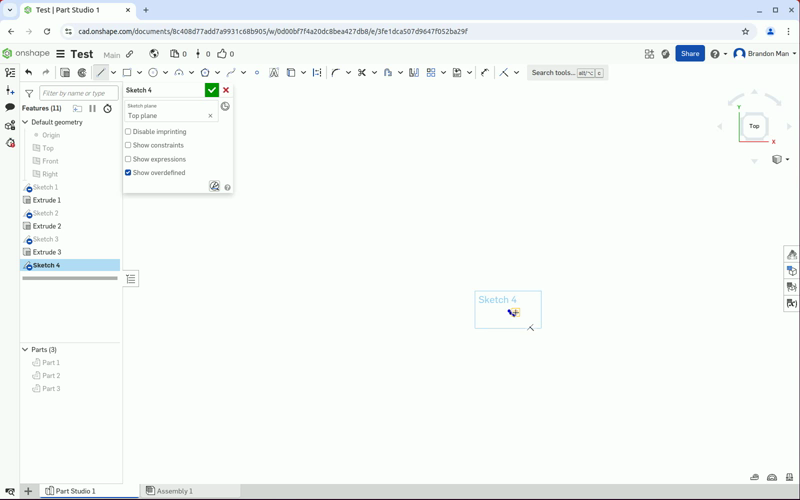
scroll(6)
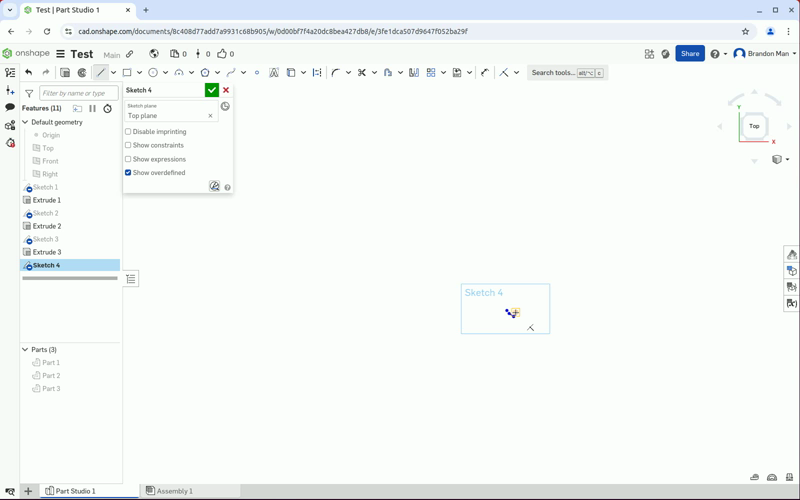
scroll(6)
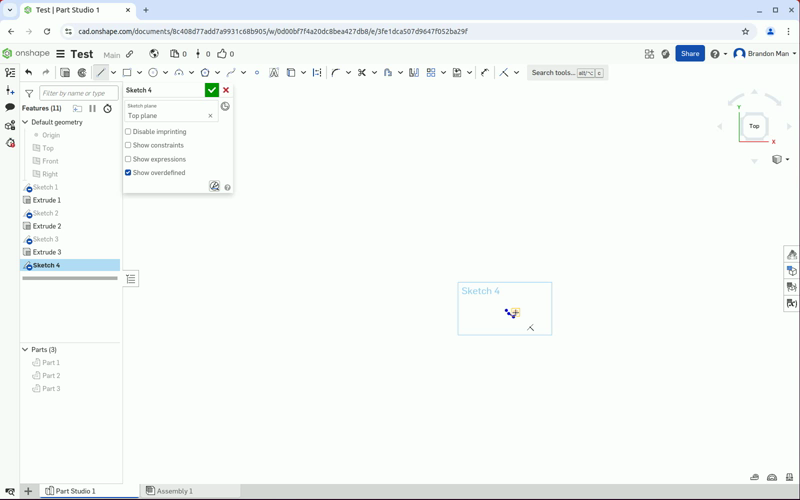
scroll(6)
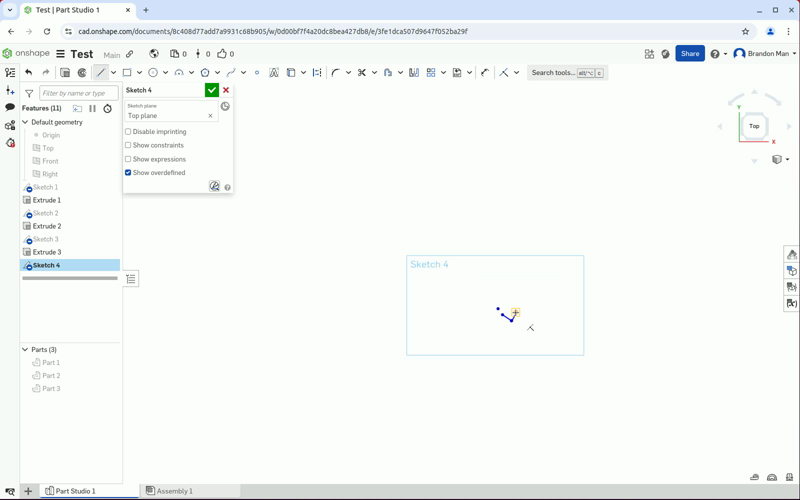
scroll(6)
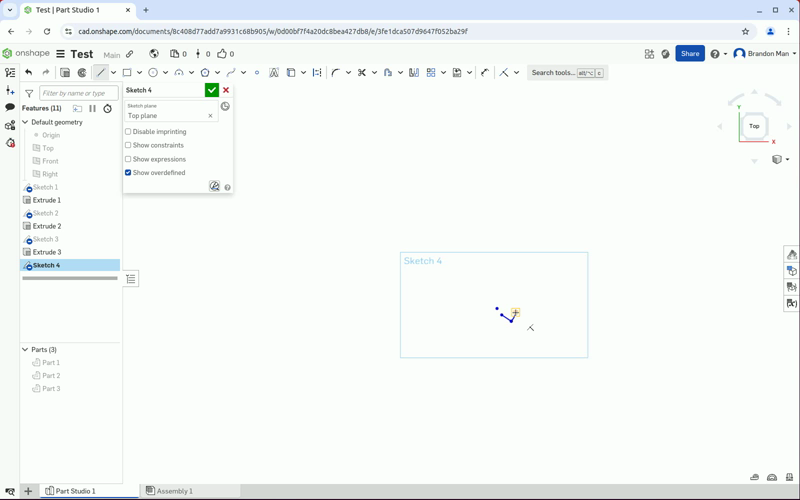
scroll(6)
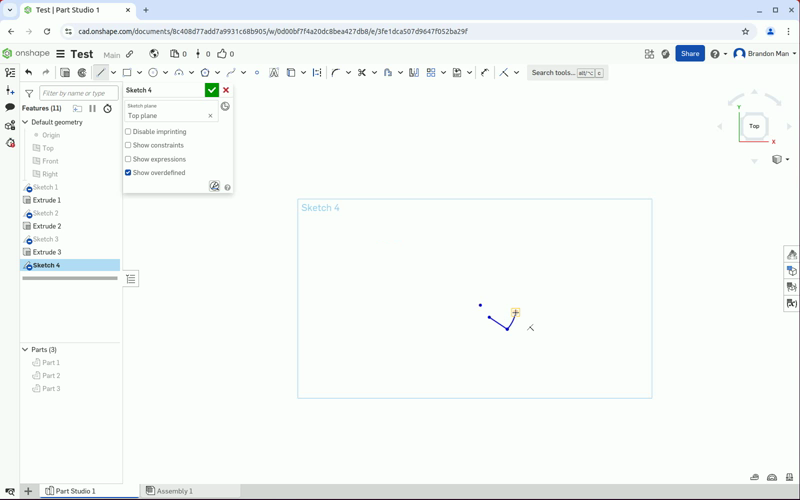
scroll(6)
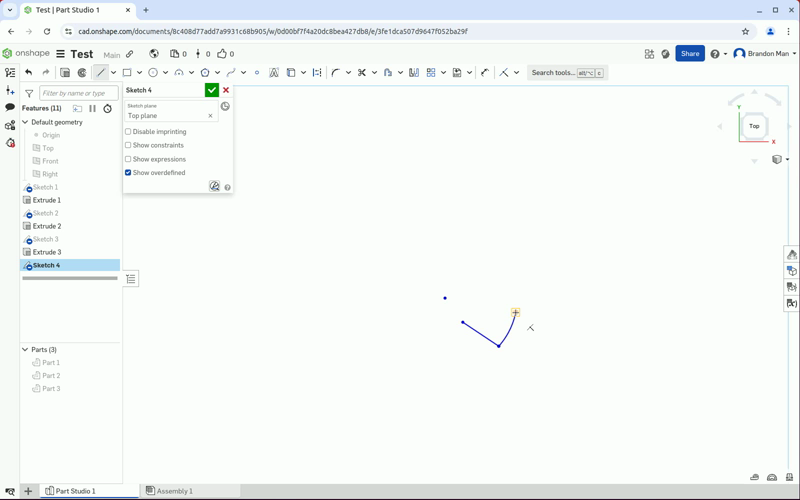
click(515, 312)
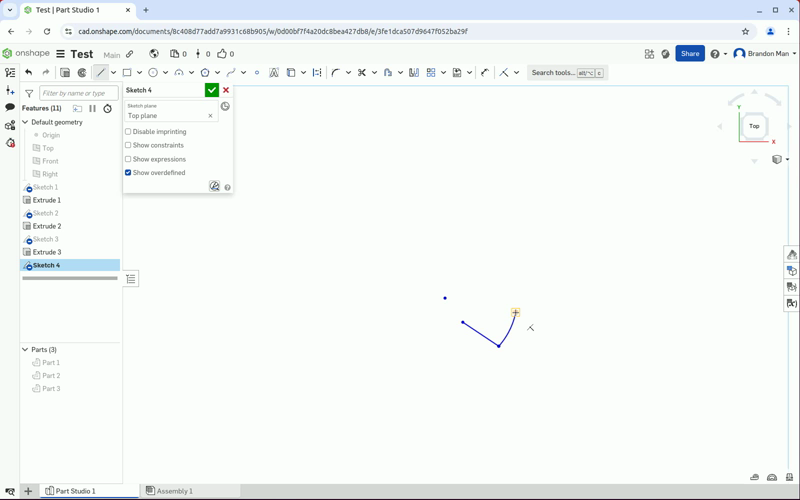
scroll(-6)
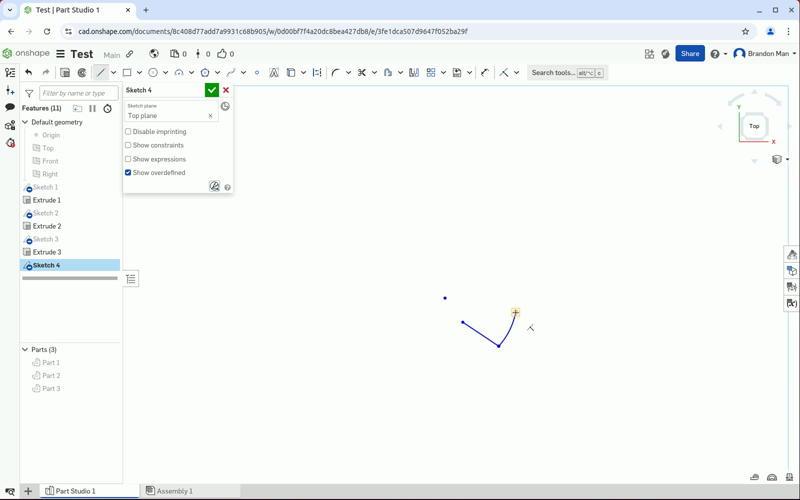
scroll(-6)
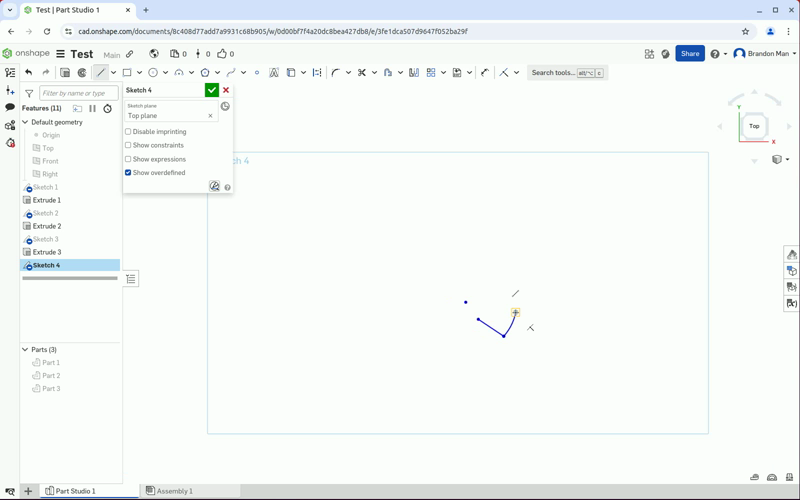
scroll(-6)
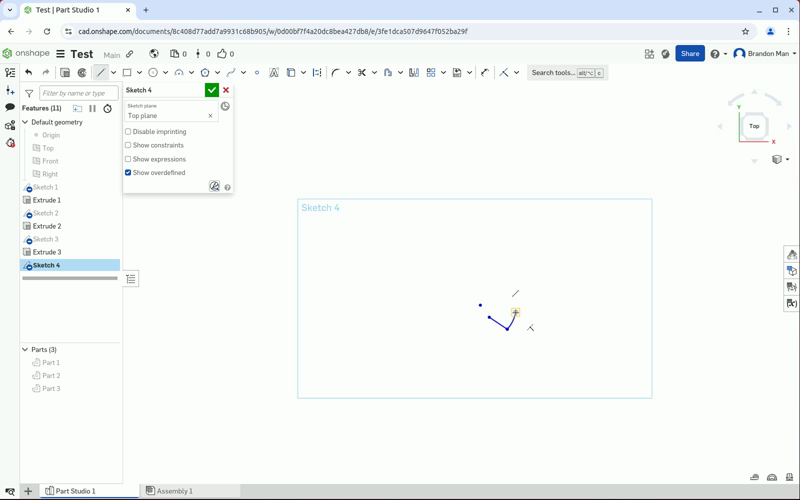
scroll(-6)
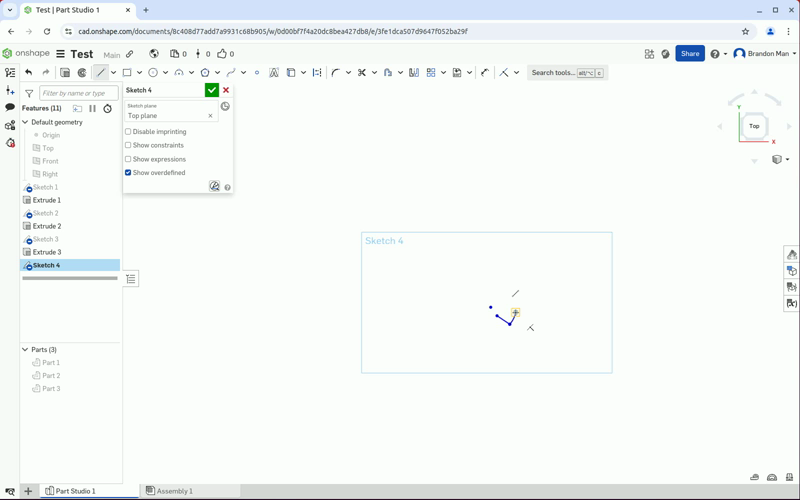
scroll(-6)
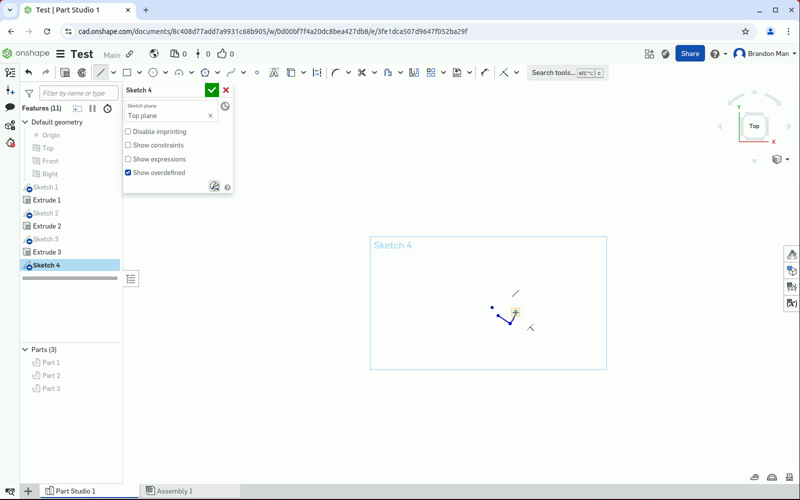
scroll(-6)
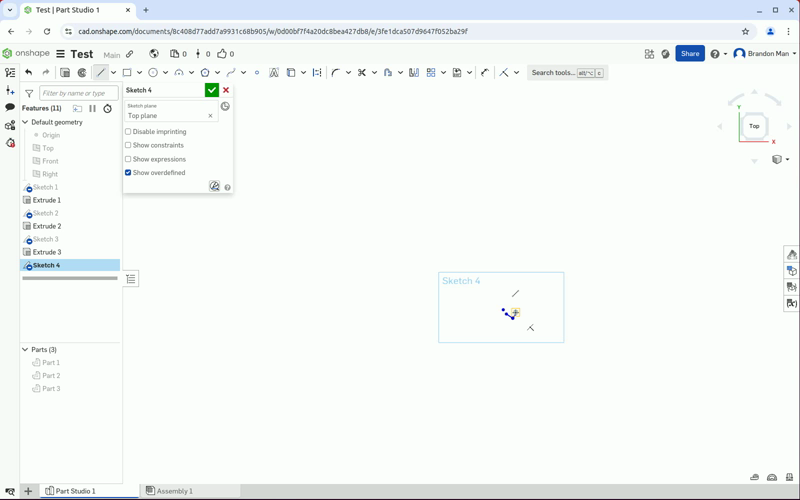
scroll(-6)
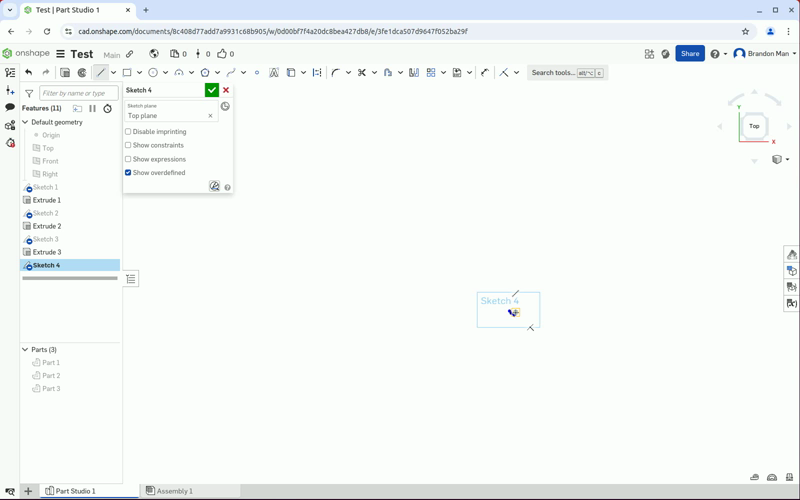
key_down(shift)
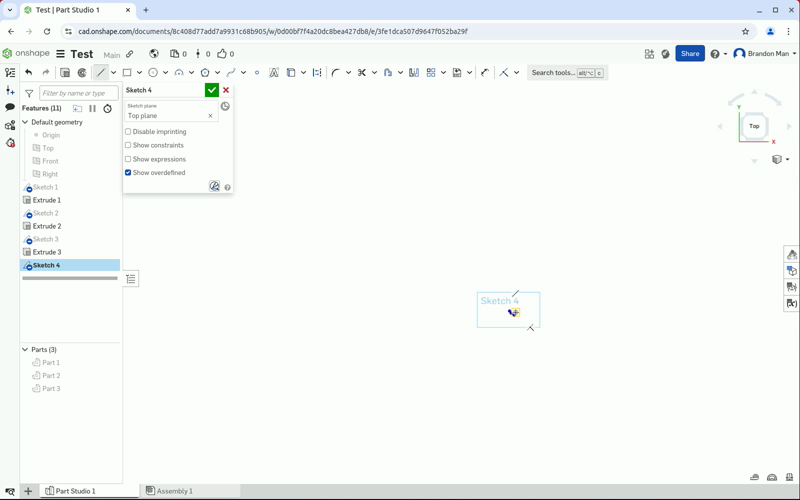
mouse_move(545, 312)
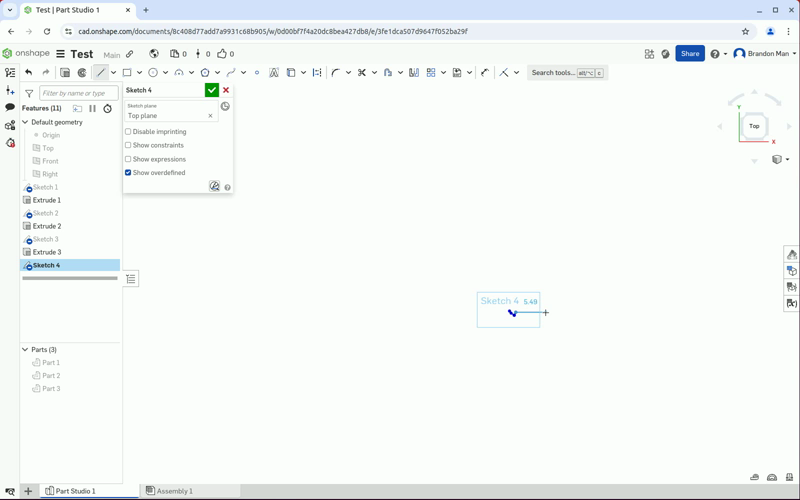
mouse_move(513, 310)
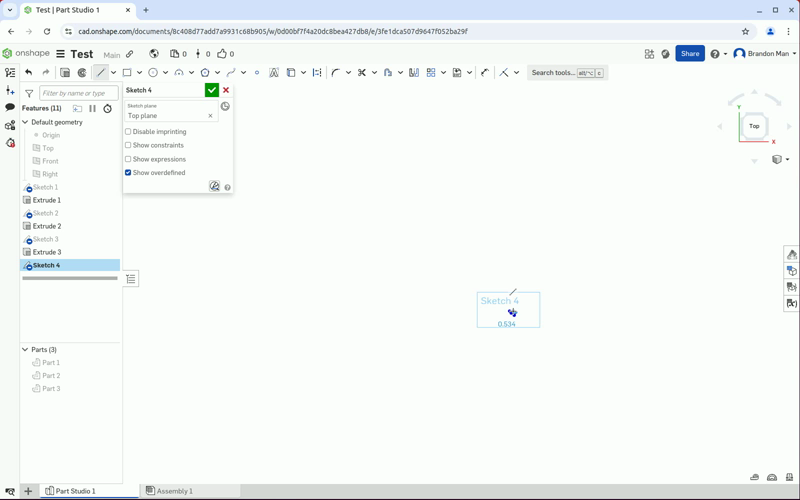
scroll(6)
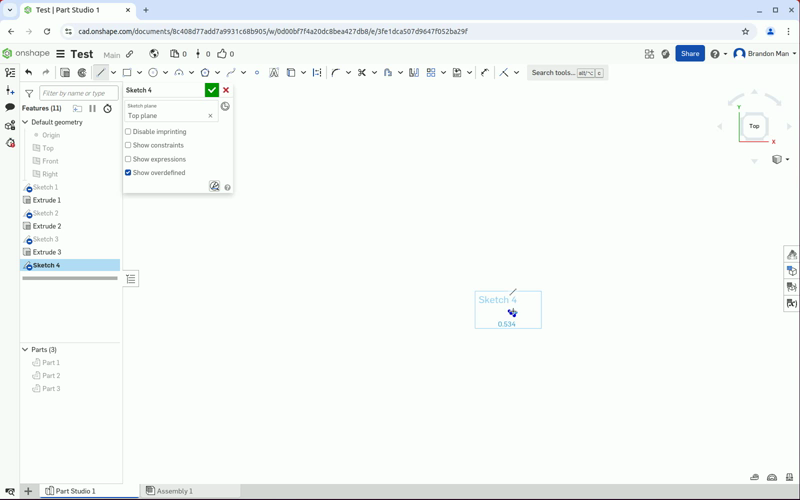
scroll(6)
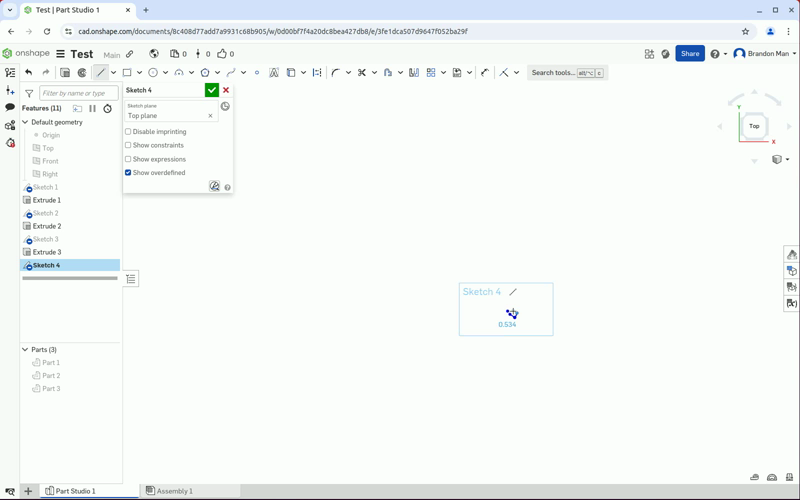
scroll(6)
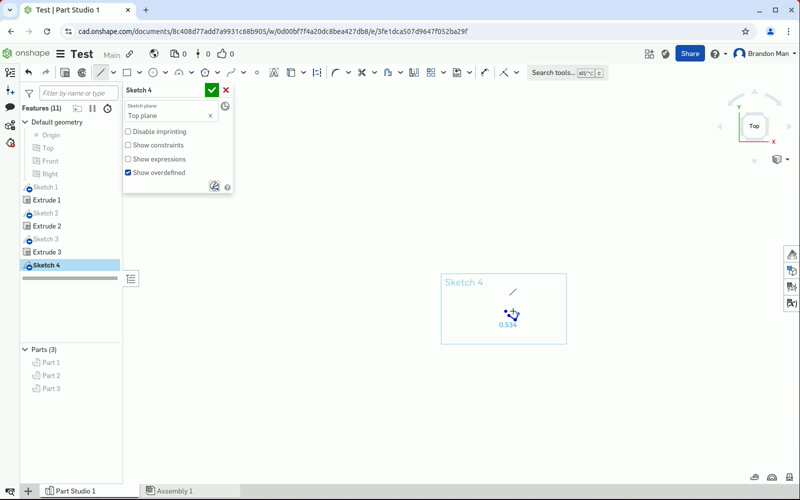
scroll(6)
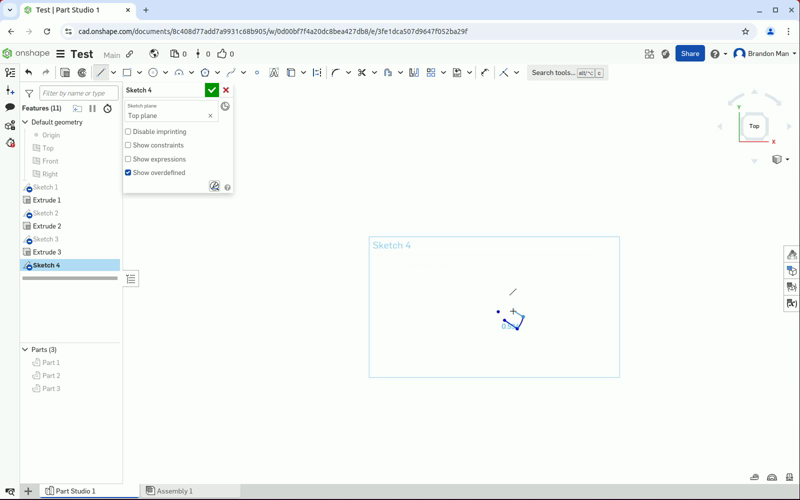
scroll(6)
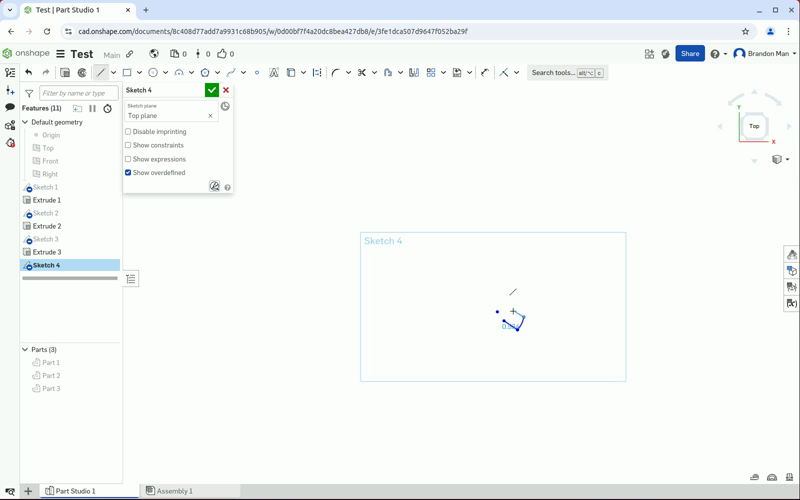
scroll(6)
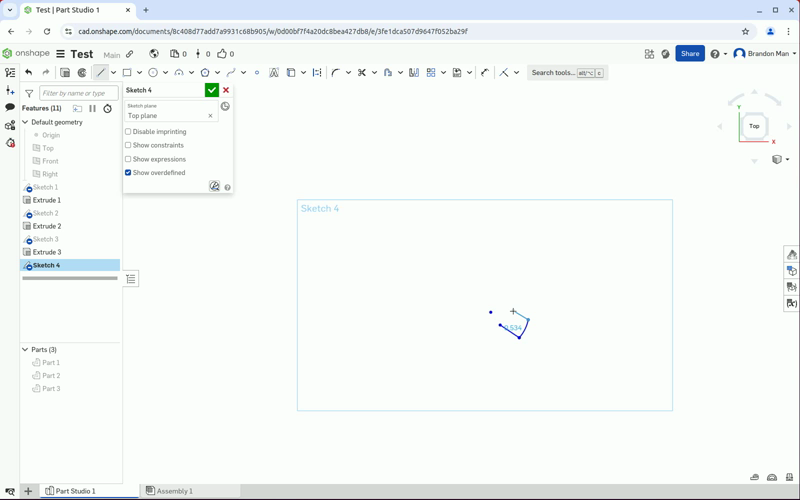
scroll(6)
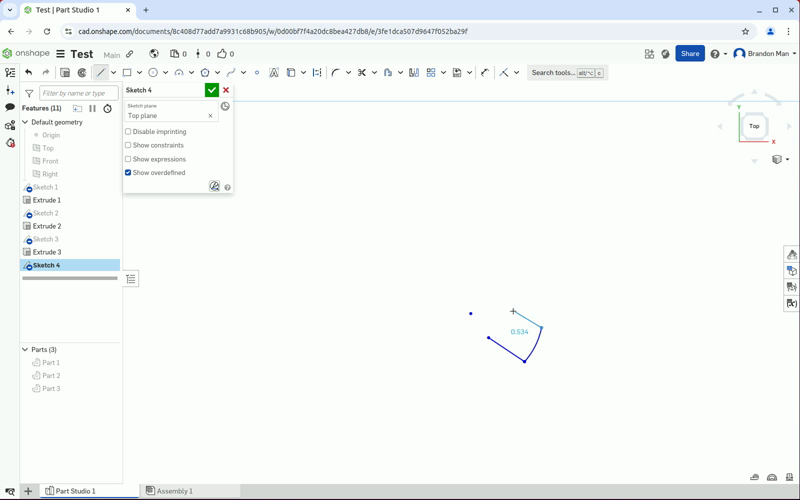
click(513, 310)
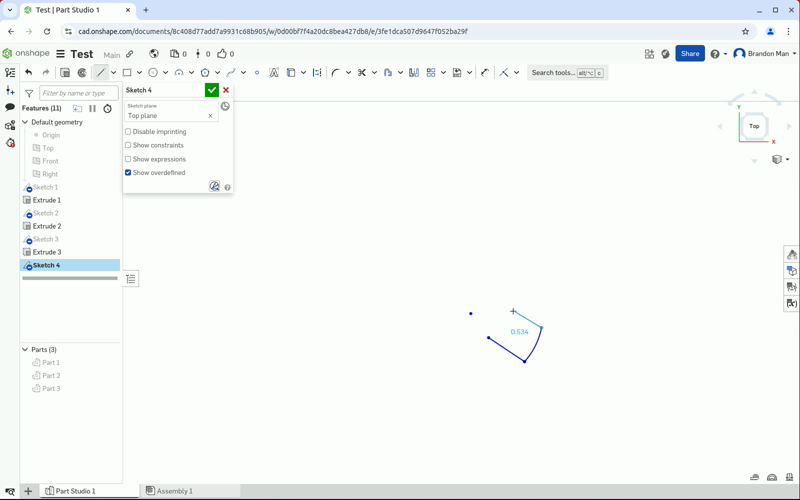
scroll(-6)
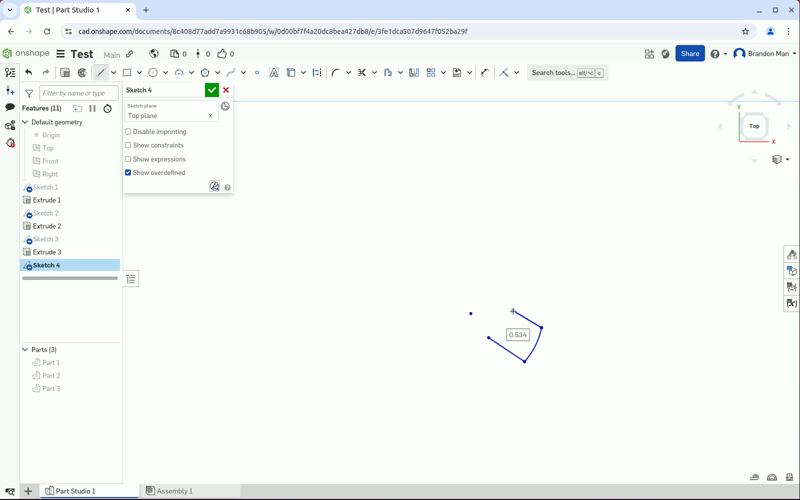
scroll(-6)
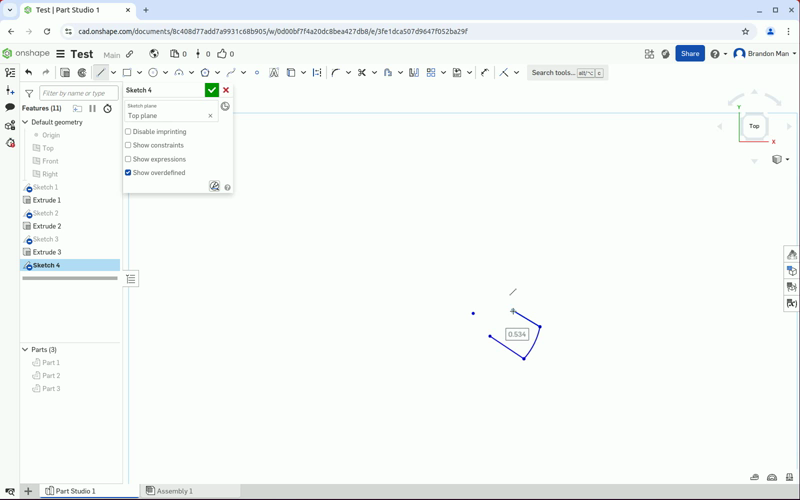
scroll(-6)
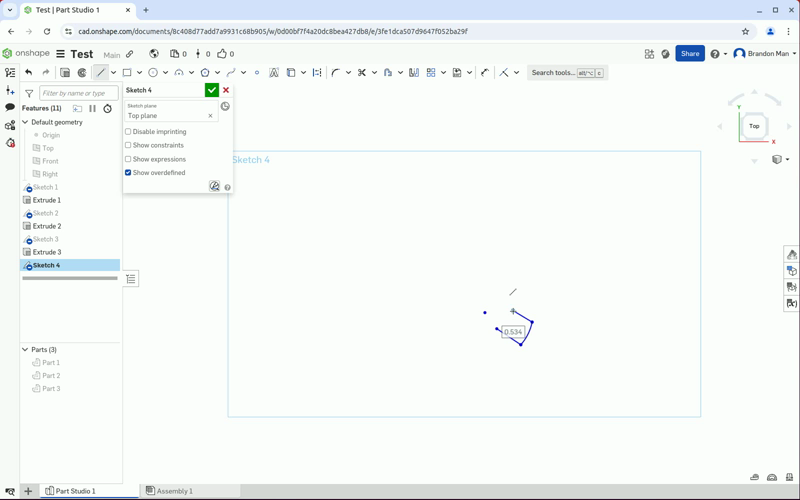
scroll(-6)
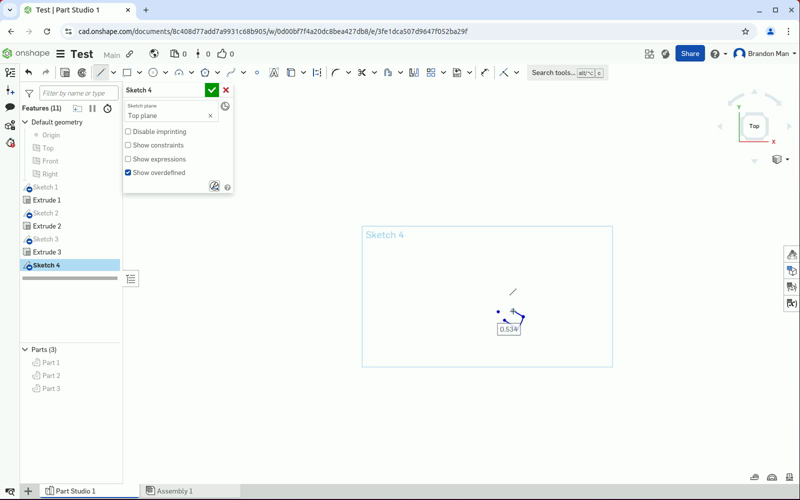
scroll(-6)
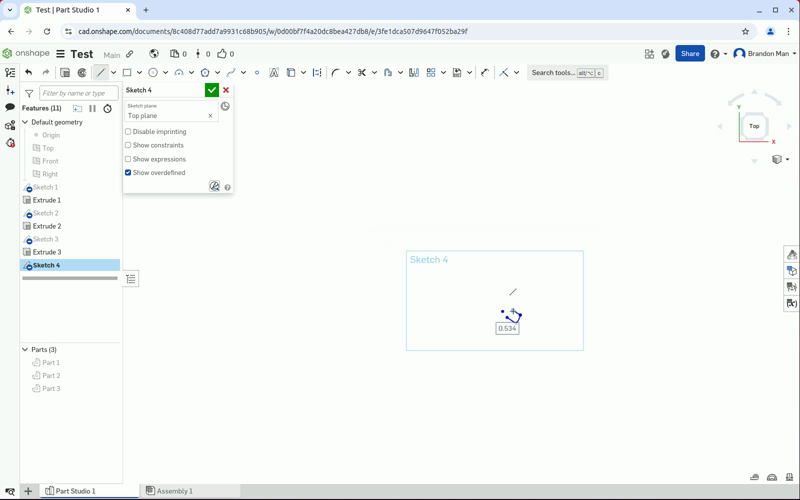
scroll(-6)
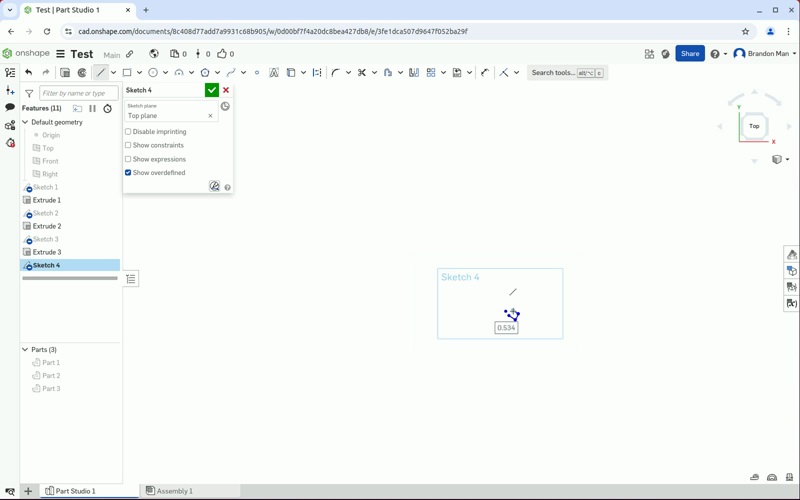
scroll(-6)
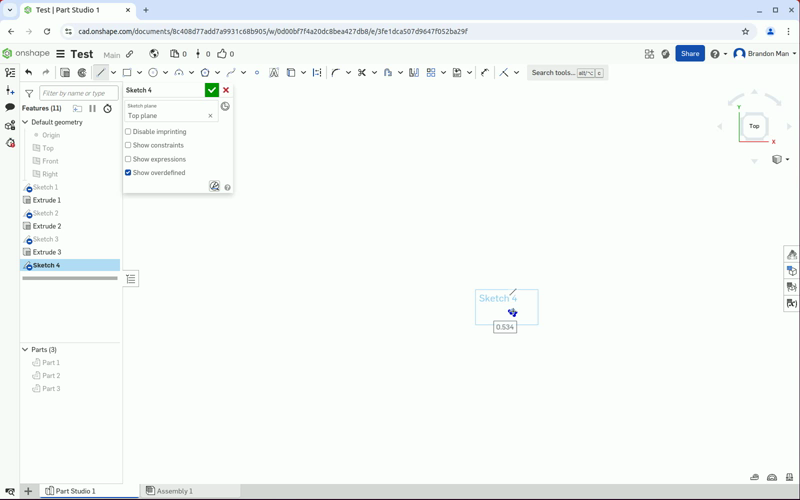
key_up(shift)
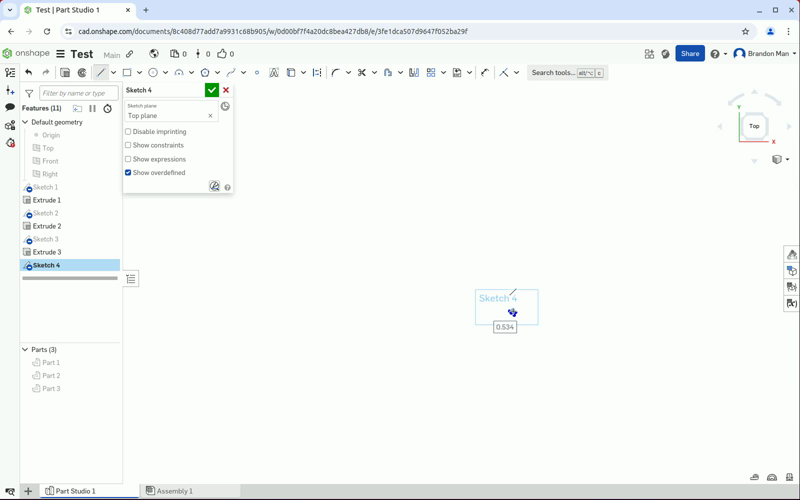
key(esc)
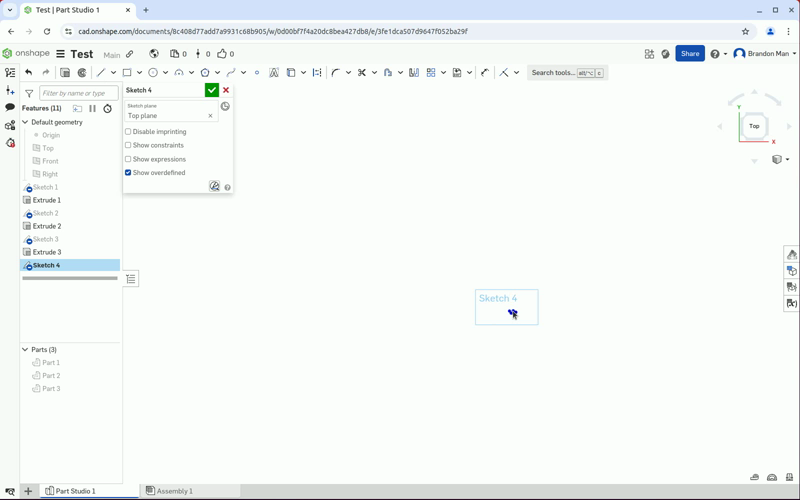
key(a)
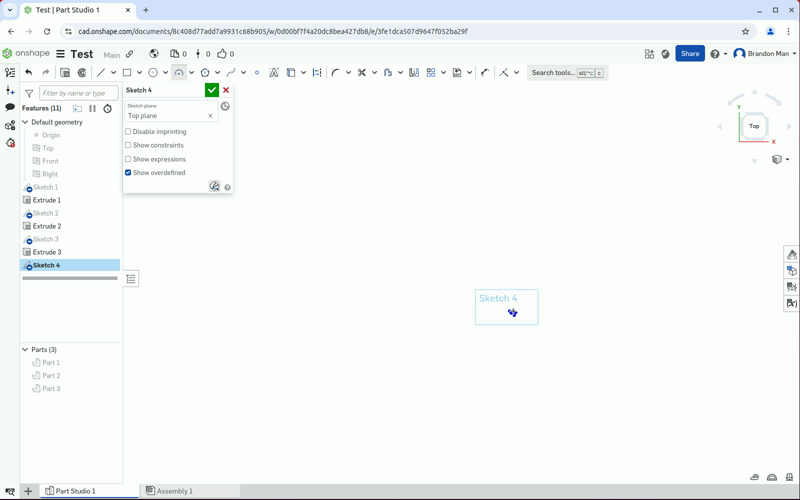
mouse_move(513, 310)
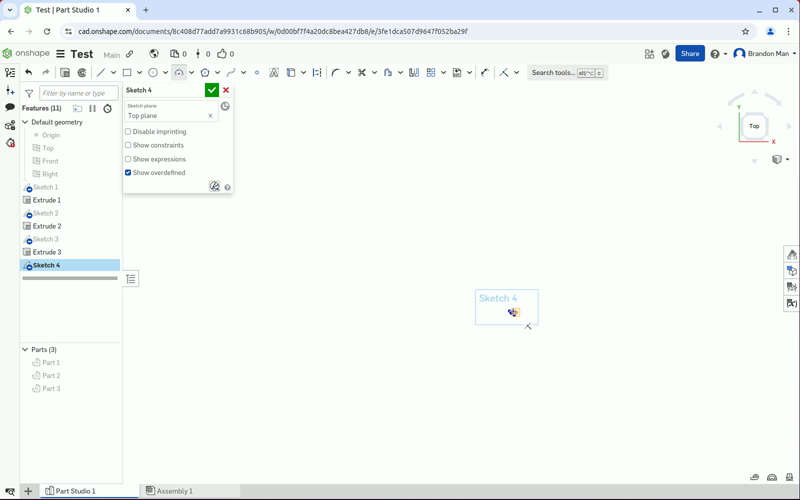
scroll(6)
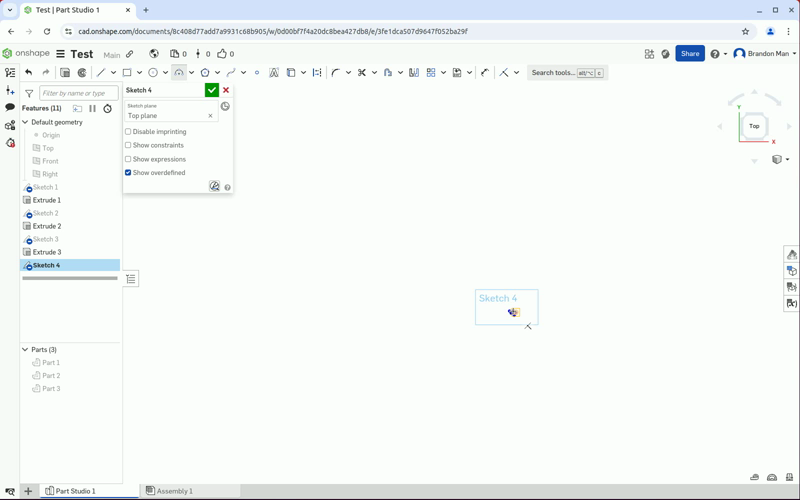
scroll(6)
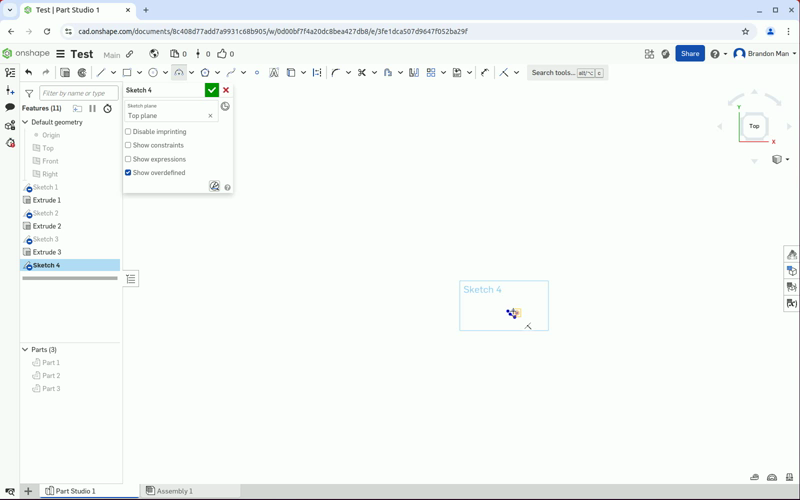
scroll(6)
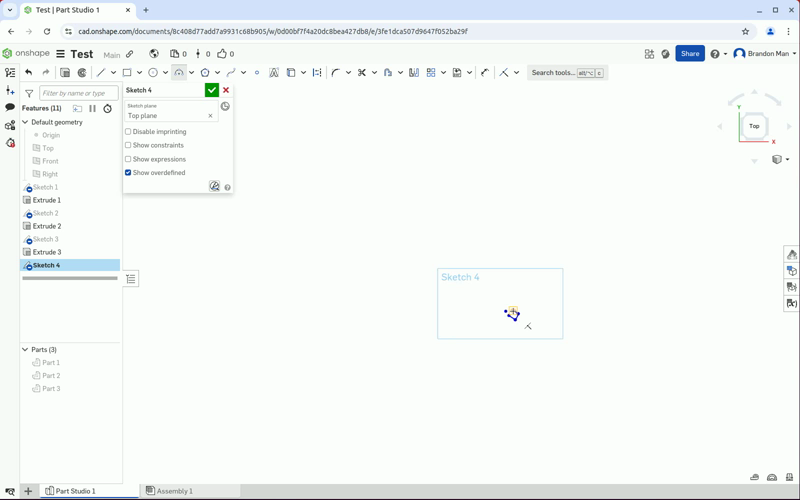
scroll(6)
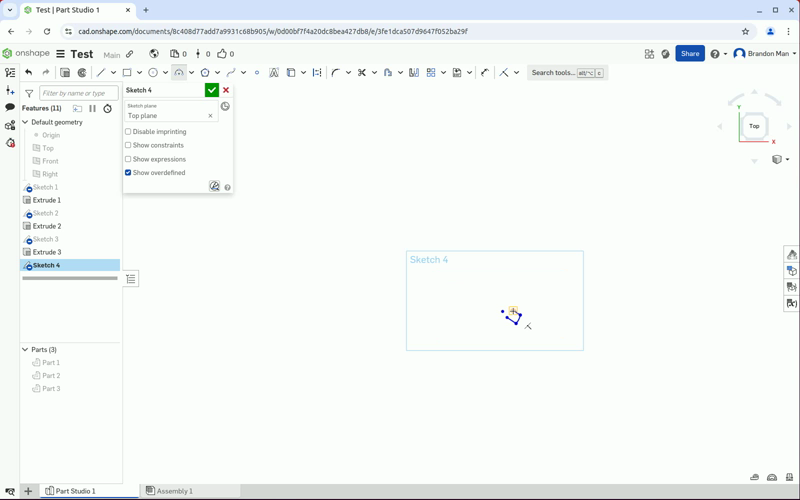
scroll(6)
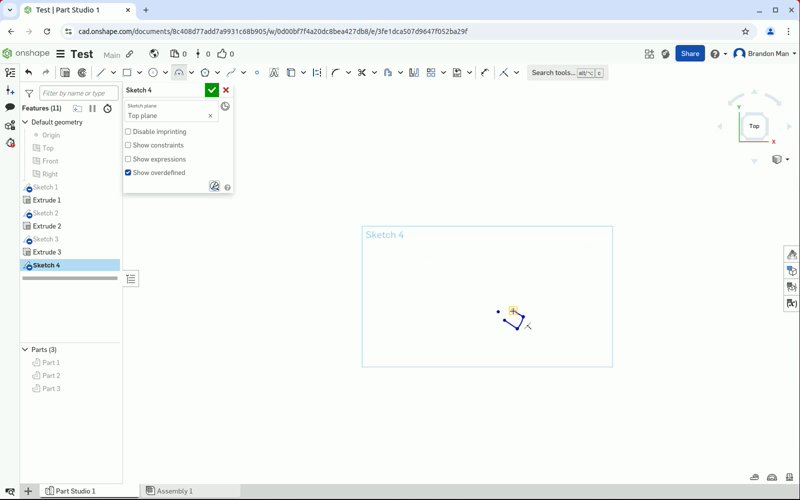
scroll(6)
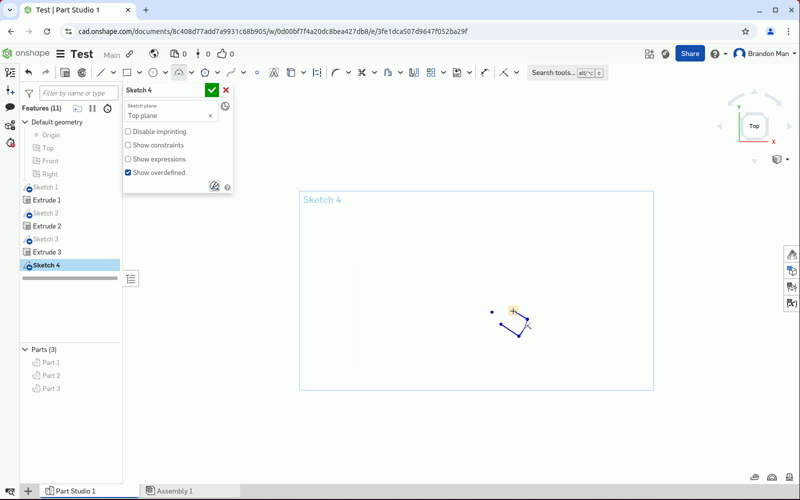
scroll(6)
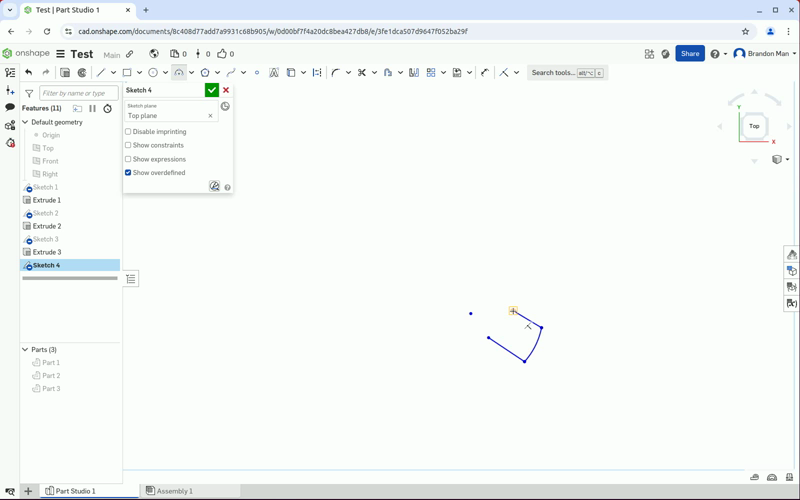
click(513, 310)
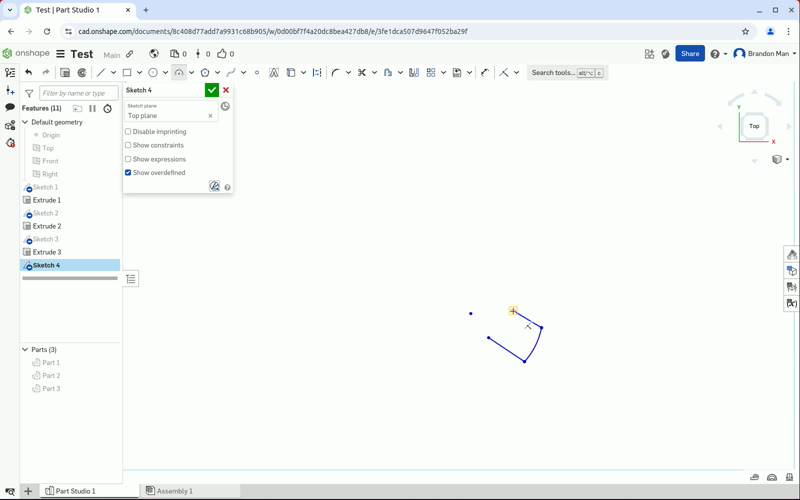
scroll(-6)
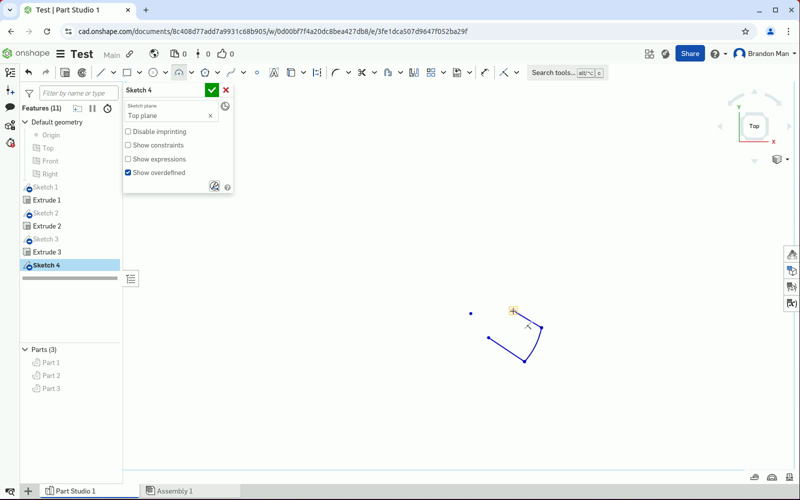
scroll(-6)
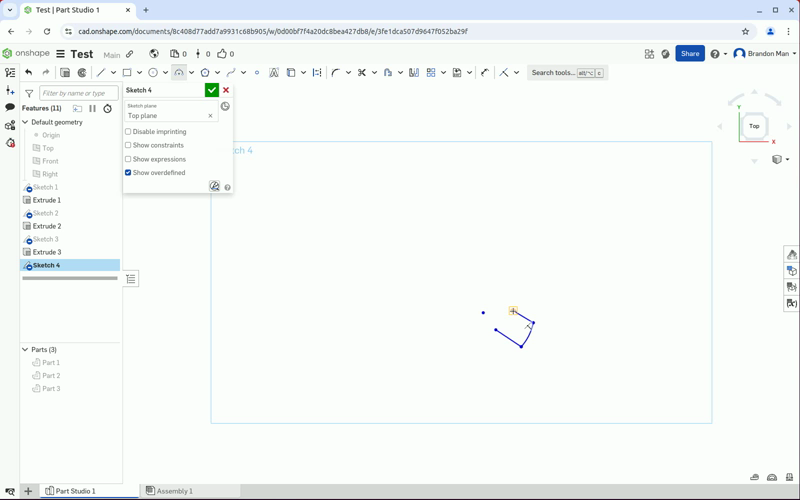
scroll(-6)
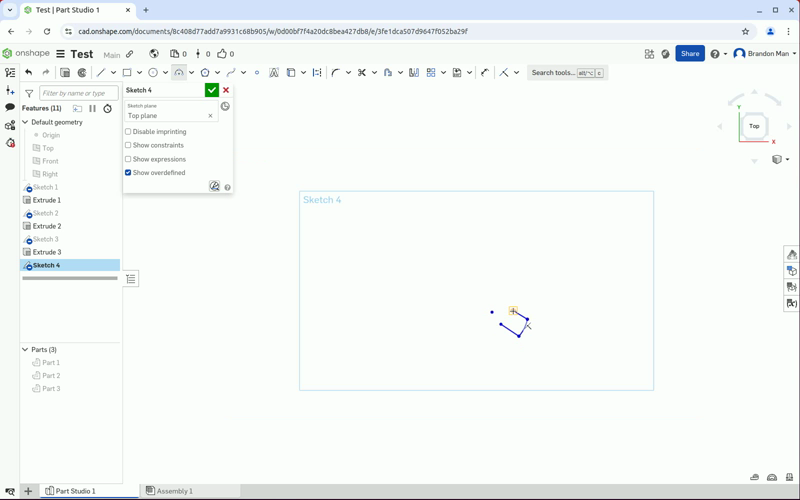
scroll(-6)
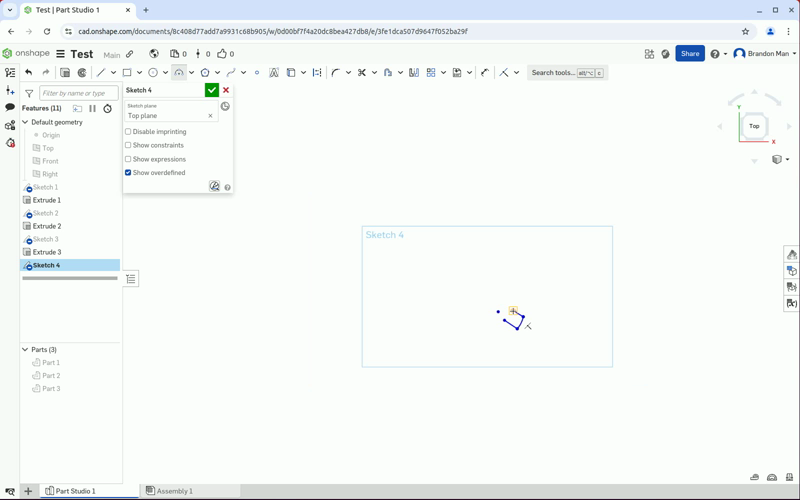
scroll(-6)
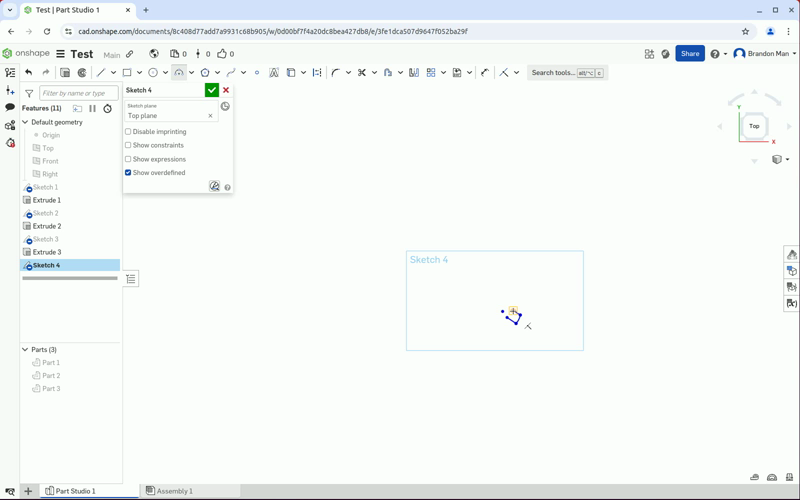
scroll(-6)
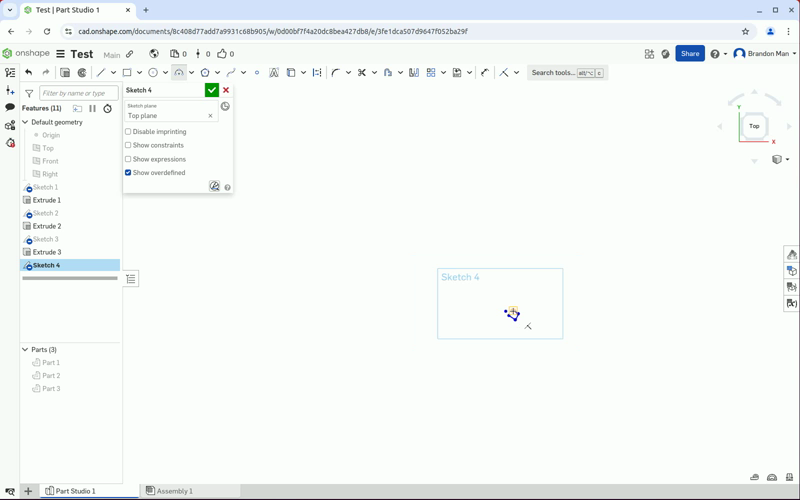
scroll(-6)
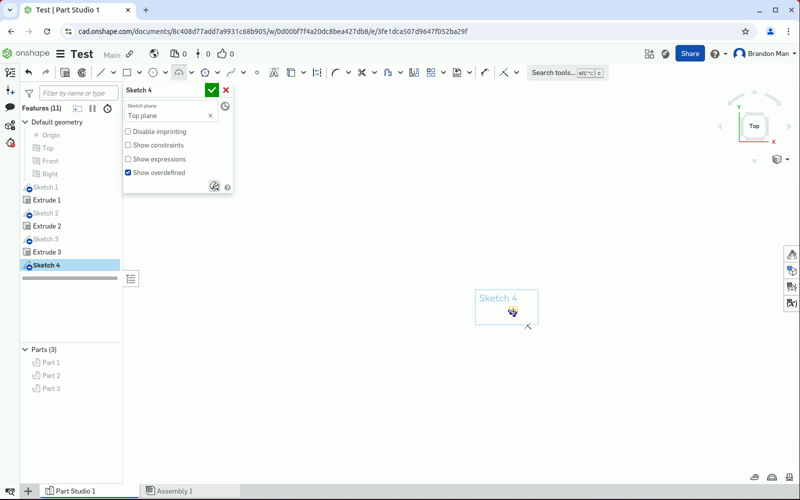
mouse_move(511, 313)
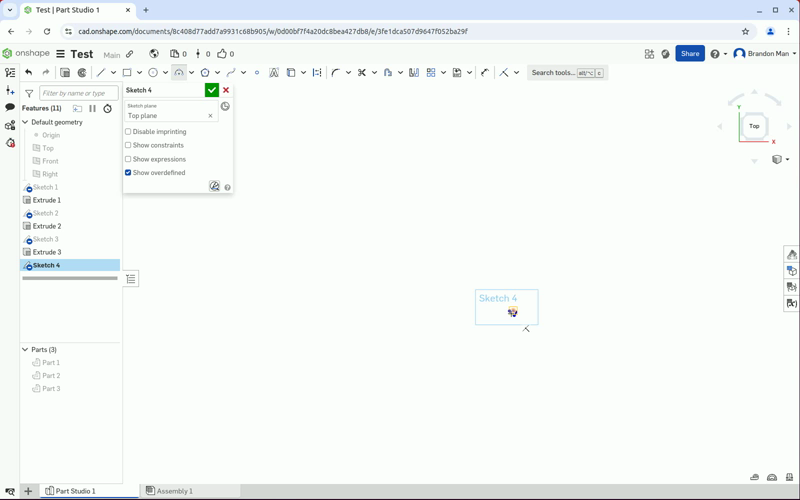
scroll(6)
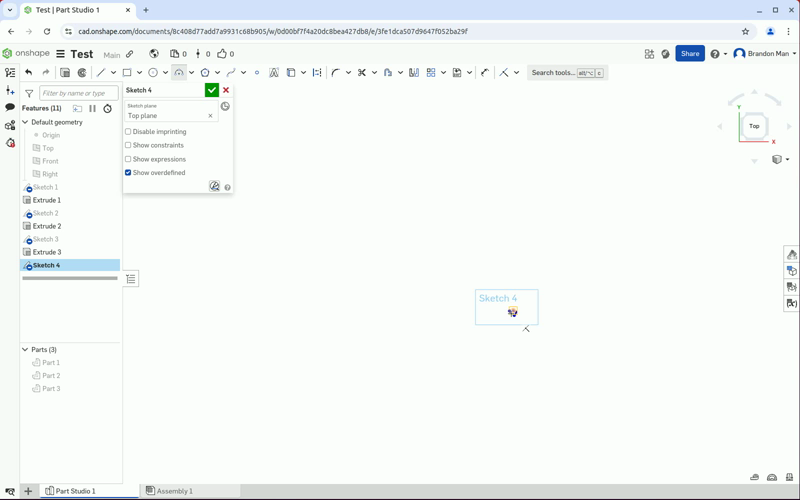
scroll(6)
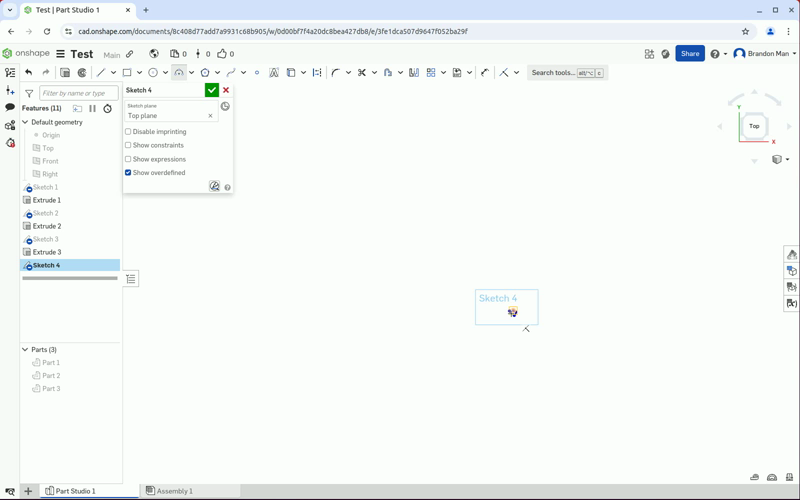
scroll(6)
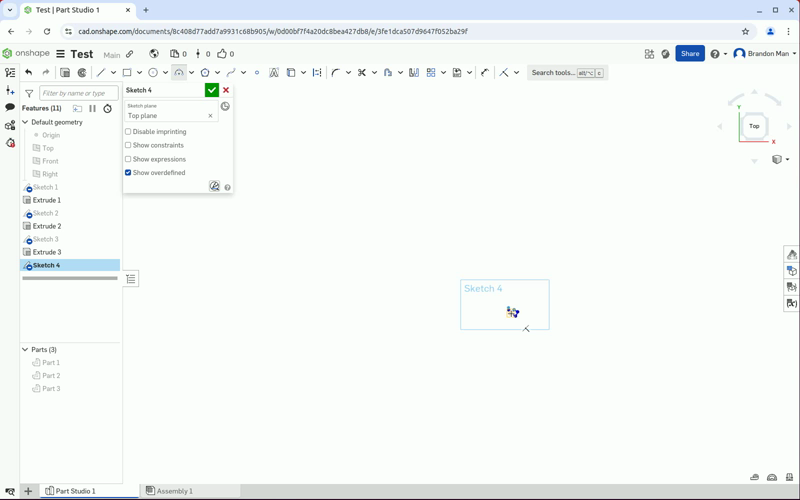
scroll(6)
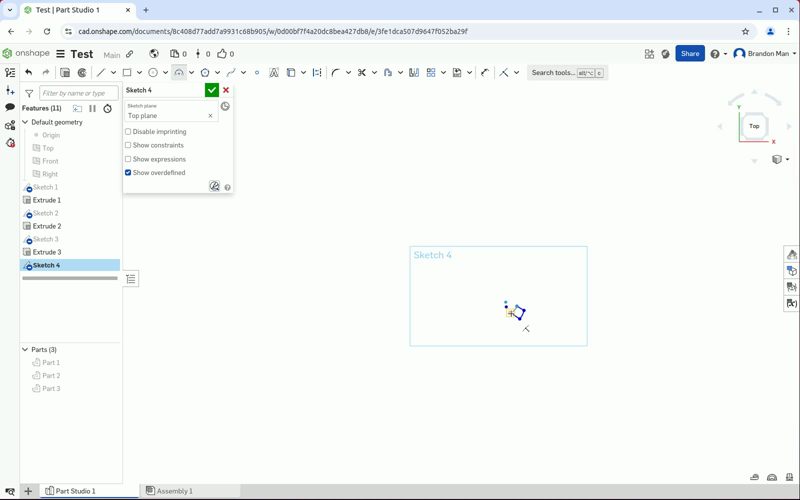
scroll(6)
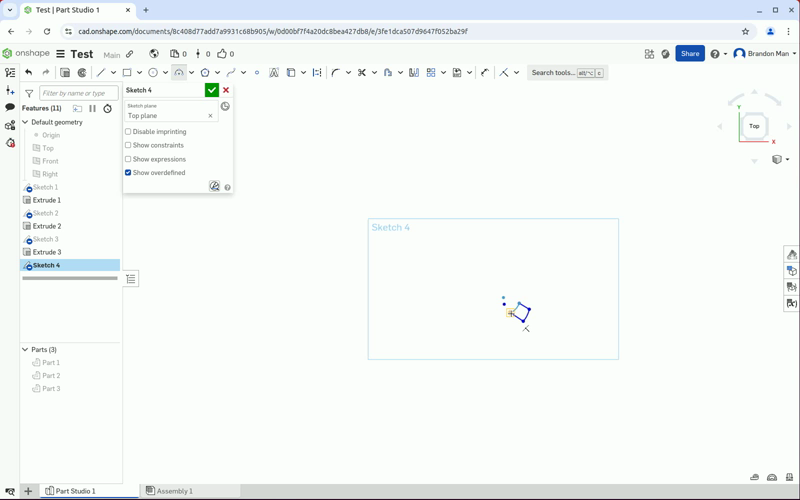
scroll(6)
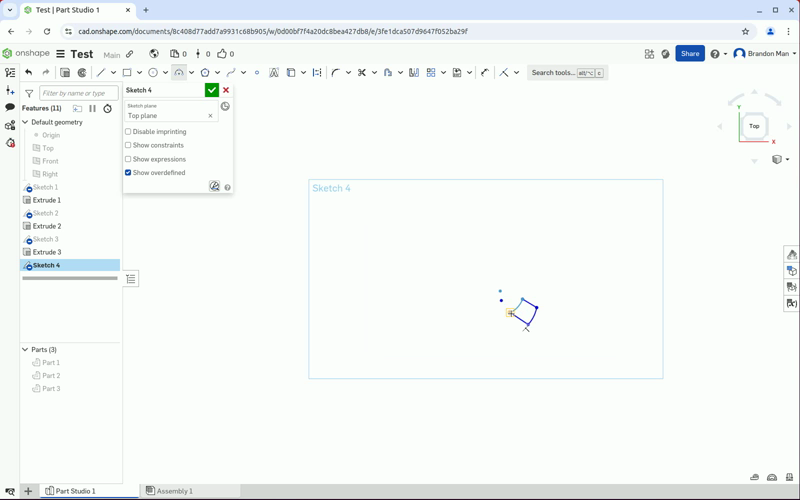
scroll(6)
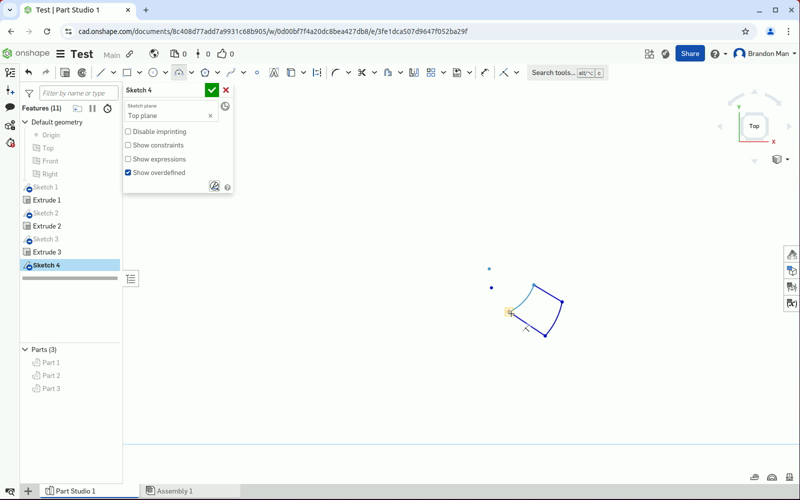
click(511, 313)
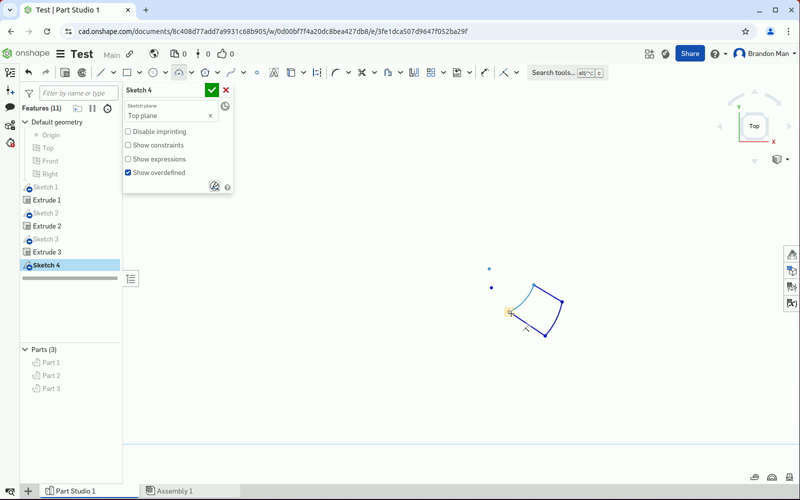
scroll(-6)
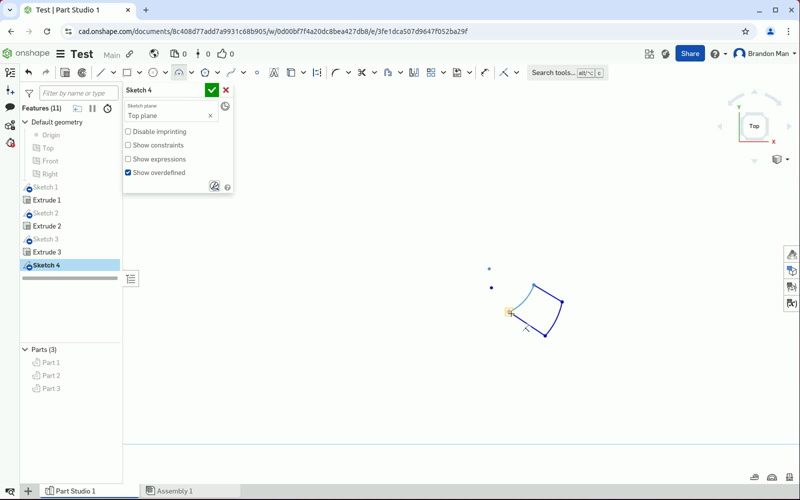
scroll(-6)
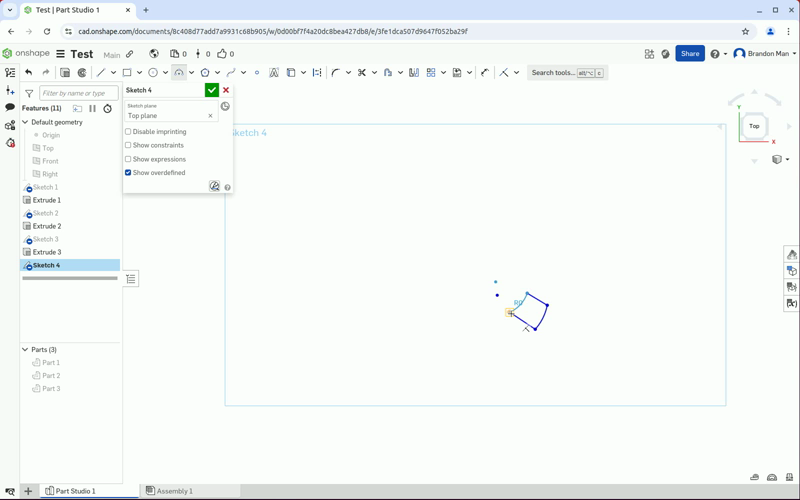
scroll(-6)
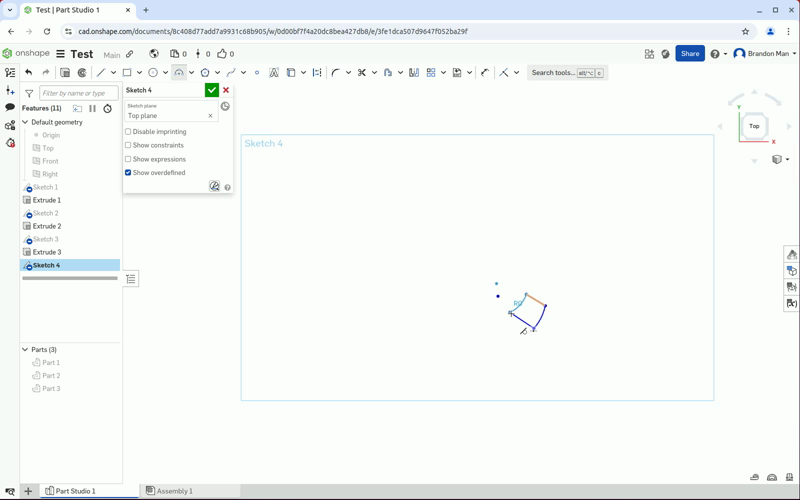
scroll(-6)
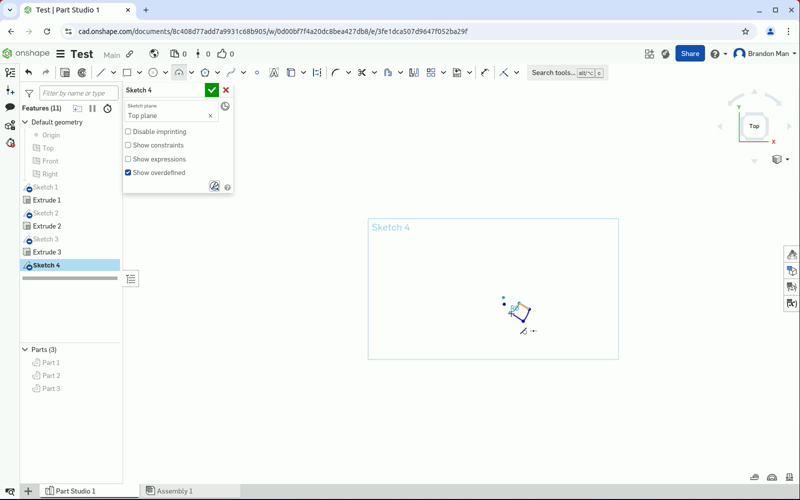
scroll(-6)
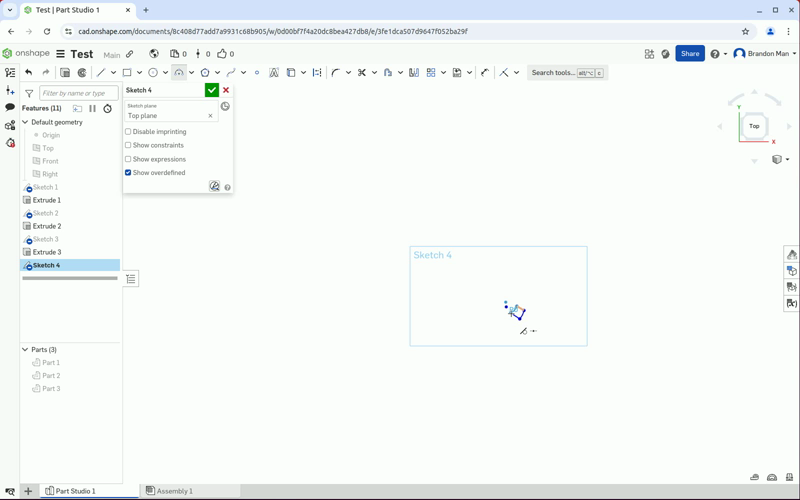
scroll(-6)
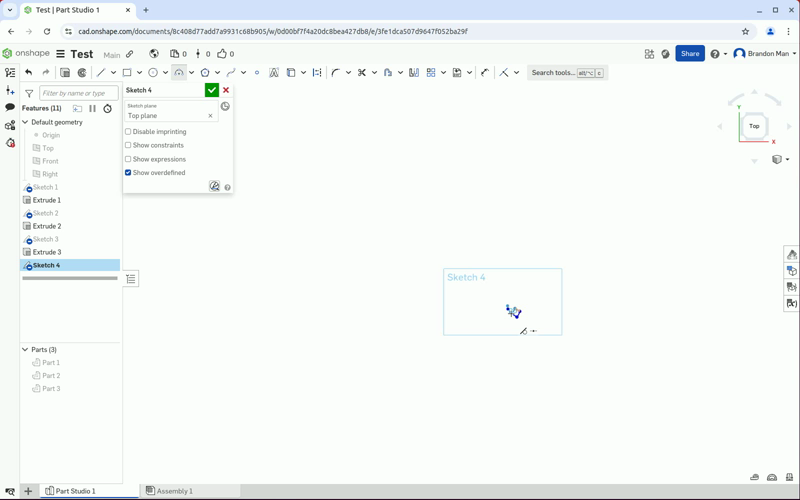
scroll(-6)
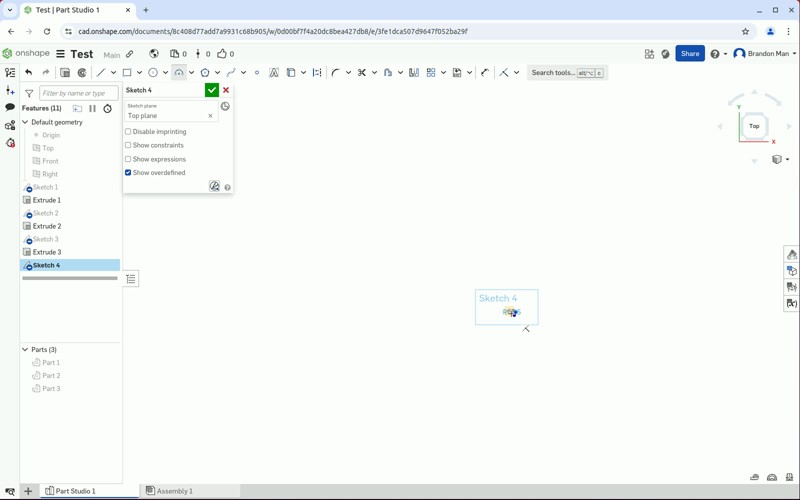
key_down(shift)
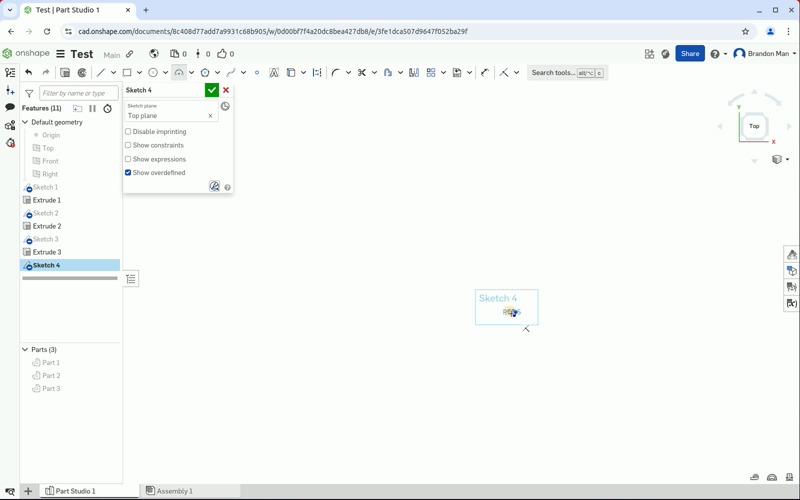
mouse_move(512, 312)
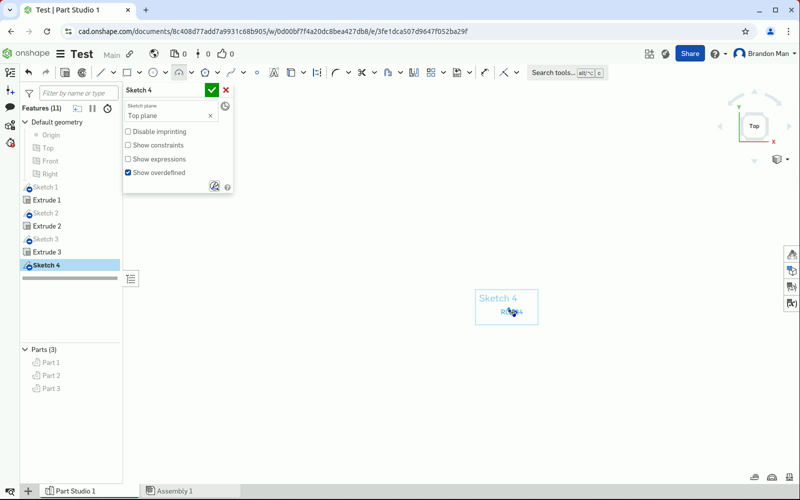
scroll(6)
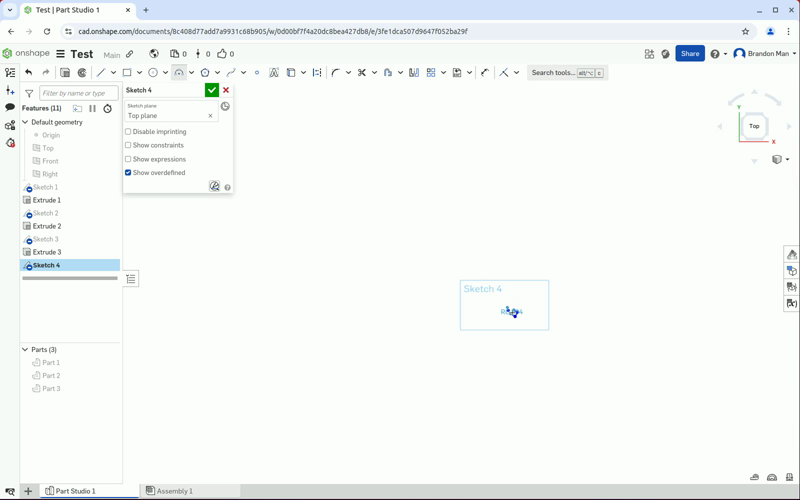
scroll(6)
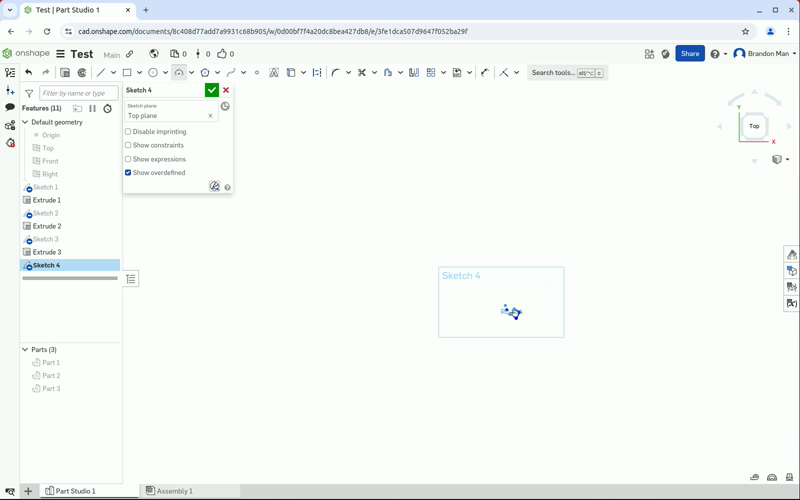
scroll(6)
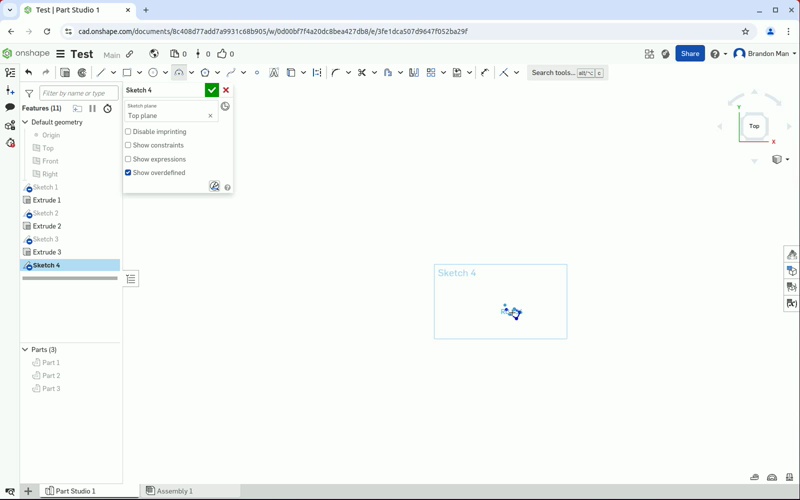
scroll(6)
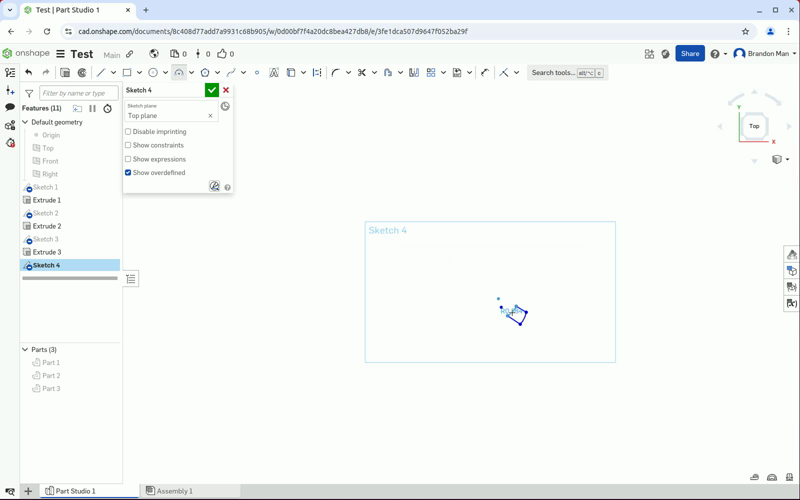
scroll(6)
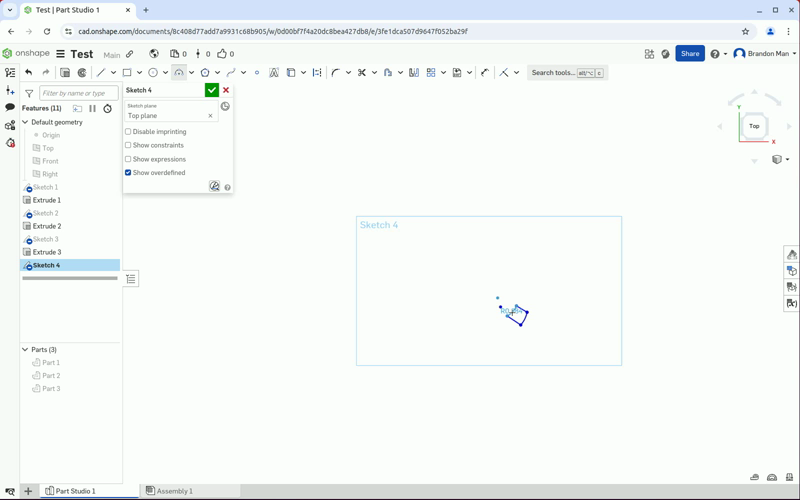
scroll(6)
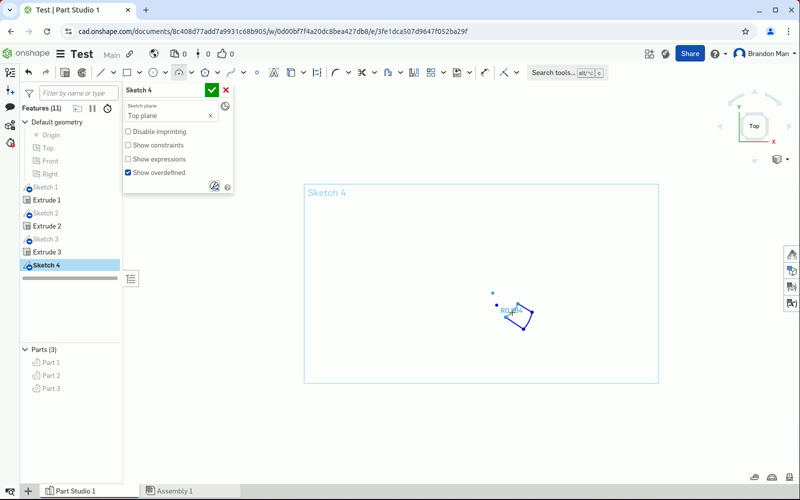
scroll(6)
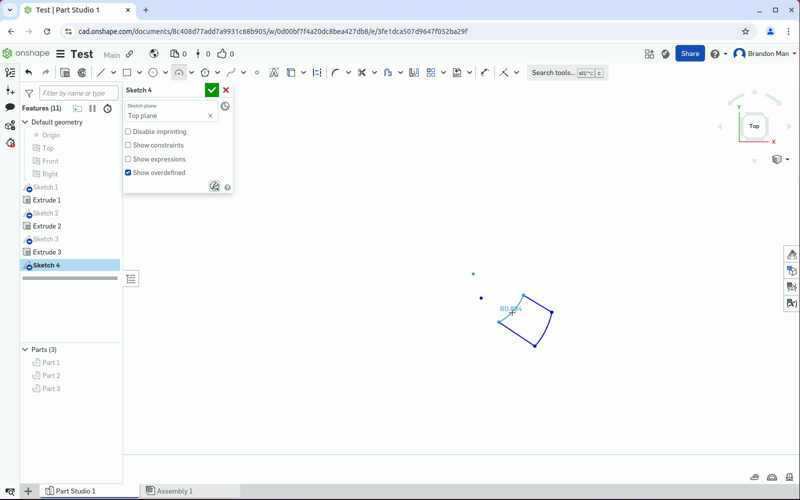
click(512, 312)
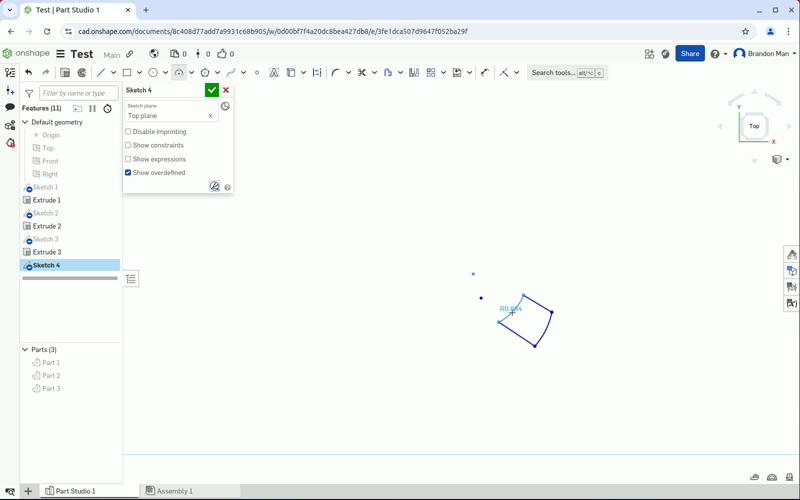
scroll(-6)
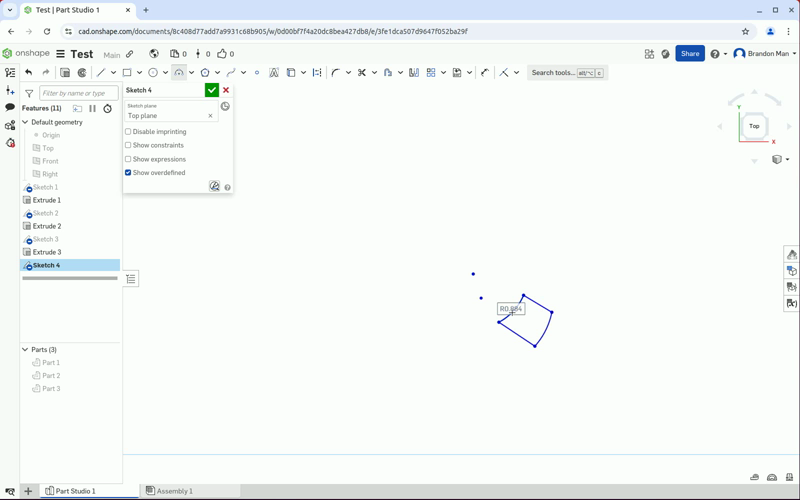
scroll(-6)
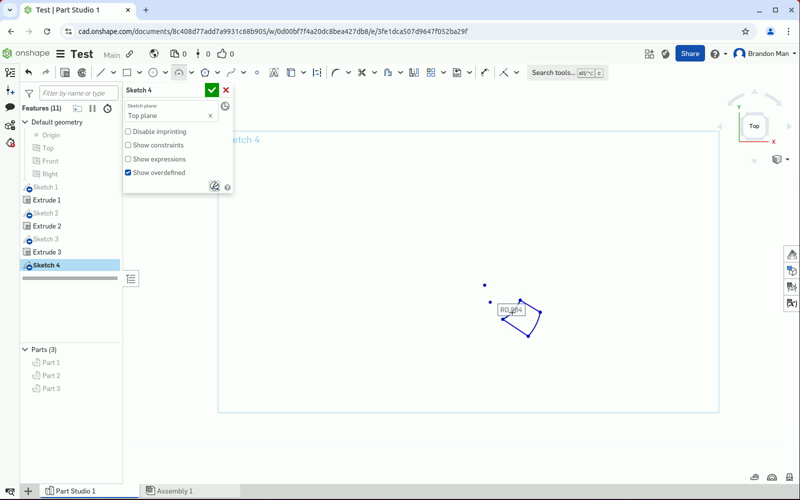
scroll(-6)
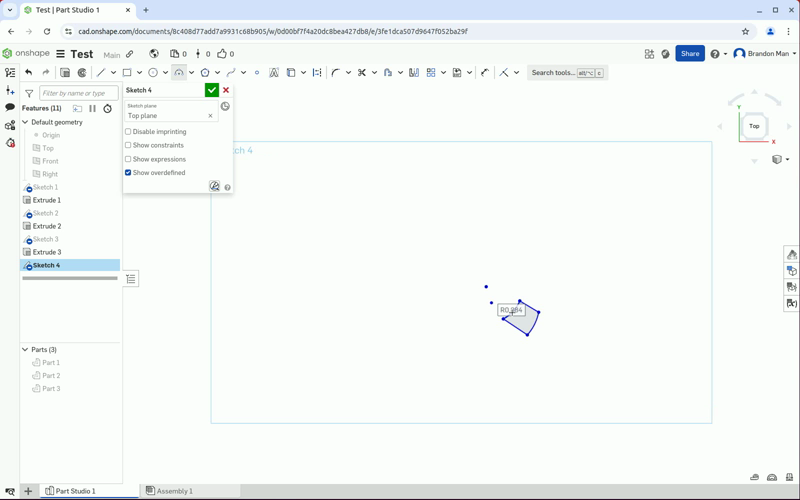
scroll(-6)
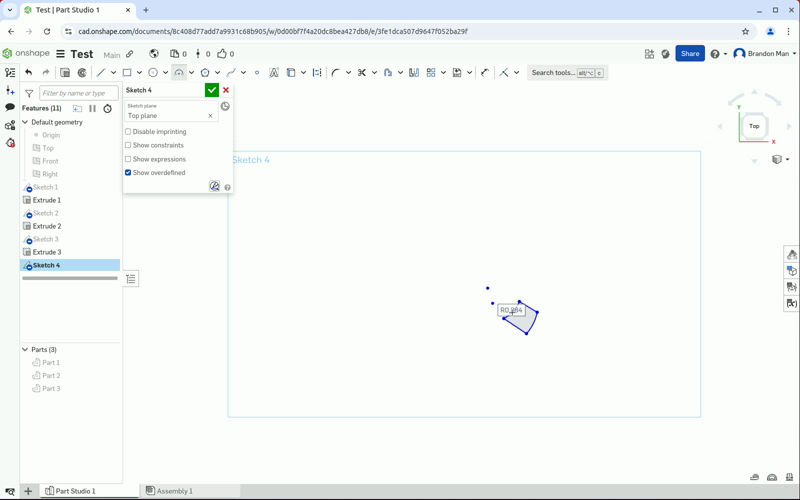
scroll(-6)
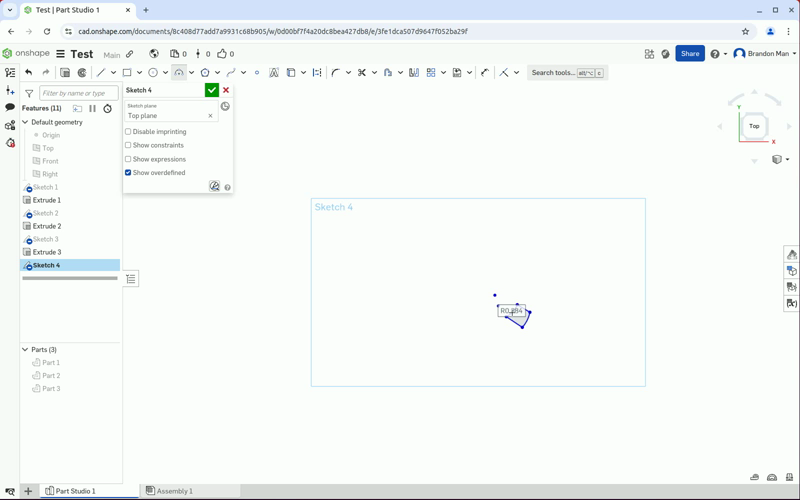
scroll(-6)
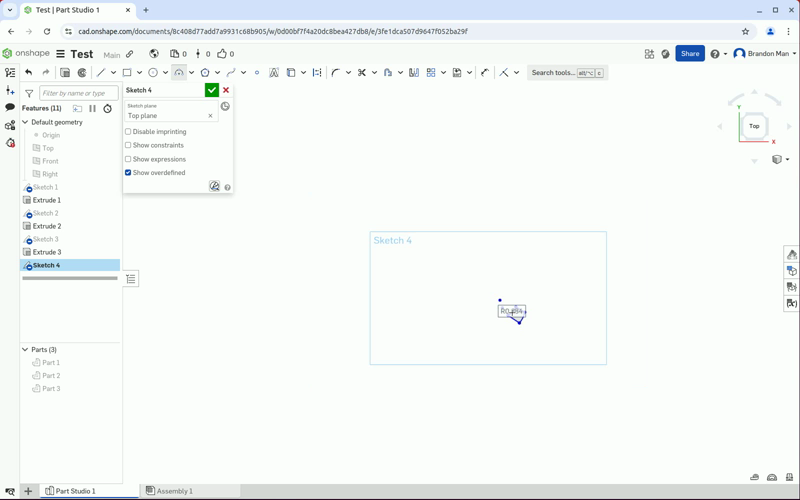
scroll(-6)
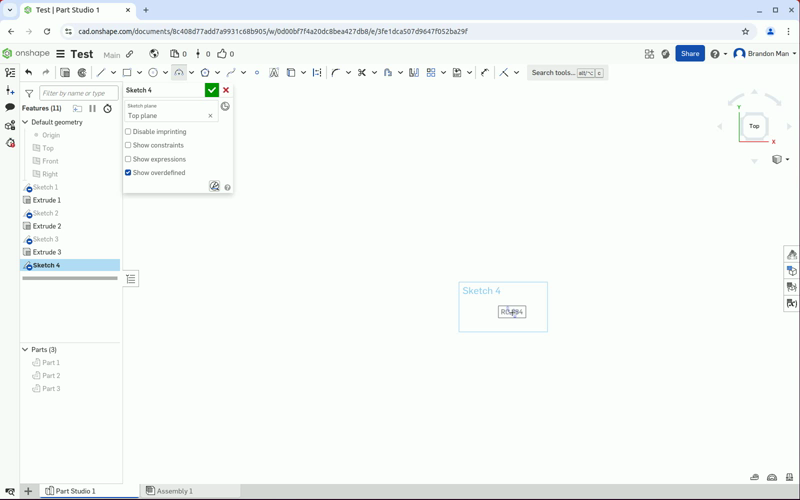
key_up(shift)
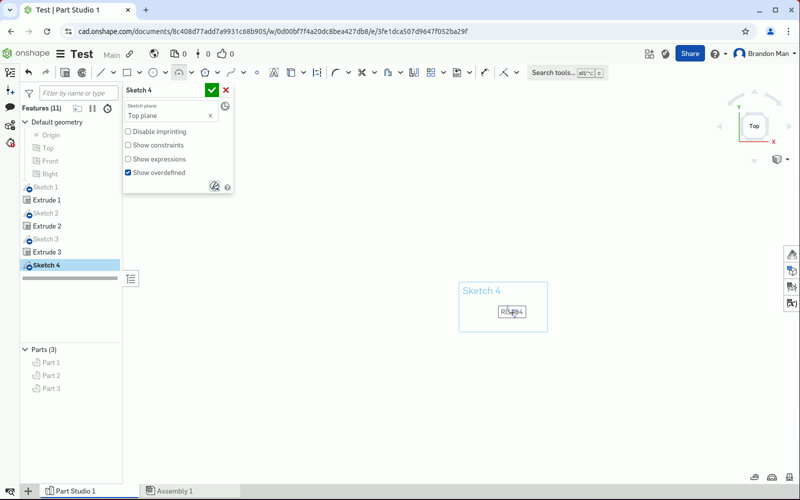
key(esc)
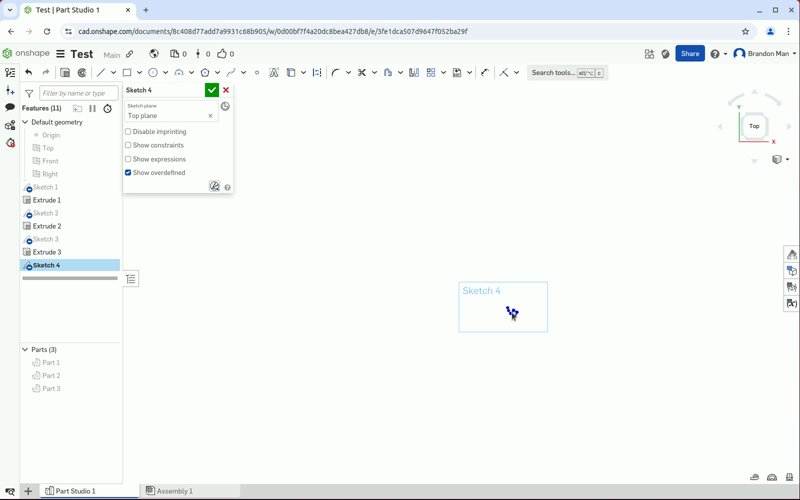
mouse_move(514, 311)
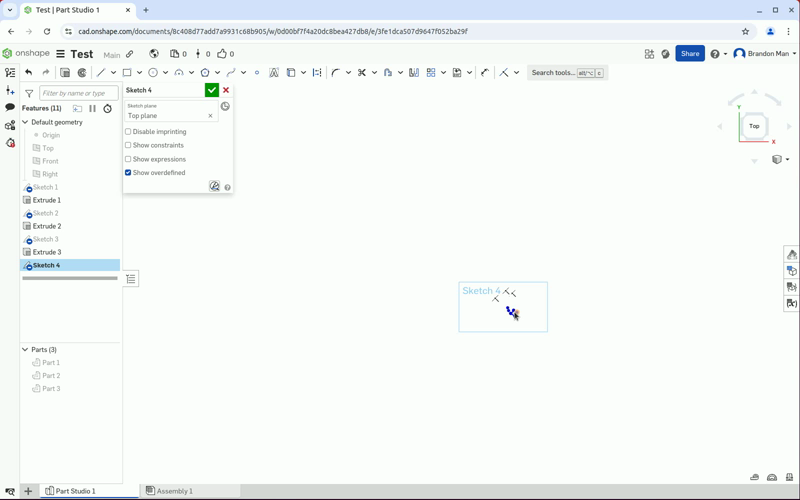
scroll(6)
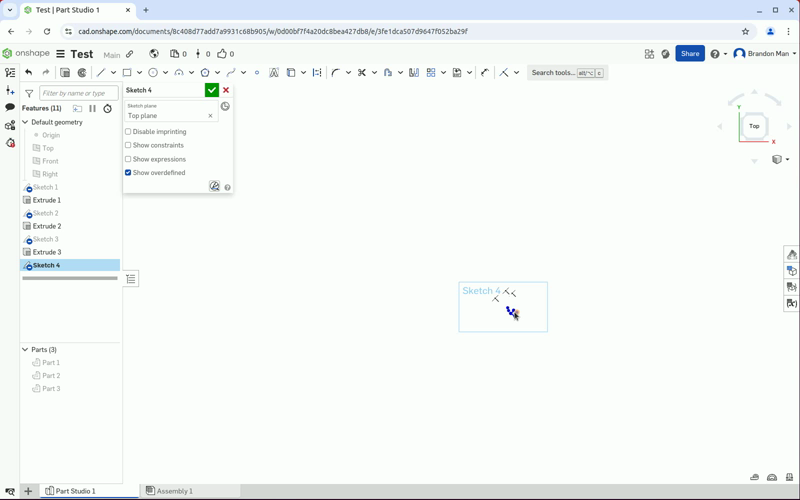
scroll(6)
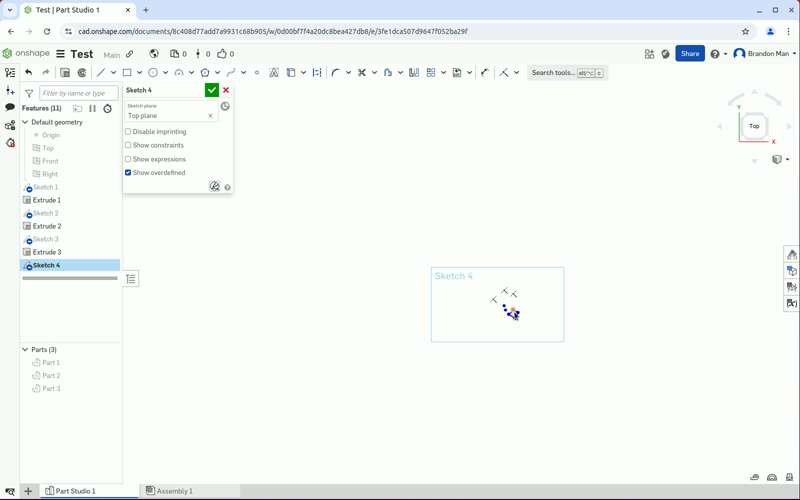
scroll(6)
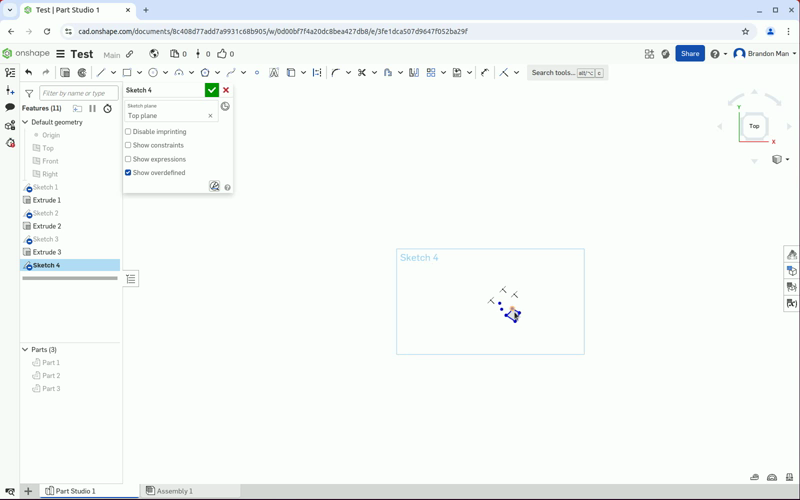
scroll(6)
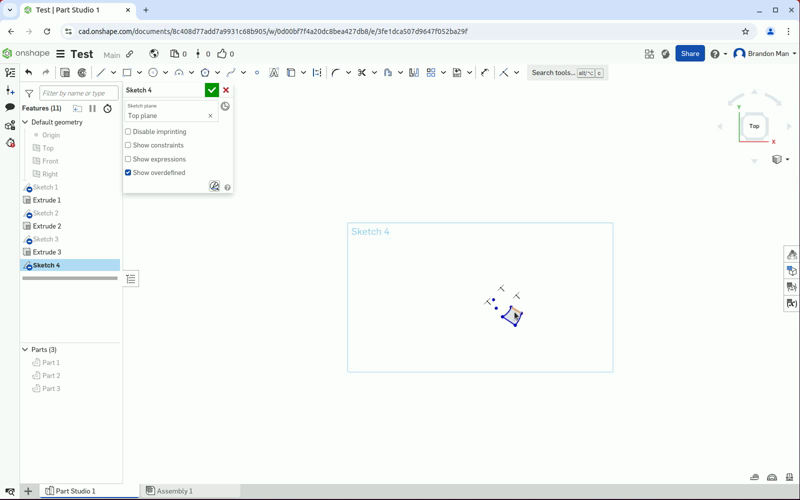
scroll(6)
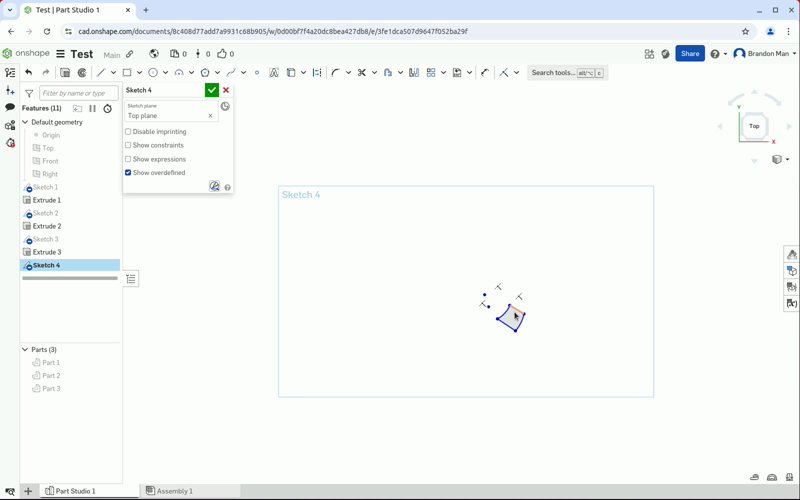
scroll(6)
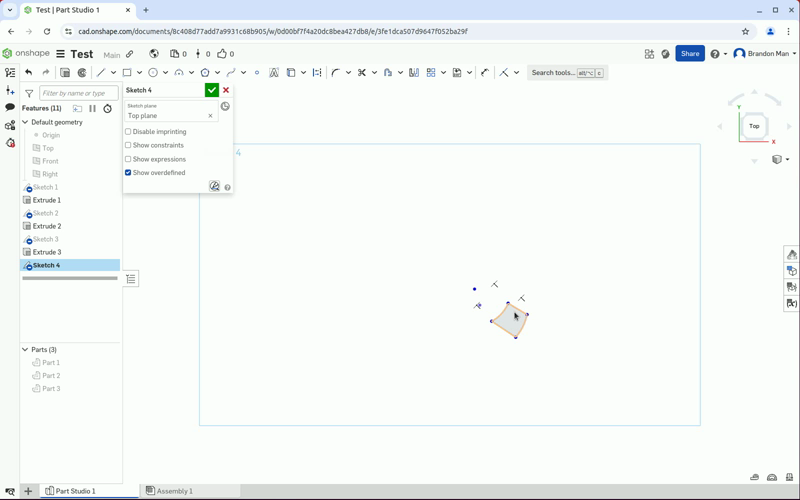
scroll(6)
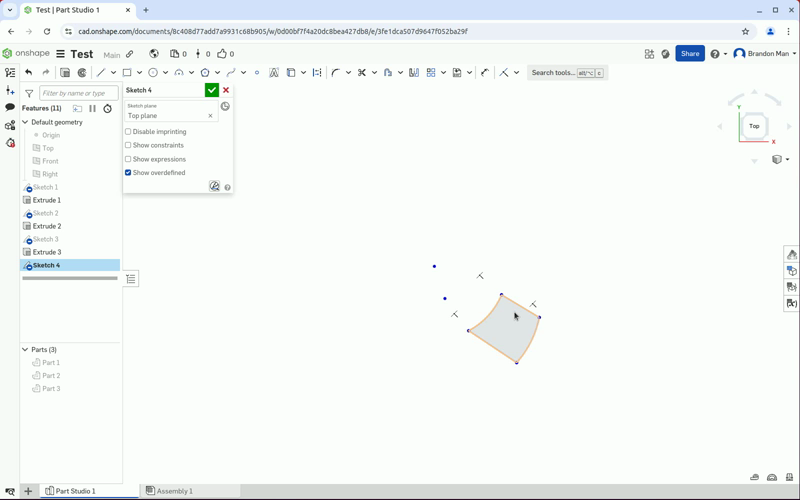
click(514, 311)
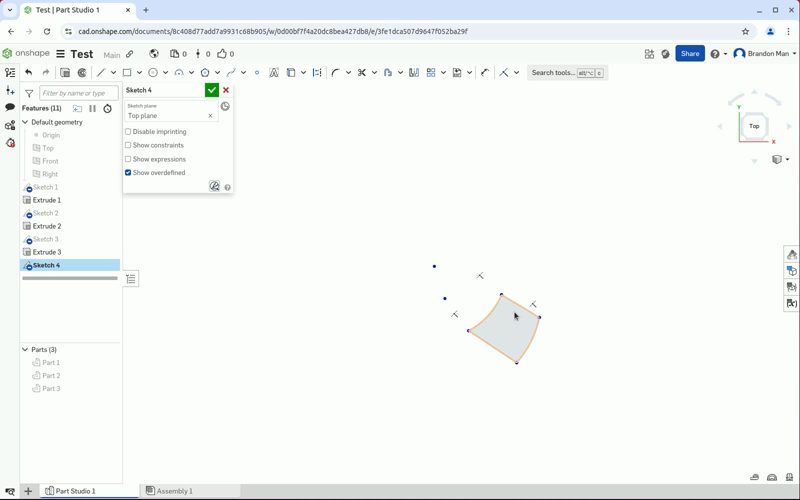
scroll(-6)
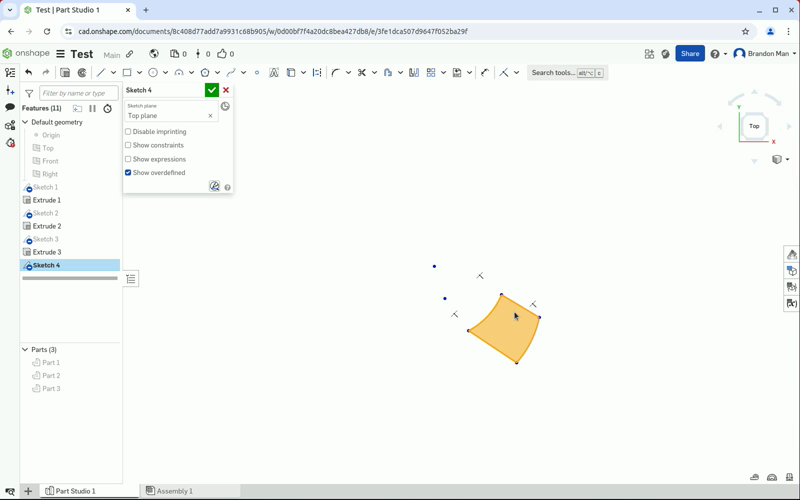
scroll(-6)
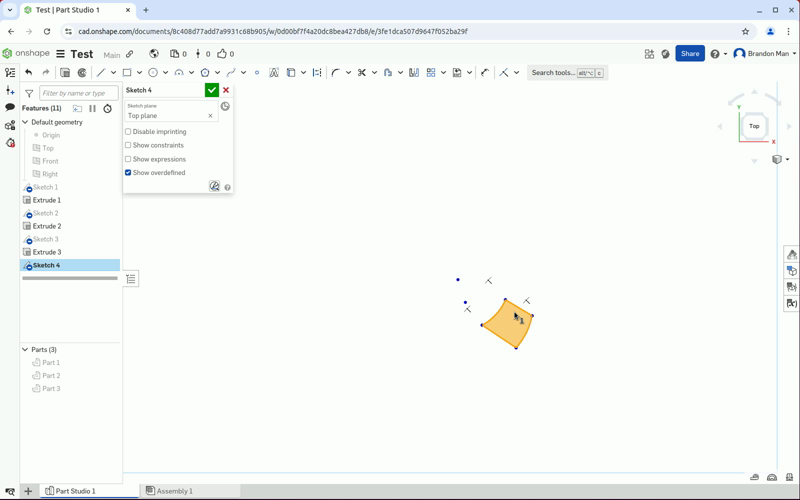
scroll(-6)
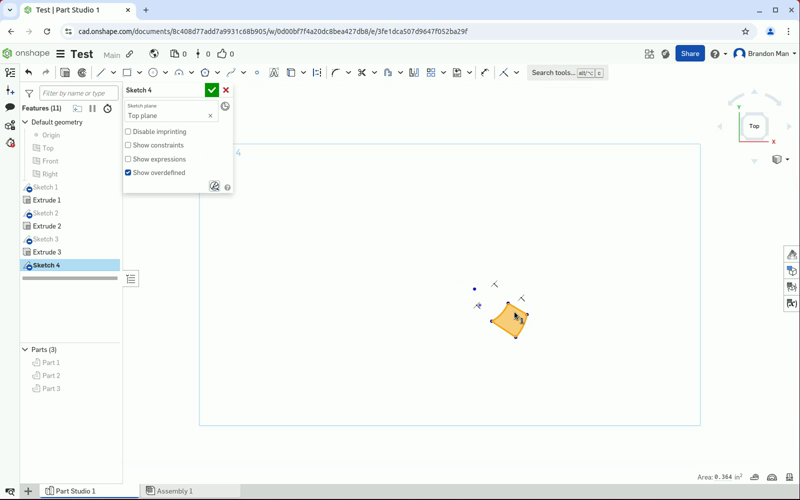
scroll(-6)
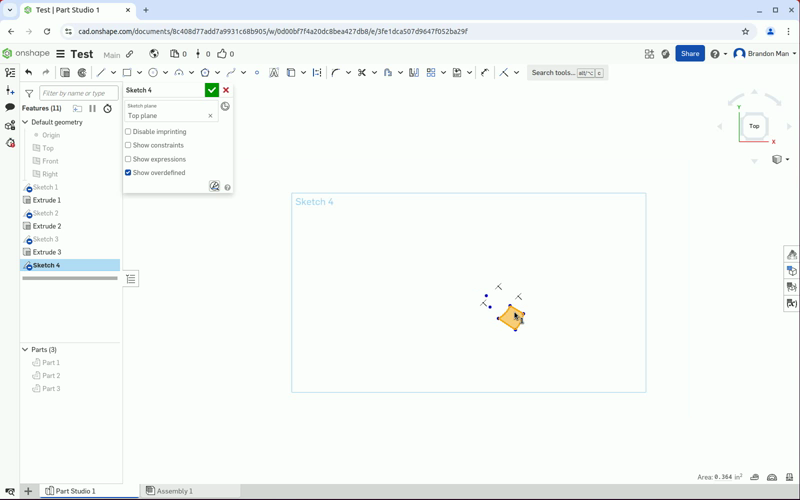
scroll(-6)
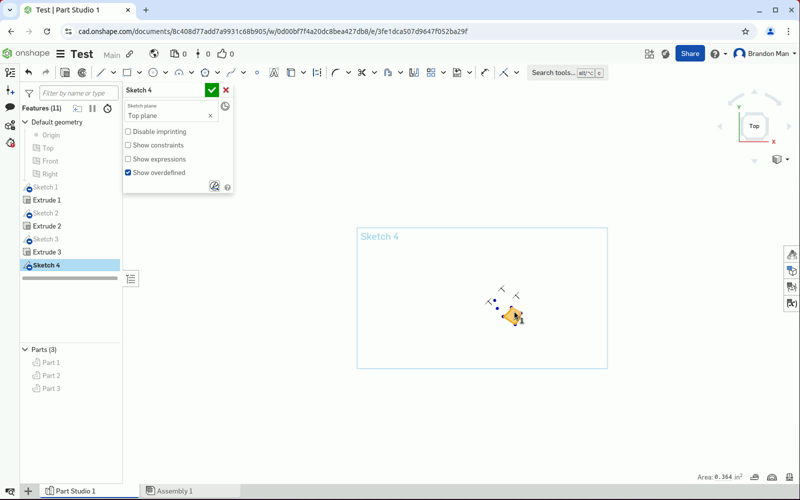
scroll(-6)
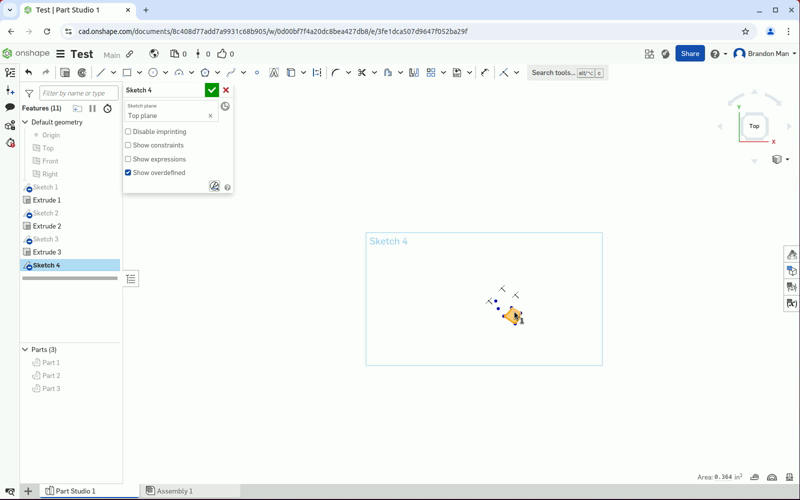
scroll(-6)
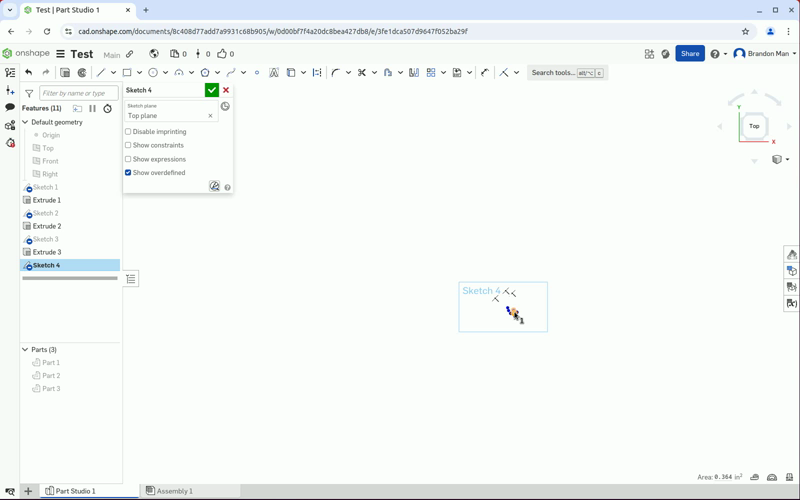
mouse_move(73, 352)
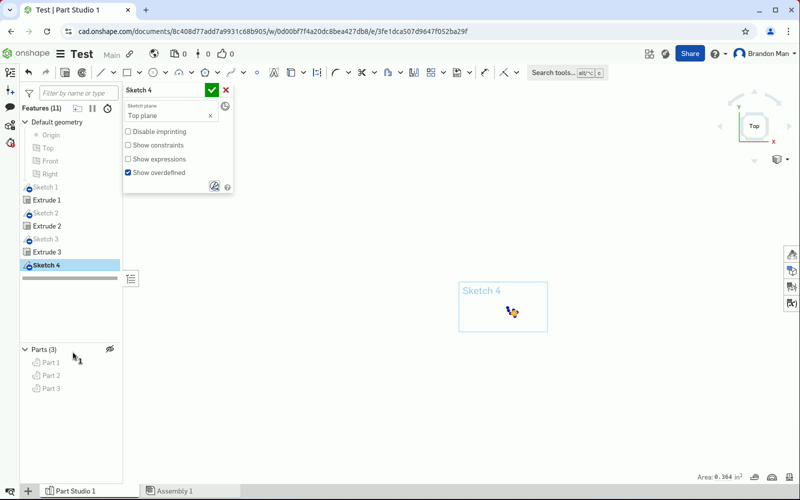
key(shift+y)
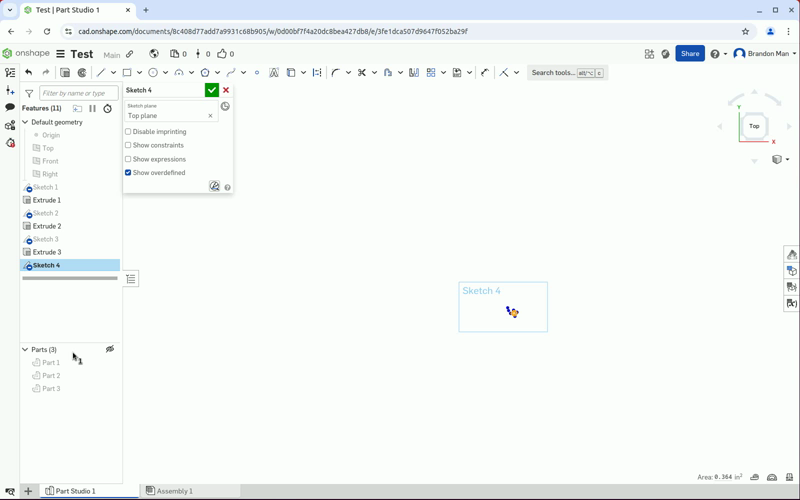
key(shift+e)
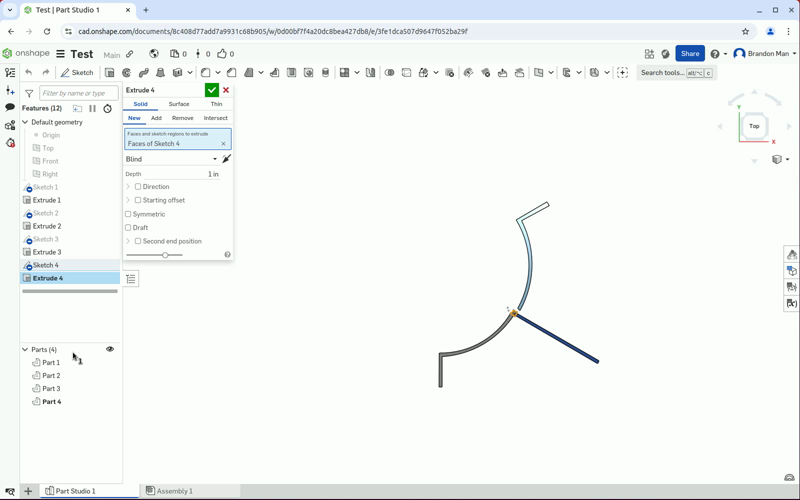
mouse_move(143, 106)
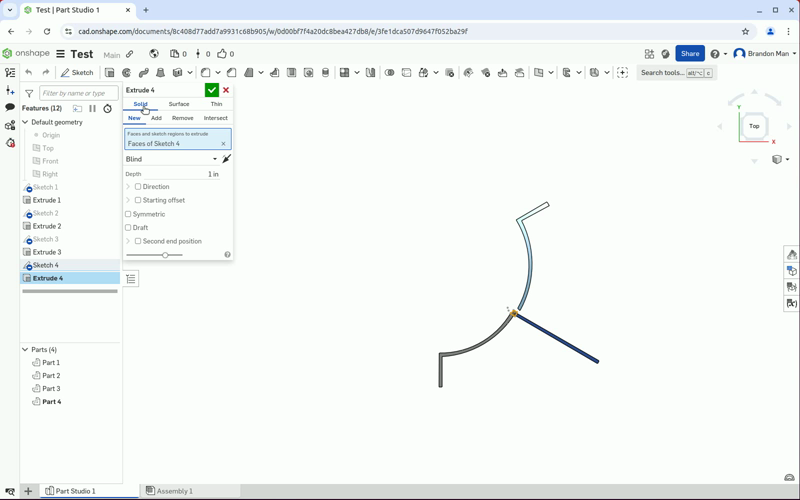
click(143, 106)
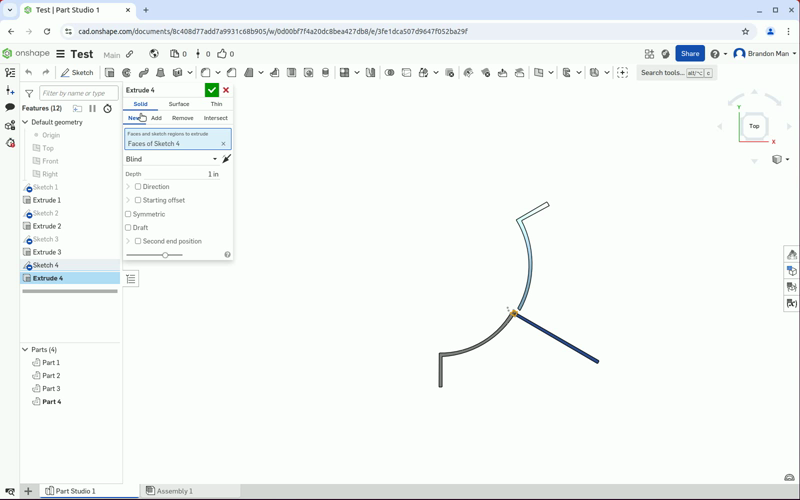
mouse_move(137, 120)
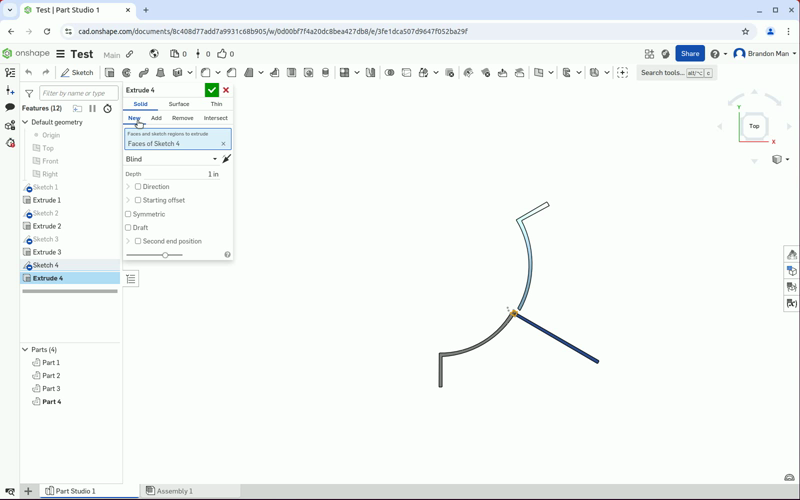
click(137, 120)
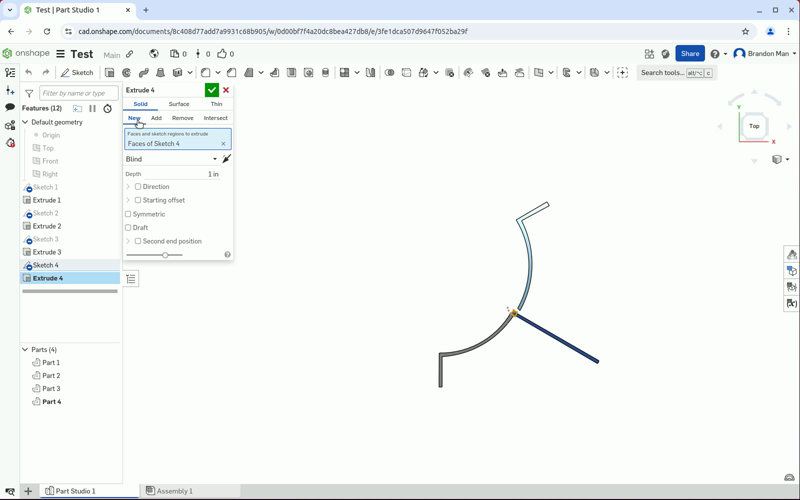
key(tab, 4)
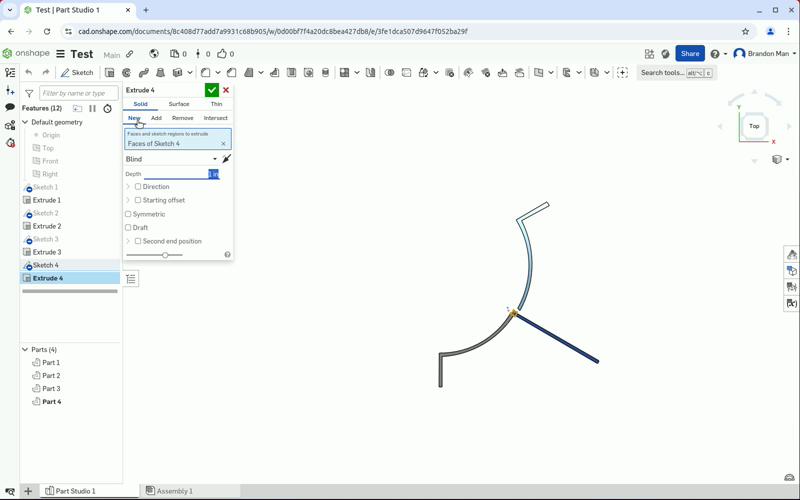
text(6.018)
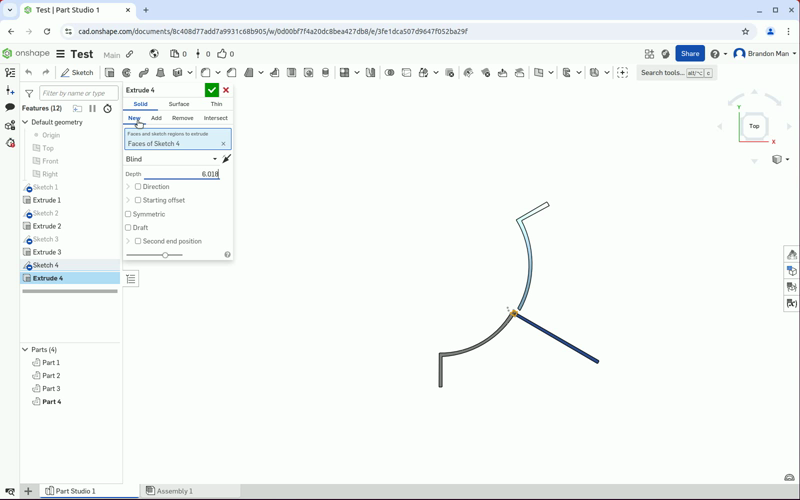
key(enter)
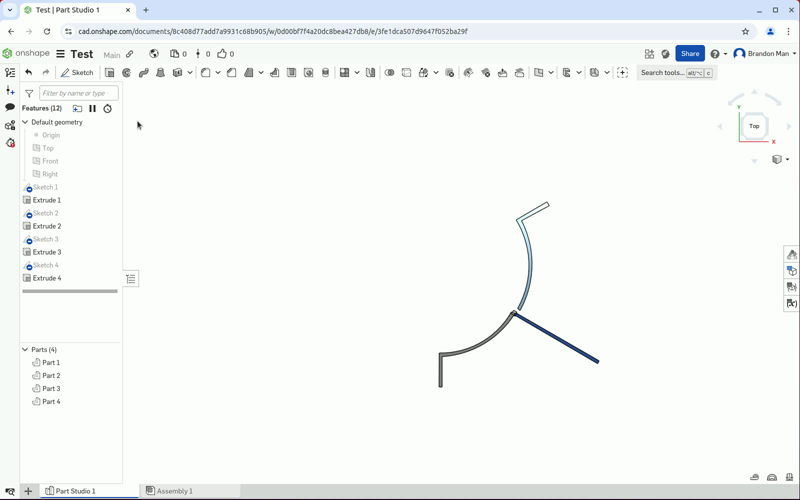
key(shift+h)
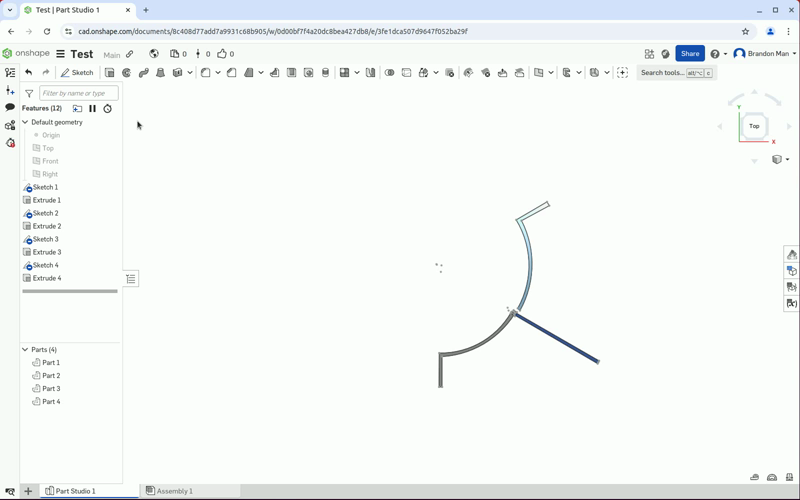
key(shift+h)
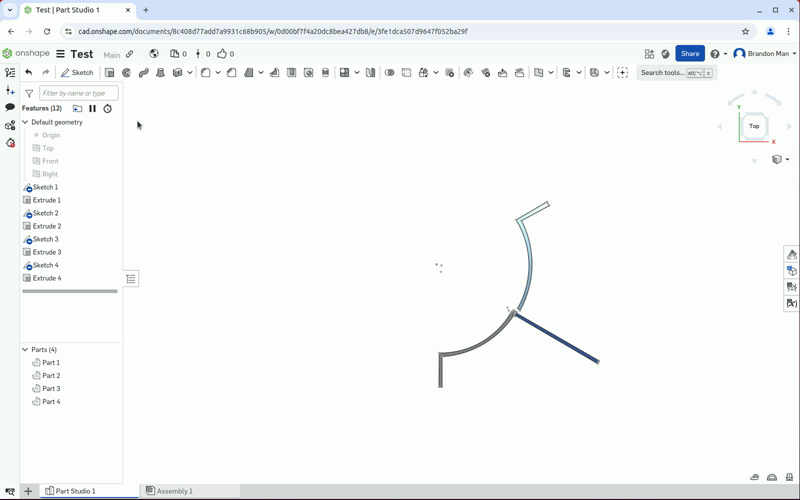
key(shift+7)
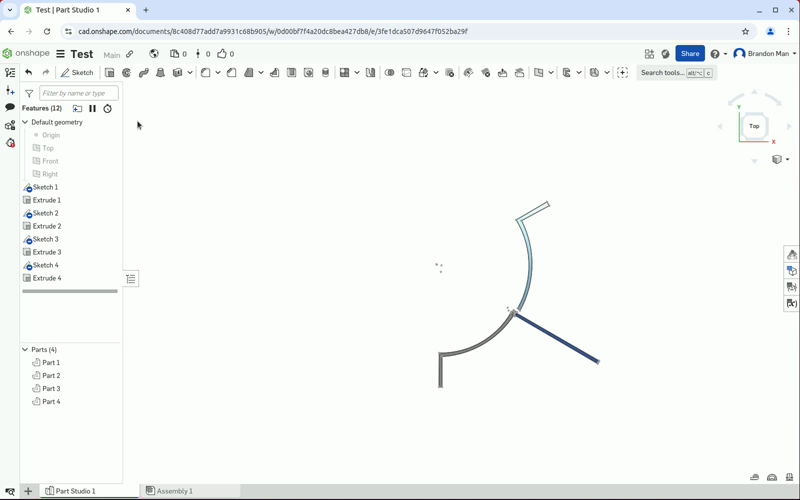
key(up, 3)
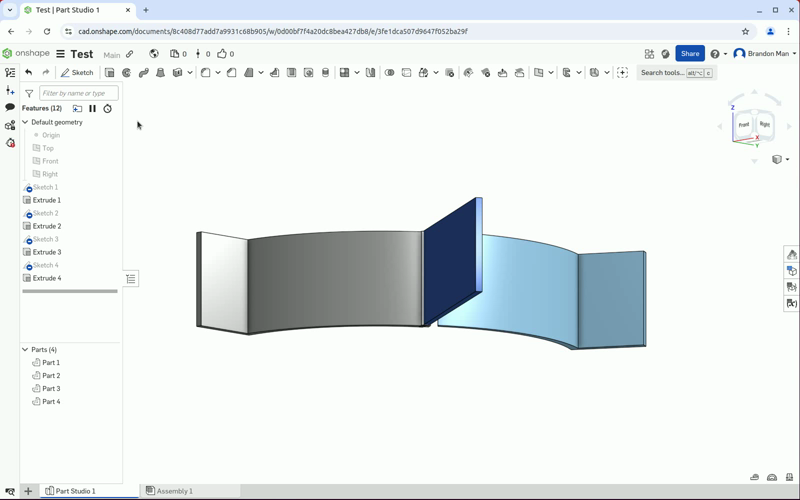
key(left, 3)
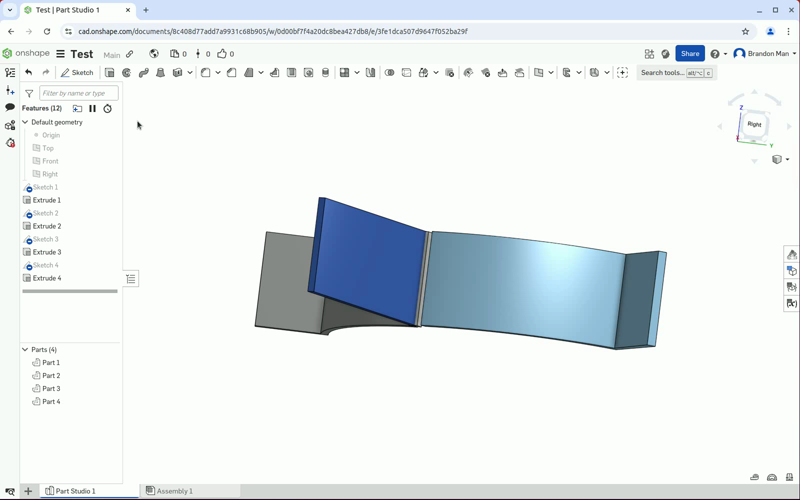
key(right, 3)
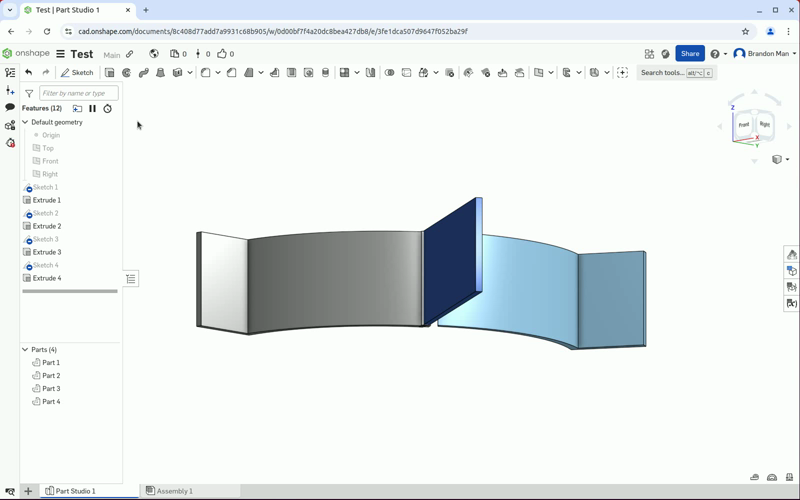
key(down, 3)
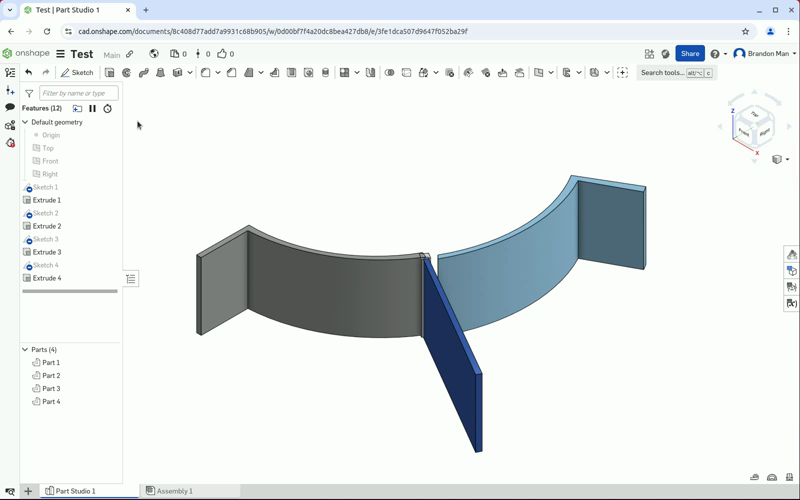
mouse_move(73, 189)
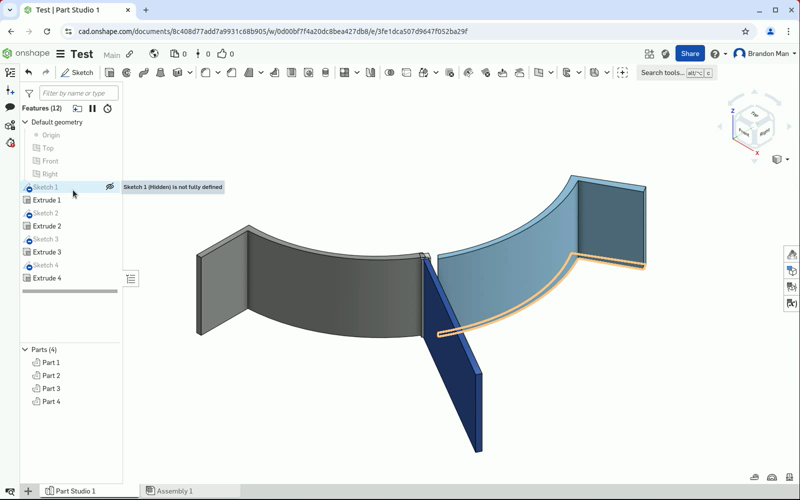
click(73, 189)